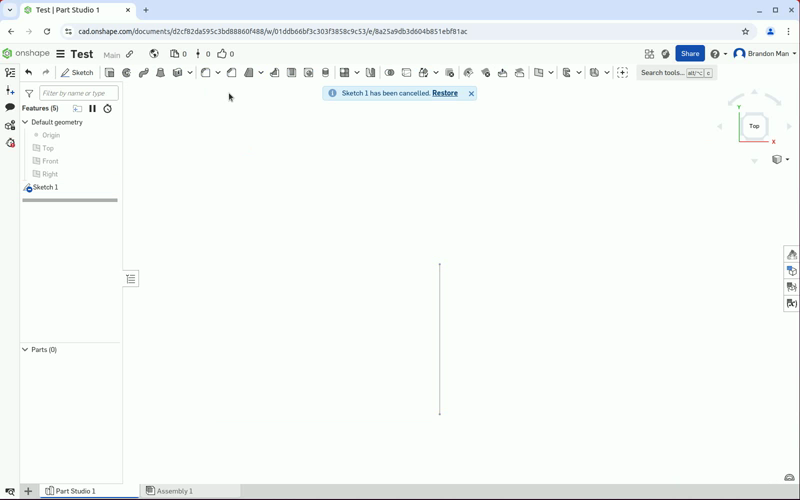
key(shift+h)
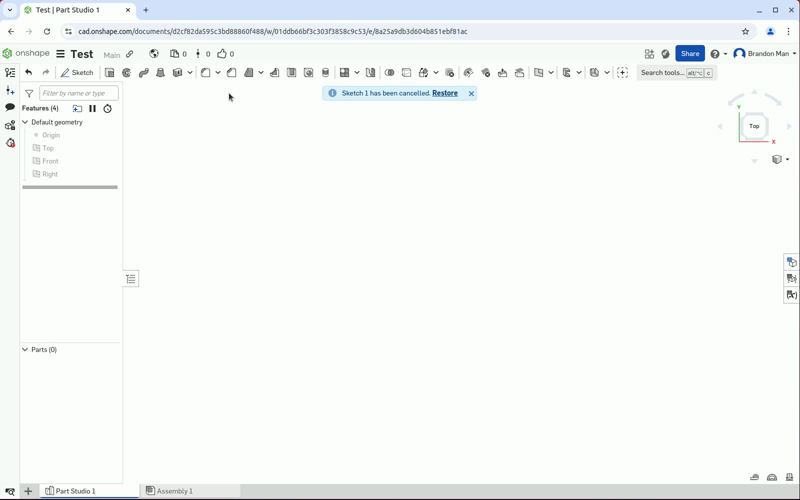
mouse_move(73, 352)
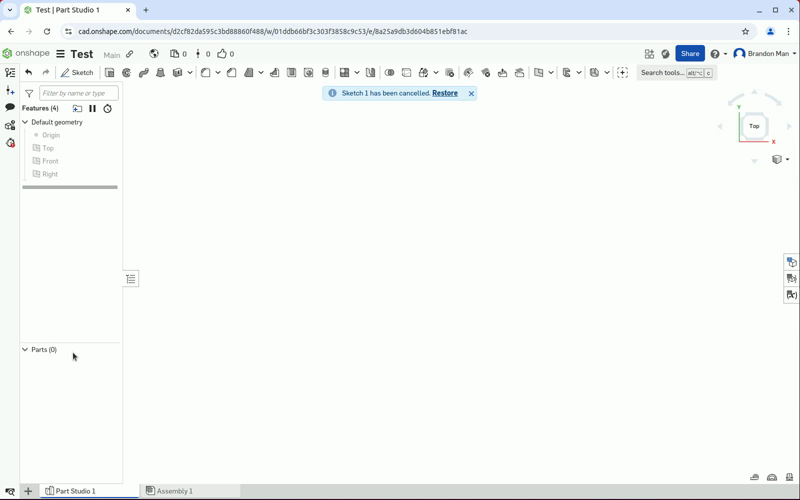
key(y)
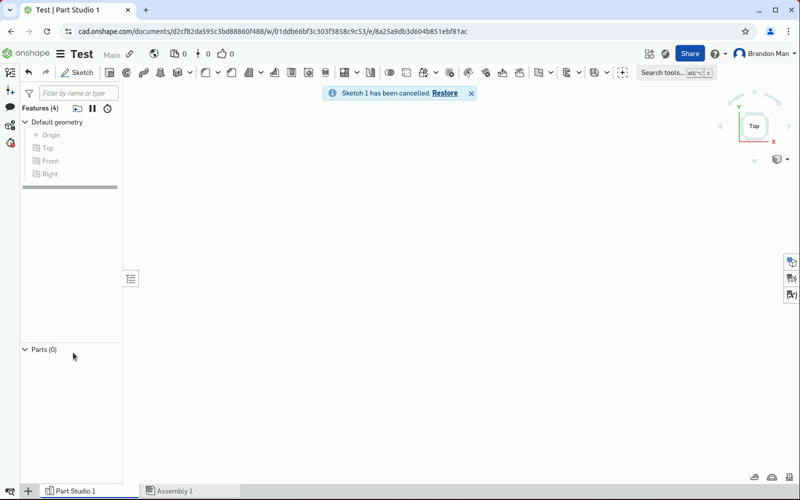
key(shift+p)
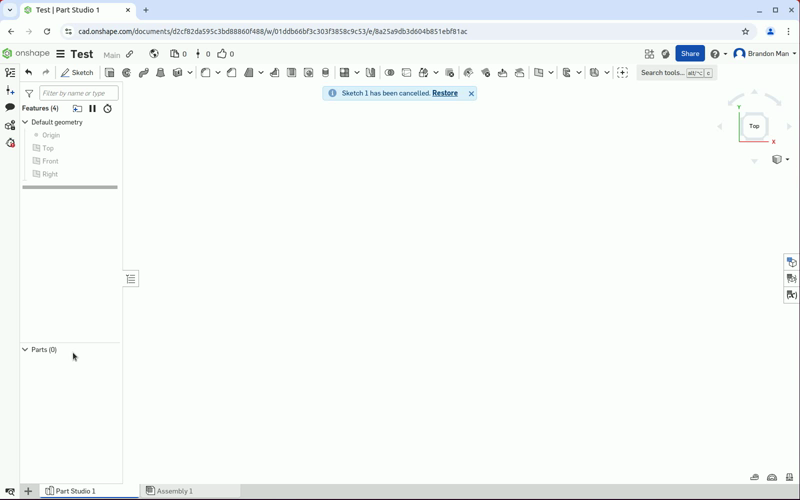
key(space)
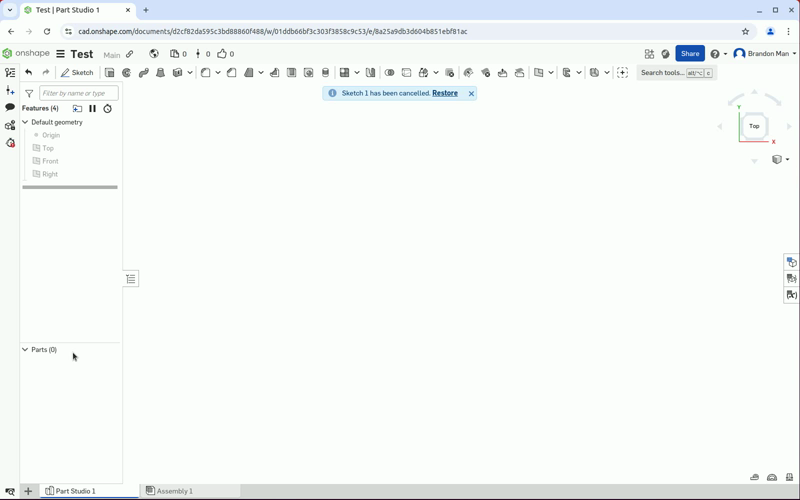
key_down(shift)
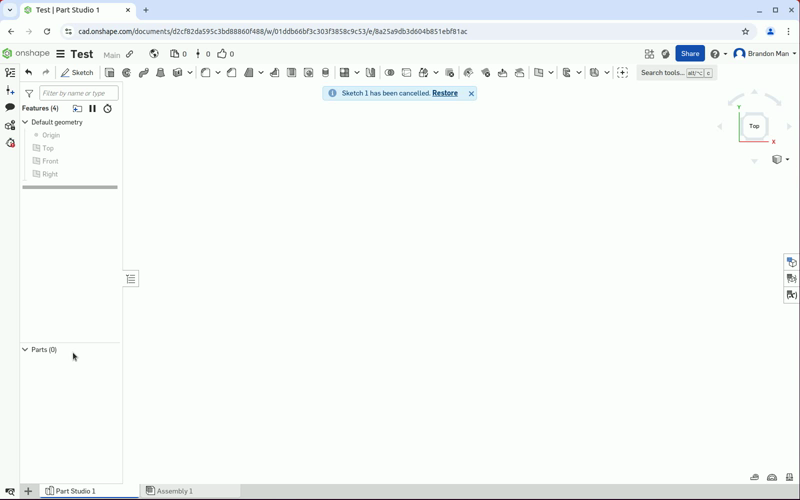
key(up)
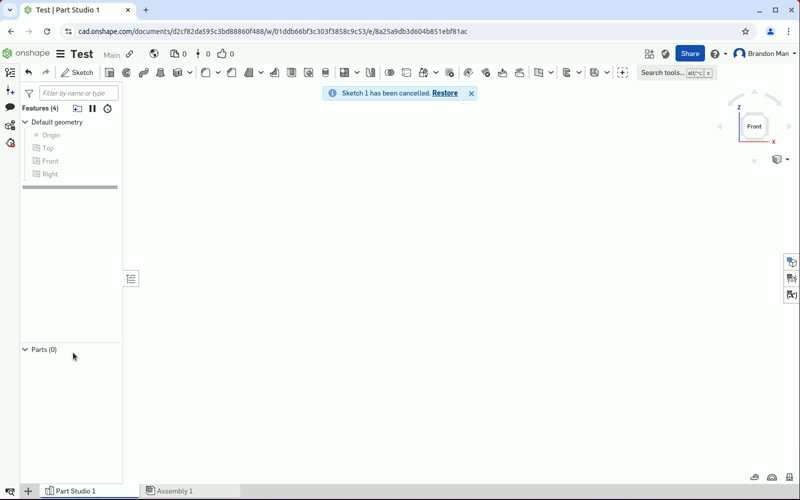
key_up(shift)
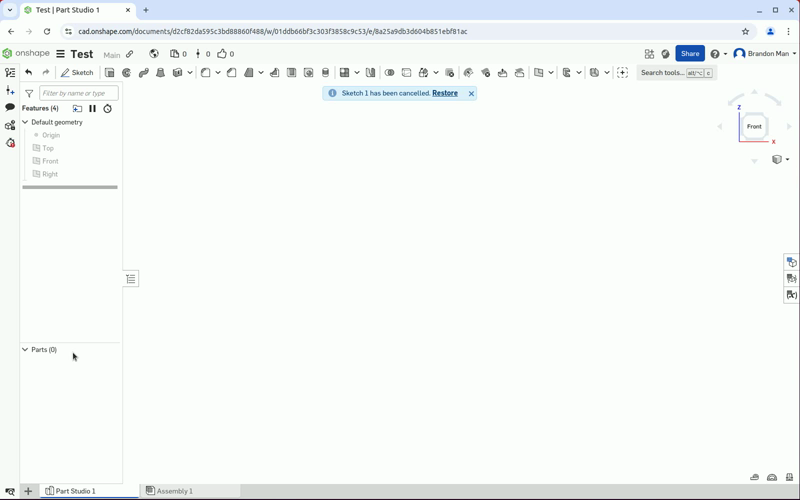
mouse_move(73, 352)
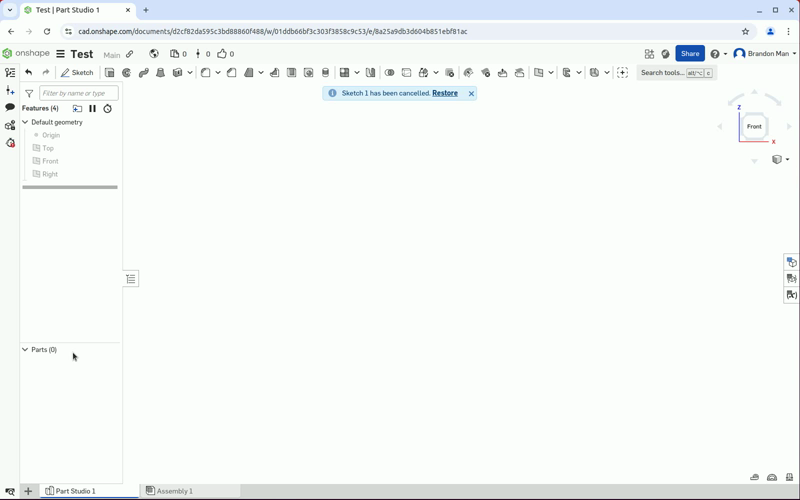
key(shift+y)
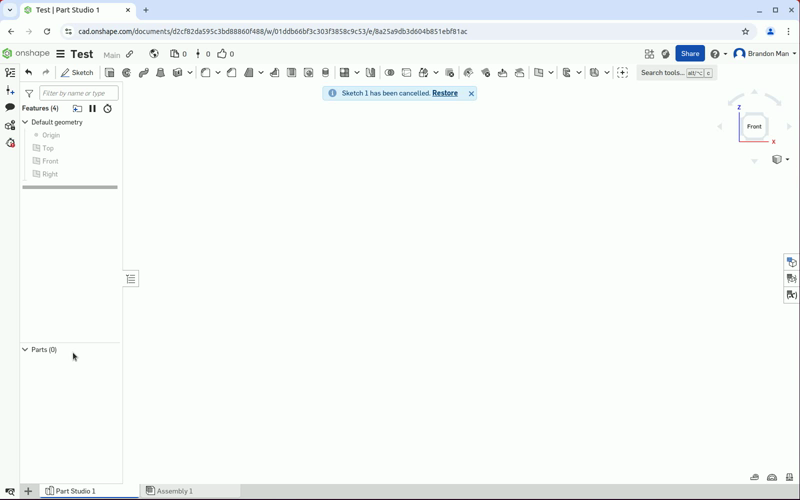
key(shift+s)
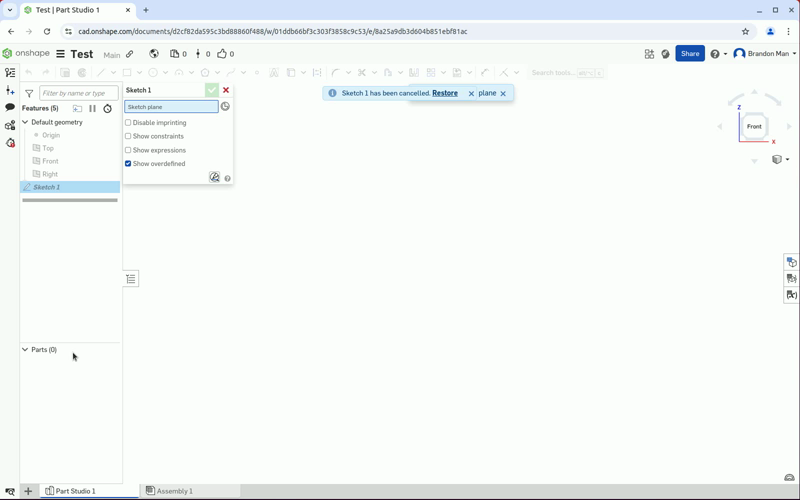
mouse_move(73, 163)
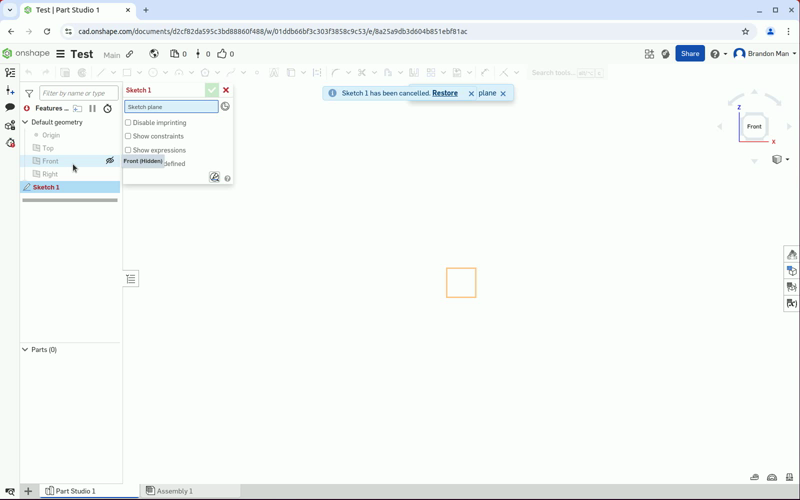
click(73, 163)
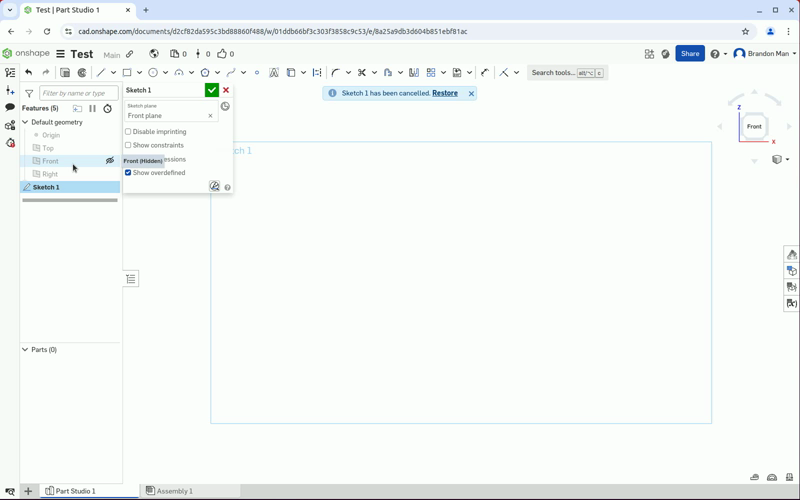
mouse_move(73, 352)
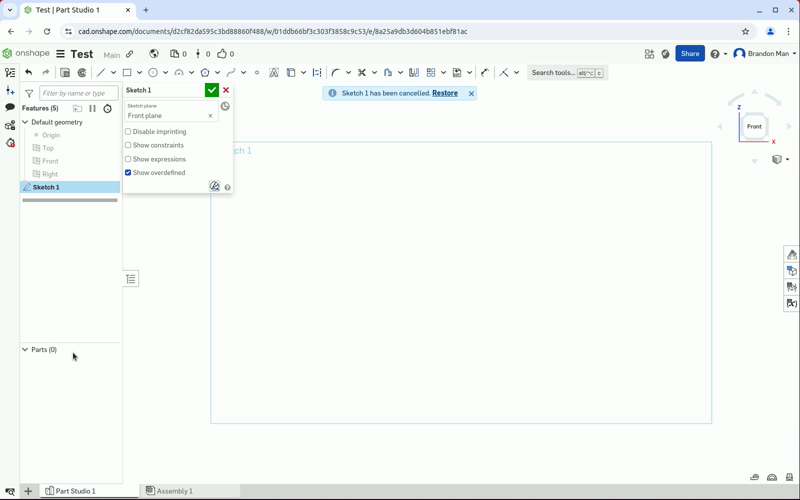
key(y)
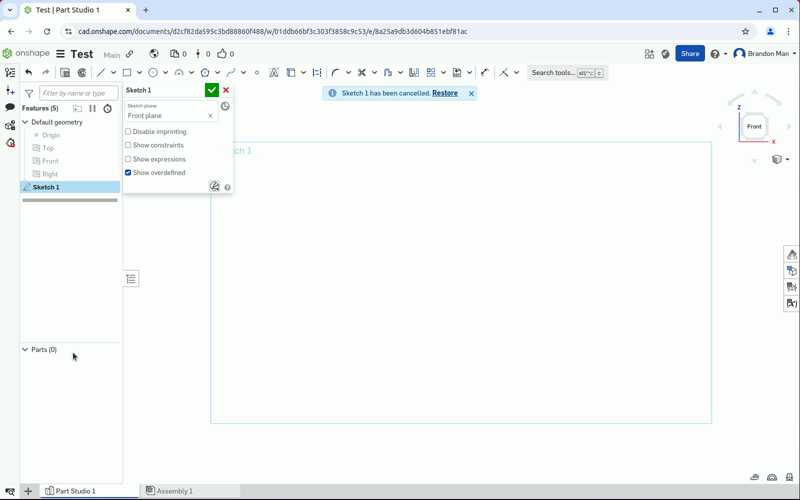
key(l)
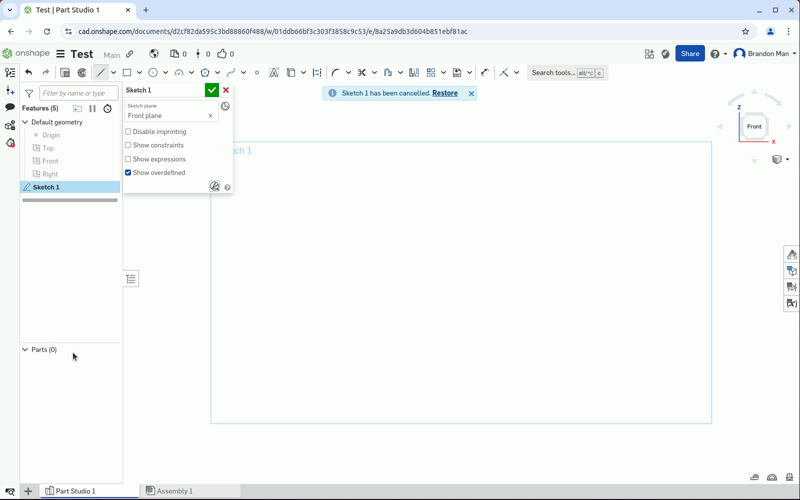
key_down(shift)
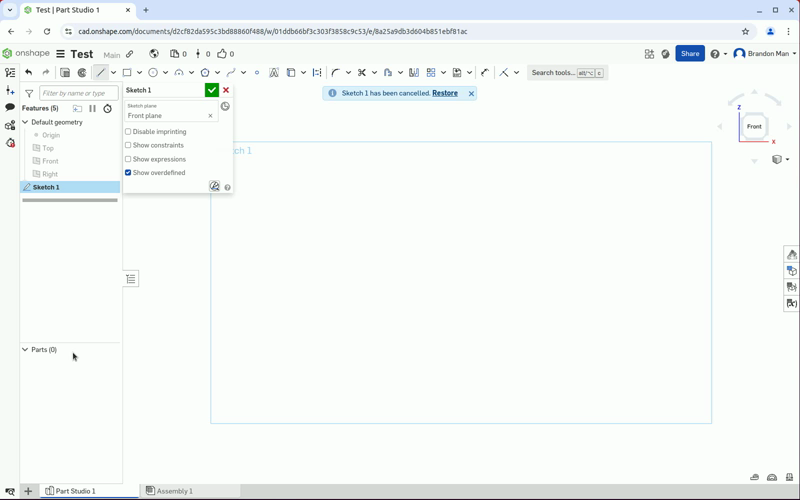
mouse_move(427, 285)
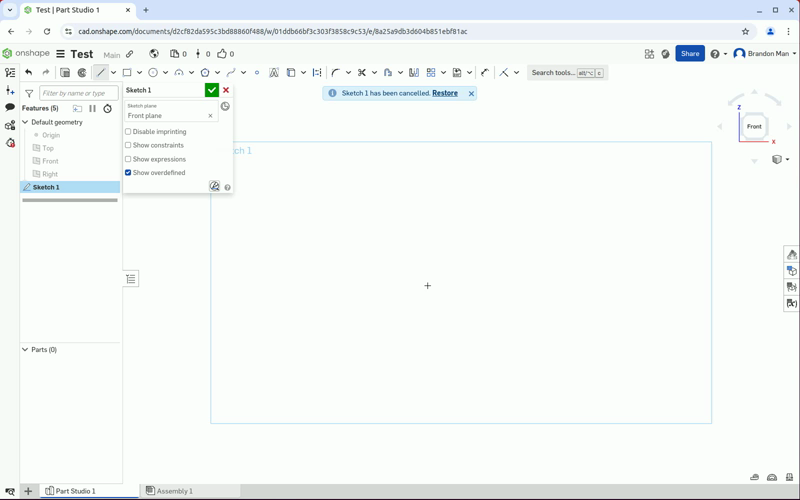
click(427, 285)
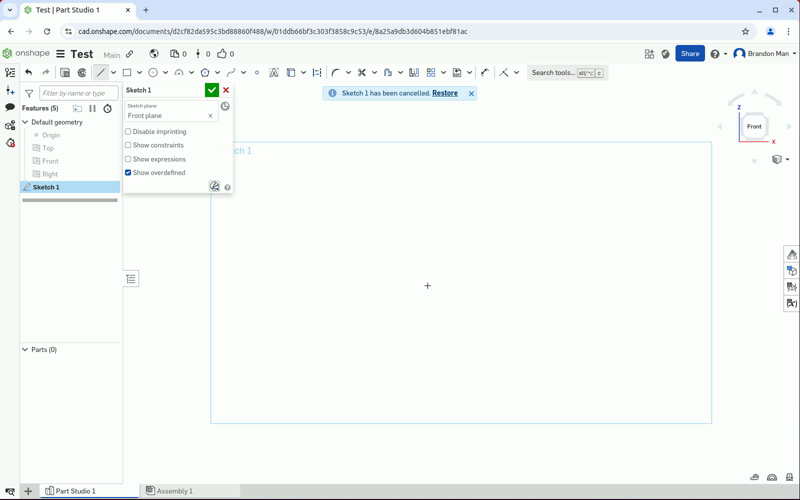
key_up(shift)
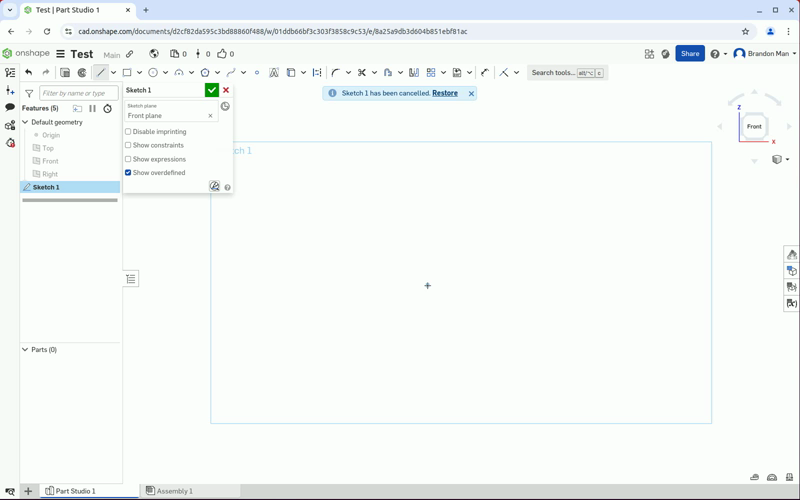
key_down(shift)
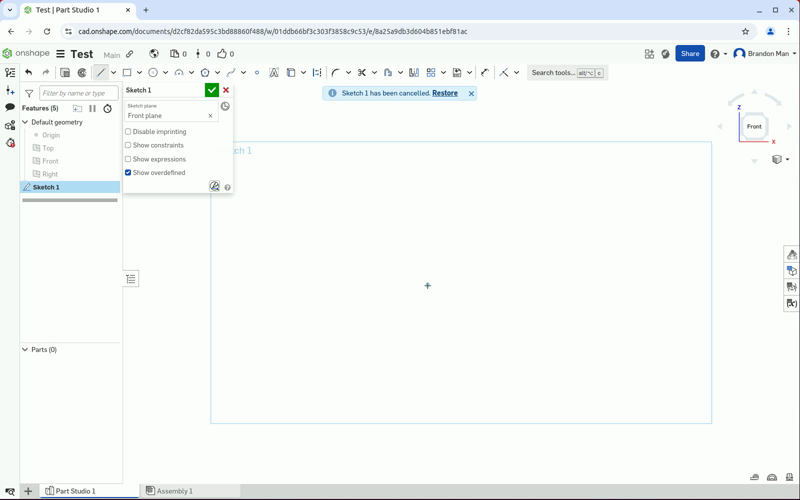
mouse_move(494, 285)
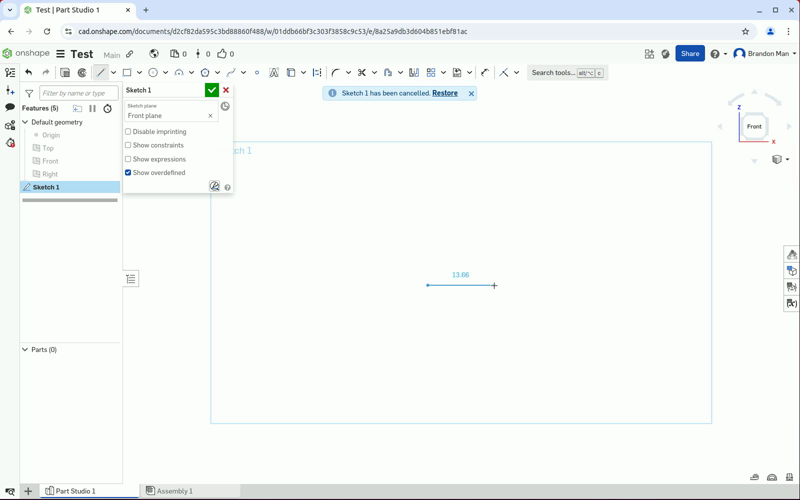
click(494, 285)
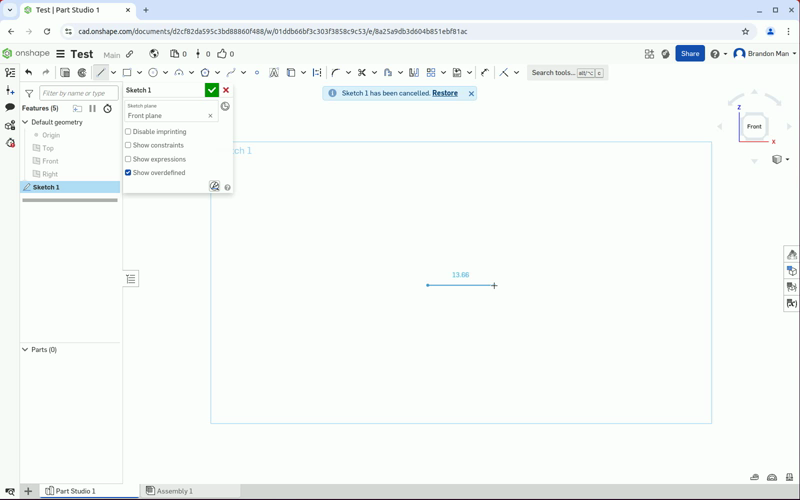
key_up(shift)
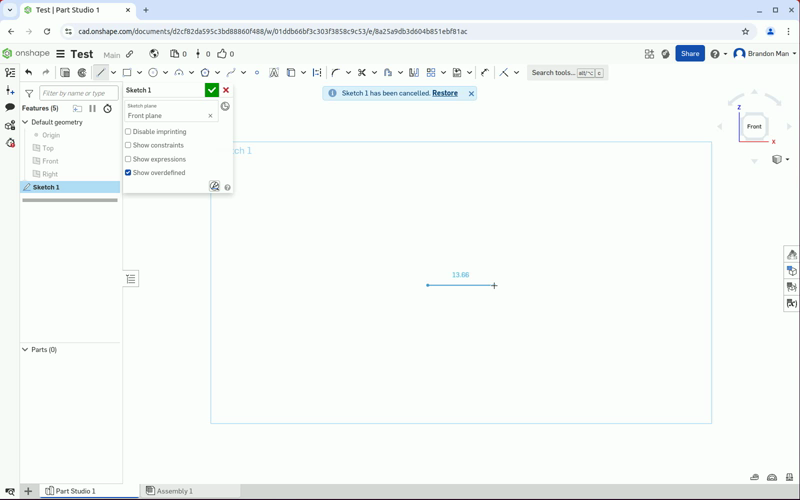
key_down(shift)
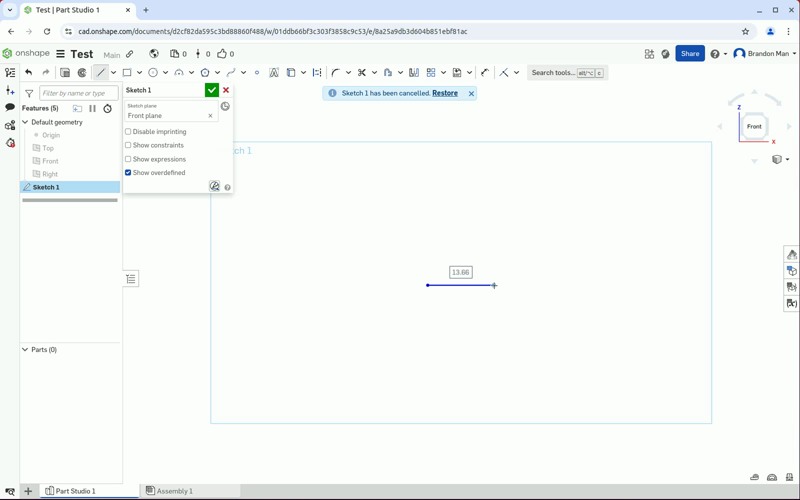
mouse_move(524, 285)
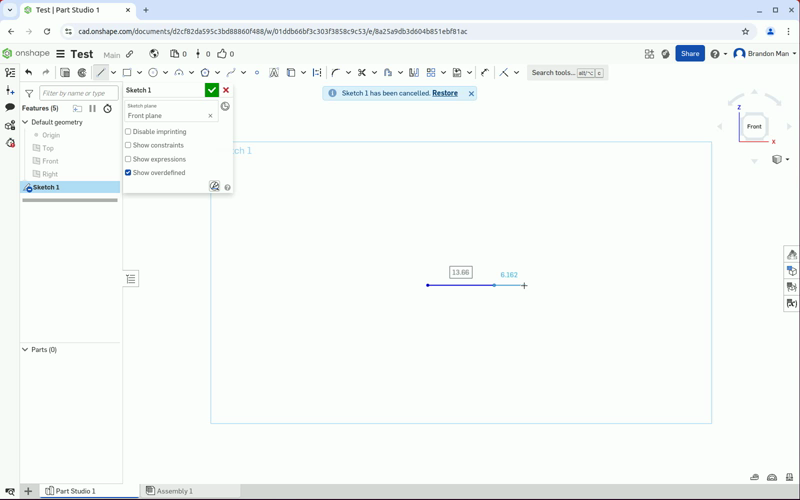
mouse_move(494, 281)
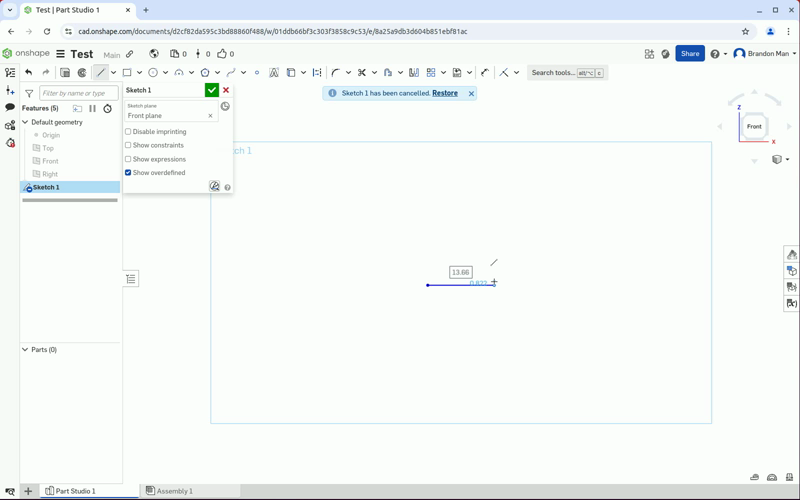
scroll(6)
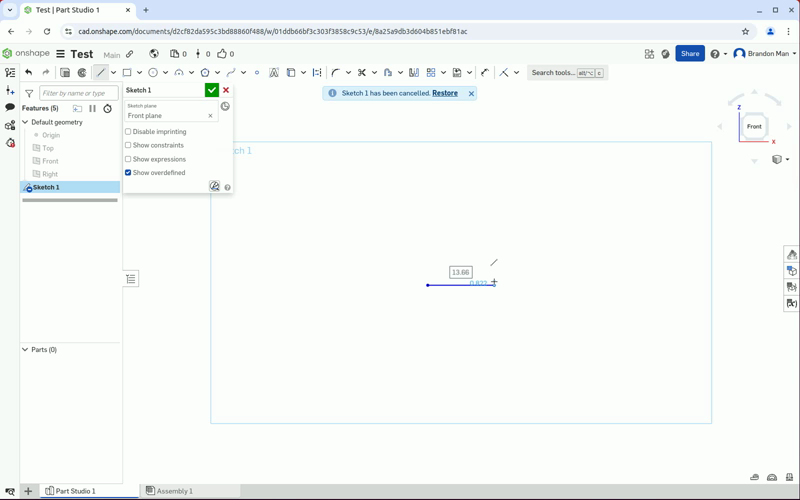
scroll(6)
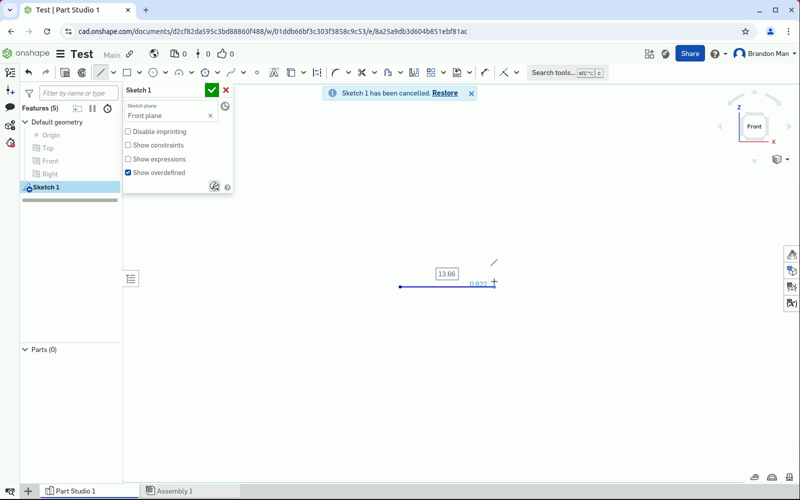
scroll(6)
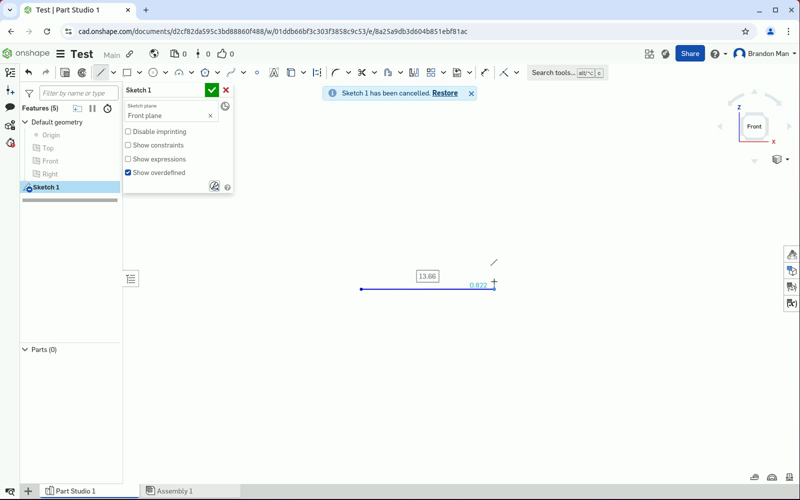
scroll(6)
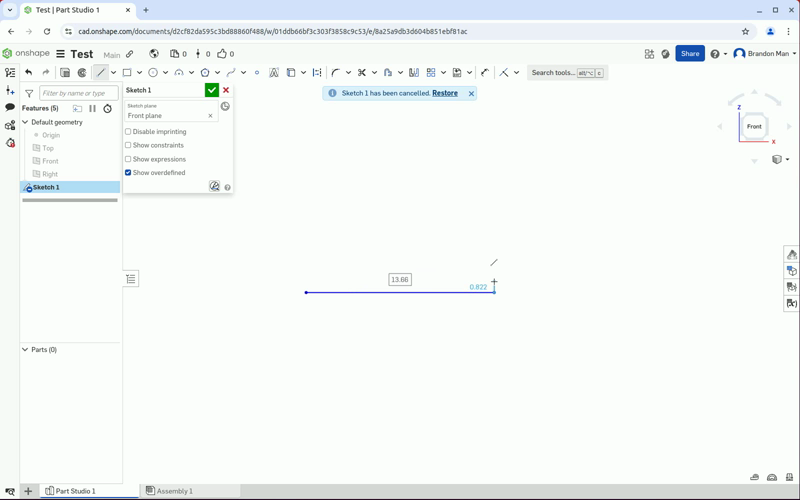
scroll(6)
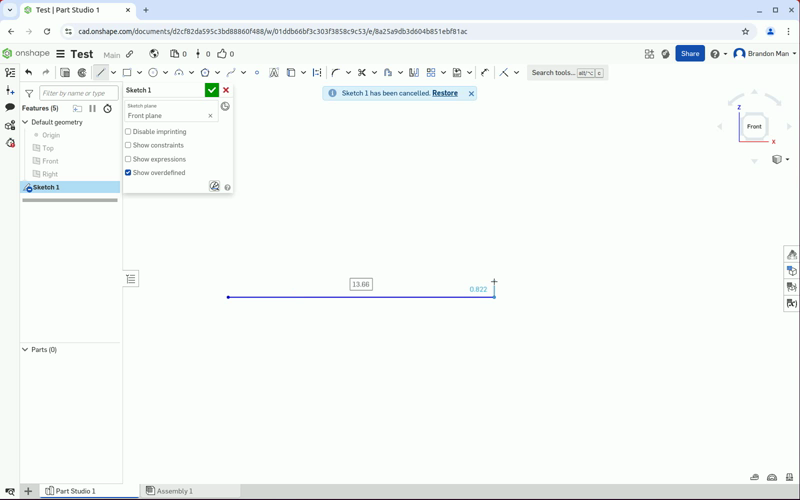
scroll(6)
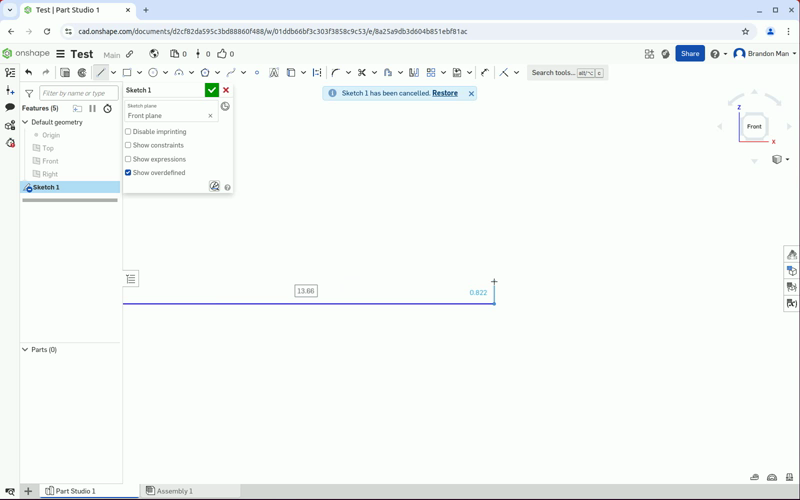
scroll(6)
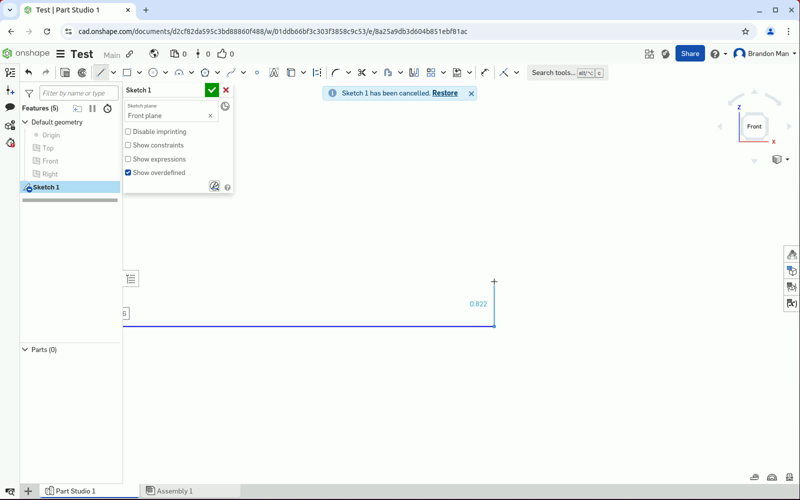
click(494, 281)
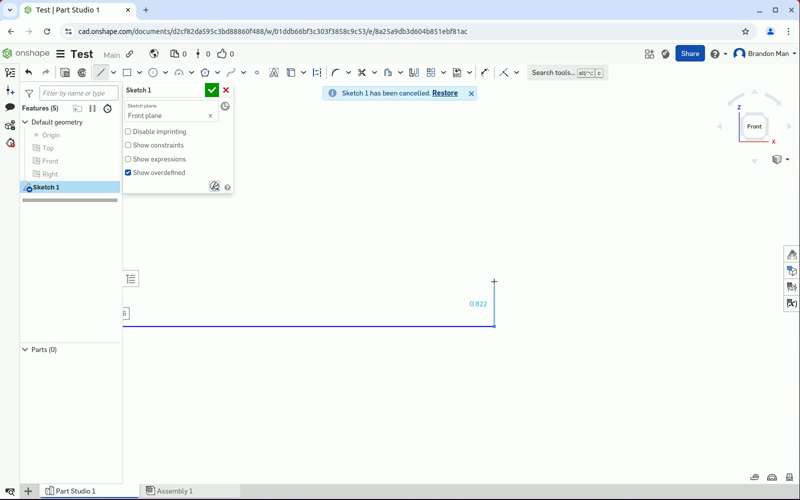
scroll(-6)
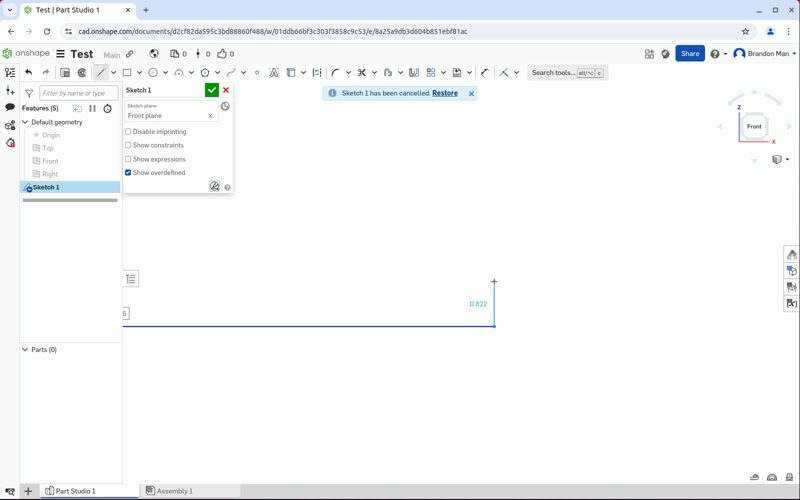
scroll(-6)
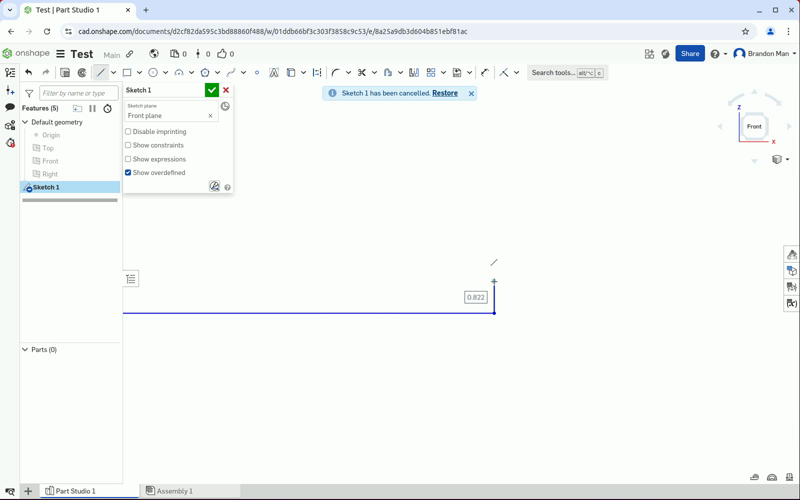
scroll(-6)
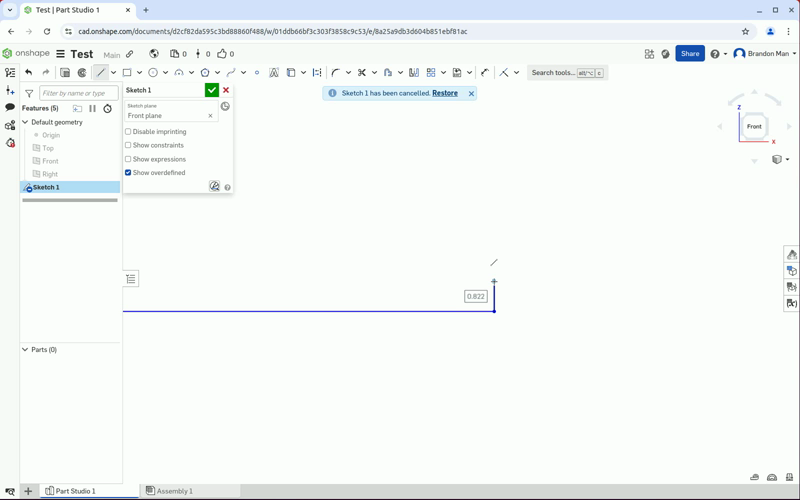
scroll(-6)
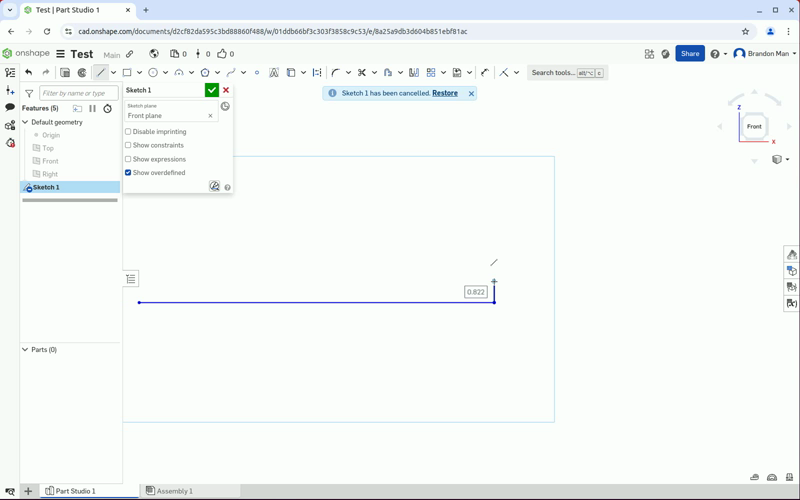
scroll(-6)
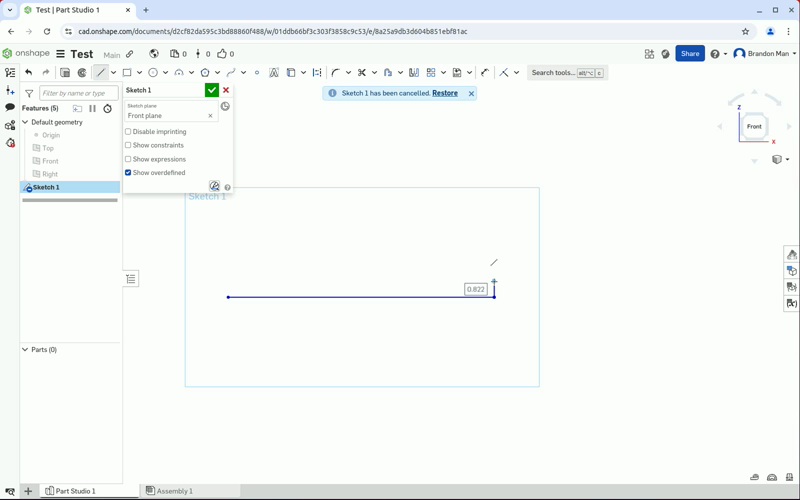
scroll(-6)
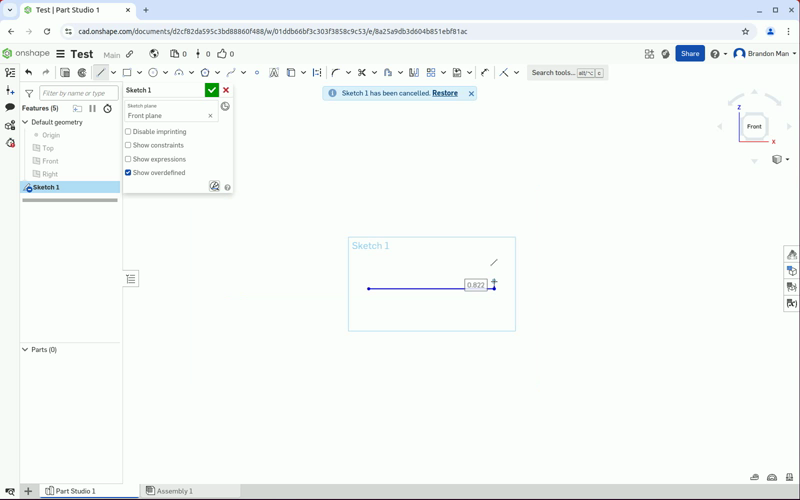
scroll(-6)
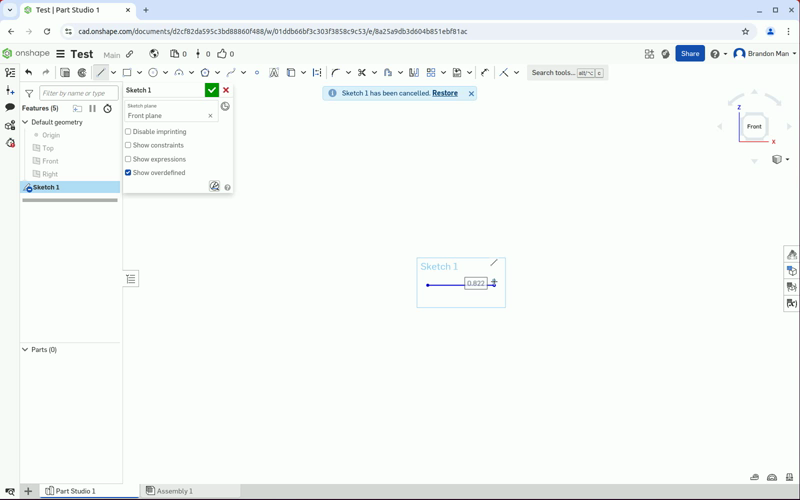
key_up(shift)
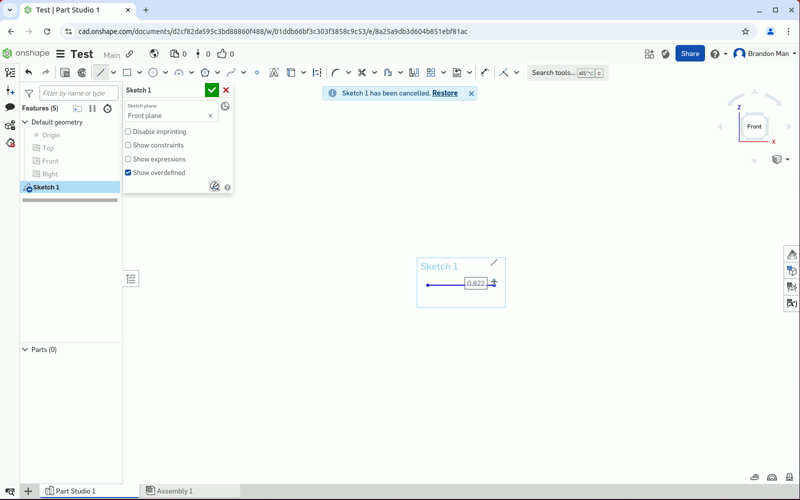
key_down(shift)
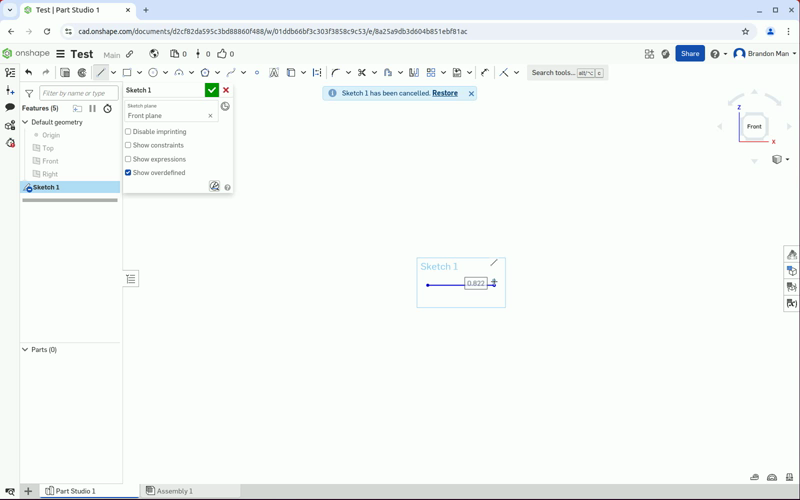
mouse_move(427, 281)
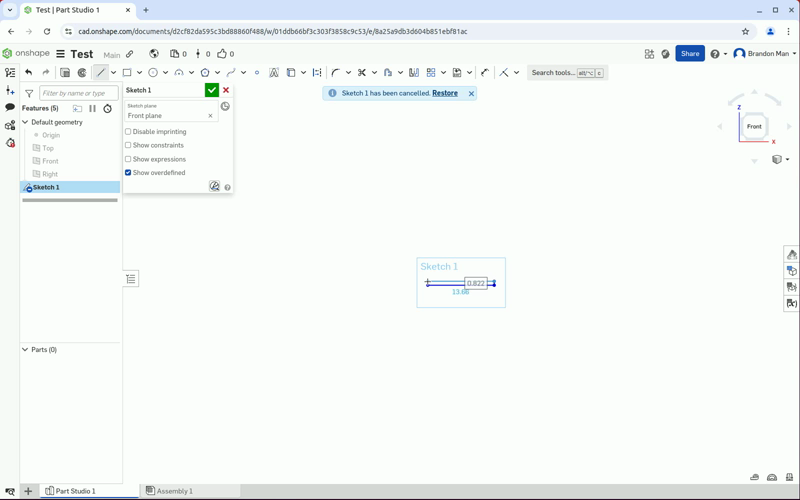
scroll(6)
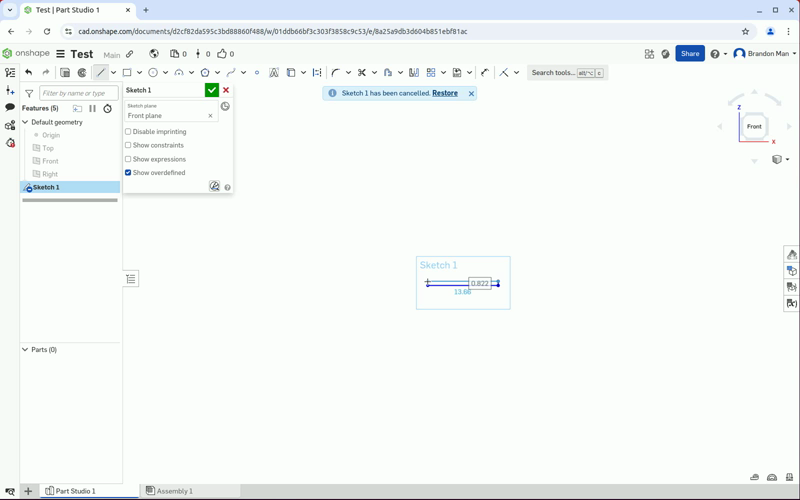
scroll(6)
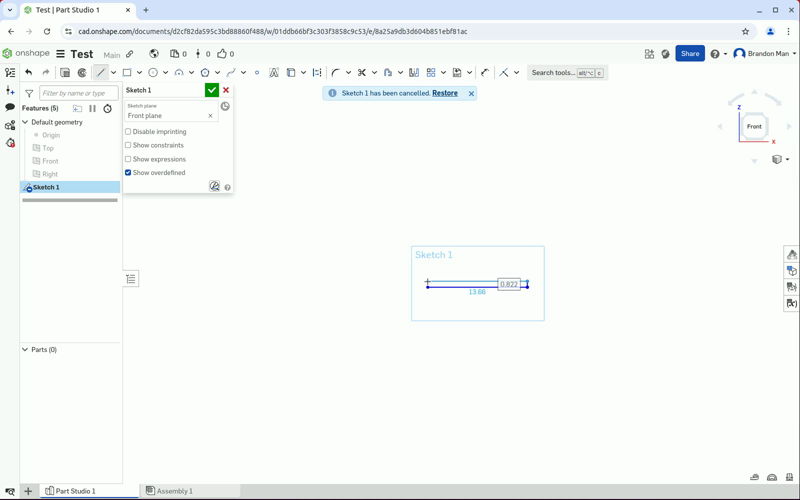
scroll(6)
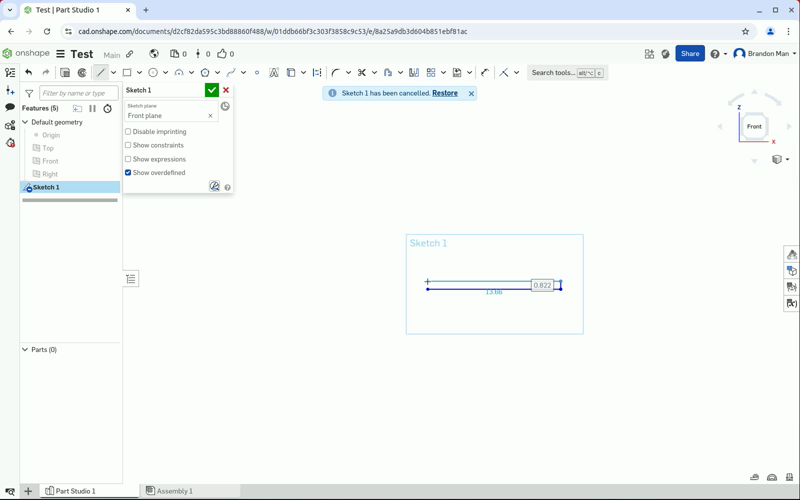
scroll(6)
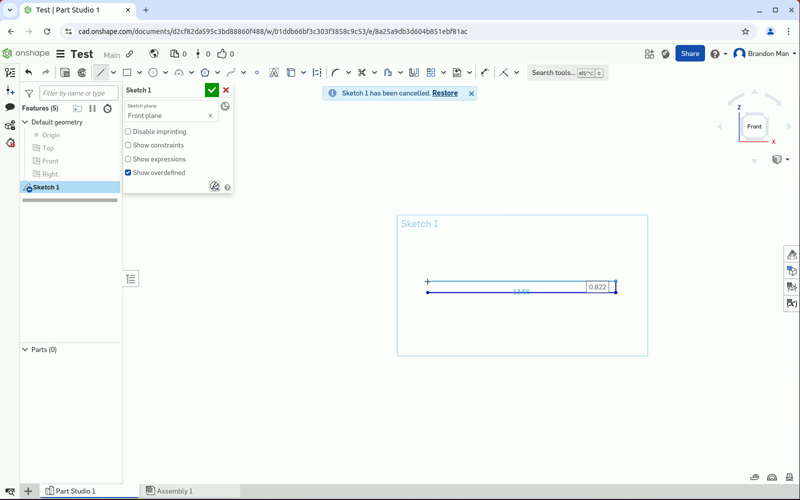
scroll(6)
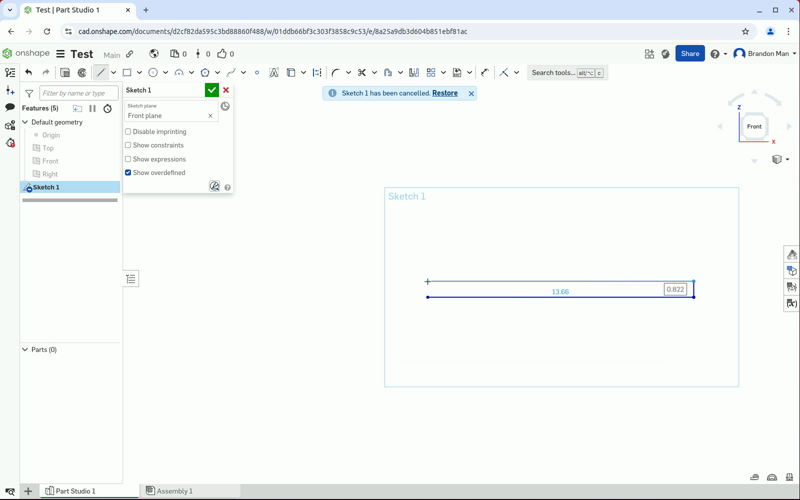
scroll(6)
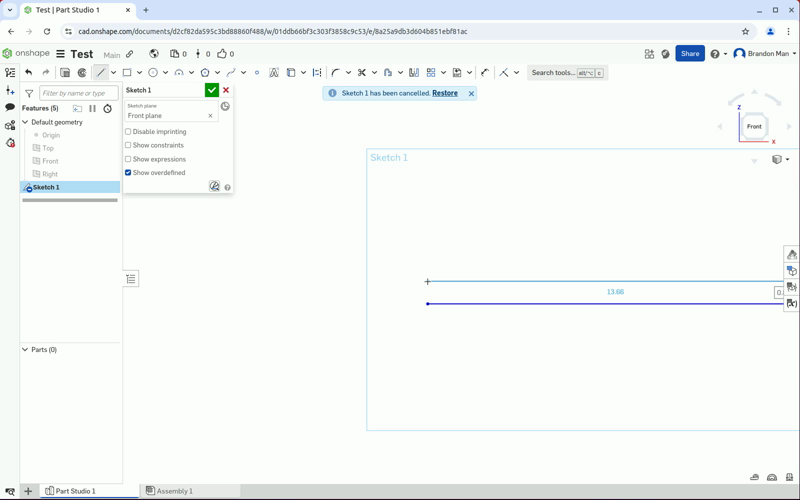
scroll(6)
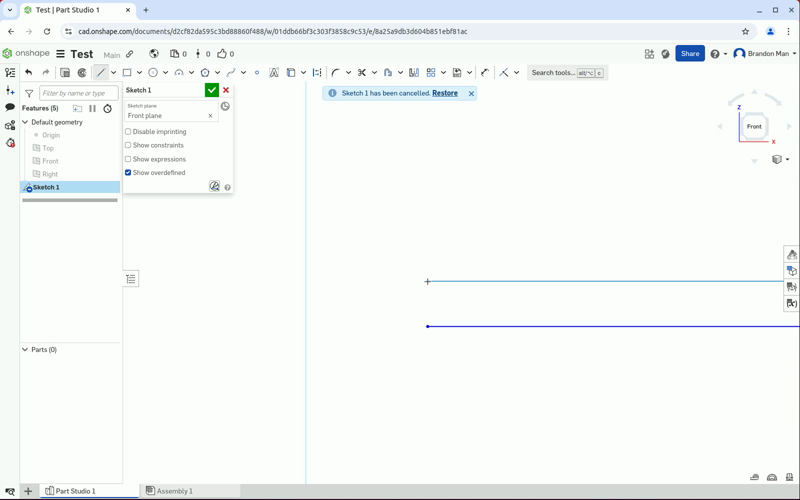
click(427, 281)
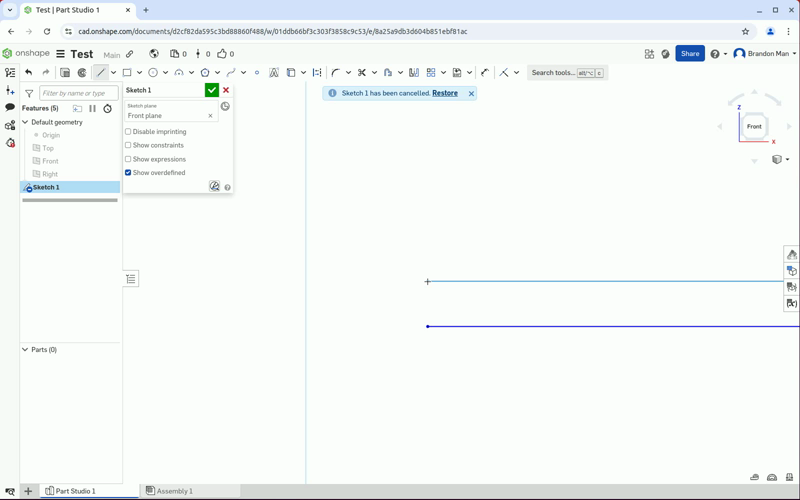
scroll(-6)
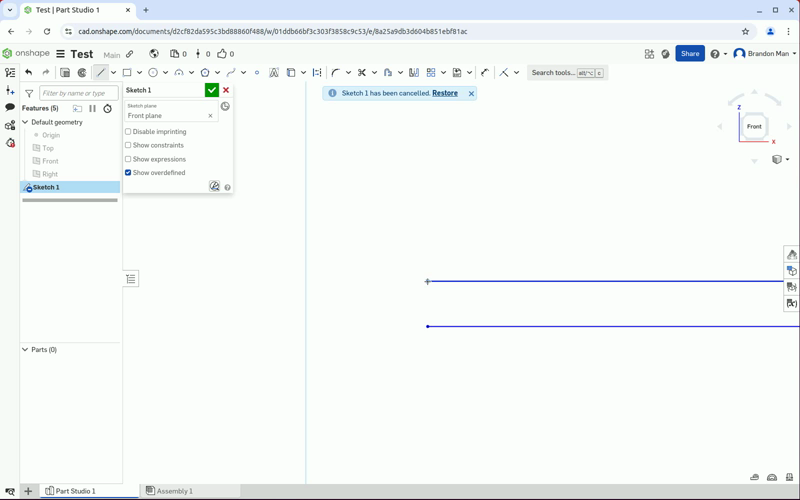
scroll(-6)
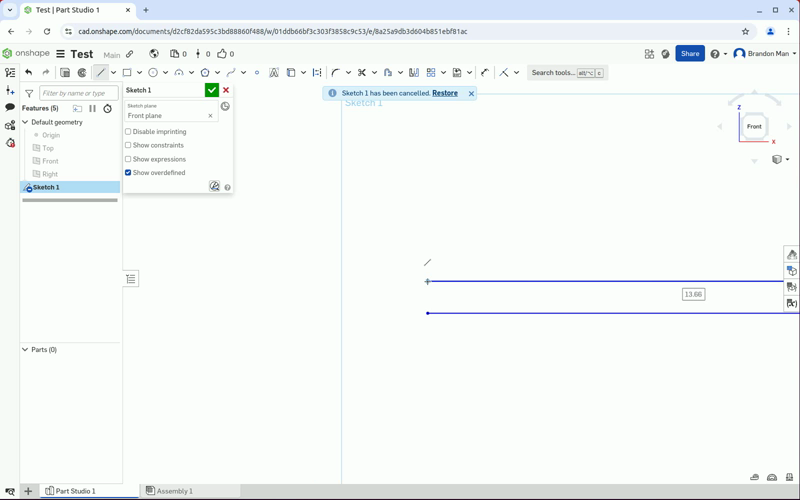
scroll(-6)
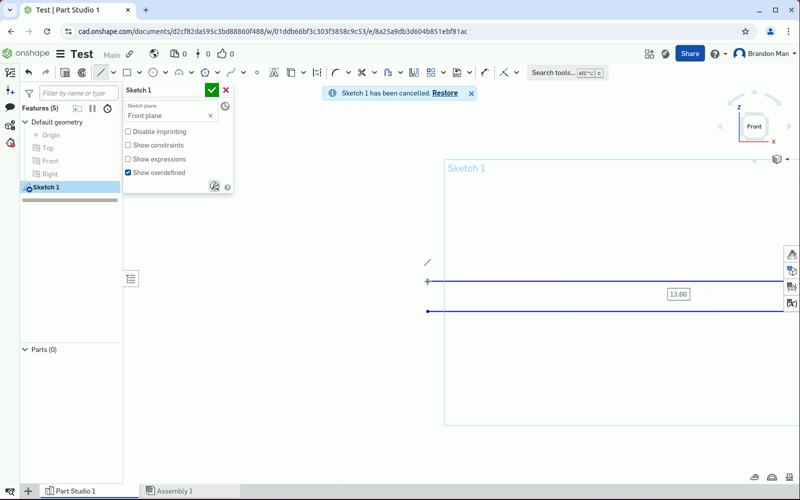
scroll(-6)
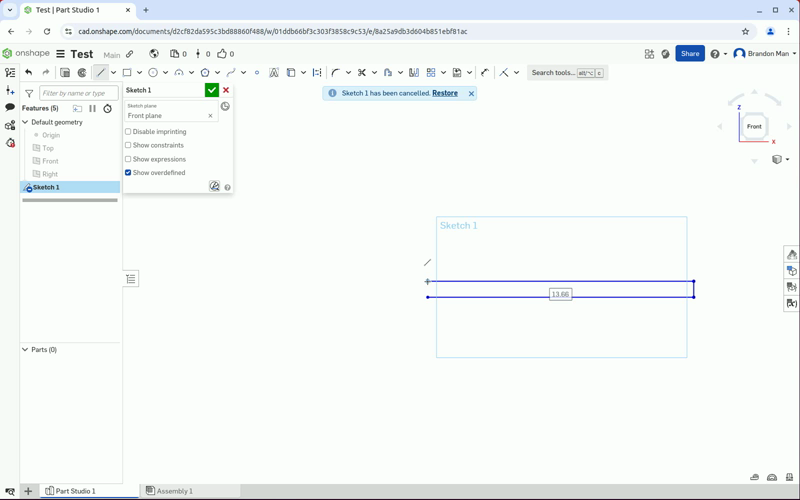
scroll(-6)
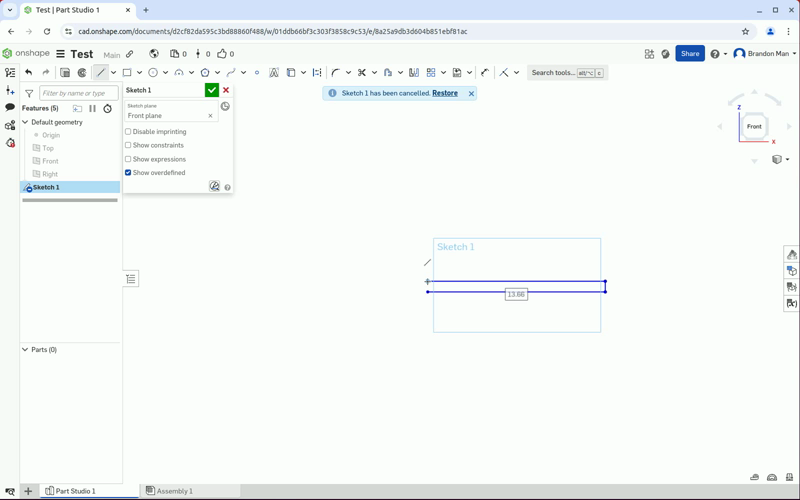
scroll(-6)
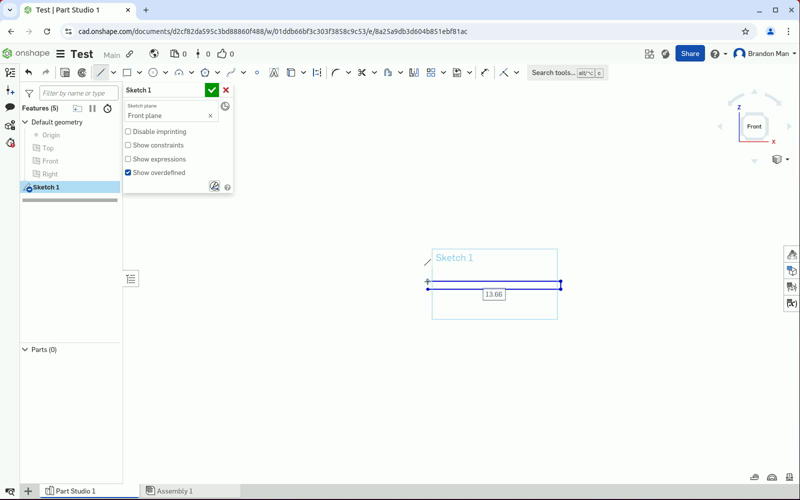
scroll(-6)
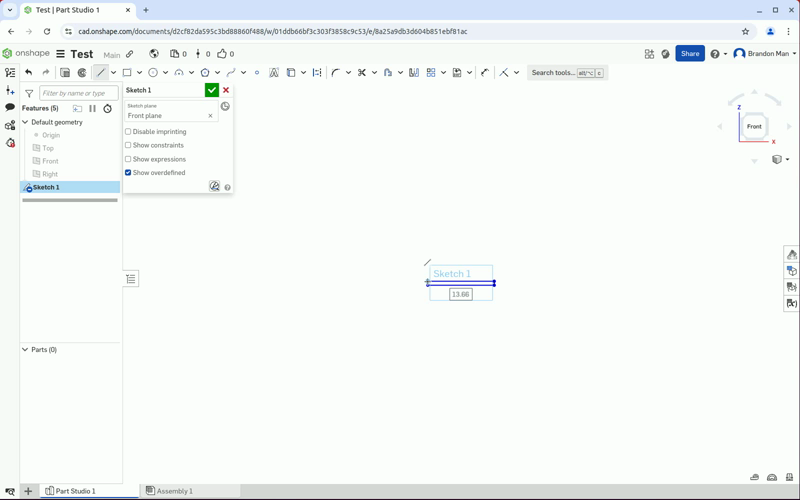
key_up(shift)
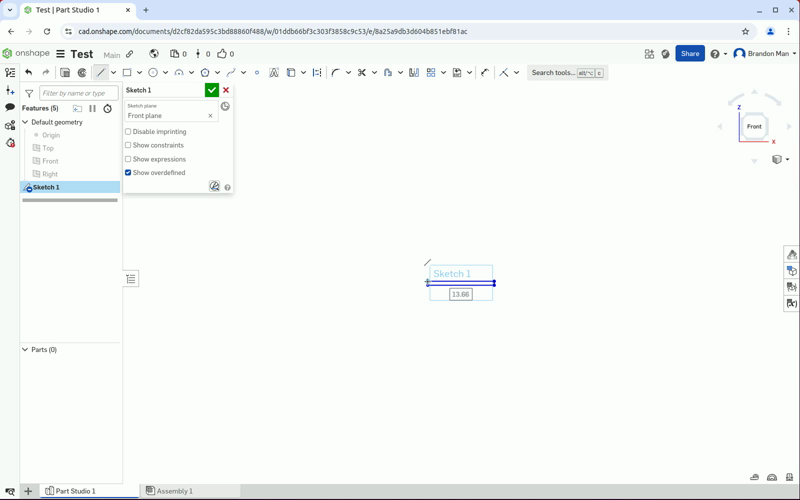
mouse_move(457, 281)
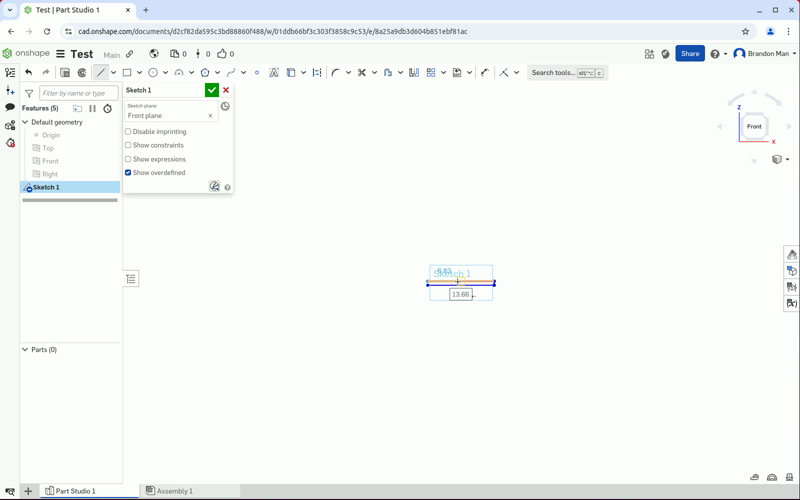
key_down(shift)
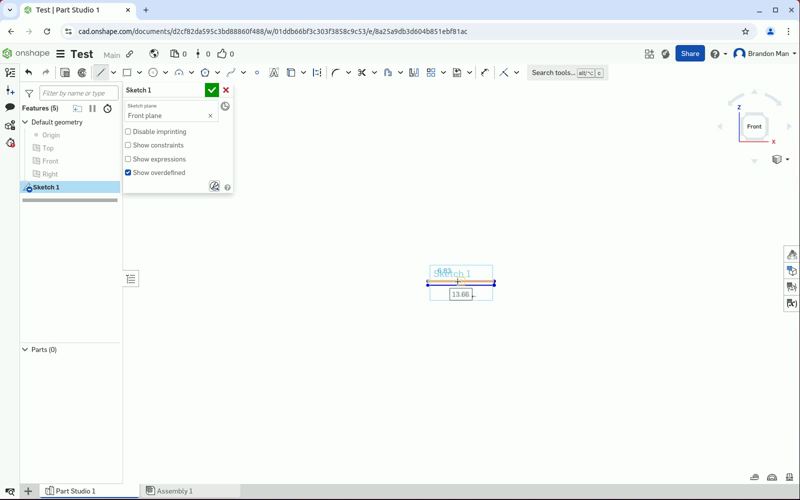
mouse_move(427, 285)
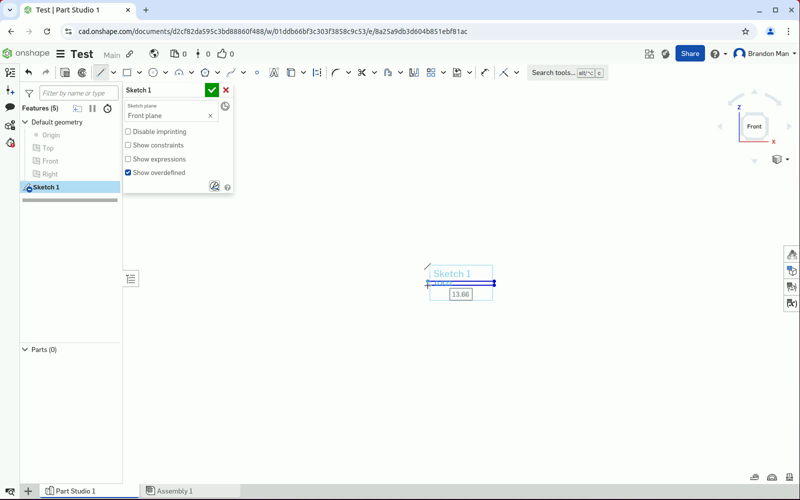
scroll(6)
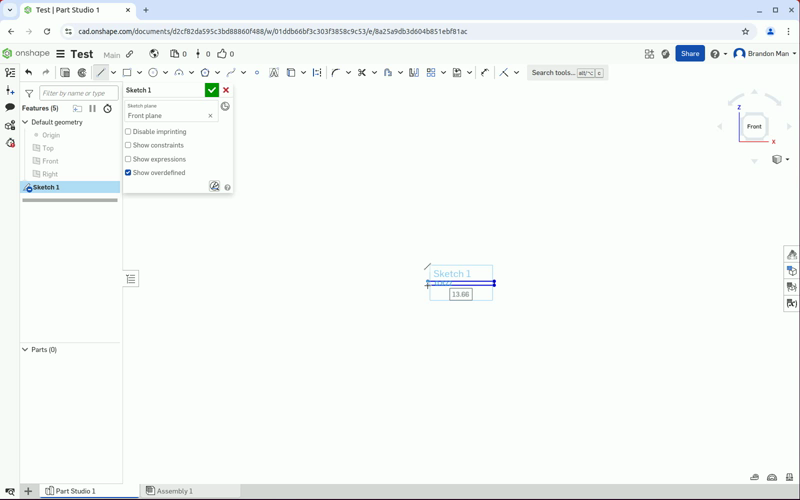
scroll(6)
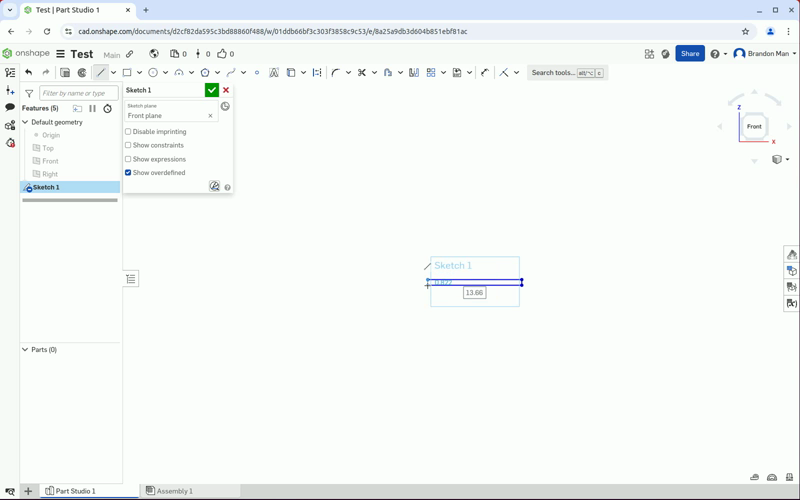
scroll(6)
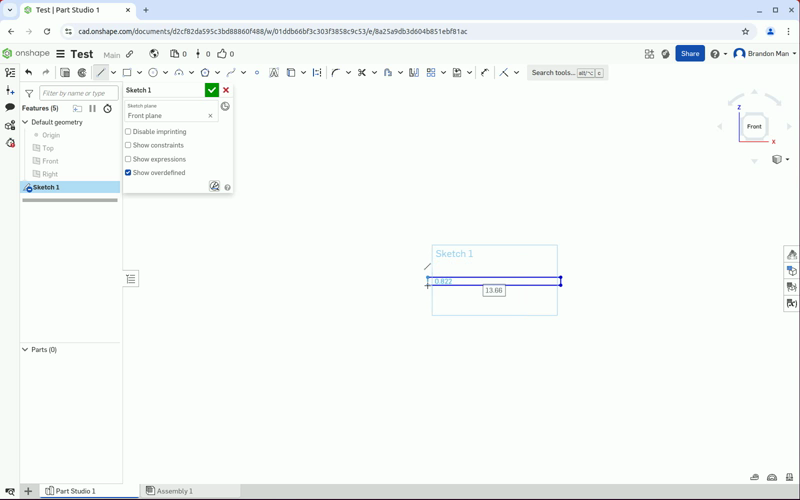
scroll(6)
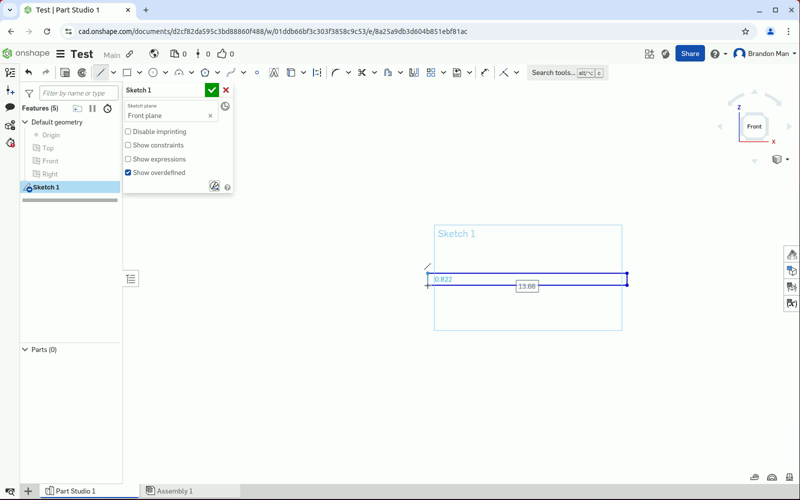
scroll(6)
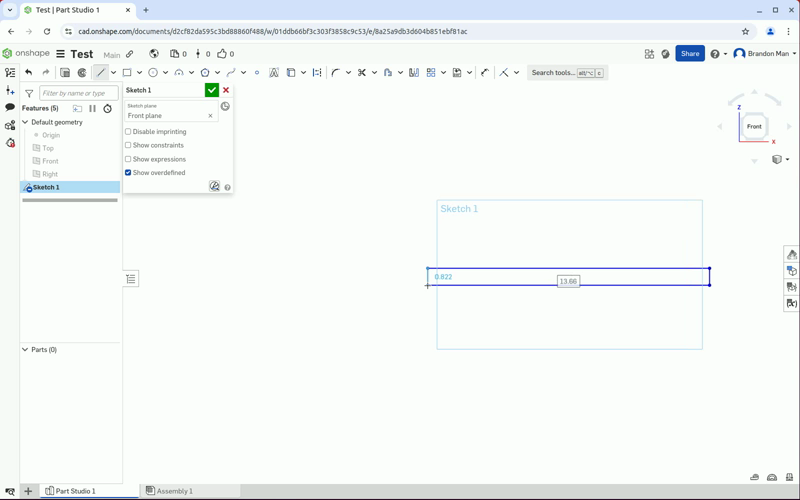
scroll(6)
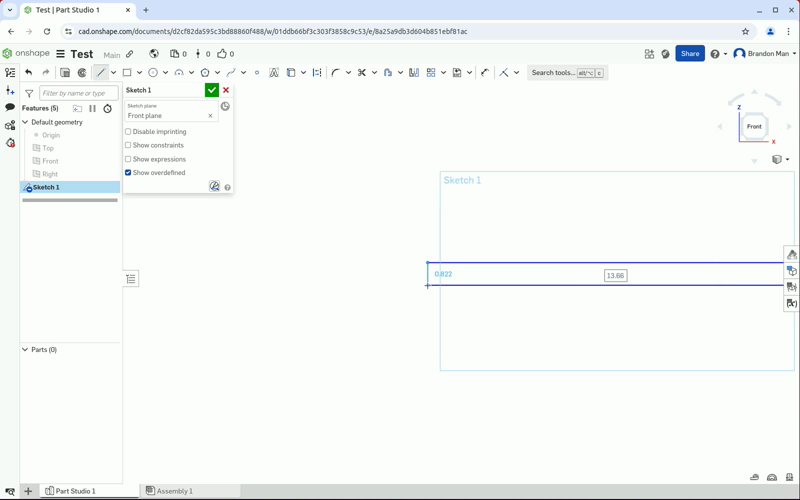
scroll(6)
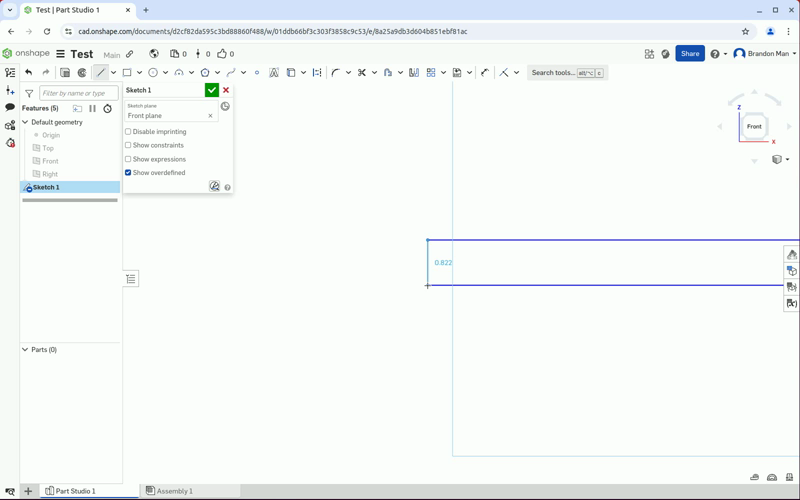
key_up(shift)
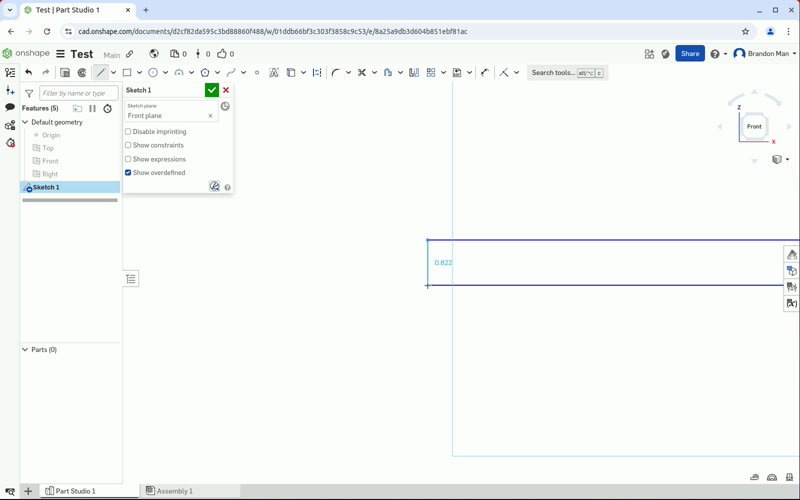
click(427, 285)
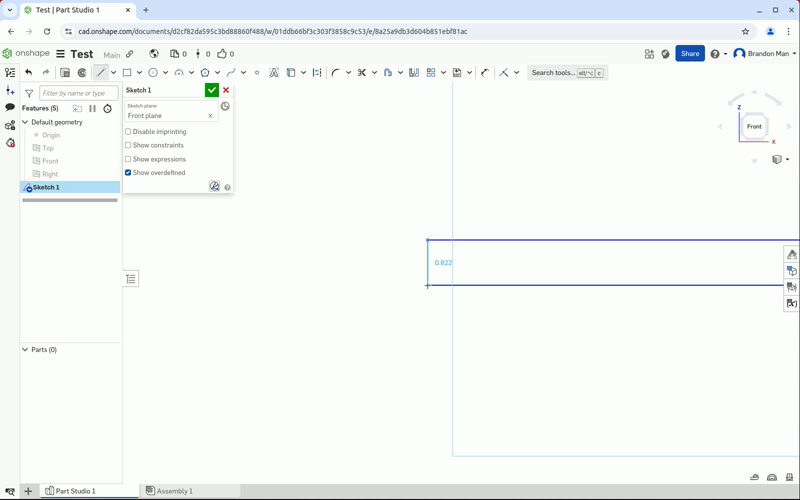
scroll(-6)
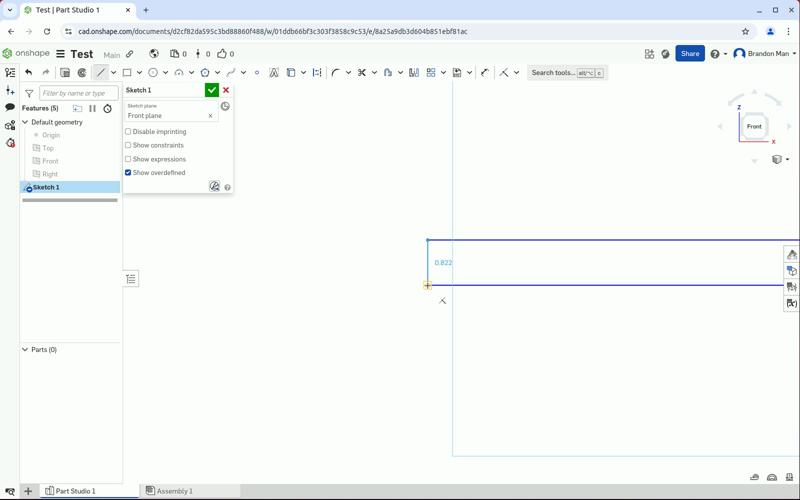
scroll(-6)
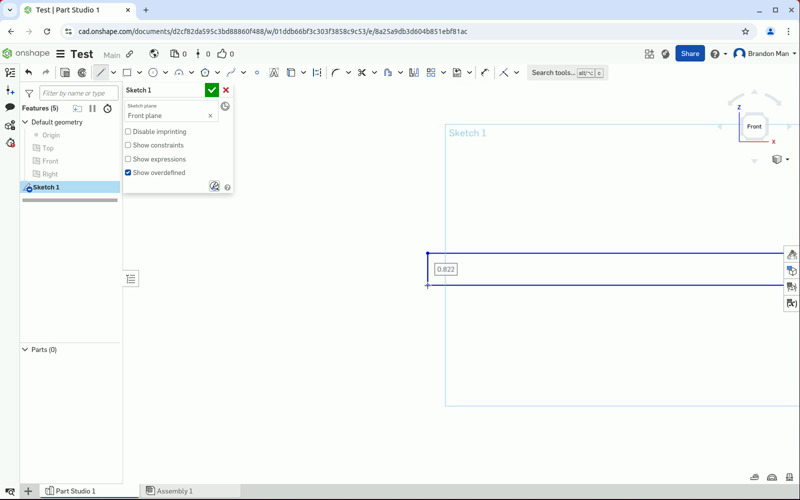
scroll(-6)
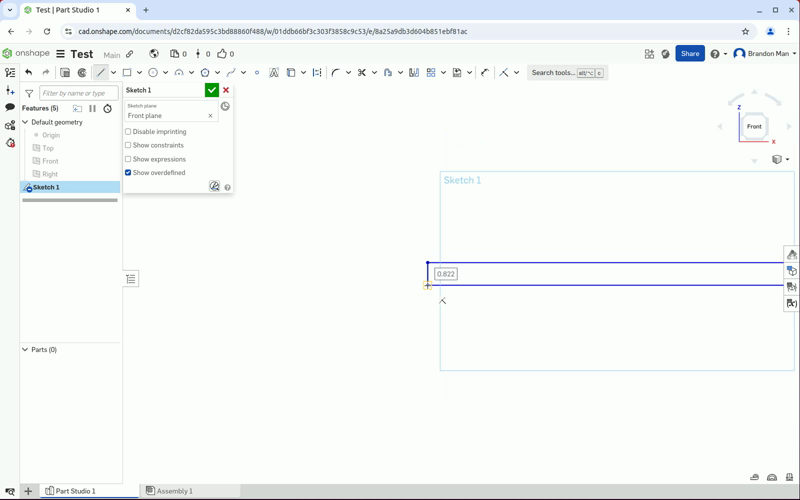
scroll(-6)
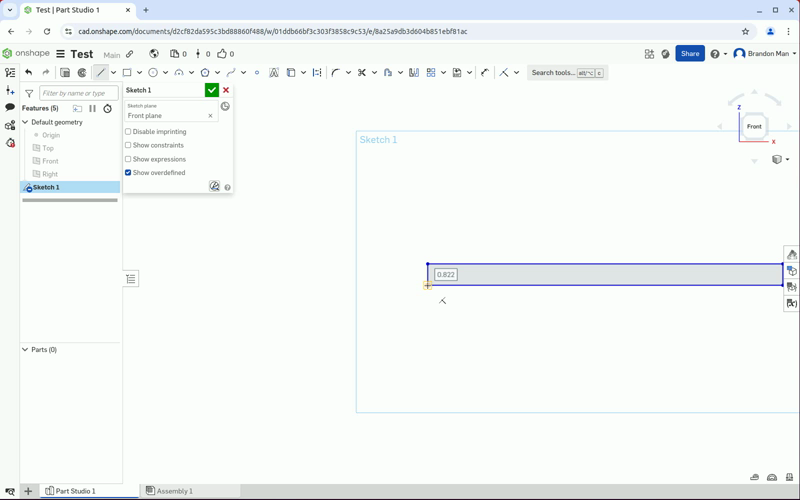
scroll(-6)
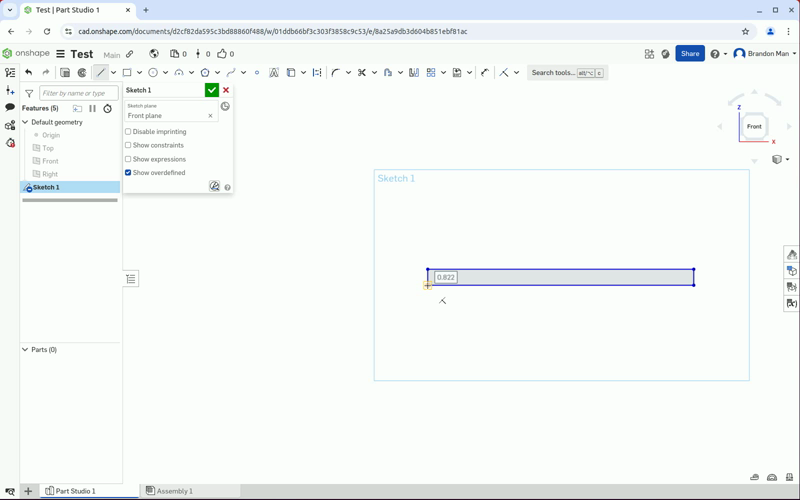
scroll(-6)
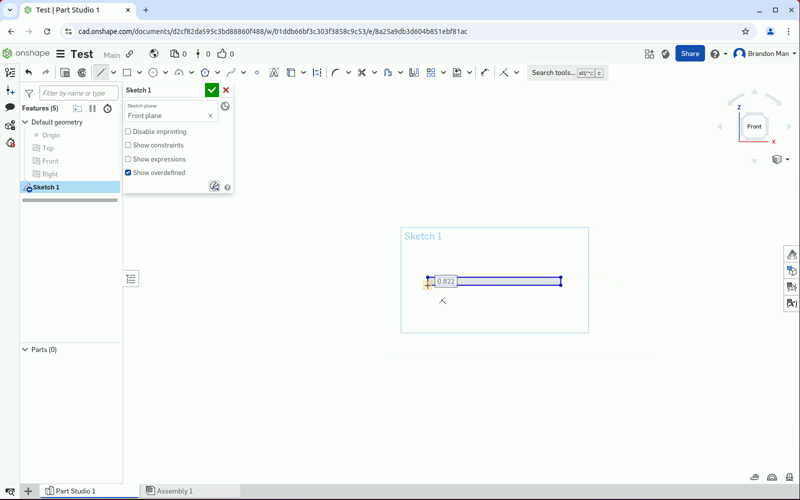
scroll(-6)
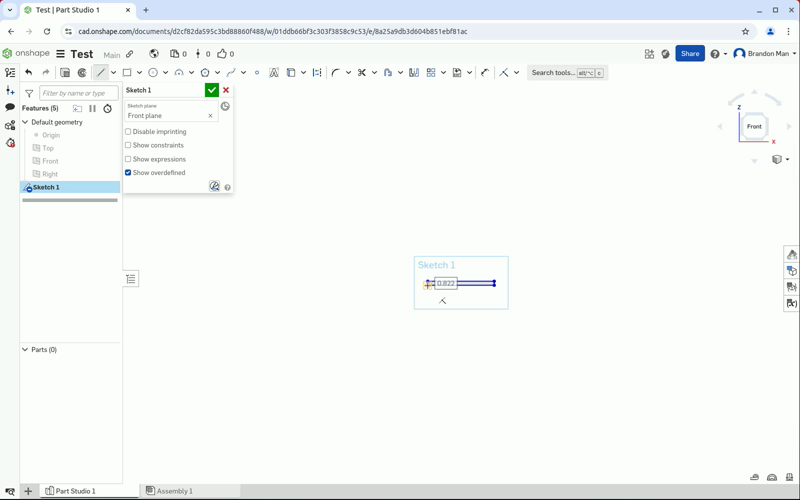
key(esc)
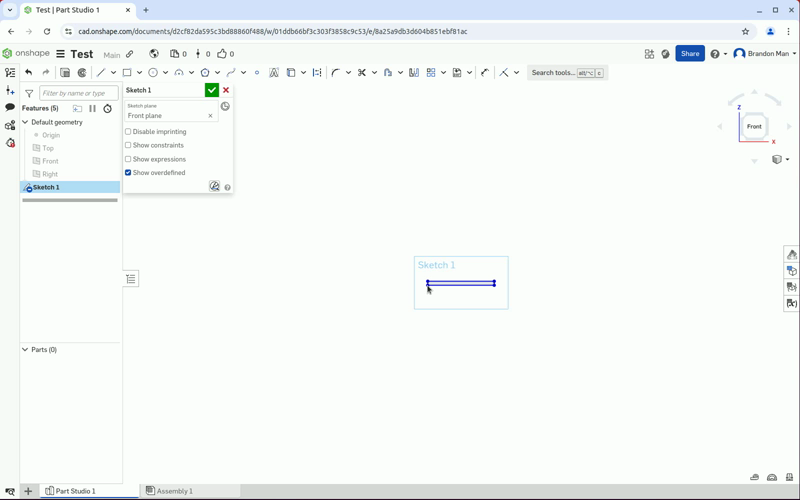
mouse_move(473, 281)
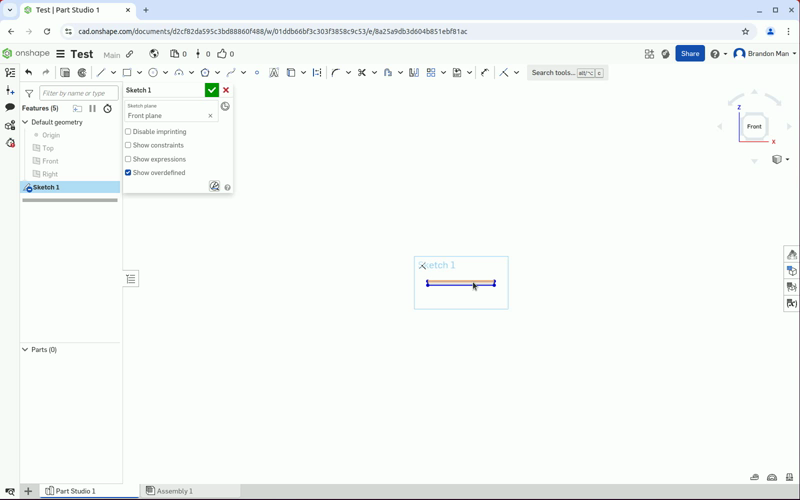
scroll(6)
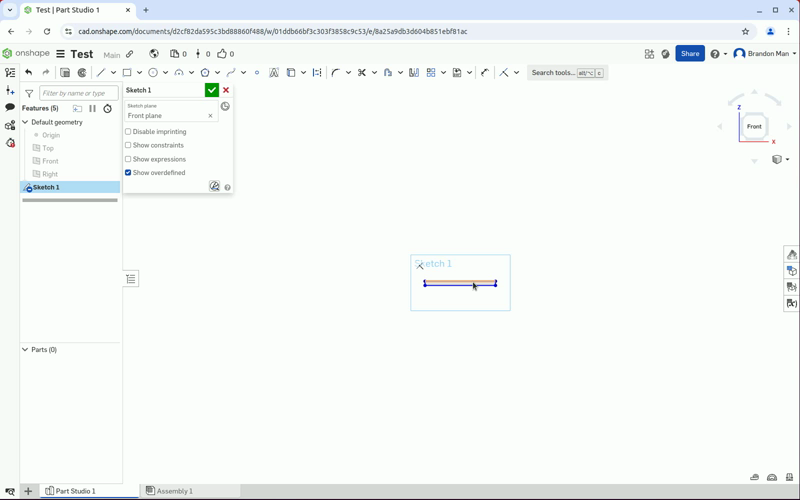
scroll(6)
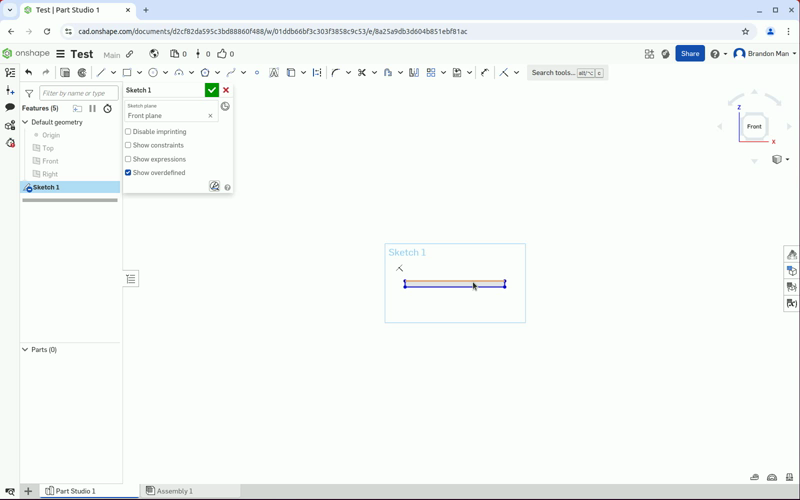
scroll(6)
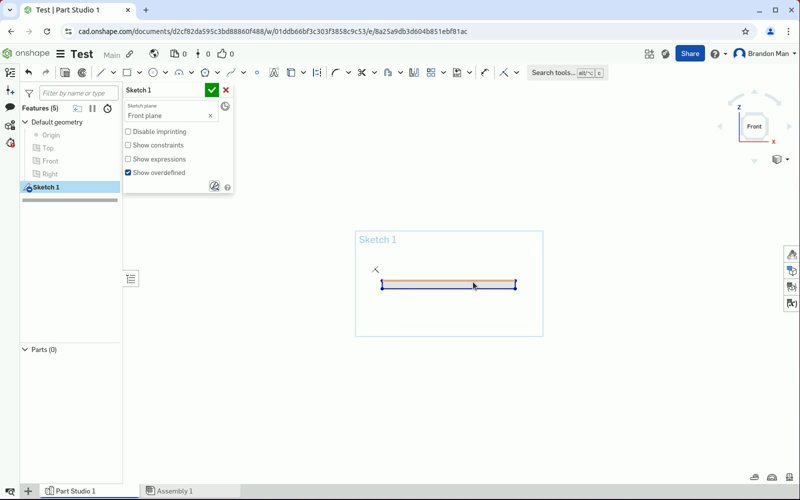
scroll(6)
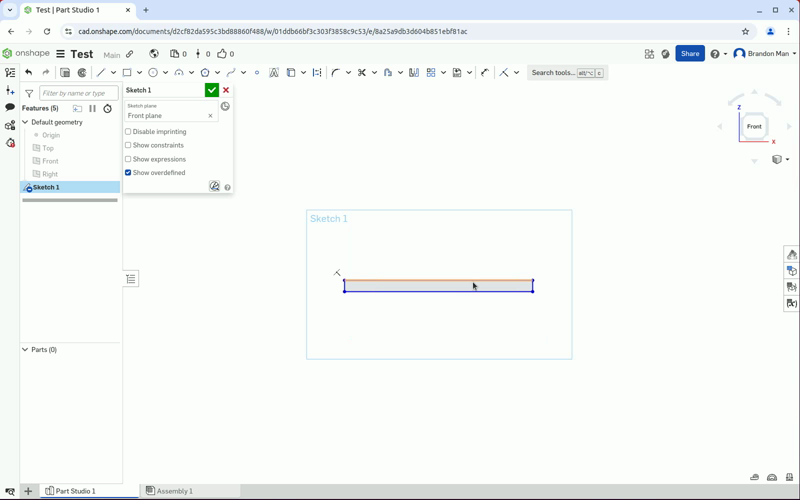
scroll(6)
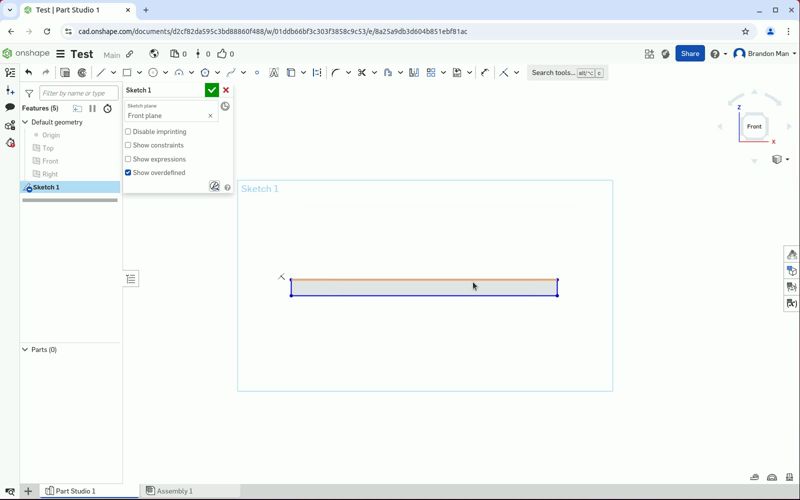
scroll(6)
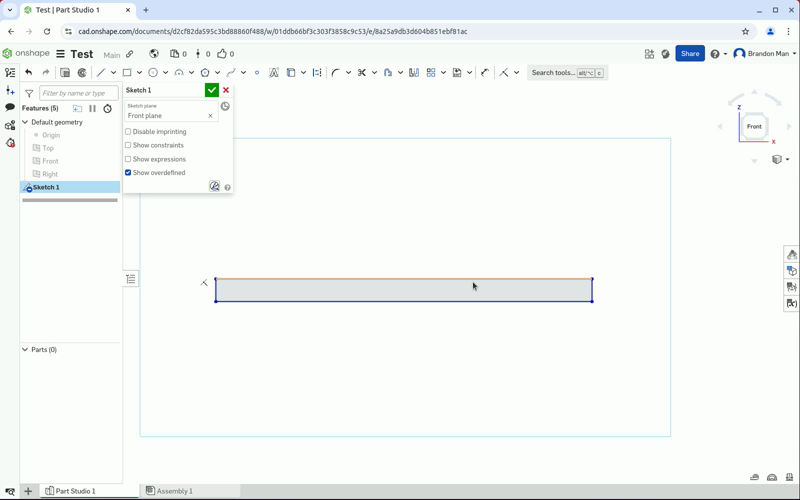
scroll(6)
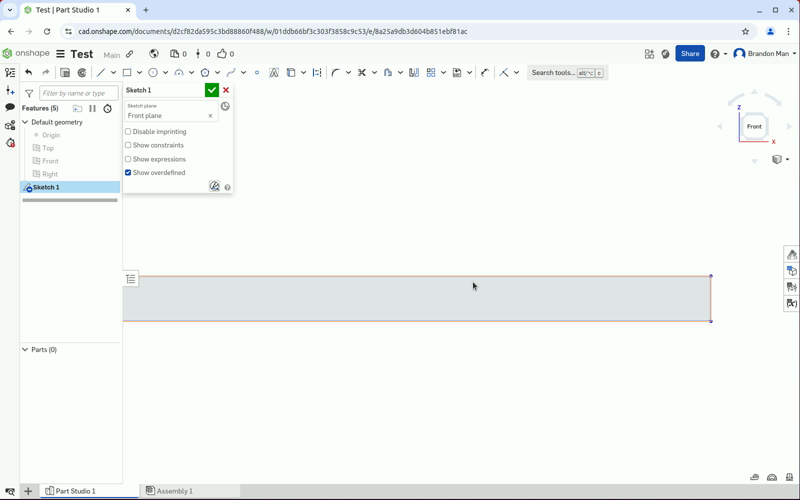
click(473, 281)
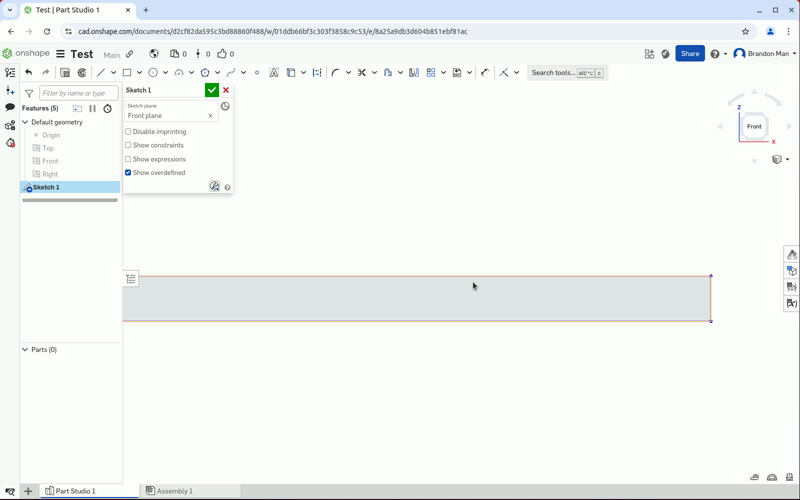
scroll(-6)
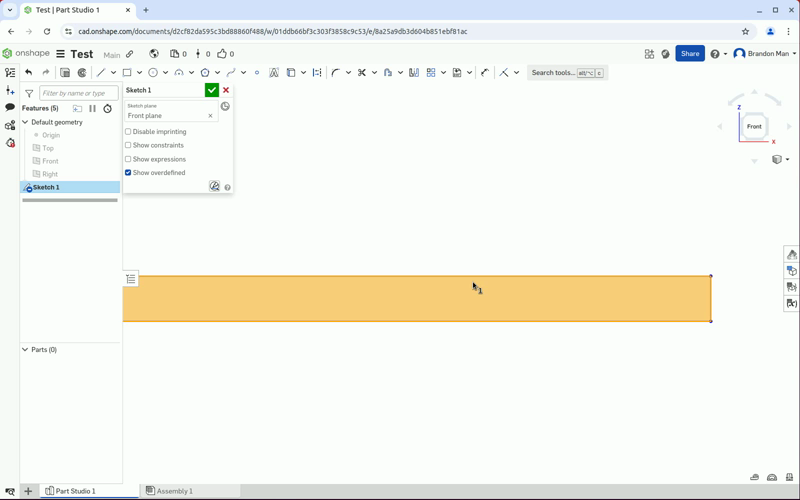
scroll(-6)
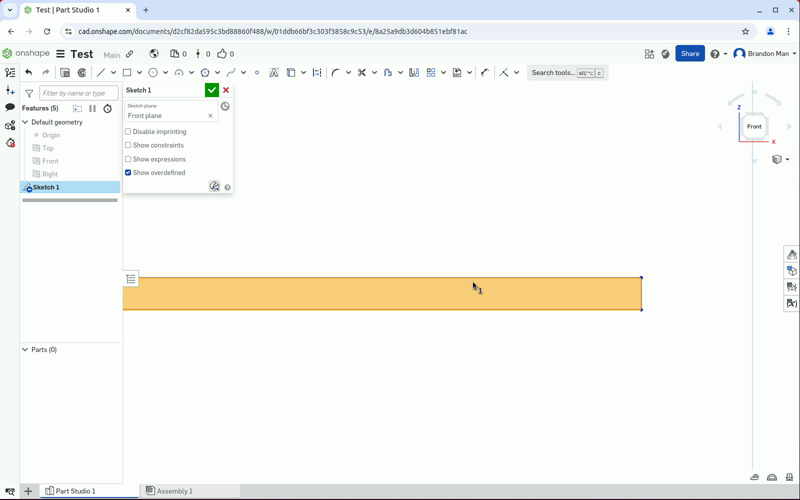
scroll(-6)
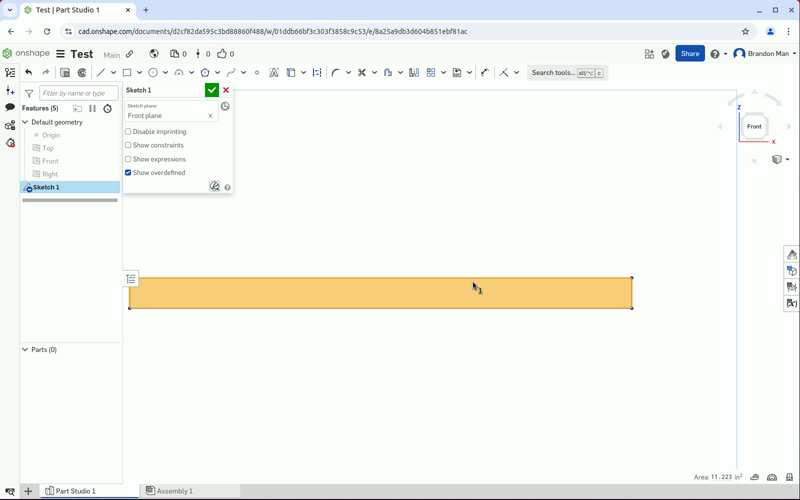
scroll(-6)
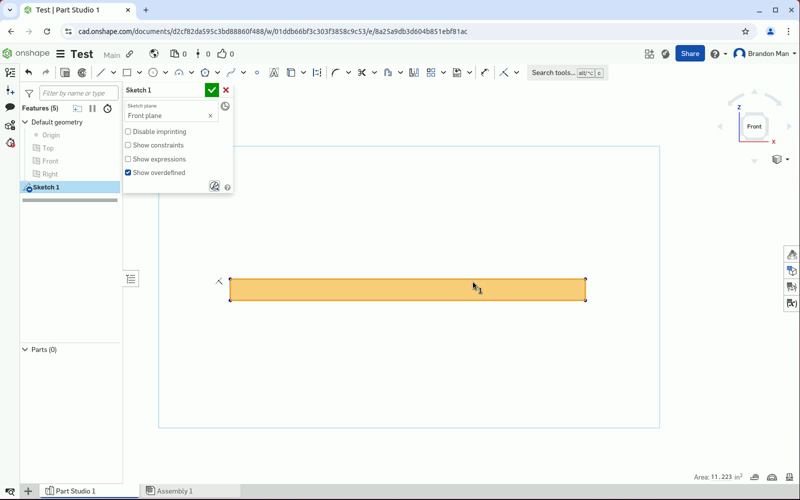
scroll(-6)
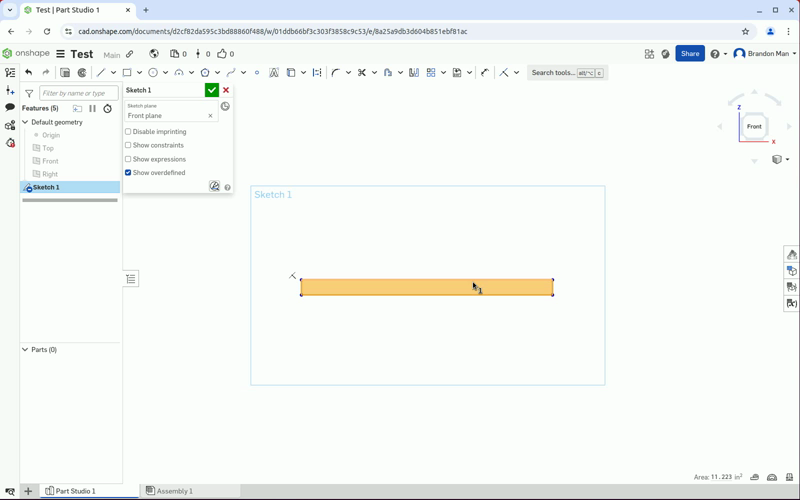
scroll(-6)
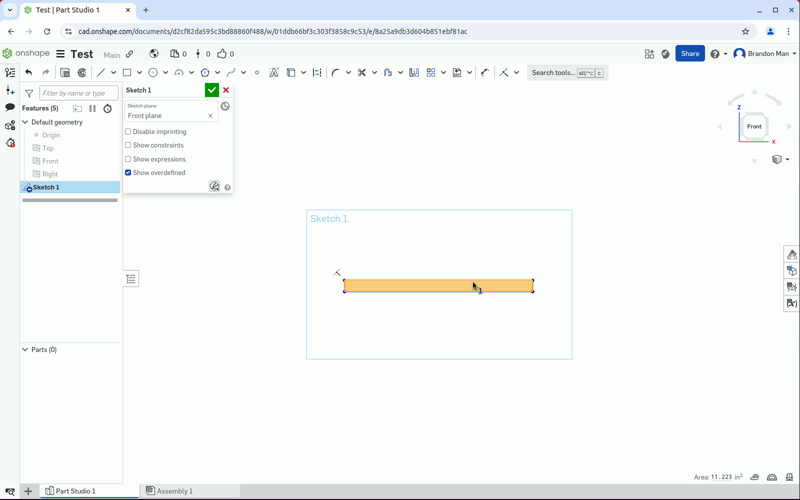
scroll(-6)
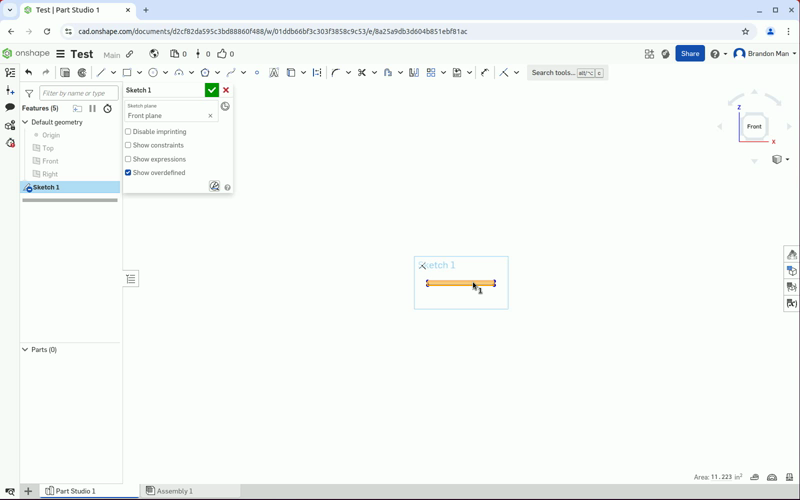
mouse_move(73, 352)
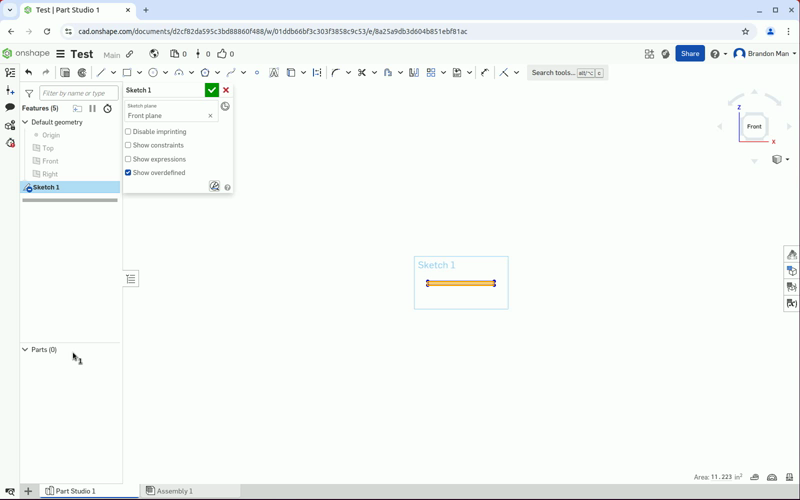
key(shift+y)
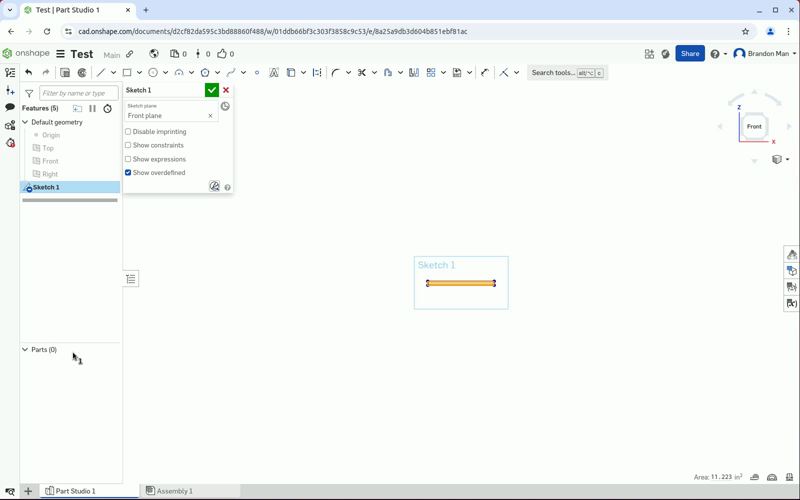
key(shift+e)
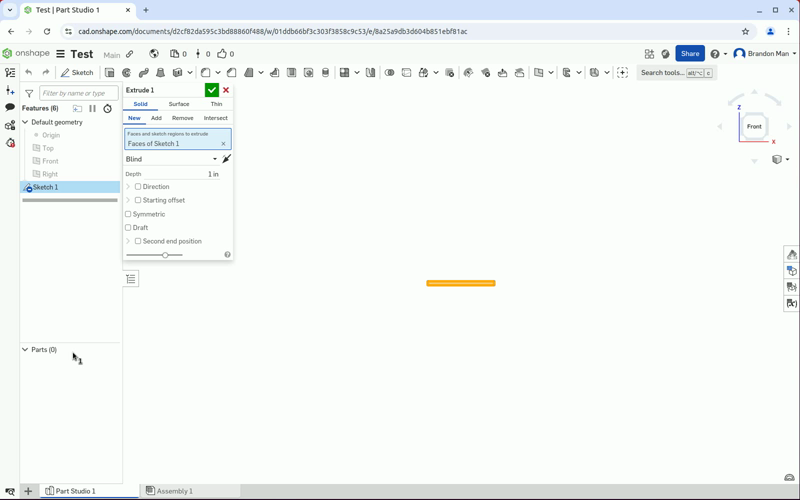
mouse_move(143, 106)
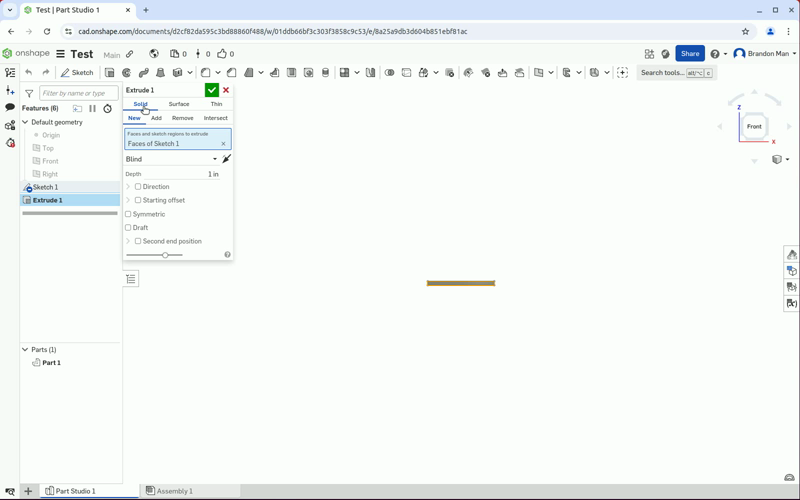
click(143, 106)
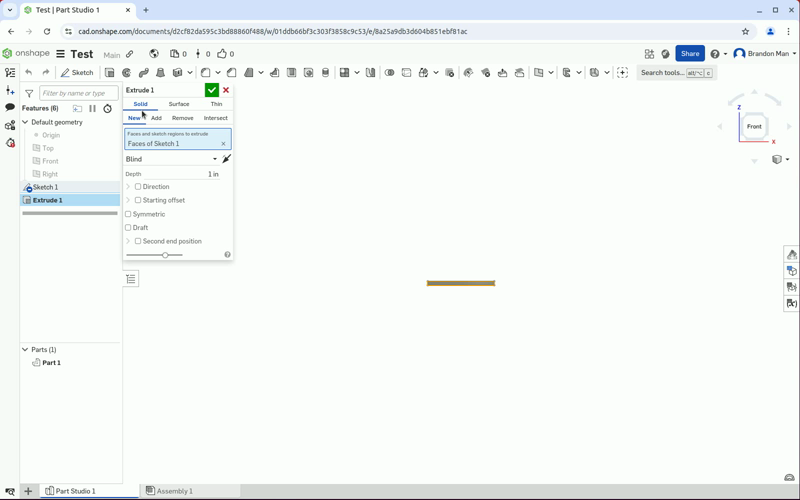
mouse_move(137, 120)
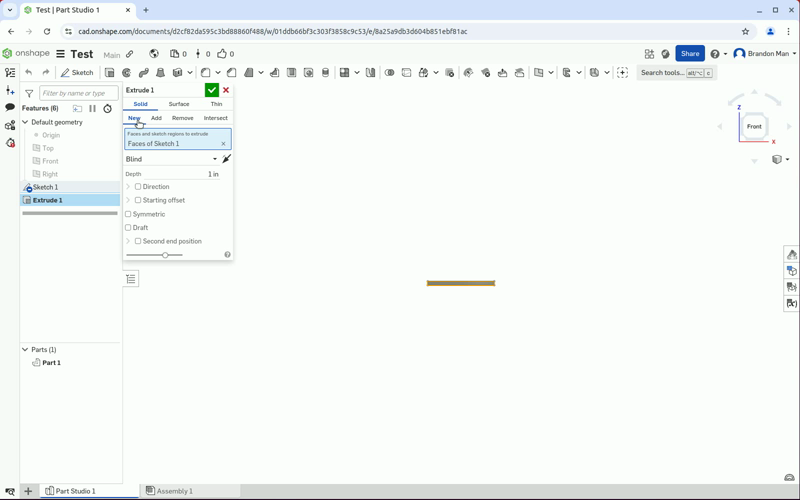
click(137, 120)
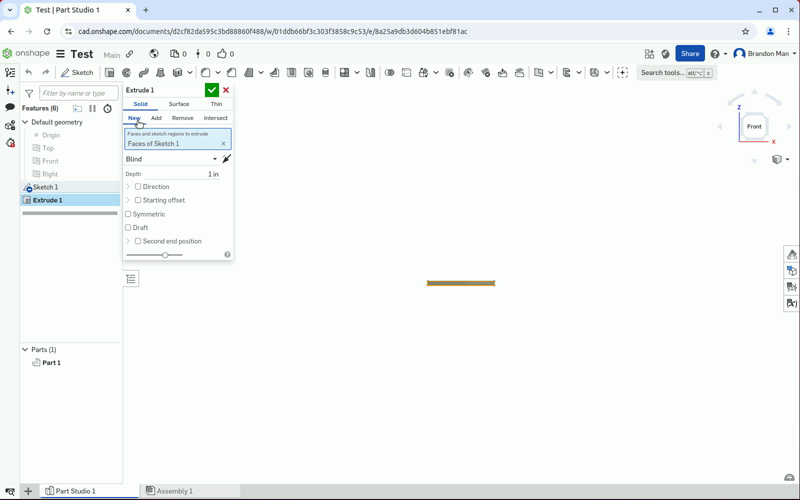
key(tab, 4)
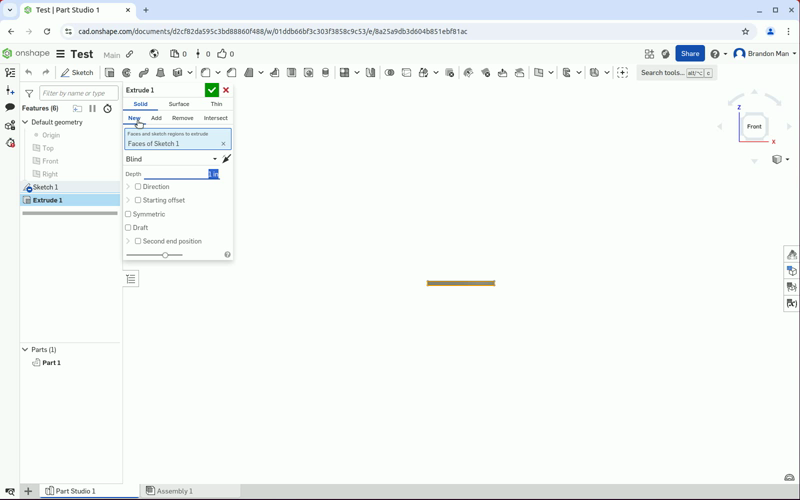
text(-0.241)
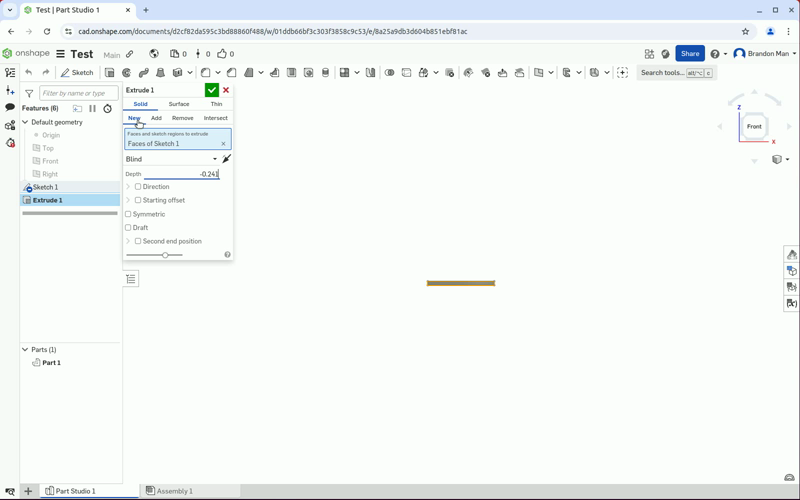
key(enter)
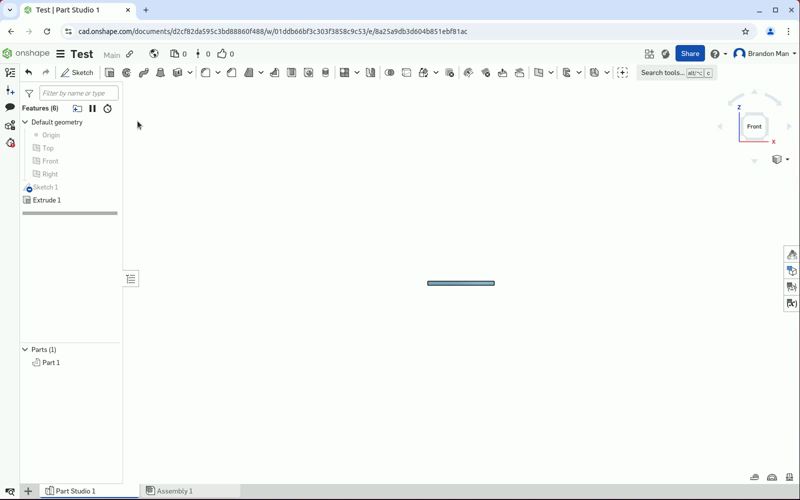
key(shift+h)
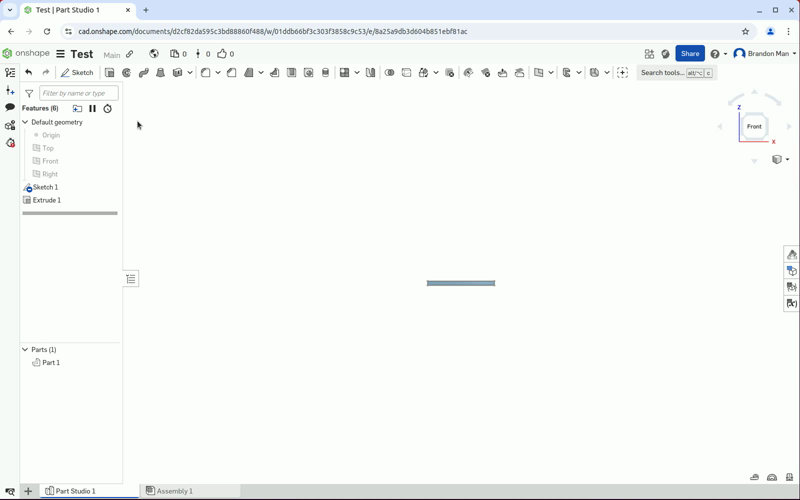
key(shift+h)
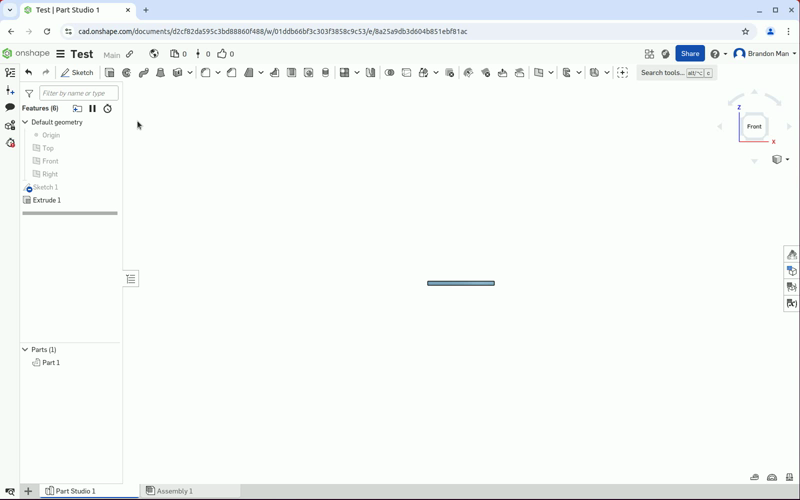
mouse_move(73, 189)
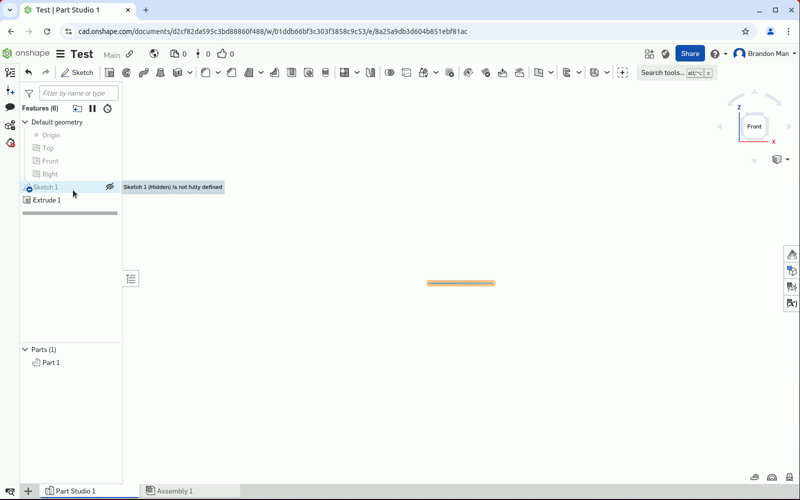
click(73, 189)
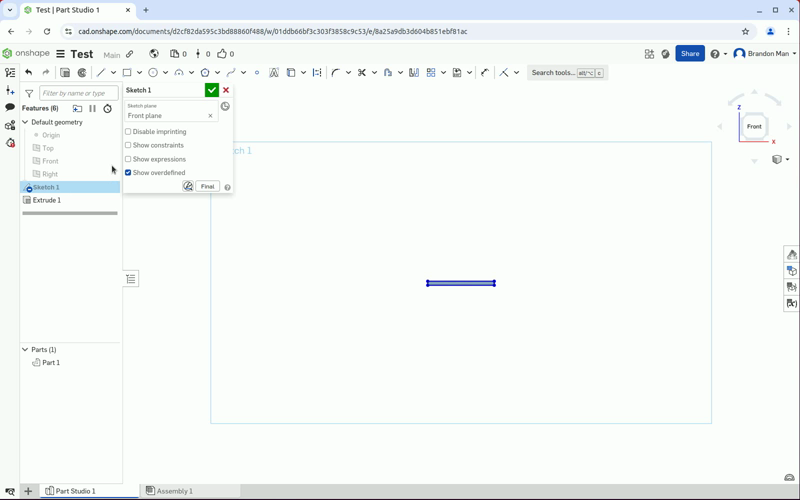
mouse_move(229, 92)
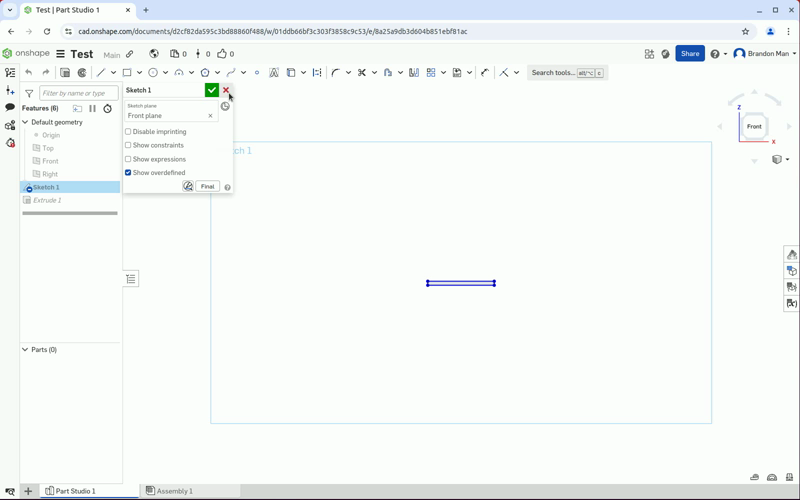
click(229, 92)
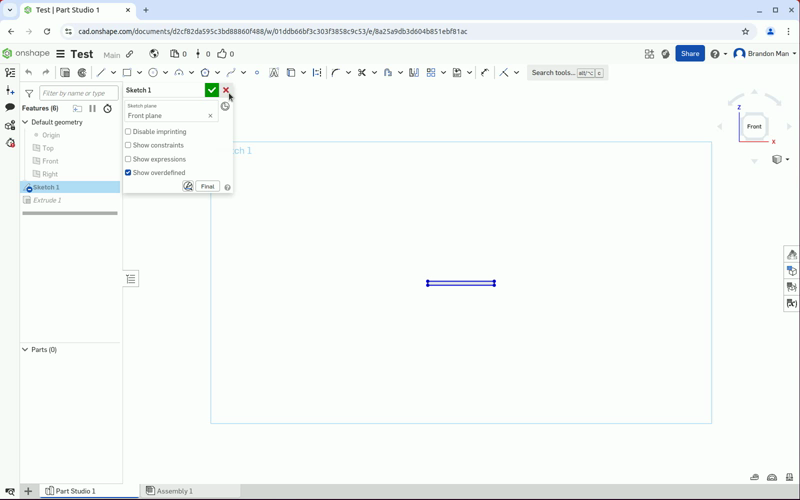
key(shift+s)
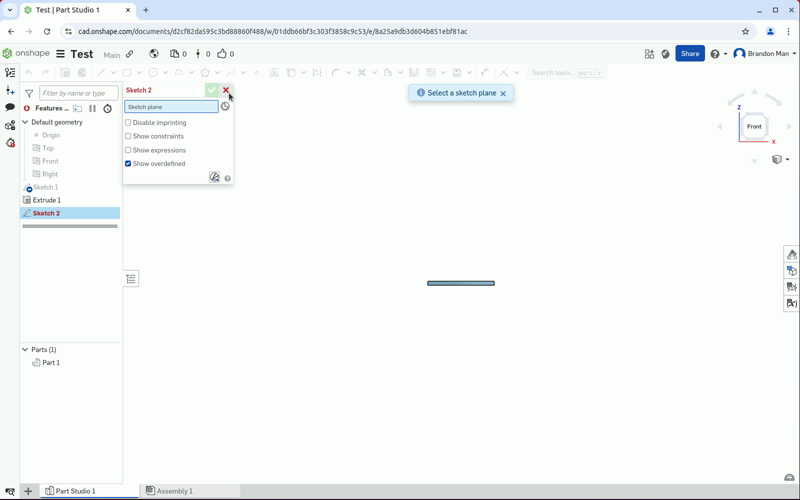
mouse_move(73, 163)
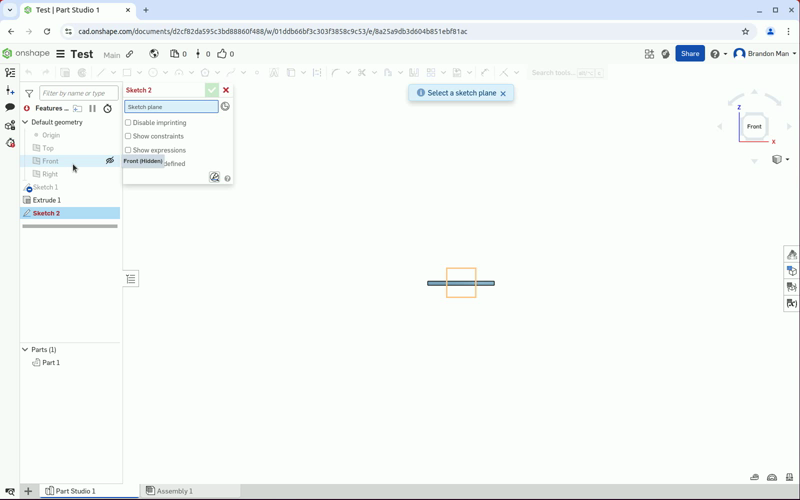
click(73, 163)
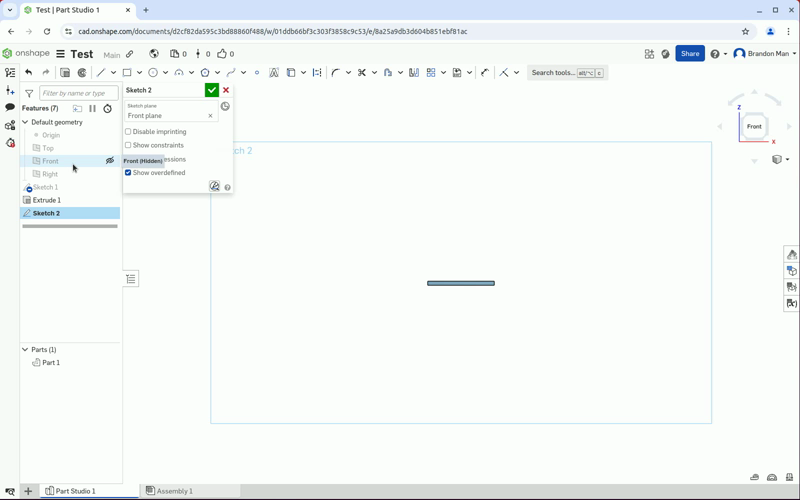
mouse_move(73, 352)
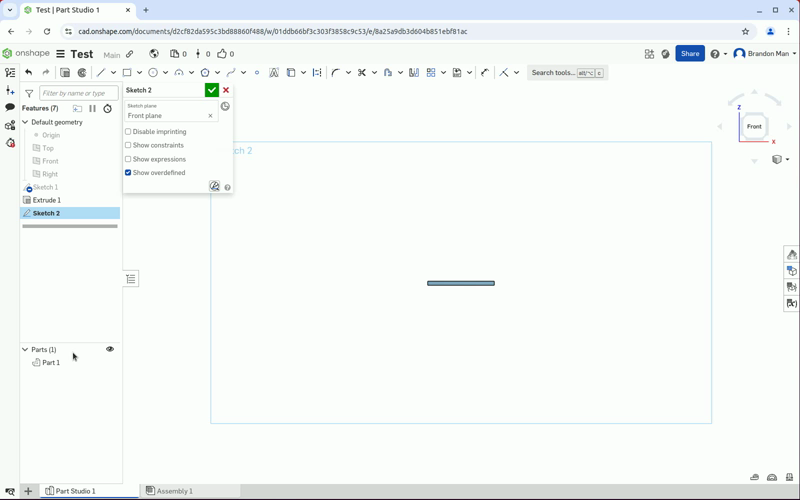
key(y)
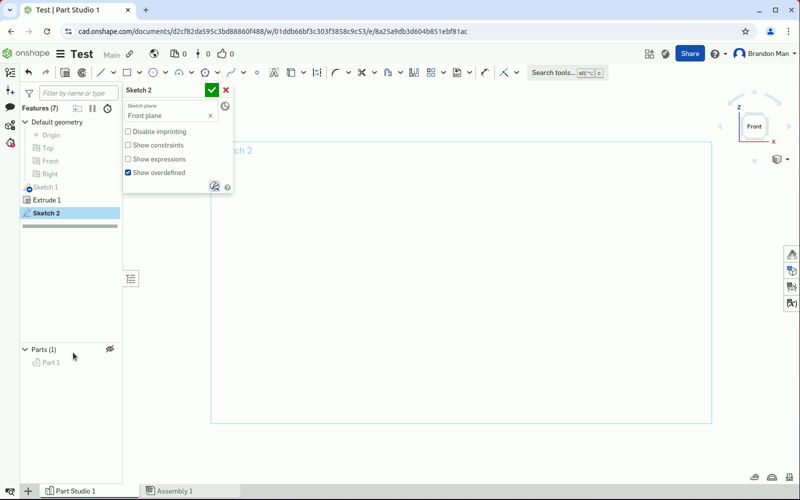
key(l)
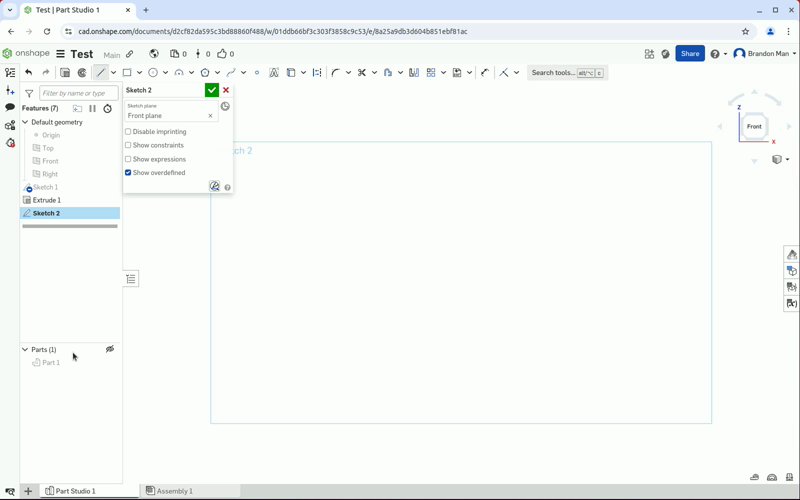
key_down(shift)
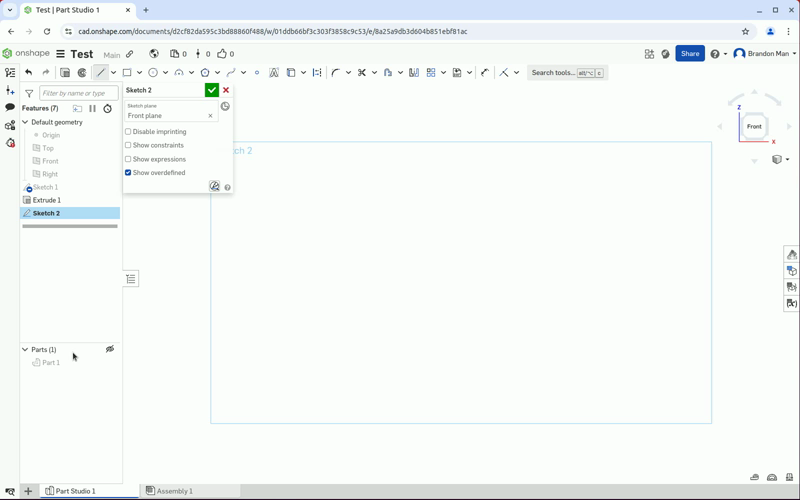
mouse_move(444, 276)
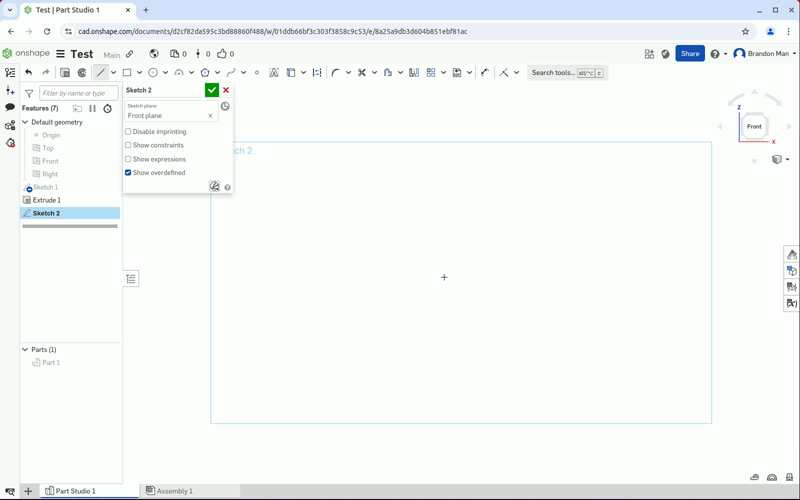
click(444, 276)
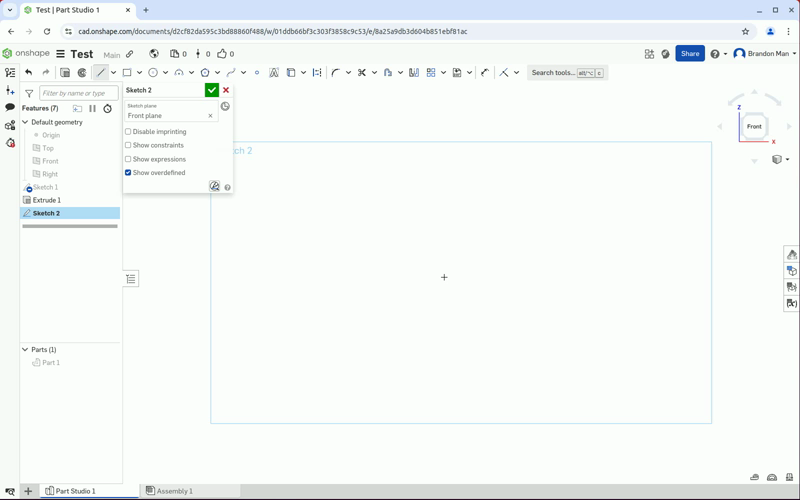
key_up(shift)
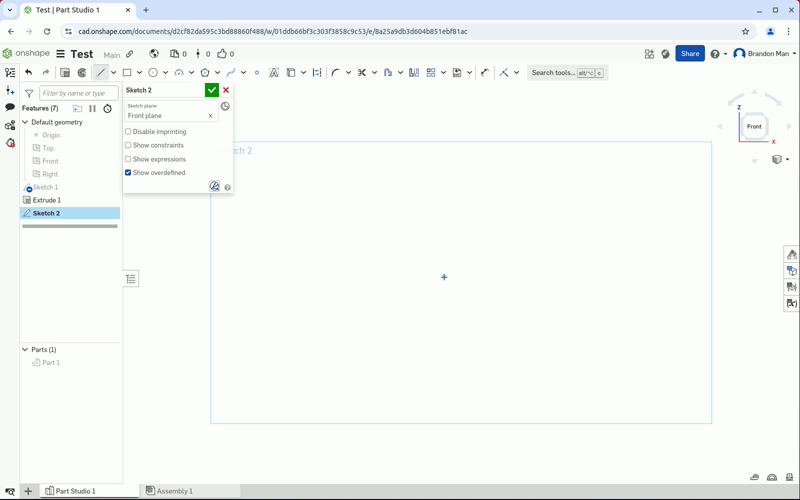
key_down(shift)
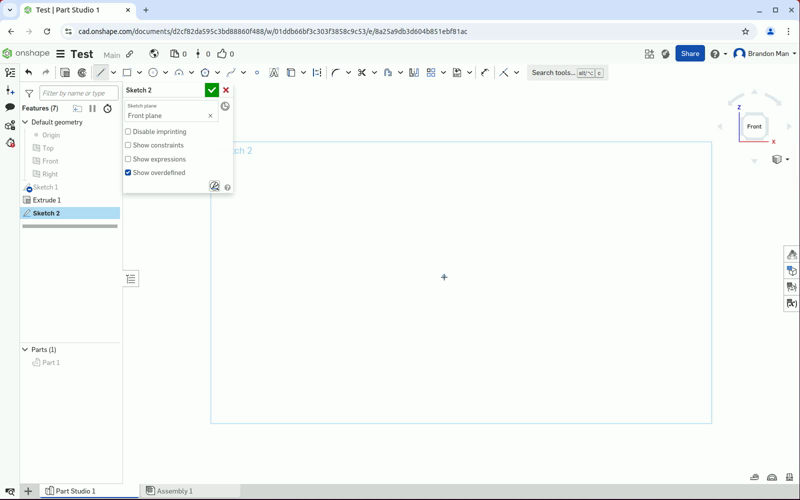
mouse_move(474, 276)
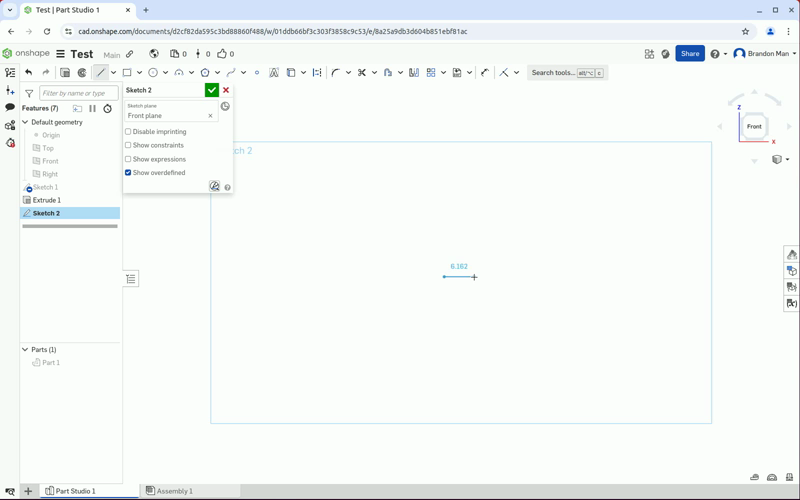
mouse_move(478, 276)
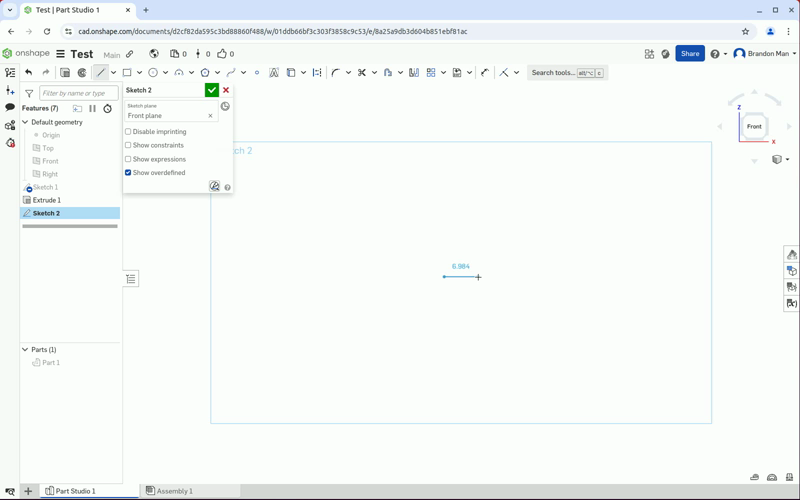
click(478, 276)
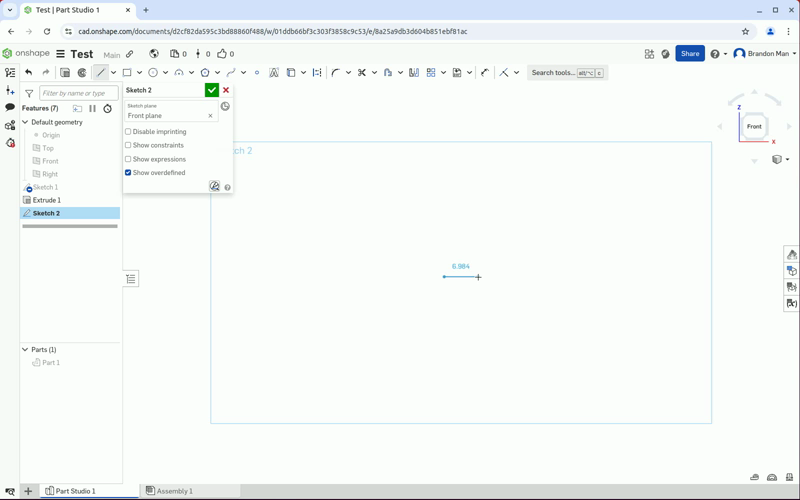
key_up(shift)
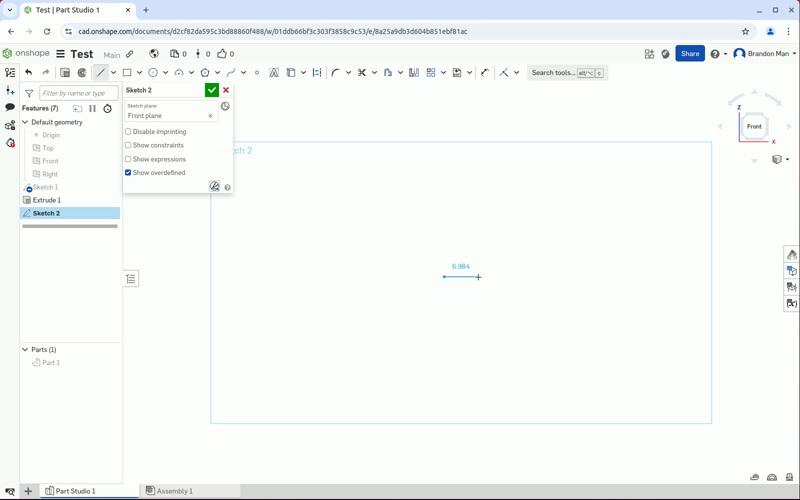
key_down(shift)
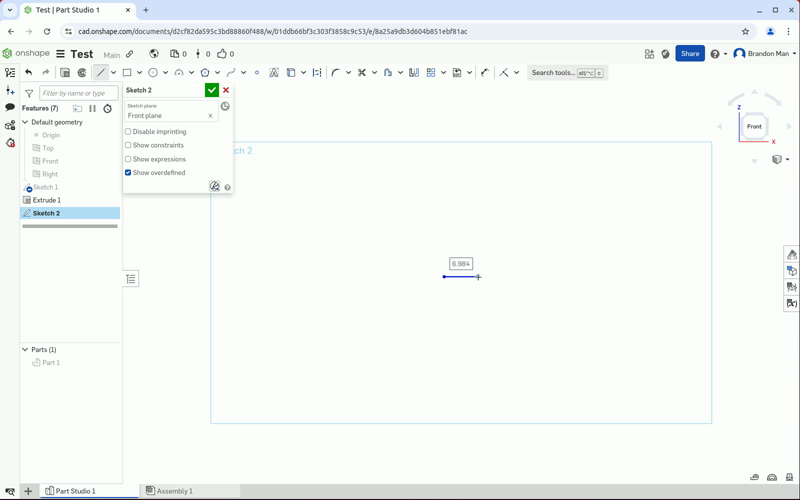
mouse_move(508, 276)
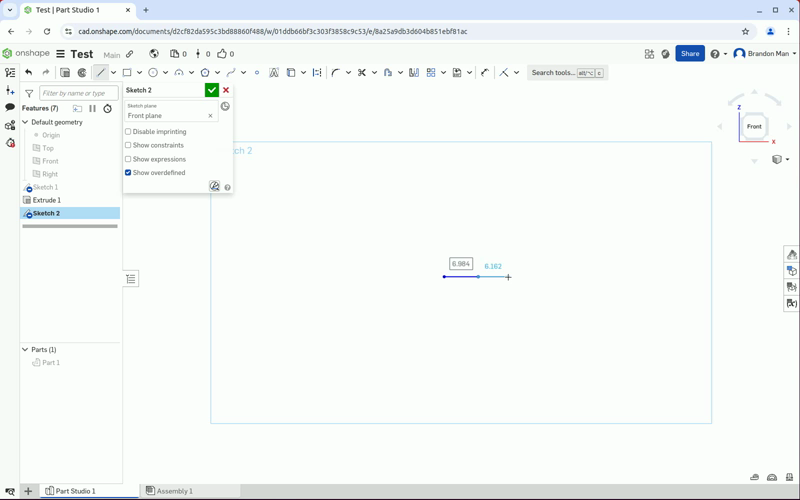
mouse_move(478, 273)
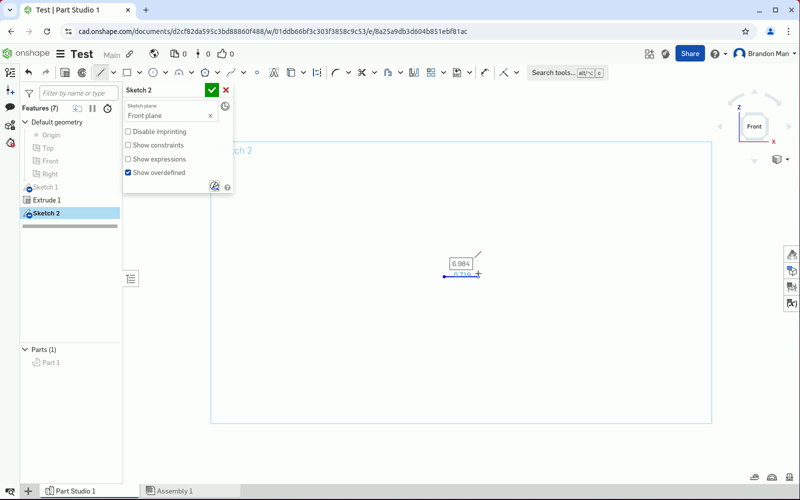
scroll(6)
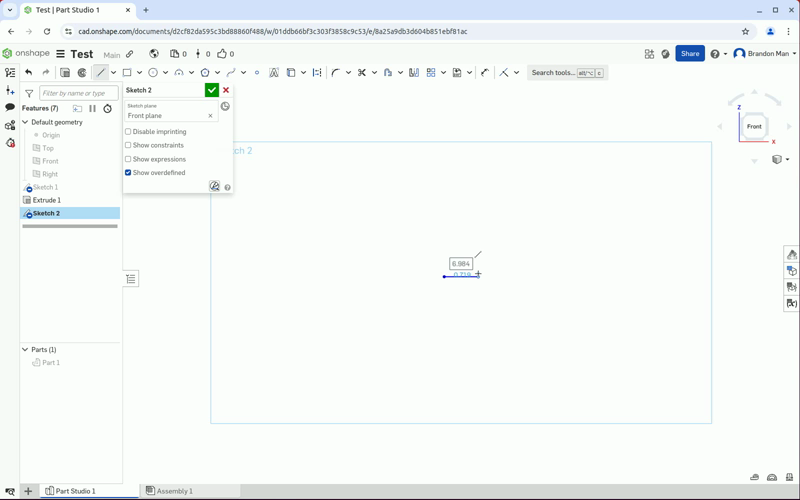
scroll(6)
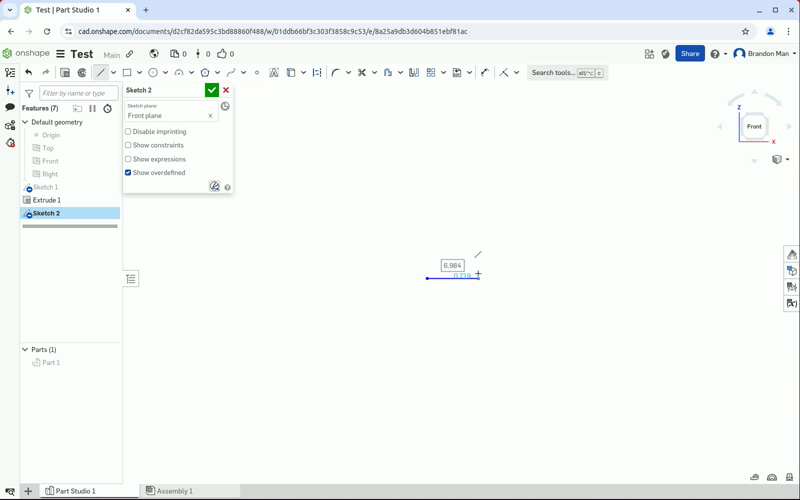
scroll(6)
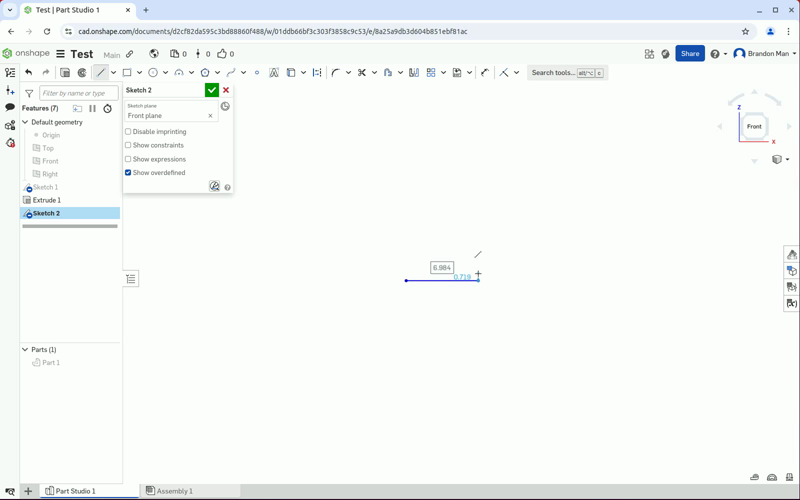
scroll(6)
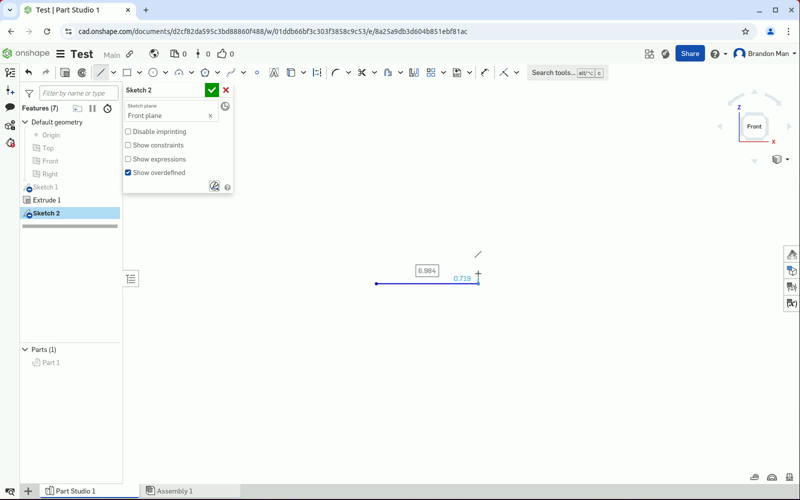
scroll(6)
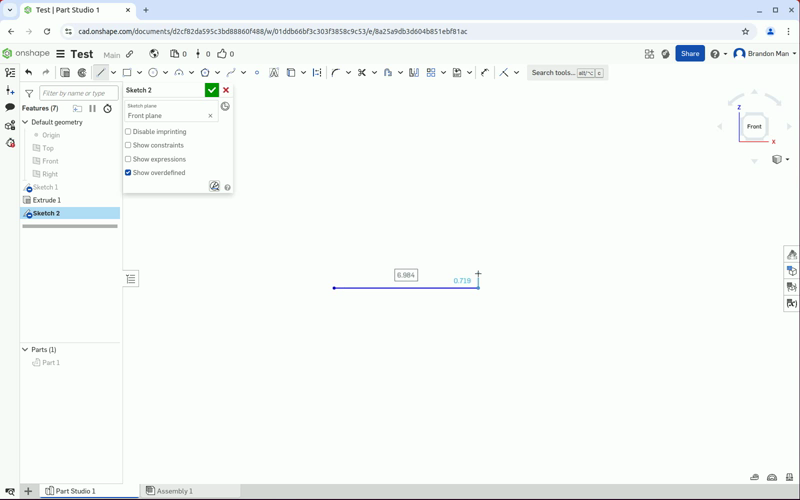
scroll(6)
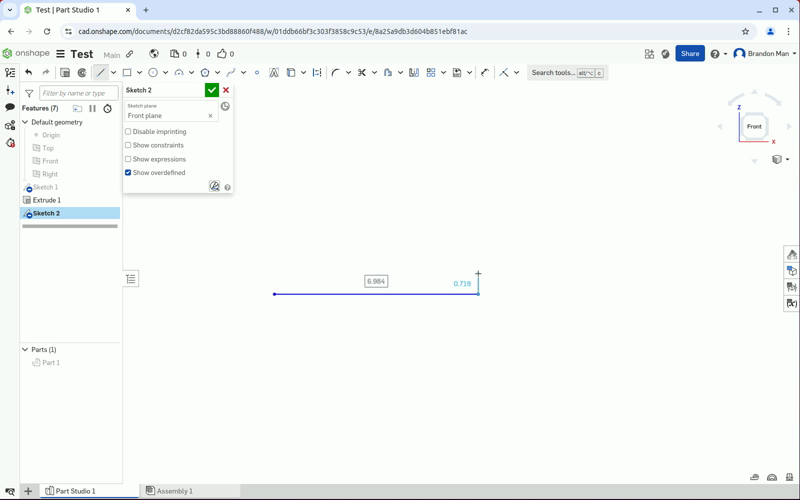
scroll(6)
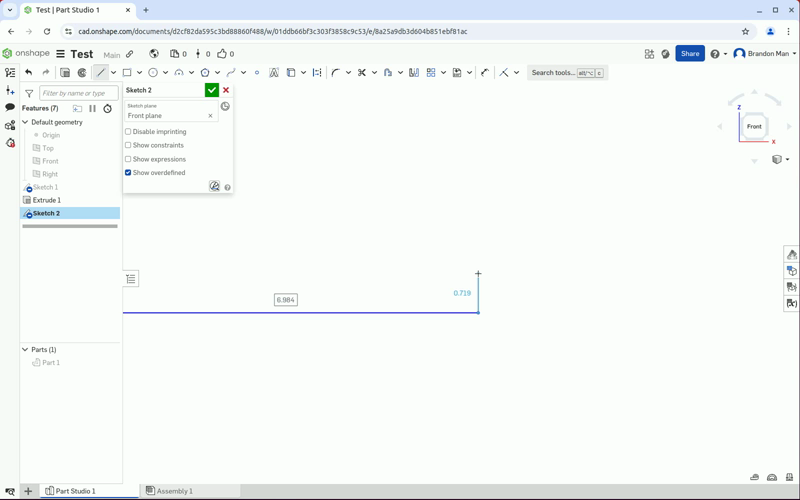
click(478, 273)
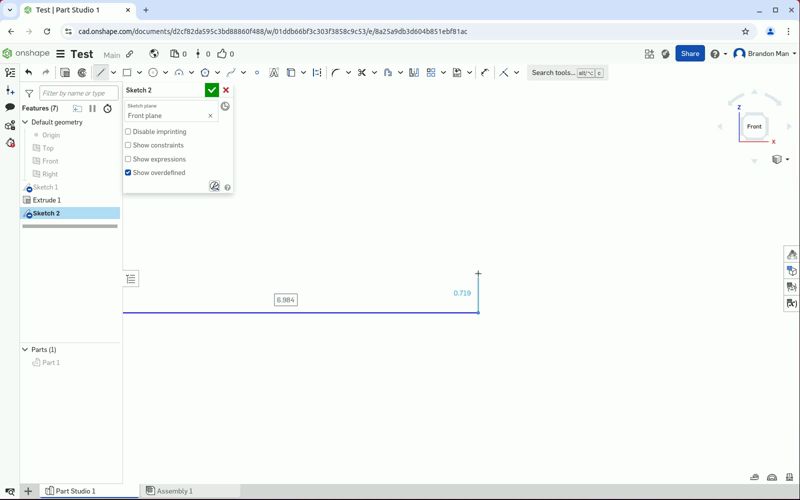
scroll(-6)
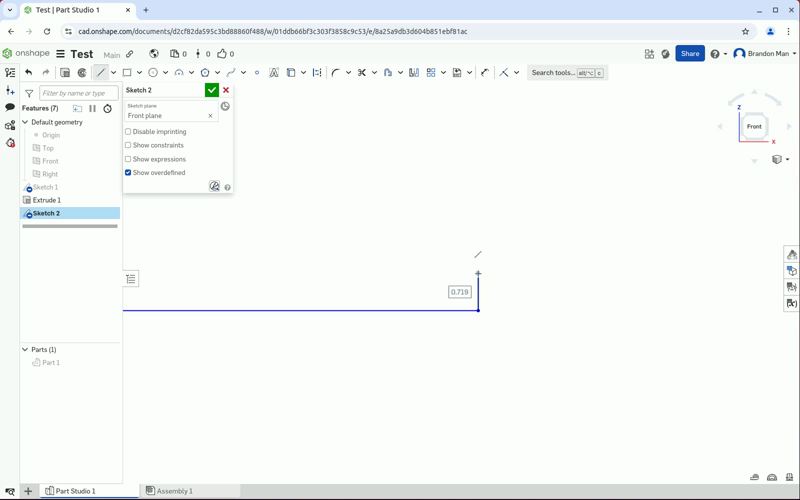
scroll(-6)
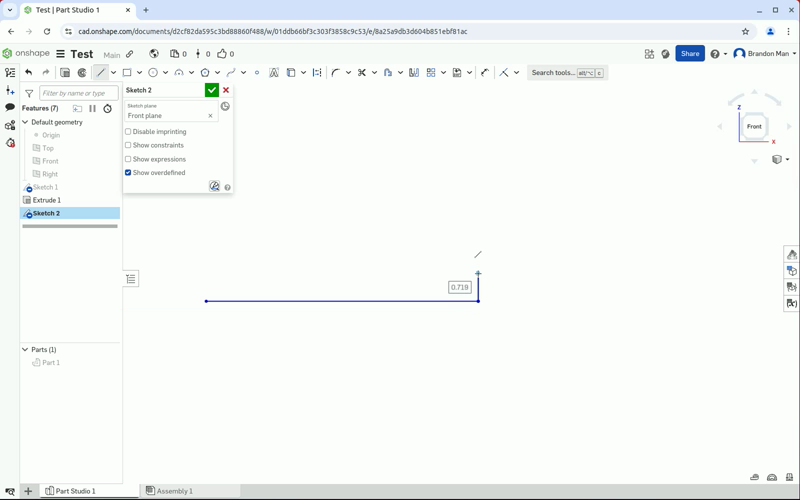
scroll(-6)
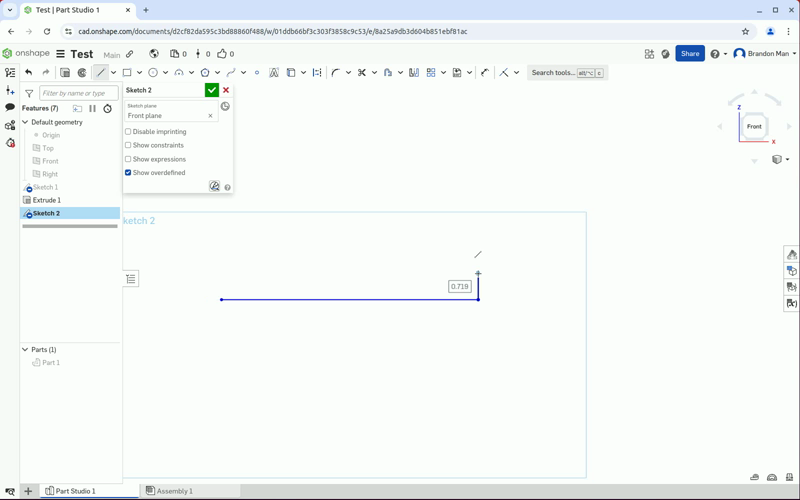
scroll(-6)
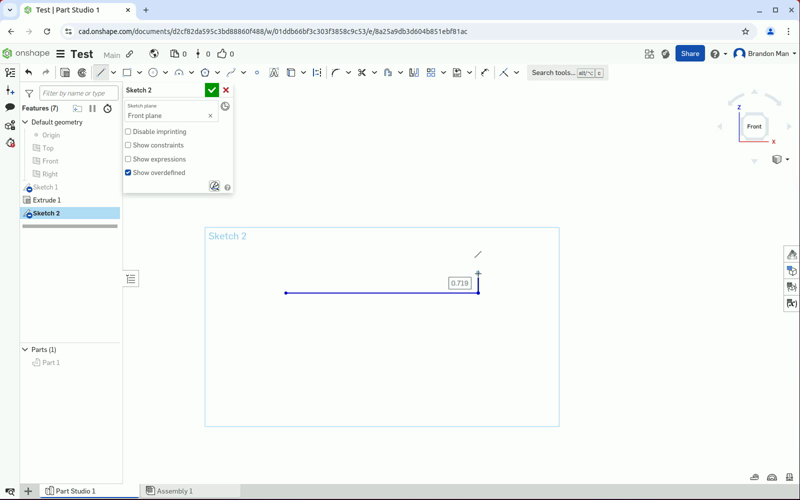
scroll(-6)
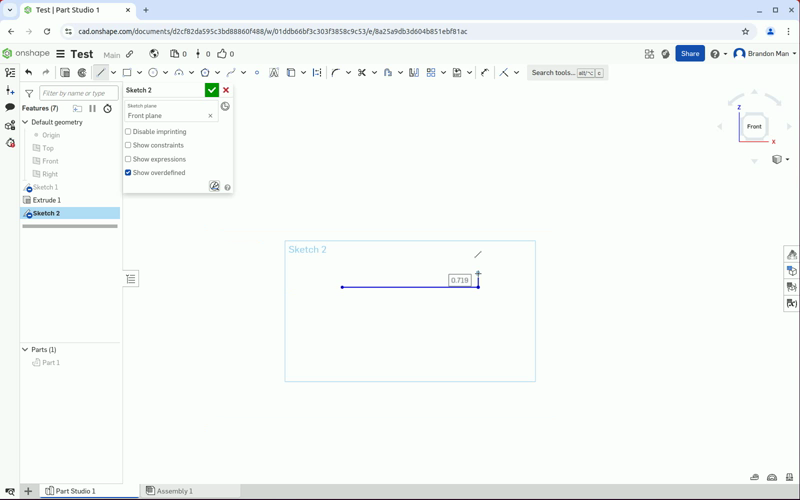
scroll(-6)
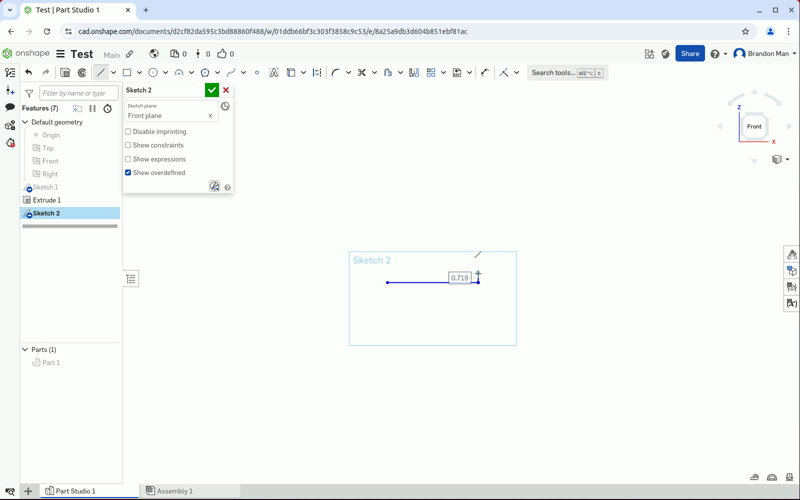
scroll(-6)
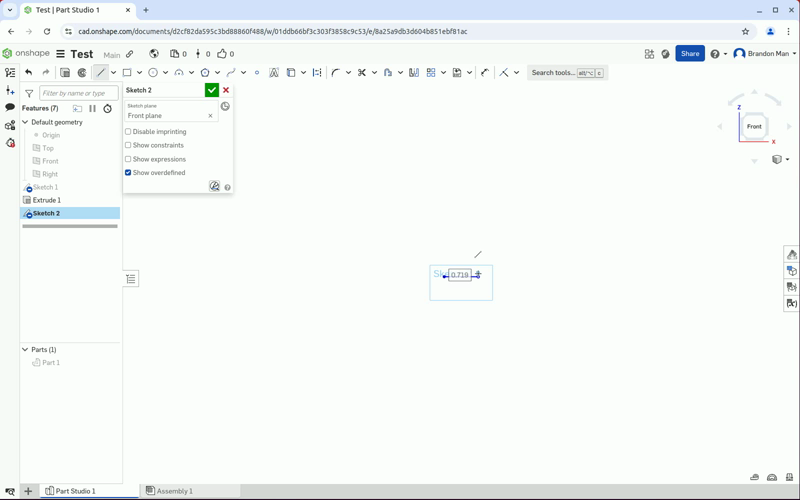
key_up(shift)
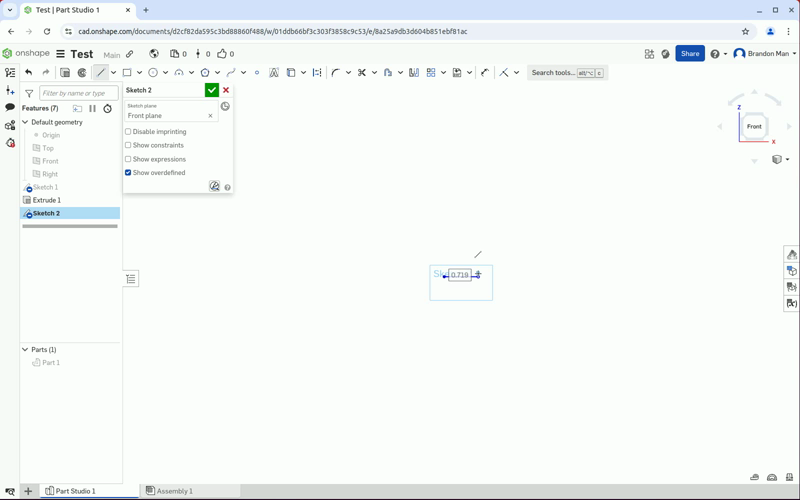
key_down(shift)
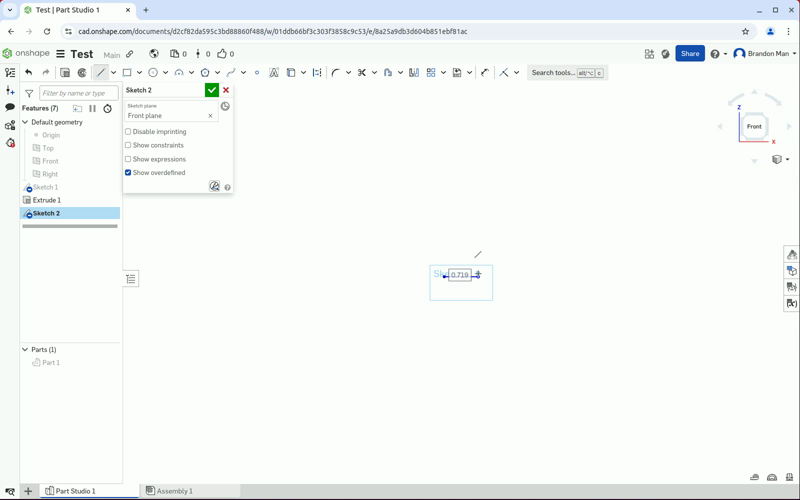
mouse_move(508, 273)
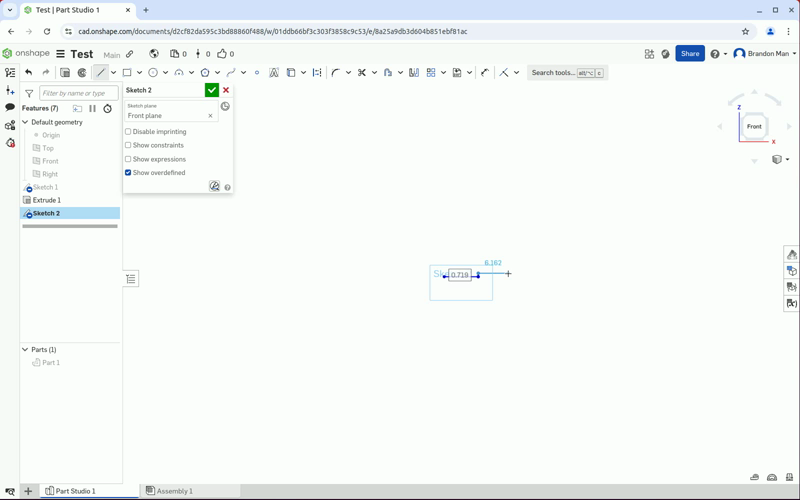
mouse_move(444, 273)
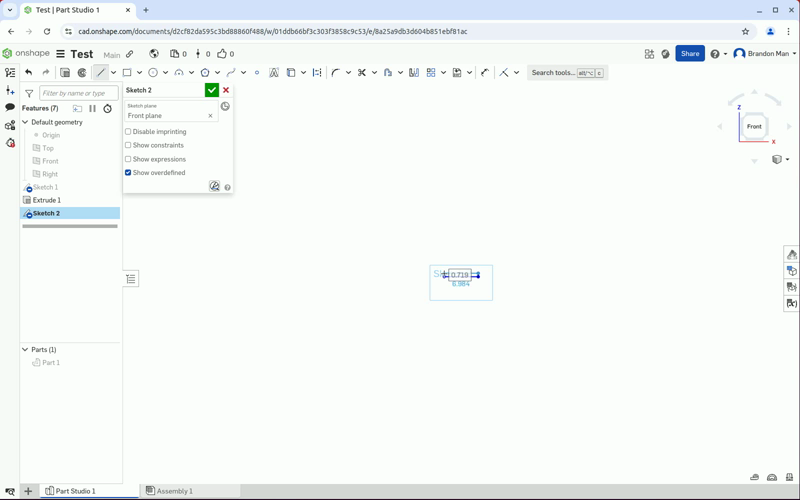
scroll(6)
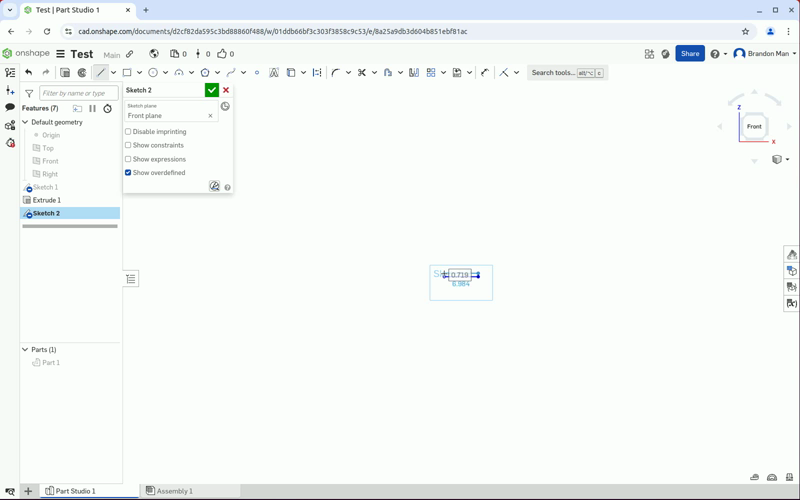
scroll(6)
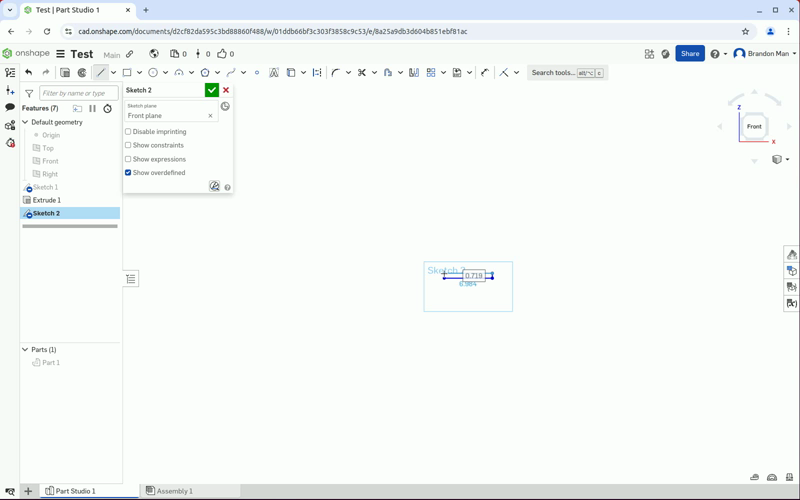
scroll(6)
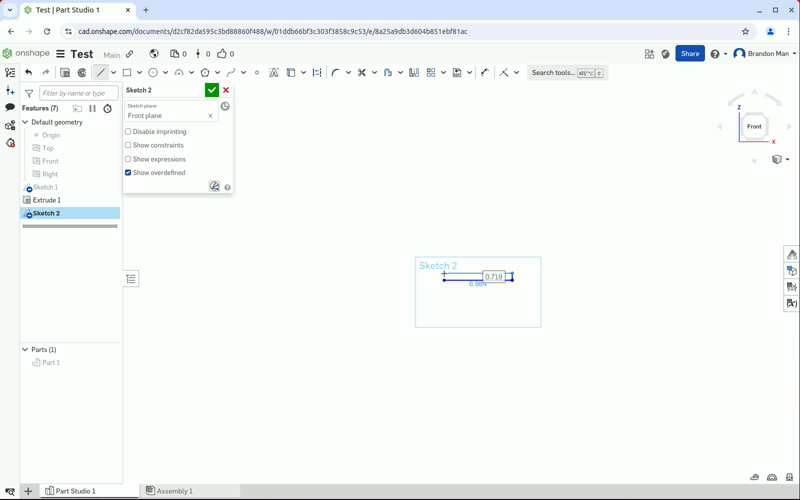
scroll(6)
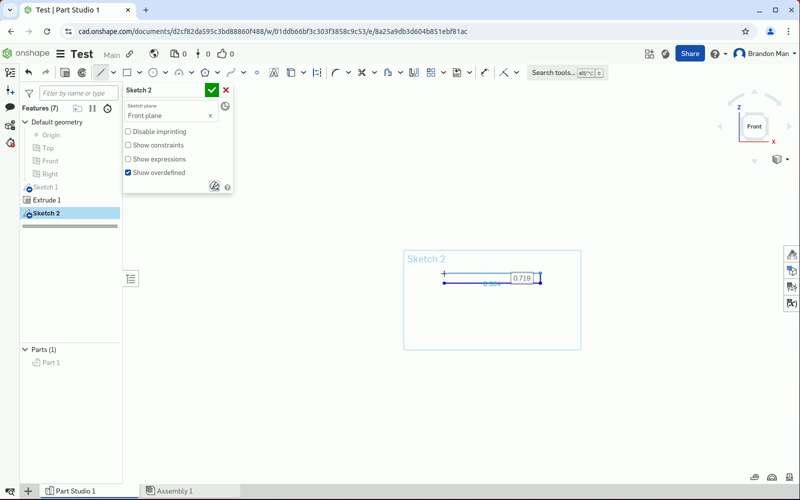
scroll(6)
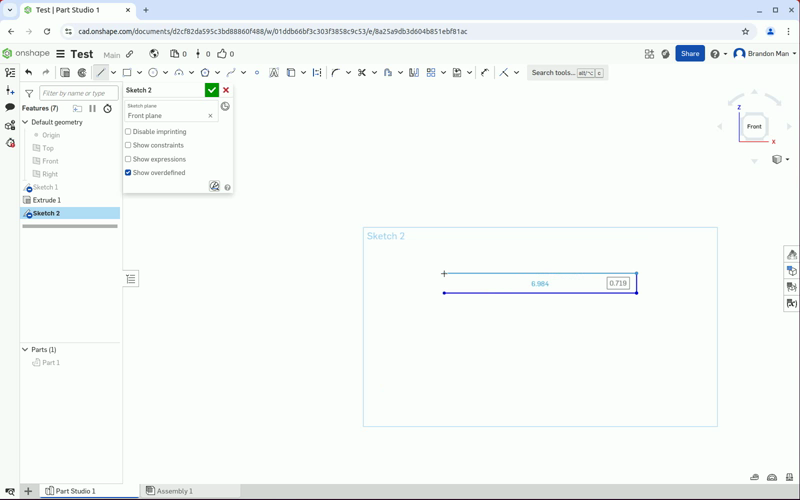
scroll(6)
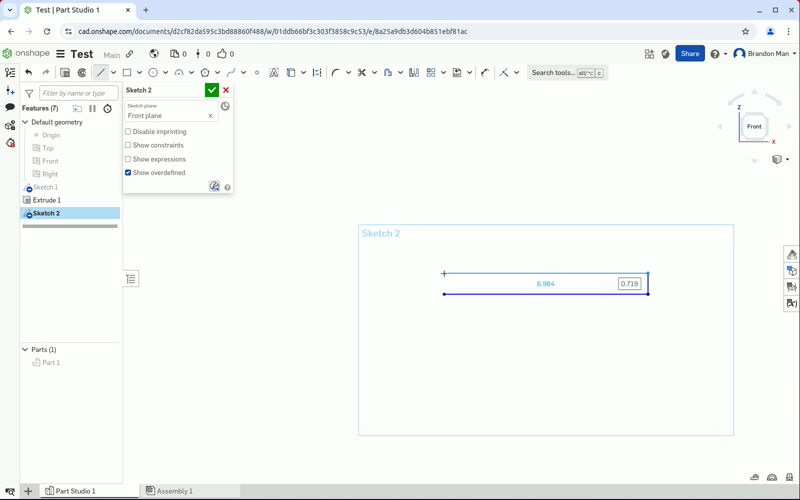
scroll(6)
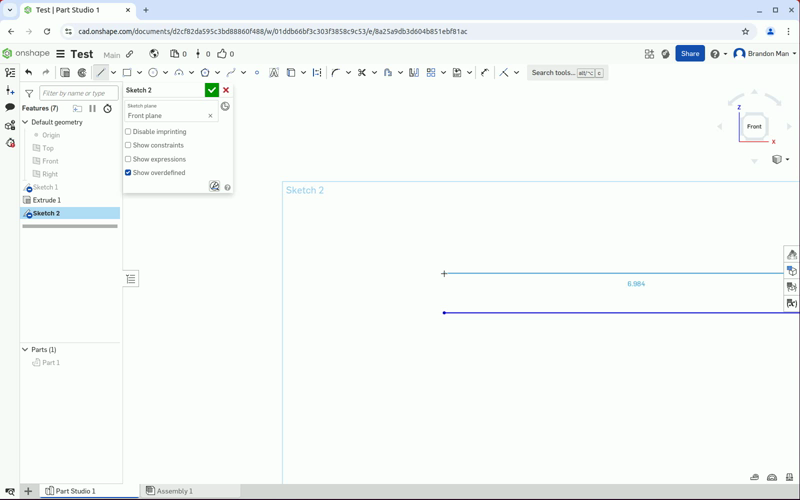
click(444, 273)
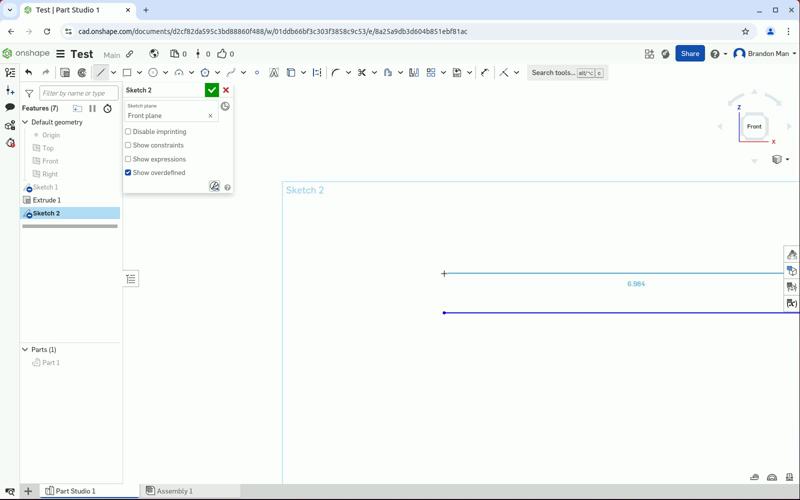
scroll(-6)
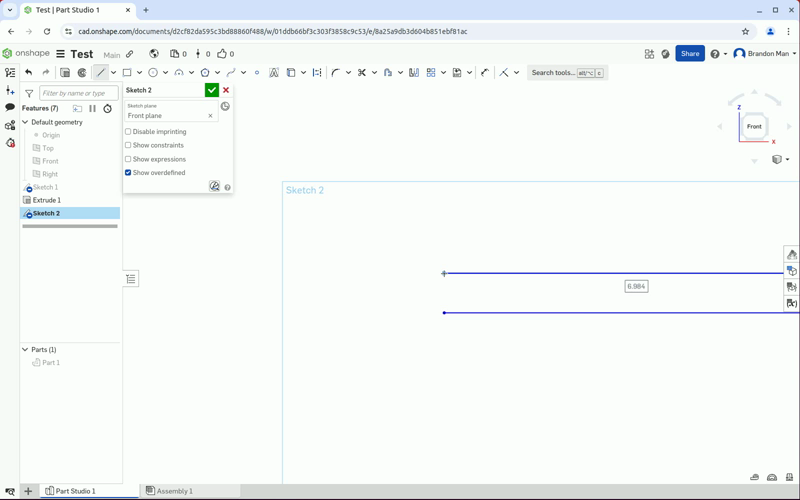
scroll(-6)
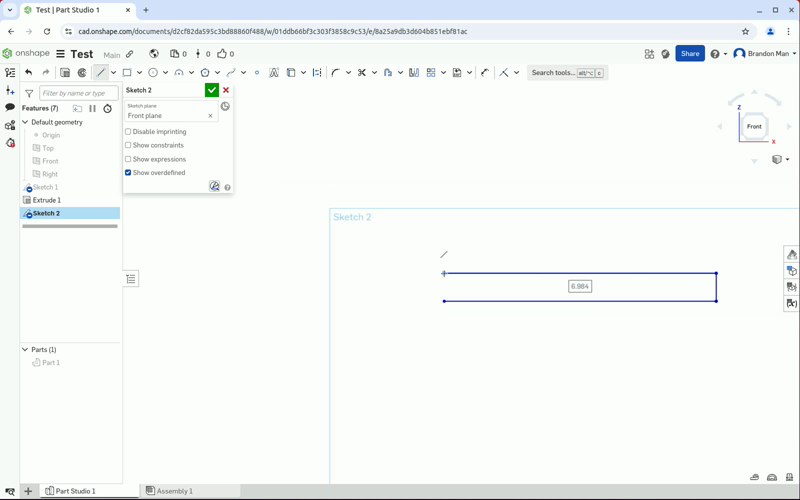
scroll(-6)
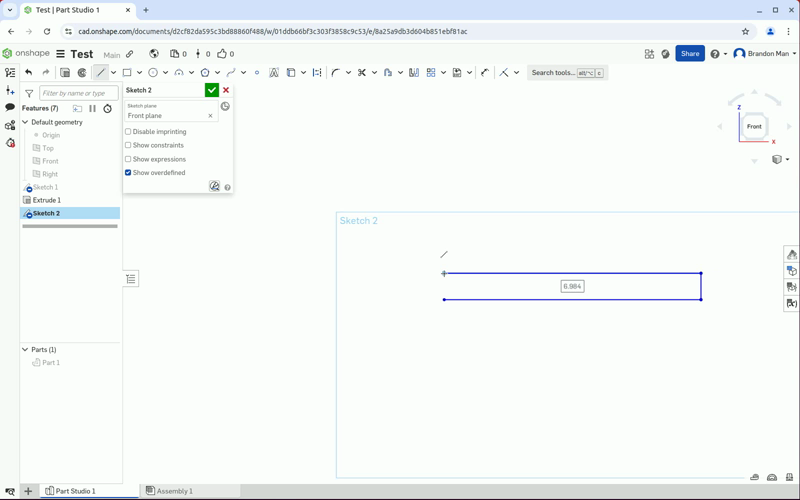
scroll(-6)
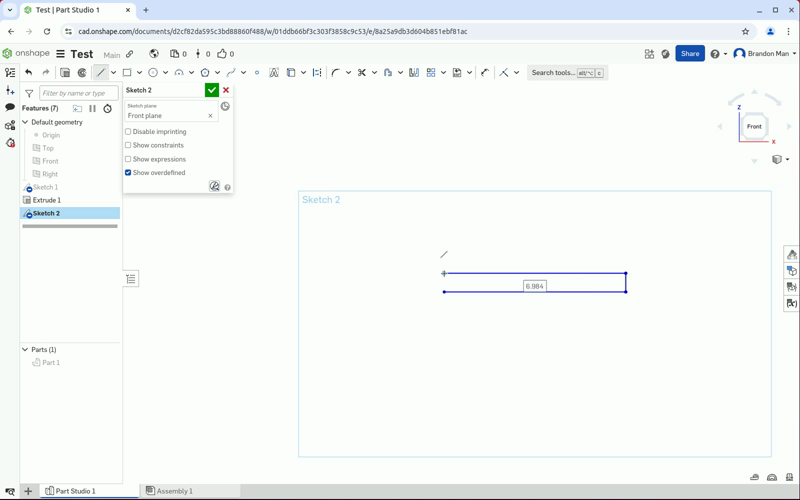
scroll(-6)
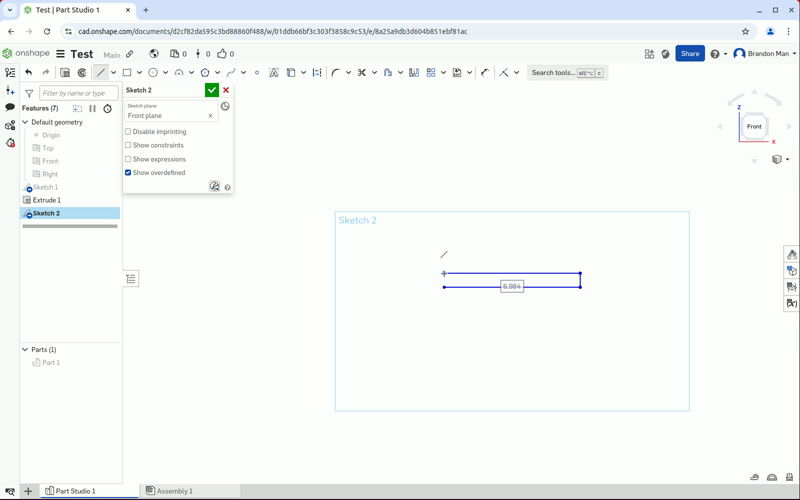
scroll(-6)
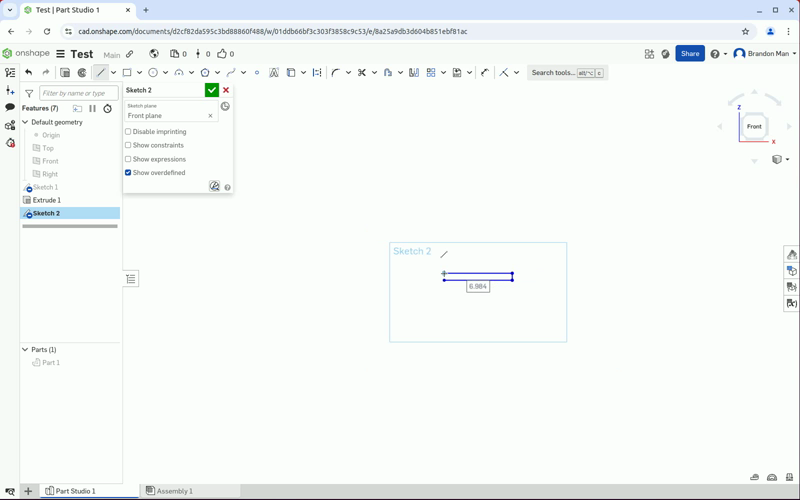
scroll(-6)
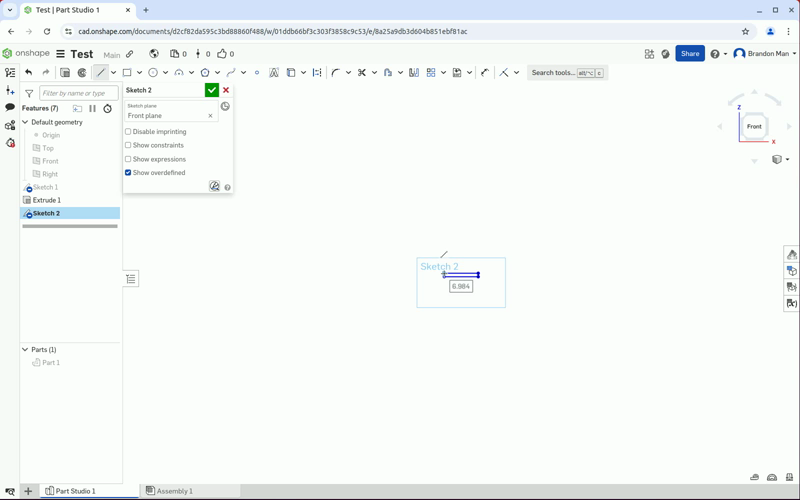
key_up(shift)
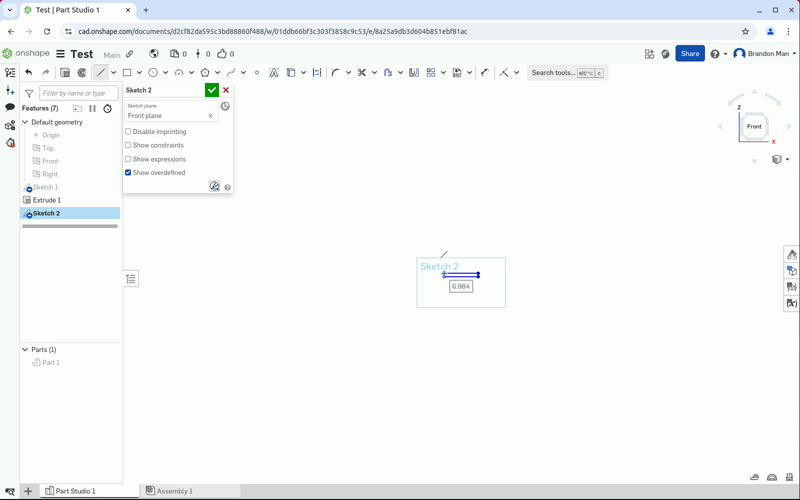
mouse_move(474, 273)
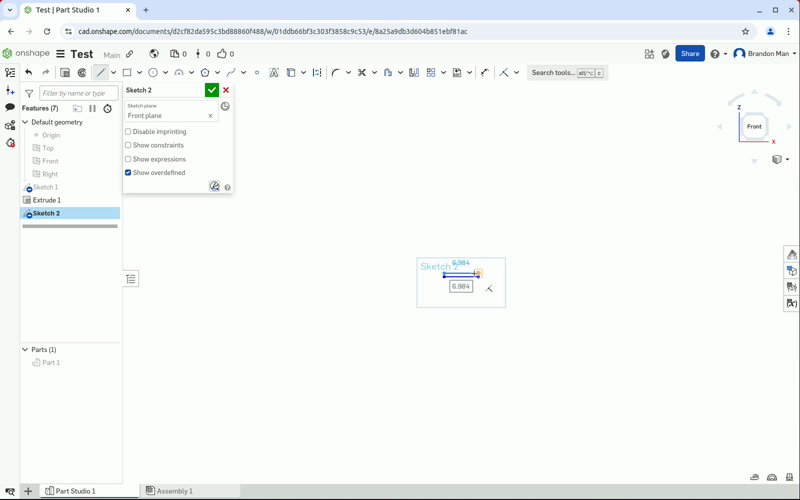
key_down(shift)
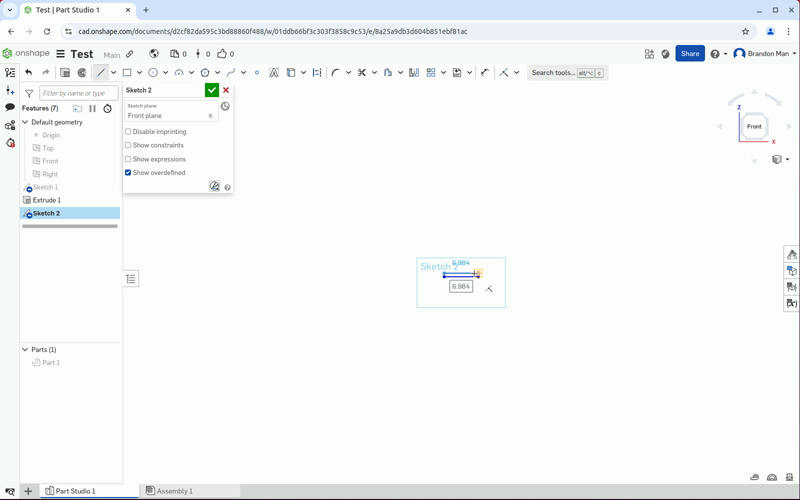
mouse_move(444, 276)
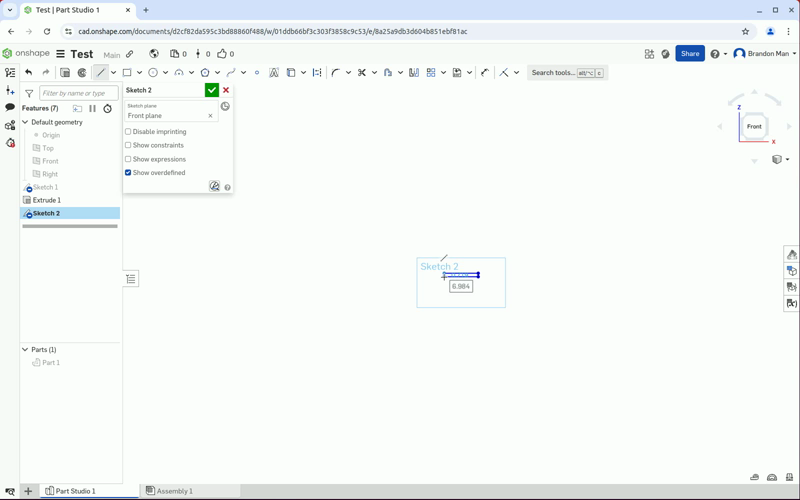
scroll(6)
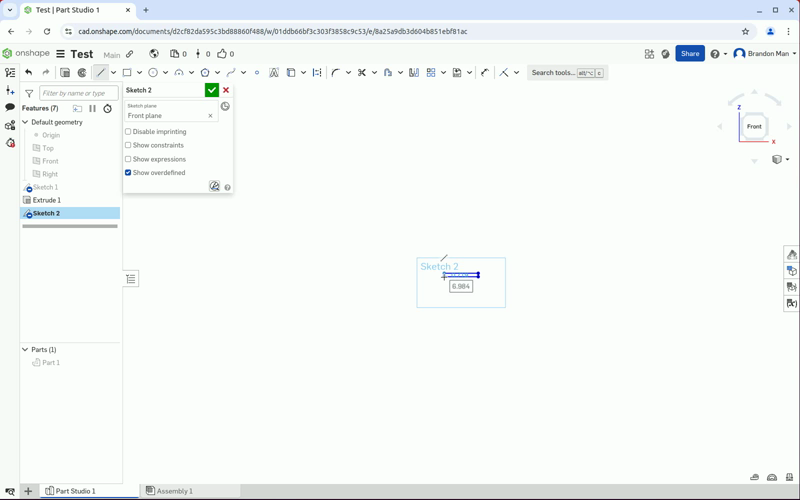
scroll(6)
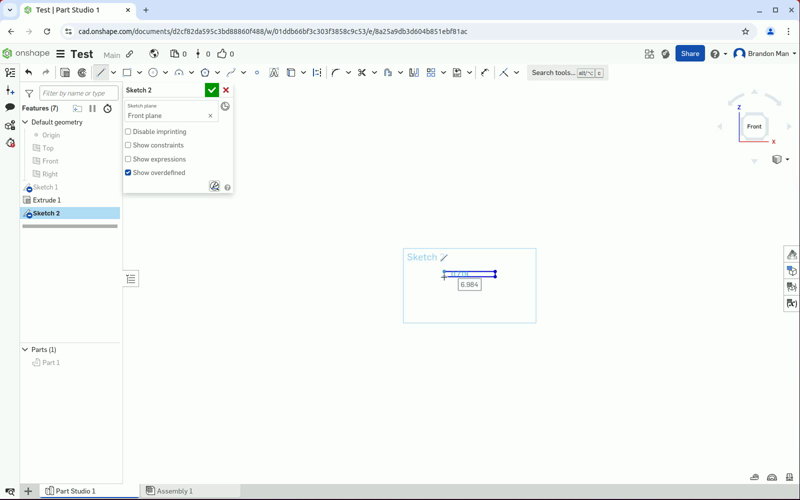
scroll(6)
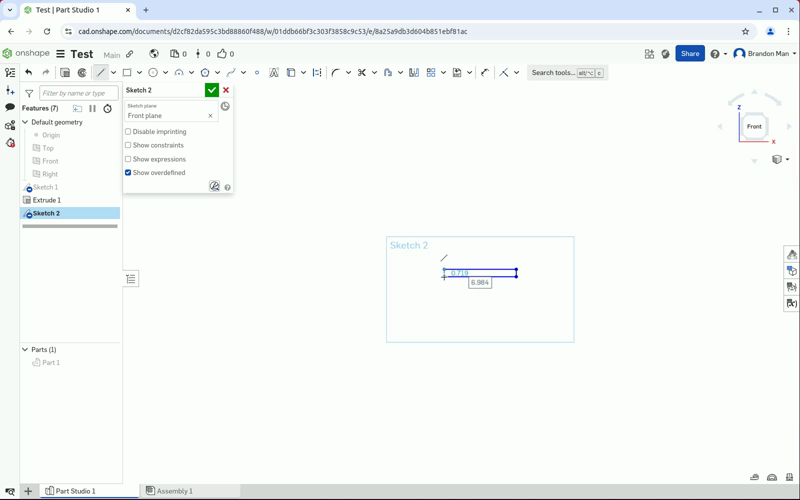
scroll(6)
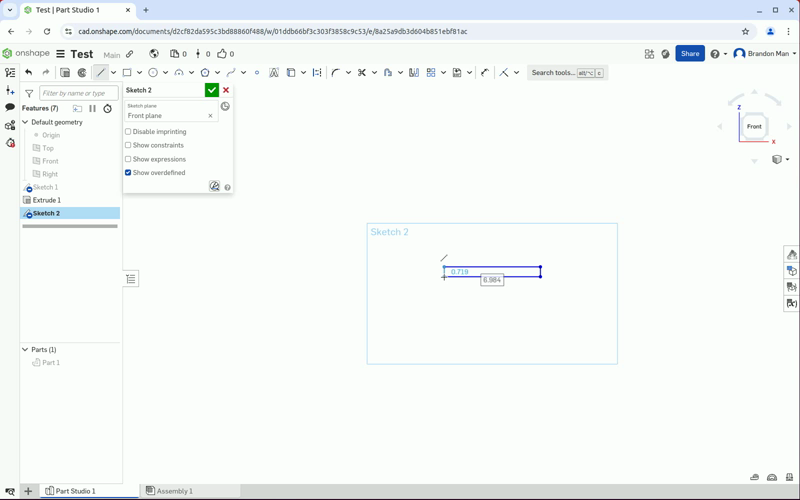
scroll(6)
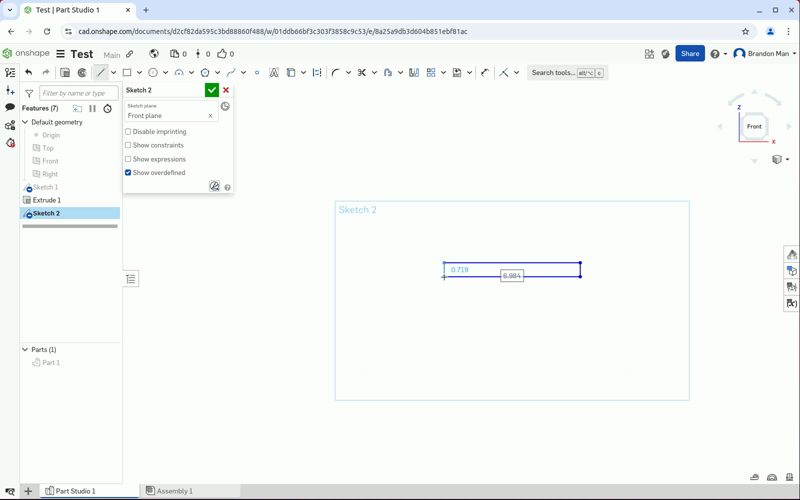
scroll(6)
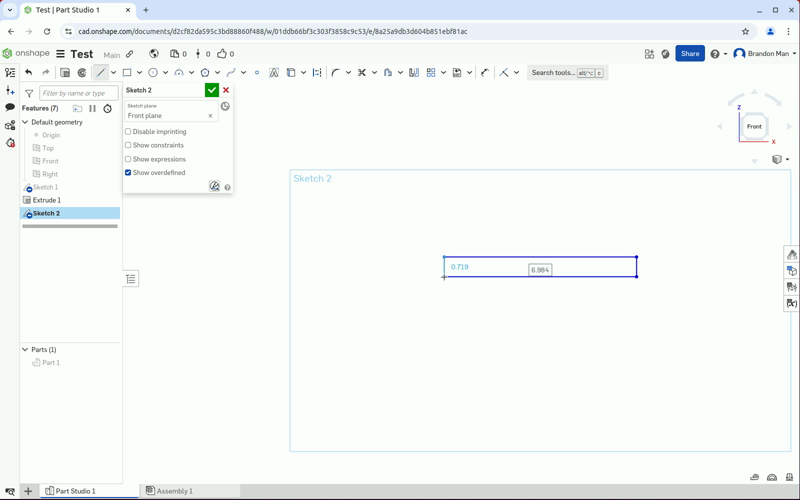
scroll(6)
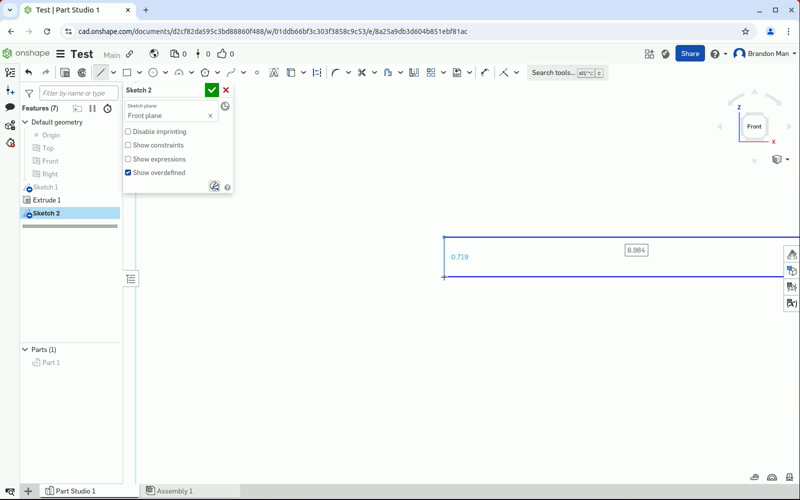
key_up(shift)
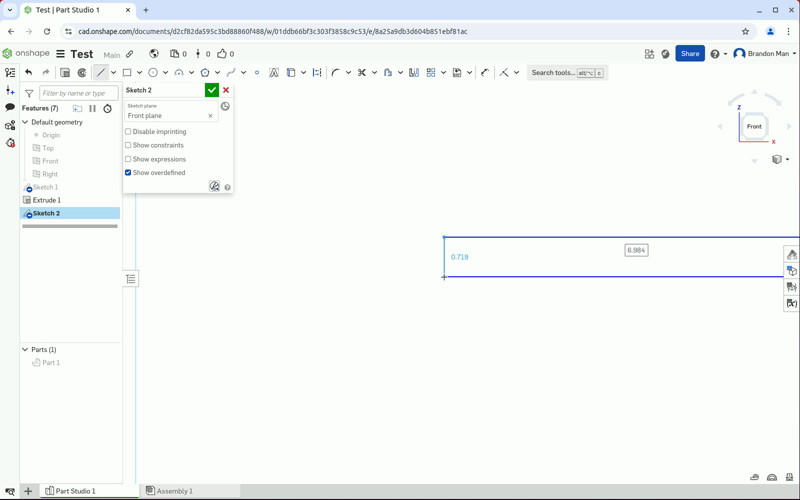
click(444, 276)
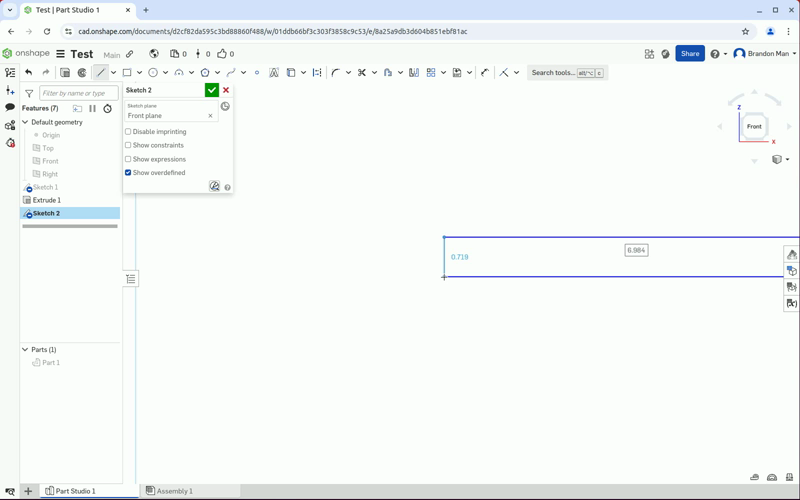
scroll(-6)
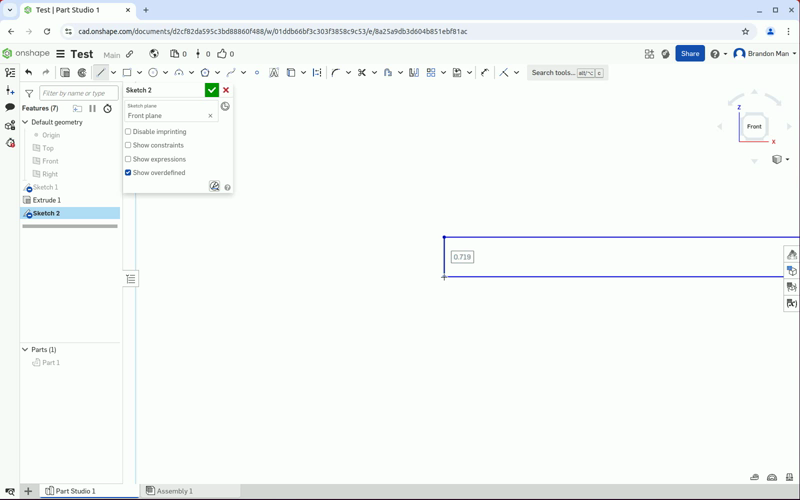
scroll(-6)
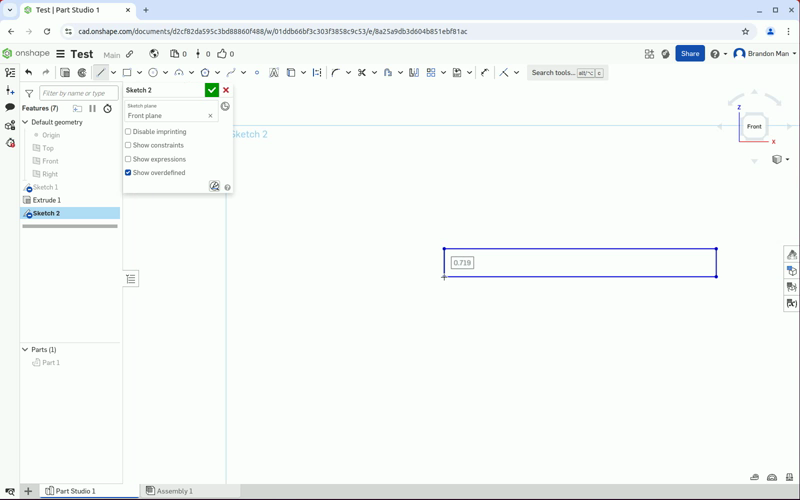
scroll(-6)
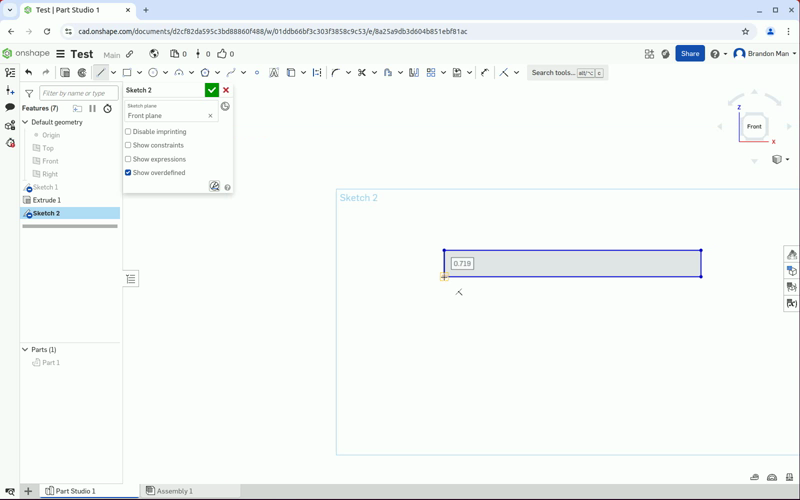
scroll(-6)
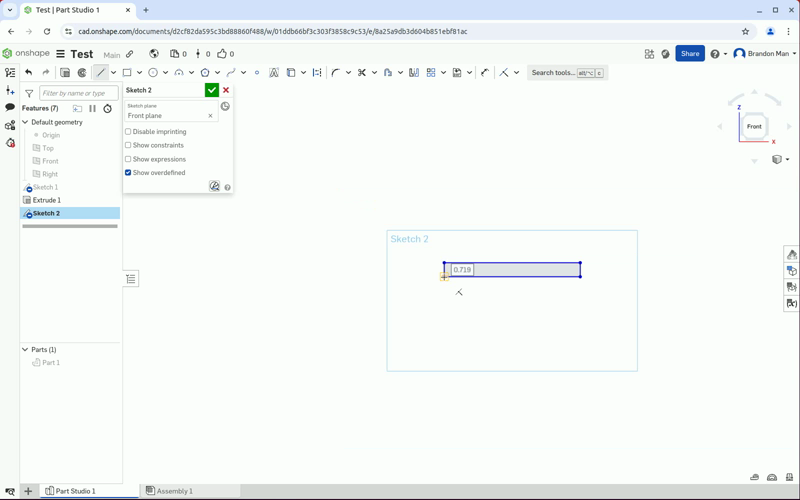
scroll(-6)
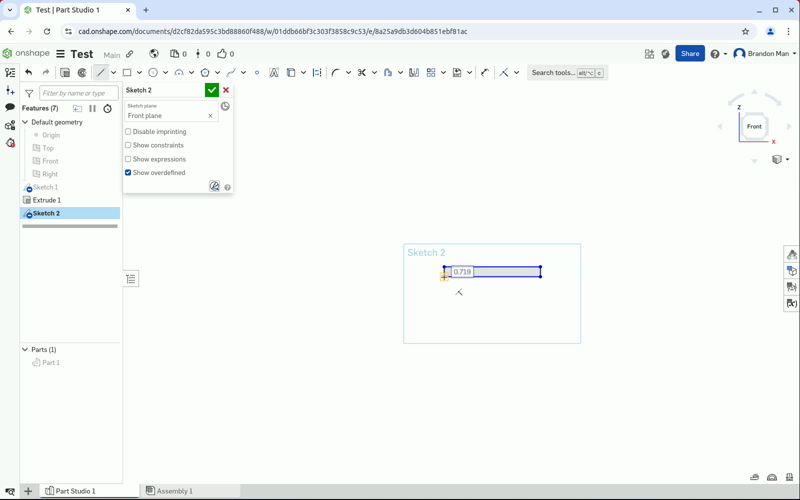
scroll(-6)
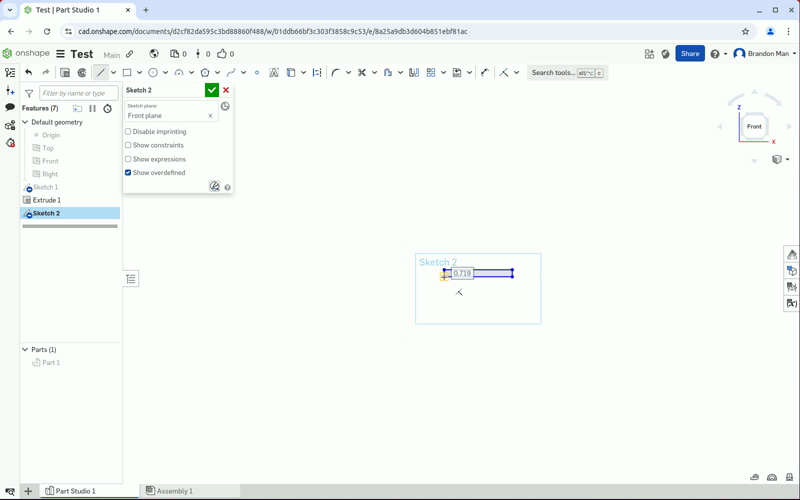
scroll(-6)
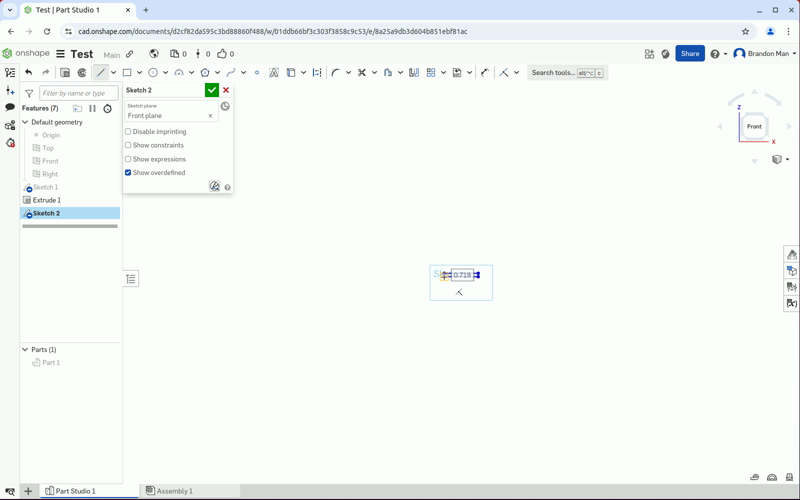
key(esc)
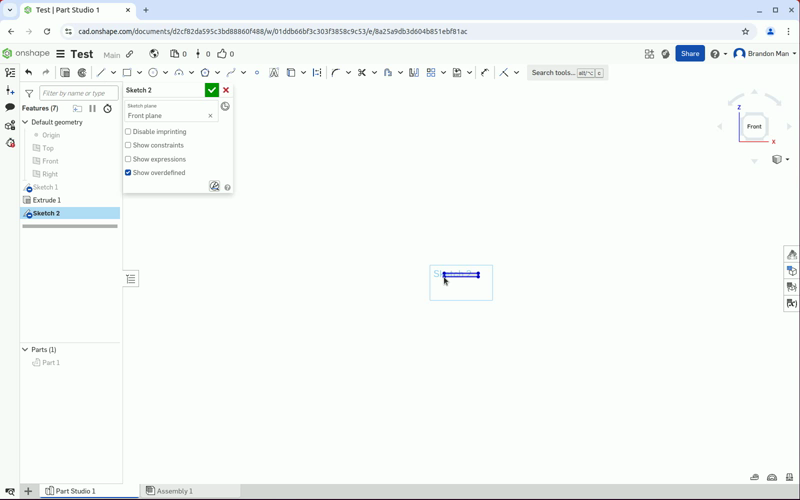
mouse_move(444, 275)
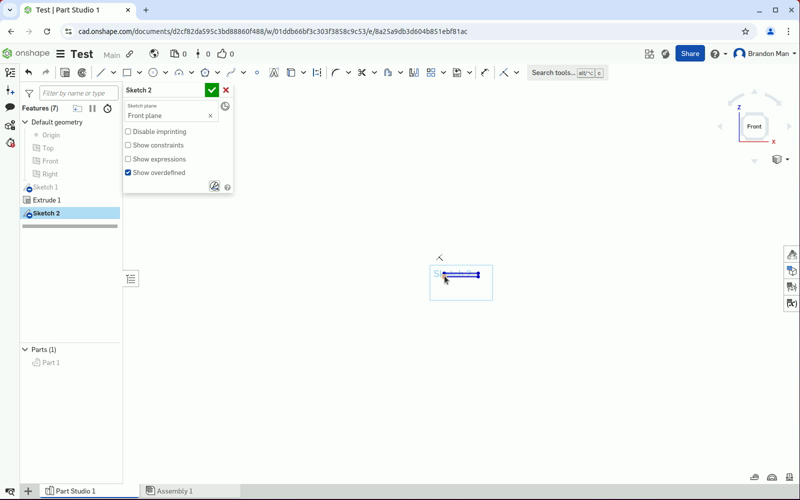
scroll(6)
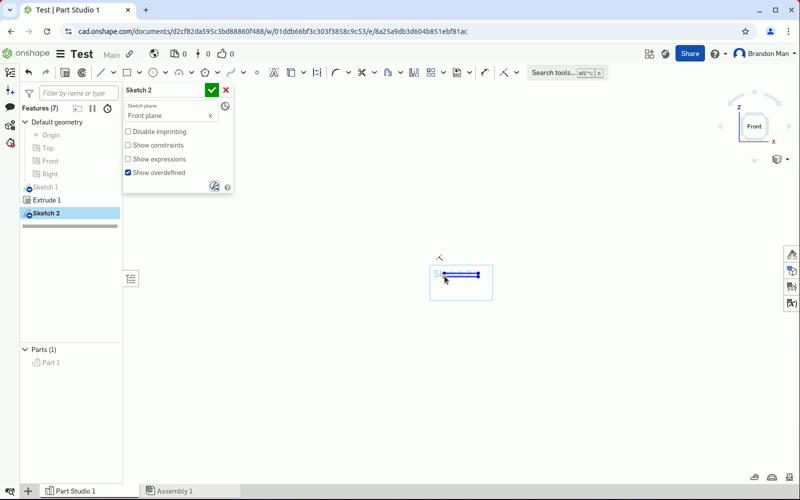
scroll(6)
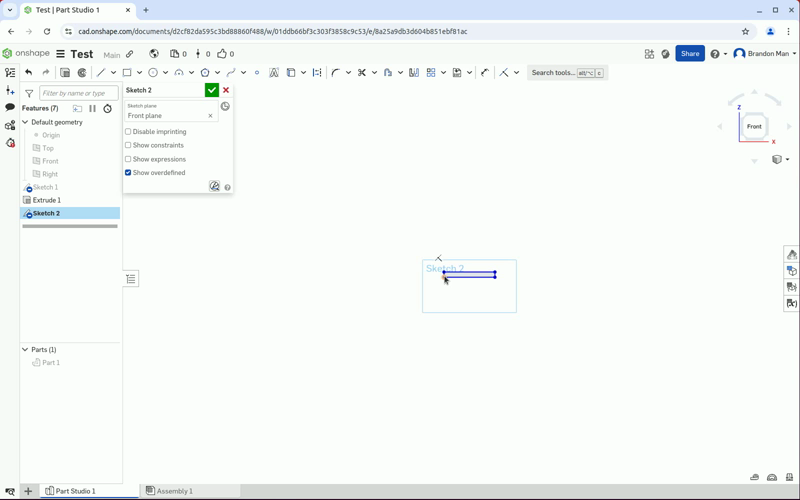
scroll(6)
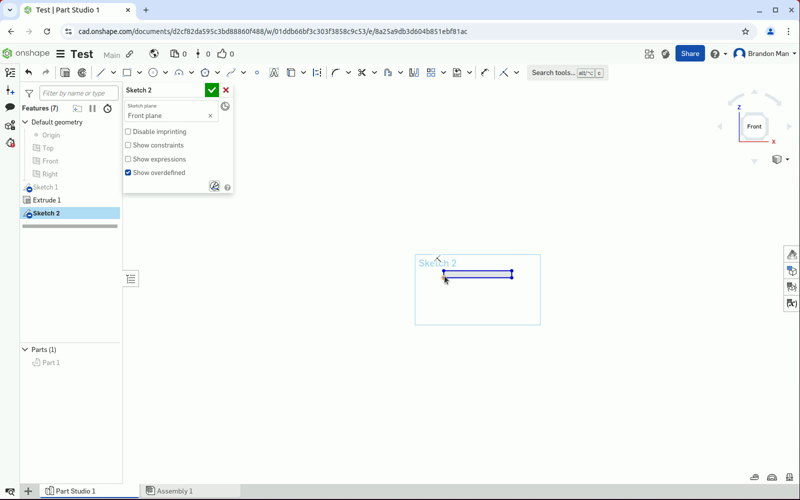
scroll(6)
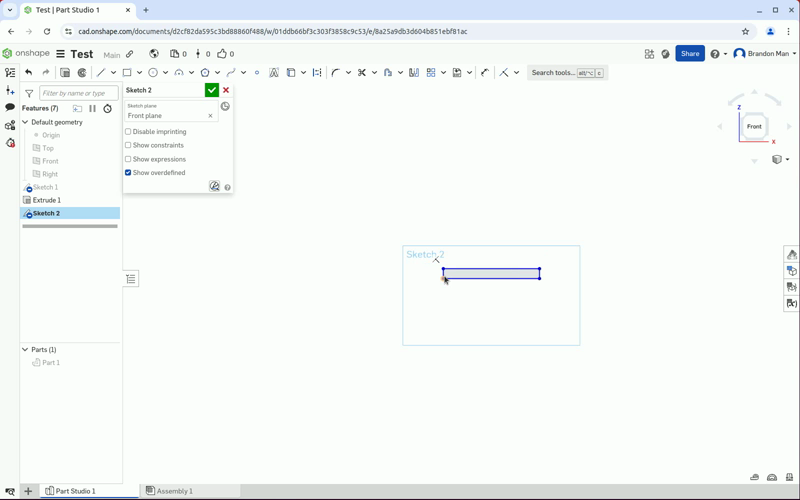
scroll(6)
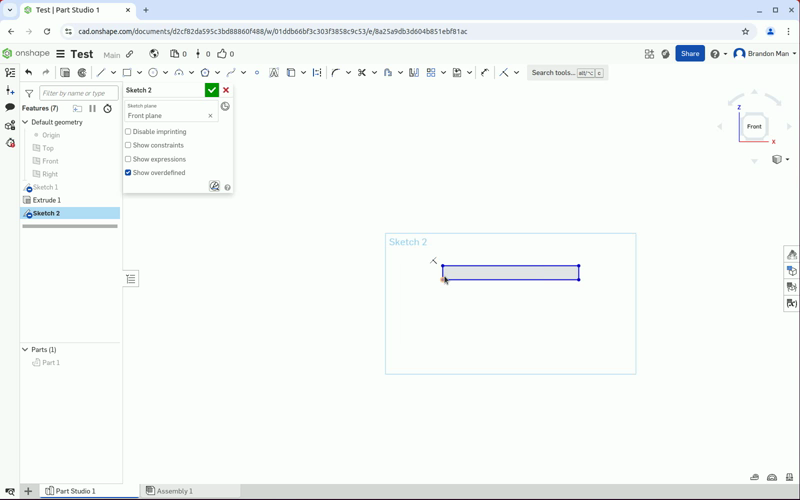
scroll(6)
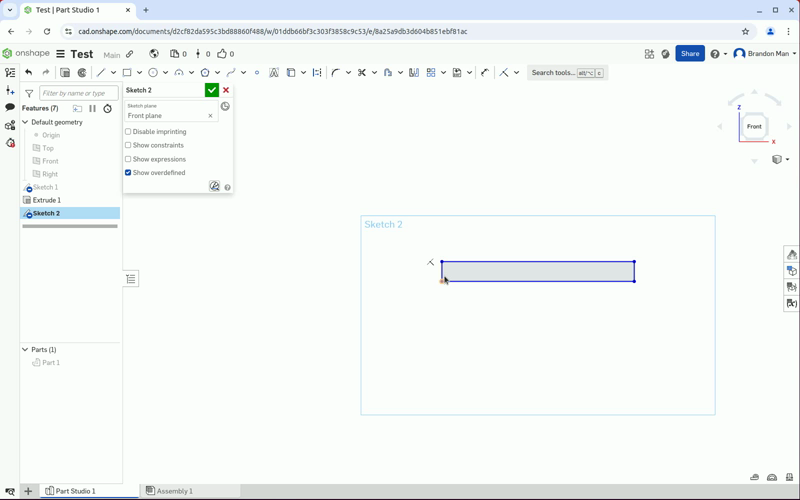
scroll(6)
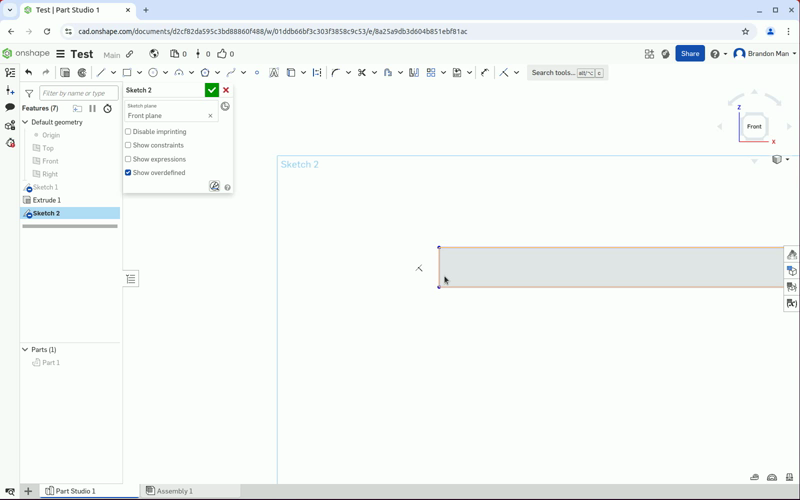
click(444, 275)
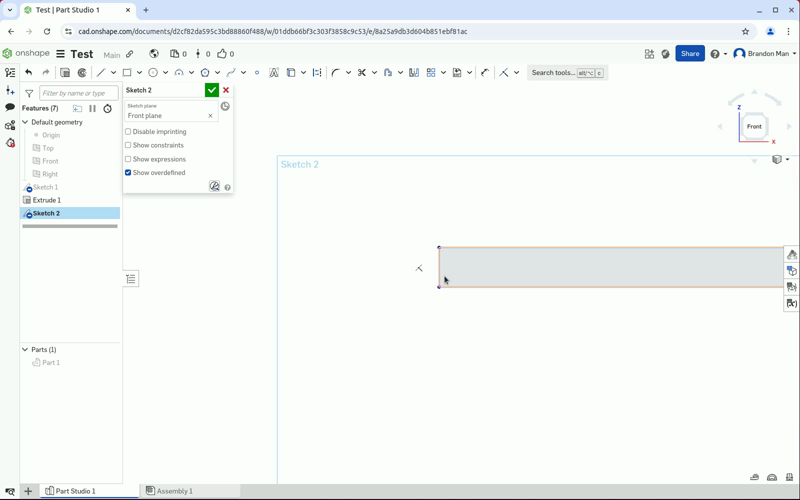
scroll(-6)
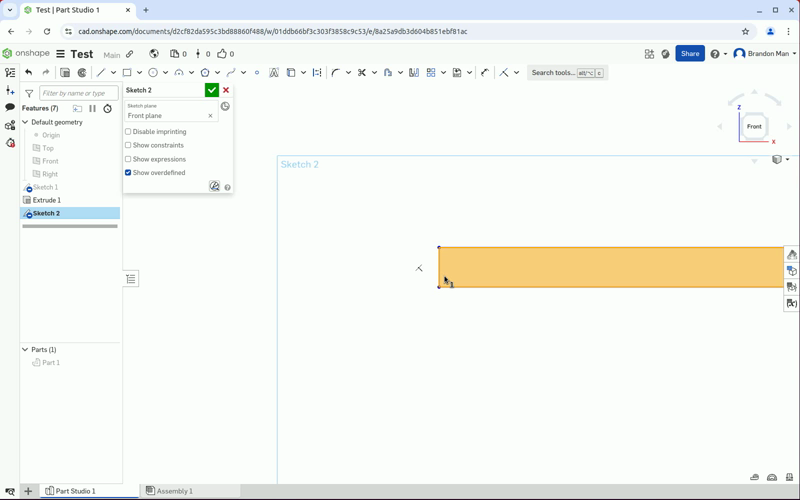
scroll(-6)
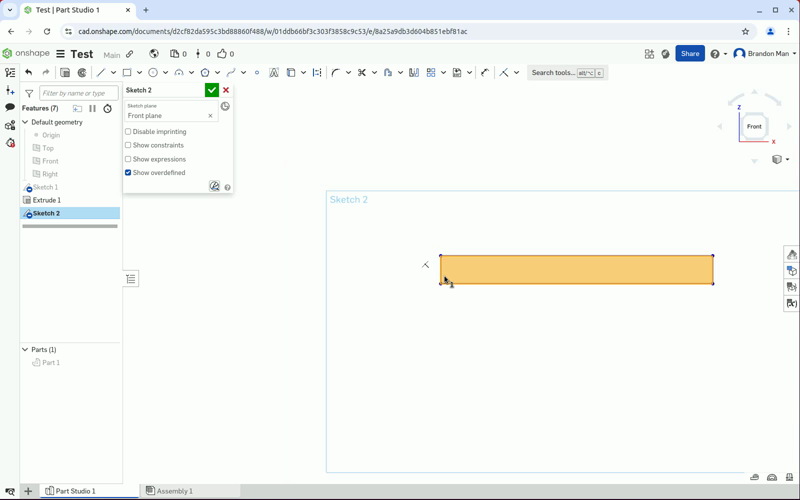
scroll(-6)
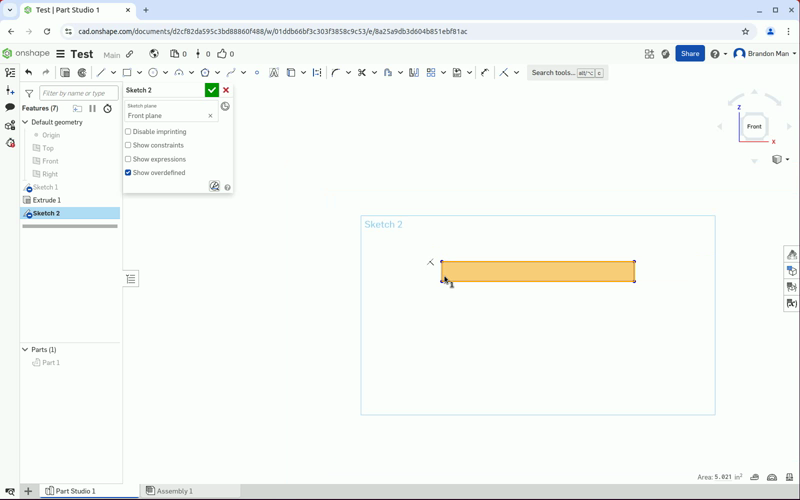
scroll(-6)
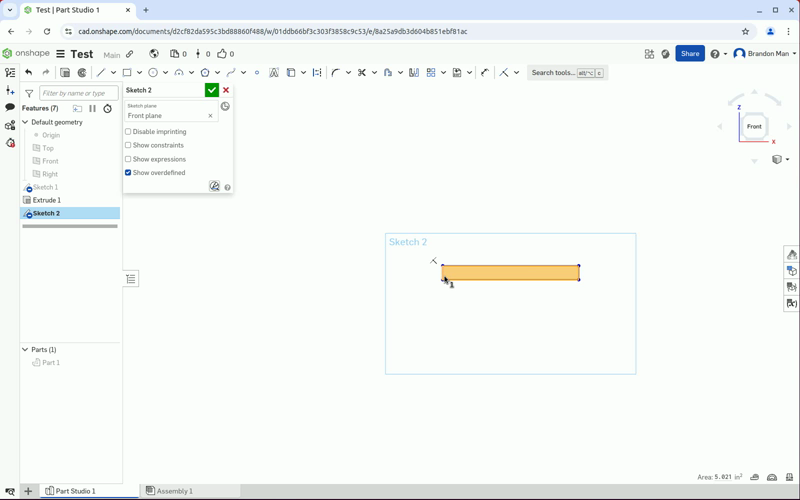
scroll(-6)
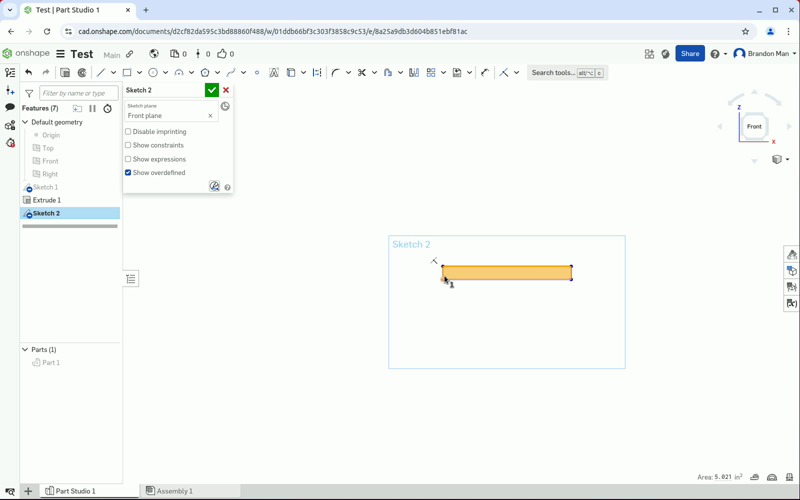
scroll(-6)
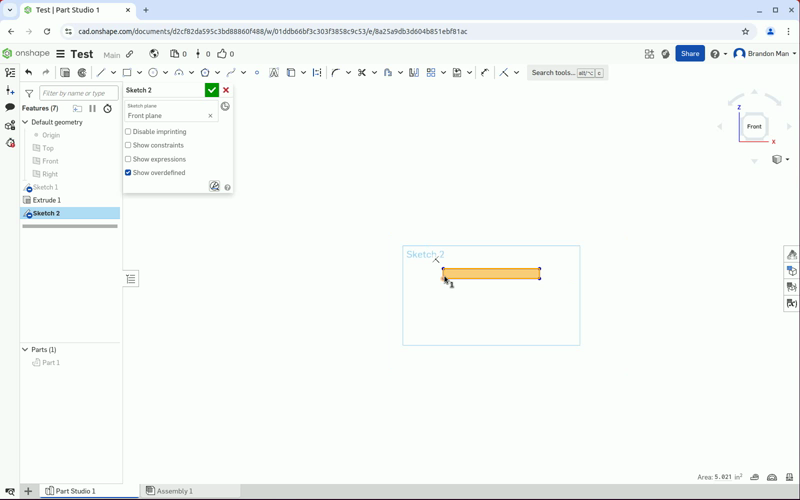
scroll(-6)
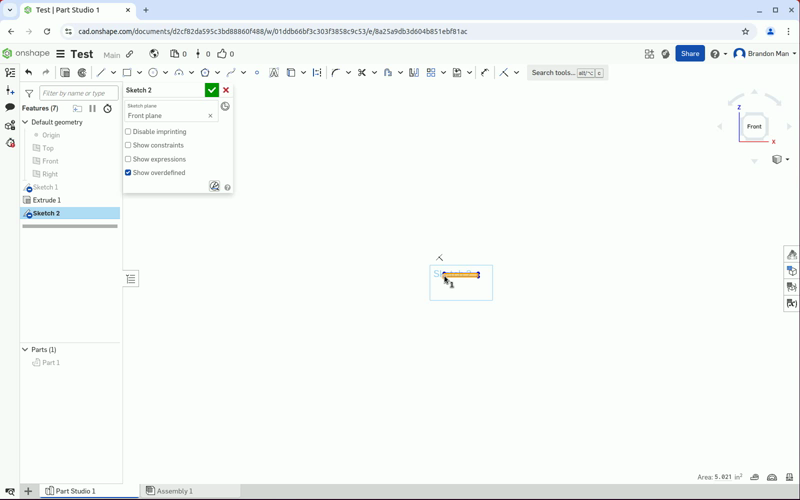
mouse_move(73, 352)
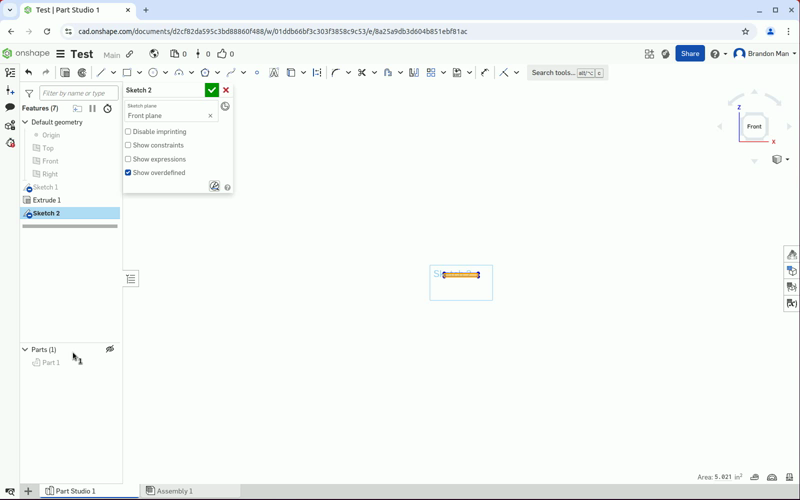
key(shift+y)
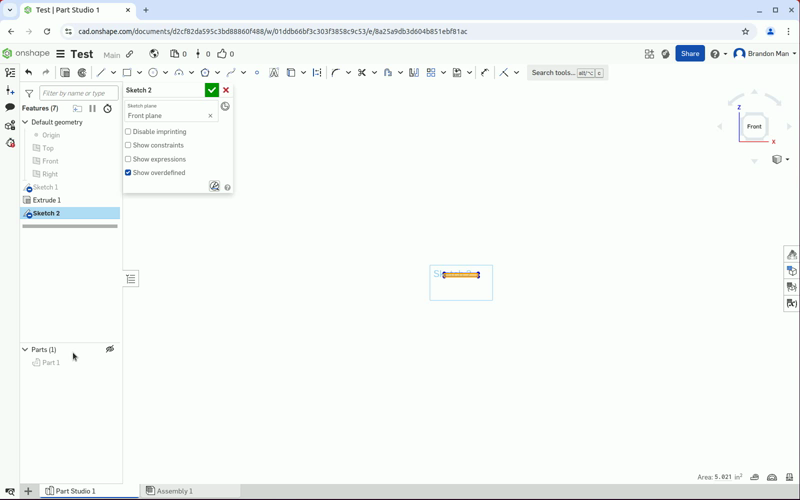
key(shift+e)
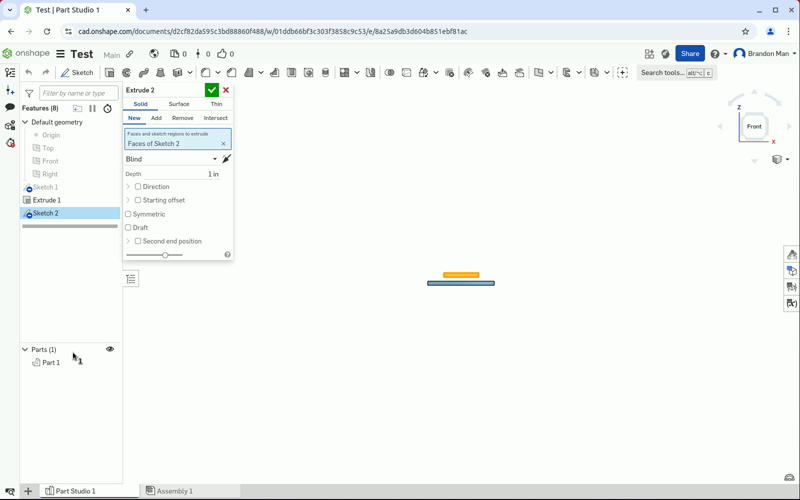
mouse_move(143, 106)
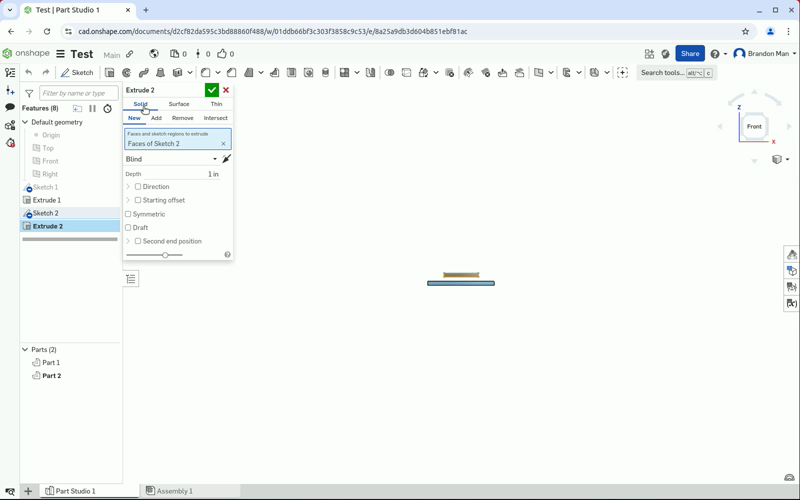
click(143, 106)
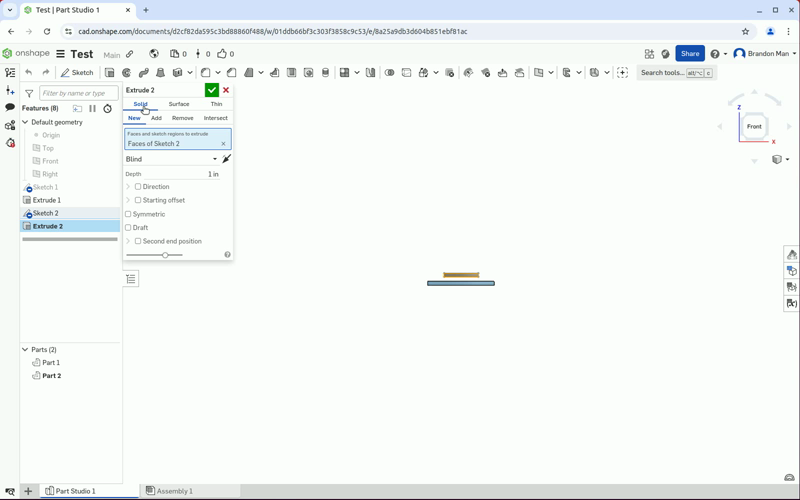
mouse_move(137, 120)
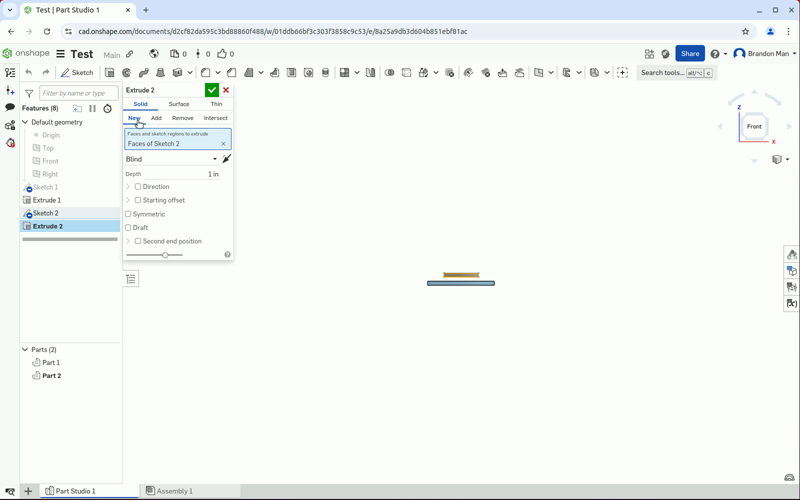
click(137, 120)
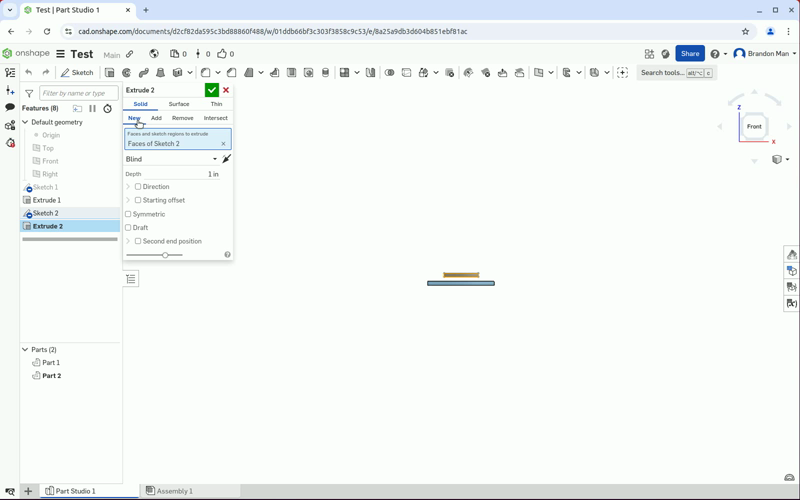
key(tab, 4)
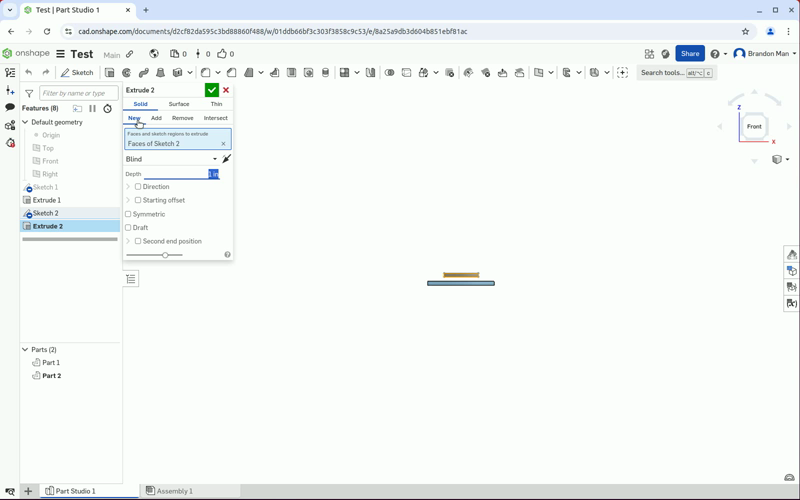
text(-0.241)
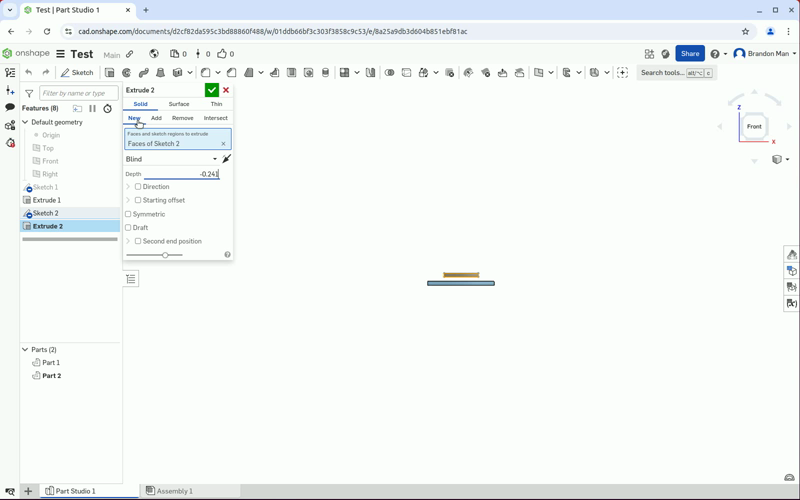
key(enter)
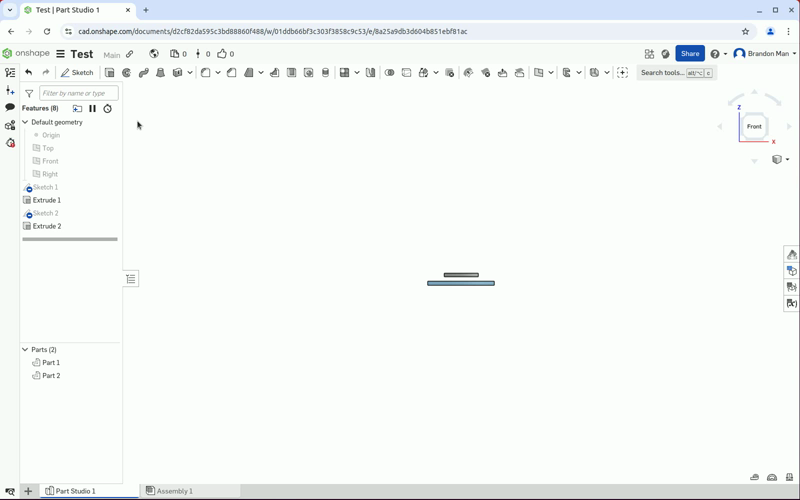
key(shift+h)
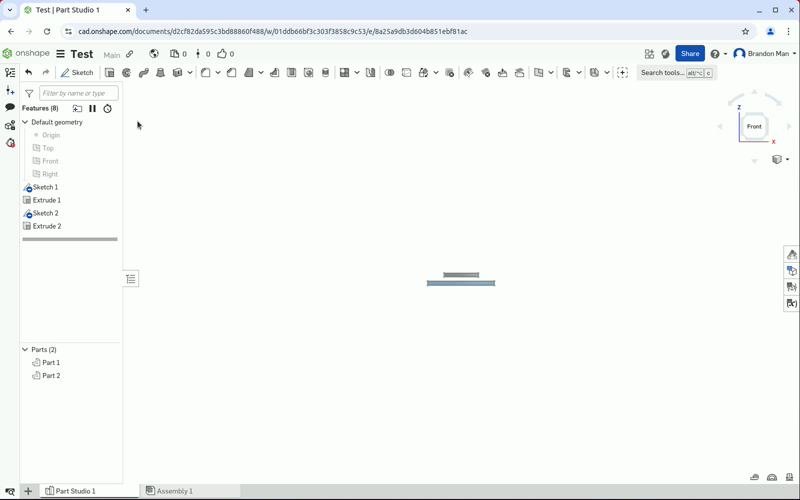
key(shift+h)
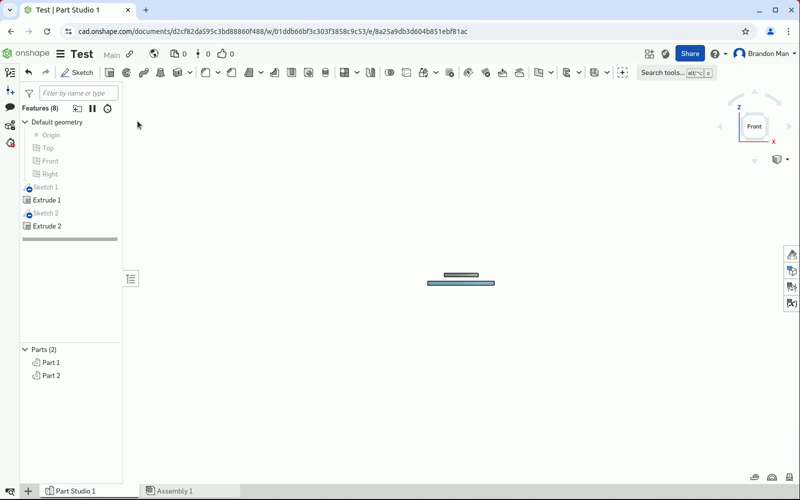
mouse_move(73, 189)
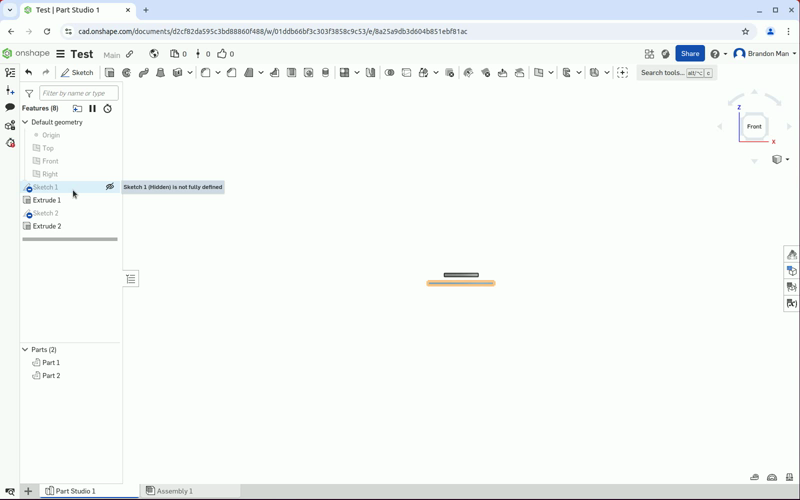
click(73, 189)
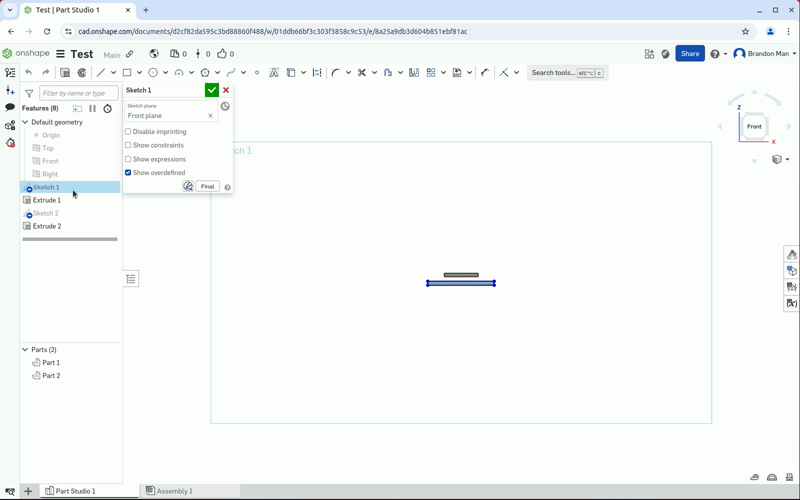
mouse_move(229, 92)
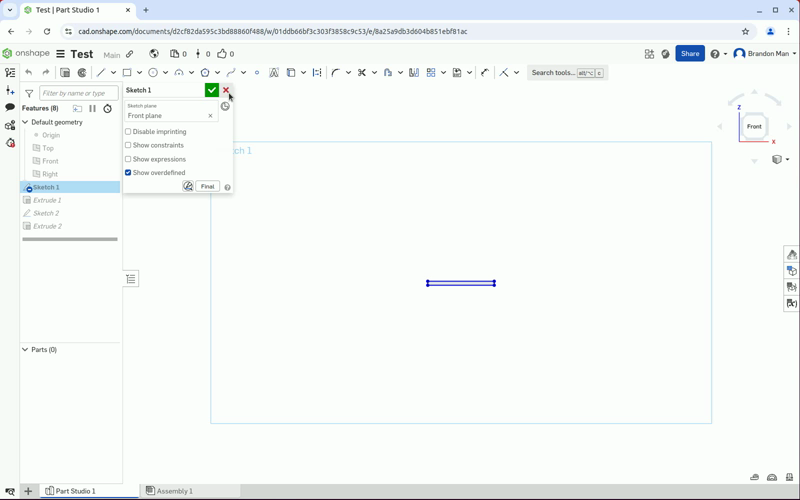
click(229, 92)
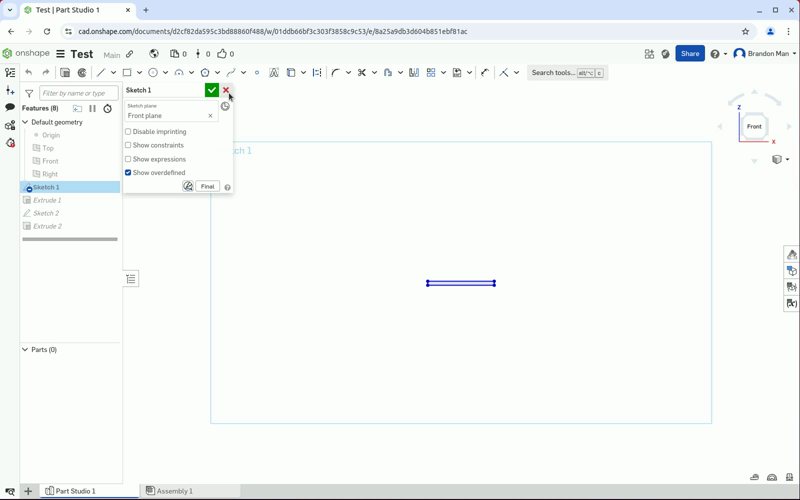
key(shift+s)
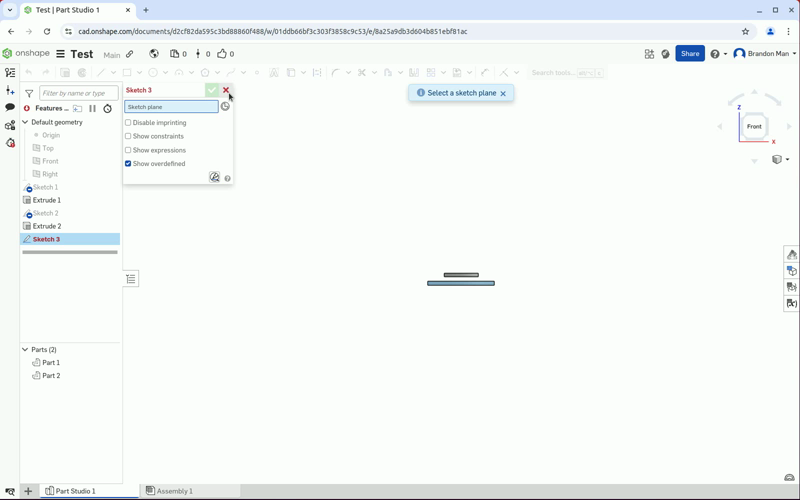
mouse_move(73, 163)
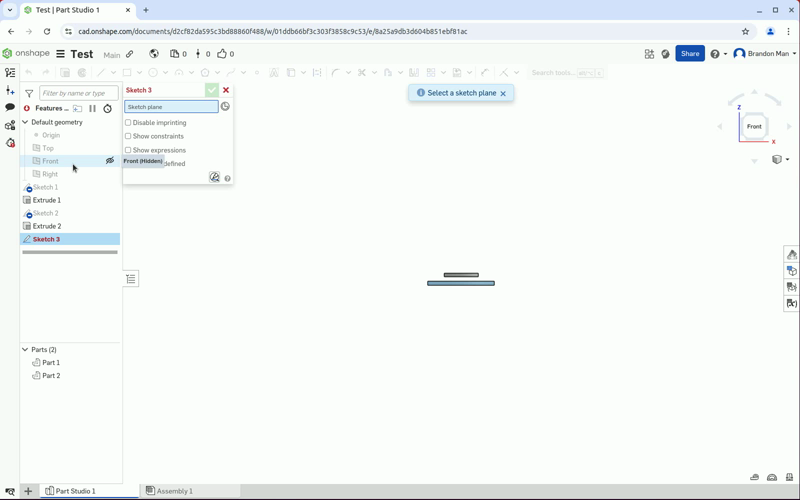
click(73, 163)
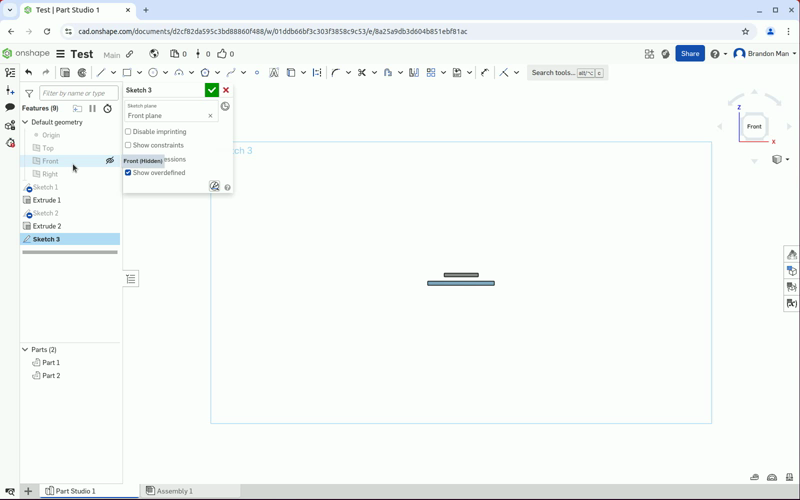
mouse_move(73, 352)
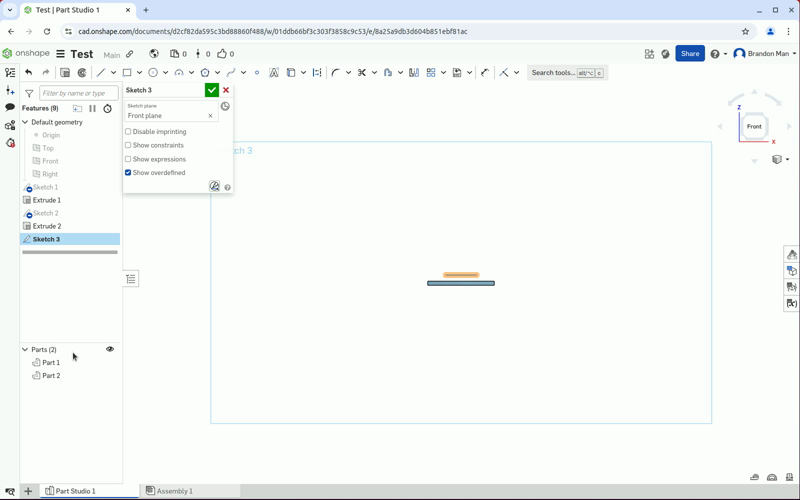
key(y)
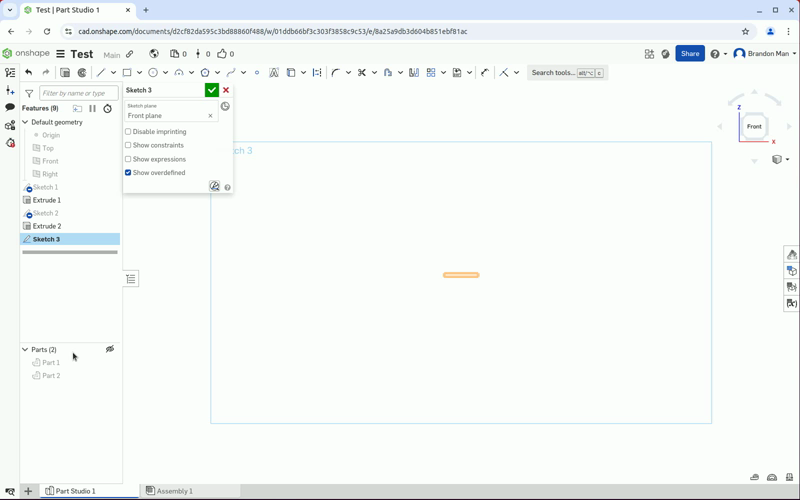
key(l)
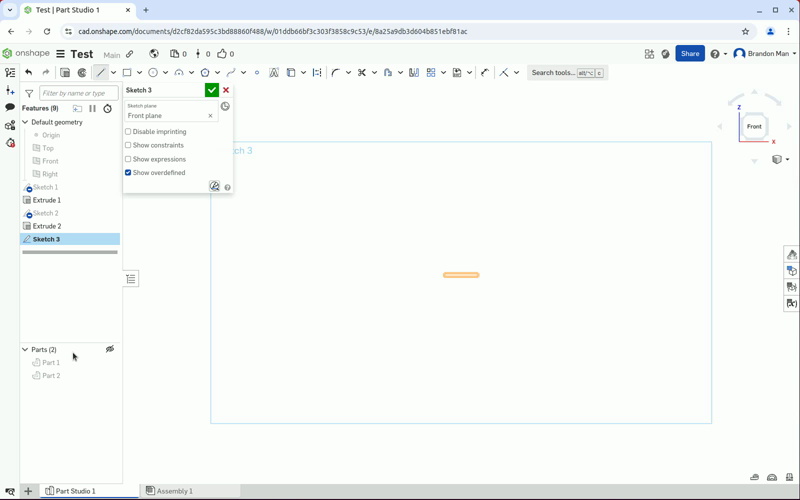
key_down(shift)
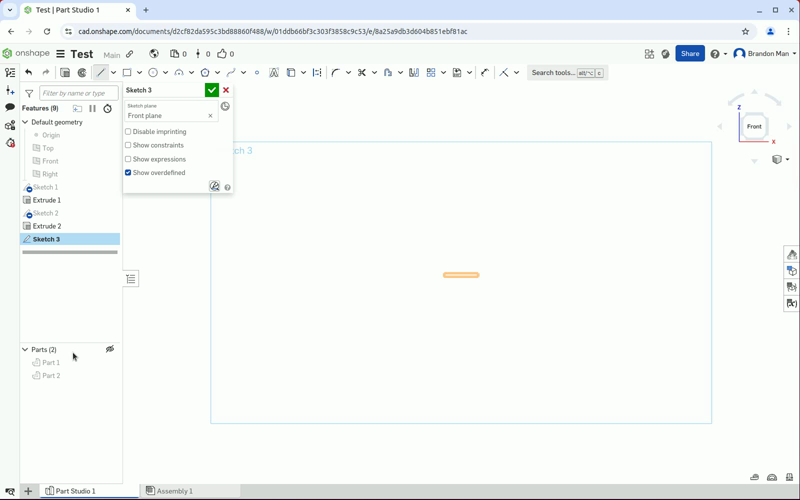
mouse_move(431, 273)
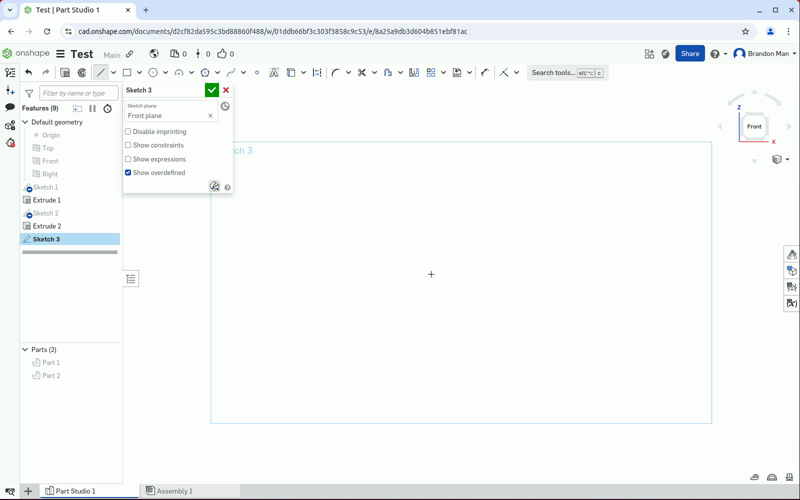
click(431, 273)
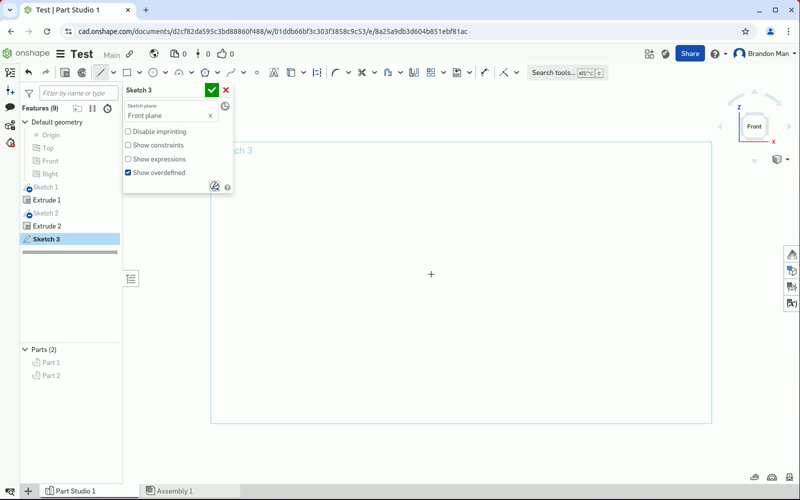
key_up(shift)
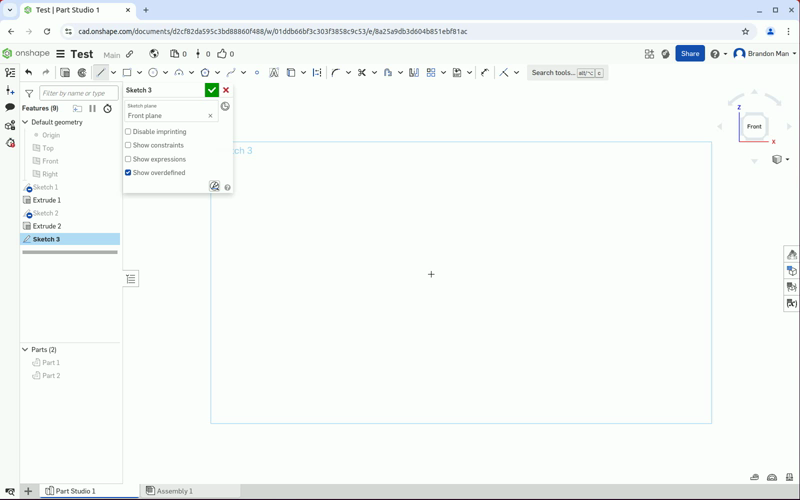
key_down(shift)
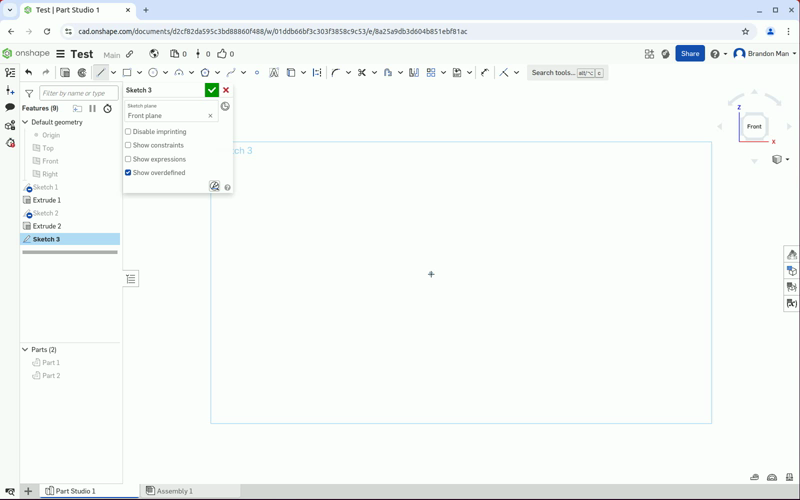
mouse_move(489, 244)
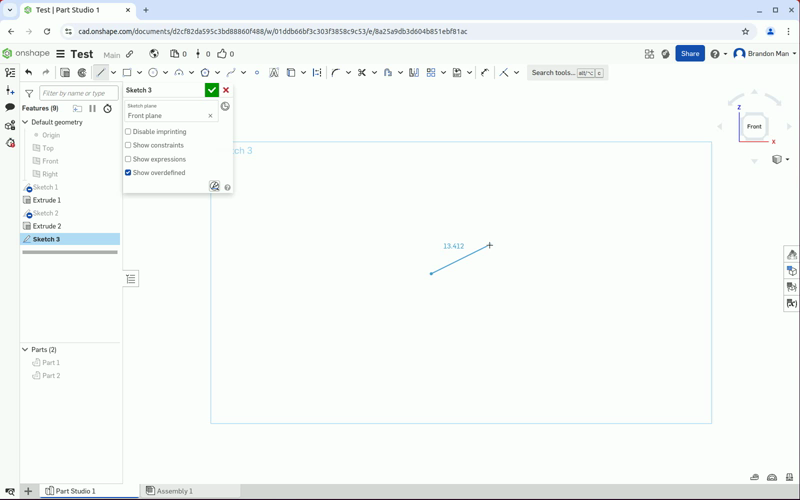
click(489, 244)
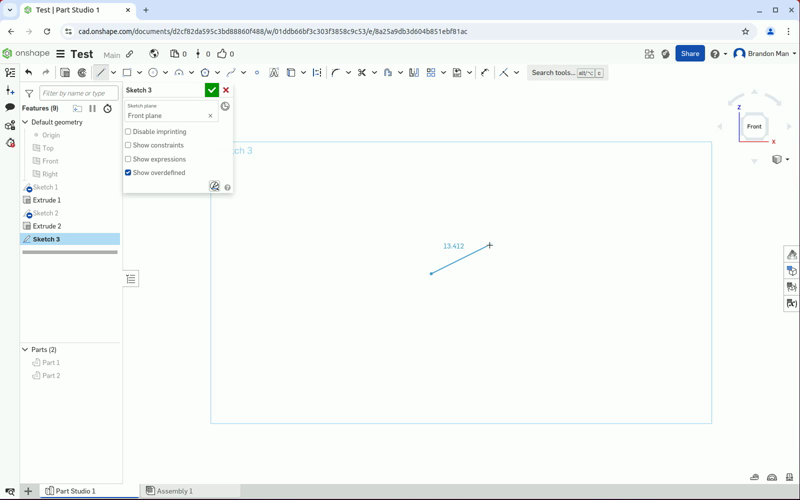
key_up(shift)
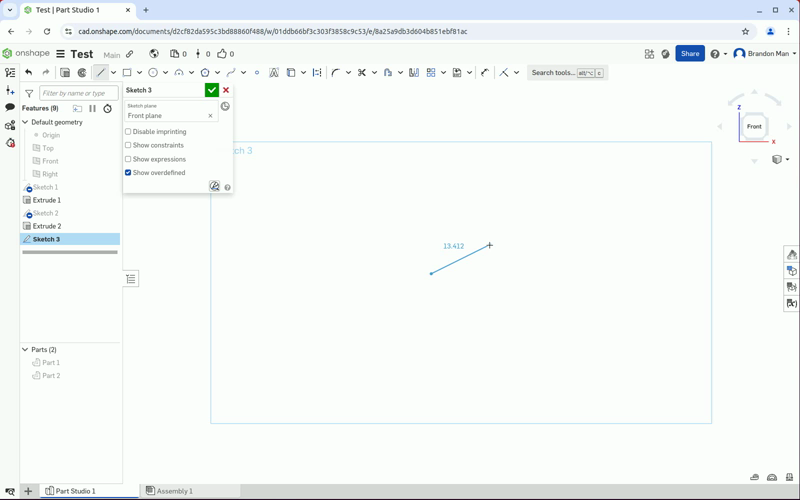
key_down(shift)
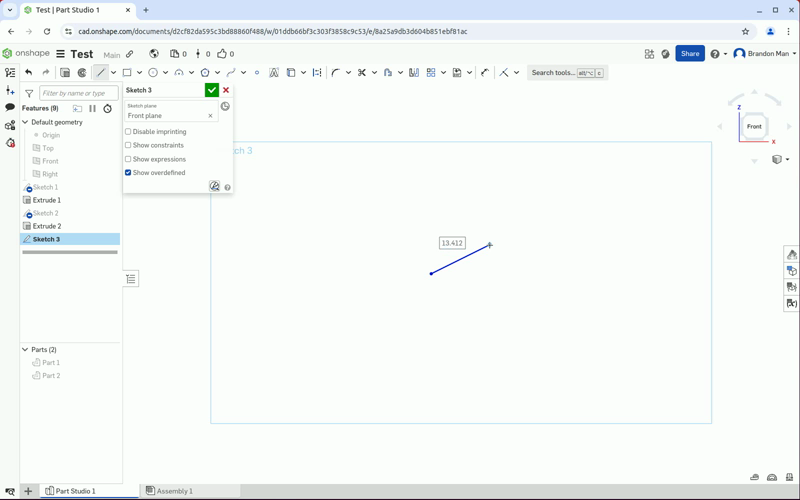
mouse_move(519, 244)
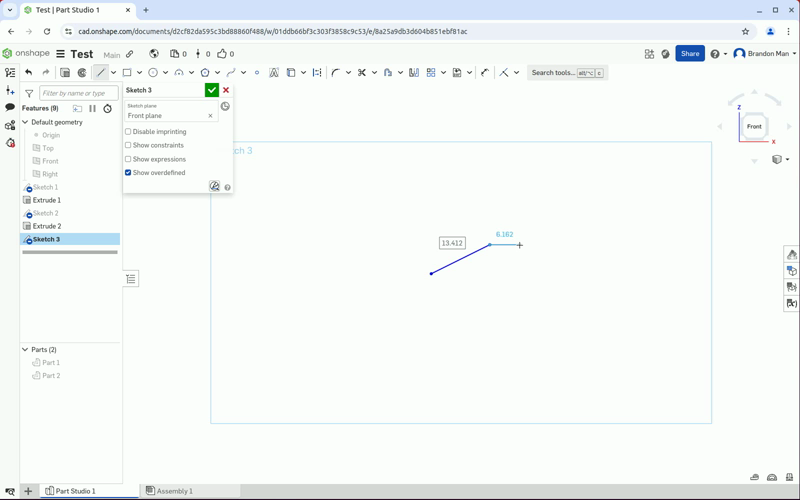
mouse_move(489, 240)
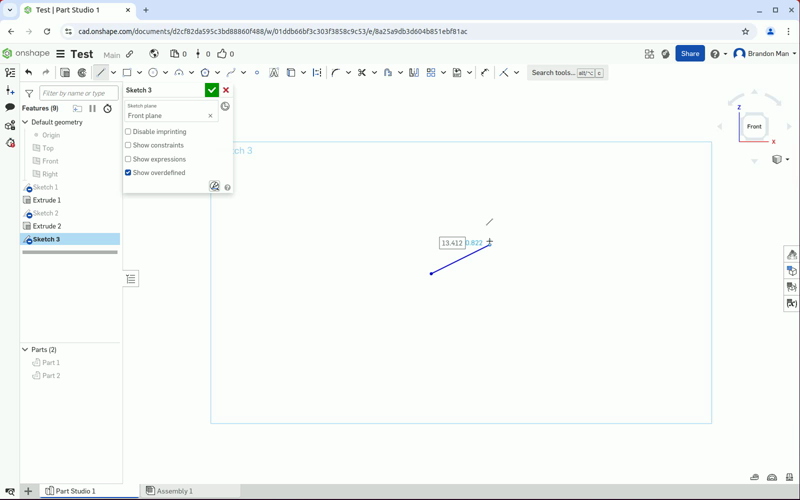
scroll(6)
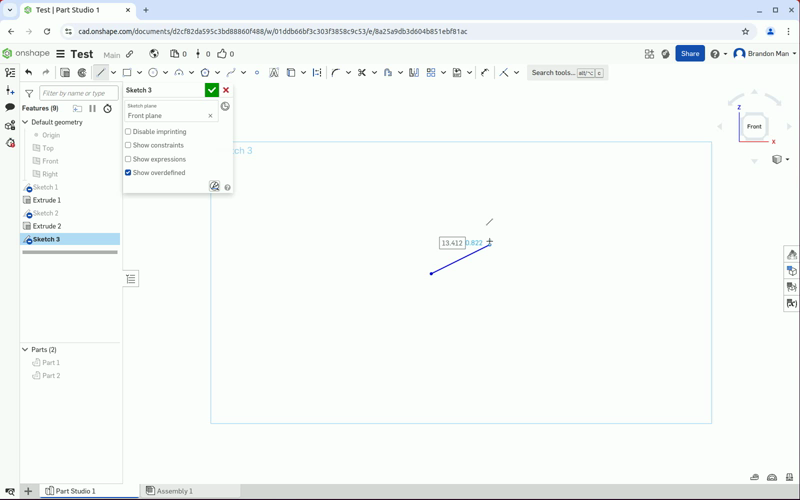
scroll(6)
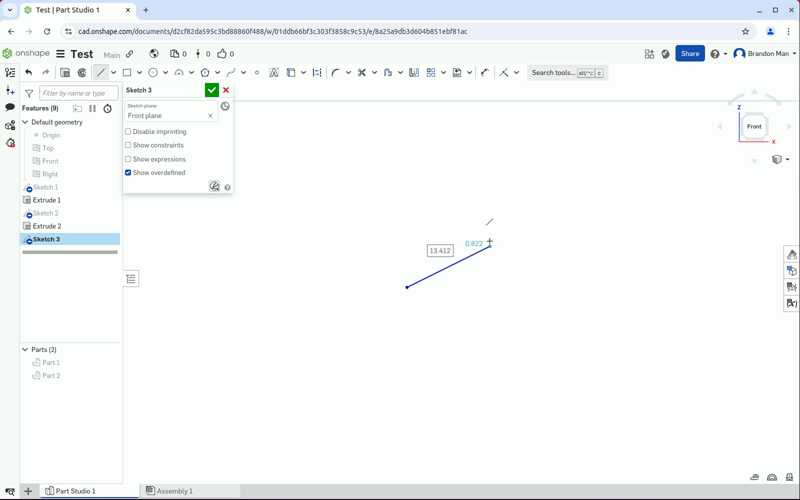
scroll(6)
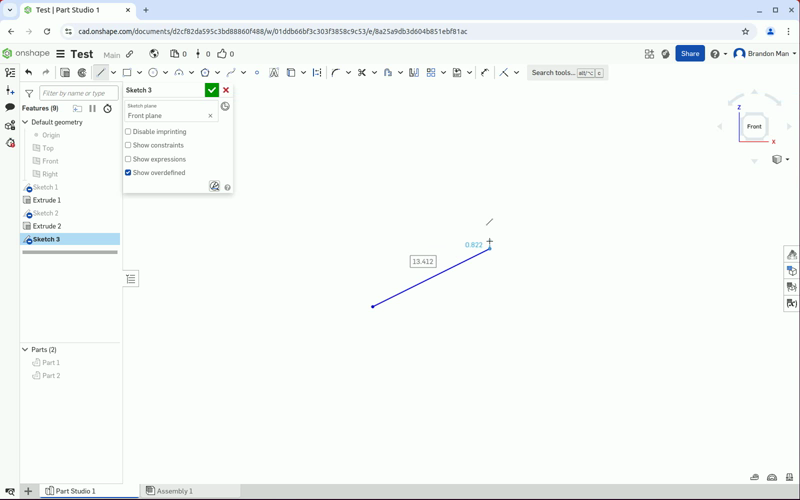
scroll(6)
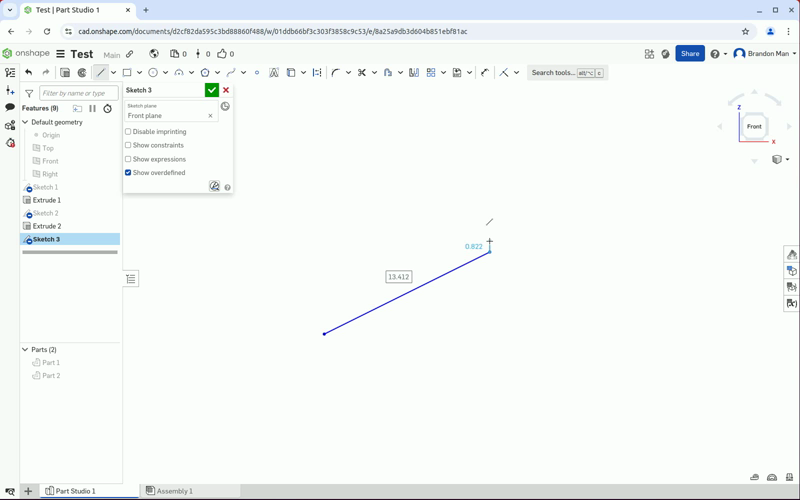
scroll(6)
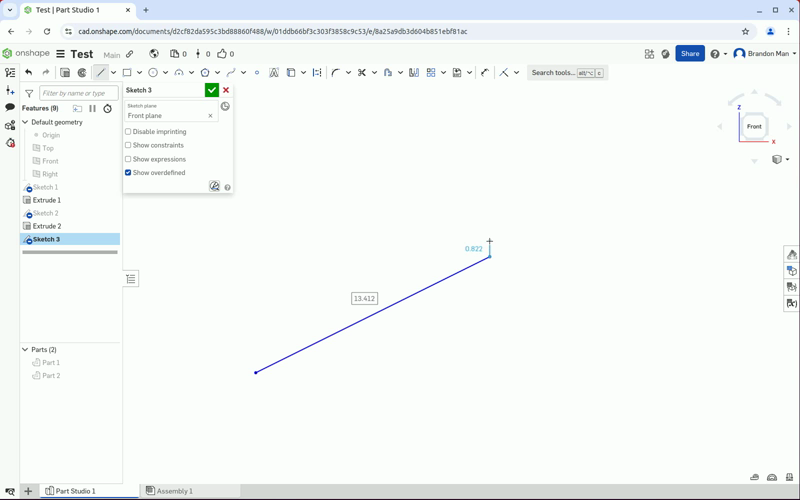
scroll(6)
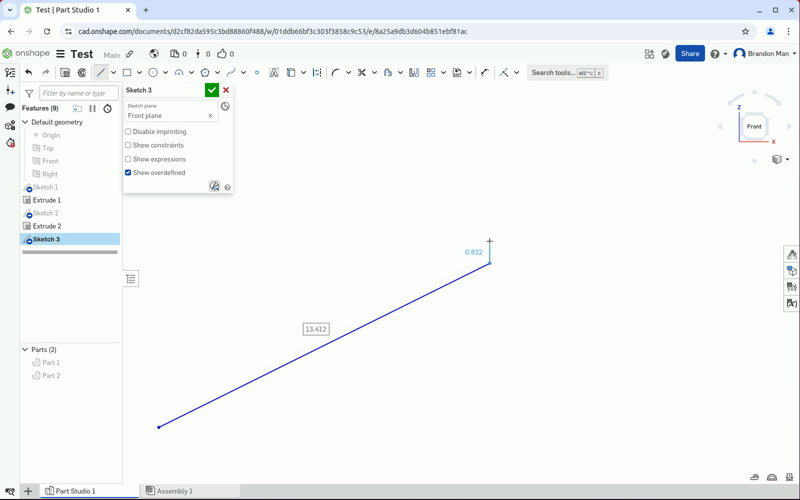
scroll(6)
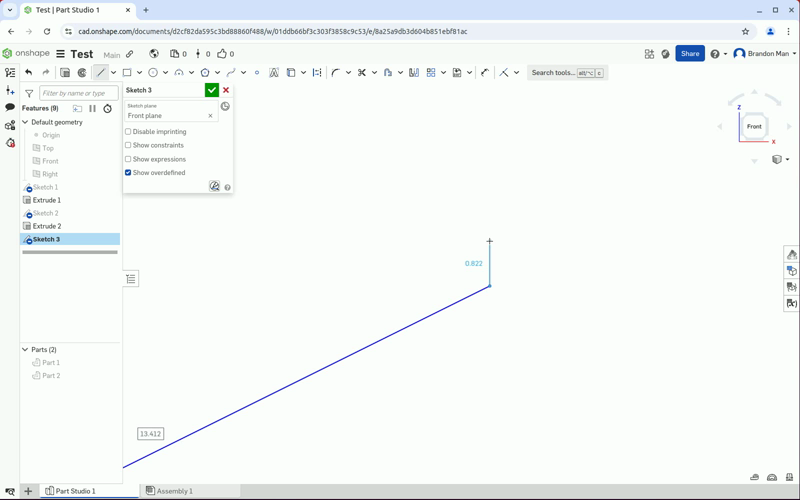
click(489, 240)
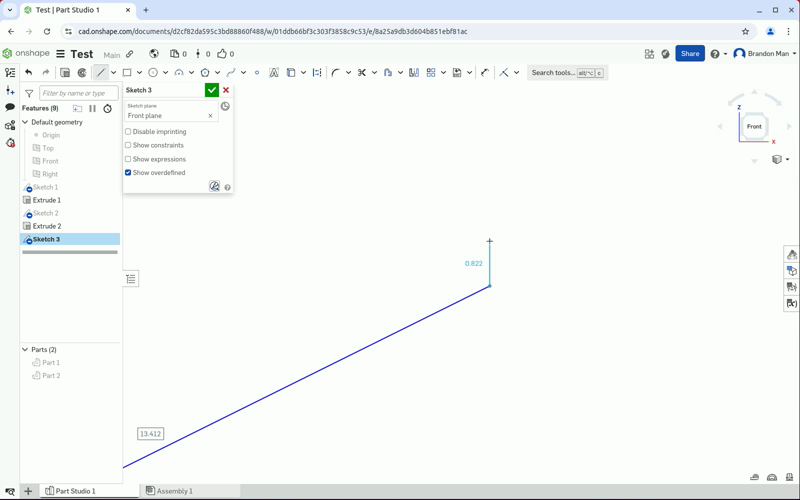
scroll(-6)
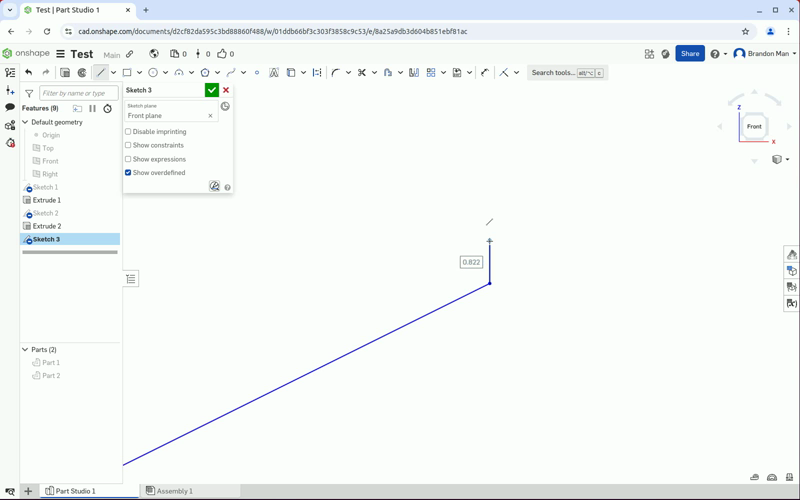
scroll(-6)
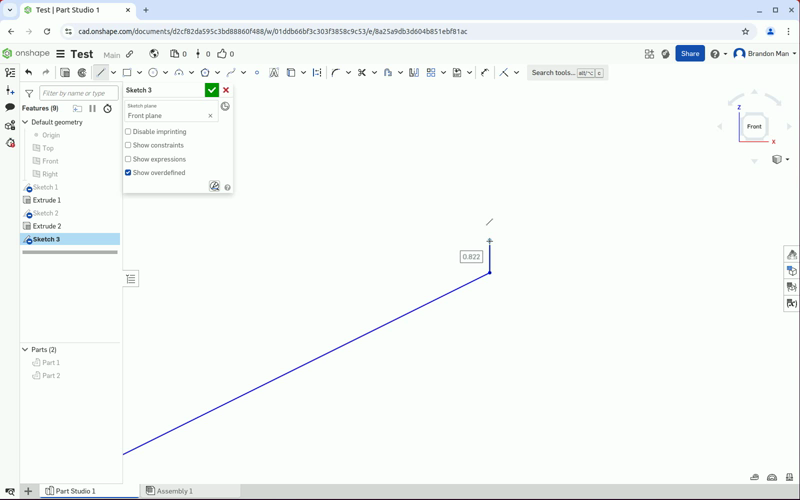
scroll(-6)
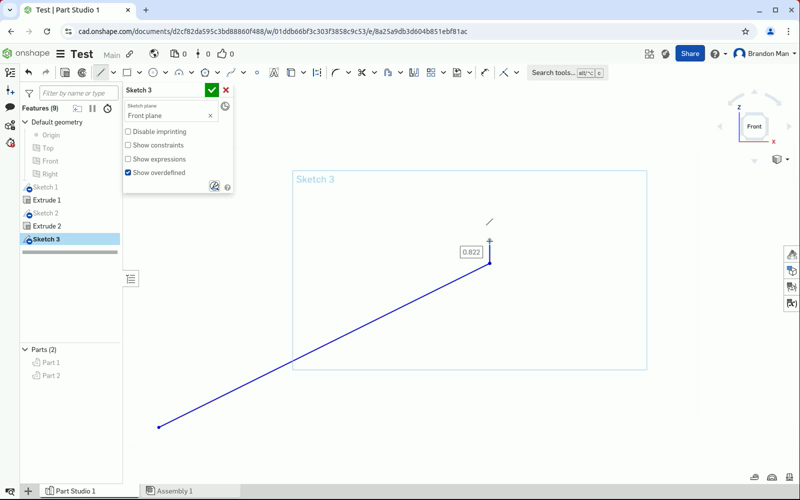
scroll(-6)
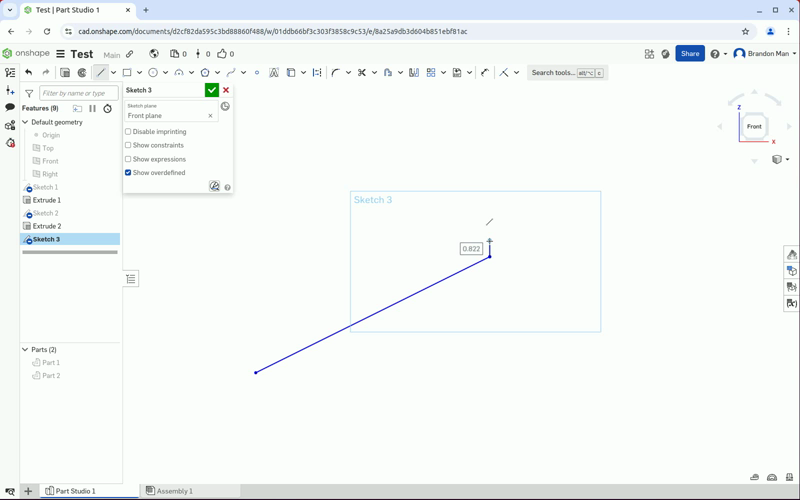
scroll(-6)
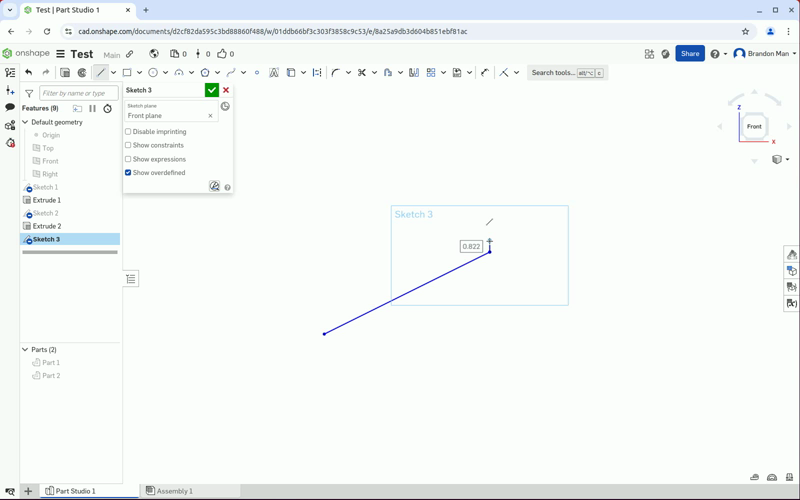
scroll(-6)
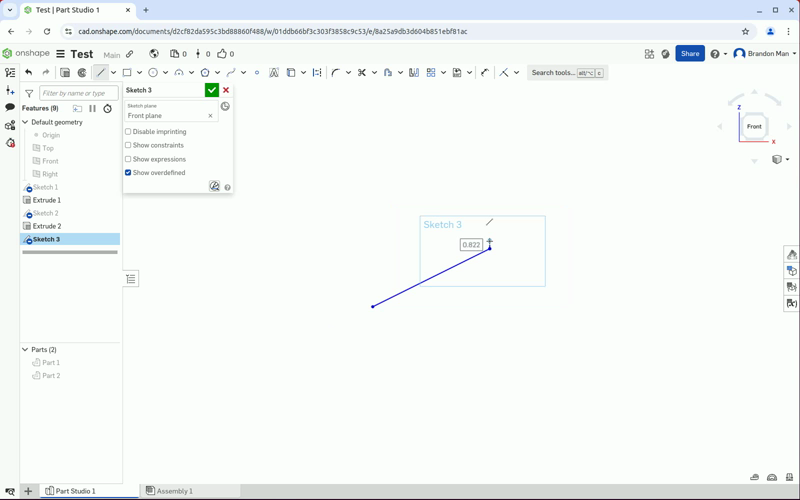
scroll(-6)
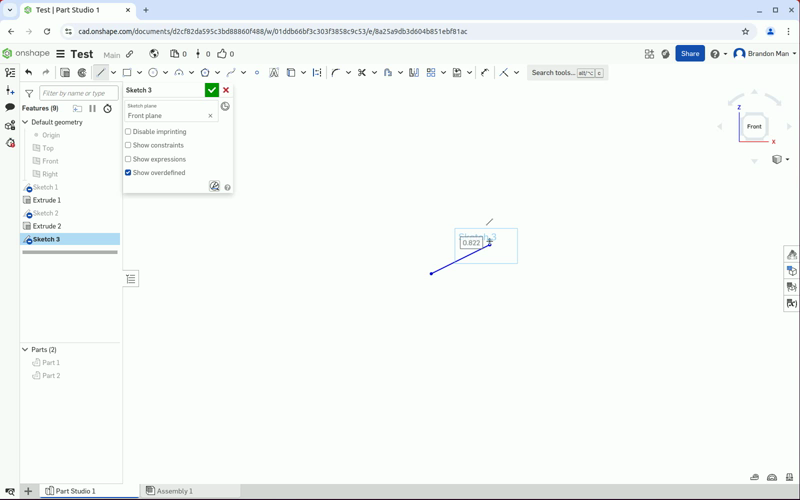
key_up(shift)
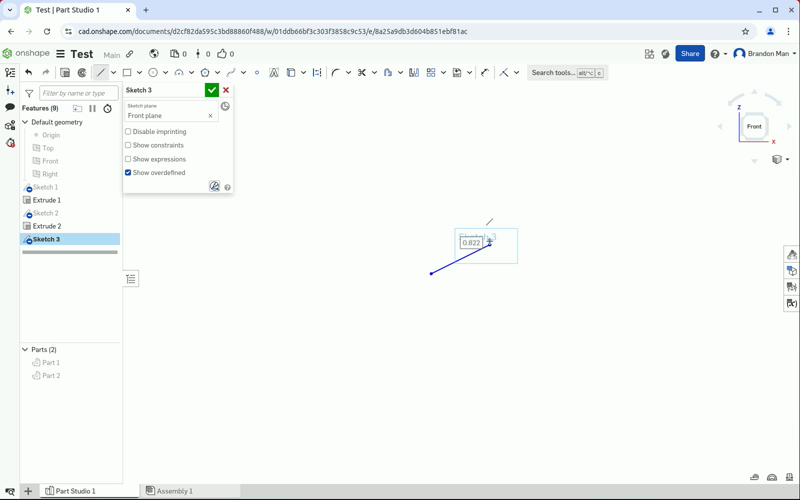
key_down(shift)
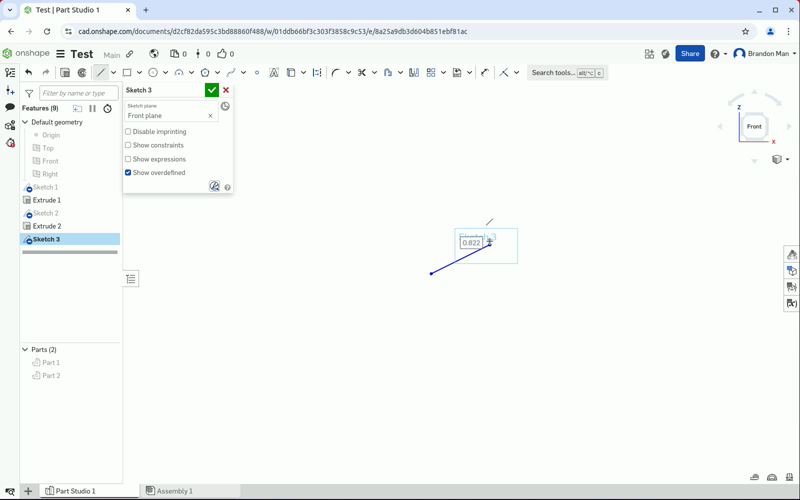
mouse_move(431, 269)
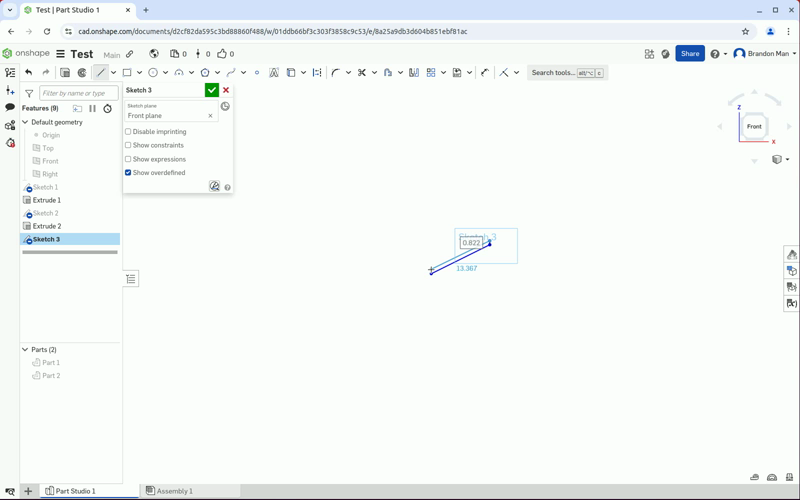
scroll(6)
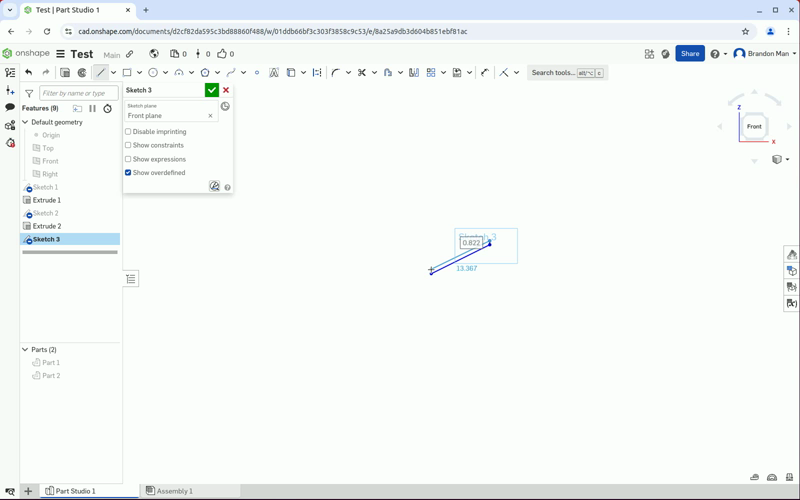
scroll(6)
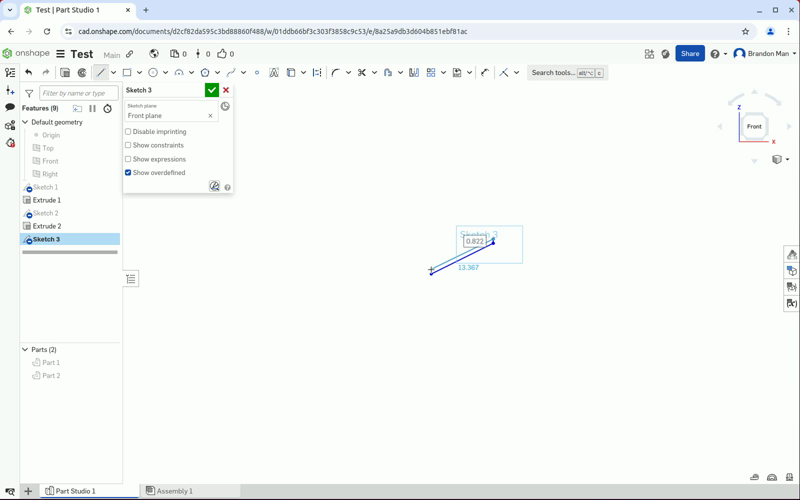
scroll(6)
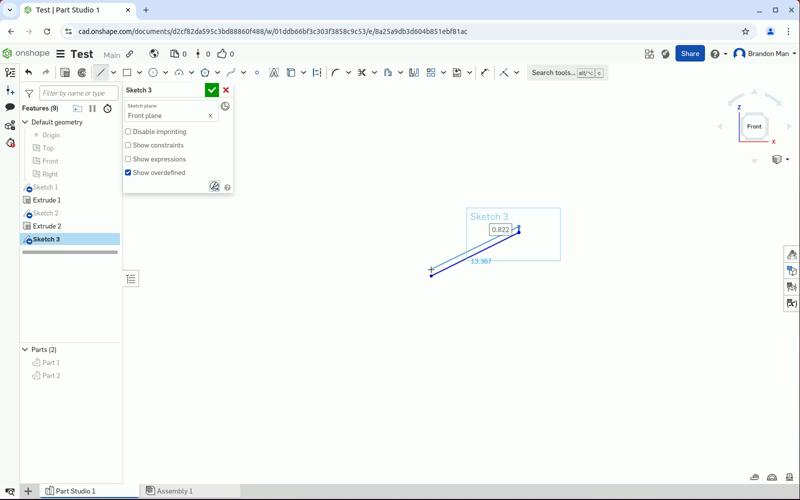
scroll(6)
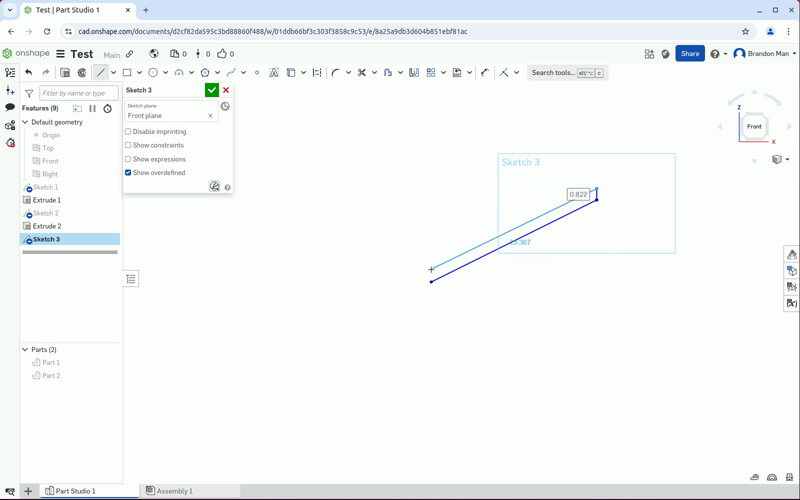
scroll(6)
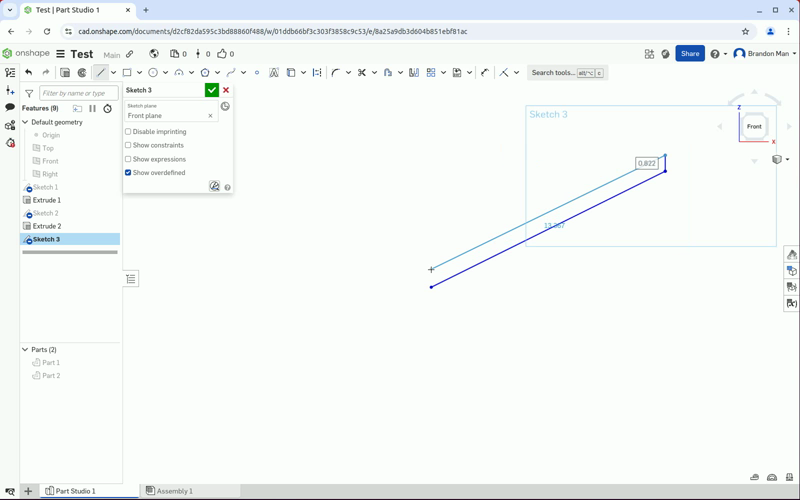
scroll(6)
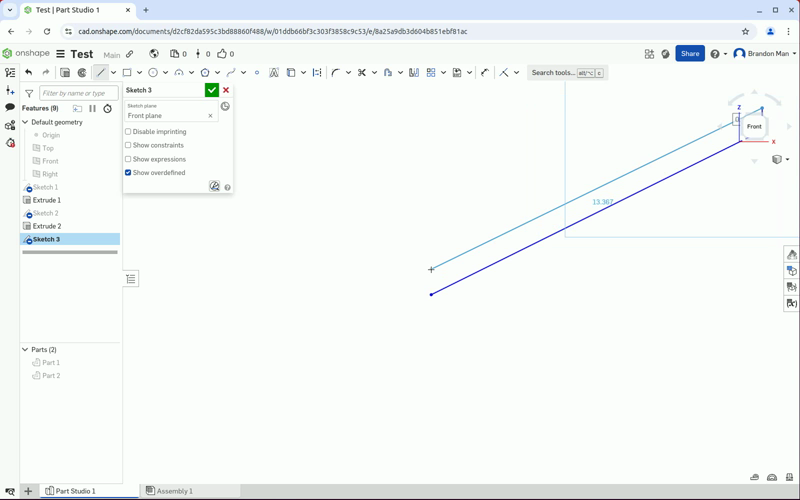
scroll(6)
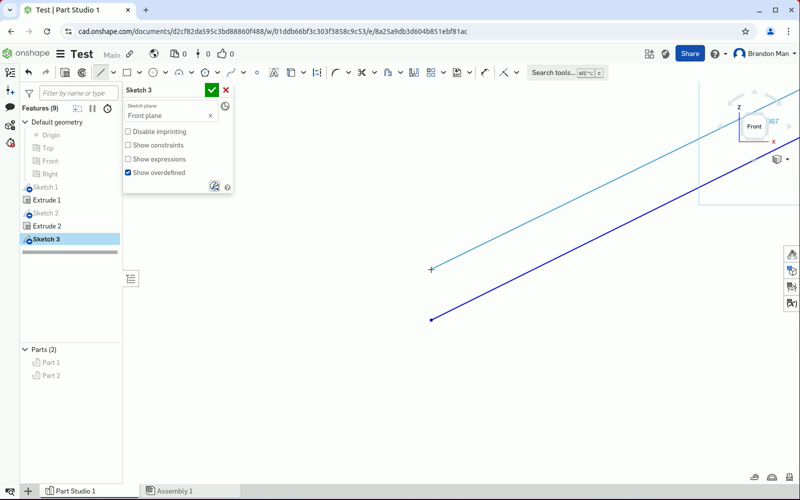
click(431, 269)
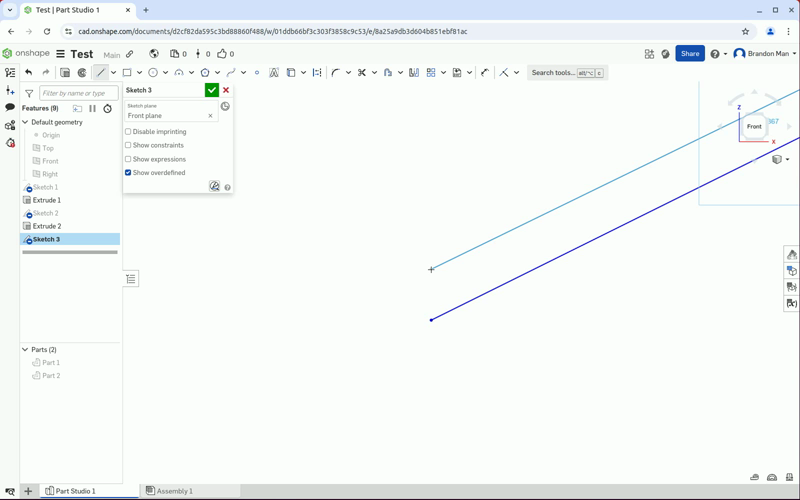
scroll(-6)
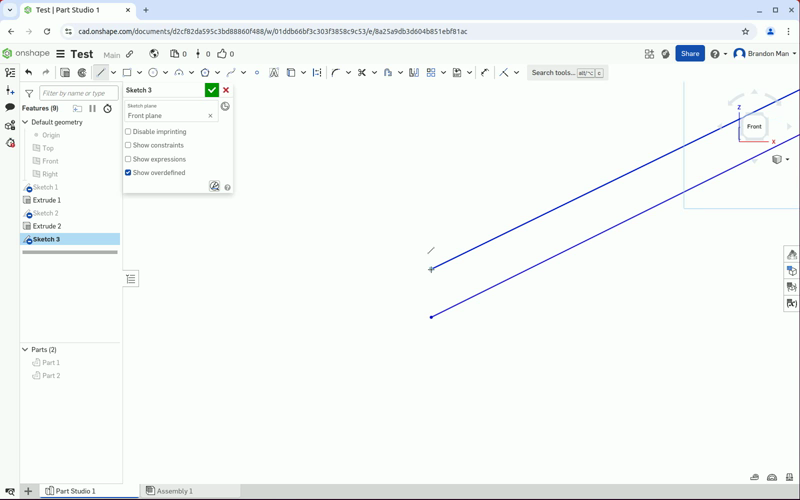
scroll(-6)
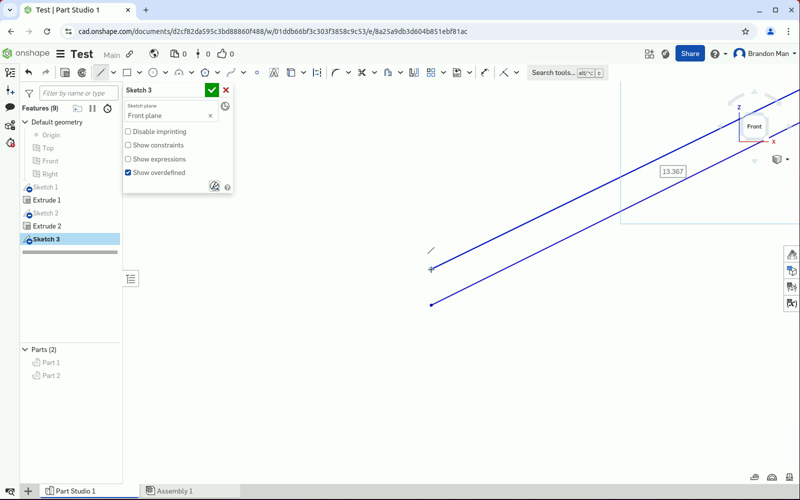
scroll(-6)
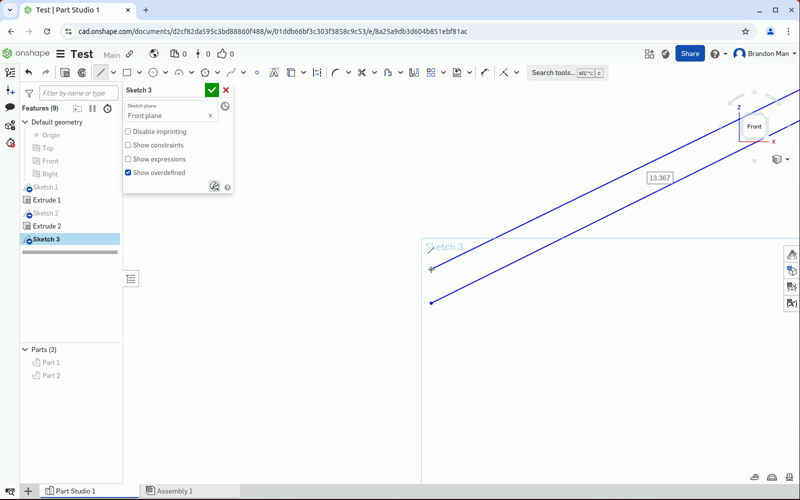
scroll(-6)
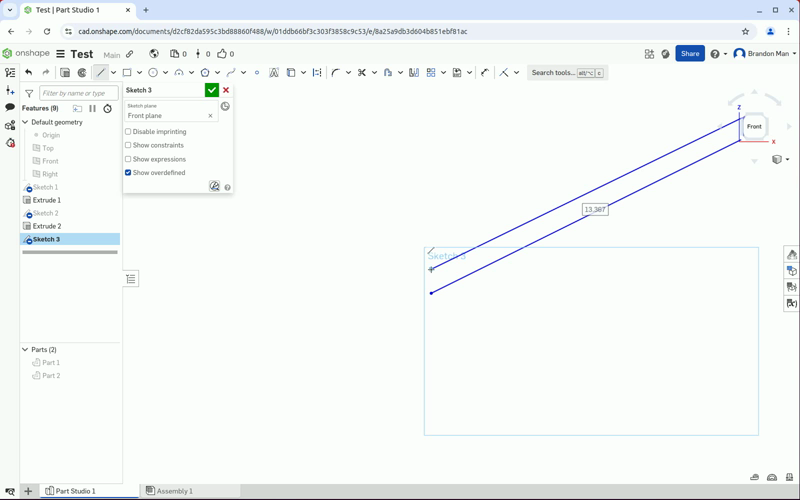
scroll(-6)
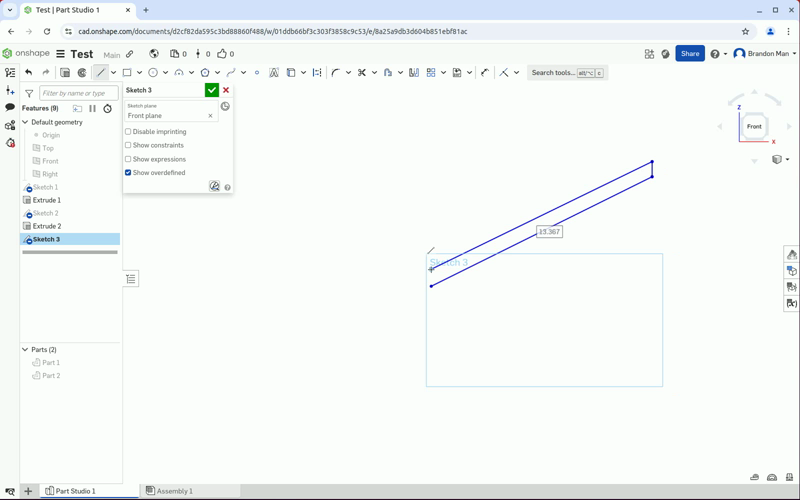
scroll(-6)
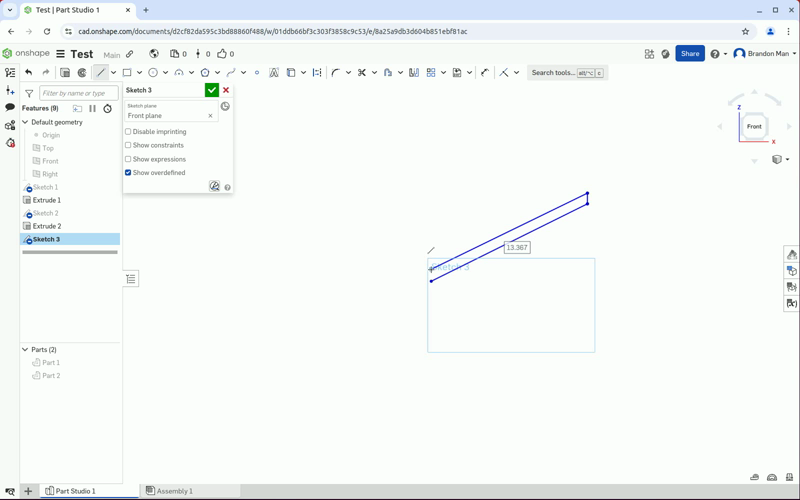
scroll(-6)
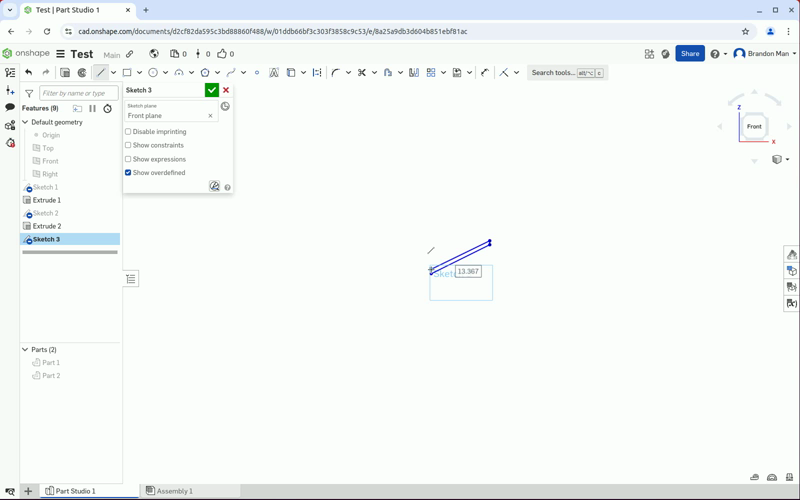
key_up(shift)
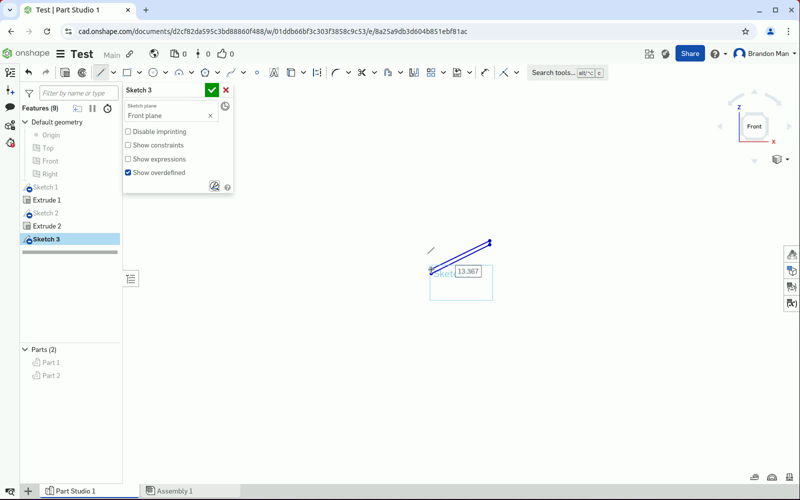
mouse_move(461, 269)
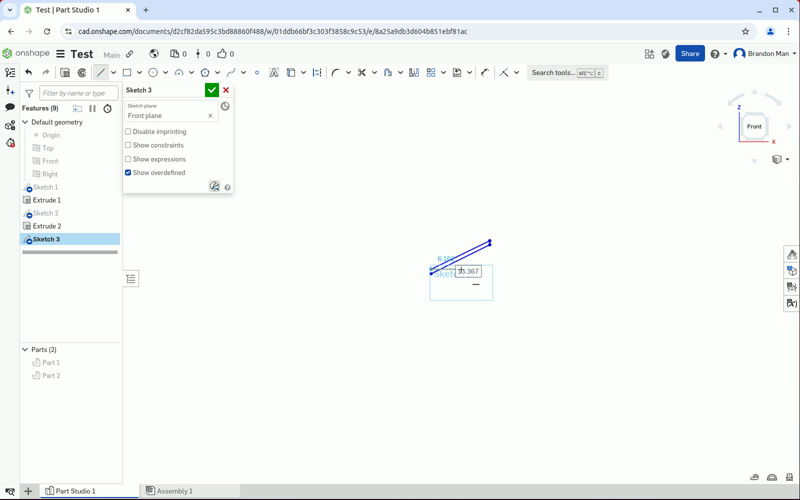
key_down(shift)
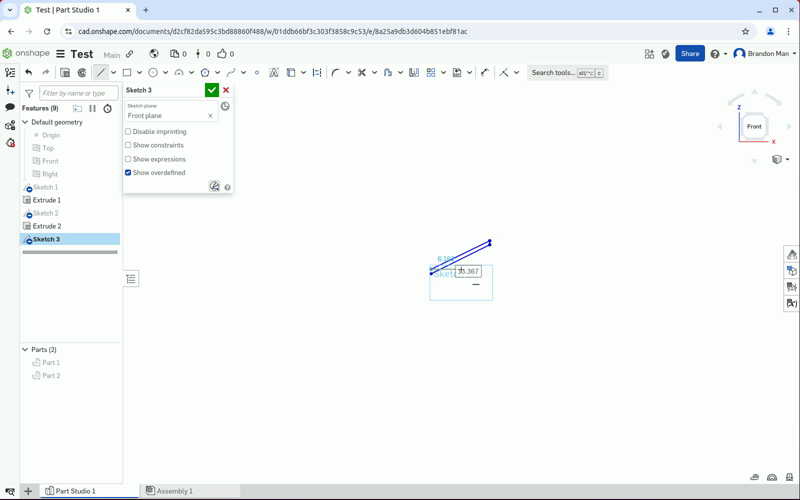
mouse_move(431, 273)
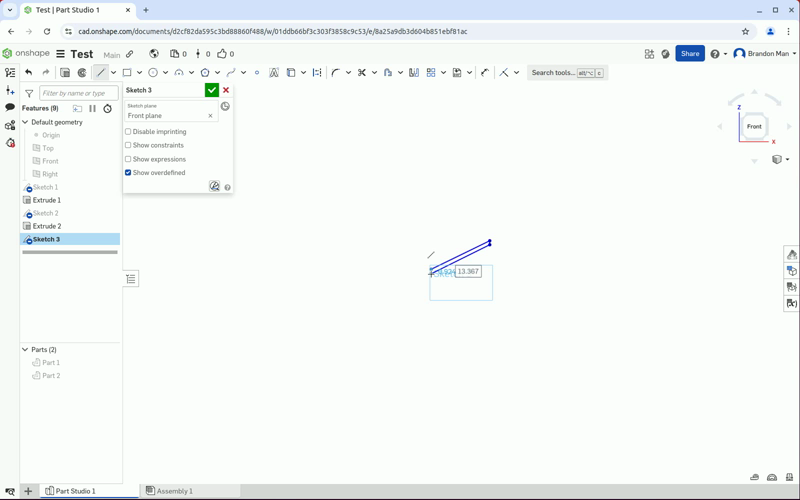
scroll(6)
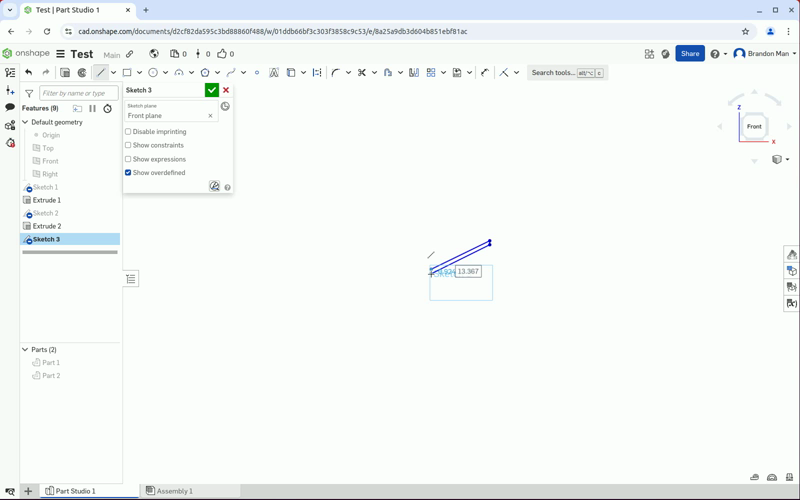
scroll(6)
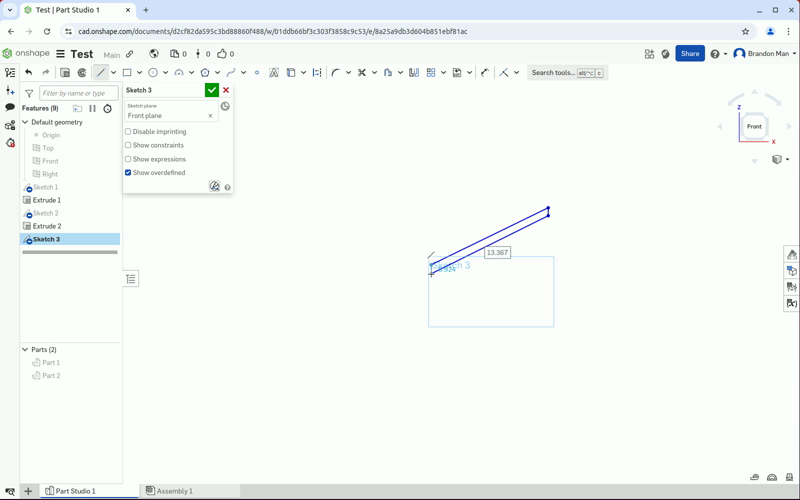
scroll(6)
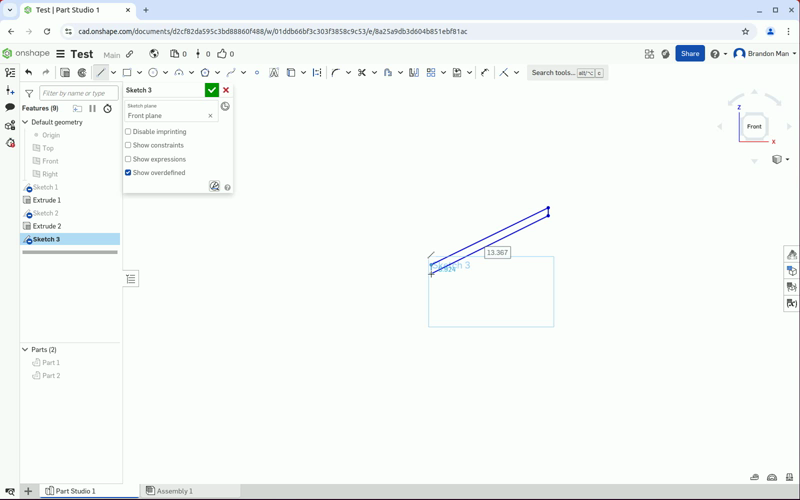
scroll(6)
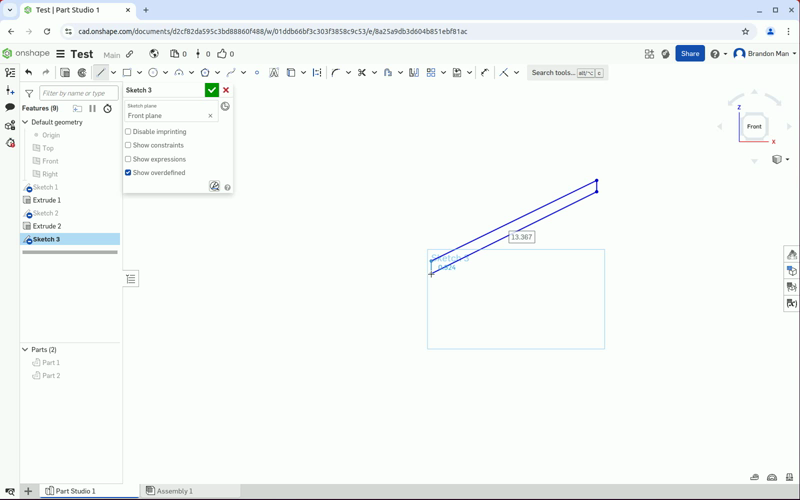
scroll(6)
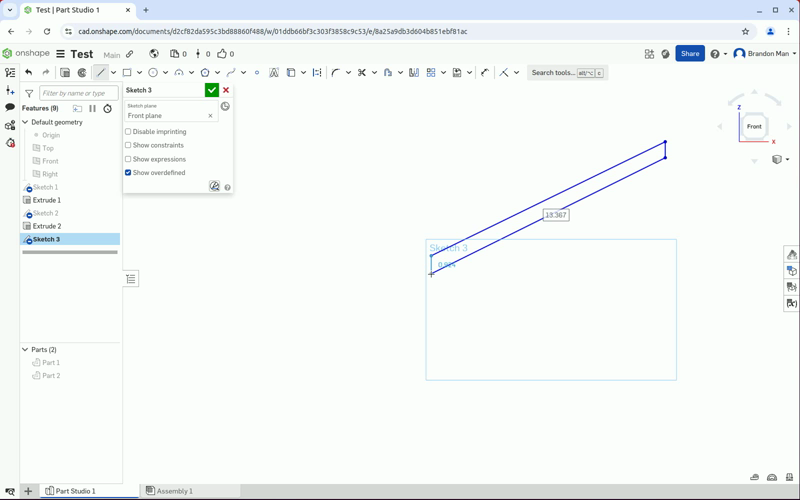
scroll(6)
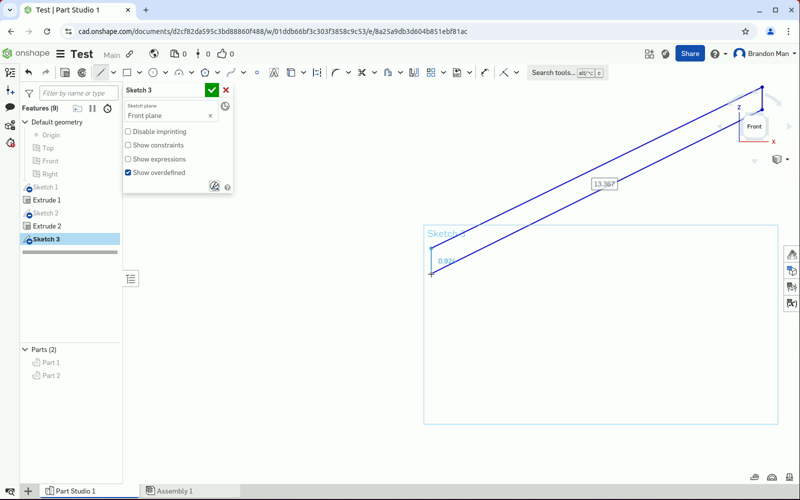
scroll(6)
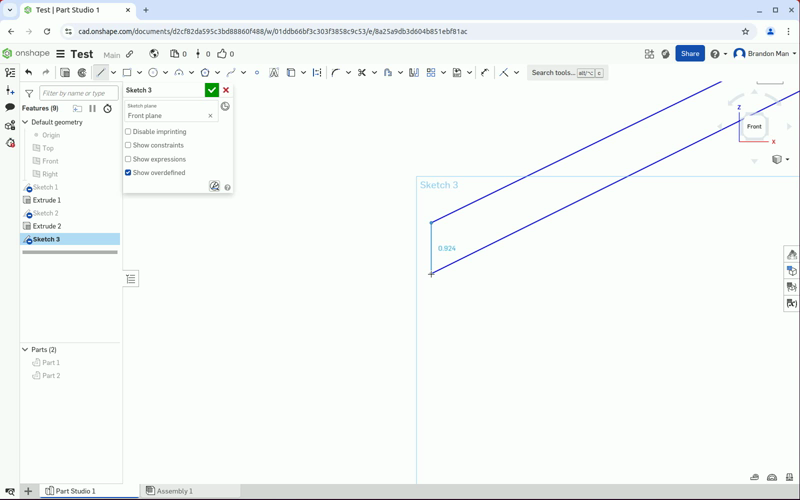
key_up(shift)
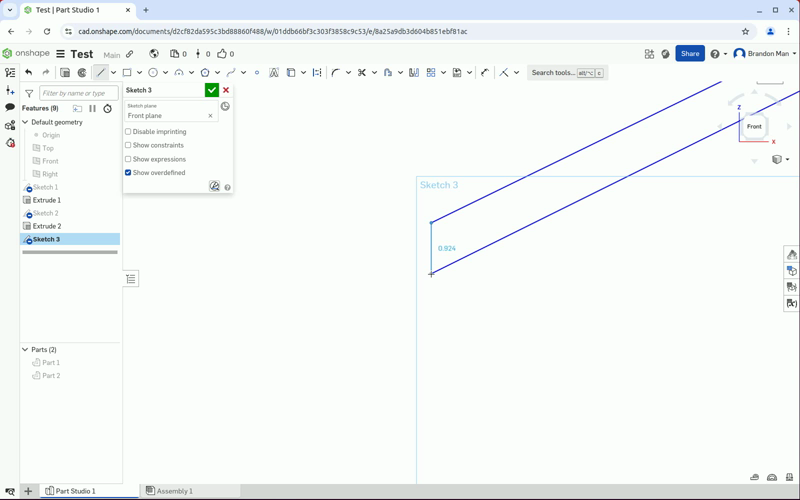
click(431, 273)
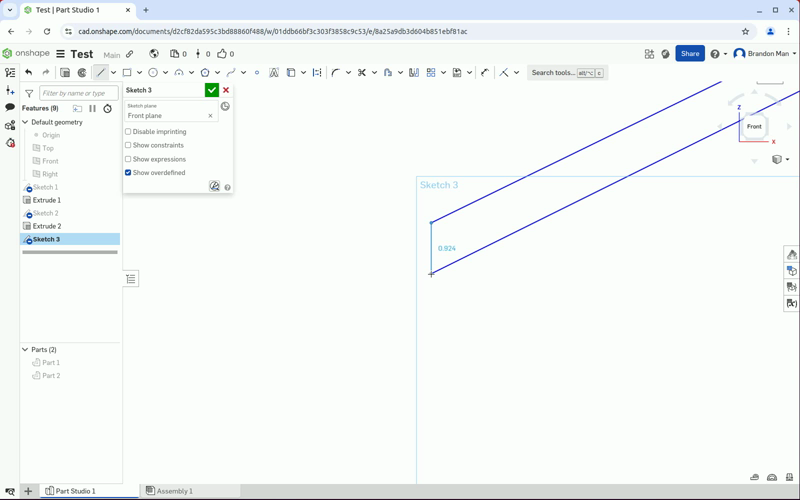
scroll(-6)
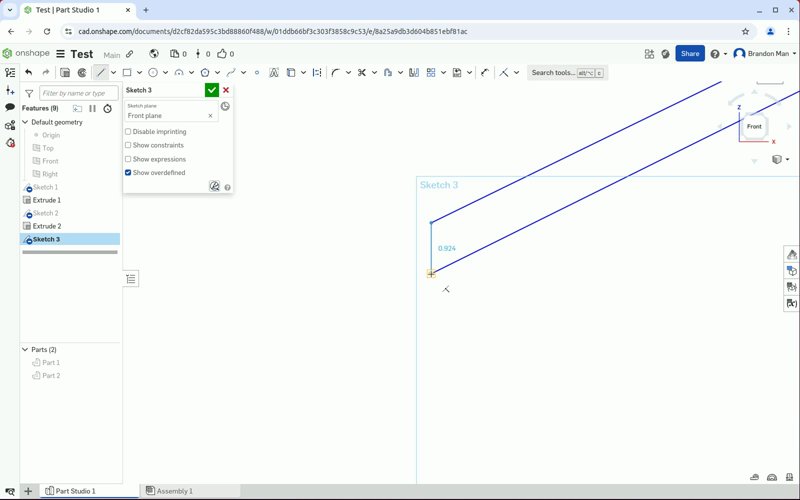
scroll(-6)
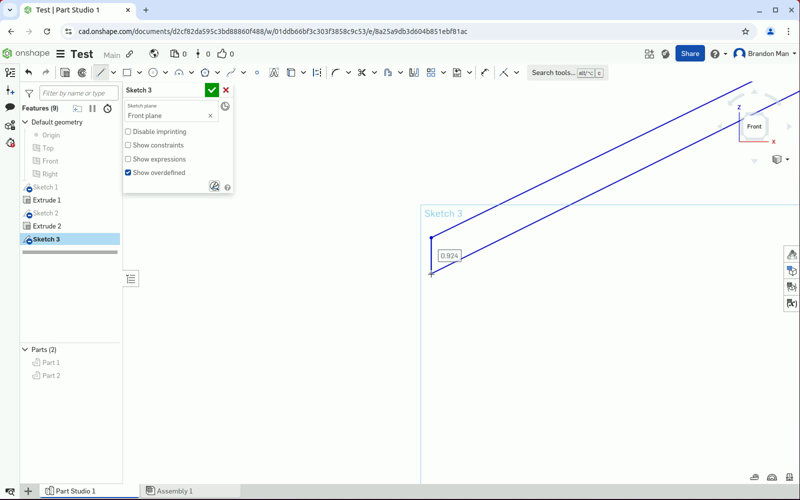
scroll(-6)
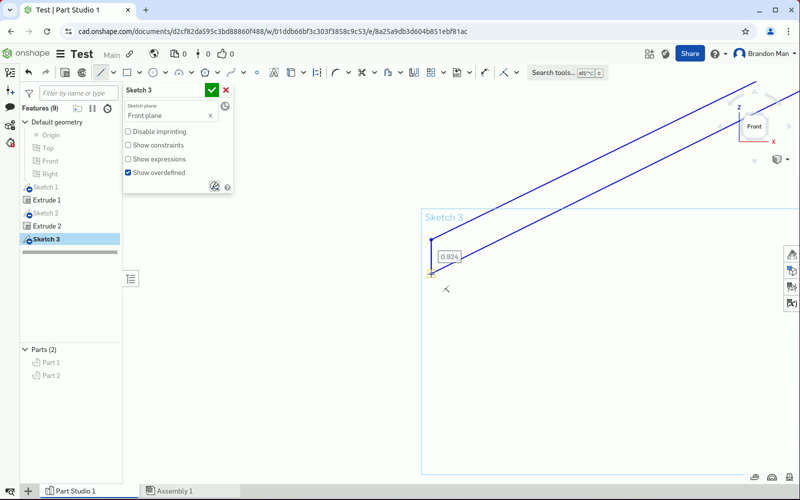
scroll(-6)
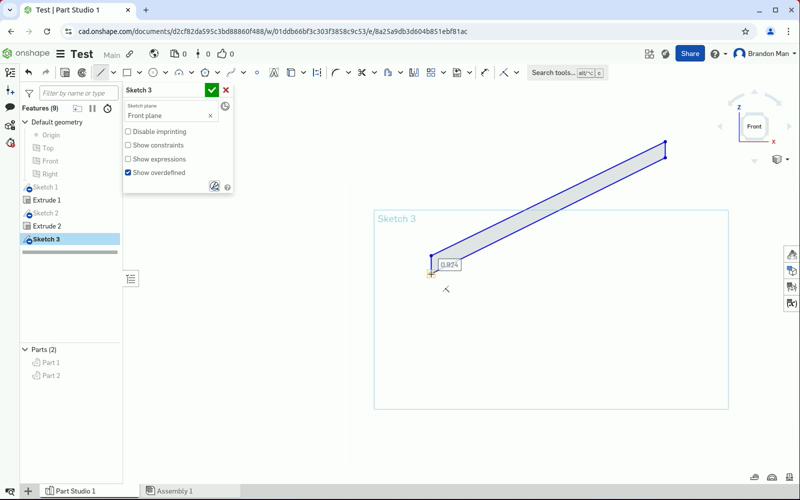
scroll(-6)
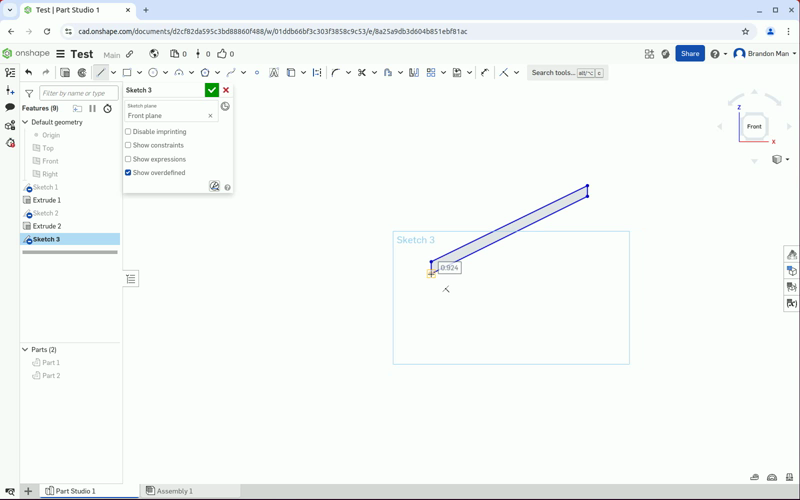
scroll(-6)
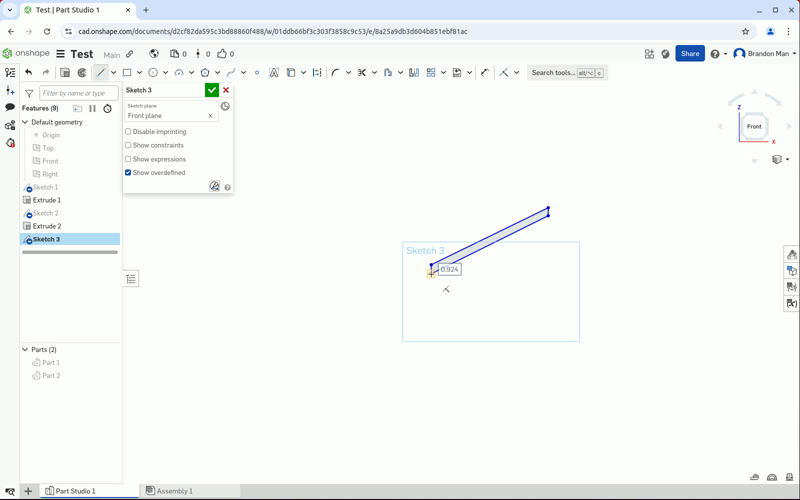
scroll(-6)
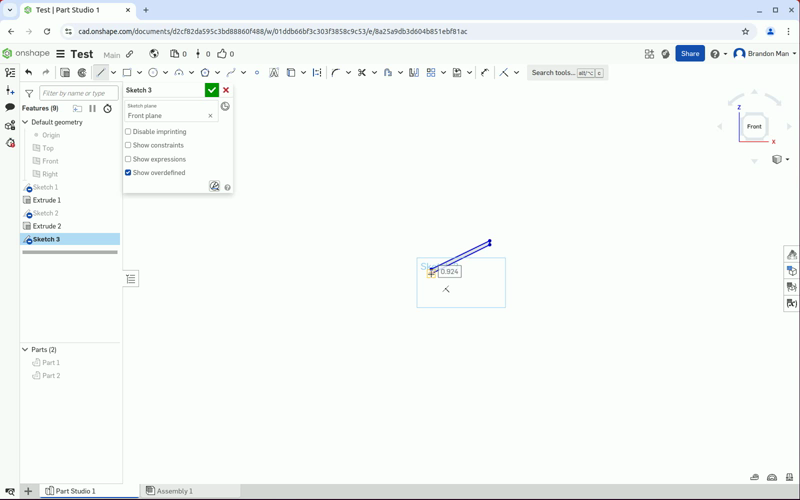
key(esc)
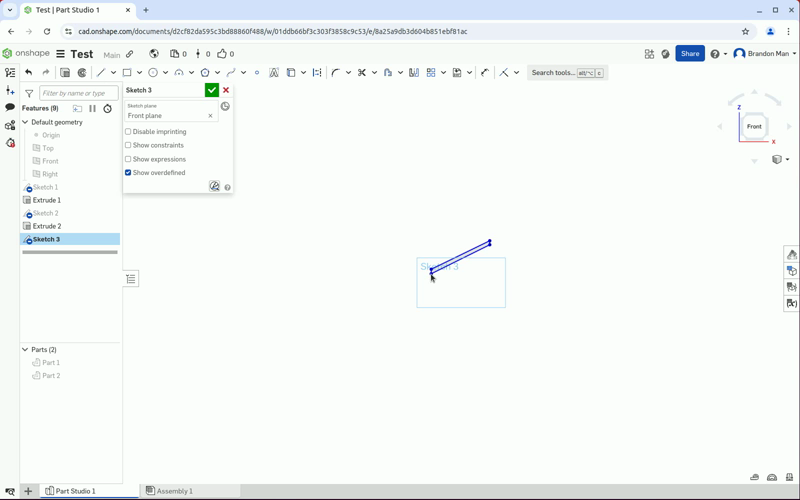
mouse_move(480, 245)
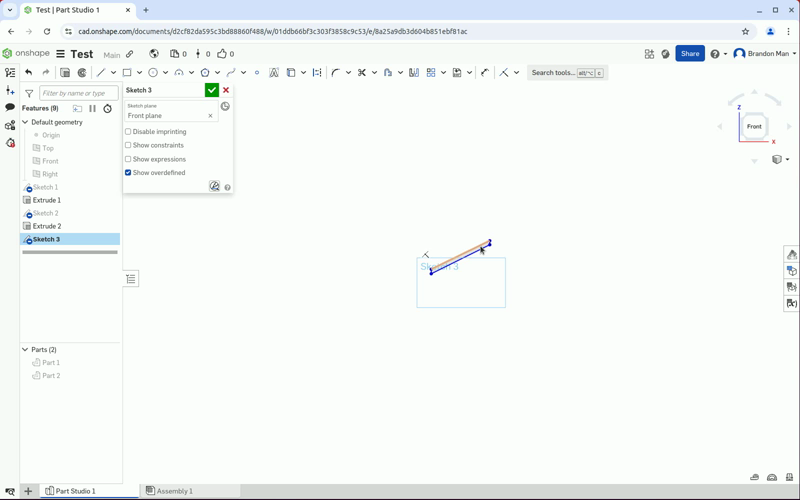
scroll(6)
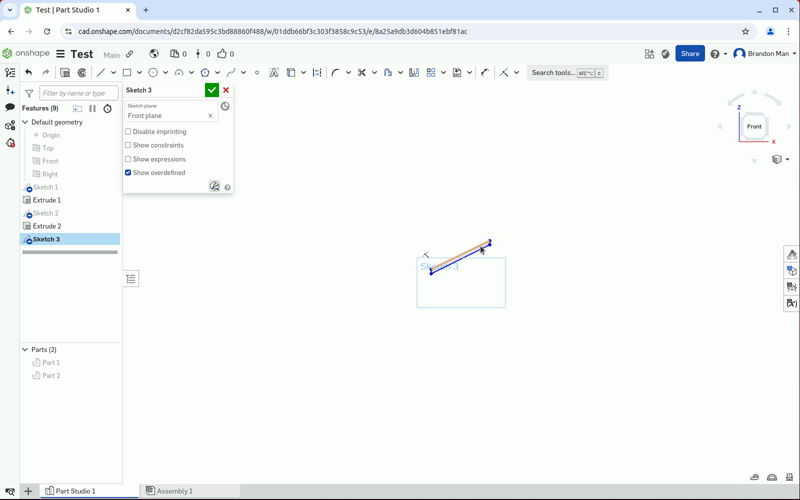
scroll(6)
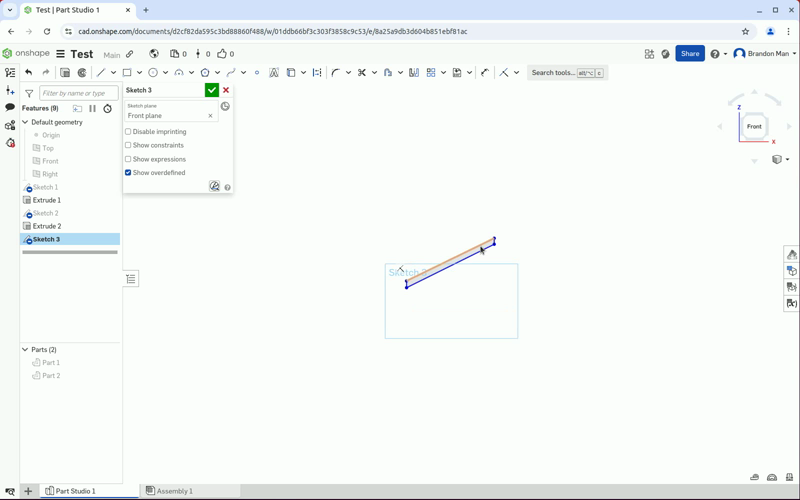
scroll(6)
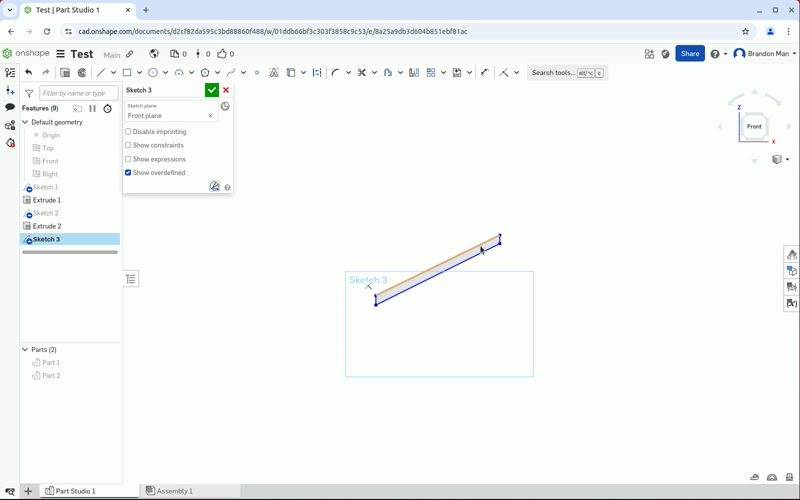
scroll(6)
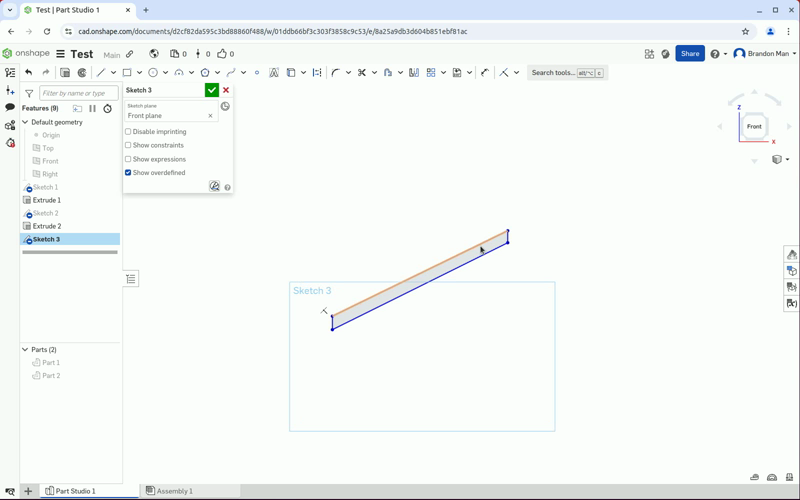
scroll(6)
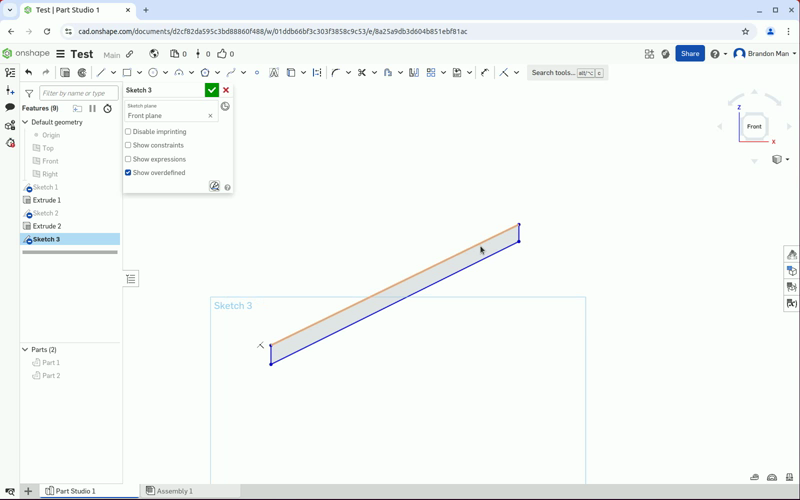
scroll(6)
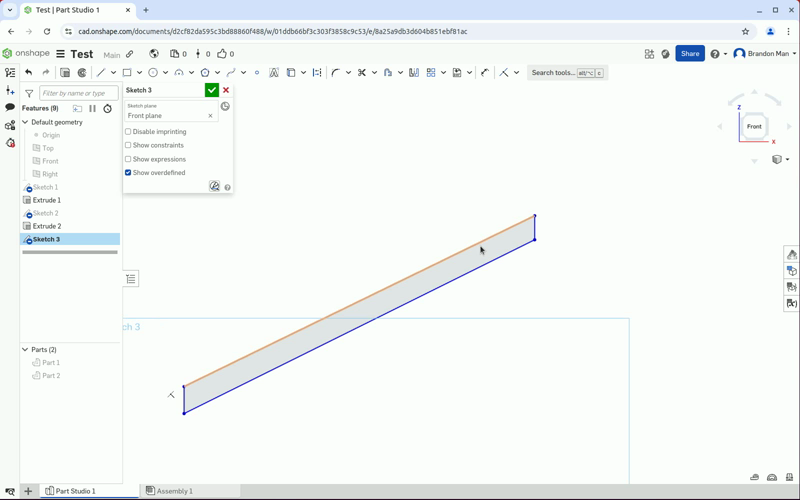
scroll(6)
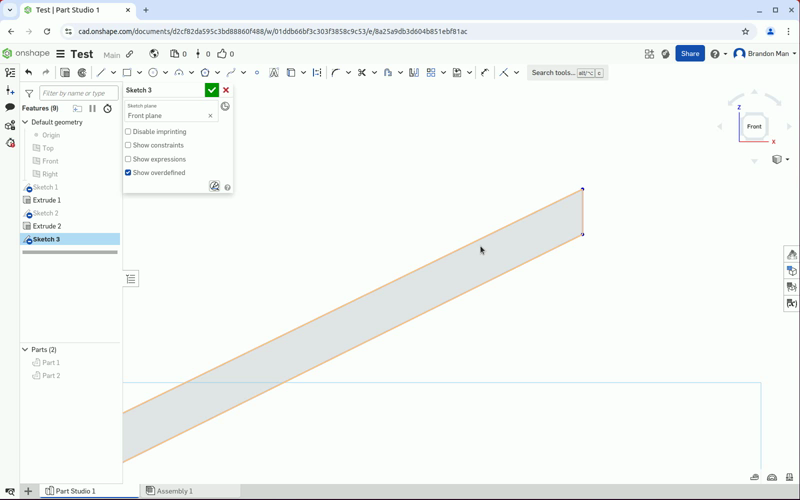
click(480, 245)
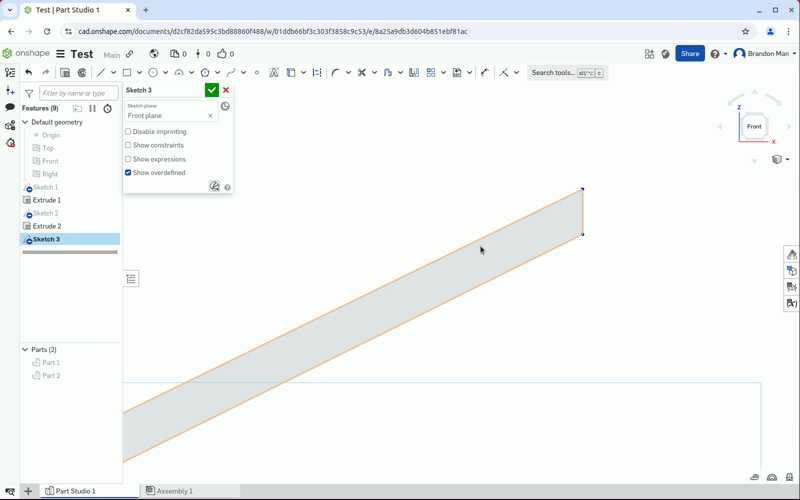
scroll(-6)
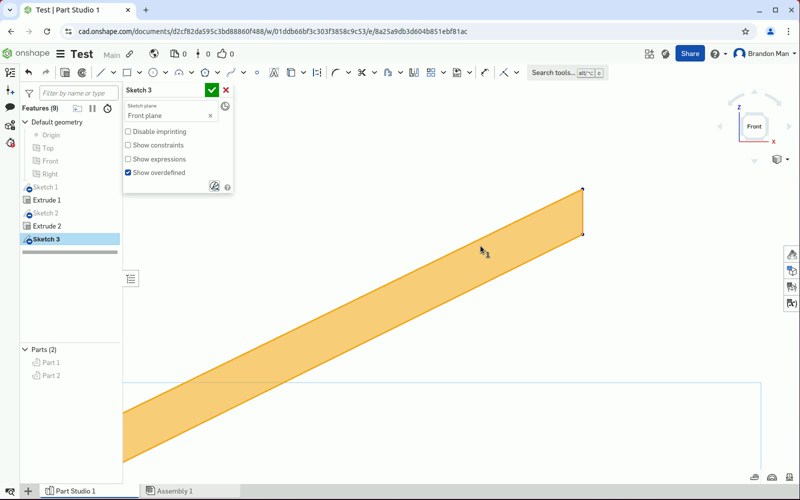
scroll(-6)
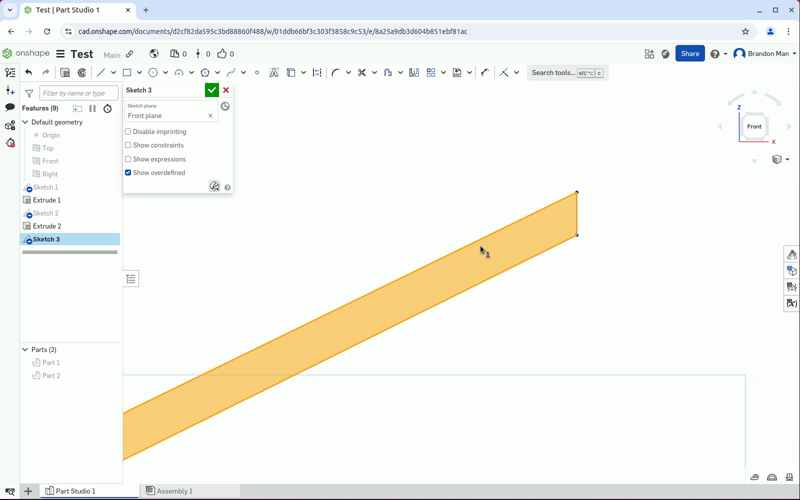
scroll(-6)
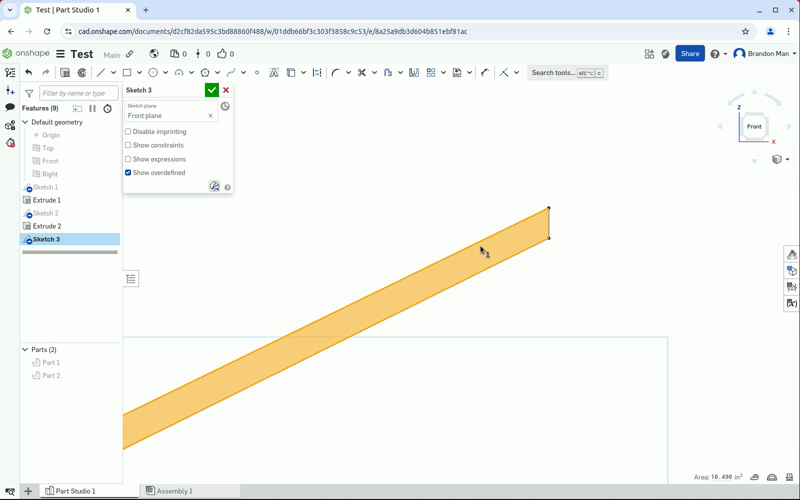
scroll(-6)
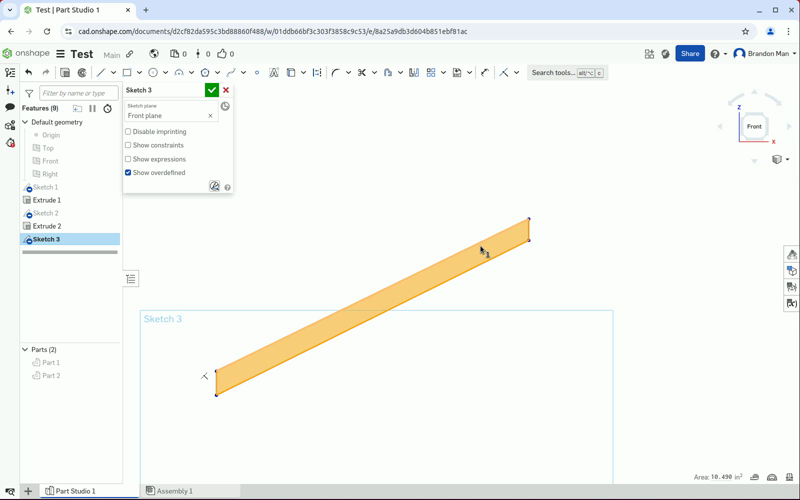
scroll(-6)
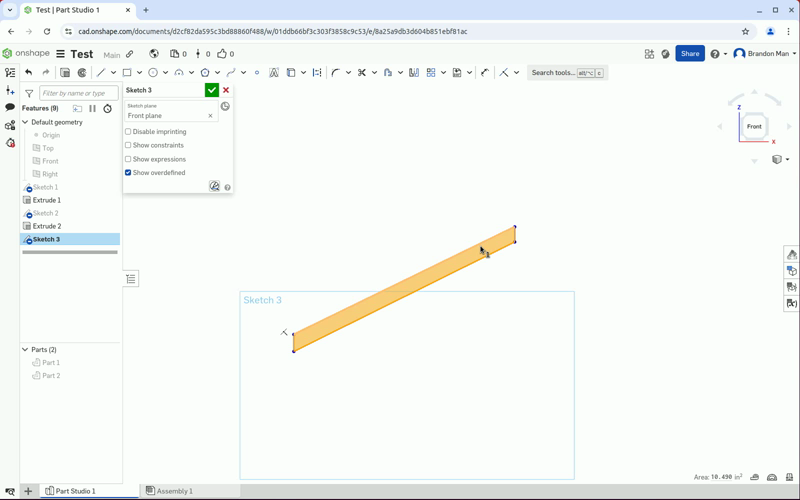
scroll(-6)
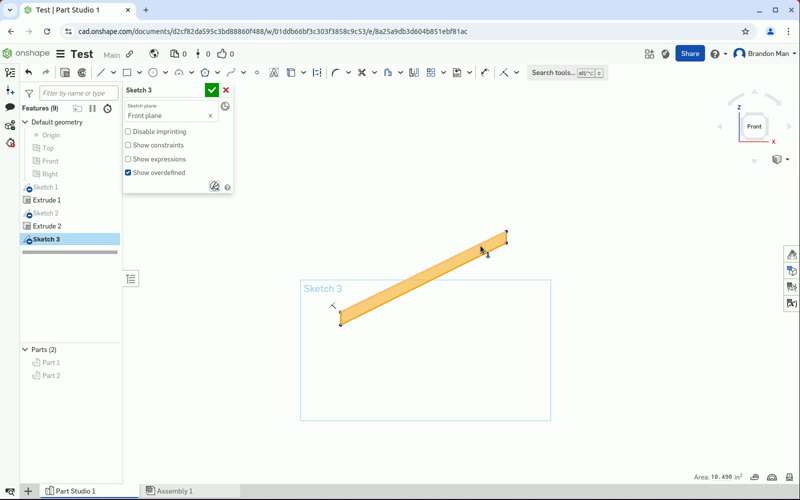
scroll(-6)
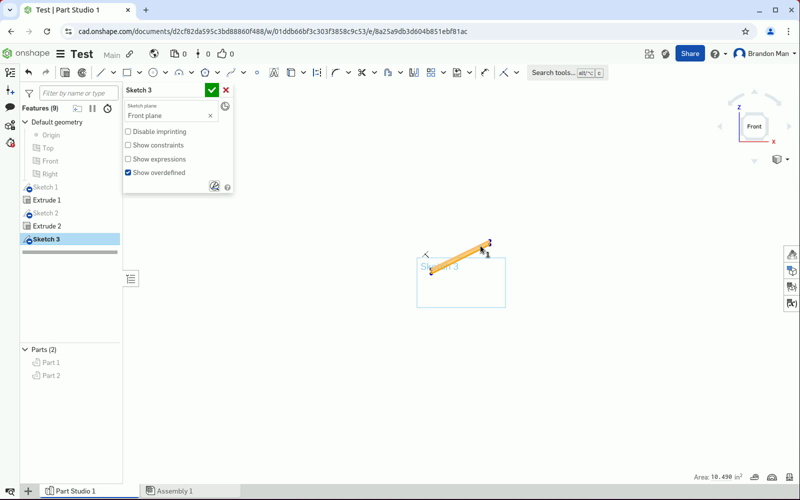
mouse_move(73, 352)
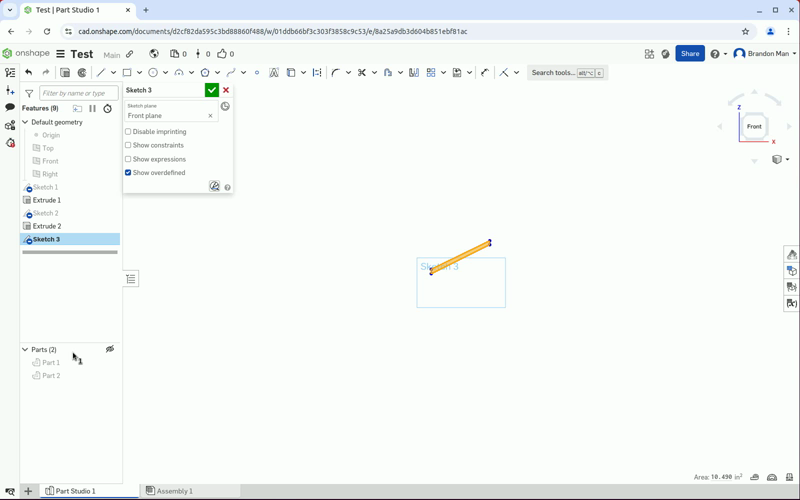
key(shift+y)
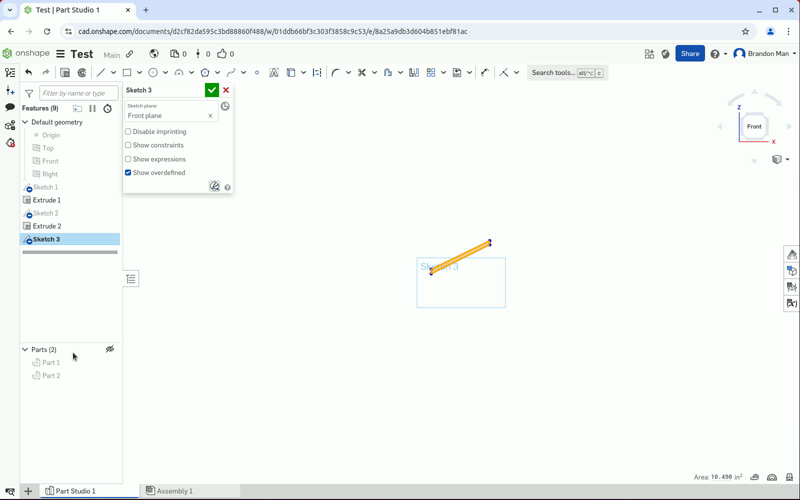
key(shift+e)
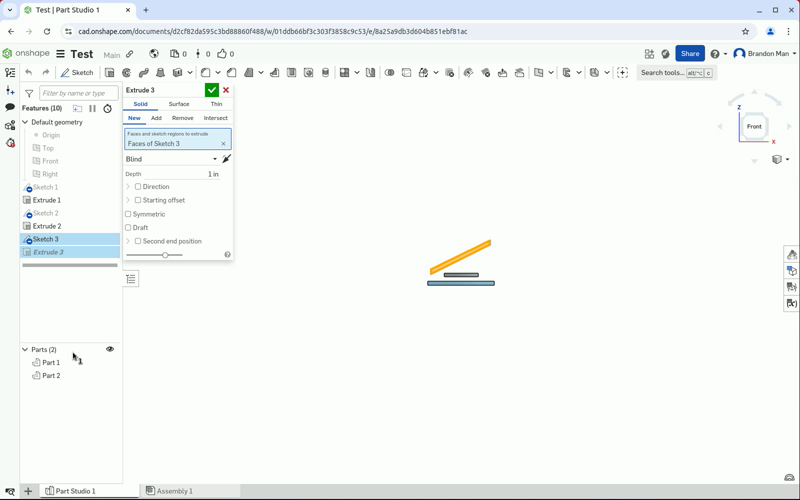
mouse_move(143, 106)
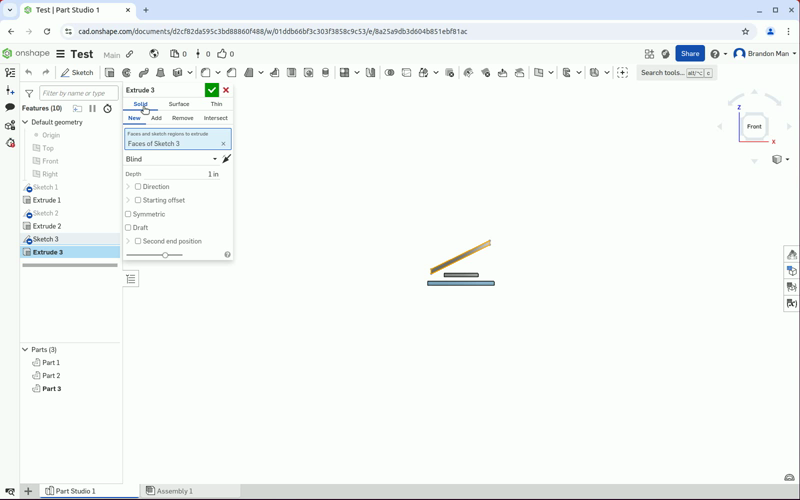
click(143, 106)
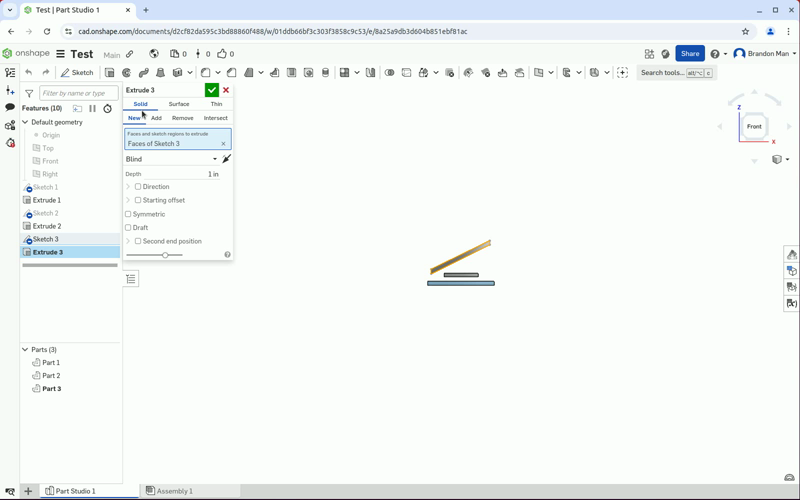
mouse_move(137, 120)
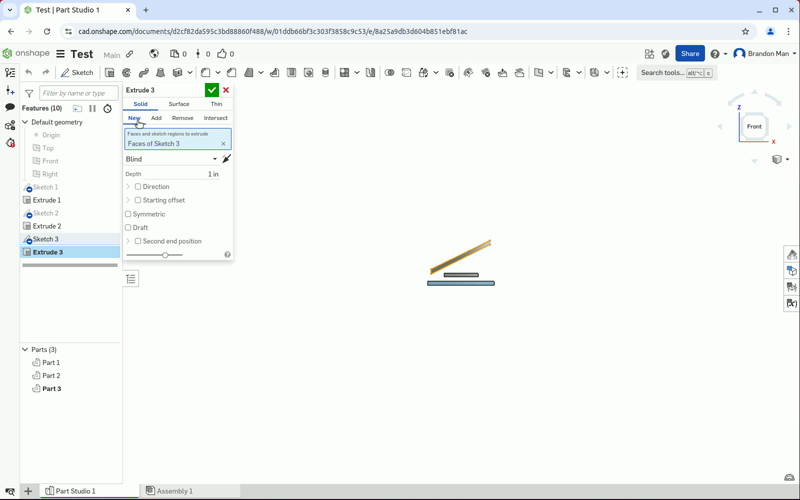
click(137, 120)
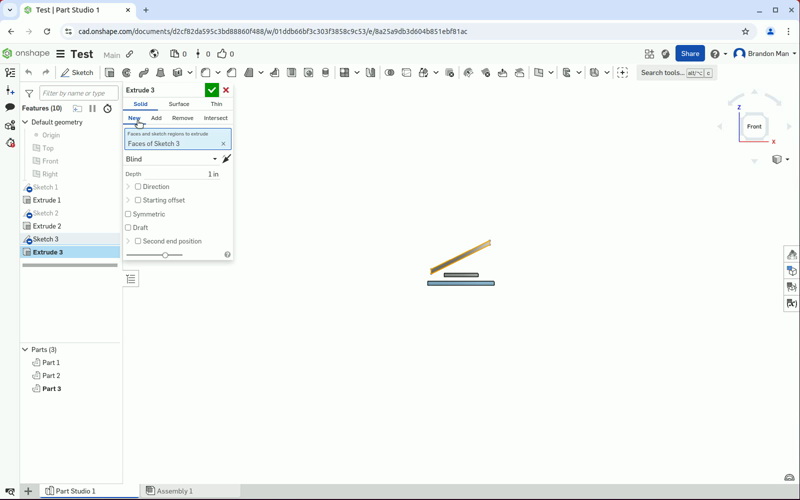
key(tab, 4)
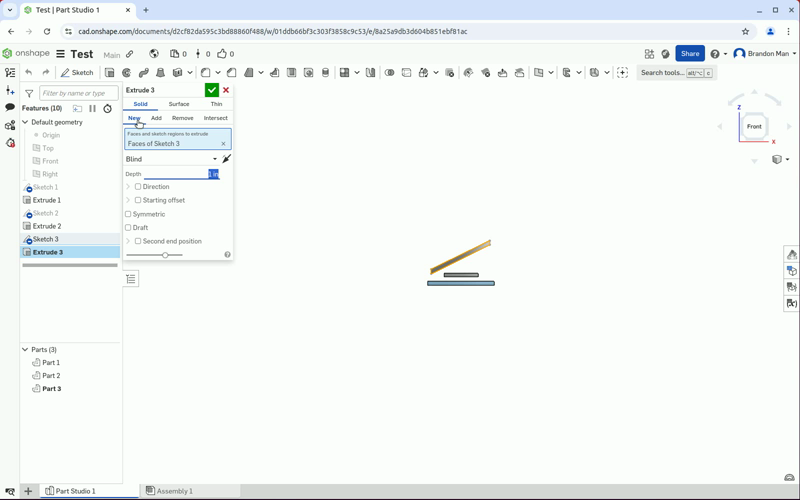
text(-0.241)
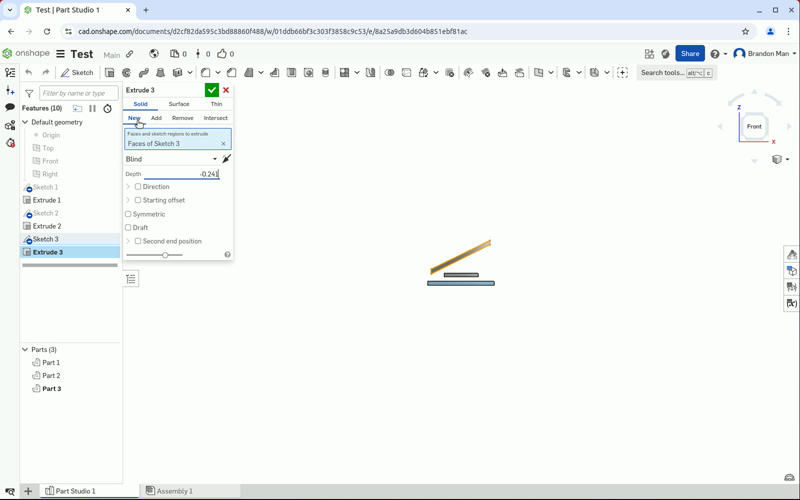
key(enter)
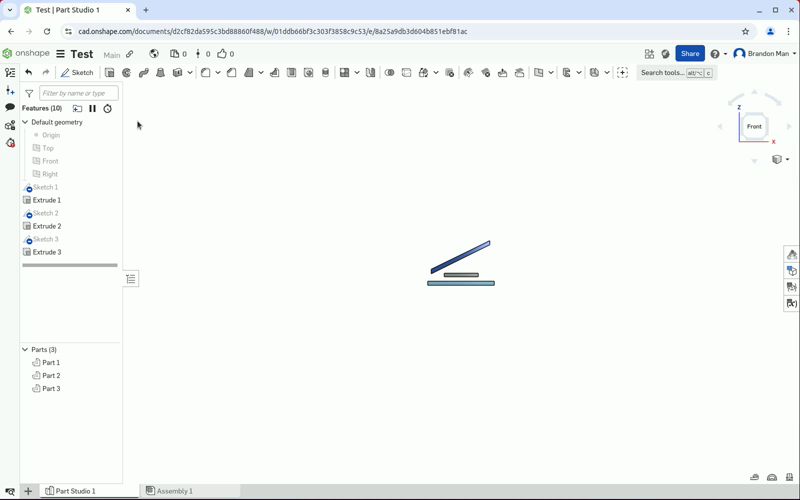
key(shift+h)
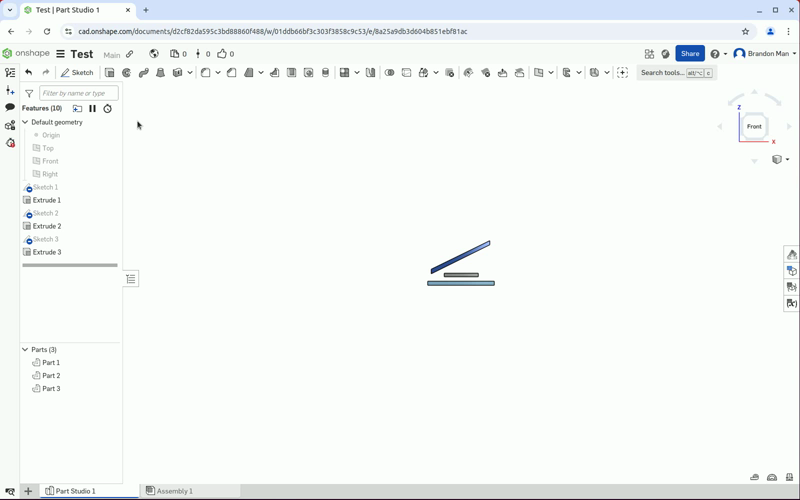
key(shift+h)
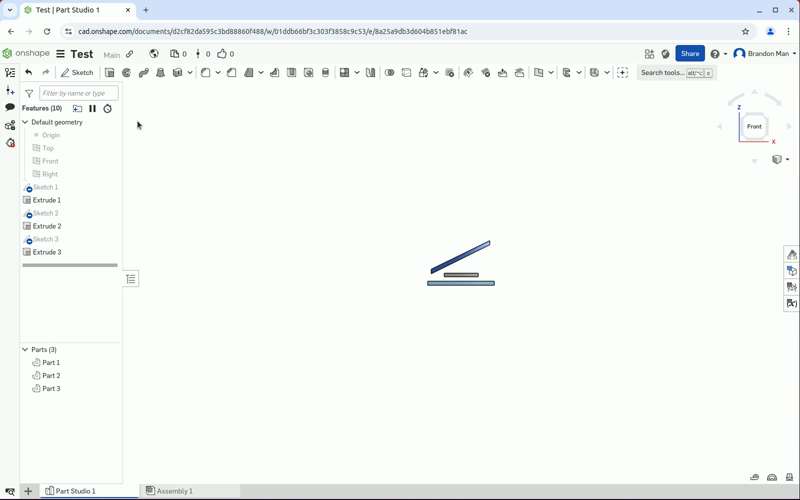
mouse_move(73, 189)
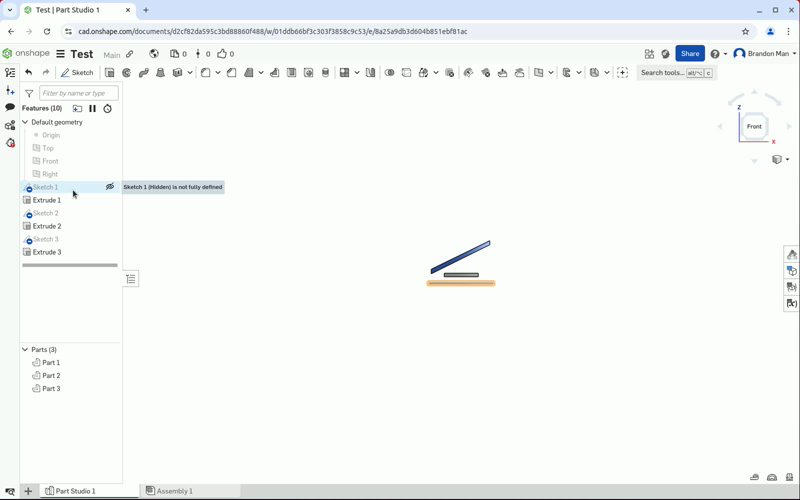
click(73, 189)
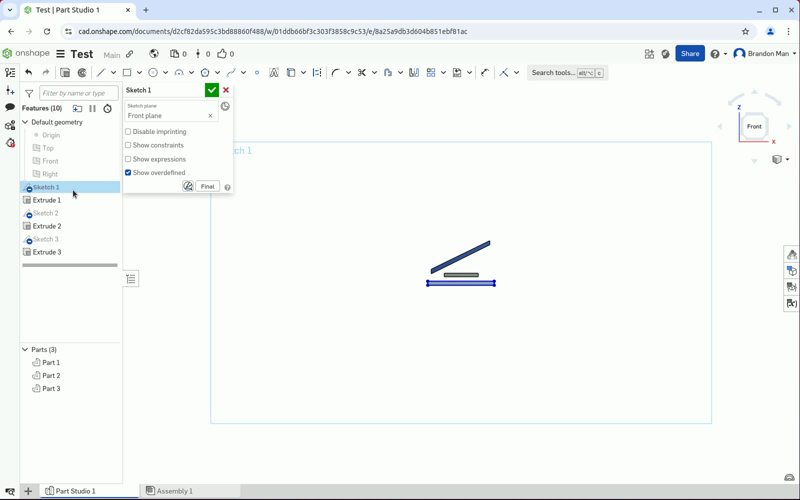
mouse_move(229, 92)
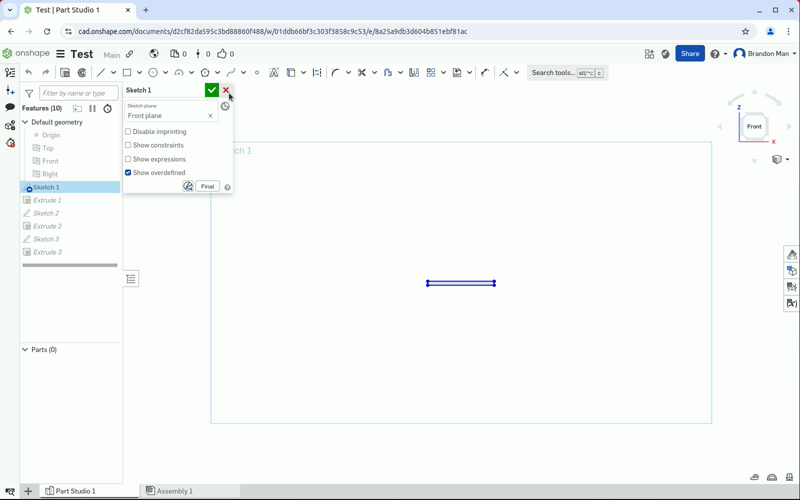
click(229, 92)
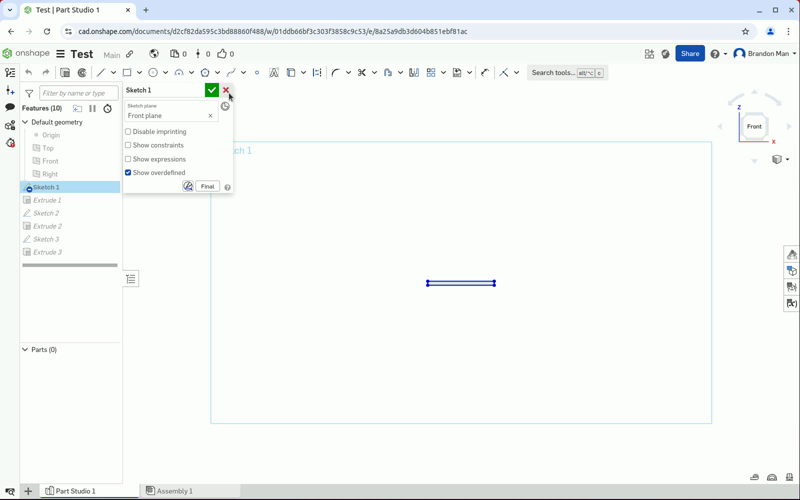
key(shift+s)
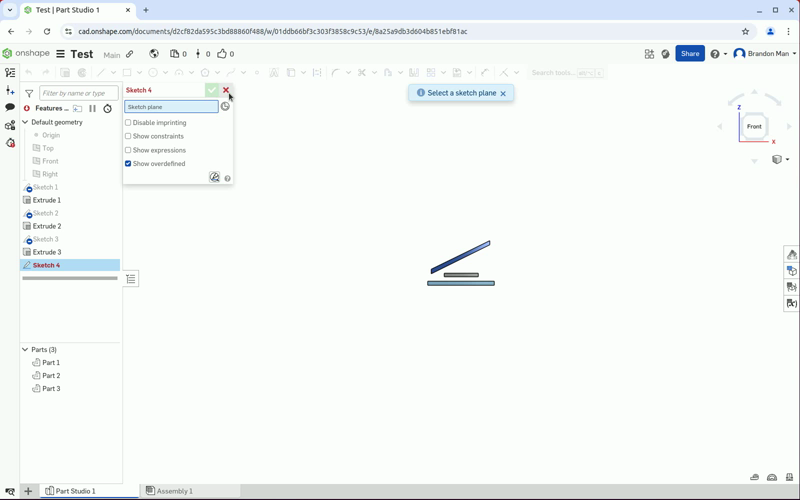
mouse_move(73, 163)
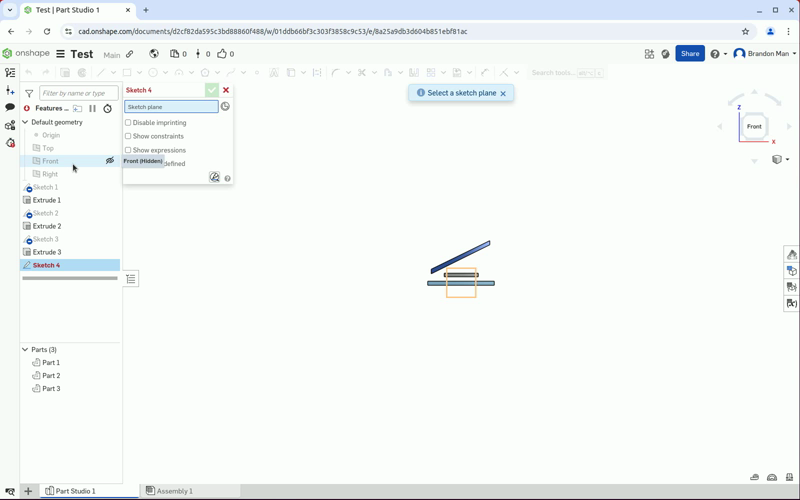
click(73, 163)
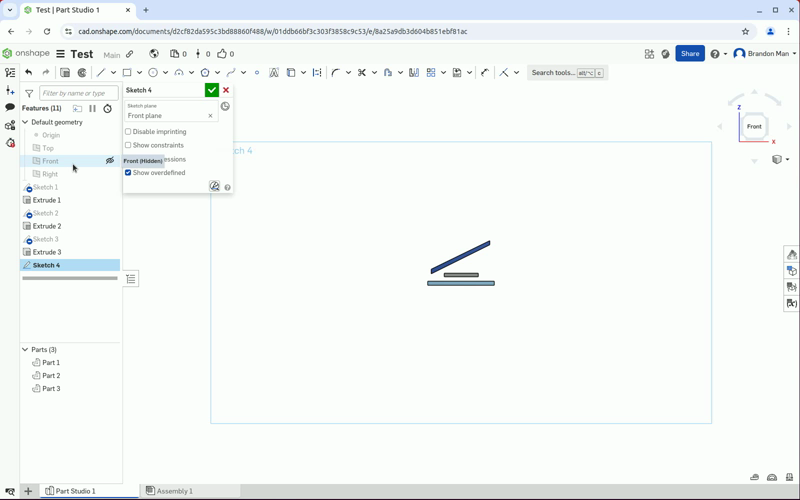
mouse_move(73, 352)
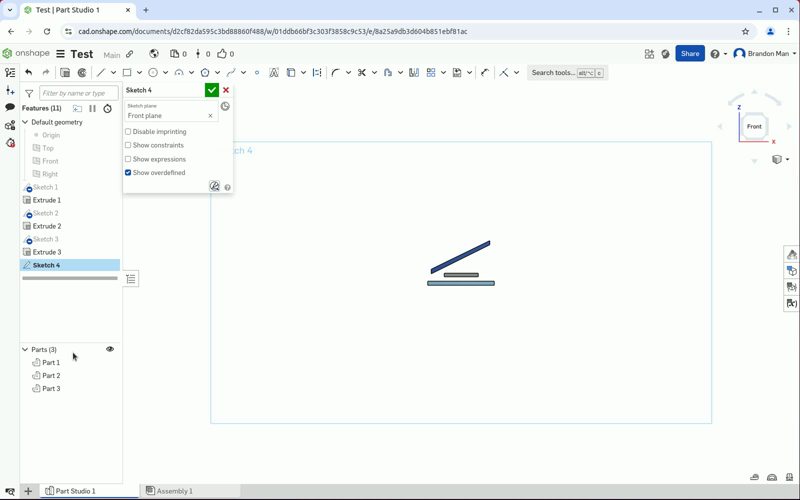
key(y)
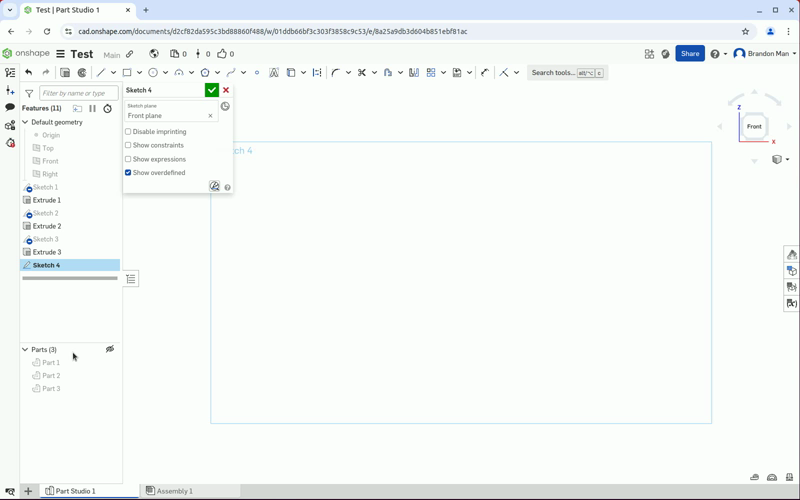
key(l)
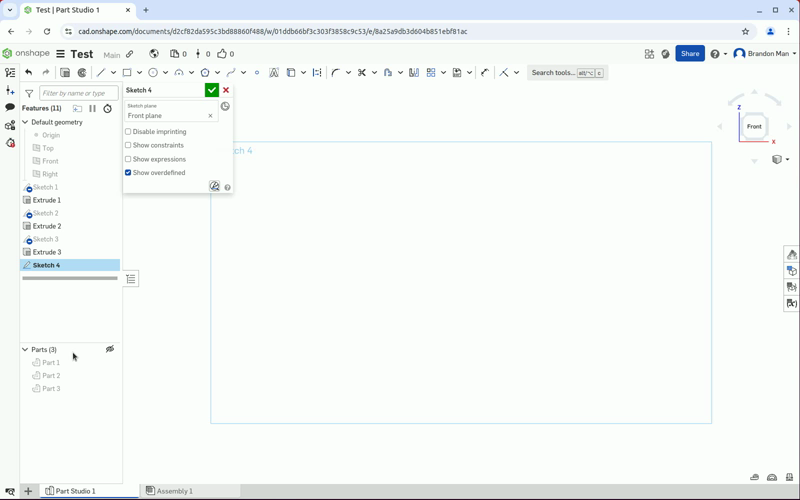
key_down(shift)
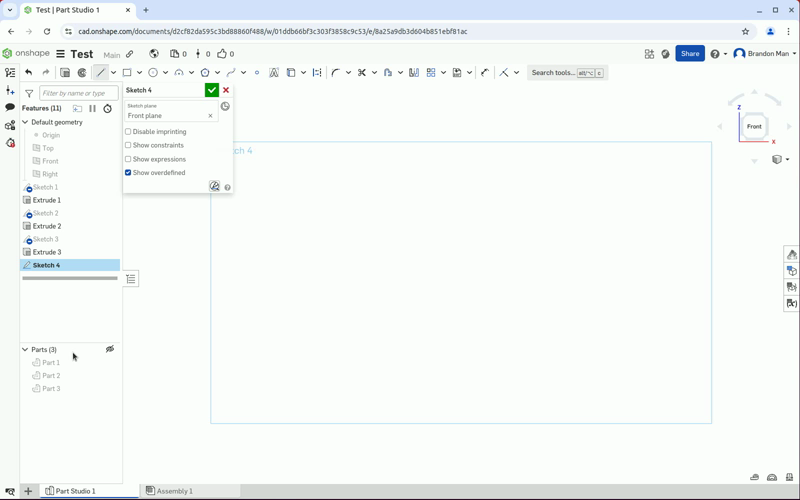
mouse_move(431, 230)
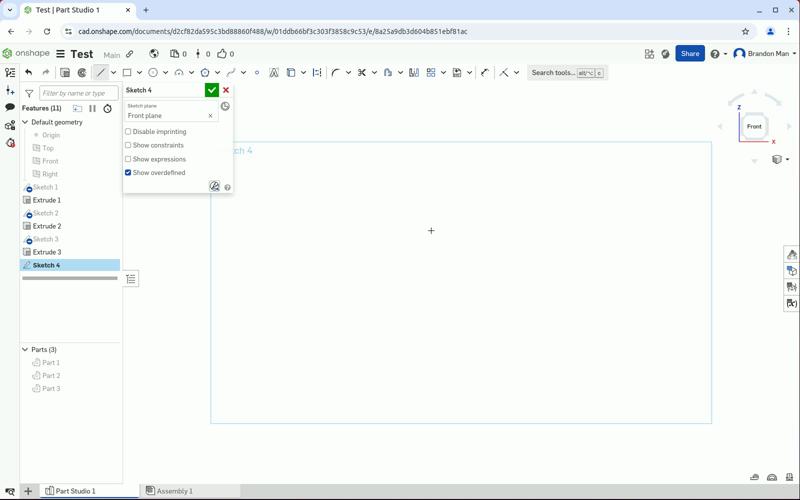
click(431, 230)
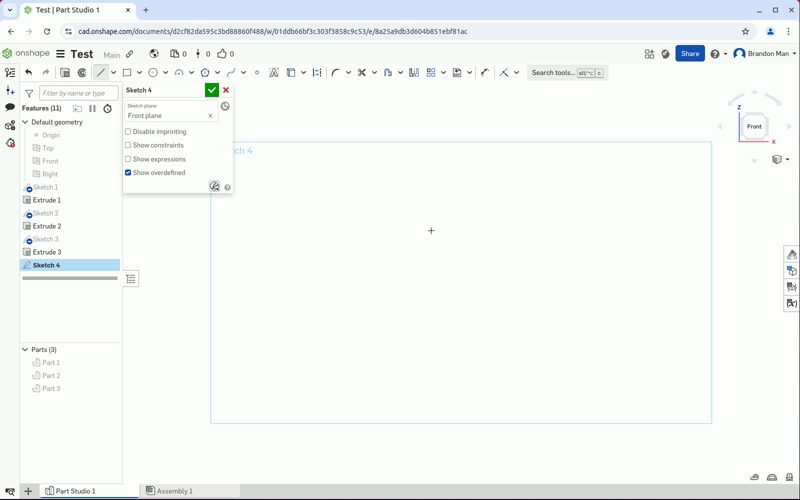
key_up(shift)
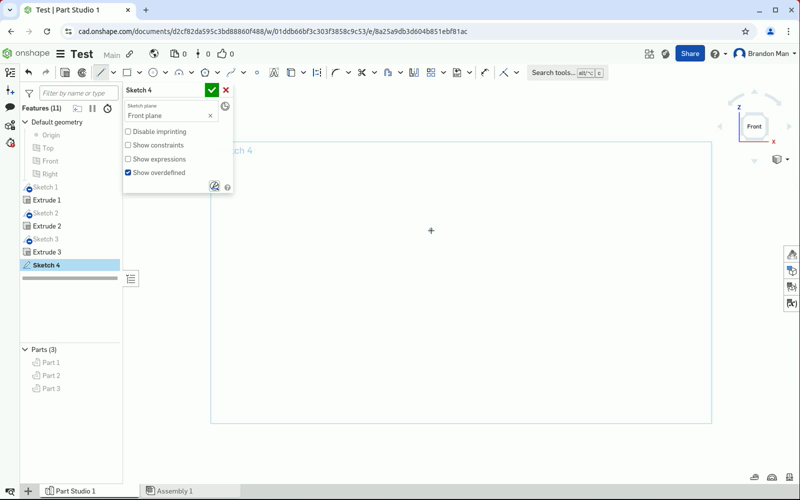
key_down(shift)
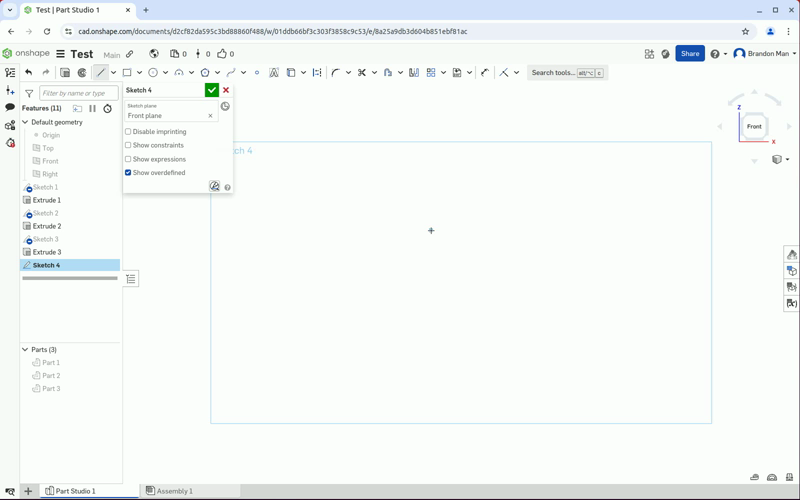
mouse_move(489, 205)
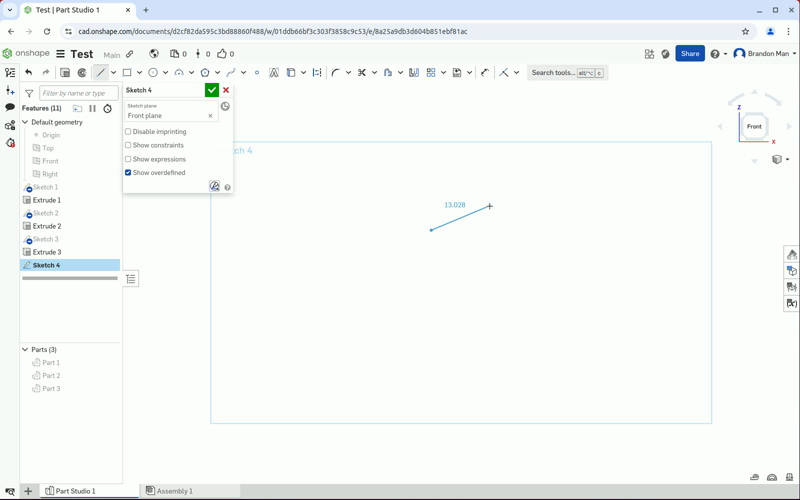
click(489, 205)
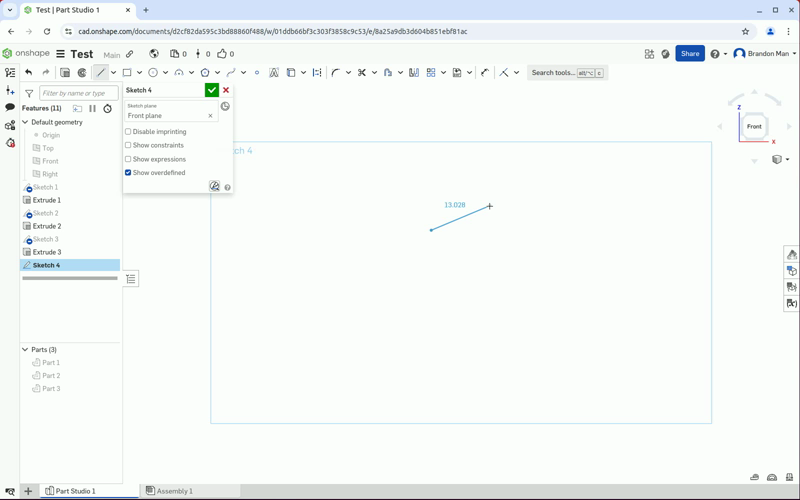
key_up(shift)
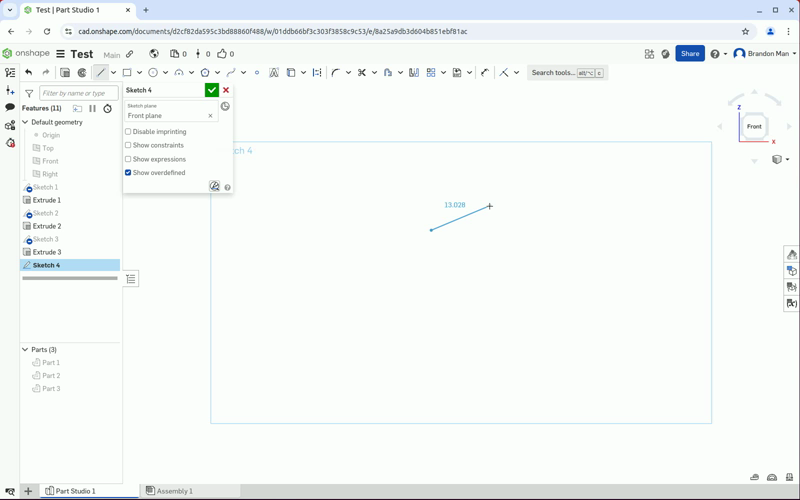
key_down(shift)
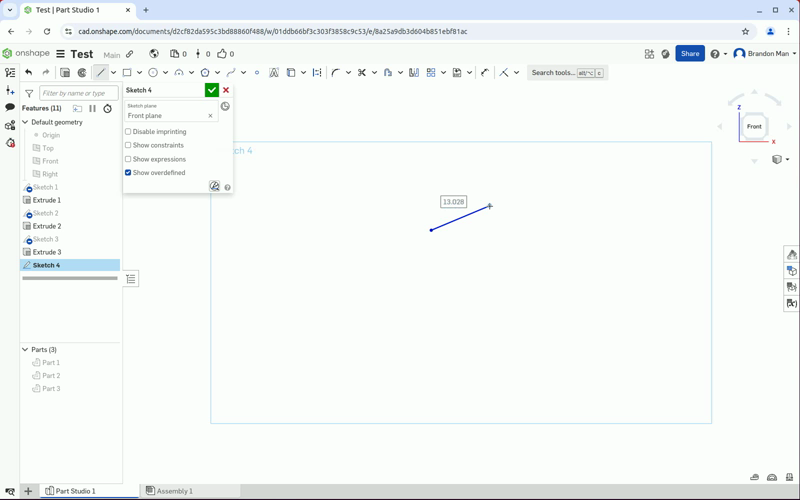
mouse_move(519, 205)
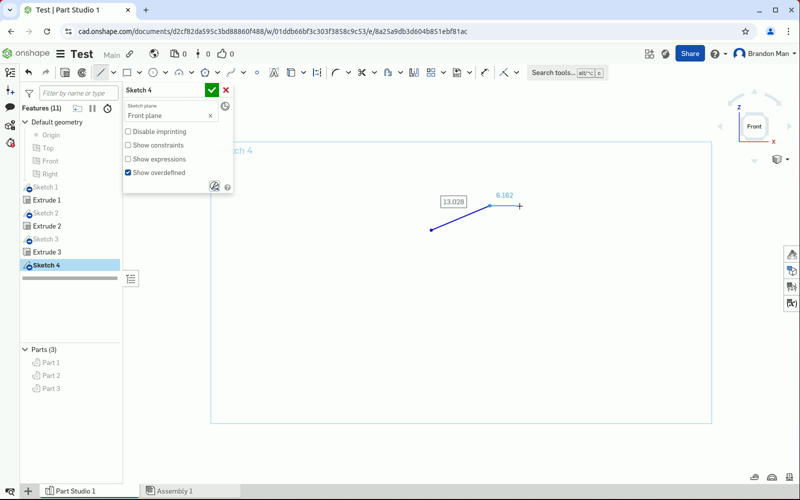
mouse_move(489, 201)
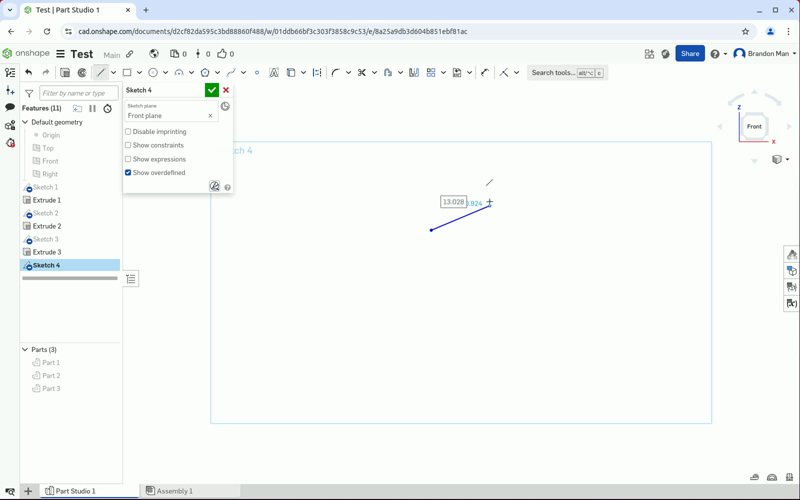
scroll(6)
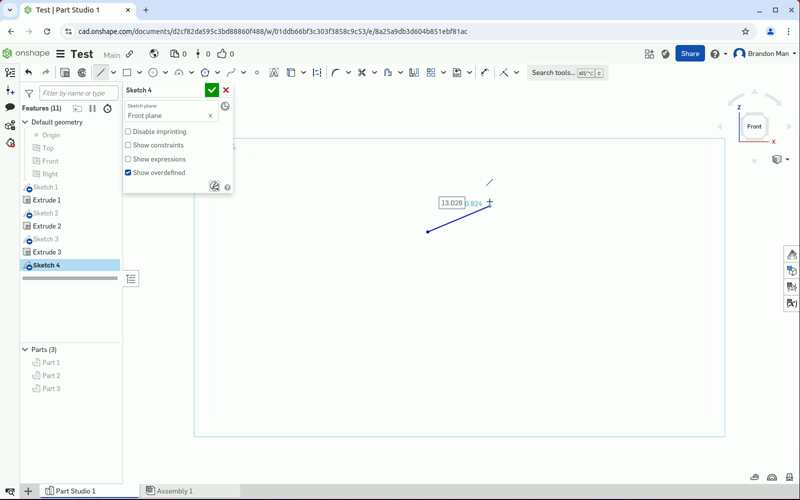
scroll(6)
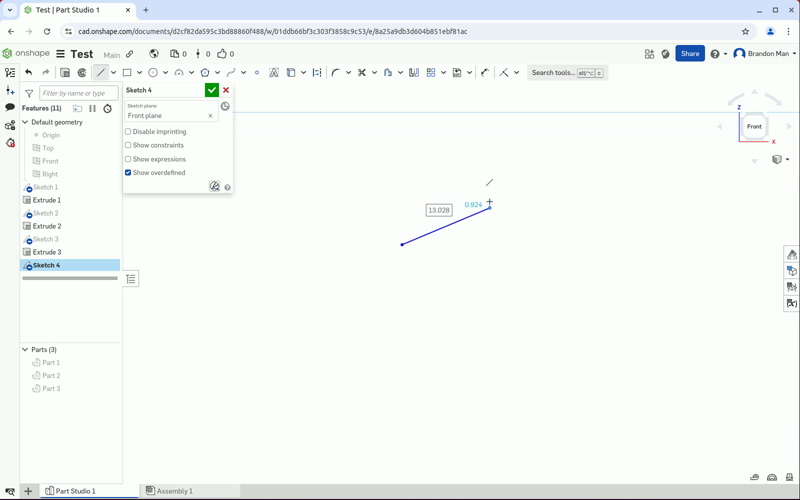
scroll(6)
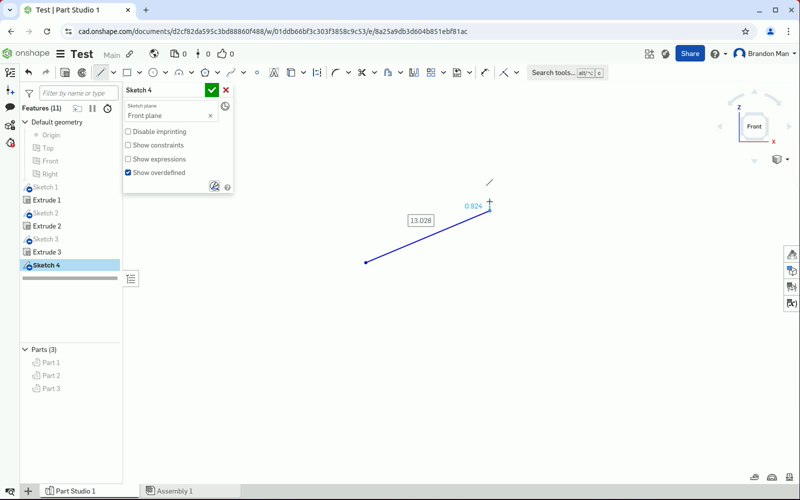
scroll(6)
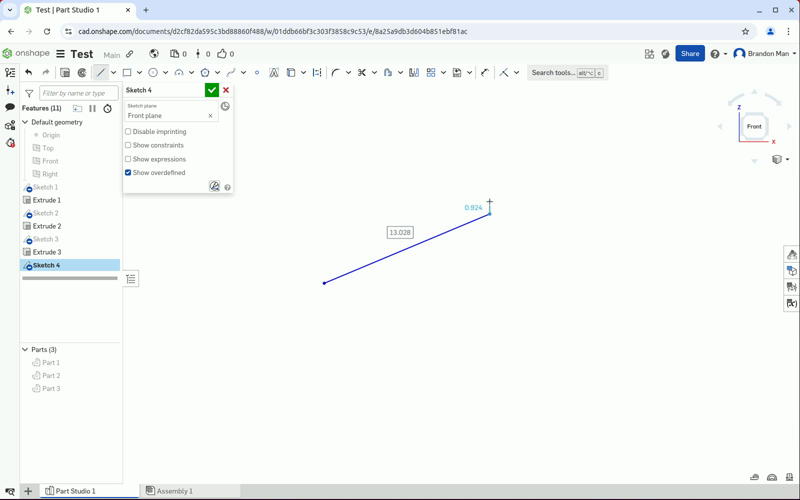
scroll(6)
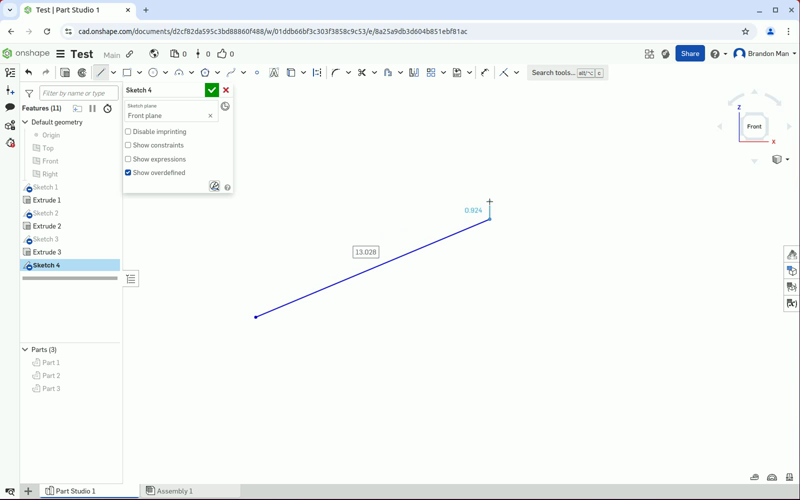
scroll(6)
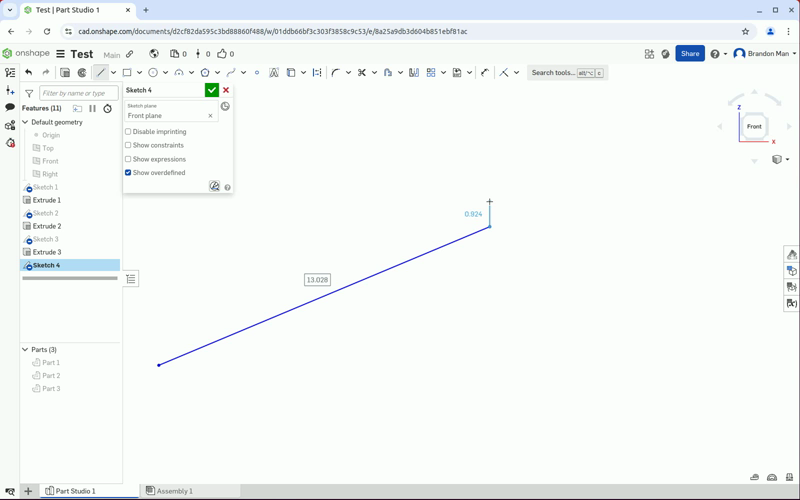
scroll(6)
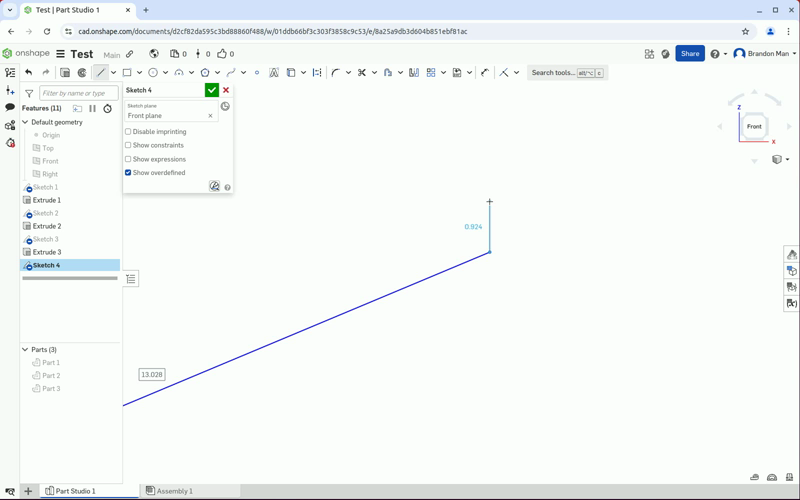
click(489, 201)
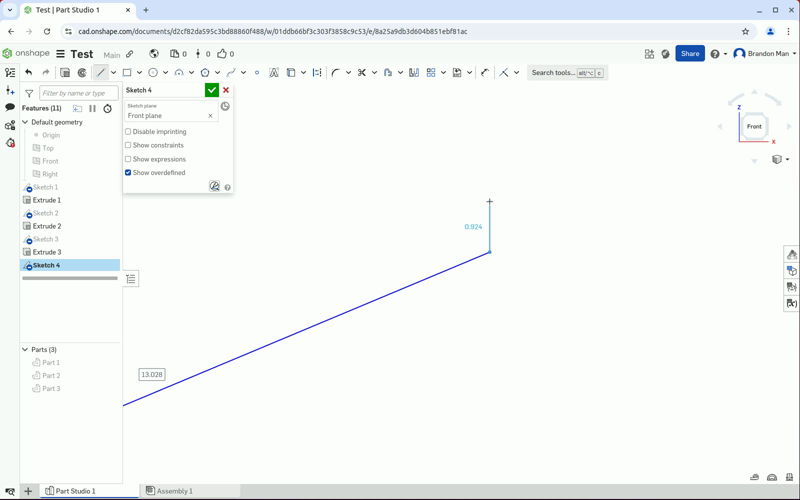
scroll(-6)
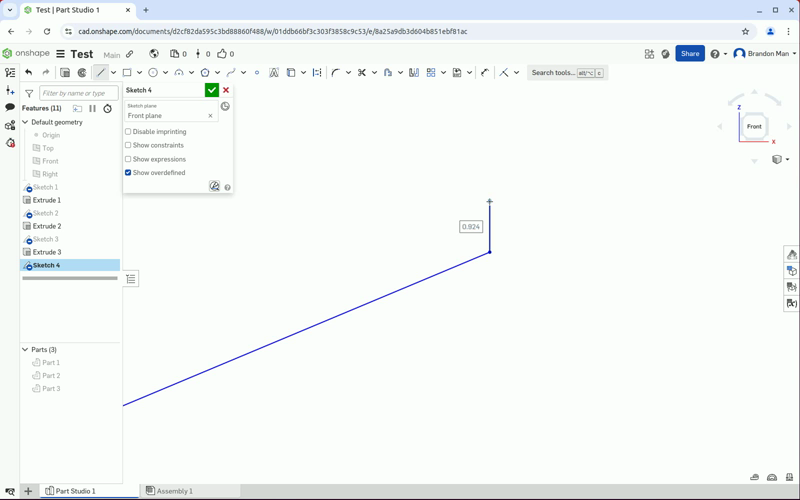
scroll(-6)
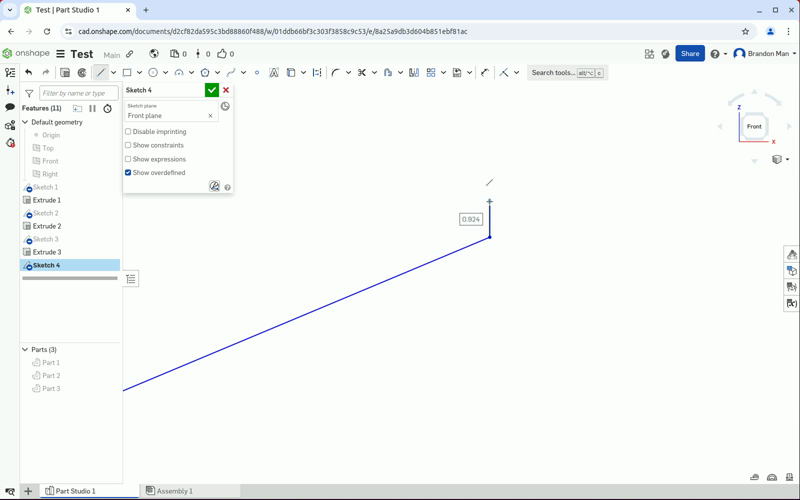
scroll(-6)
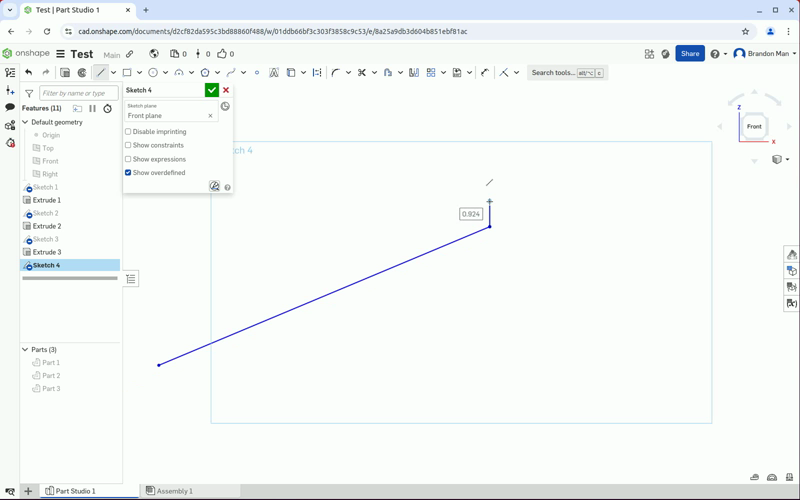
scroll(-6)
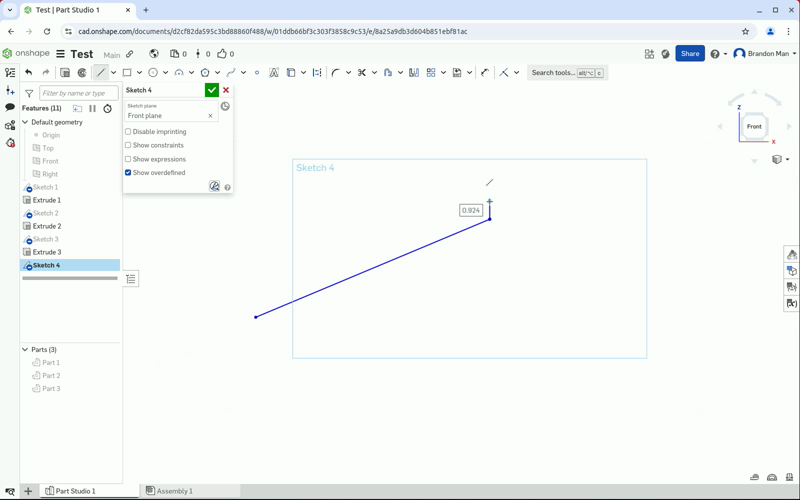
scroll(-6)
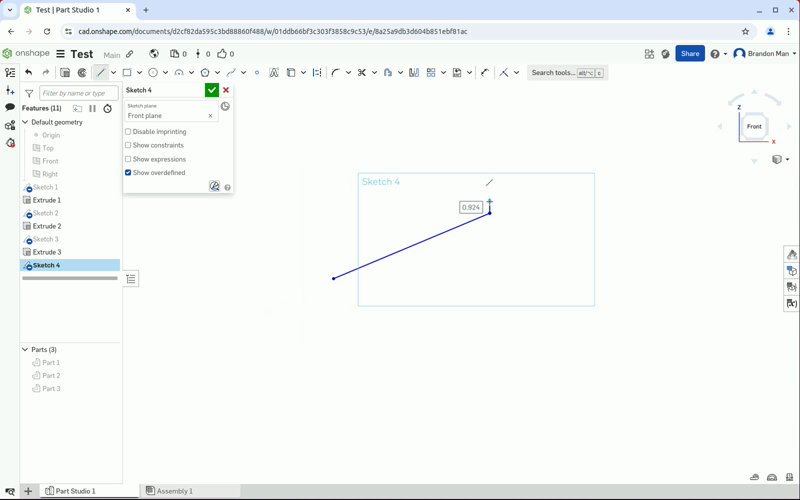
scroll(-6)
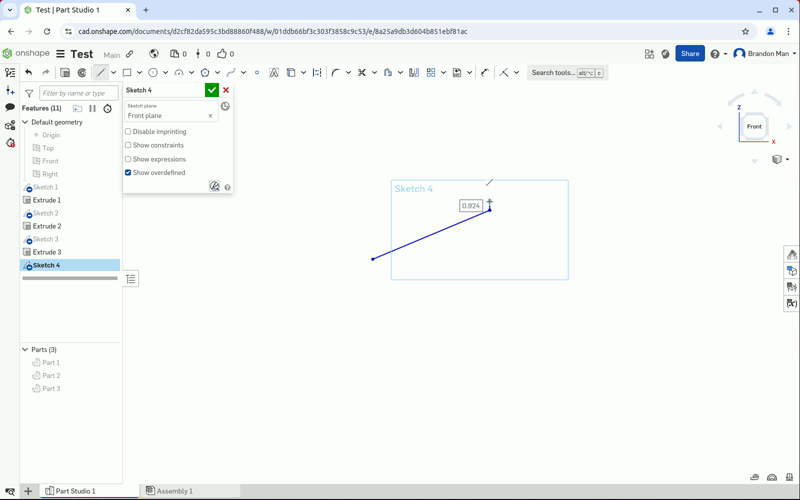
scroll(-6)
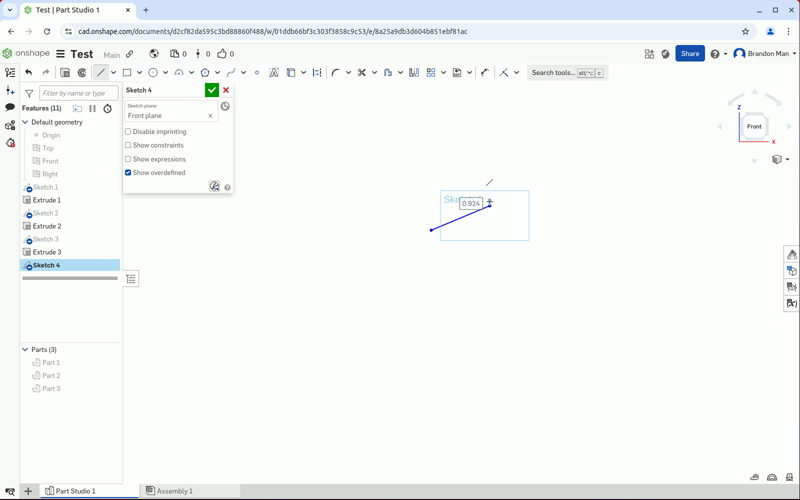
key_up(shift)
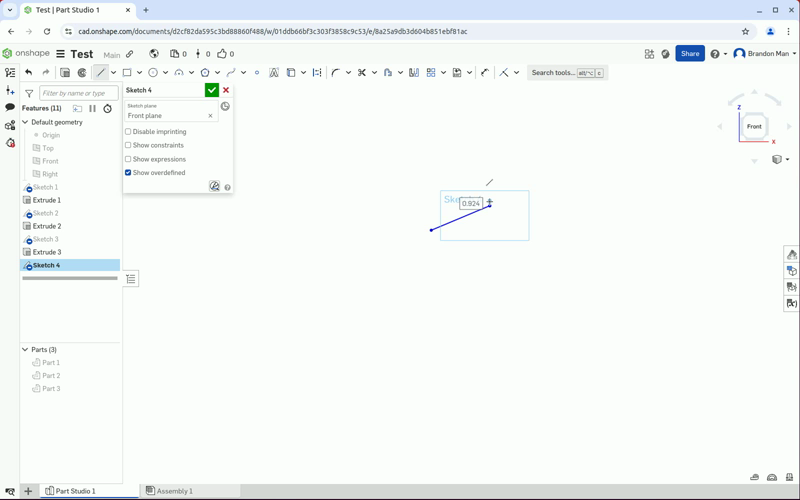
key_down(shift)
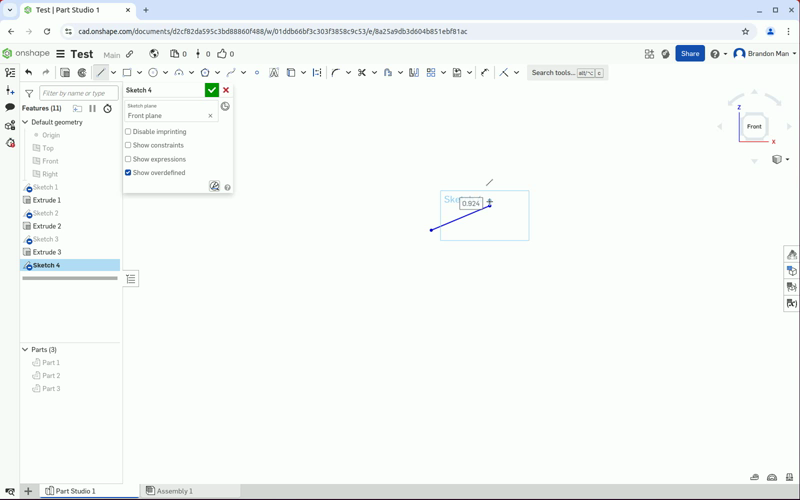
mouse_move(431, 225)
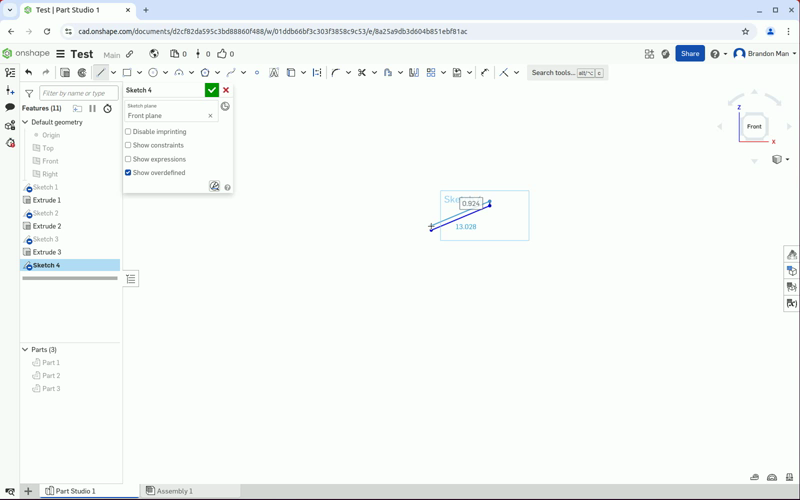
scroll(6)
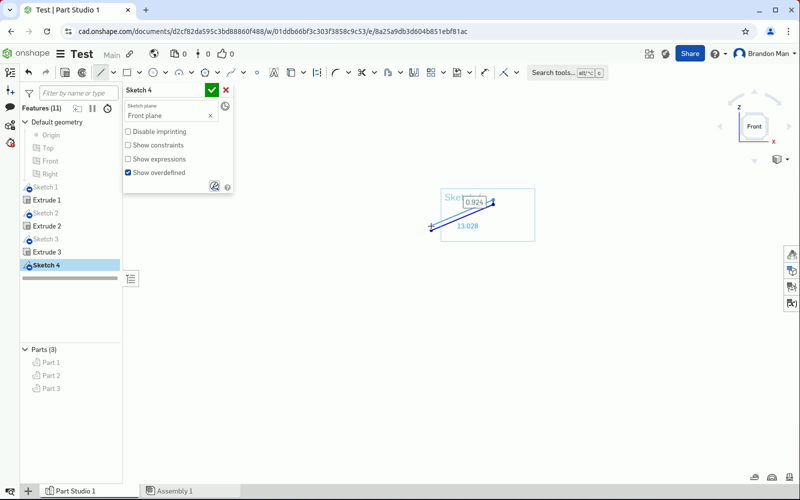
scroll(6)
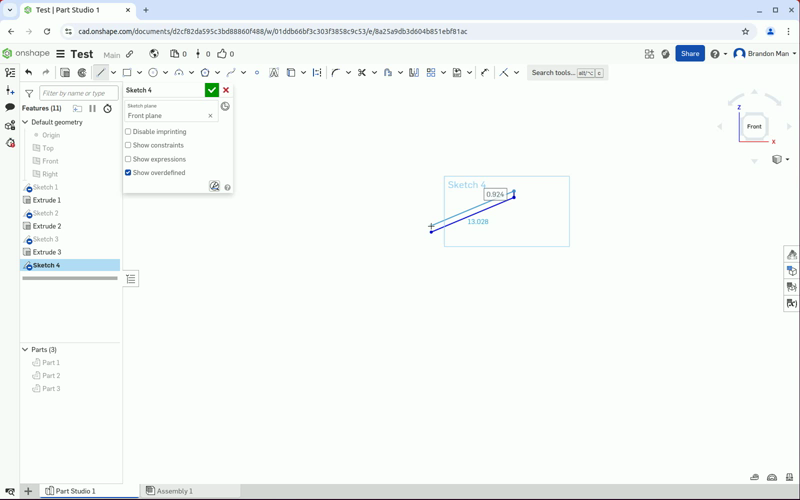
scroll(6)
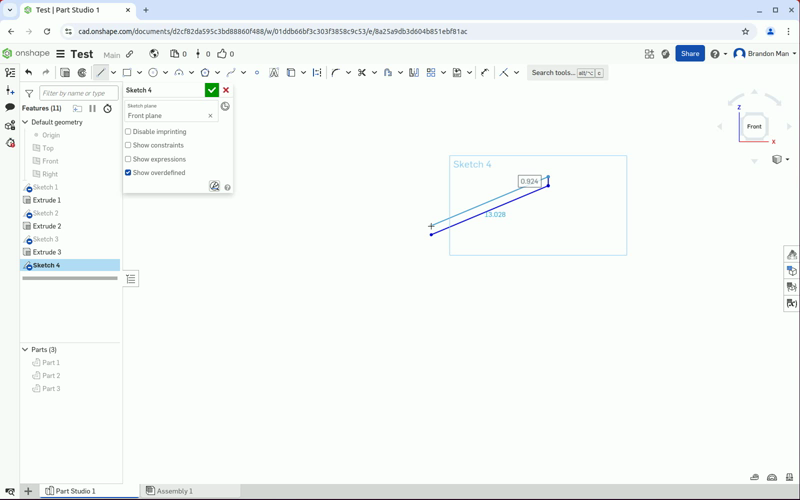
scroll(6)
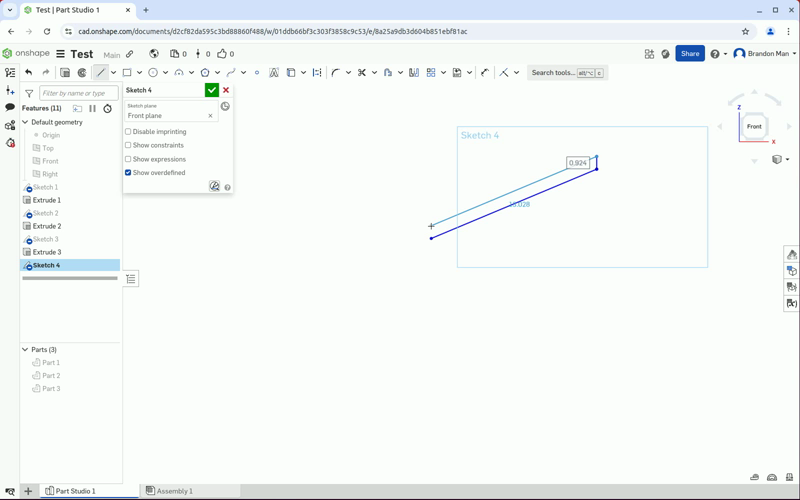
scroll(6)
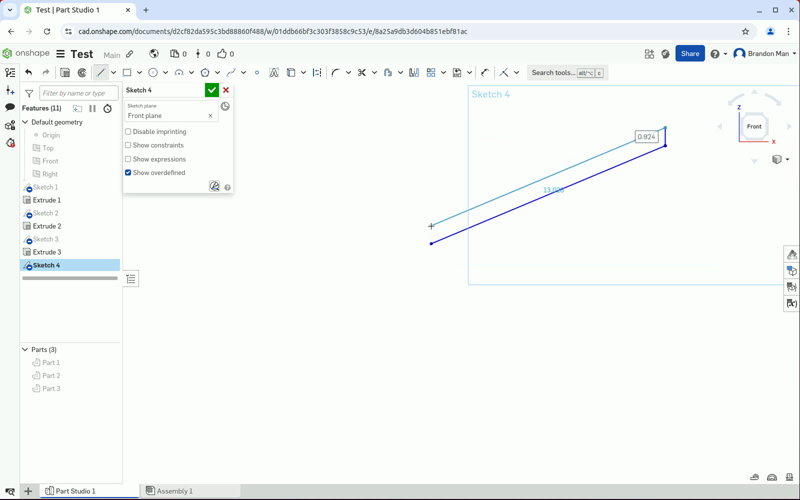
scroll(6)
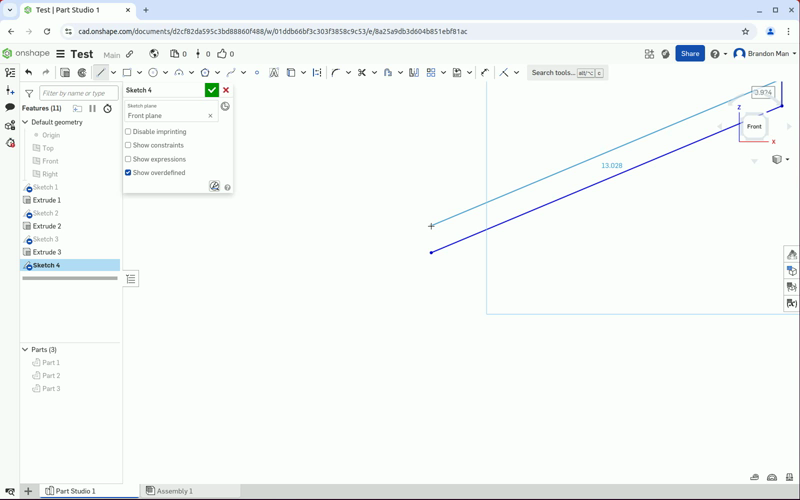
scroll(6)
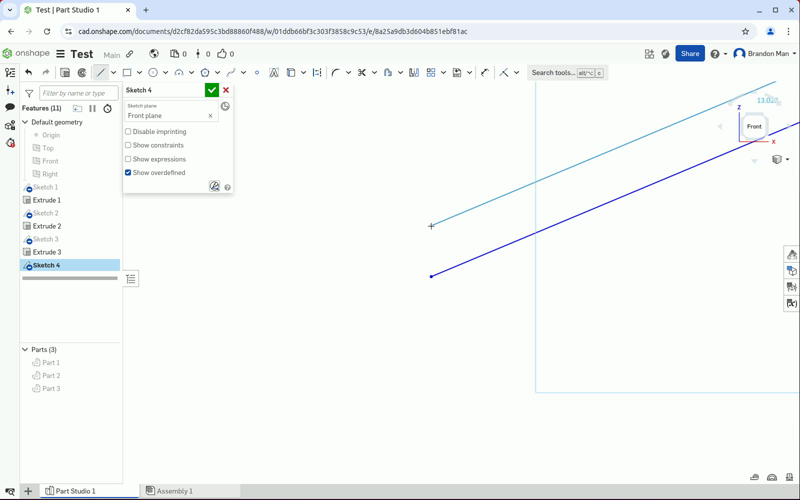
click(431, 225)
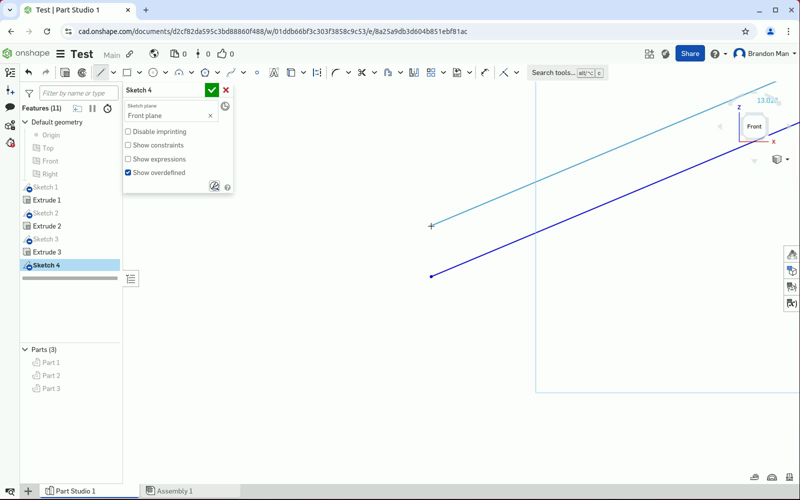
scroll(-6)
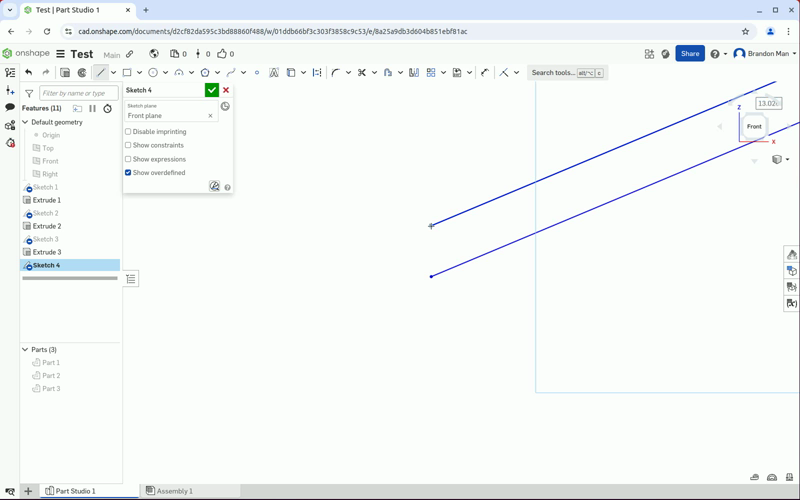
scroll(-6)
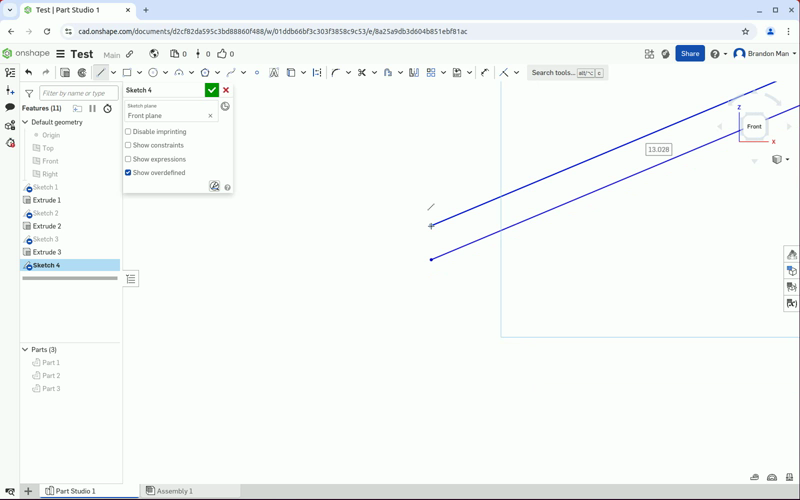
scroll(-6)
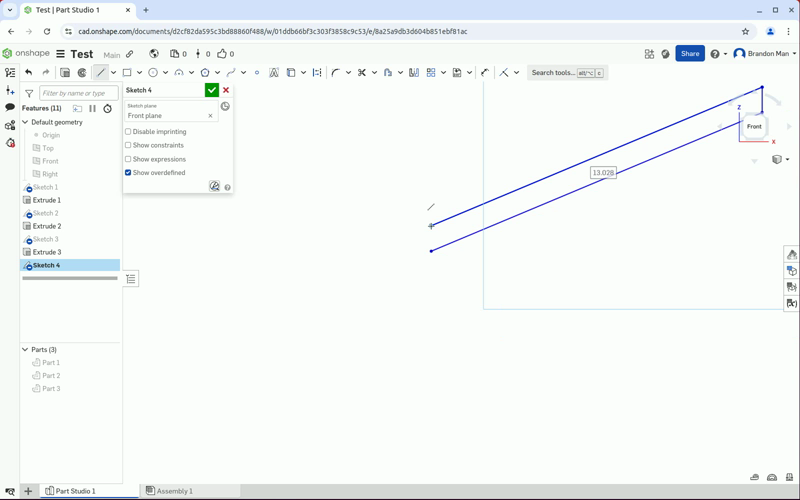
scroll(-6)
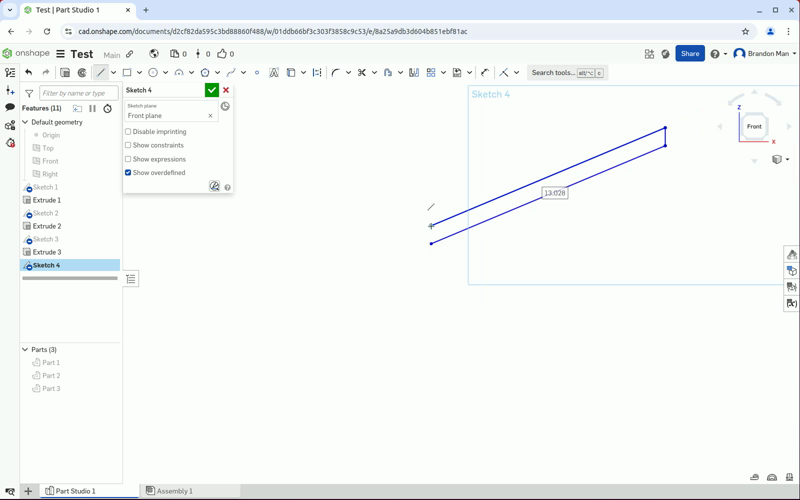
scroll(-6)
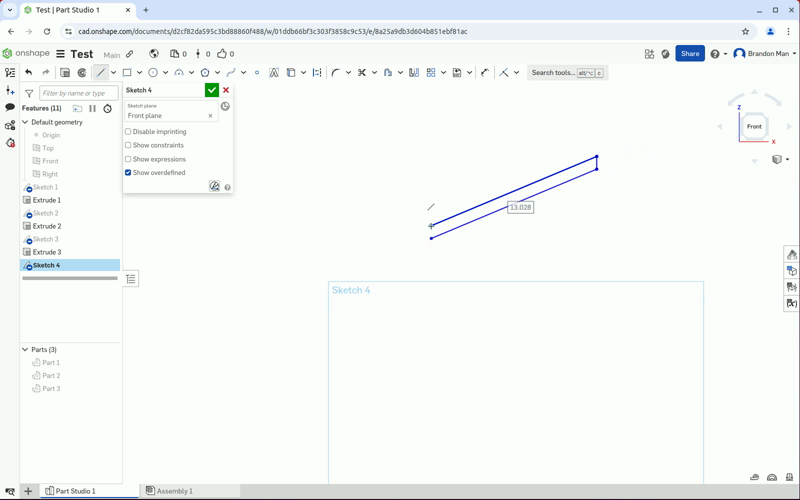
scroll(-6)
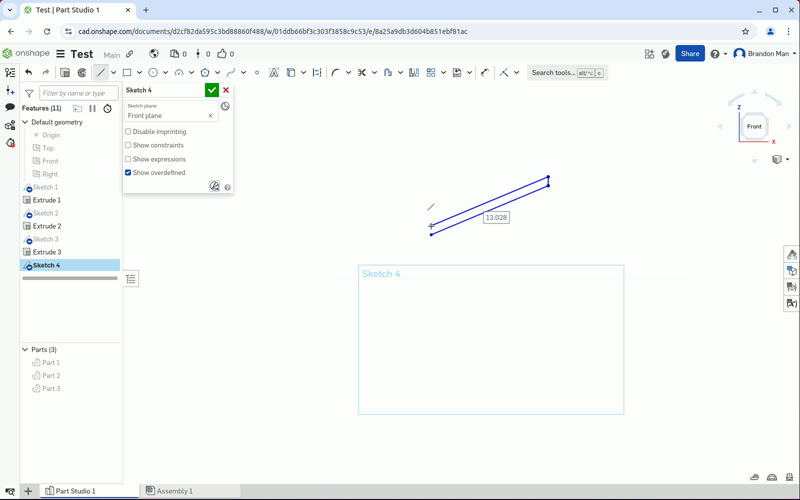
scroll(-6)
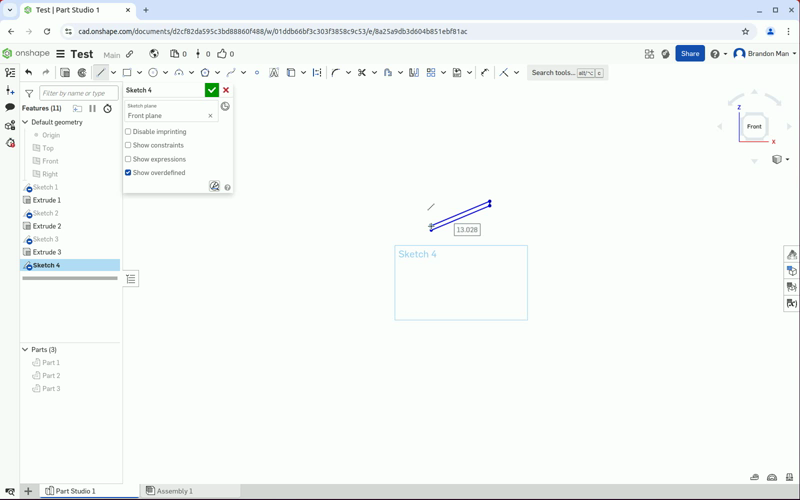
key_up(shift)
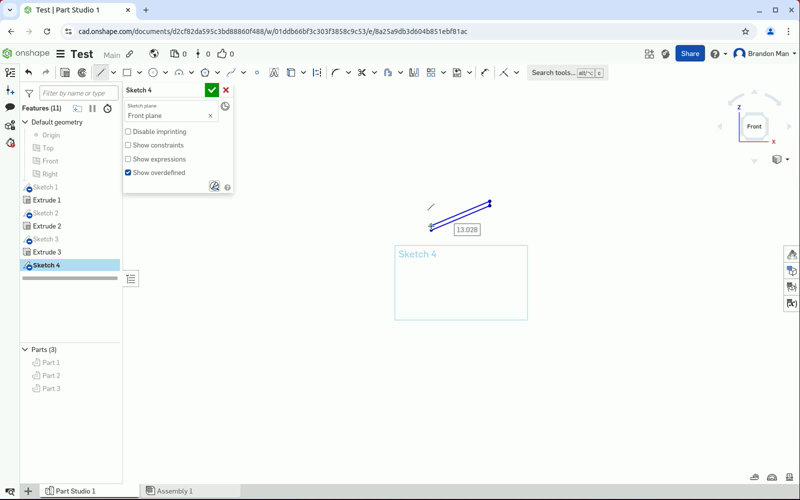
mouse_move(461, 225)
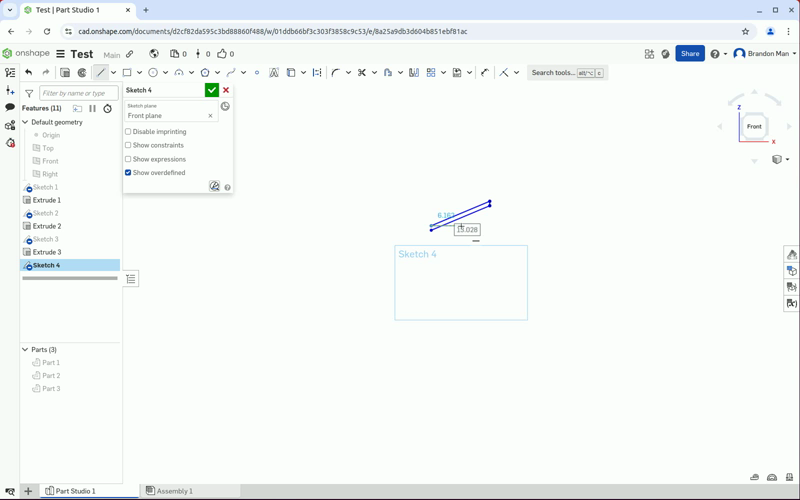
key_down(shift)
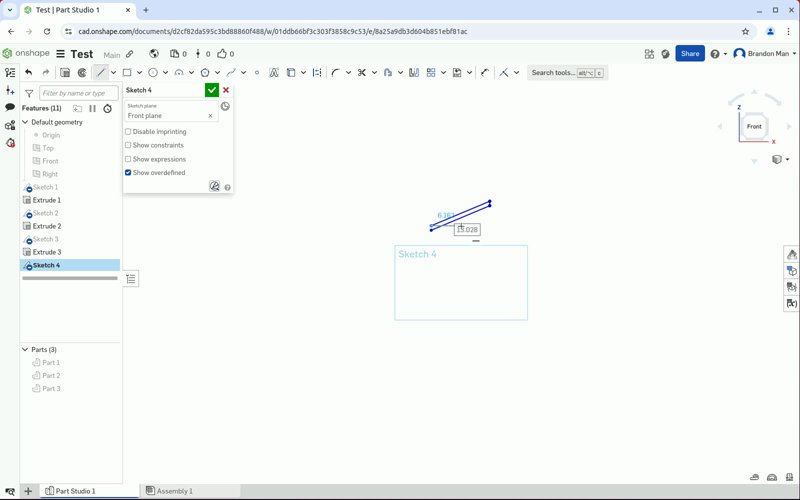
mouse_move(431, 230)
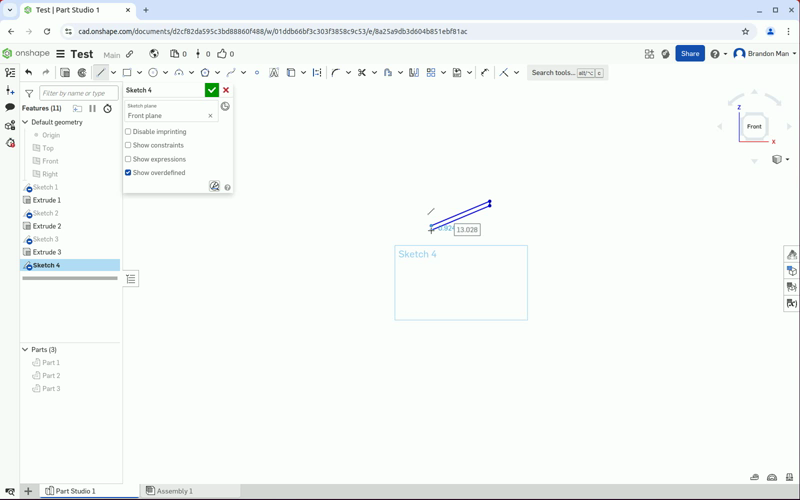
scroll(6)
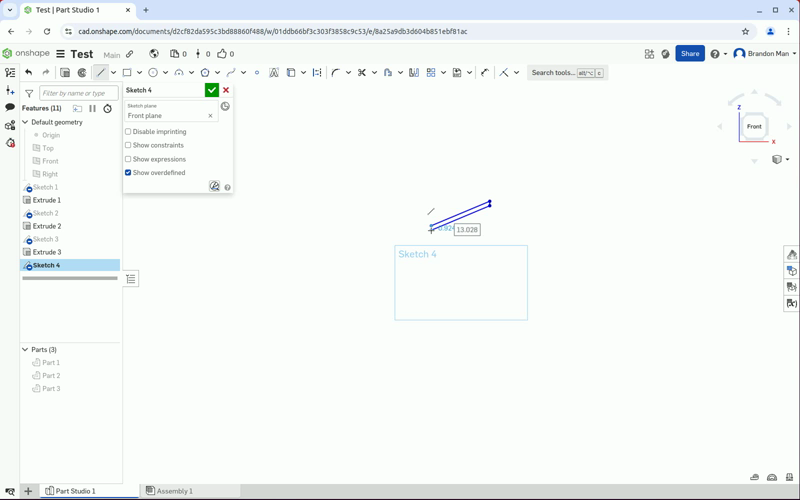
scroll(6)
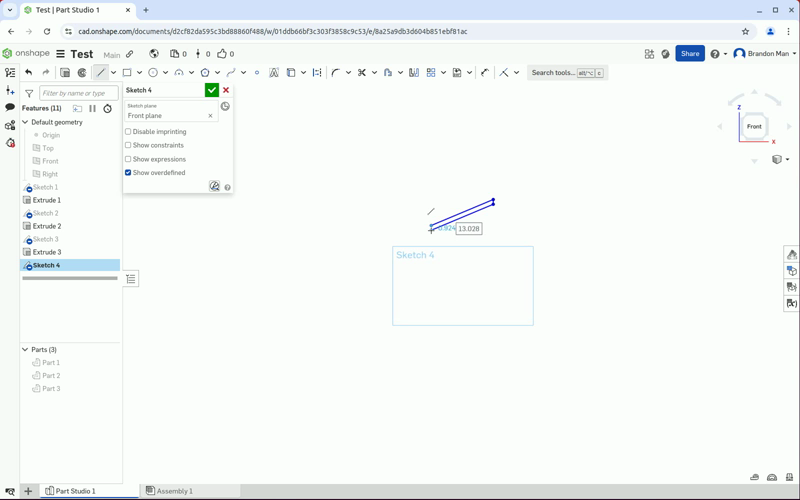
scroll(6)
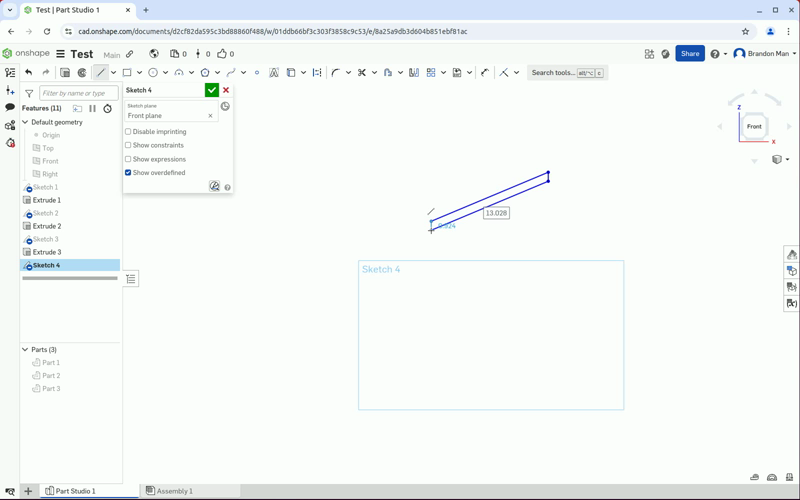
scroll(6)
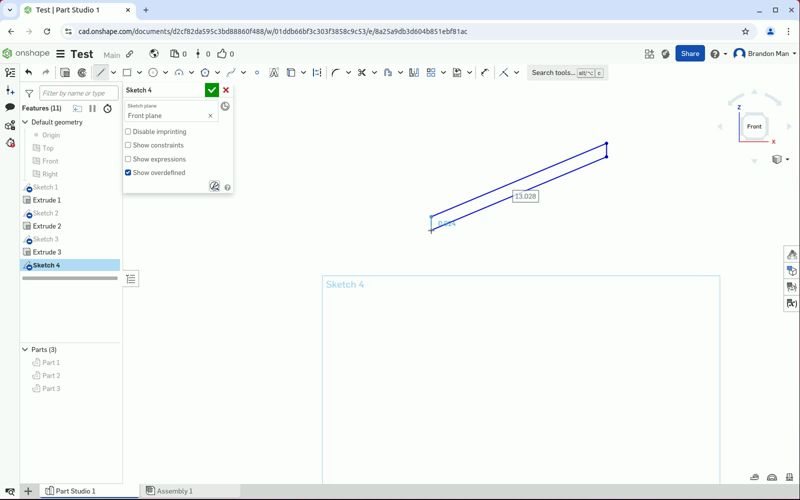
scroll(6)
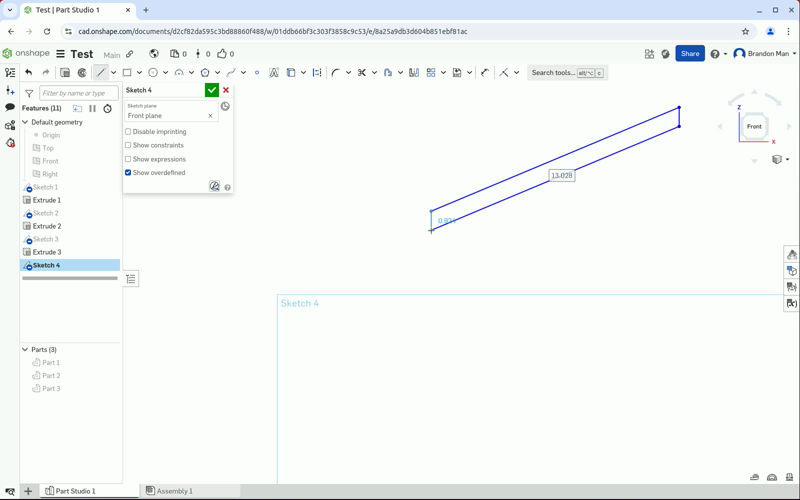
scroll(6)
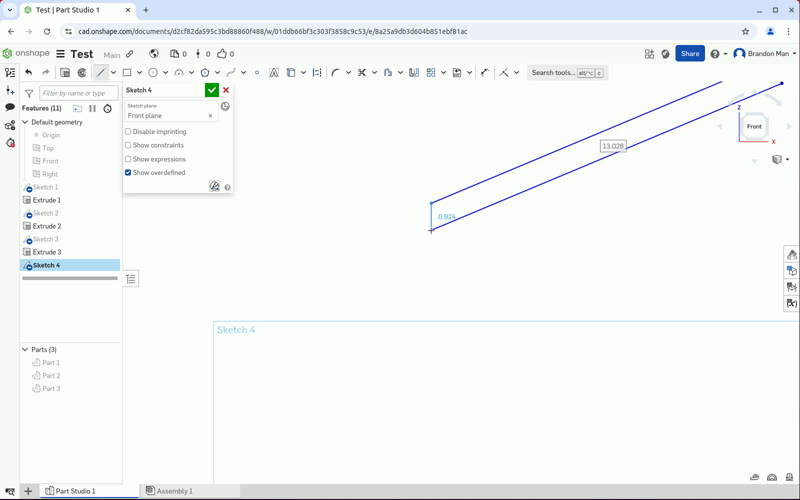
scroll(6)
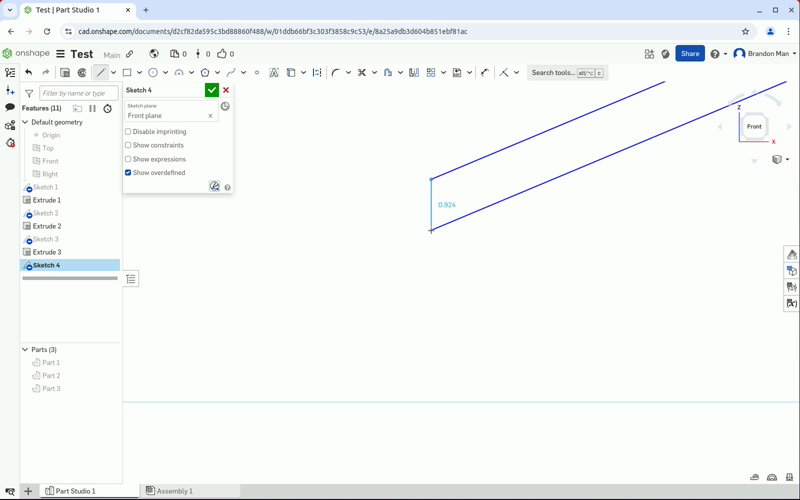
key_up(shift)
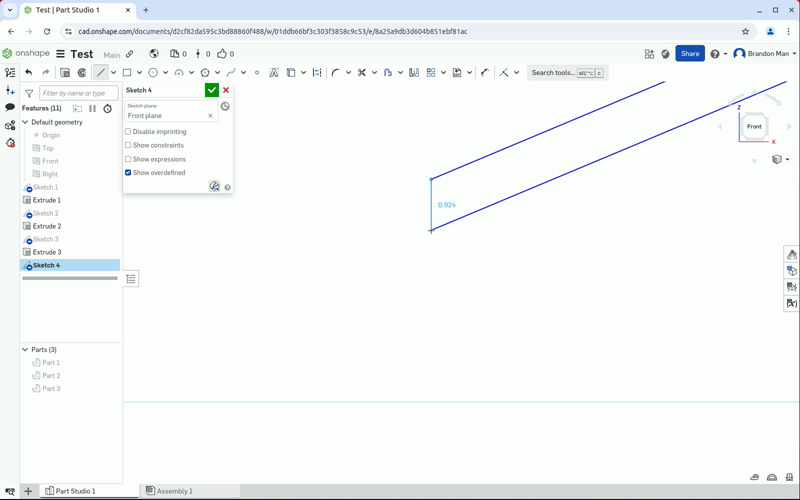
click(431, 230)
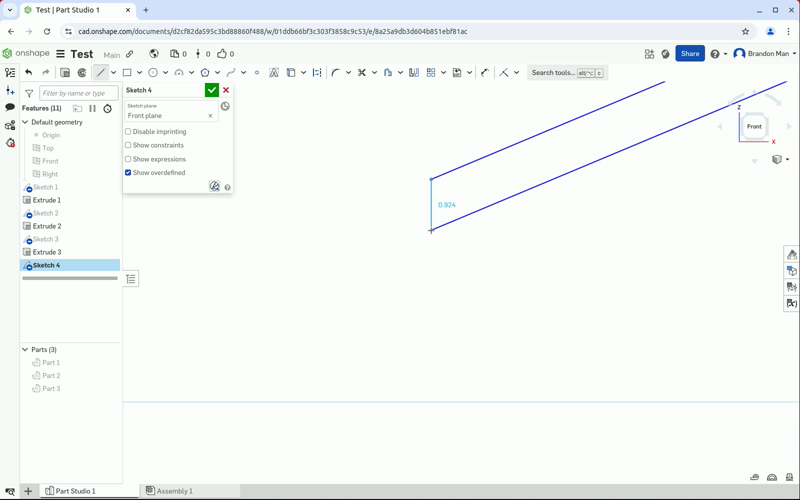
scroll(-6)
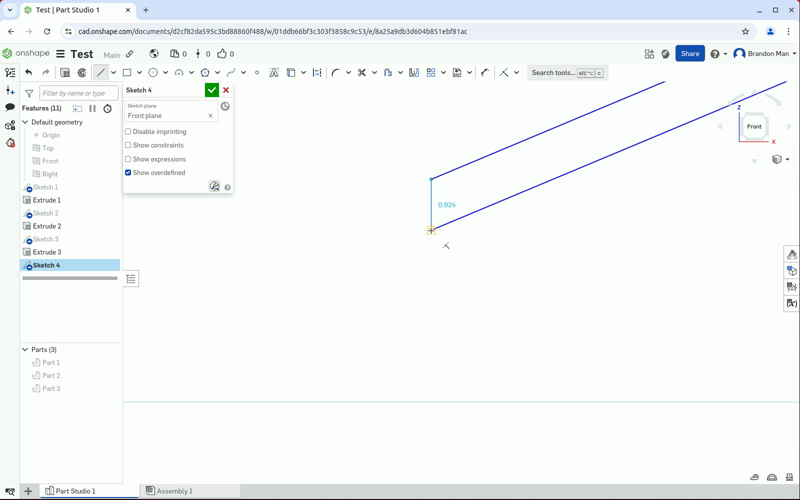
scroll(-6)
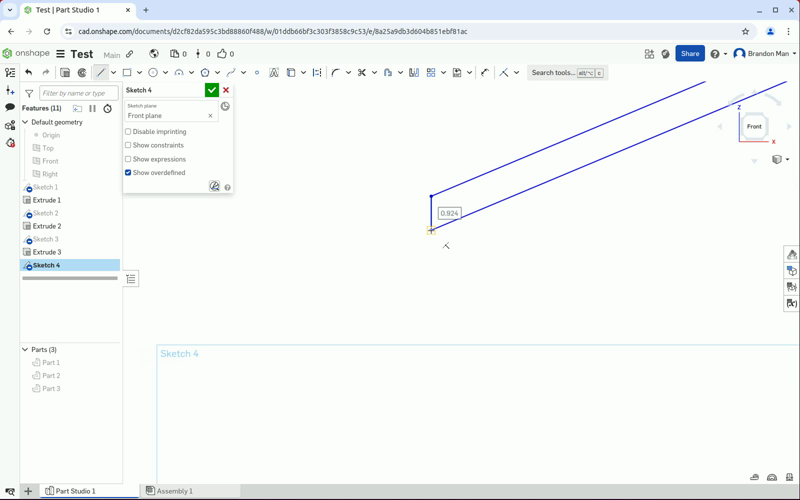
scroll(-6)
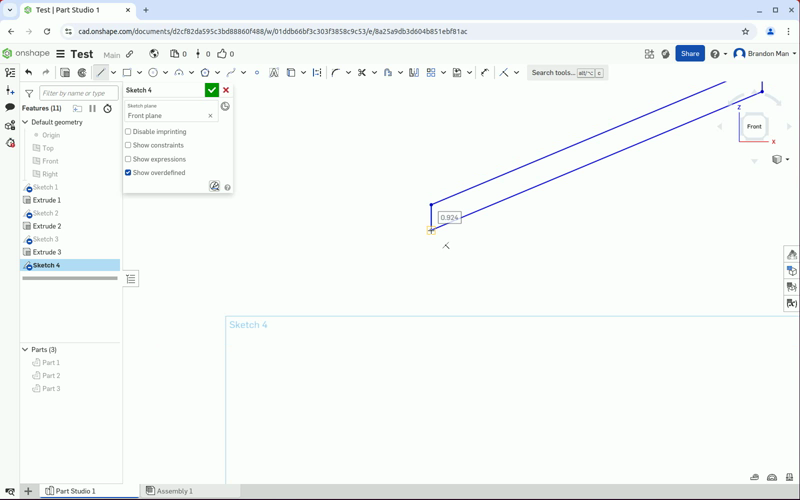
scroll(-6)
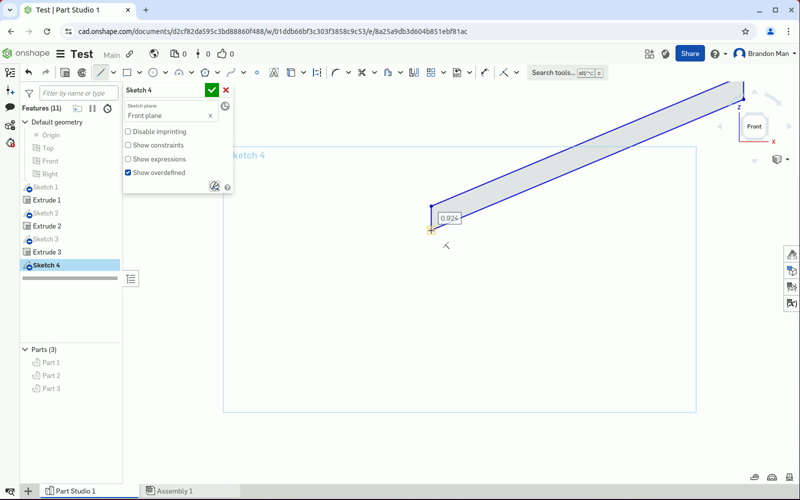
scroll(-6)
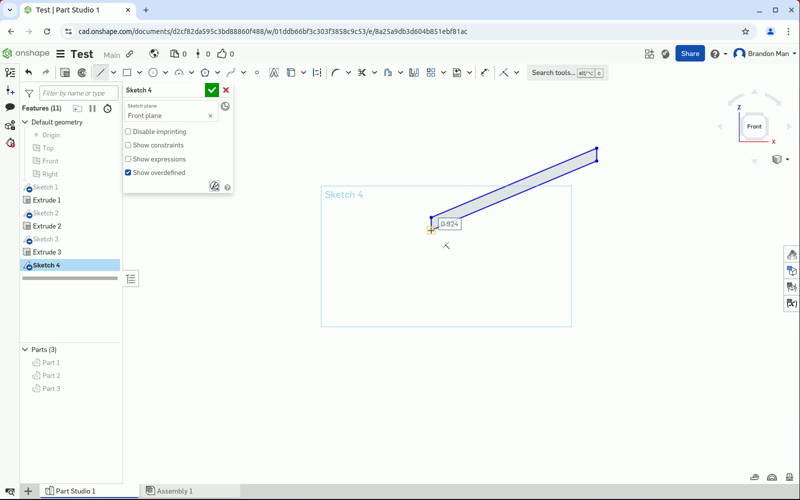
scroll(-6)
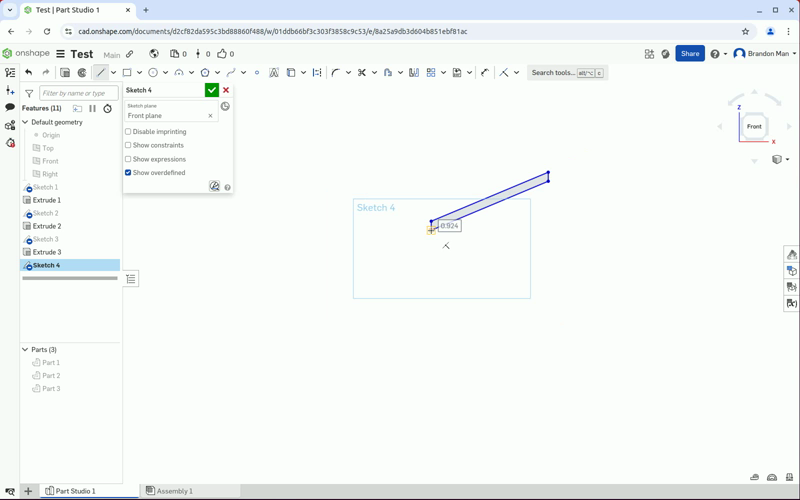
scroll(-6)
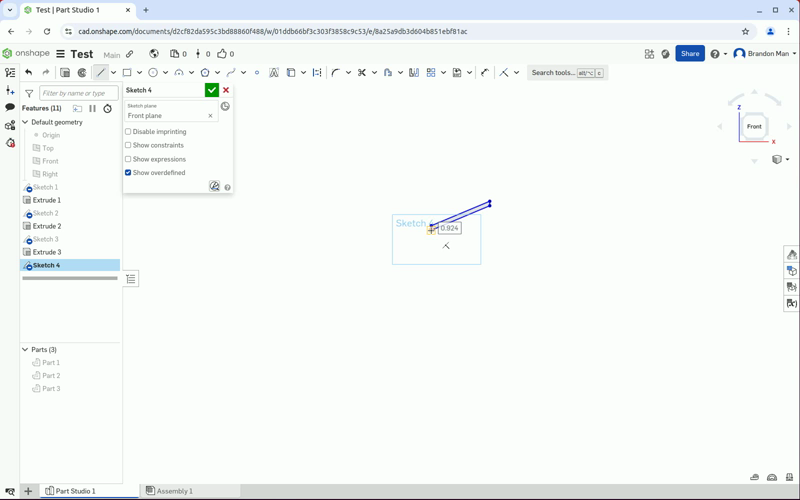
key(esc)
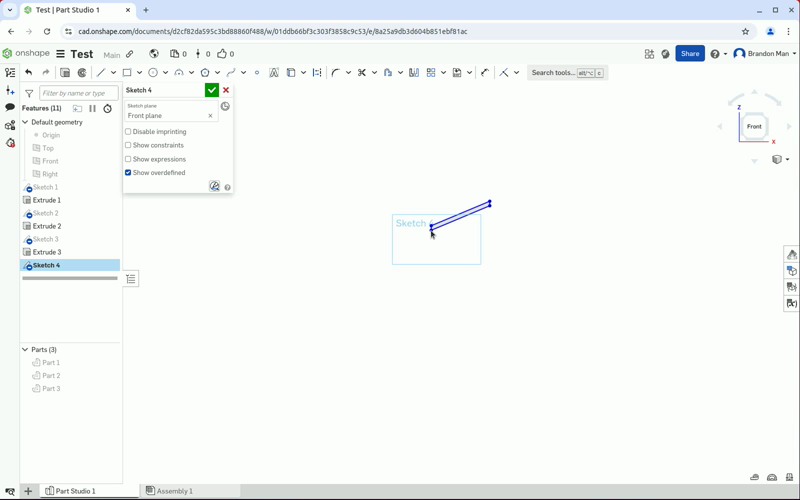
mouse_move(459, 215)
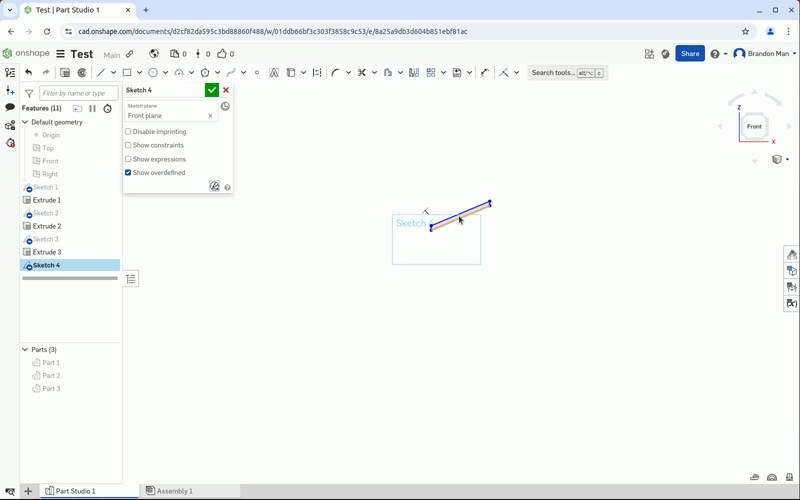
scroll(6)
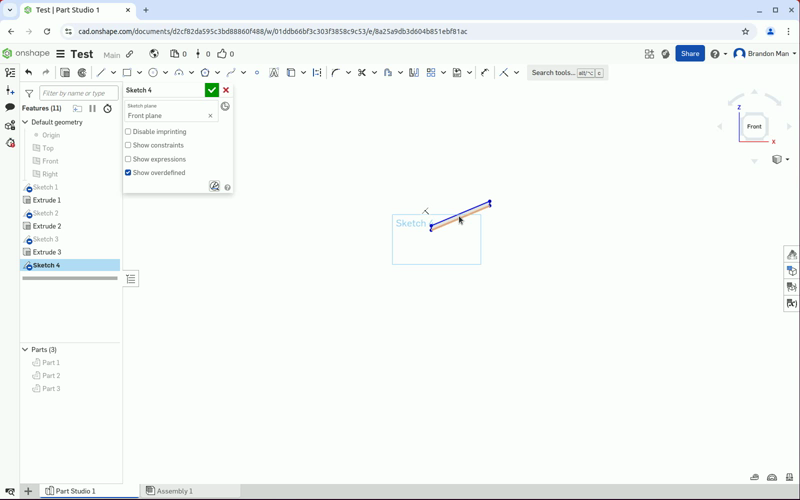
scroll(6)
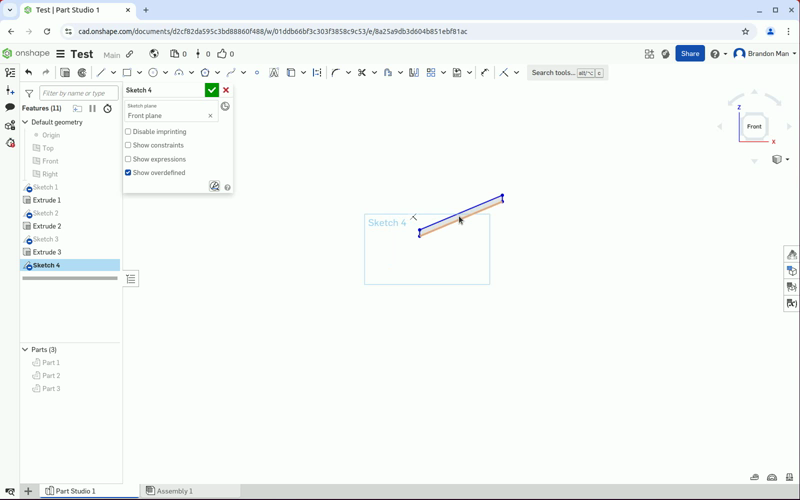
scroll(6)
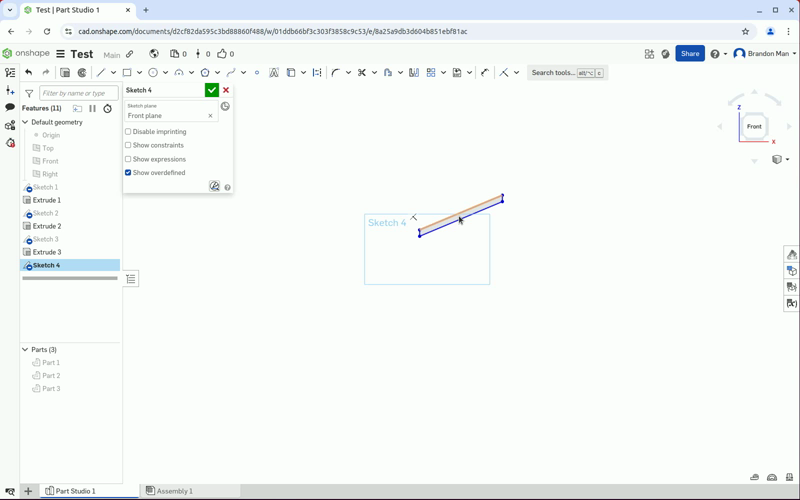
scroll(6)
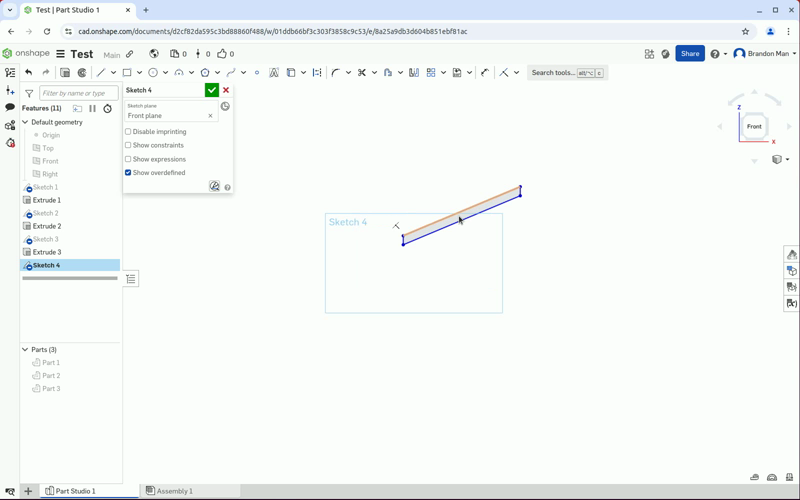
scroll(6)
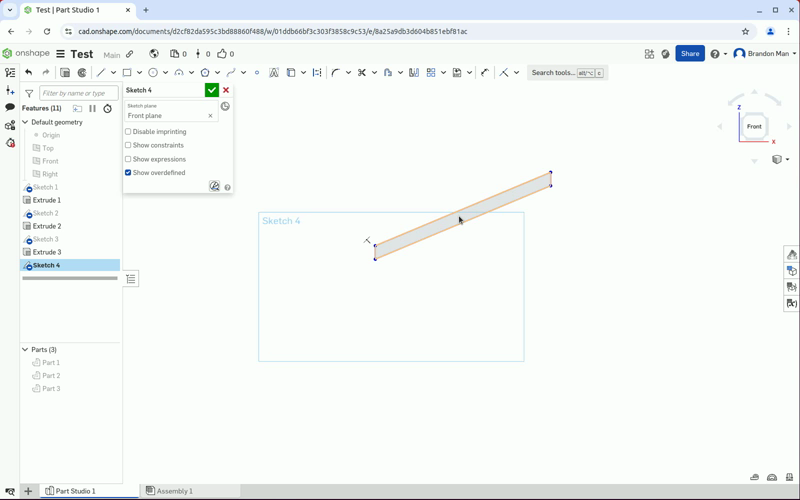
scroll(6)
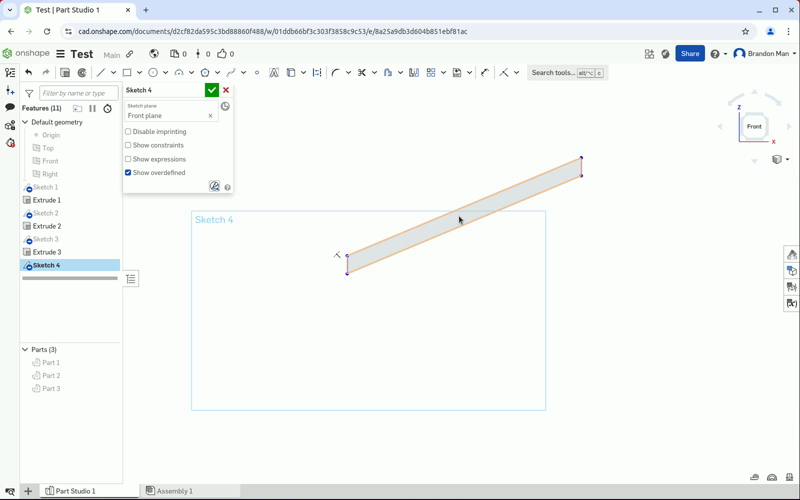
scroll(6)
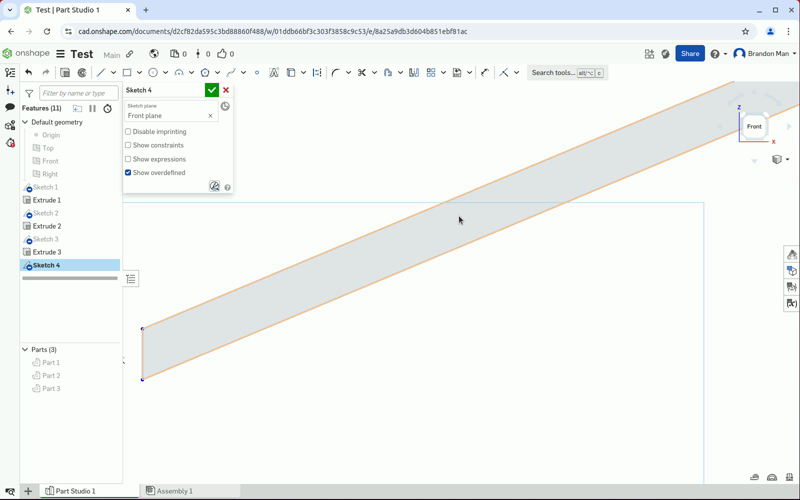
click(459, 215)
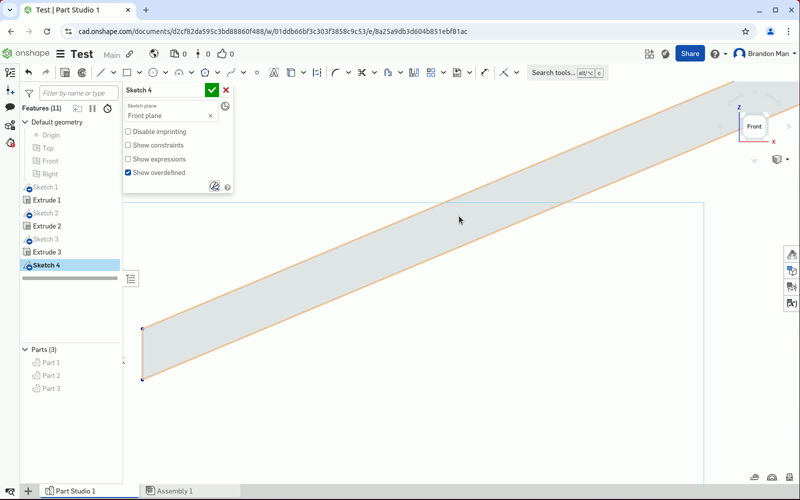
scroll(-6)
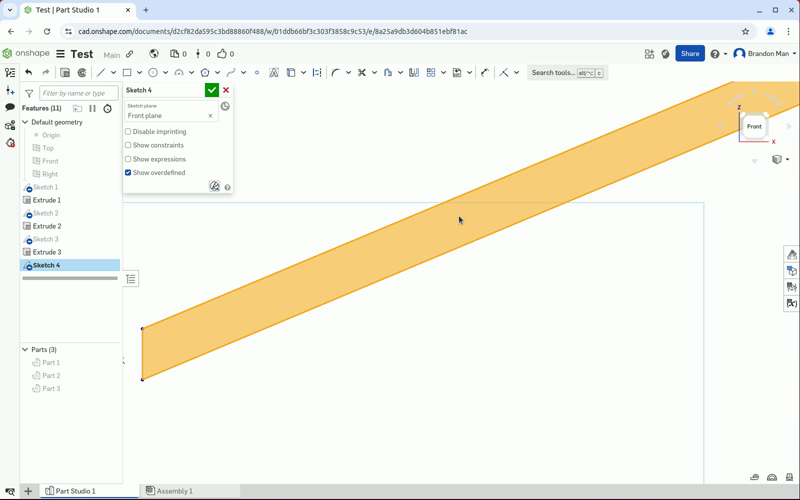
scroll(-6)
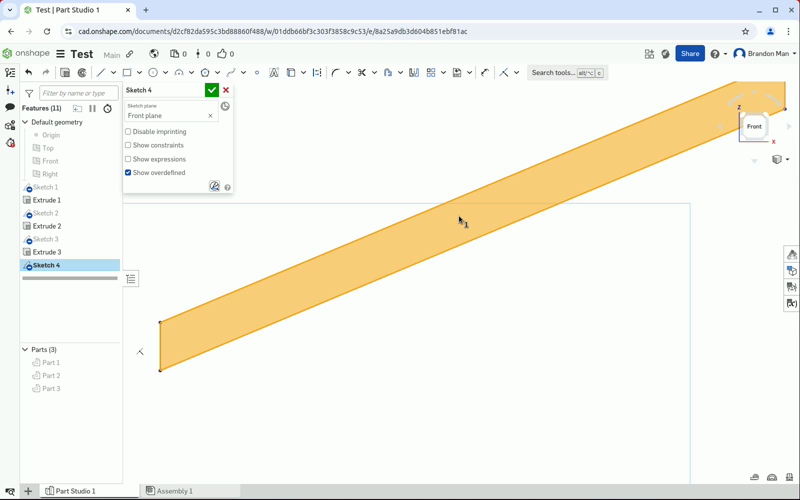
scroll(-6)
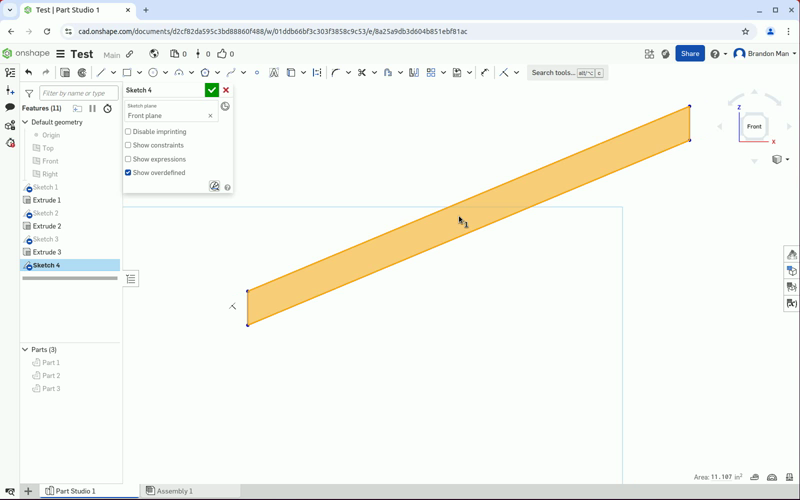
scroll(-6)
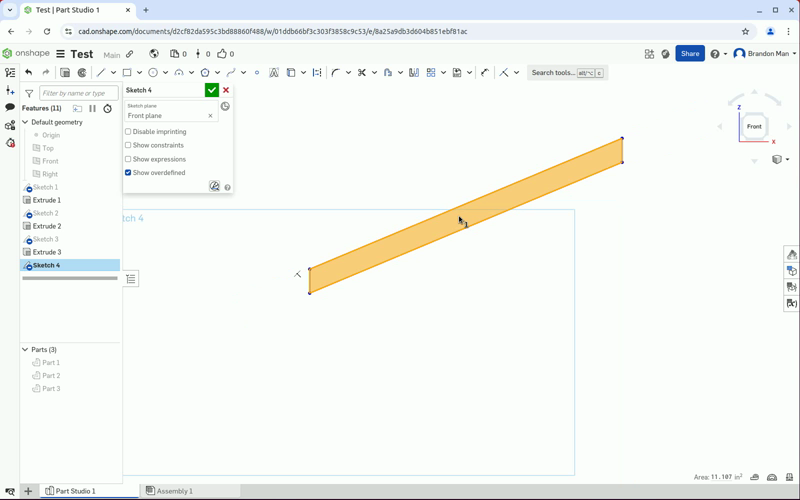
scroll(-6)
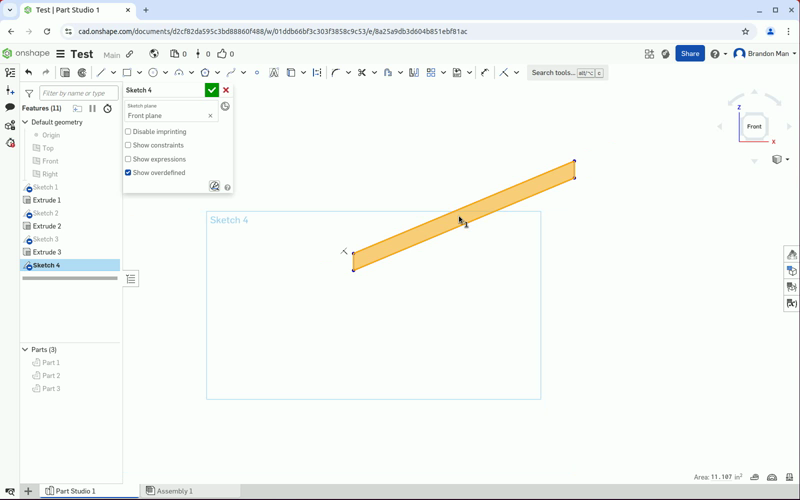
scroll(-6)
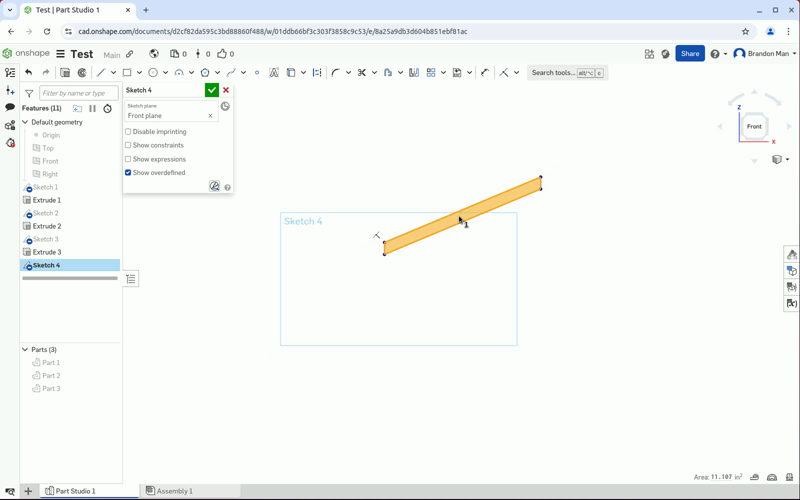
scroll(-6)
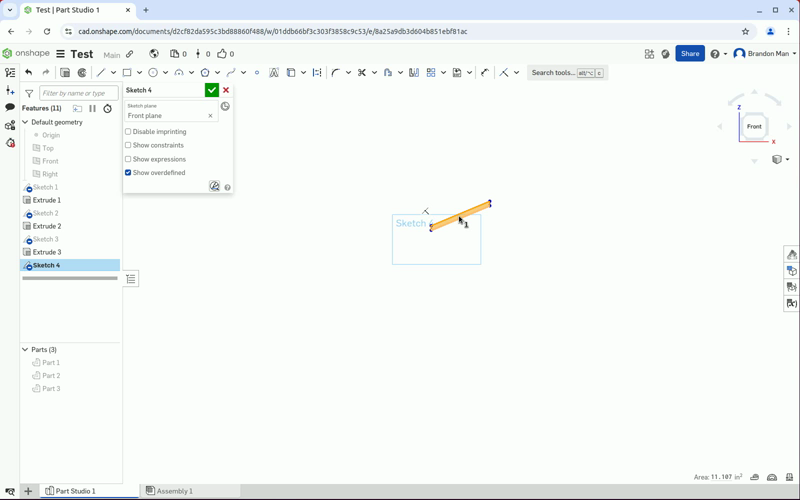
mouse_move(73, 352)
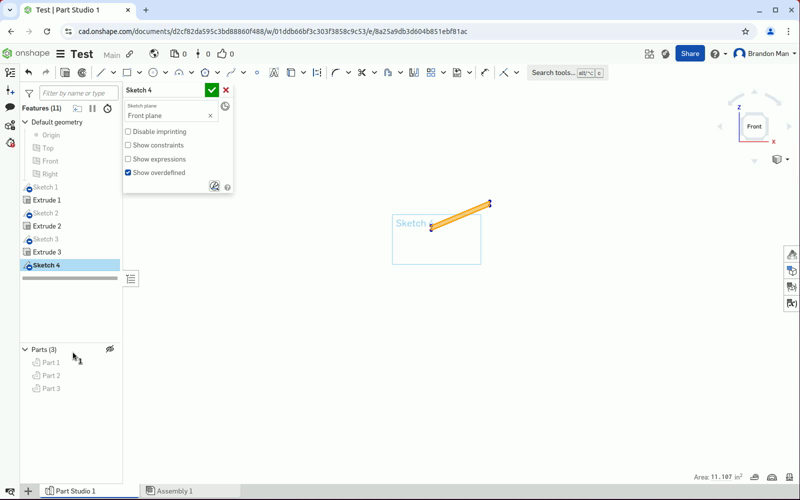
key(shift+y)
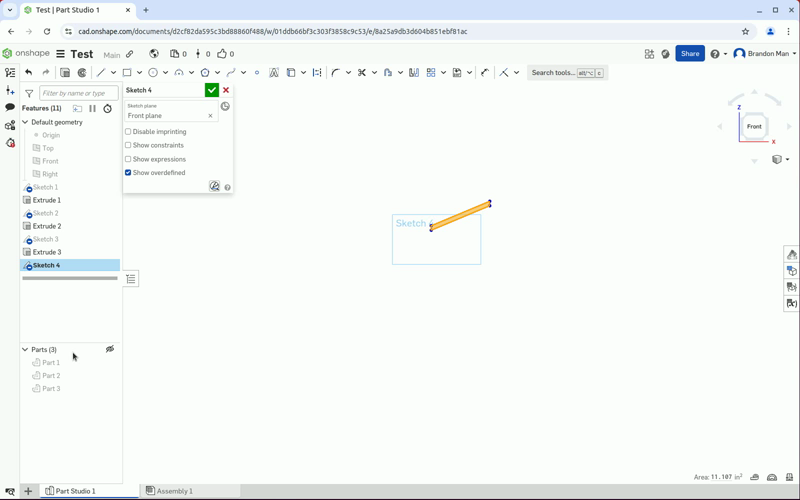
key(shift+e)
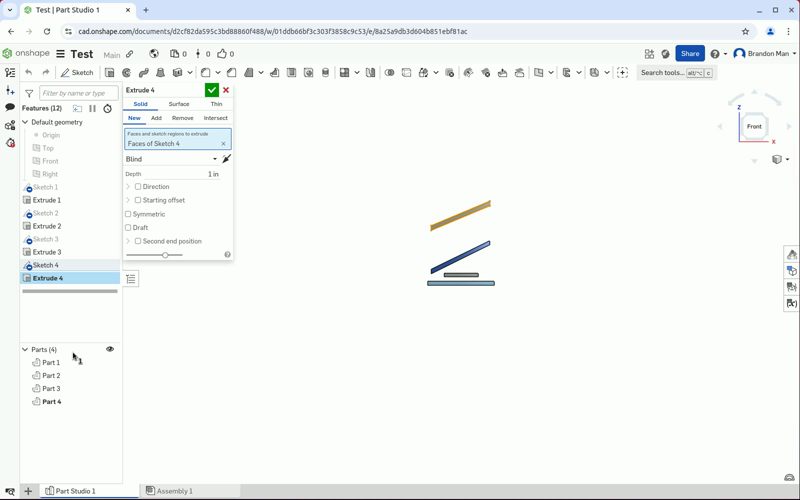
mouse_move(143, 106)
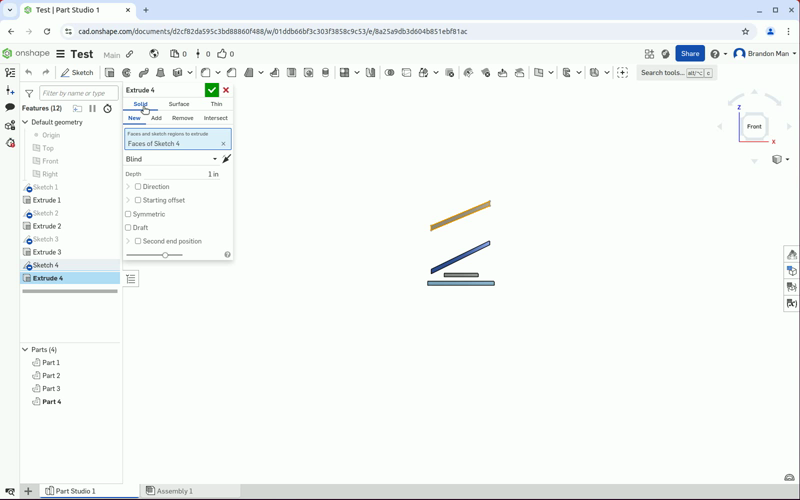
click(143, 106)
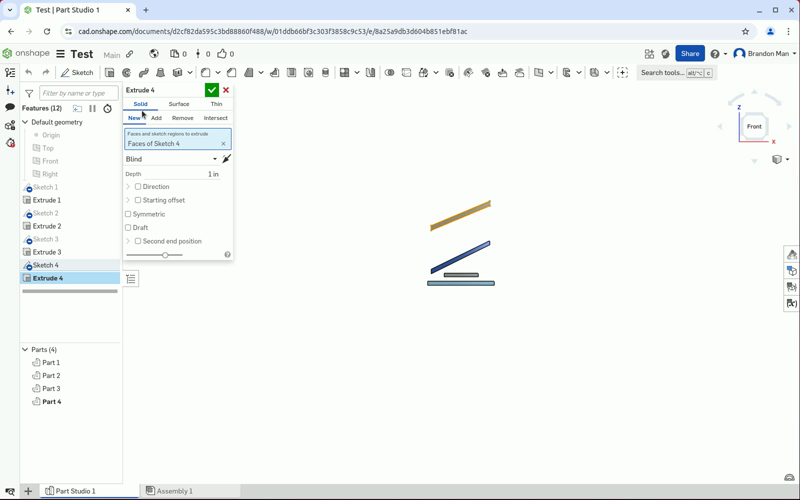
mouse_move(137, 120)
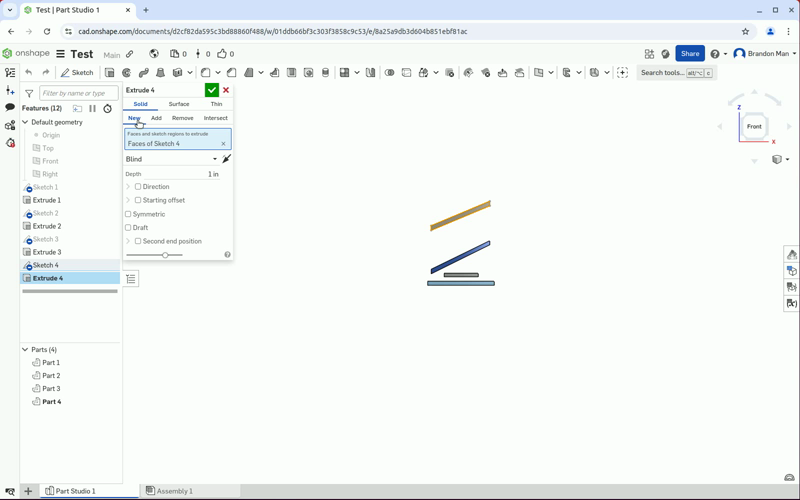
click(137, 120)
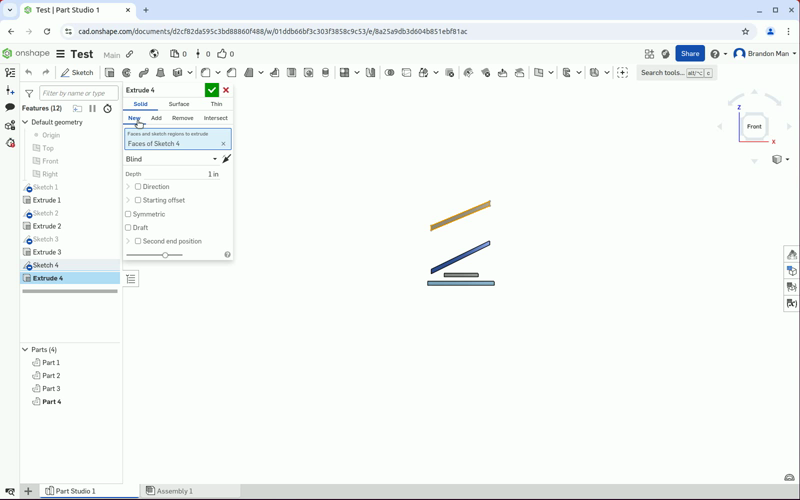
key(tab, 4)
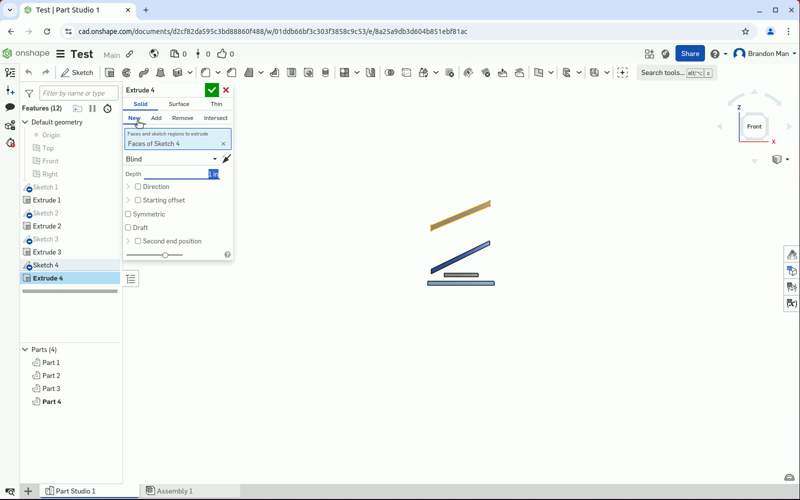
text(-0.241)
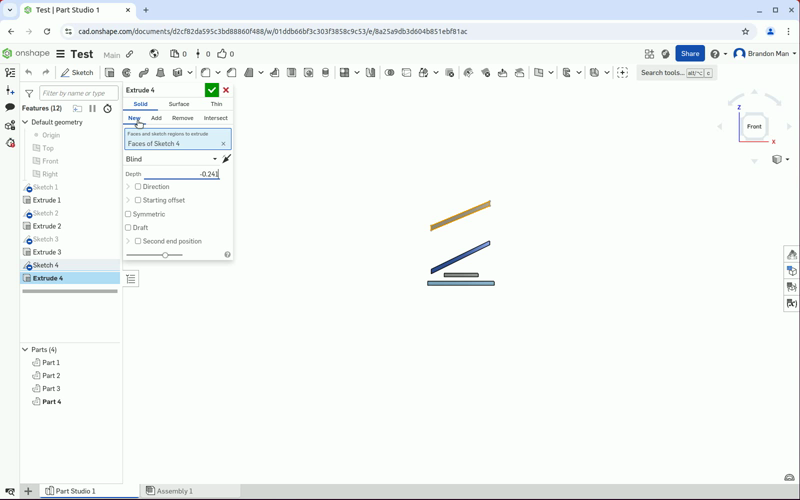
key(enter)
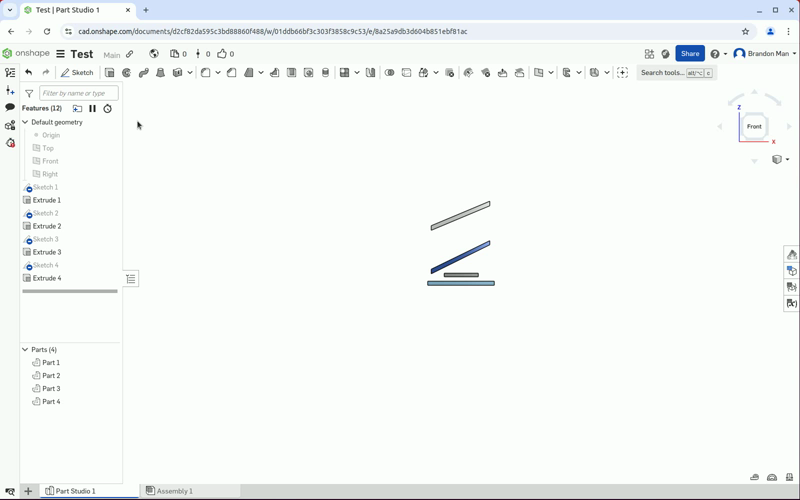
key(shift+h)
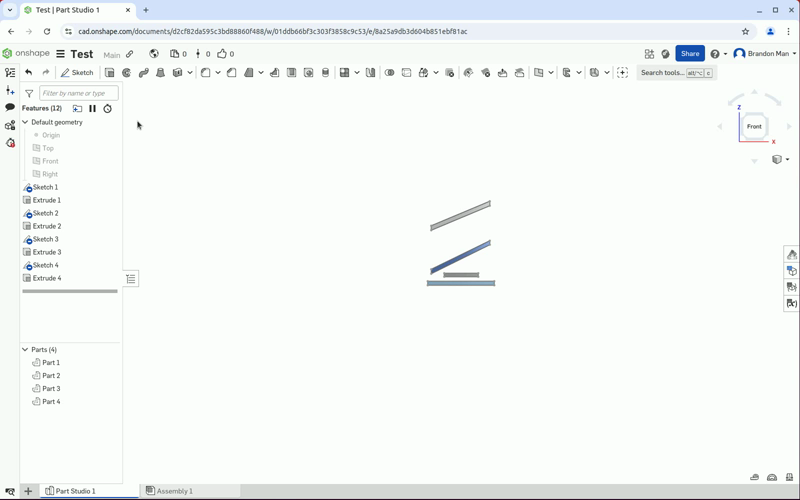
key(shift+h)
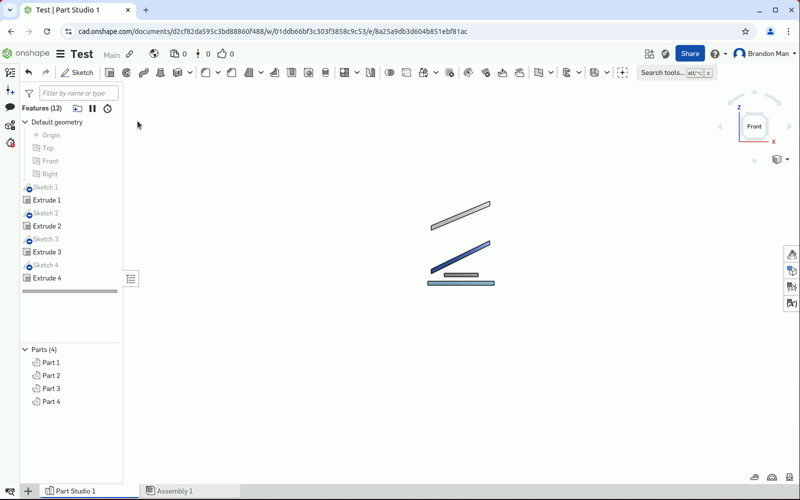
mouse_move(73, 189)
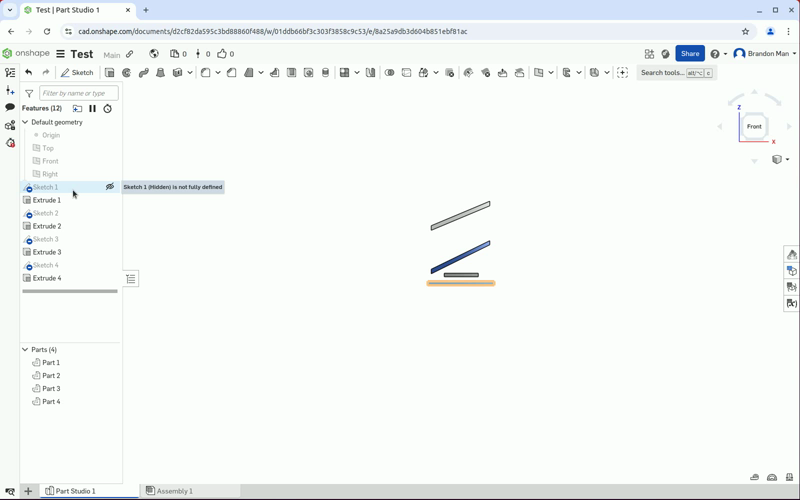
click(73, 189)
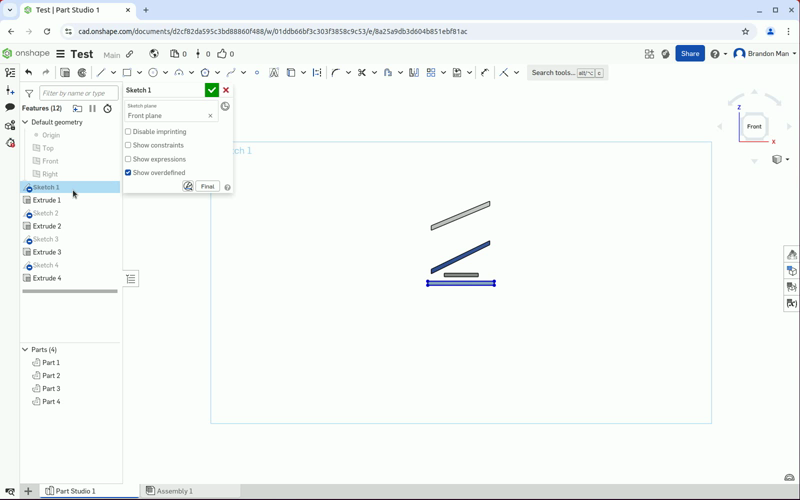
mouse_move(229, 92)
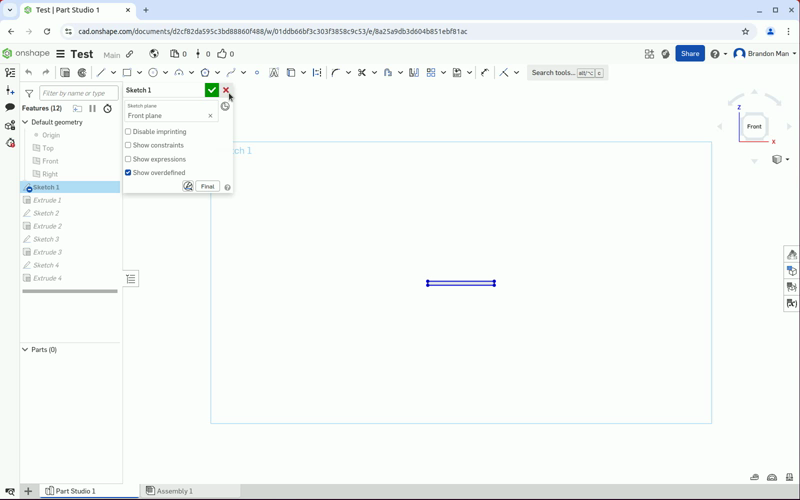
click(229, 92)
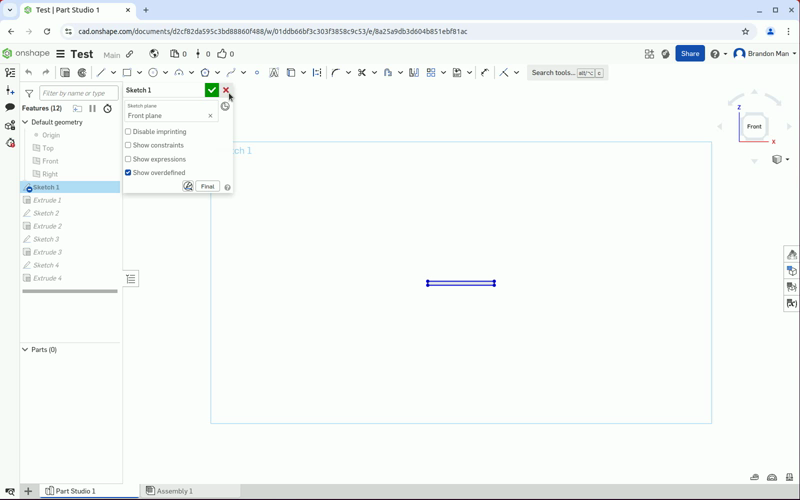
key(shift+s)
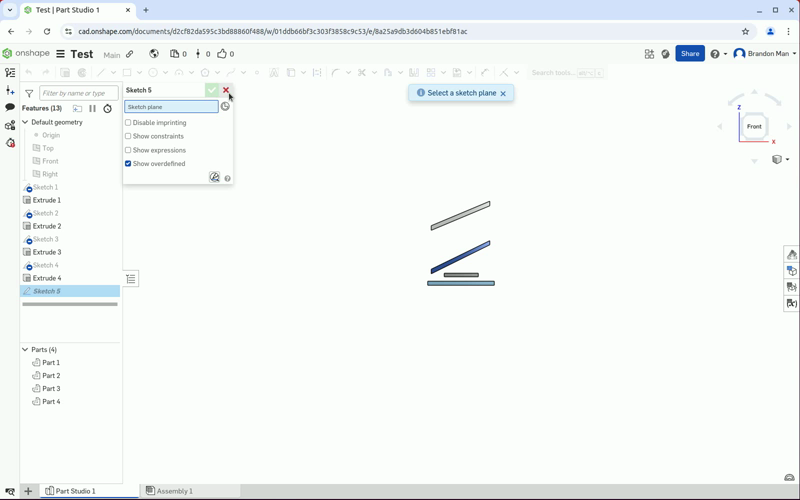
mouse_move(73, 163)
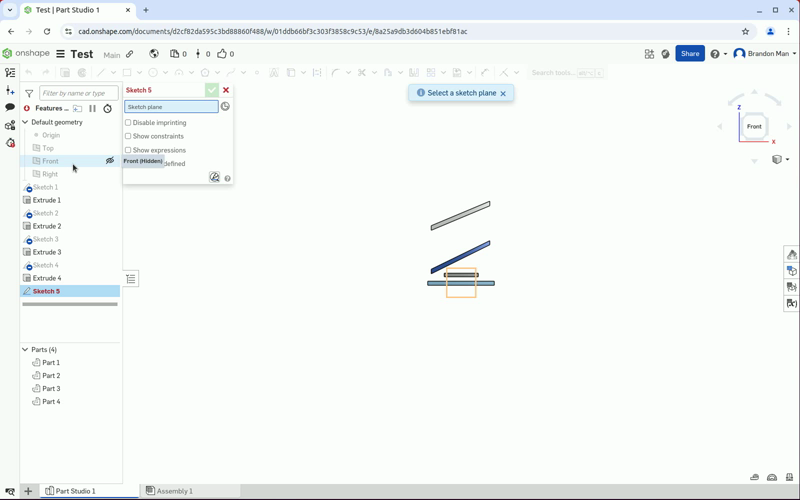
click(73, 163)
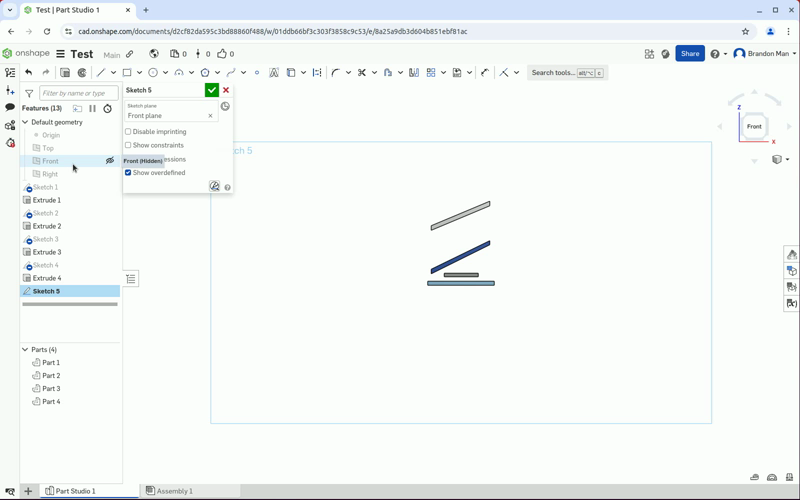
mouse_move(73, 352)
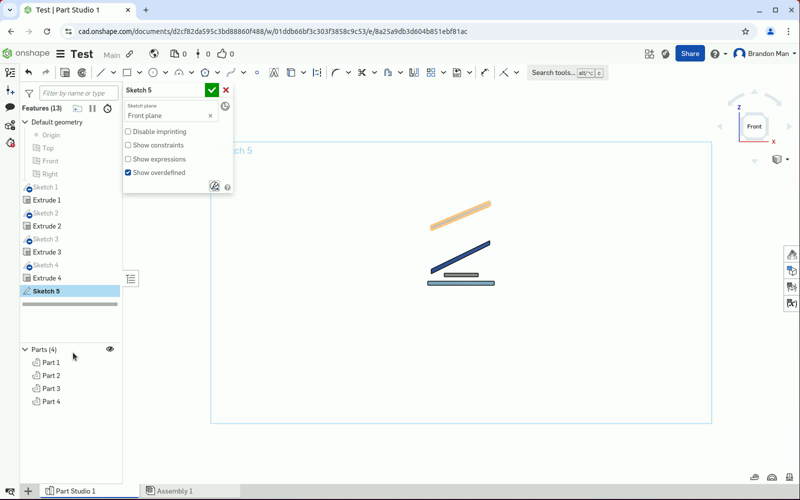
key(y)
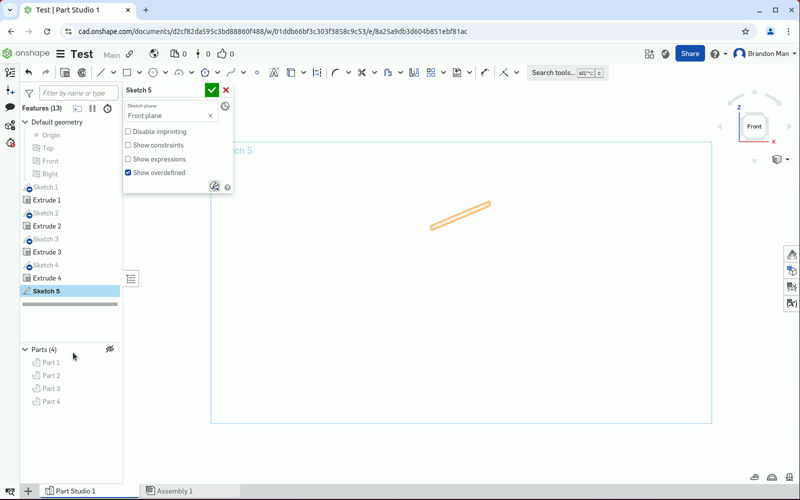
key(l)
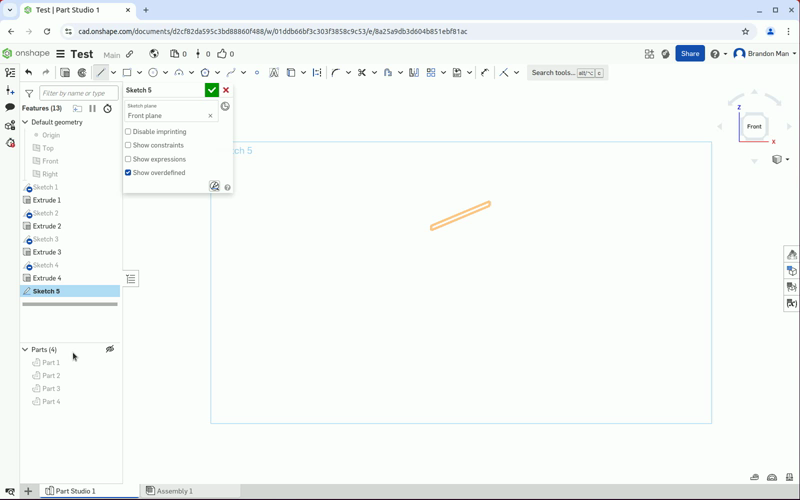
key_down(shift)
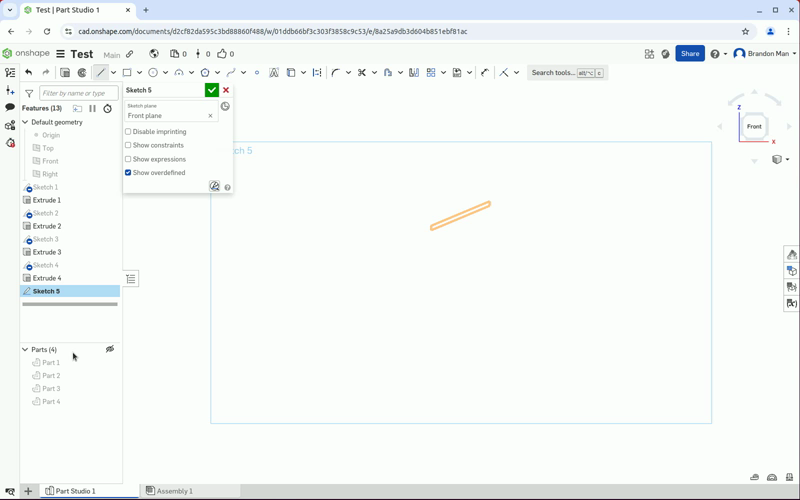
mouse_move(445, 298)
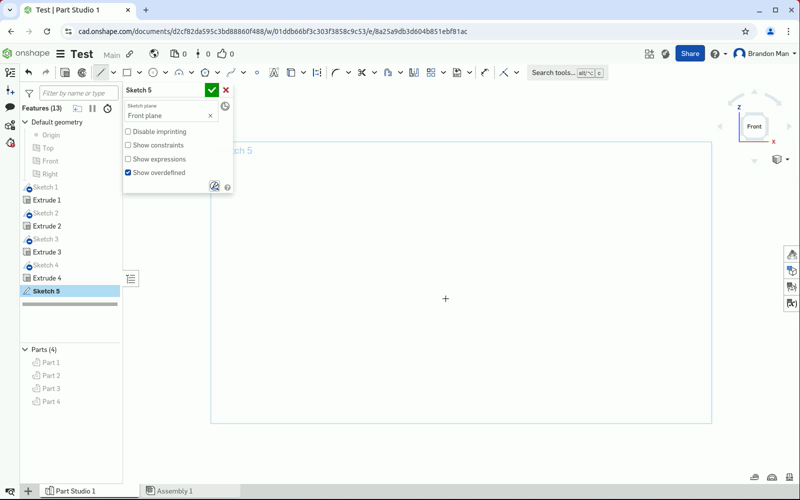
click(445, 298)
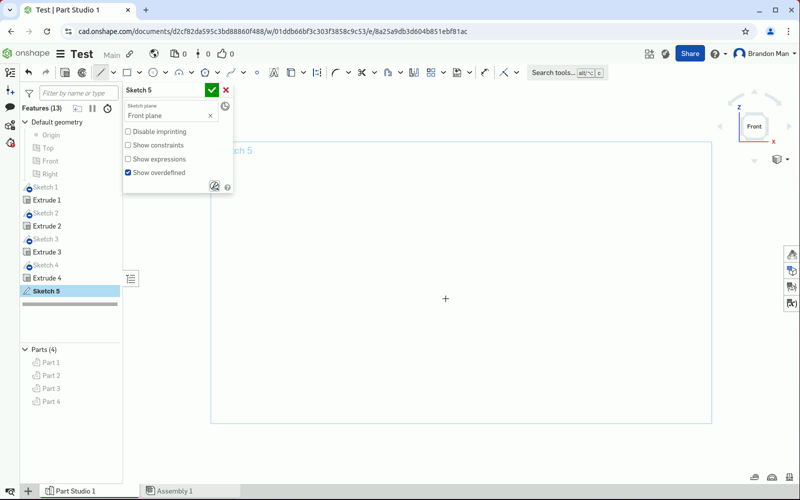
key_up(shift)
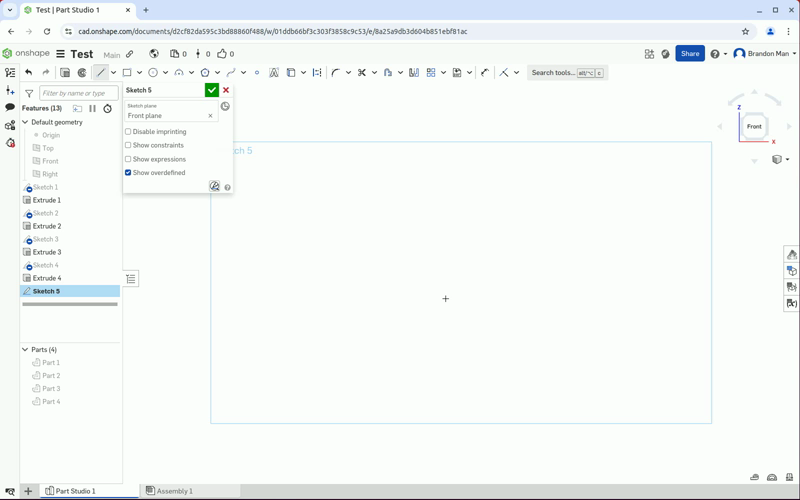
key_down(shift)
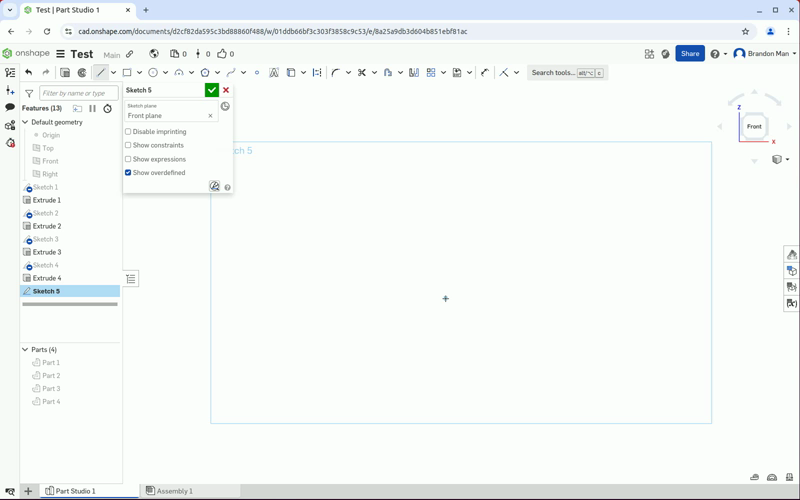
mouse_move(475, 298)
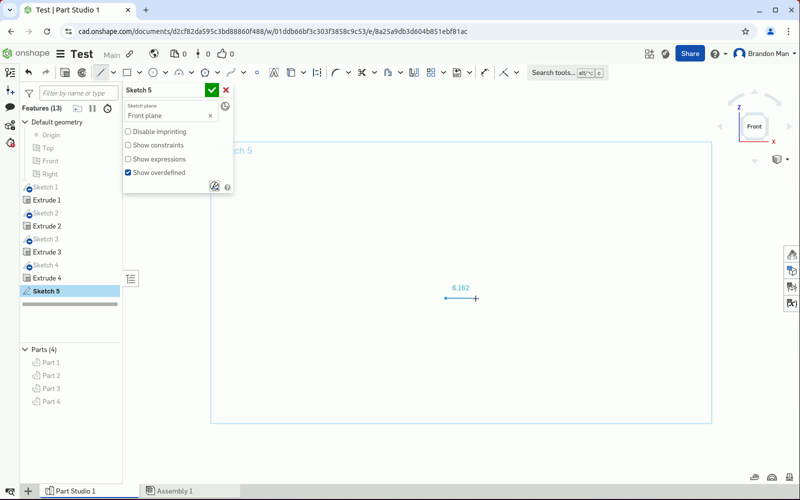
mouse_move(476, 298)
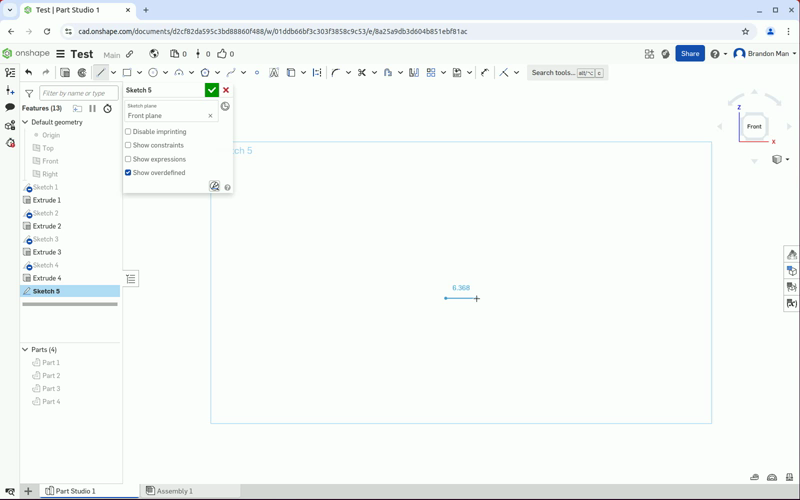
click(476, 298)
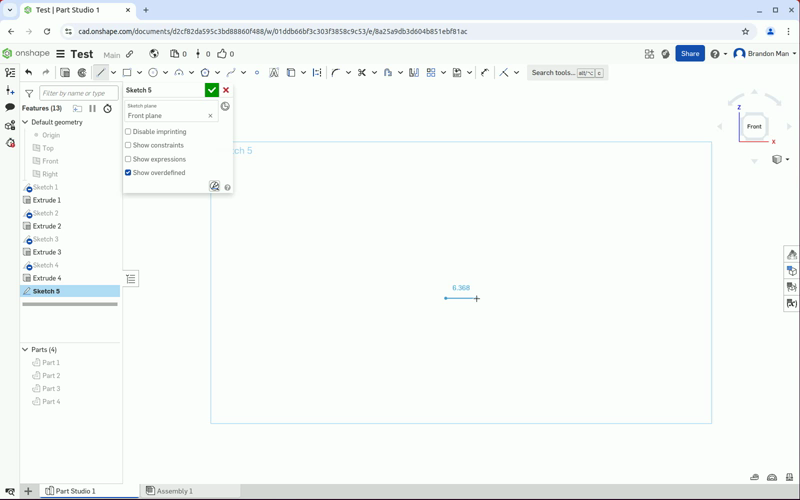
key_up(shift)
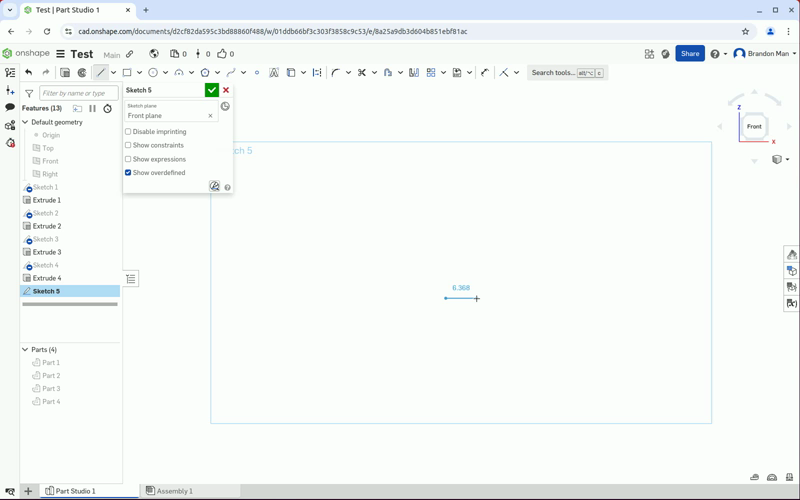
key_down(shift)
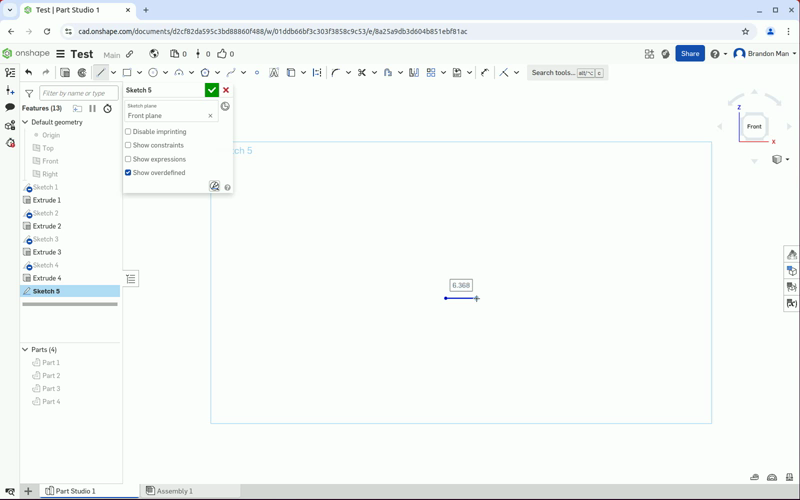
mouse_move(506, 298)
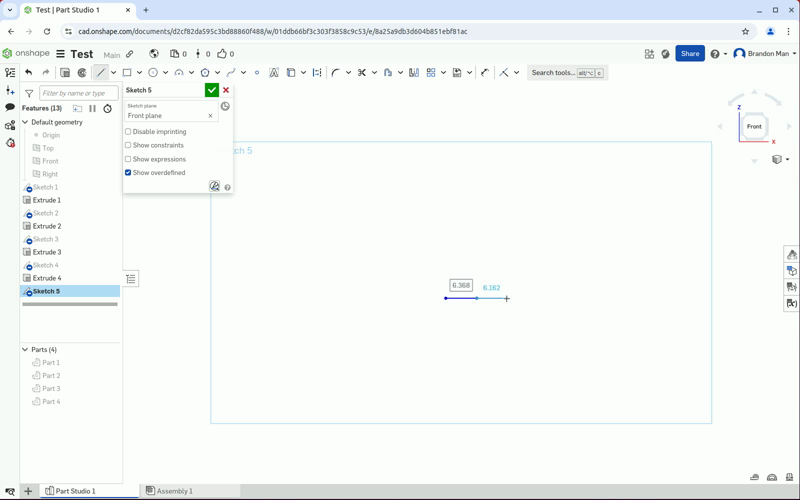
mouse_move(476, 294)
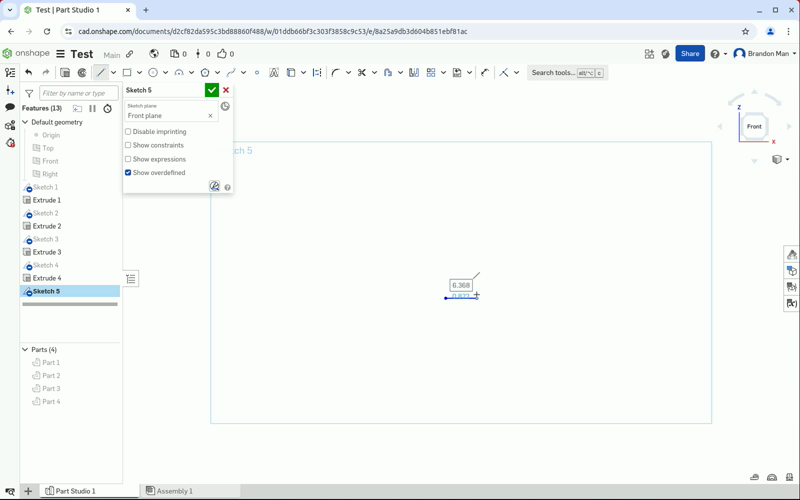
scroll(6)
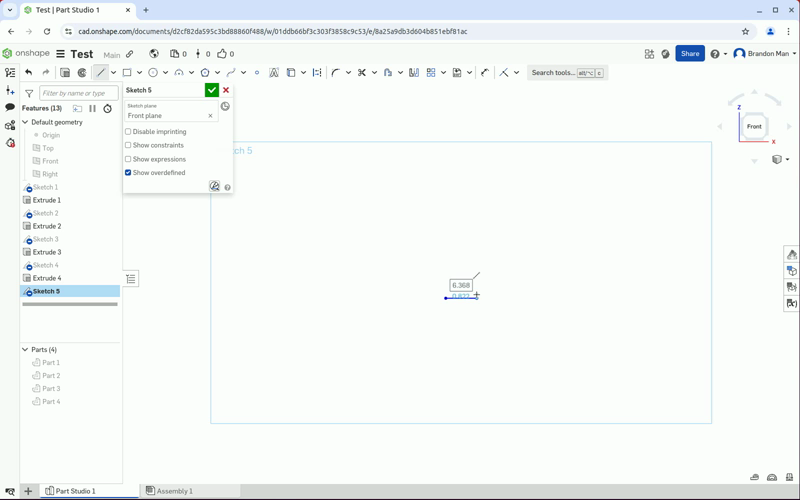
scroll(6)
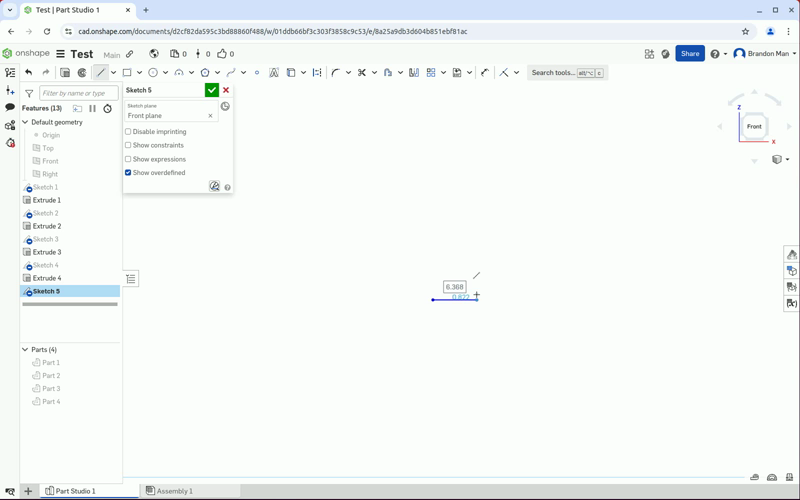
scroll(6)
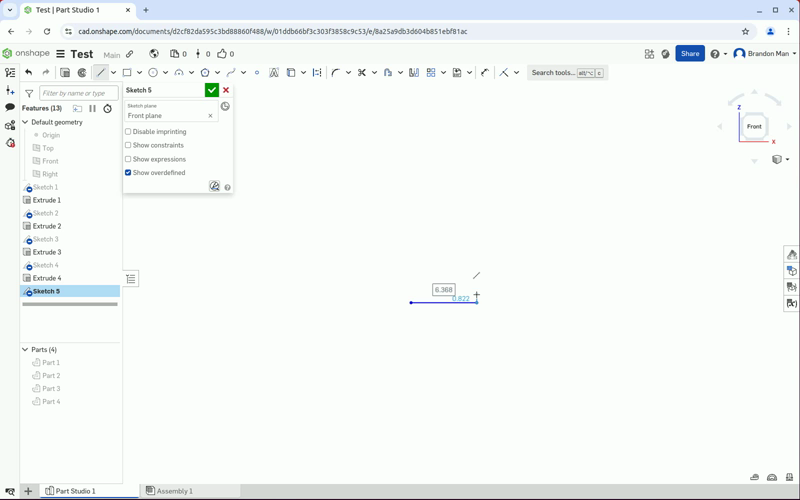
scroll(6)
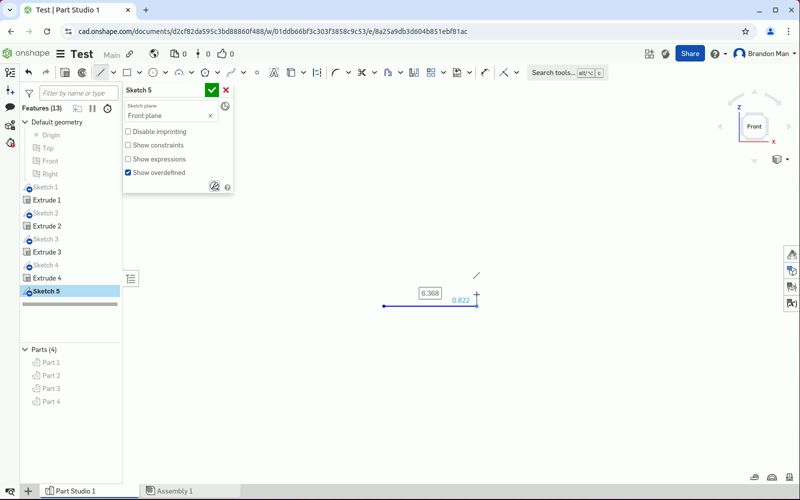
scroll(6)
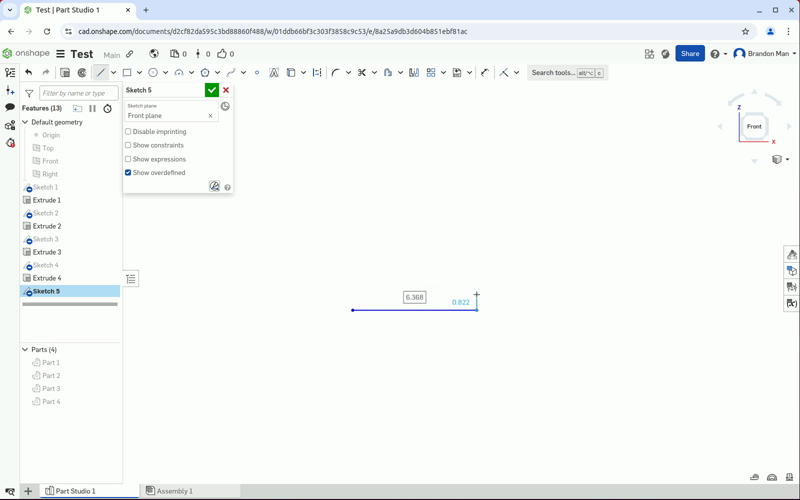
scroll(6)
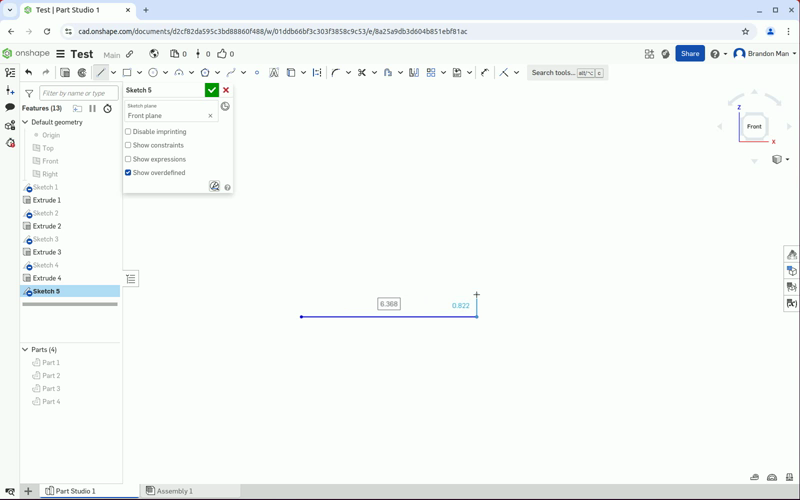
scroll(6)
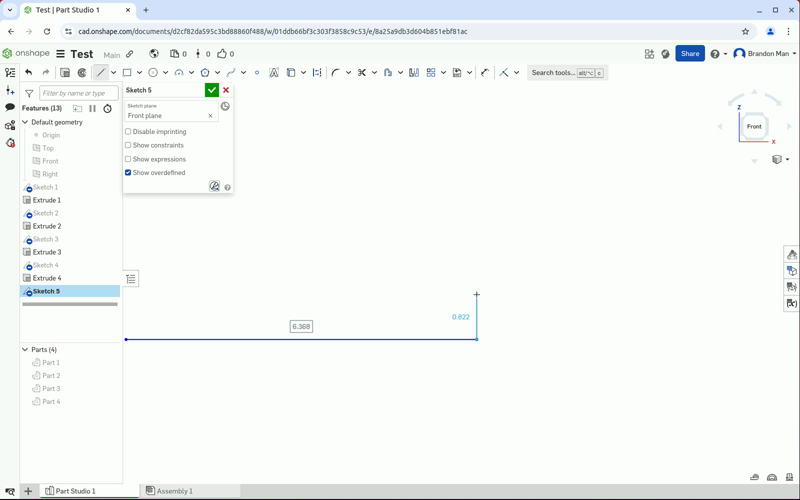
click(476, 294)
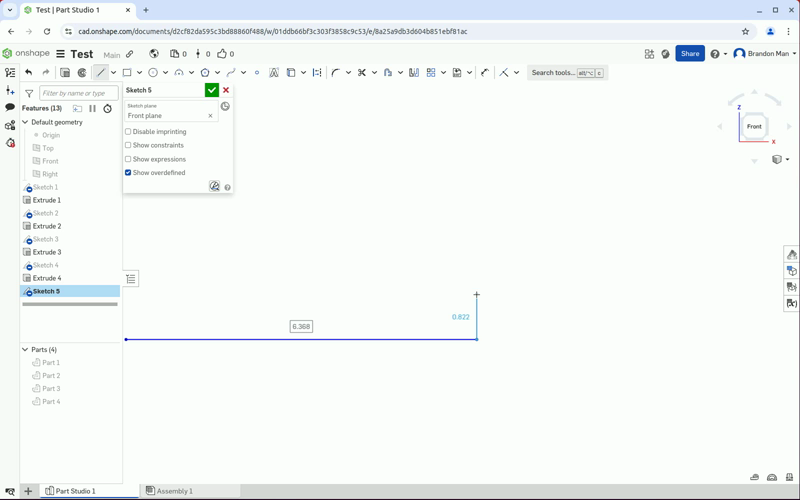
scroll(-6)
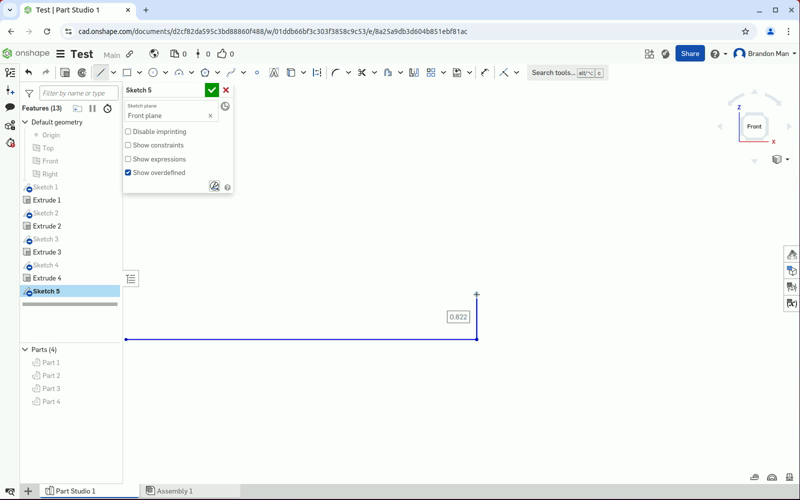
scroll(-6)
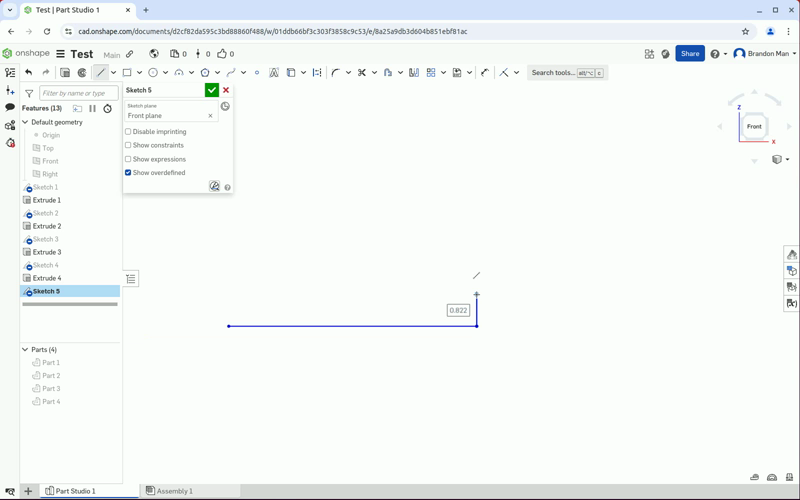
scroll(-6)
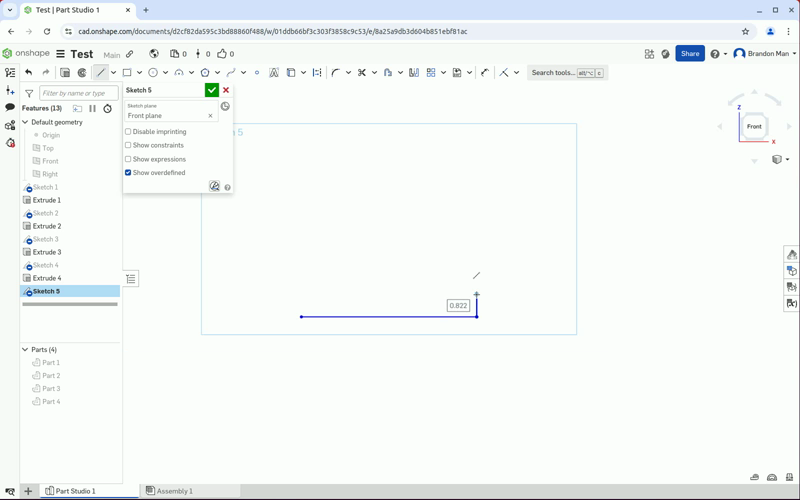
scroll(-6)
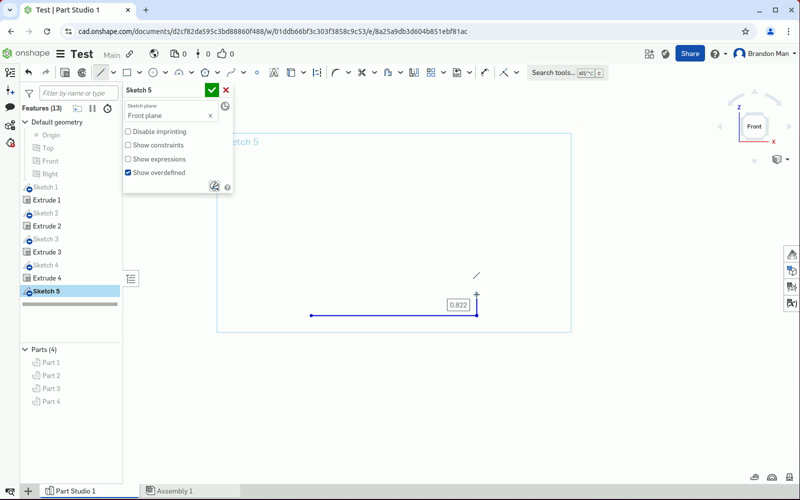
scroll(-6)
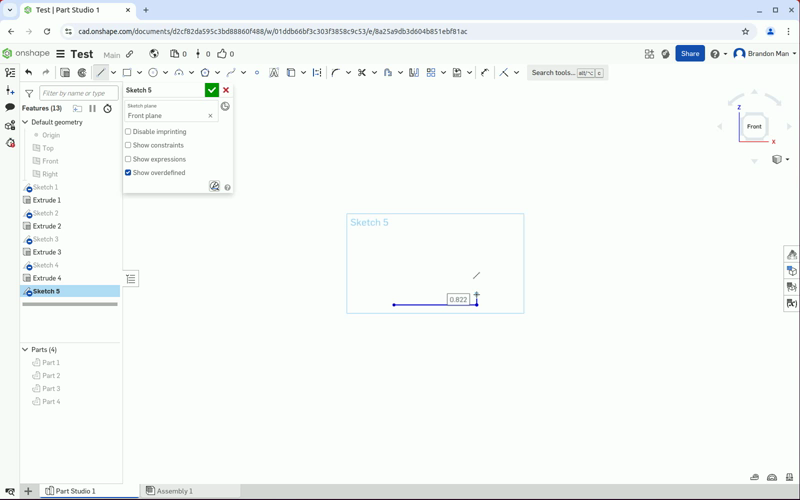
scroll(-6)
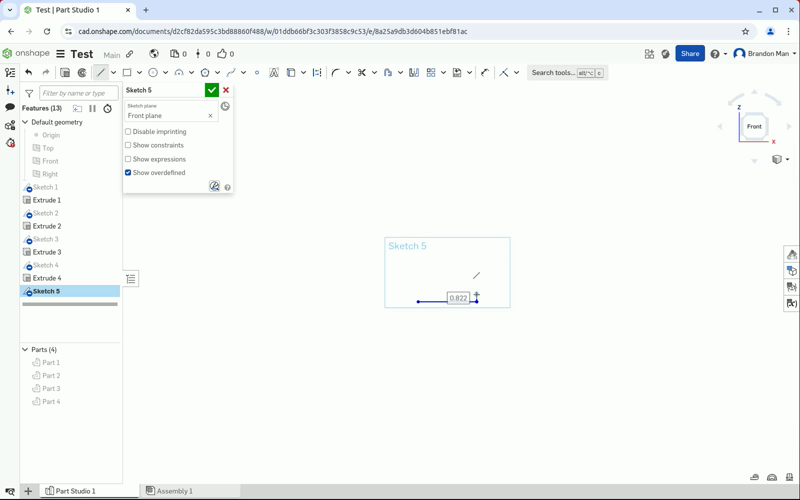
scroll(-6)
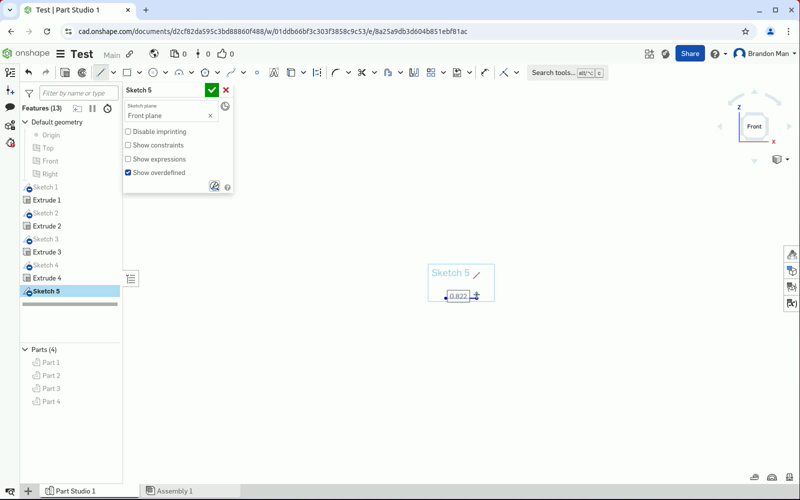
key_up(shift)
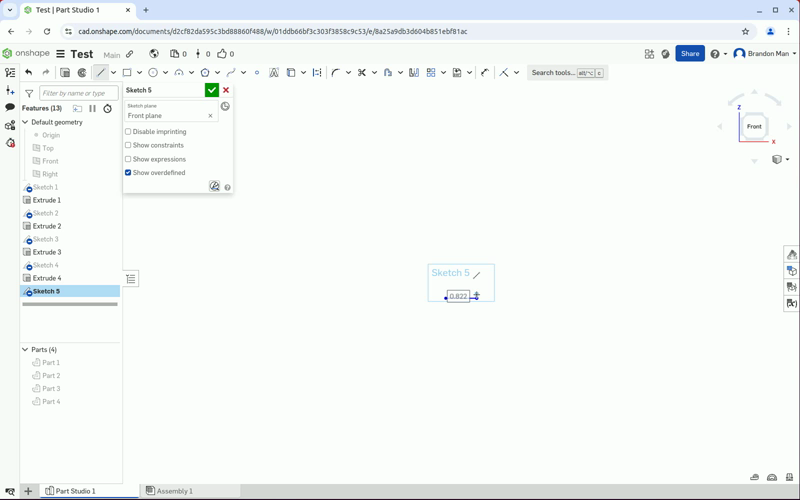
key_down(shift)
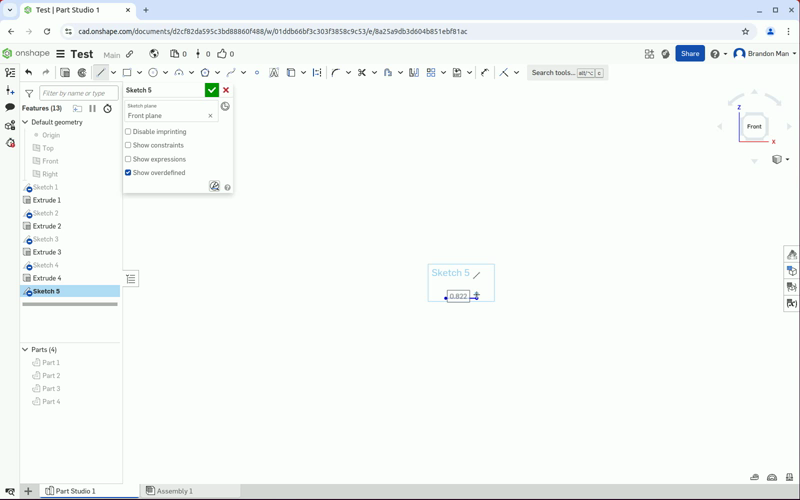
mouse_move(506, 294)
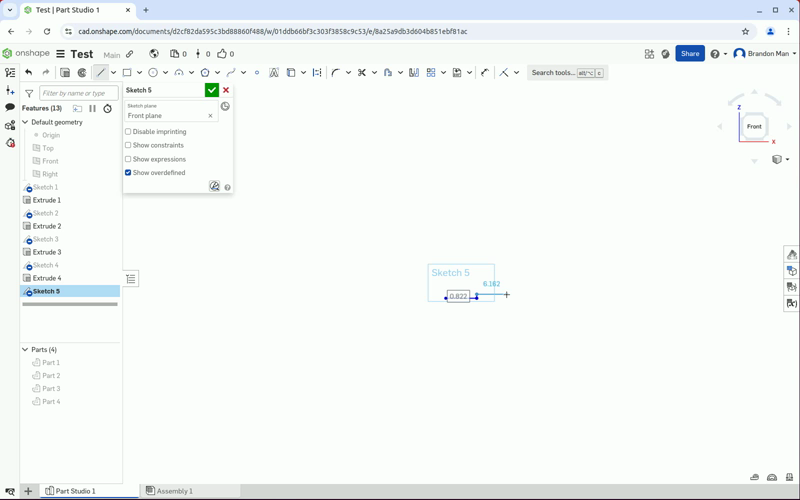
mouse_move(445, 294)
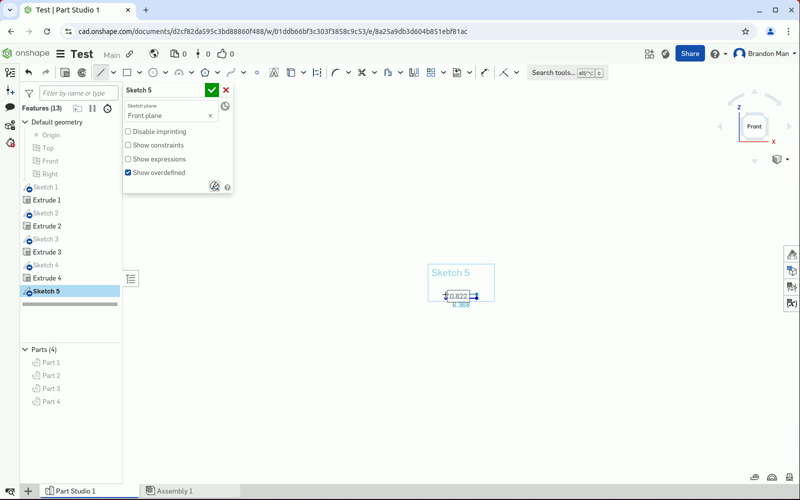
scroll(6)
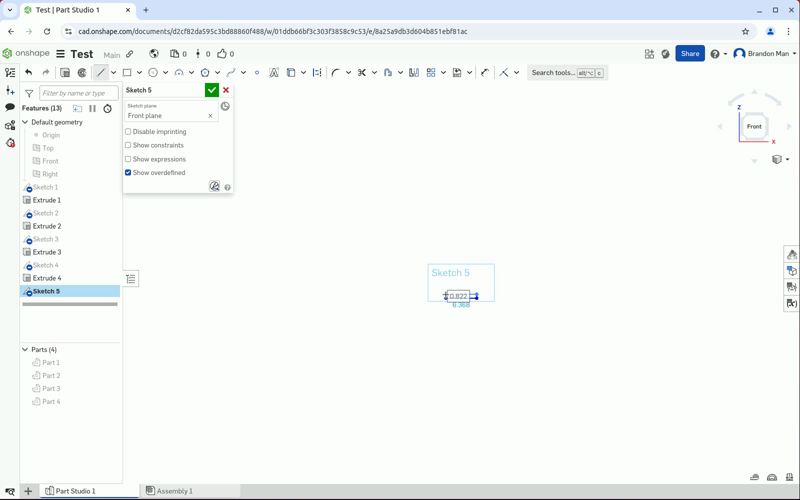
scroll(6)
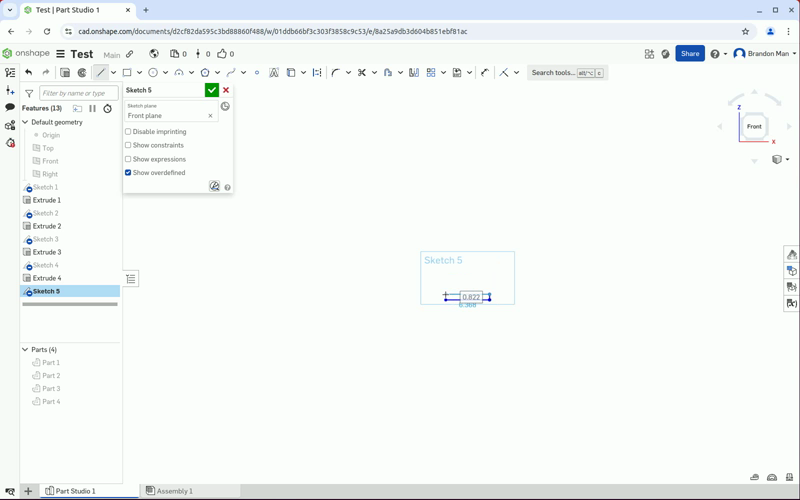
scroll(6)
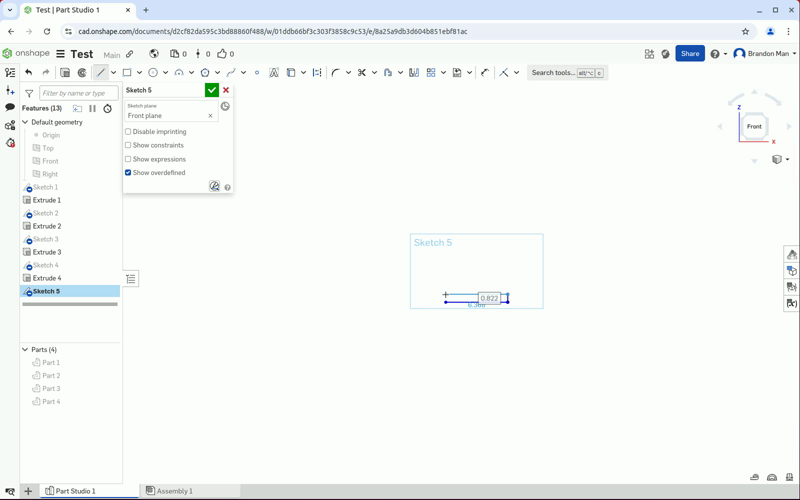
scroll(6)
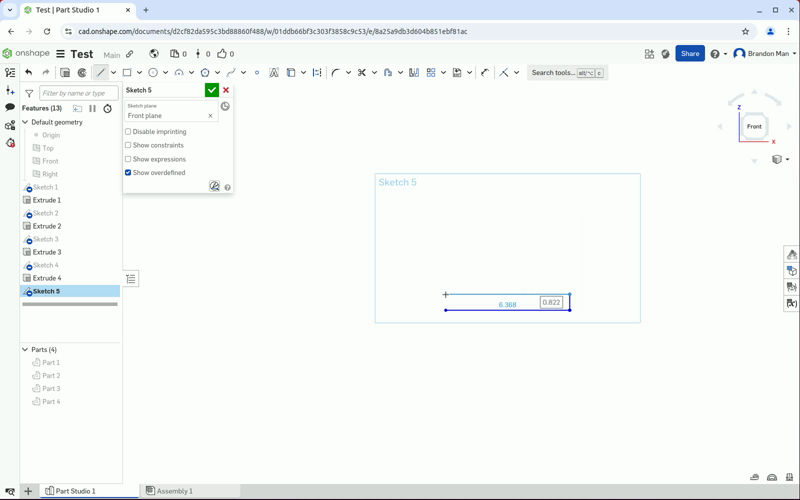
scroll(6)
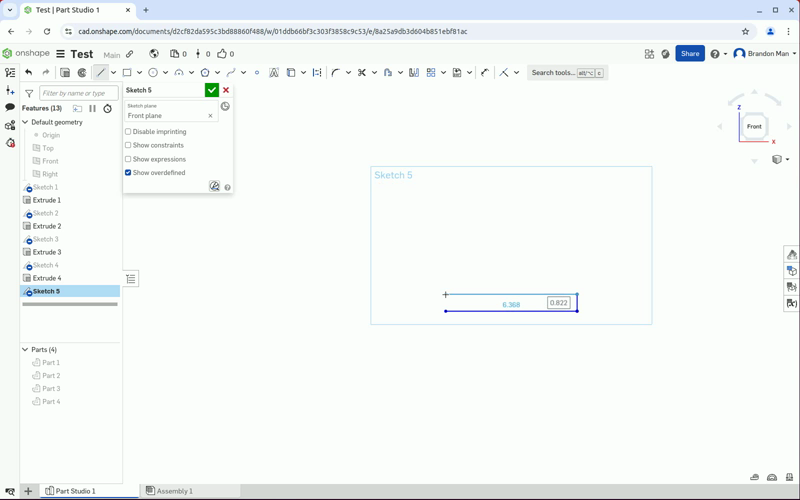
scroll(6)
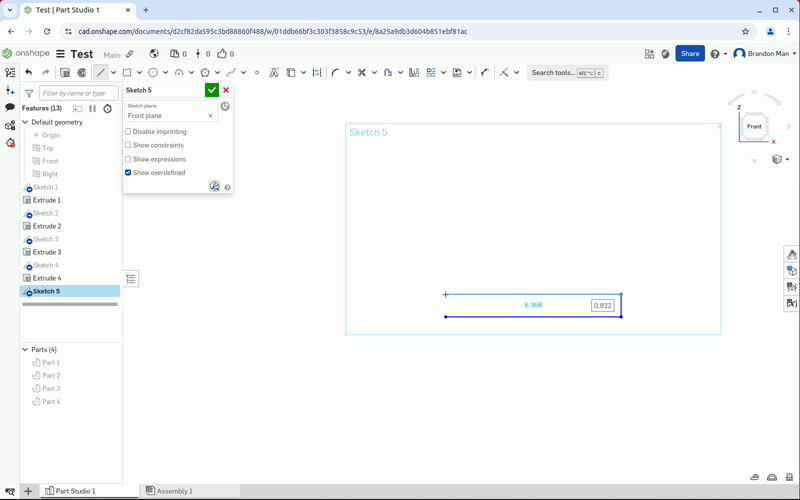
scroll(6)
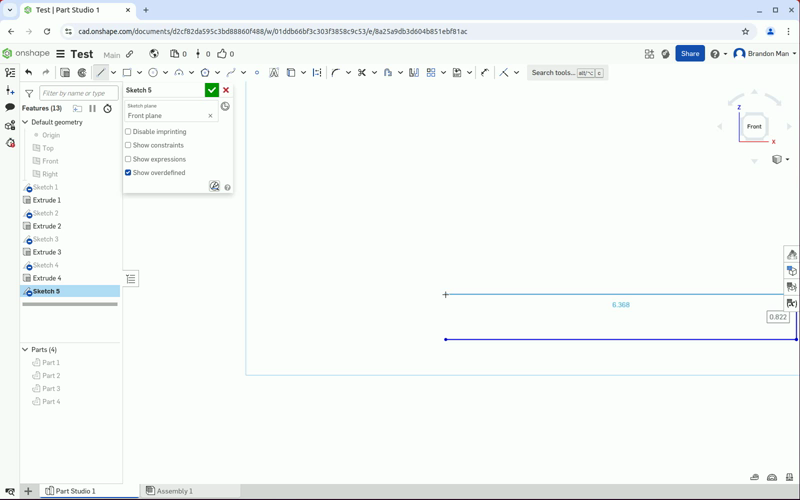
click(445, 294)
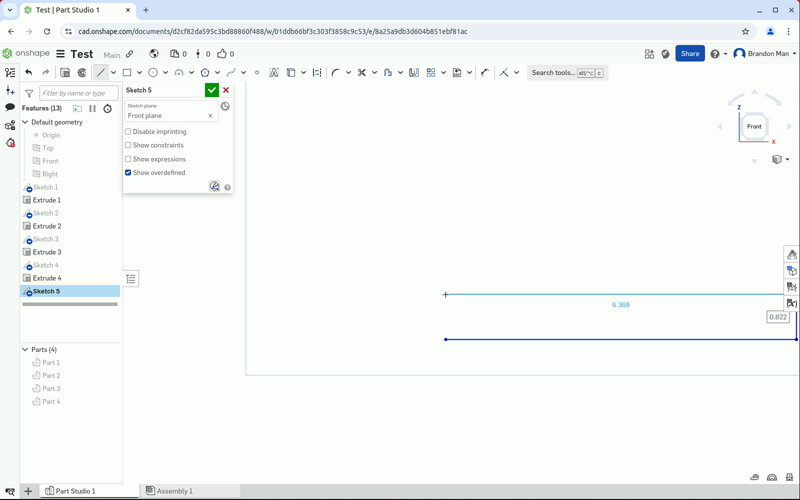
scroll(-6)
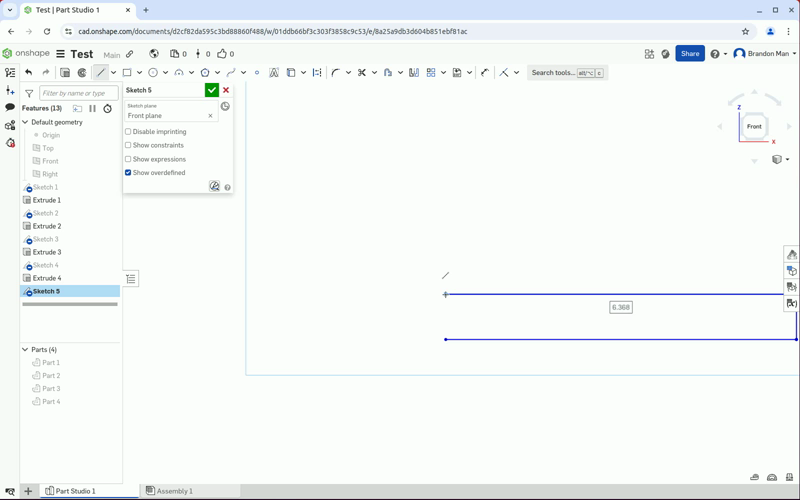
scroll(-6)
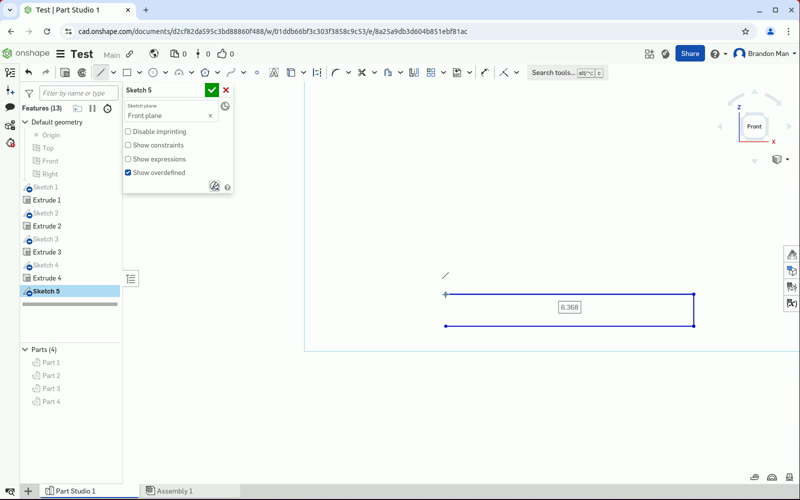
scroll(-6)
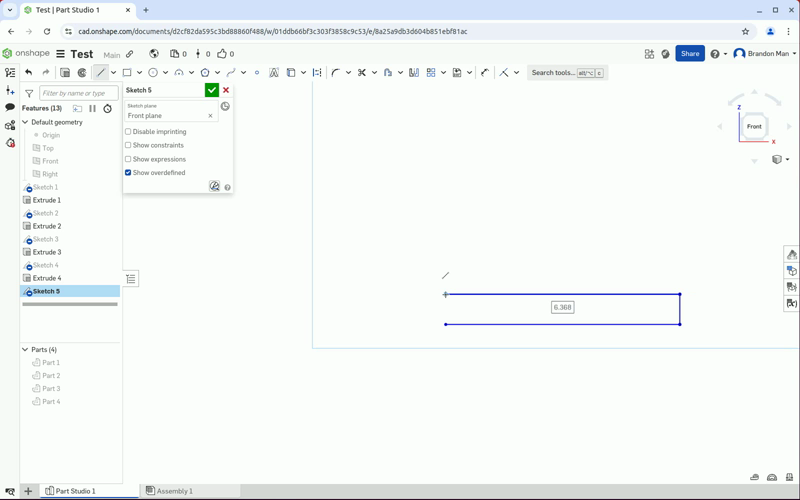
scroll(-6)
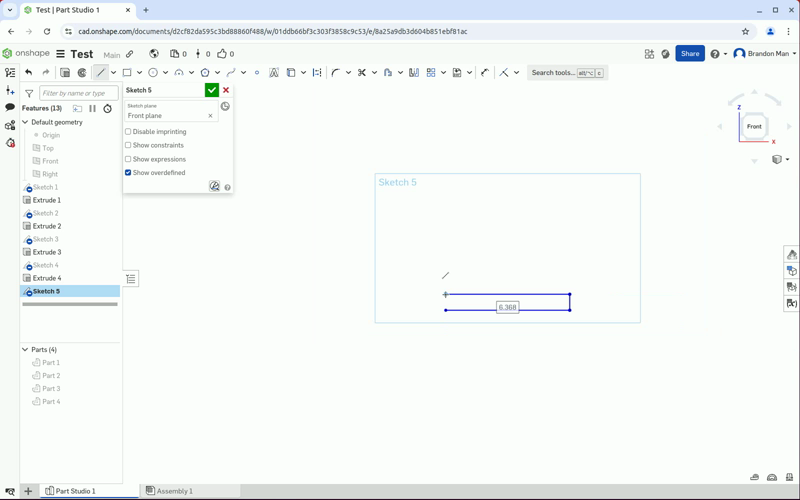
scroll(-6)
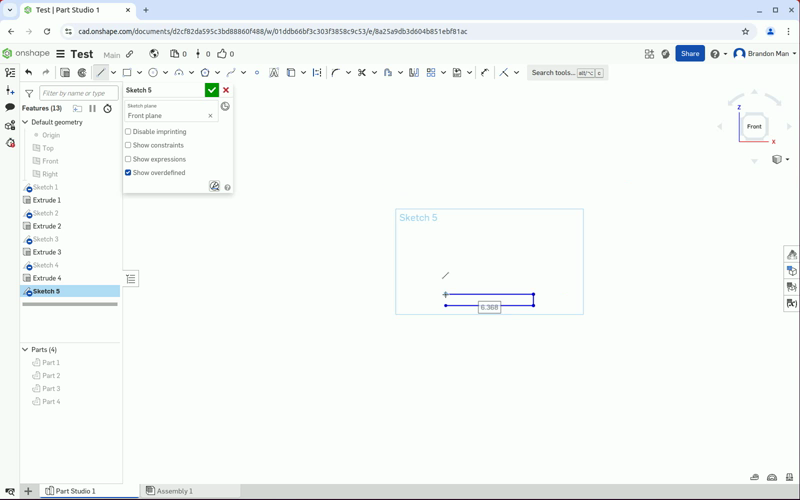
scroll(-6)
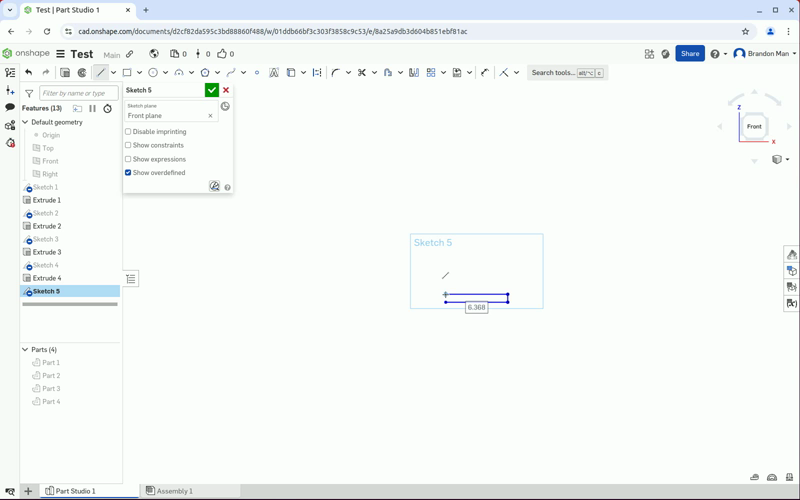
scroll(-6)
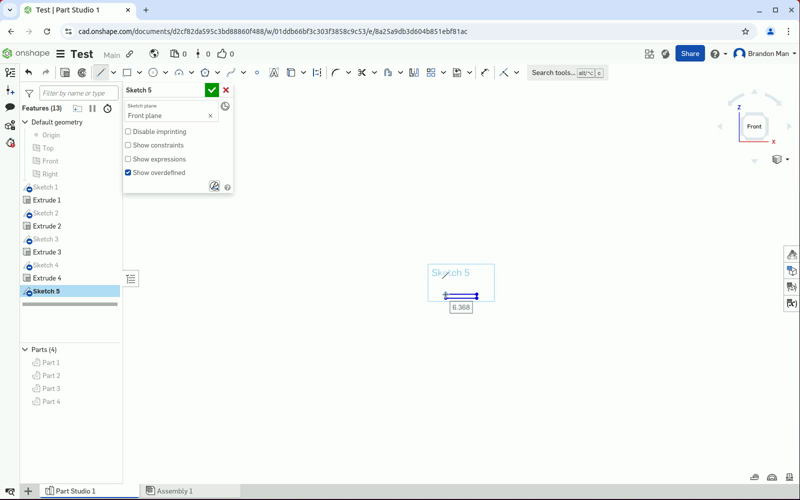
key_up(shift)
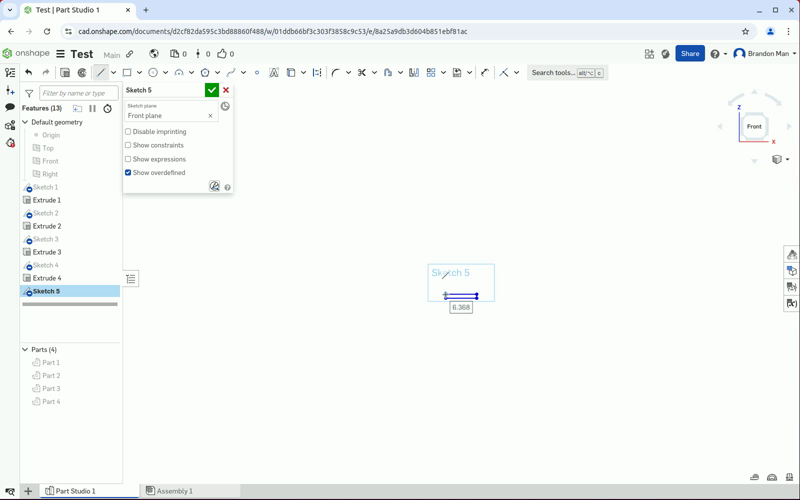
mouse_move(475, 294)
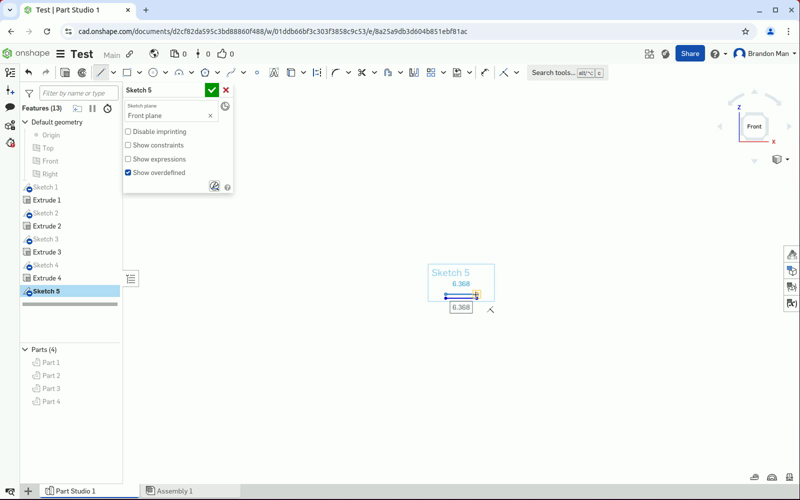
key_down(shift)
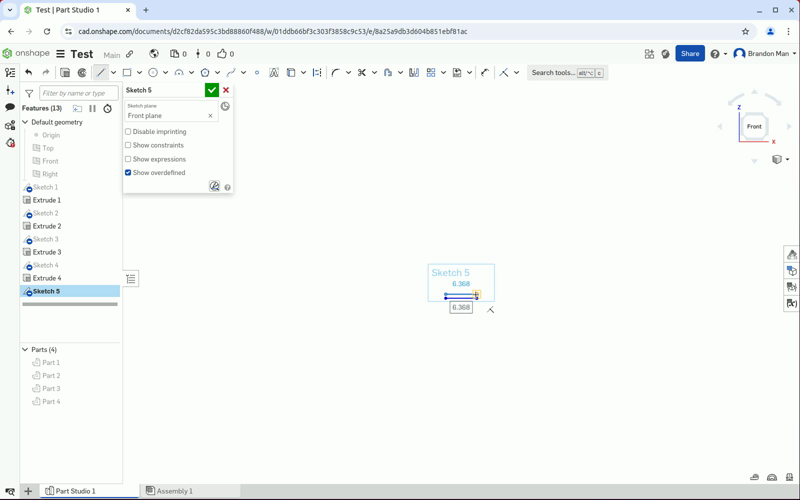
mouse_move(445, 298)
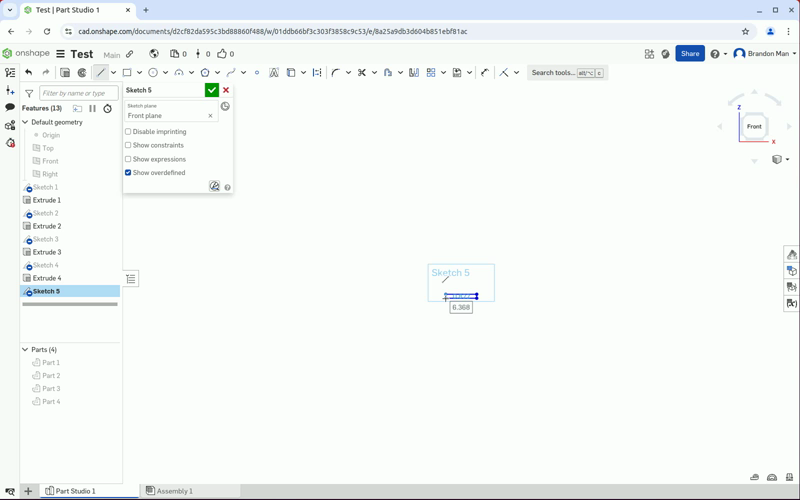
scroll(6)
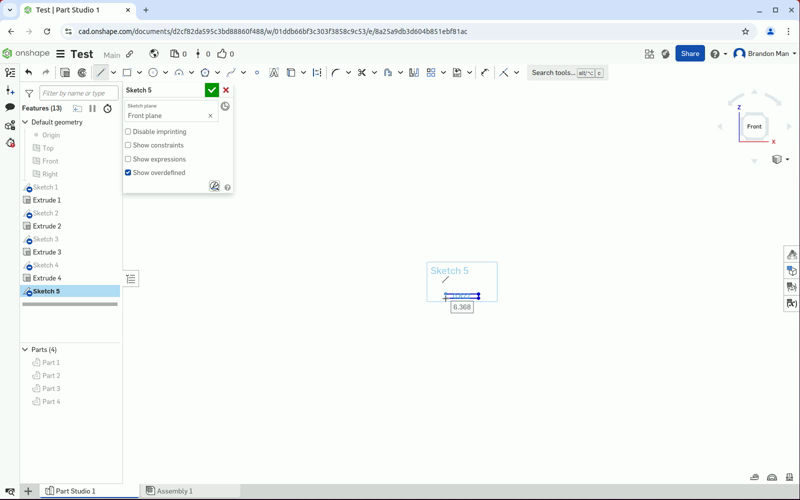
scroll(6)
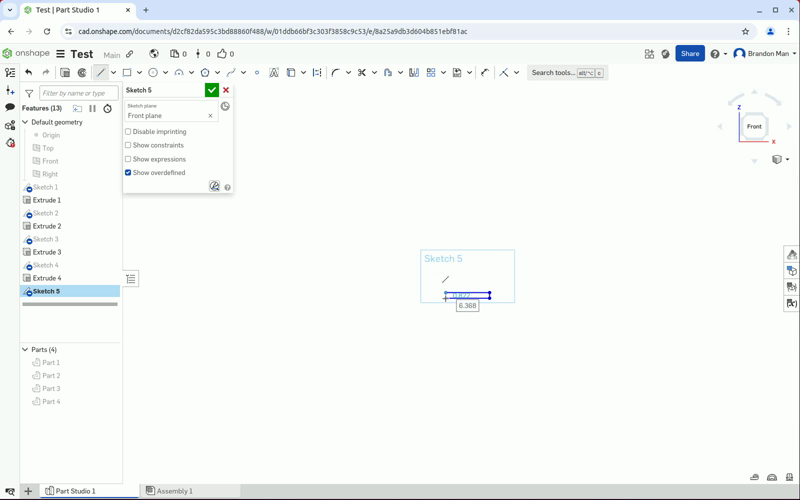
scroll(6)
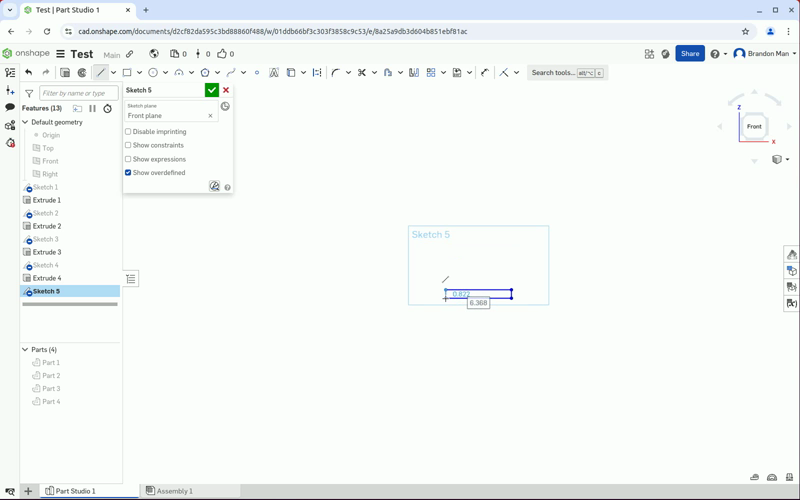
scroll(6)
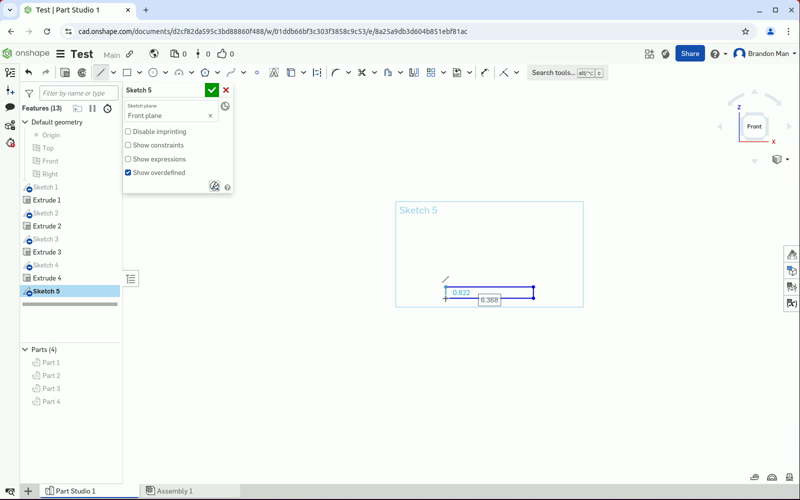
scroll(6)
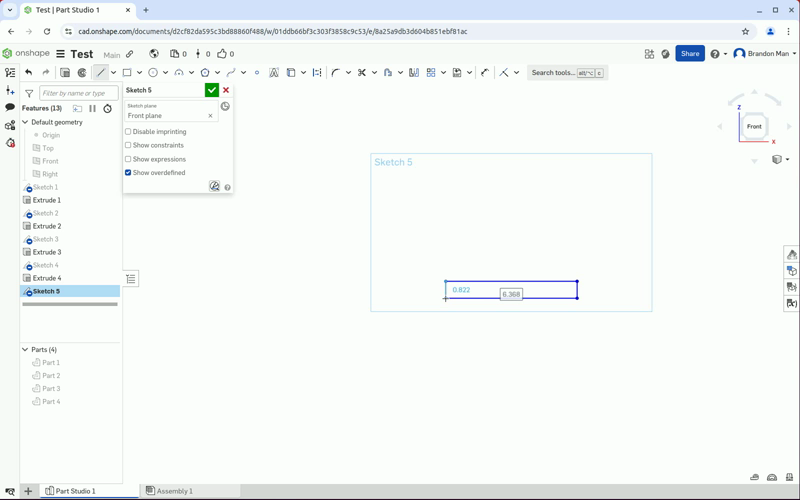
scroll(6)
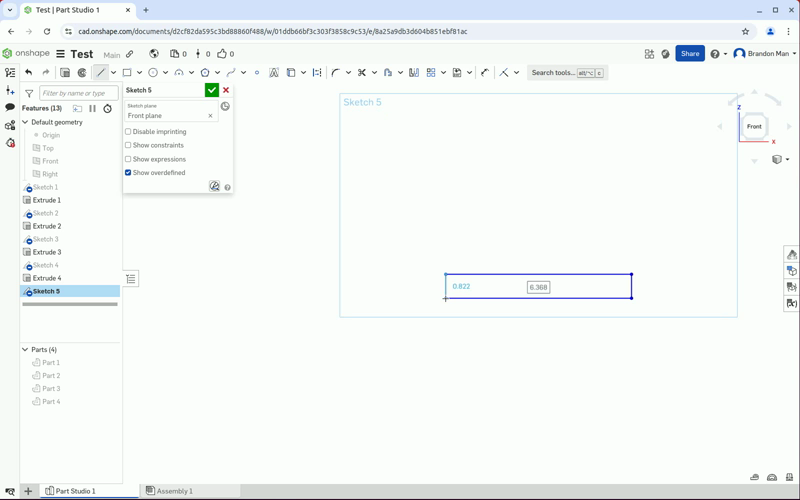
scroll(6)
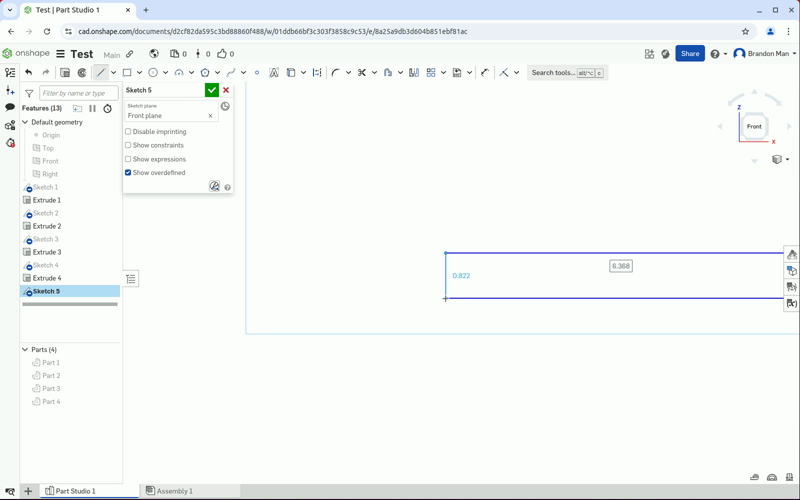
key_up(shift)
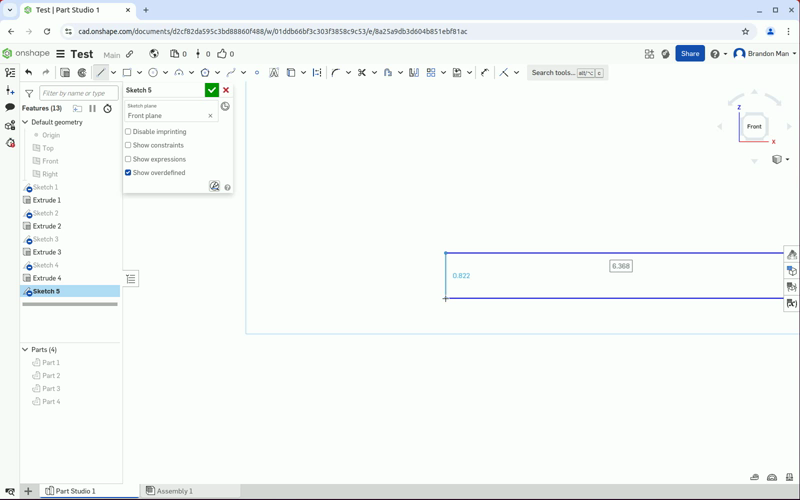
click(445, 298)
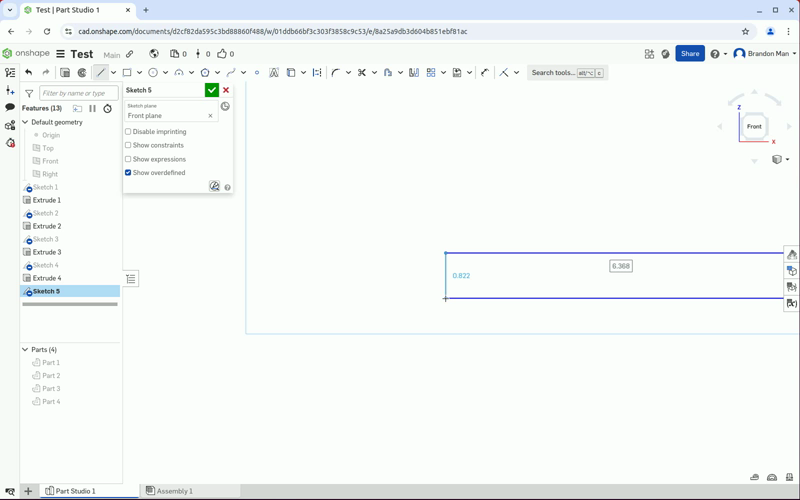
scroll(-6)
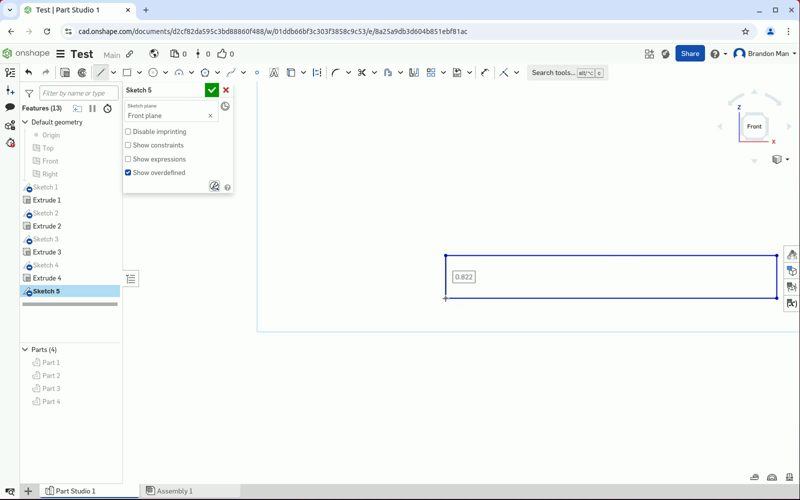
scroll(-6)
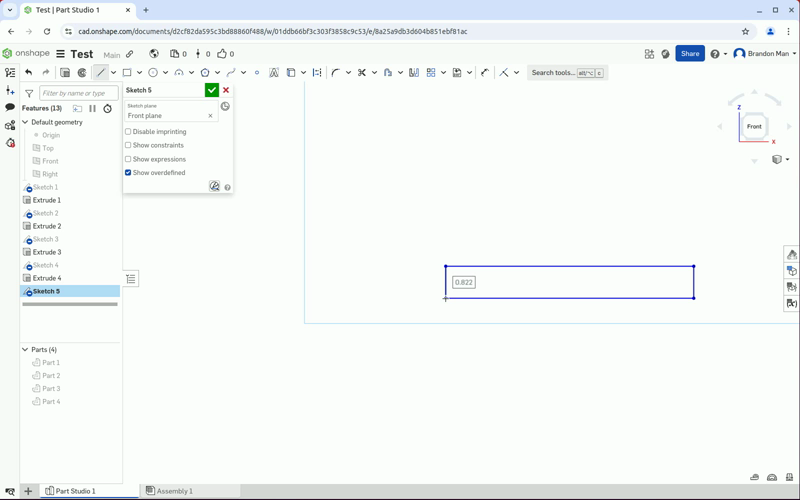
scroll(-6)
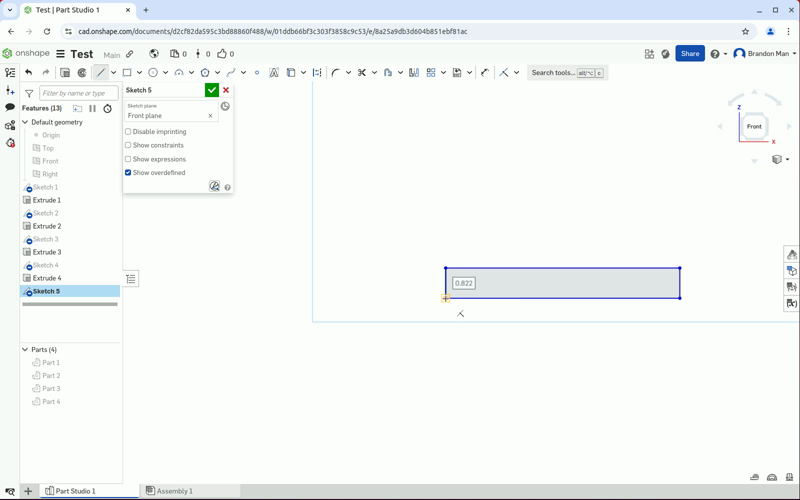
scroll(-6)
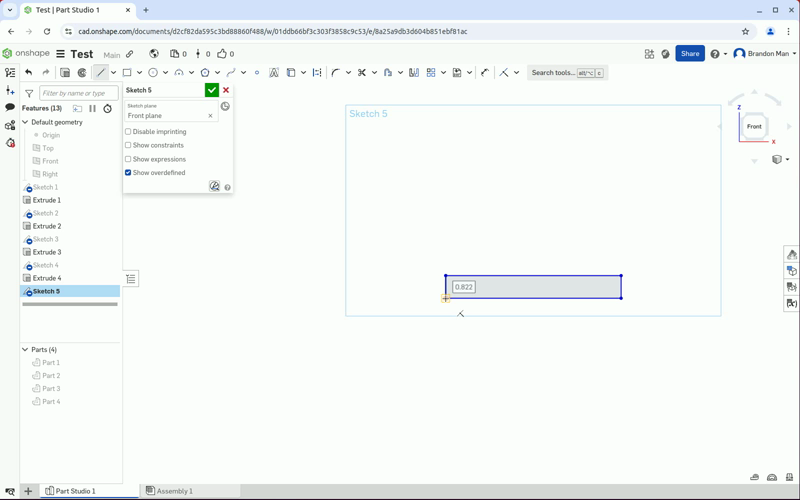
scroll(-6)
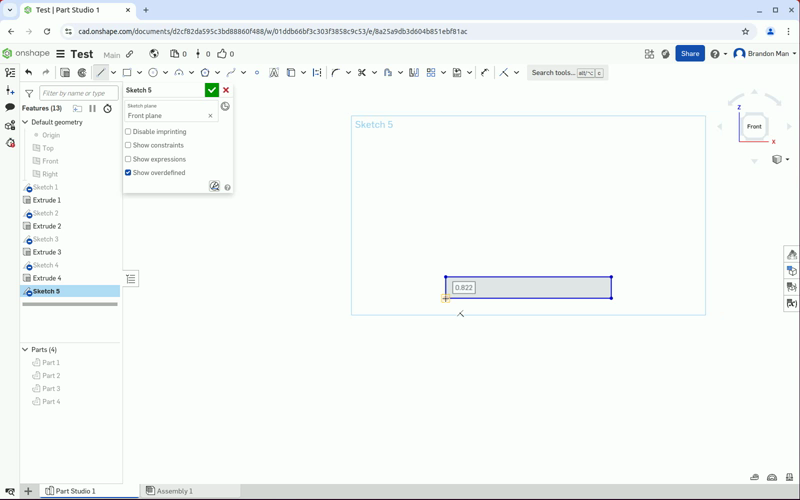
scroll(-6)
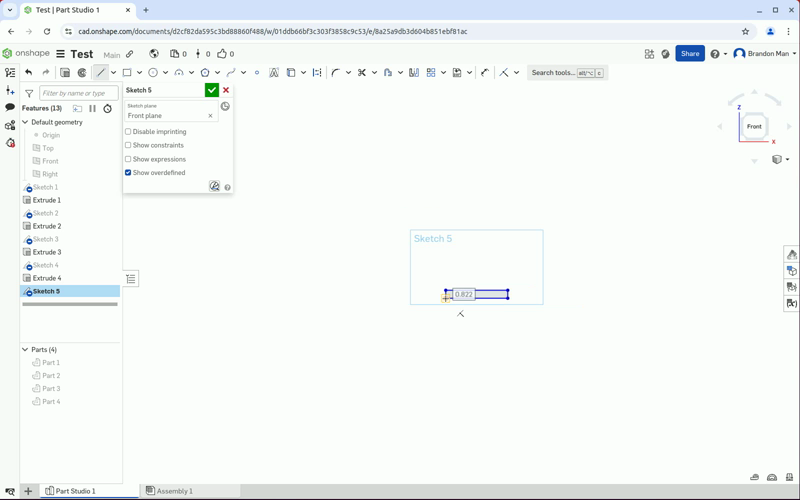
scroll(-6)
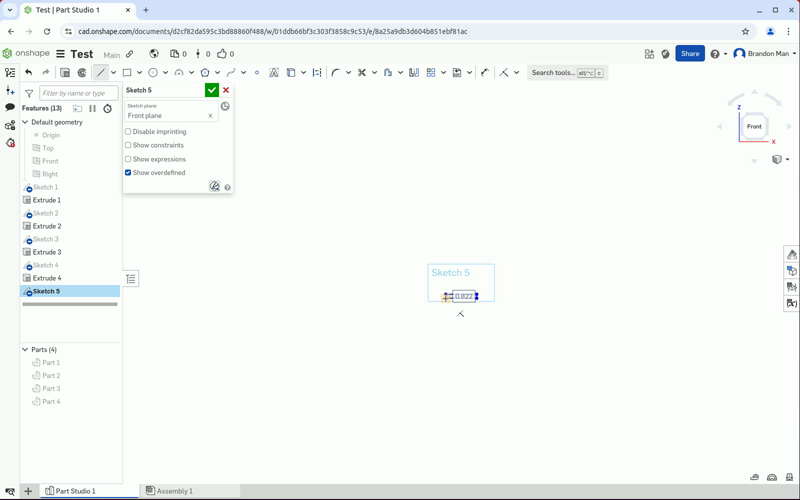
key(esc)
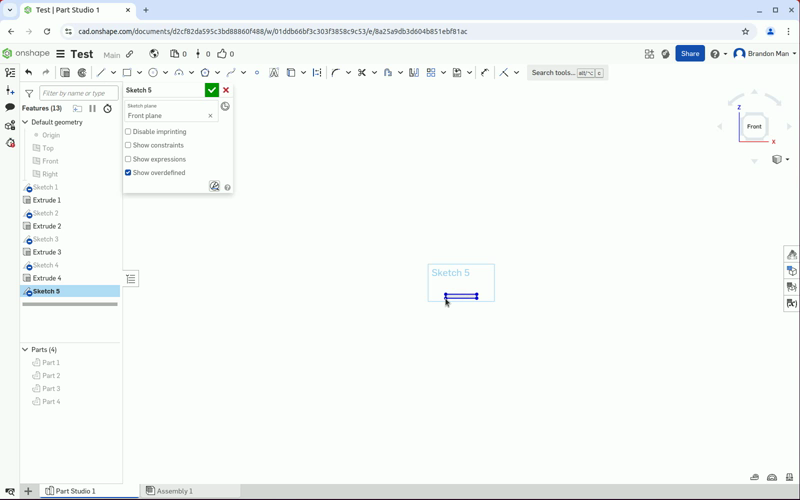
mouse_move(445, 296)
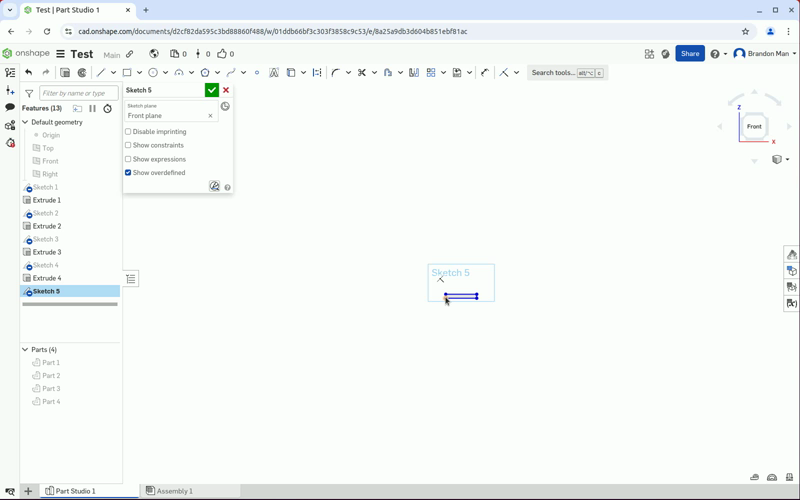
scroll(6)
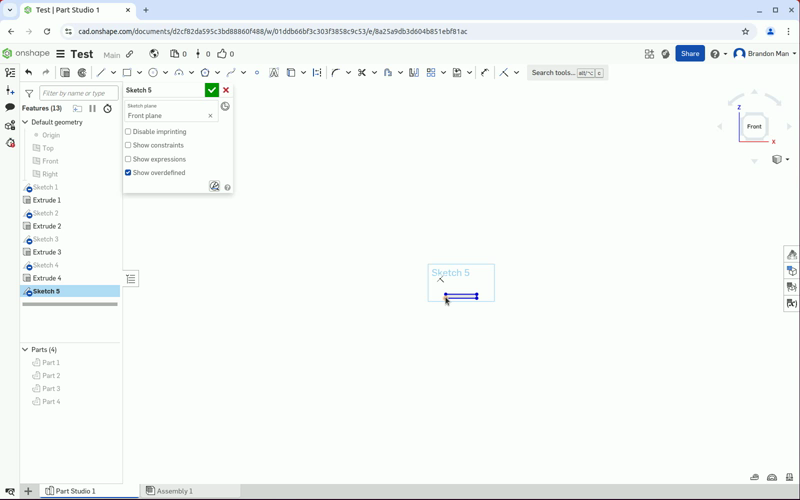
scroll(6)
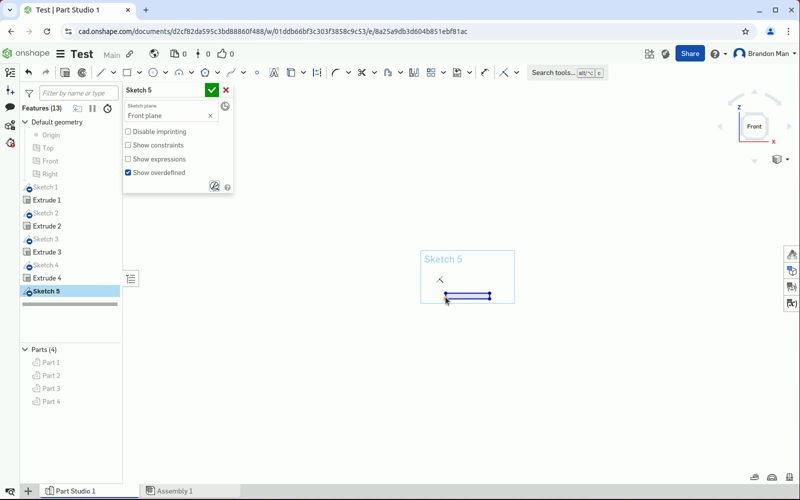
scroll(6)
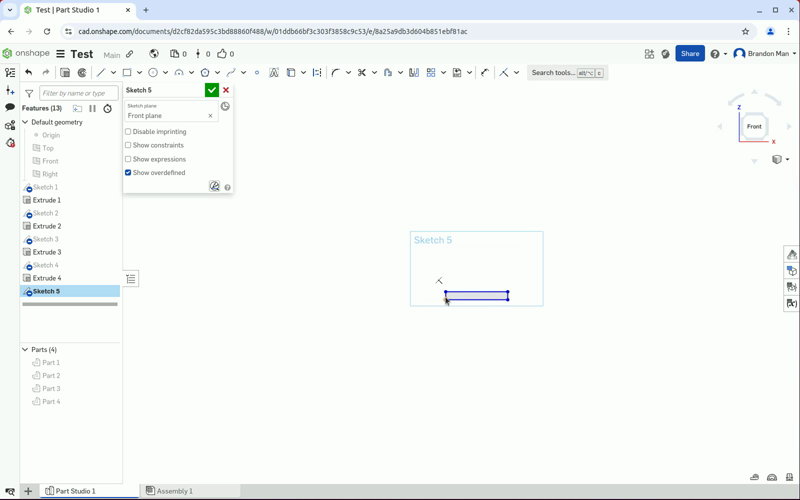
scroll(6)
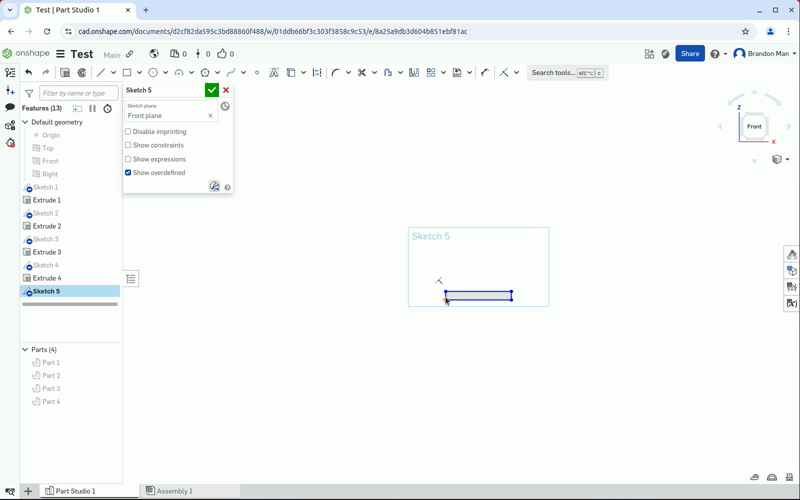
scroll(6)
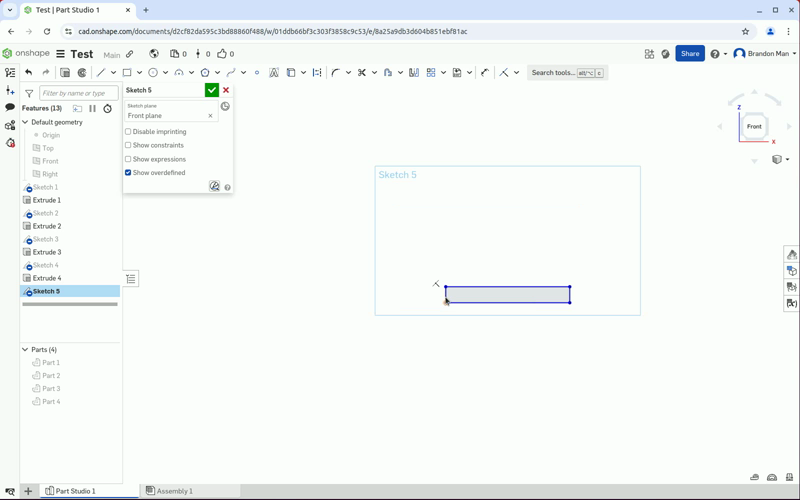
scroll(6)
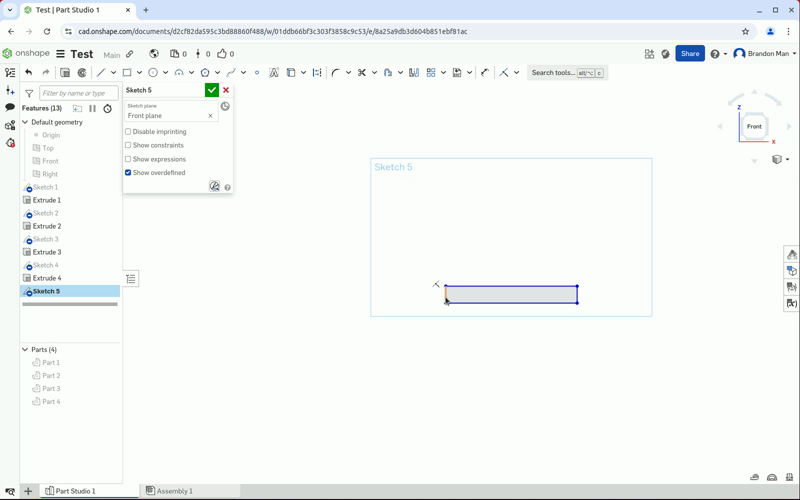
scroll(6)
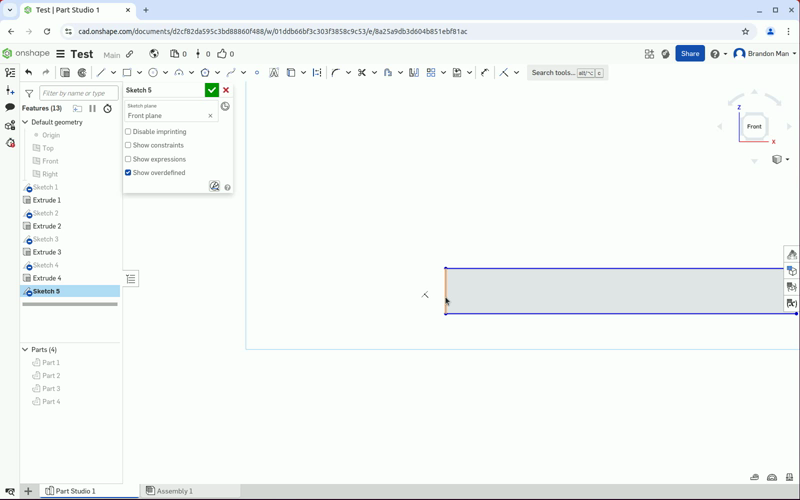
click(445, 296)
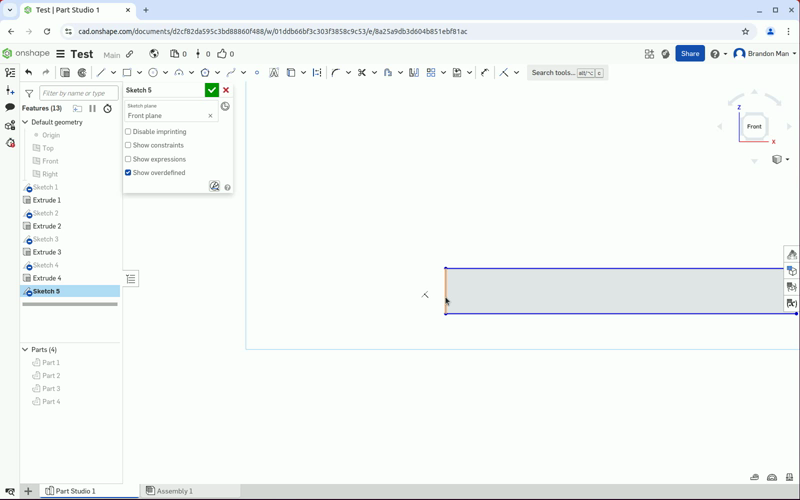
scroll(-6)
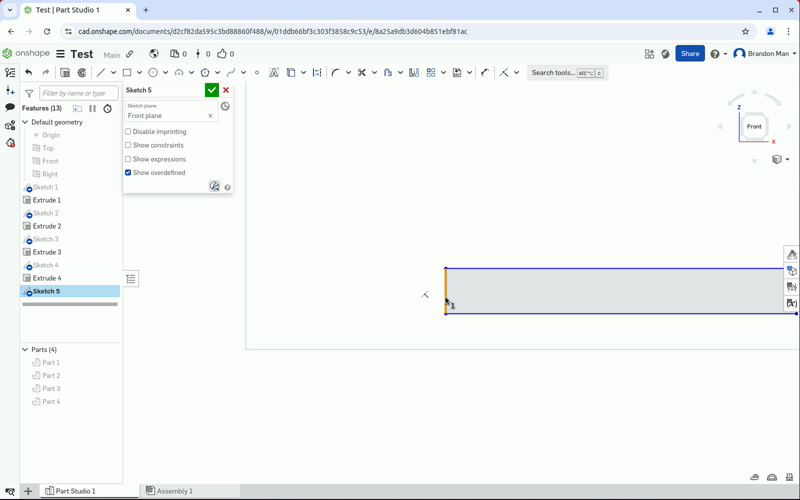
scroll(-6)
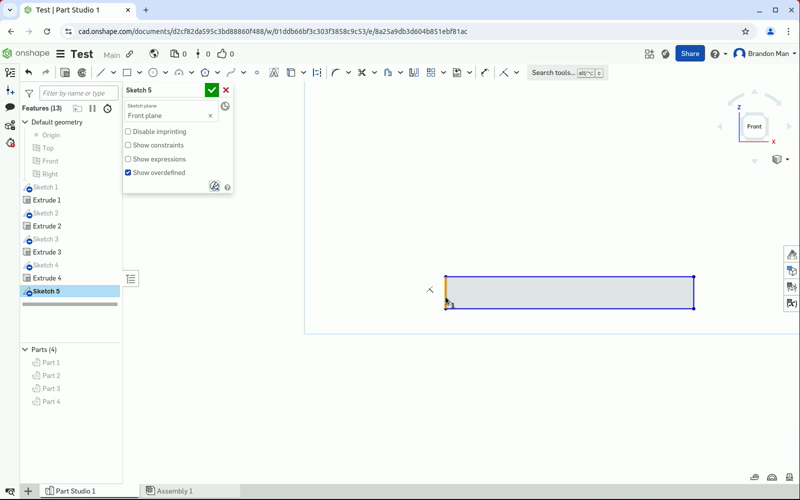
scroll(-6)
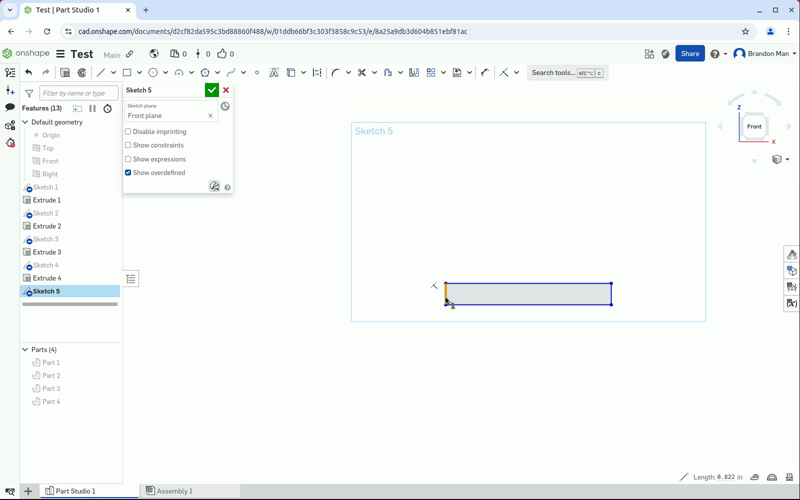
scroll(-6)
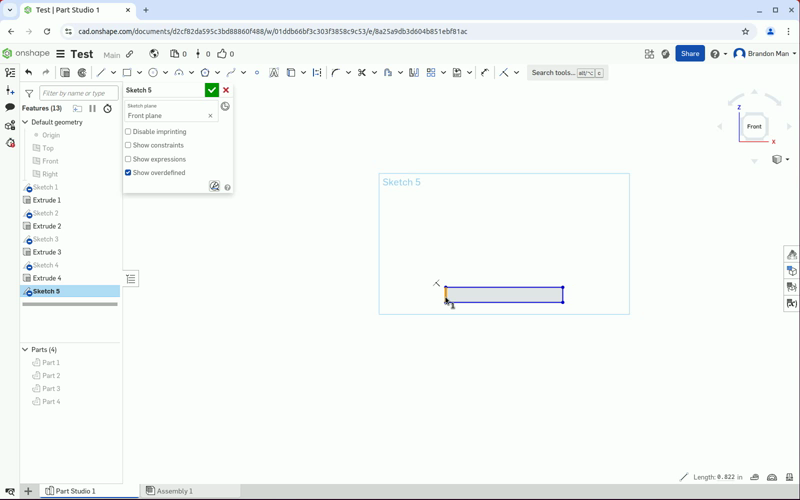
scroll(-6)
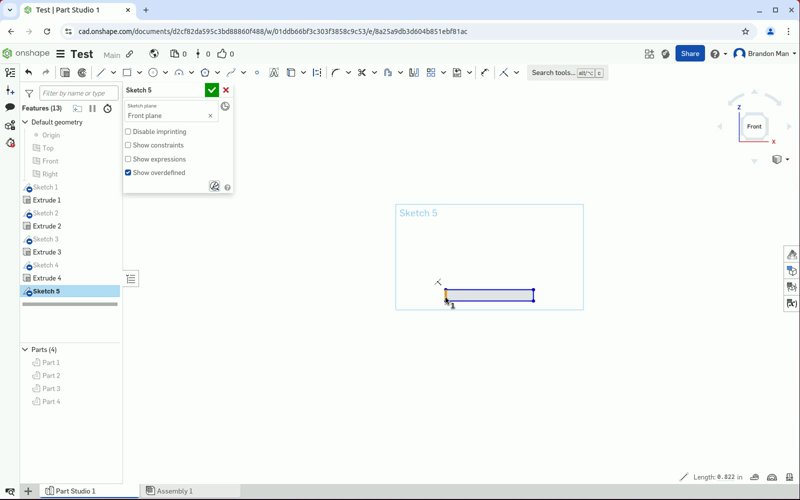
scroll(-6)
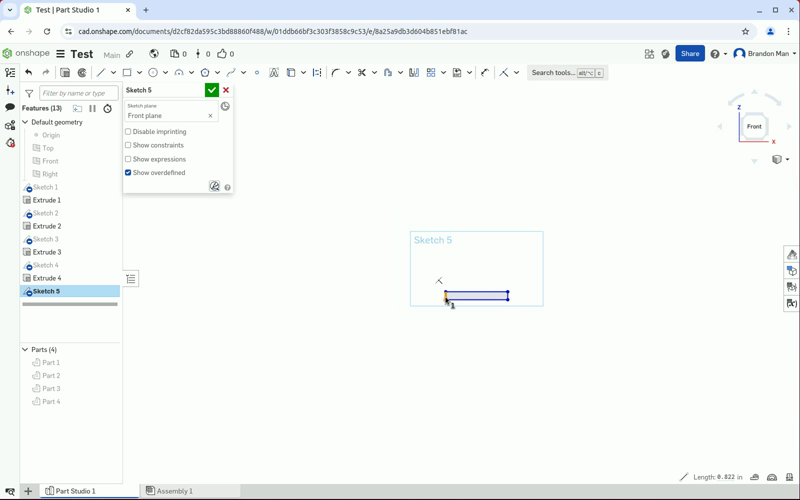
scroll(-6)
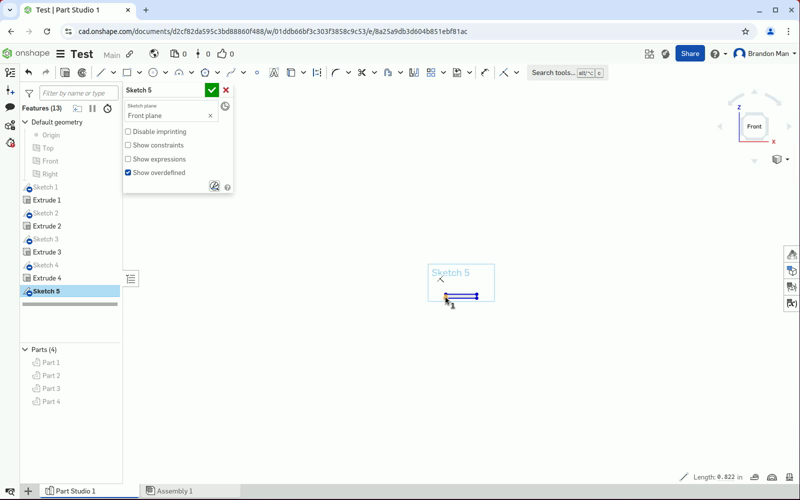
mouse_move(73, 352)
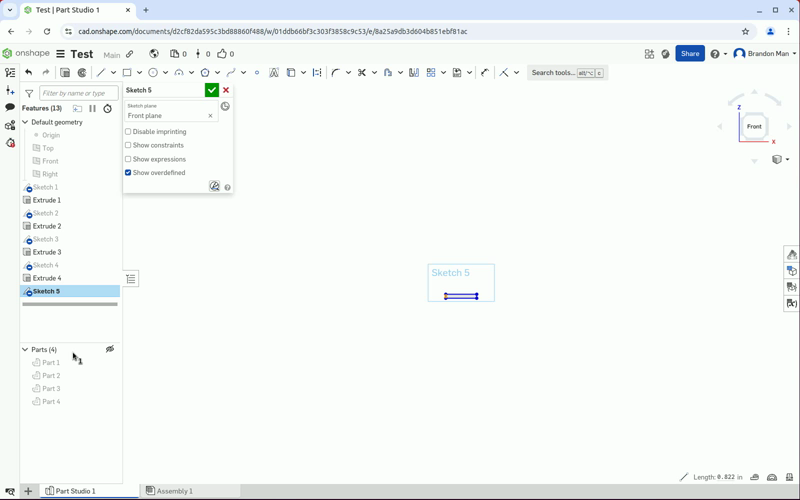
key(shift+y)
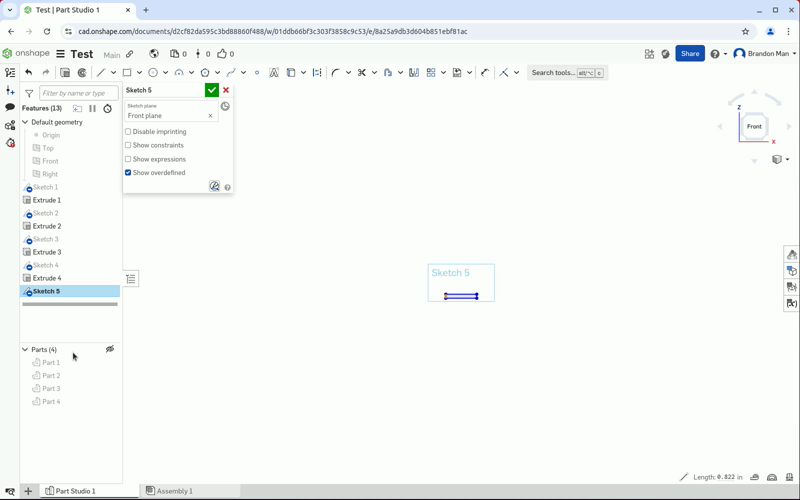
key(shift+e)
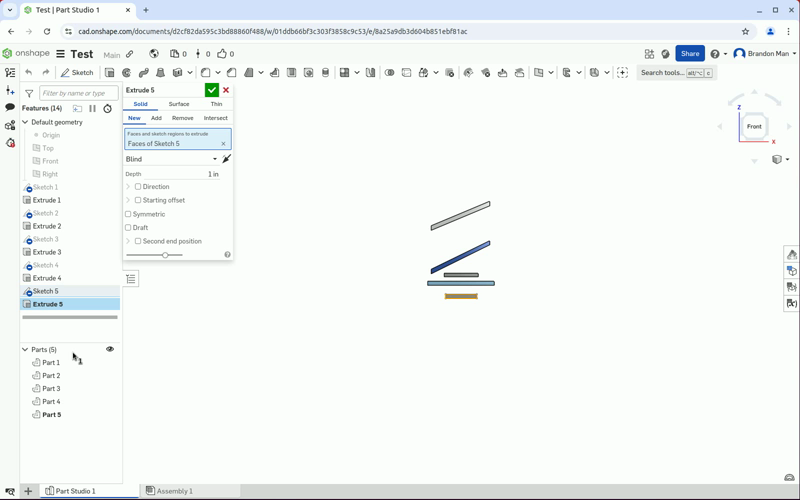
mouse_move(143, 106)
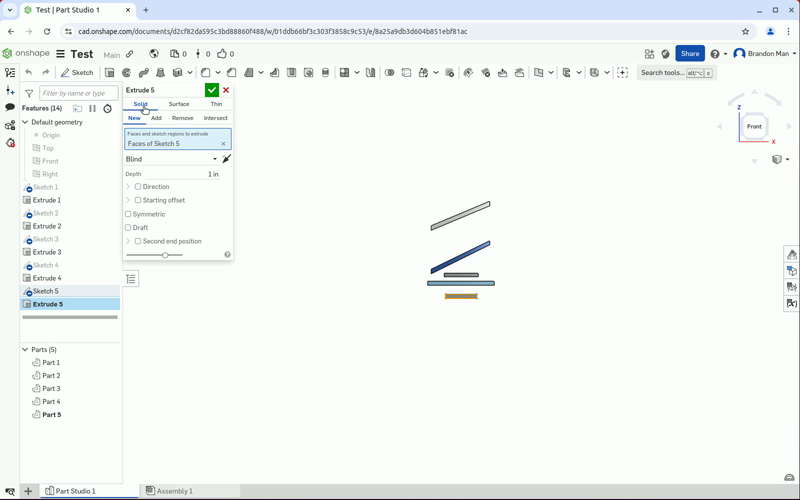
click(143, 106)
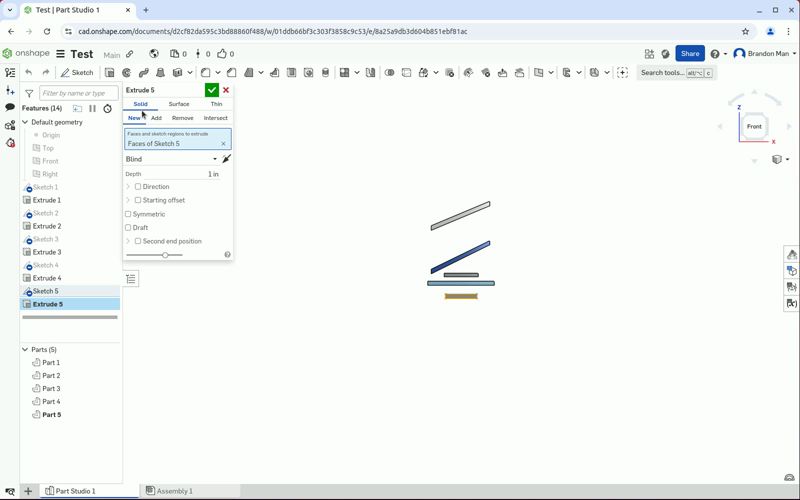
mouse_move(137, 120)
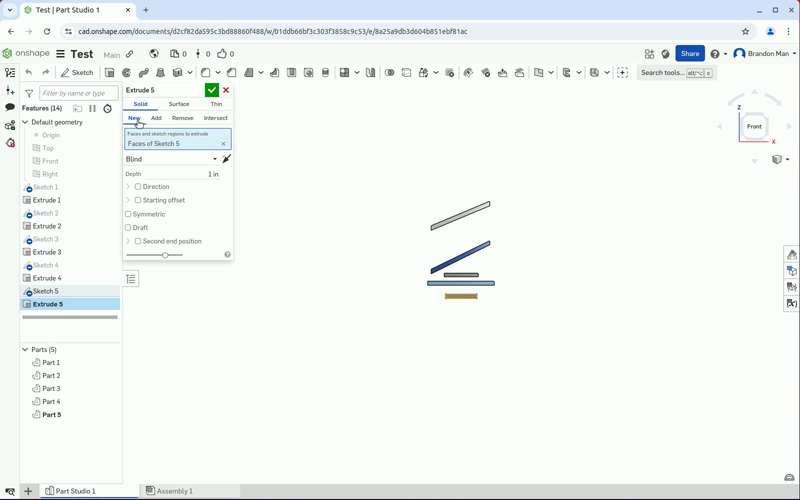
click(137, 120)
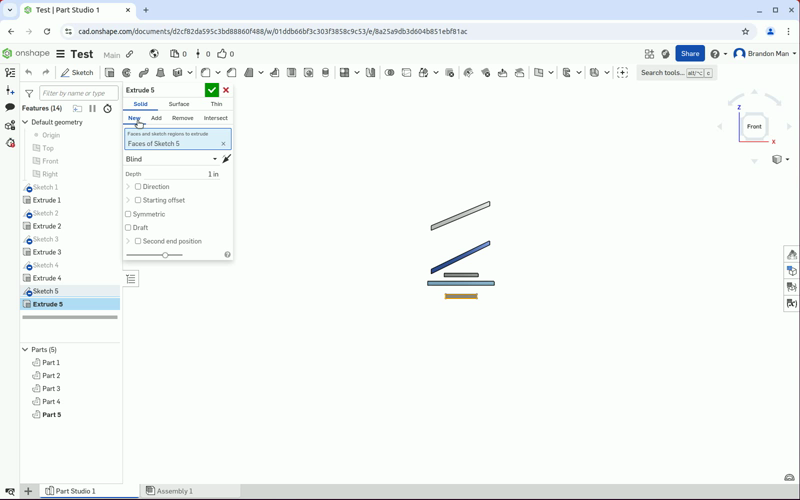
key(tab, 4)
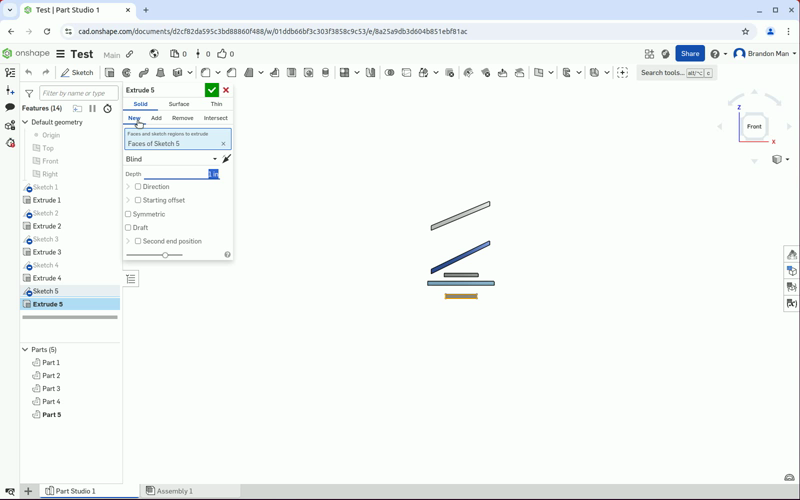
text(-0.241)
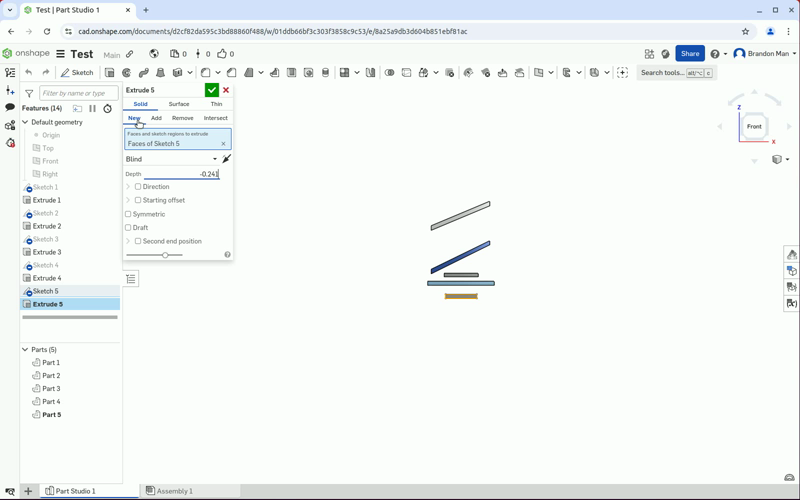
key(enter)
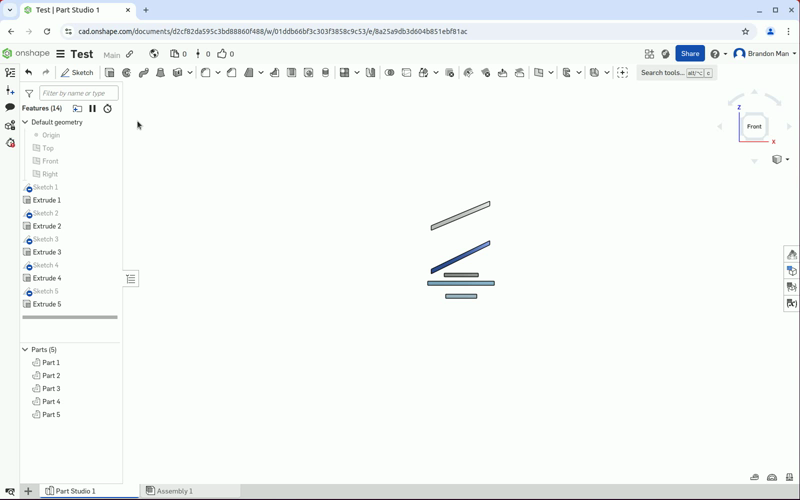
key(shift+h)
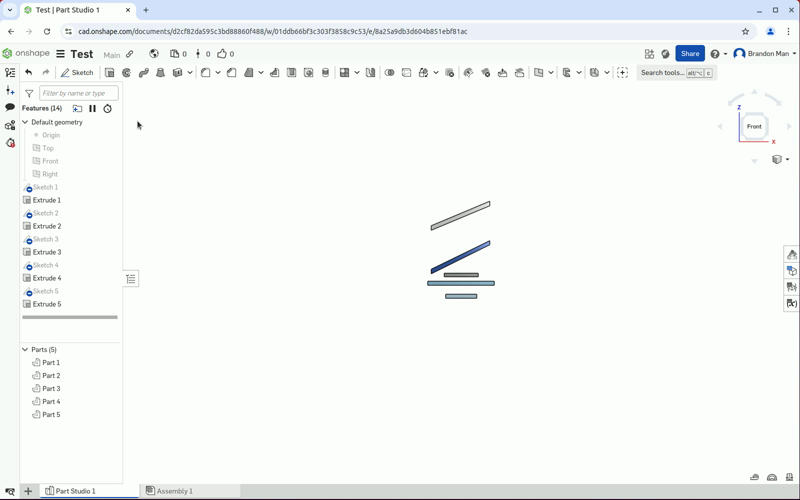
key(shift+h)
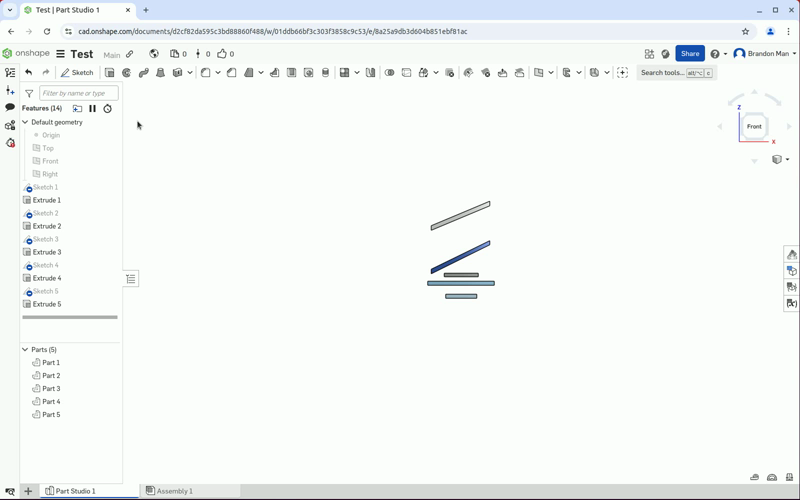
mouse_move(73, 189)
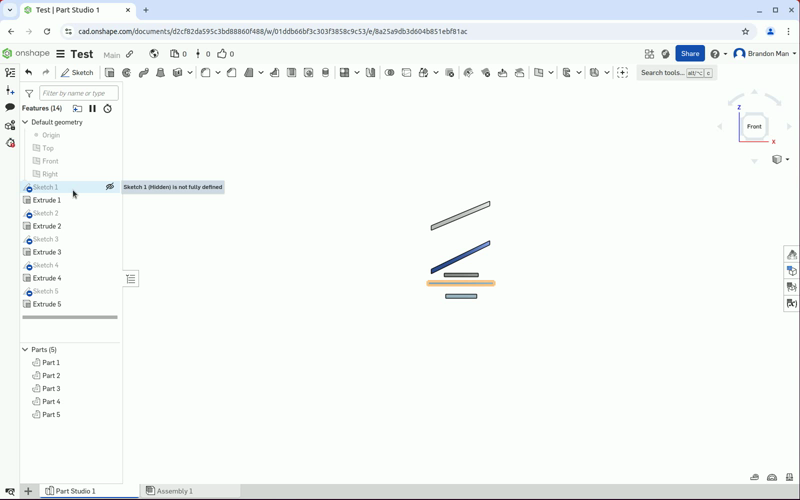
click(73, 189)
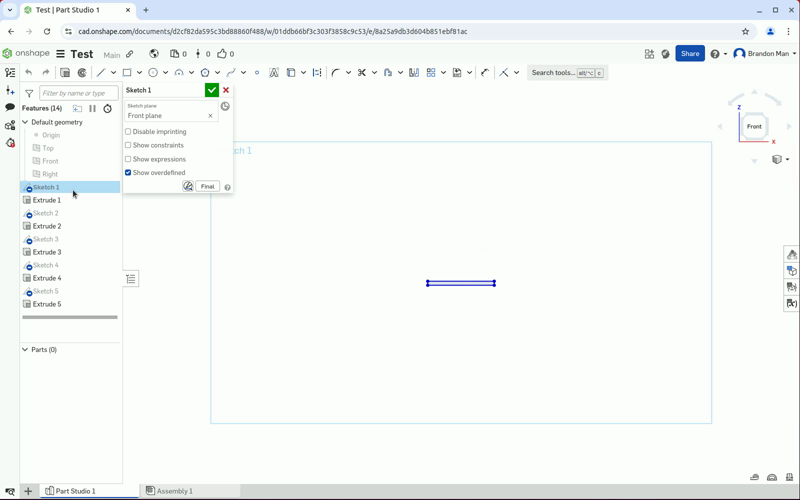
mouse_move(229, 92)
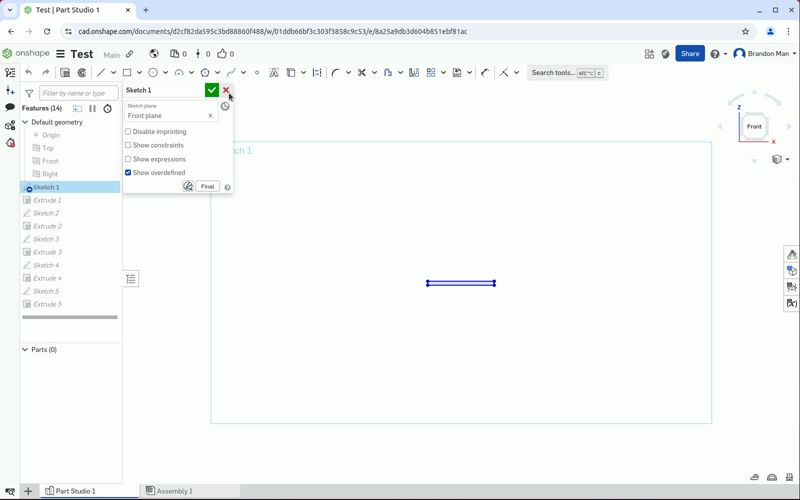
click(229, 92)
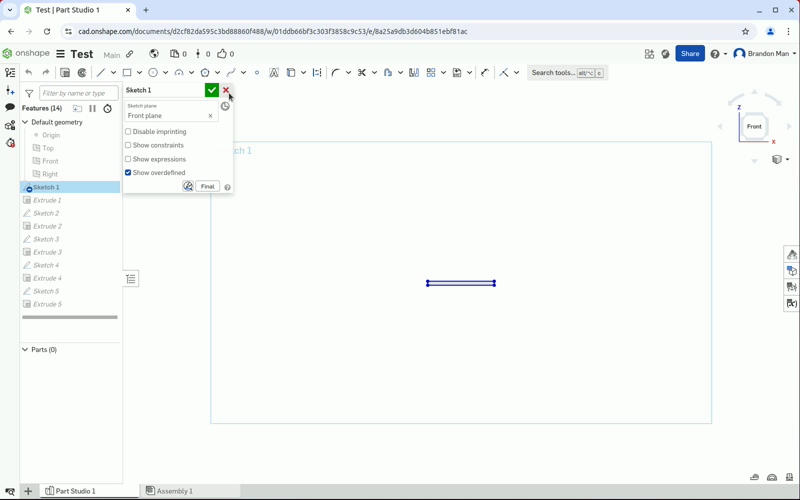
key(shift+s)
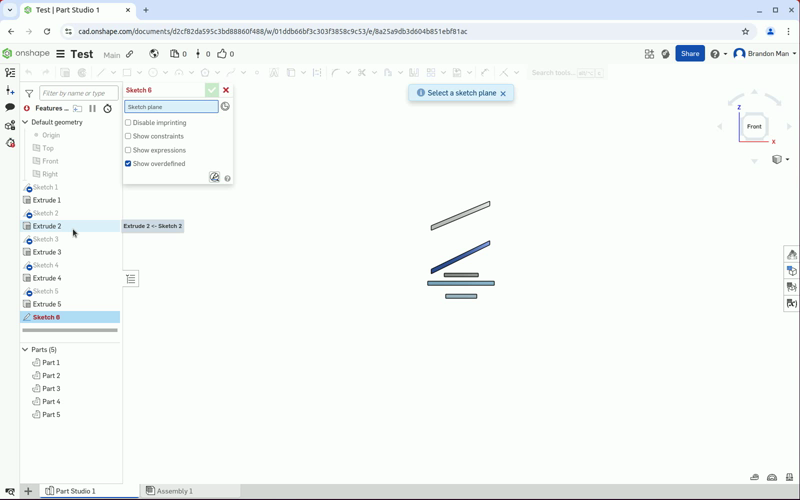
scroll(3)
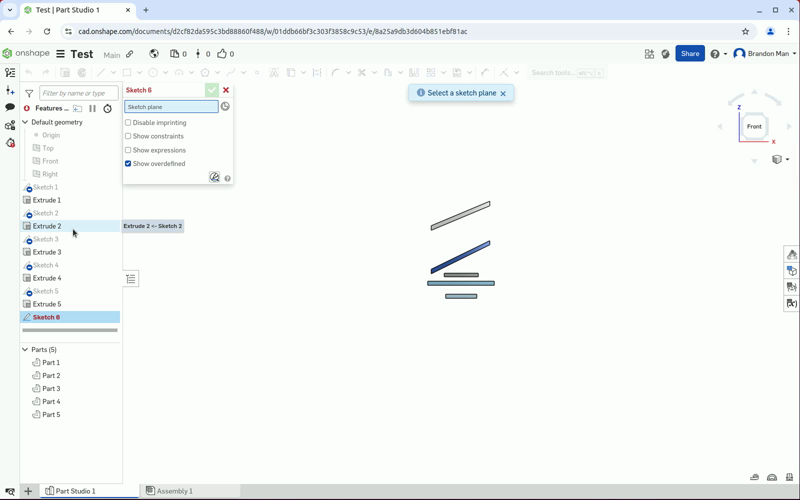
mouse_move(73, 163)
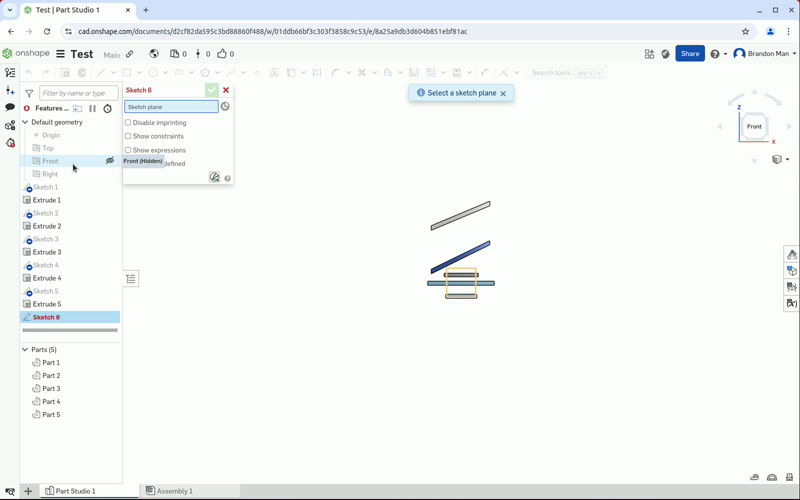
click(73, 163)
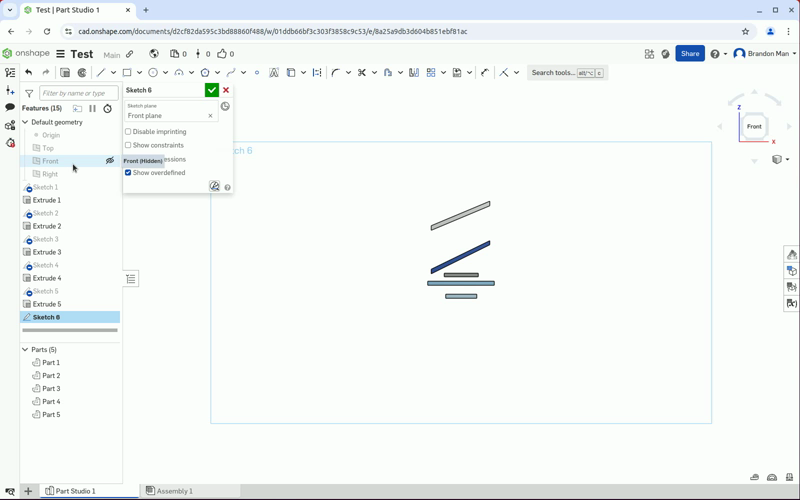
mouse_move(73, 352)
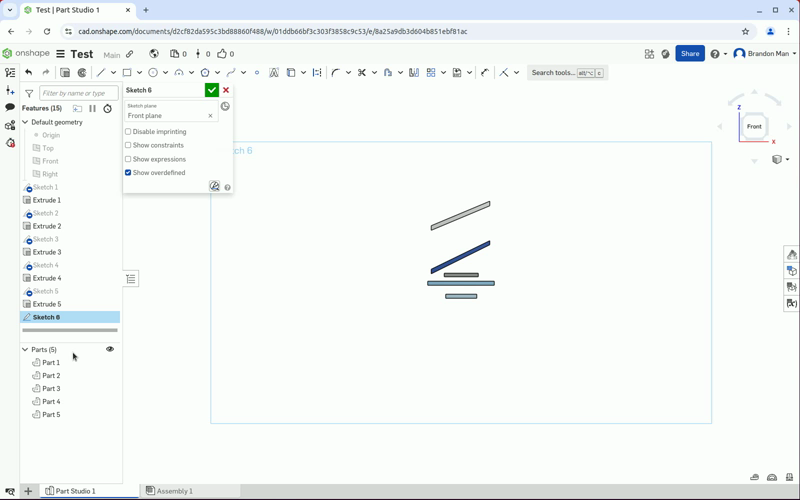
key(y)
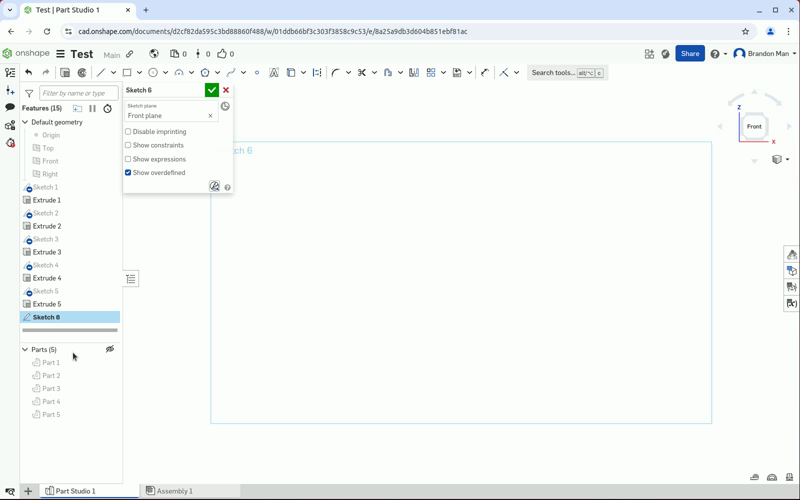
key(l)
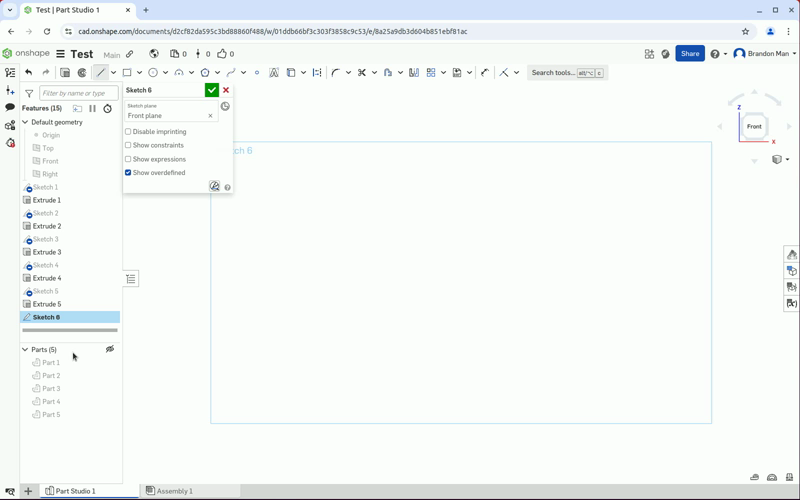
key_down(shift)
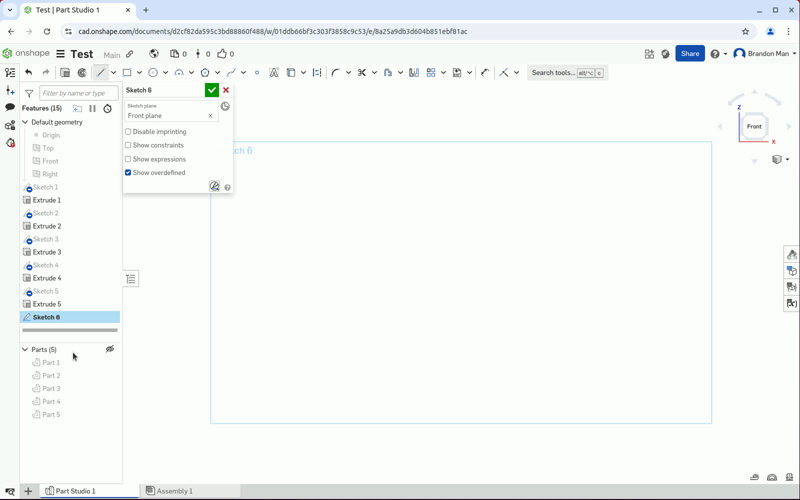
mouse_move(431, 184)
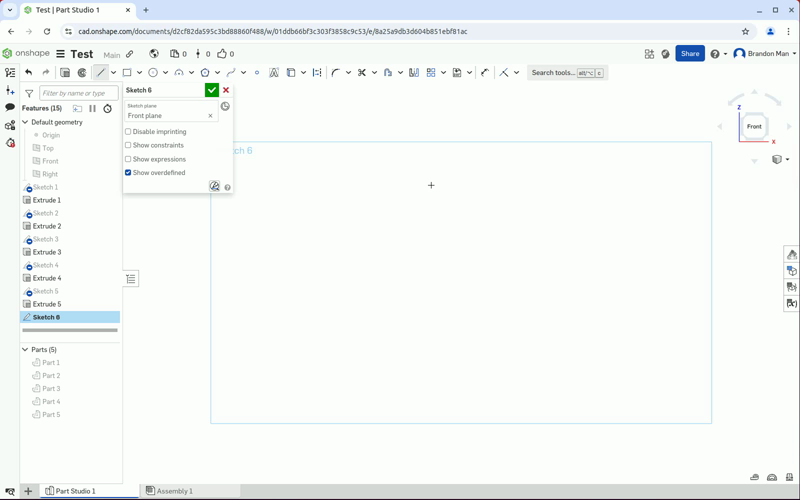
click(431, 184)
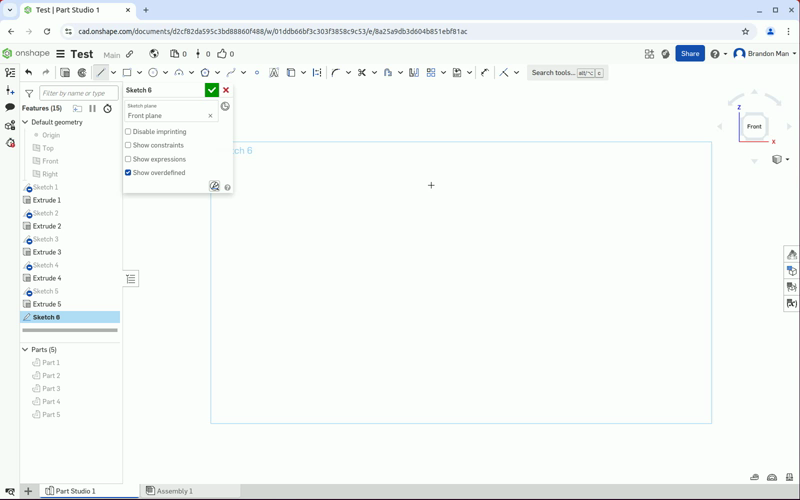
key_up(shift)
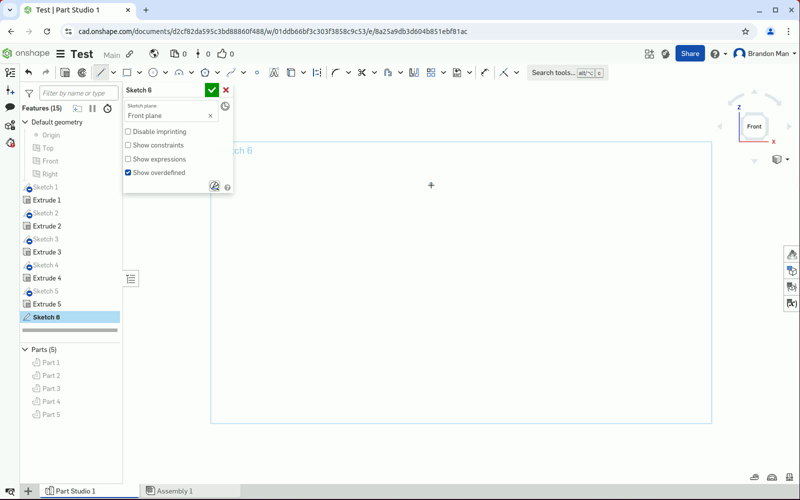
key_down(shift)
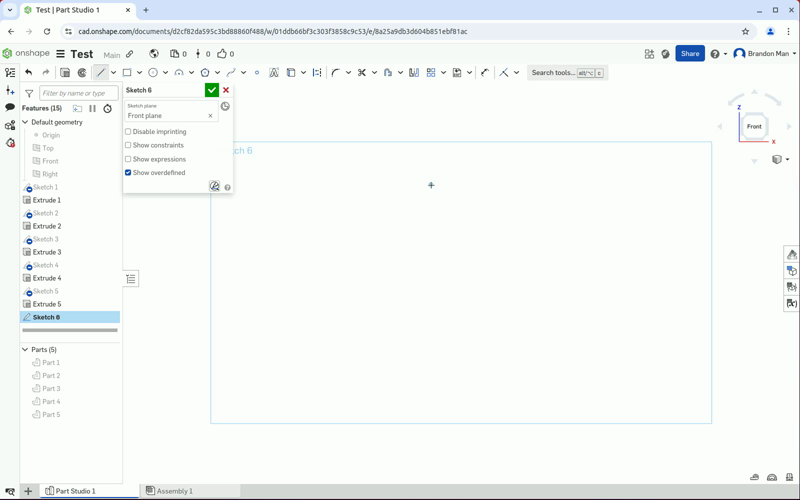
mouse_move(461, 184)
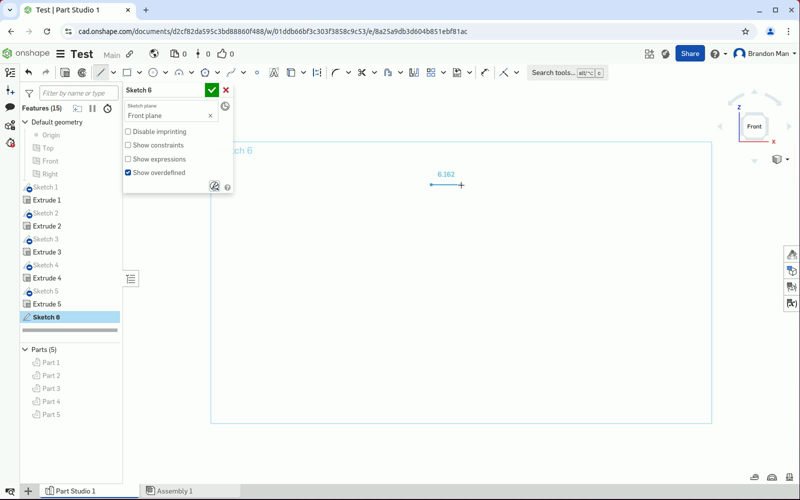
mouse_move(461, 171)
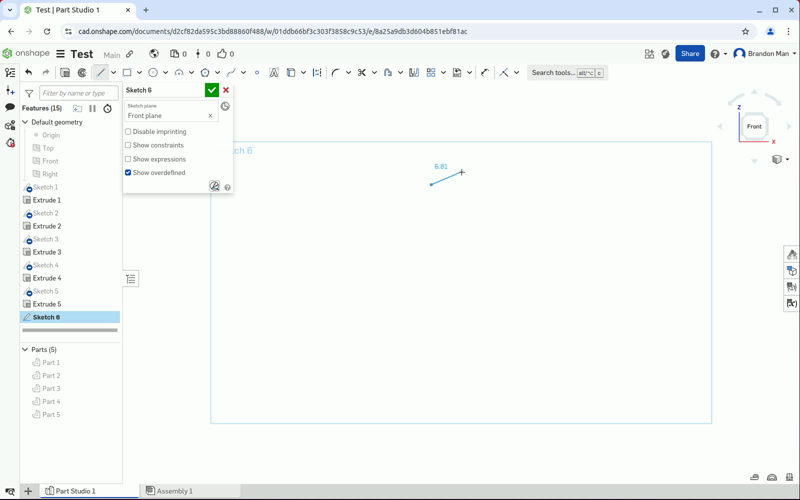
click(461, 171)
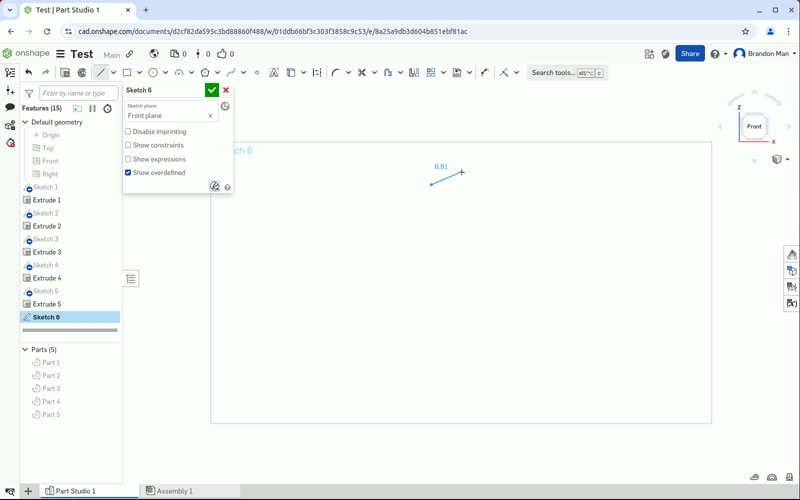
key_up(shift)
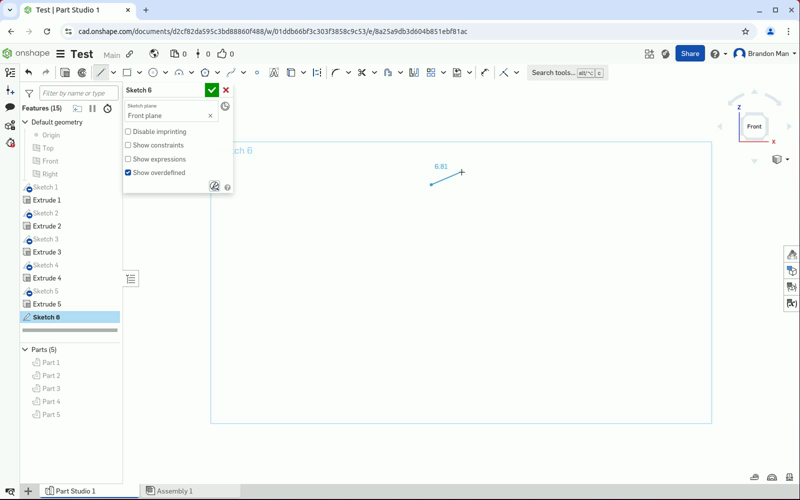
key_down(shift)
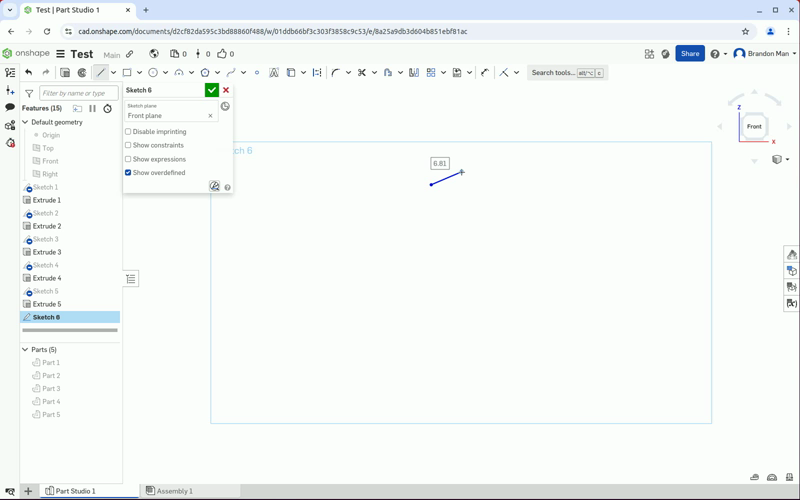
mouse_move(491, 171)
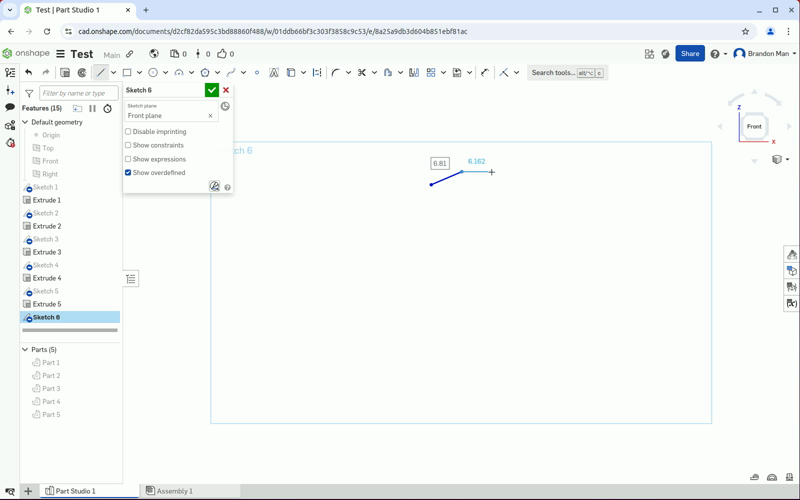
mouse_move(456, 169)
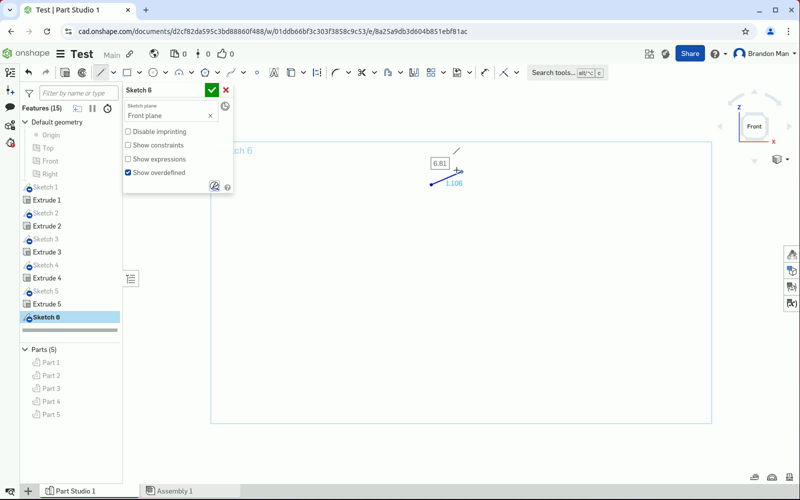
scroll(6)
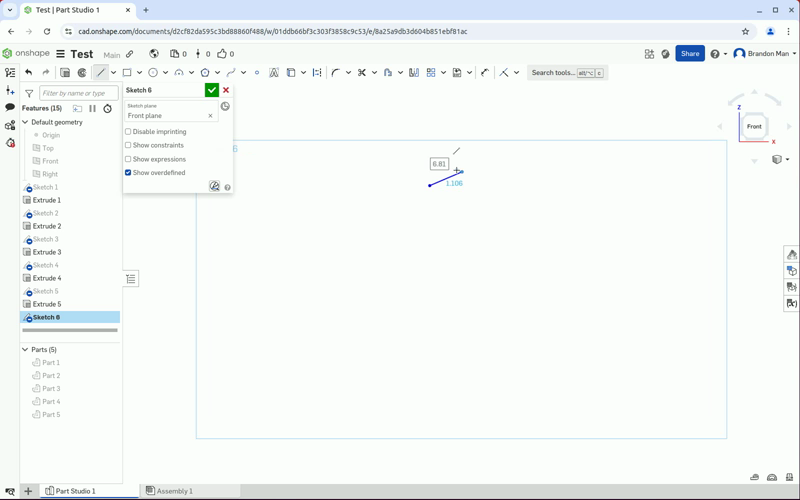
scroll(6)
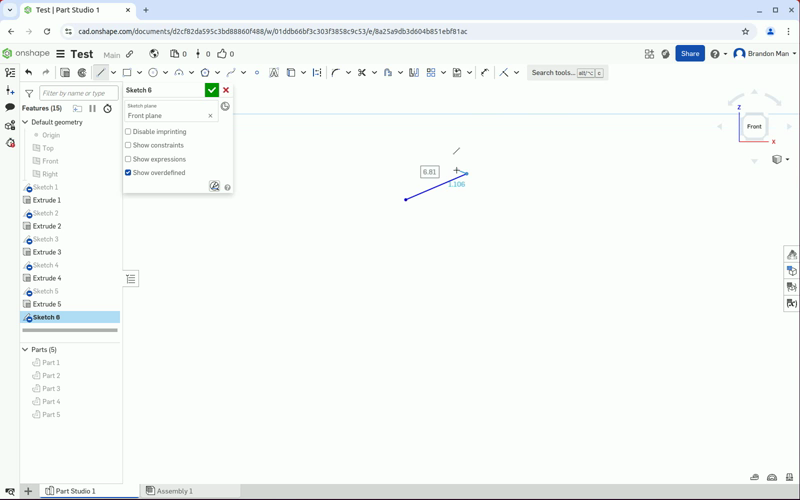
scroll(6)
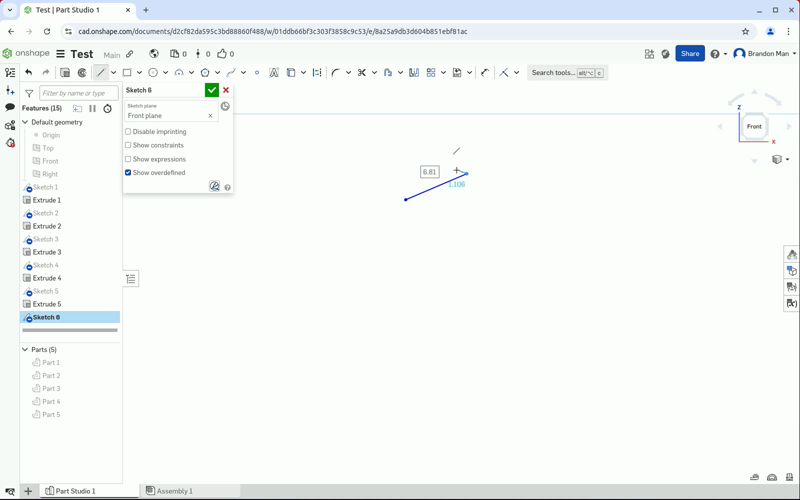
scroll(6)
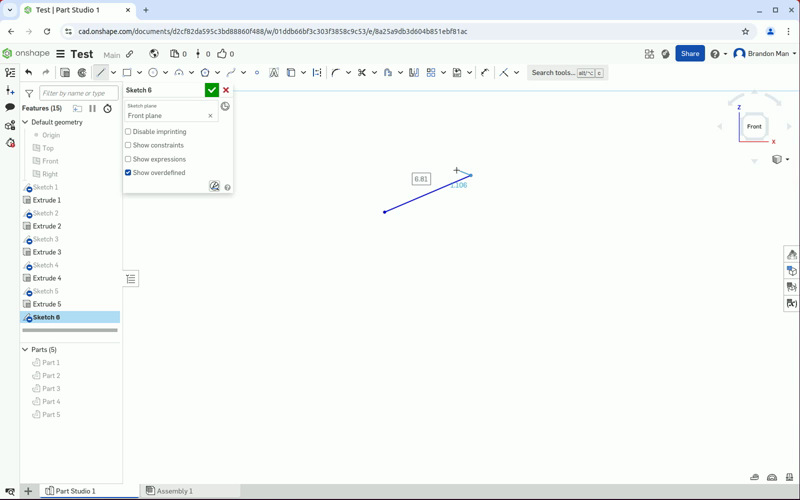
scroll(6)
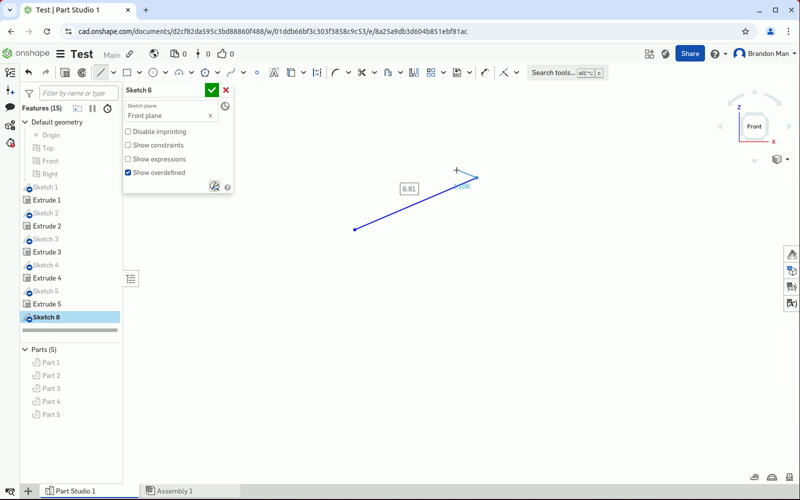
scroll(6)
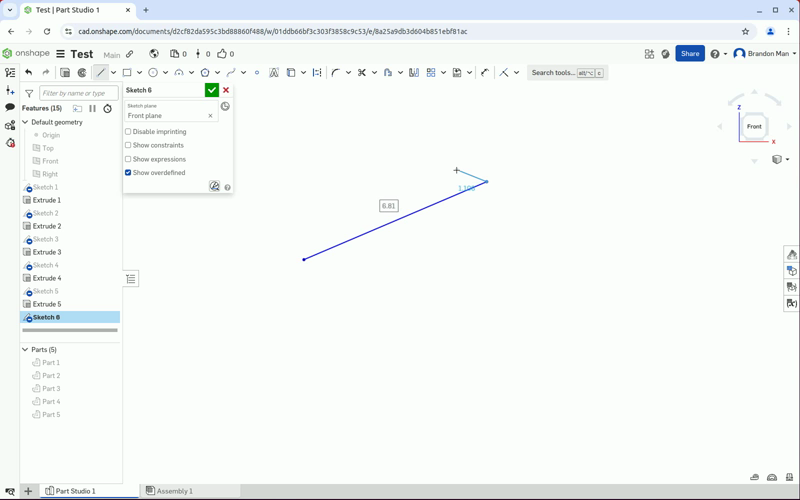
scroll(6)
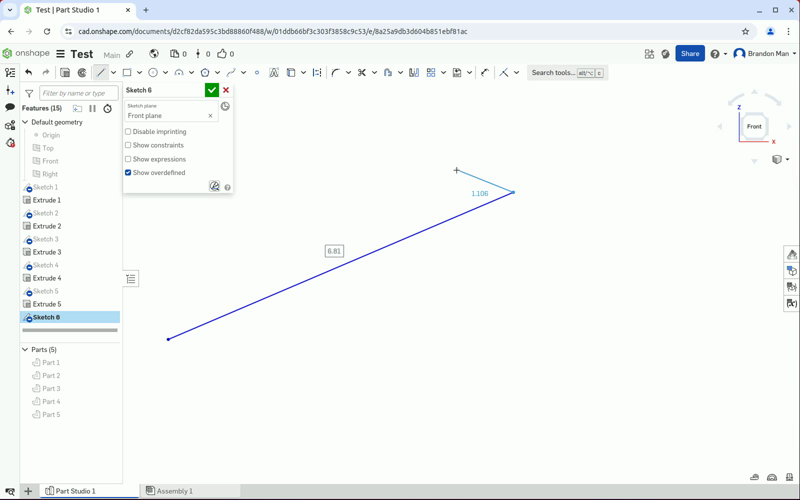
click(456, 169)
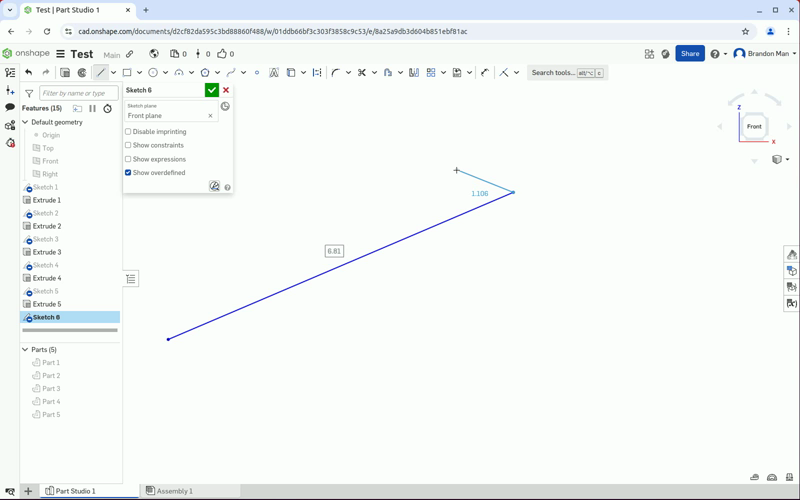
scroll(-6)
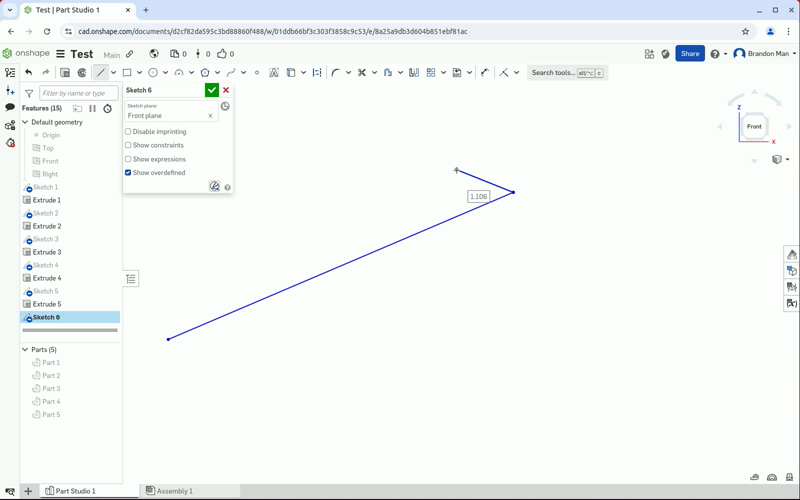
scroll(-6)
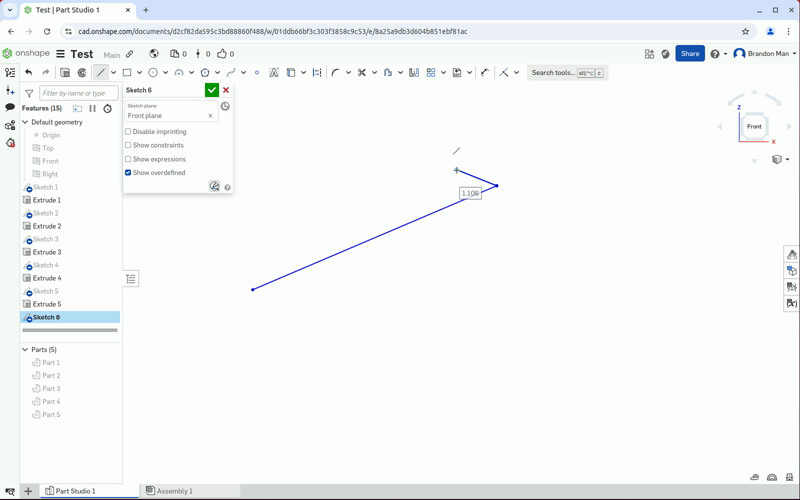
scroll(-6)
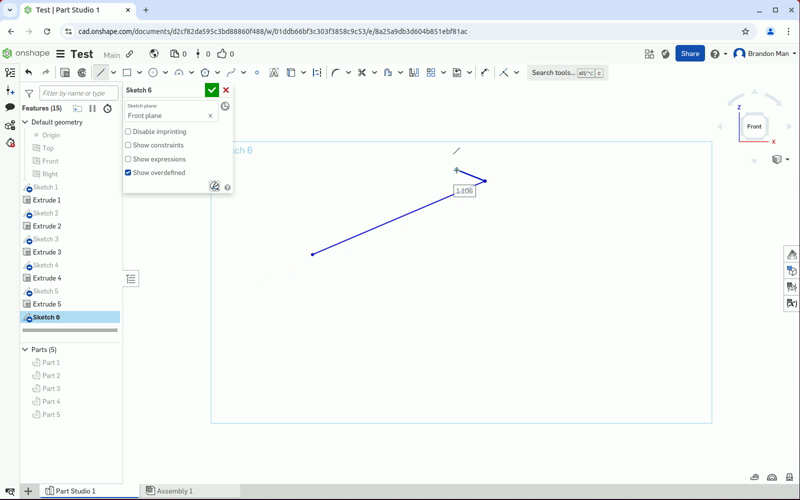
scroll(-6)
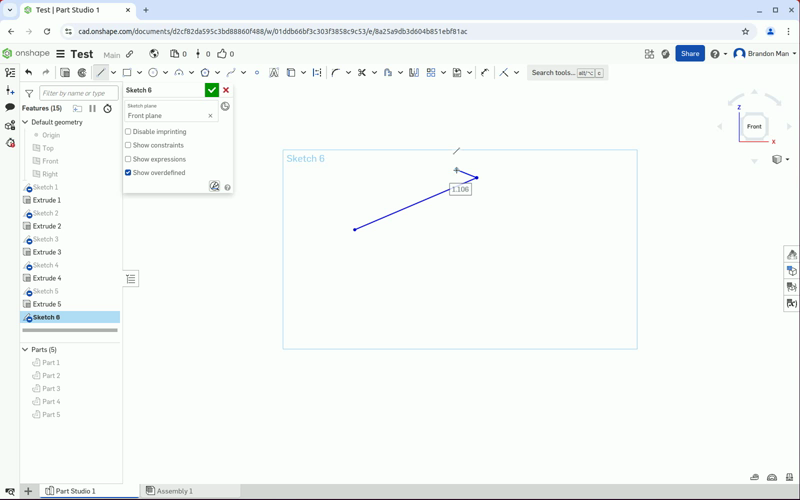
scroll(-6)
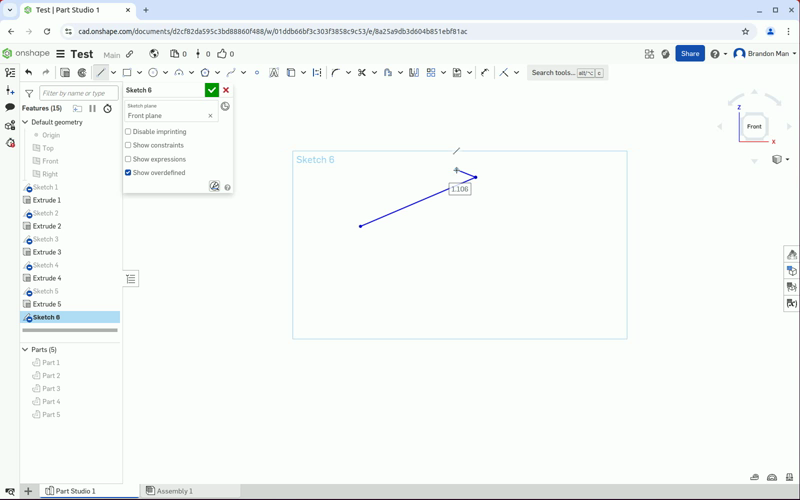
scroll(-6)
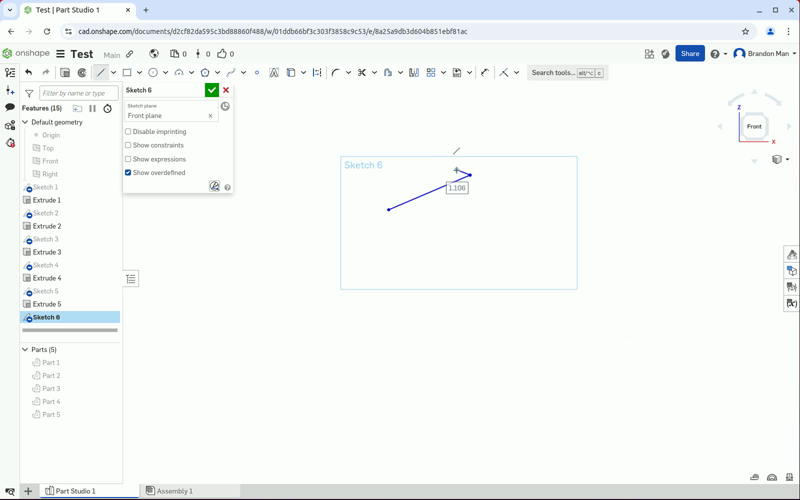
scroll(-6)
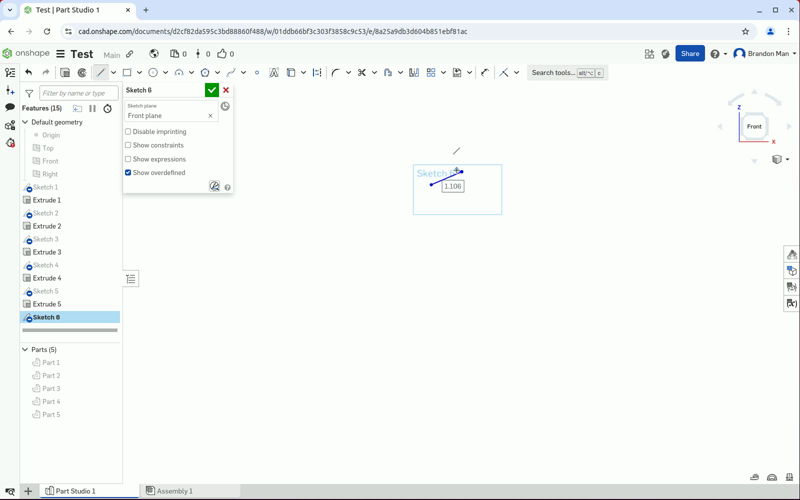
key_up(shift)
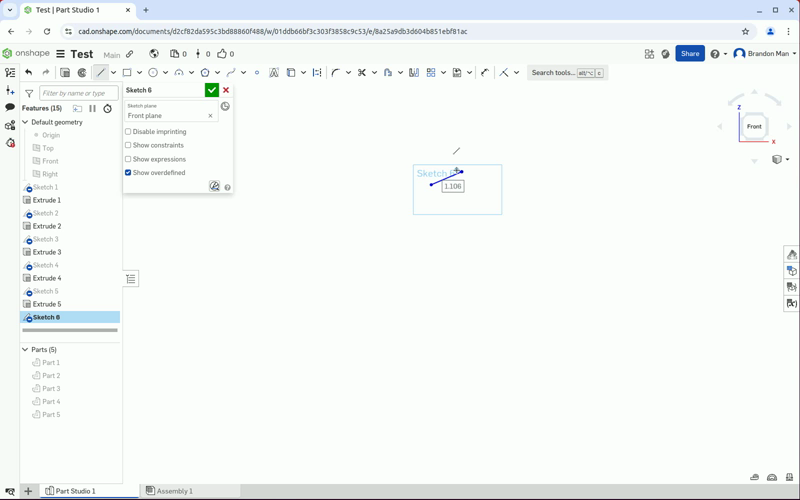
key_down(shift)
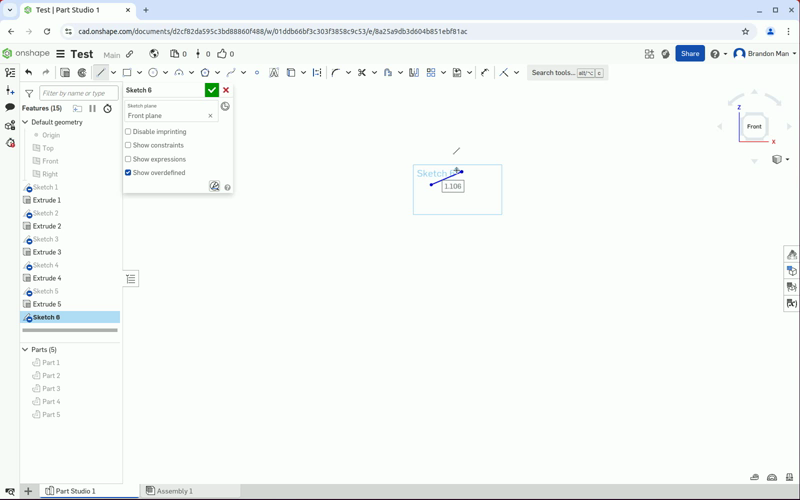
mouse_move(486, 169)
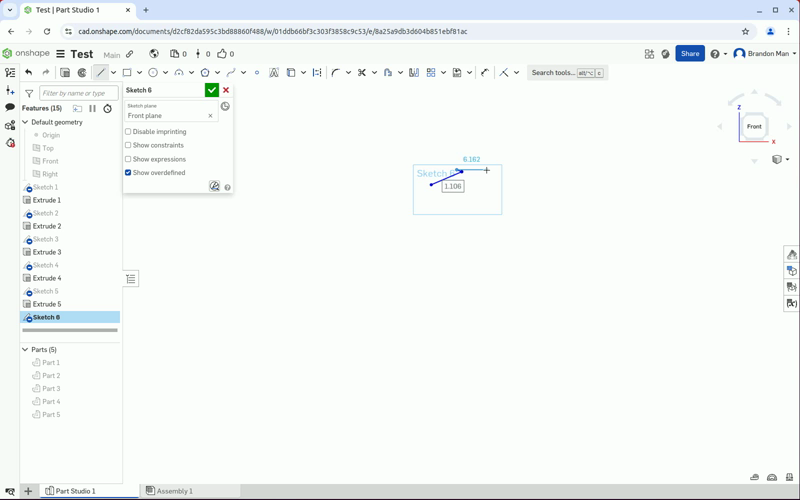
mouse_move(431, 180)
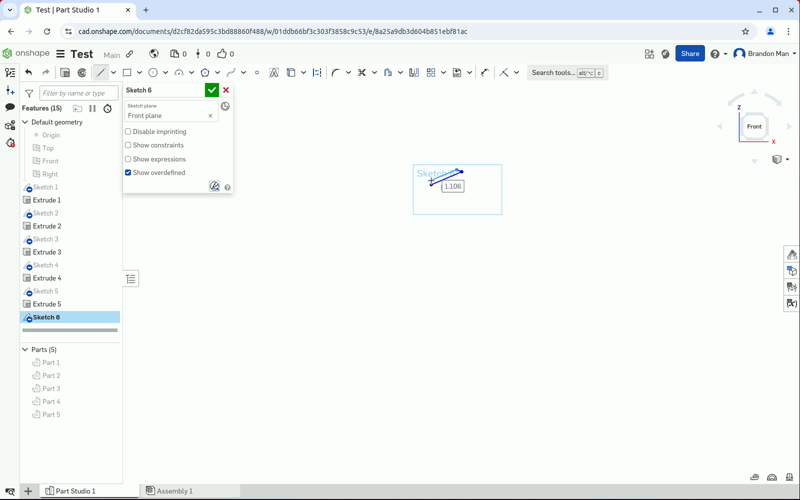
click(431, 180)
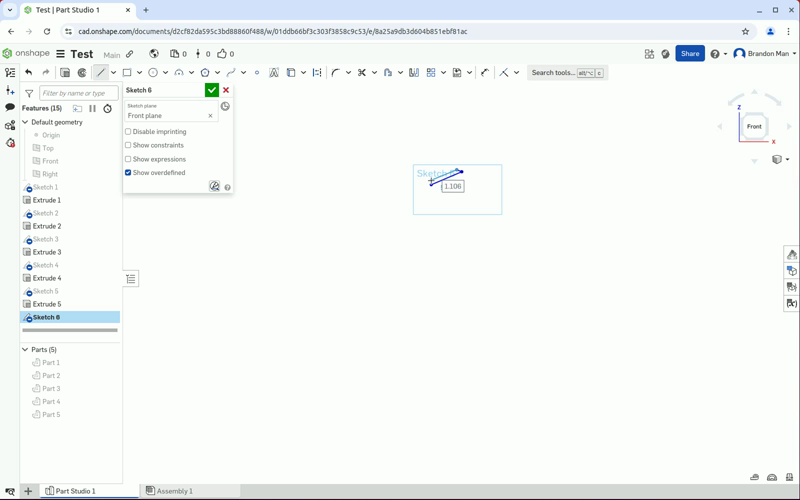
key_up(shift)
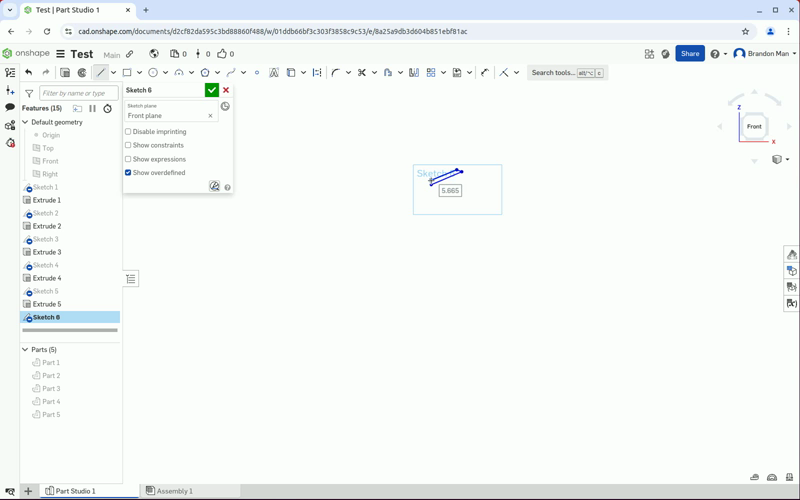
mouse_move(461, 180)
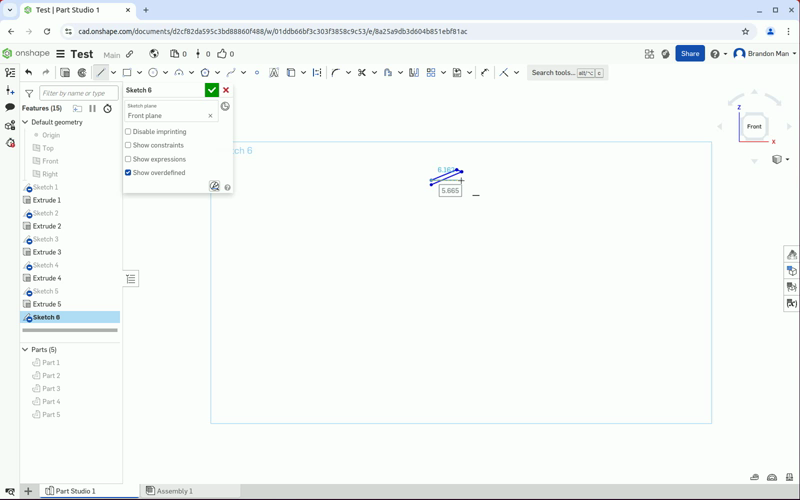
key_down(shift)
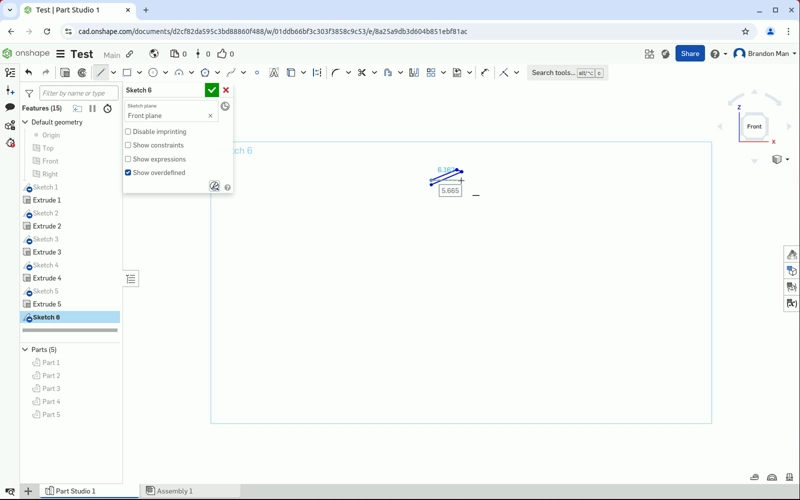
mouse_move(431, 184)
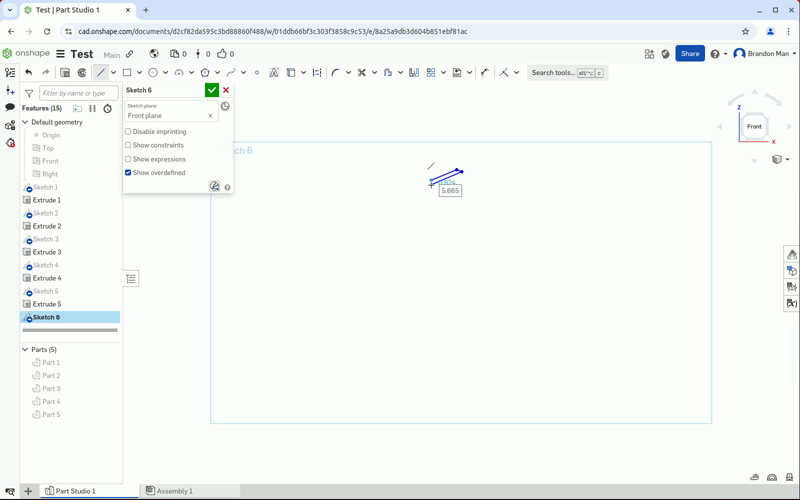
scroll(6)
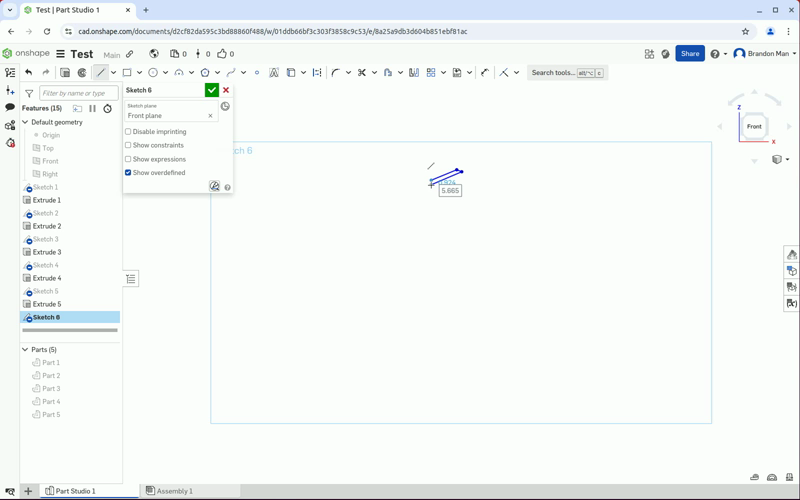
scroll(6)
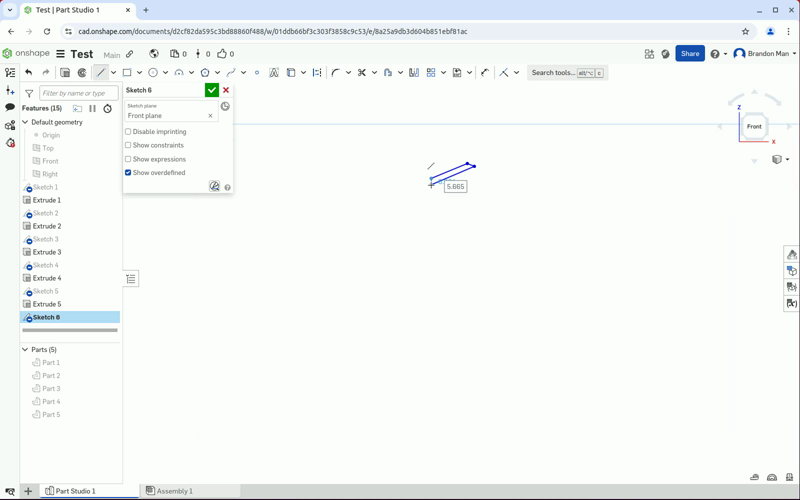
scroll(6)
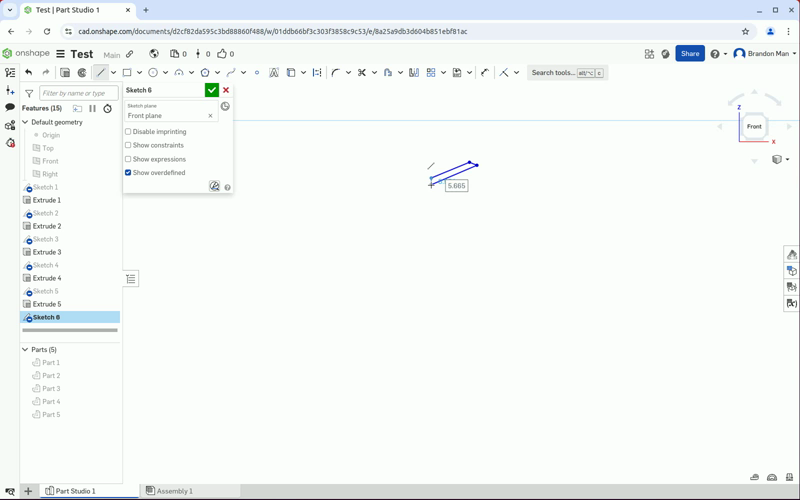
scroll(6)
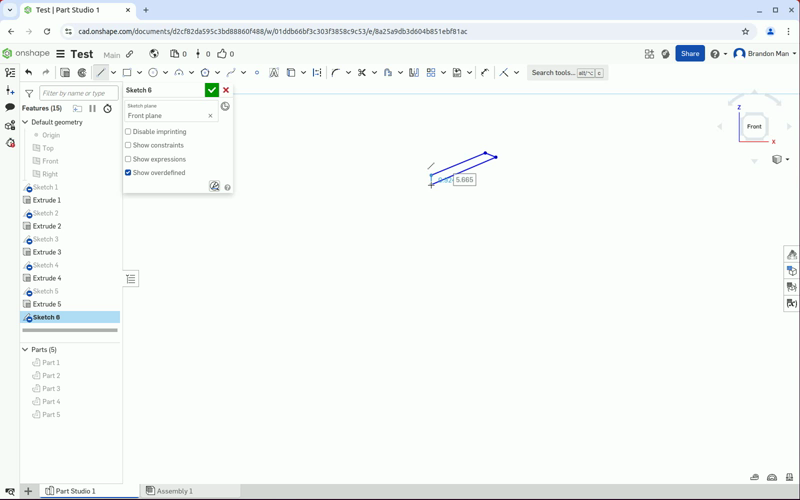
scroll(6)
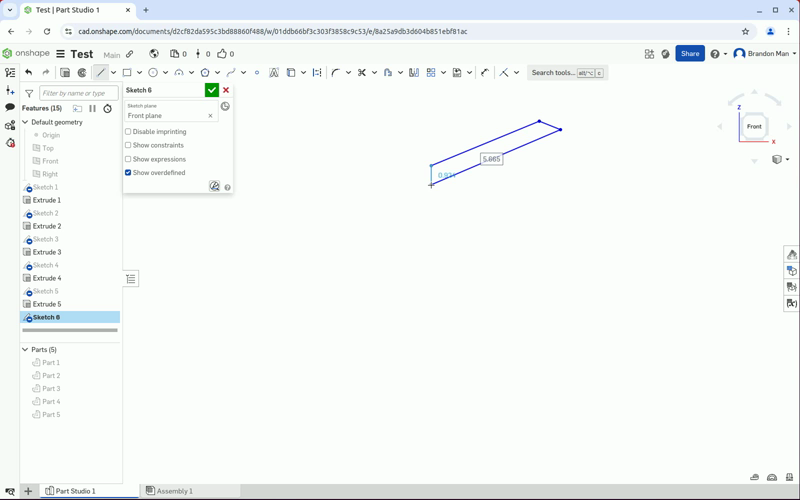
scroll(6)
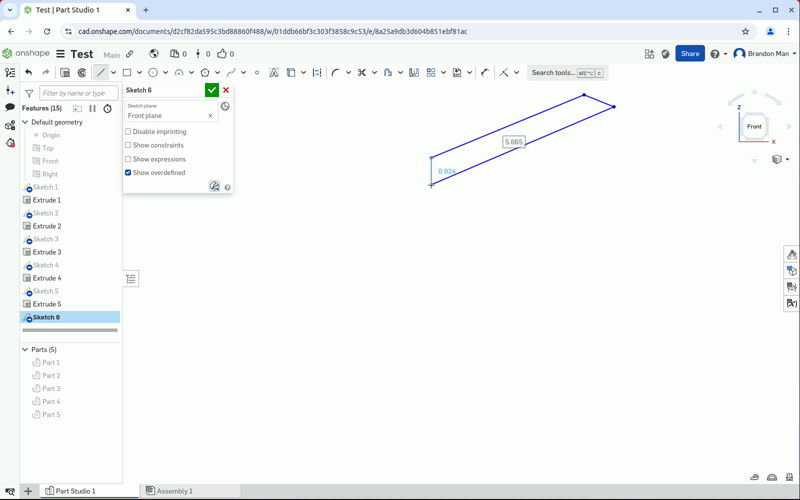
scroll(6)
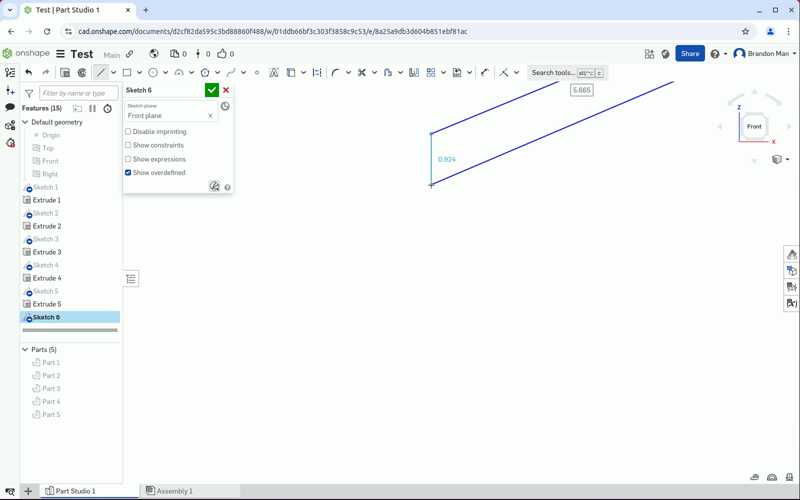
key_up(shift)
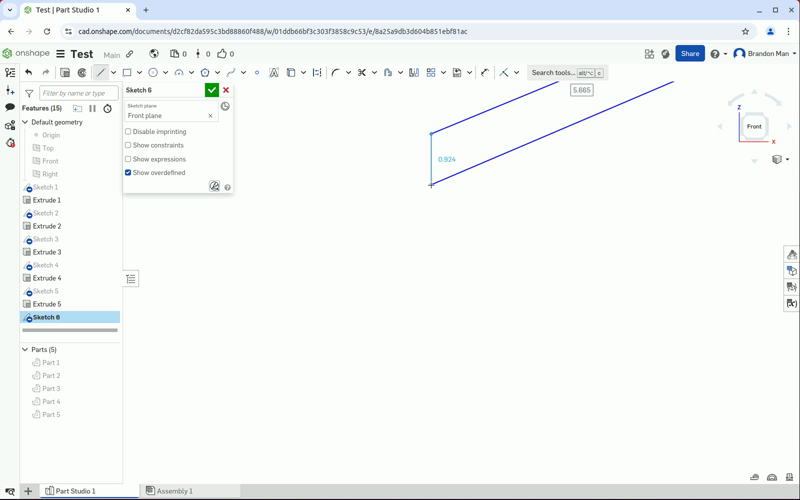
click(431, 184)
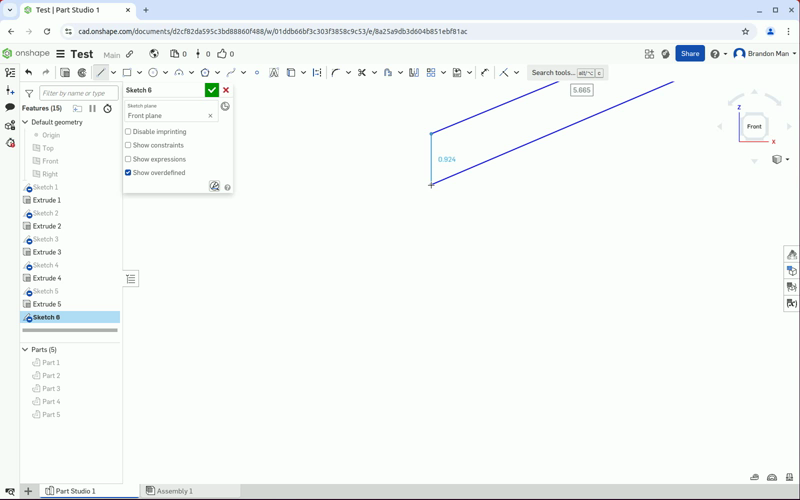
scroll(-6)
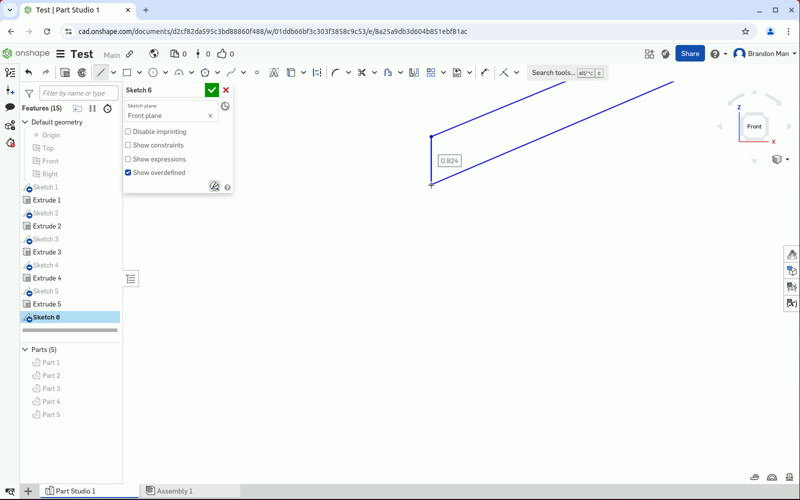
scroll(-6)
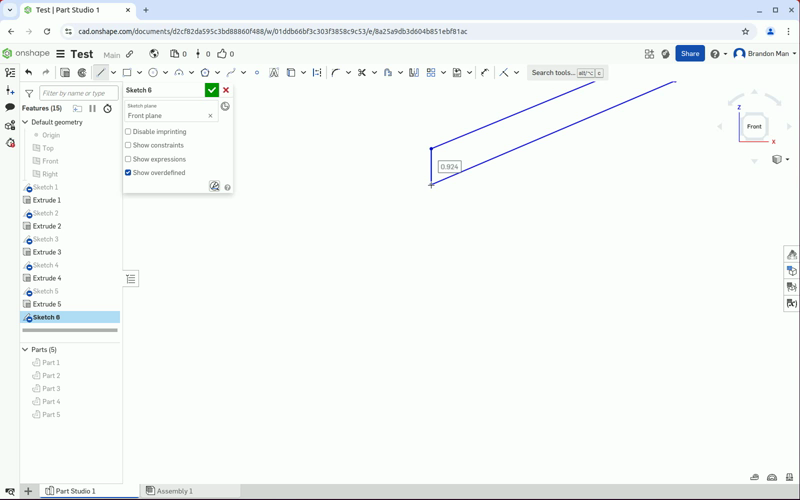
scroll(-6)
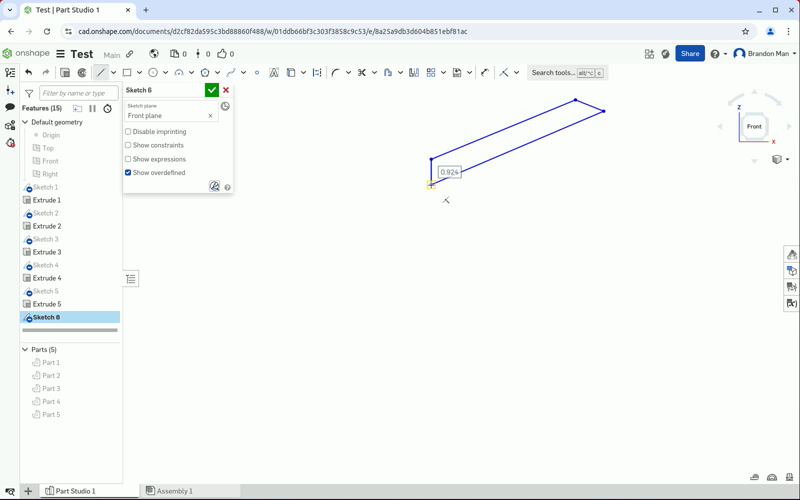
scroll(-6)
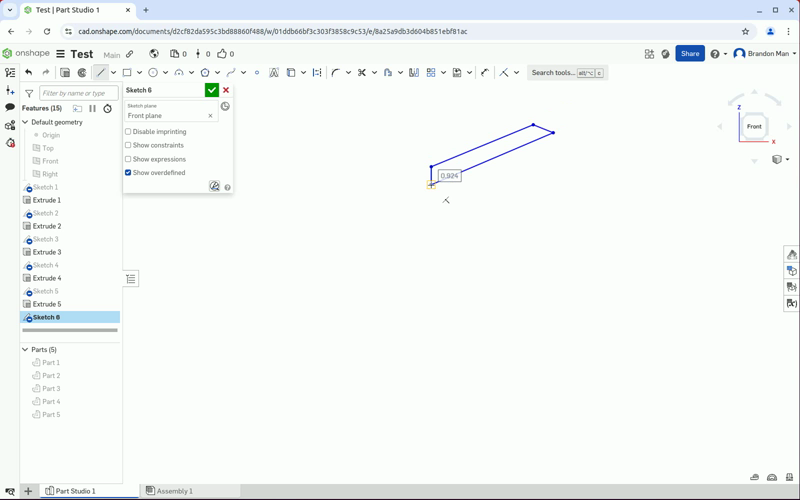
scroll(-6)
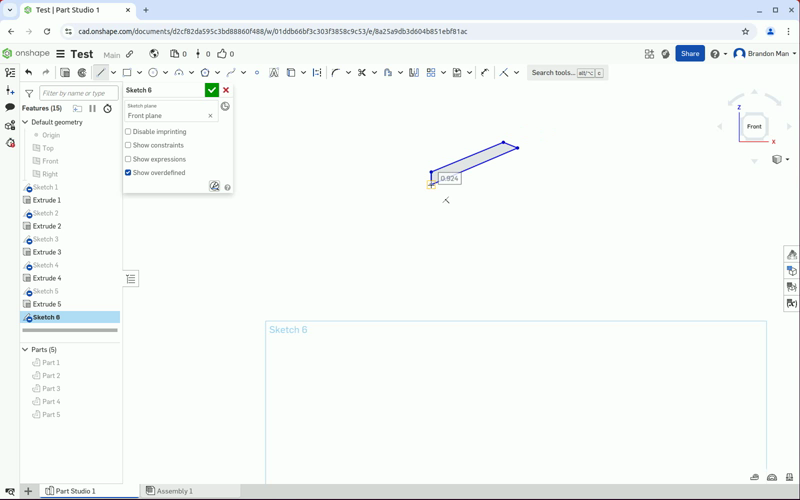
scroll(-6)
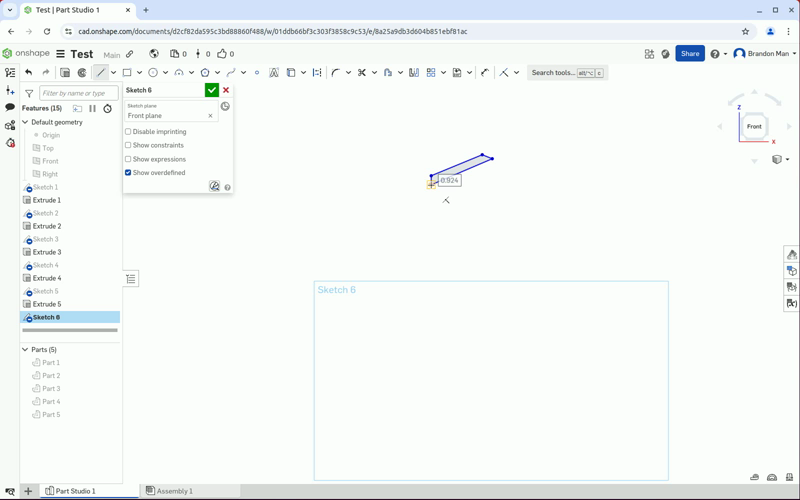
scroll(-6)
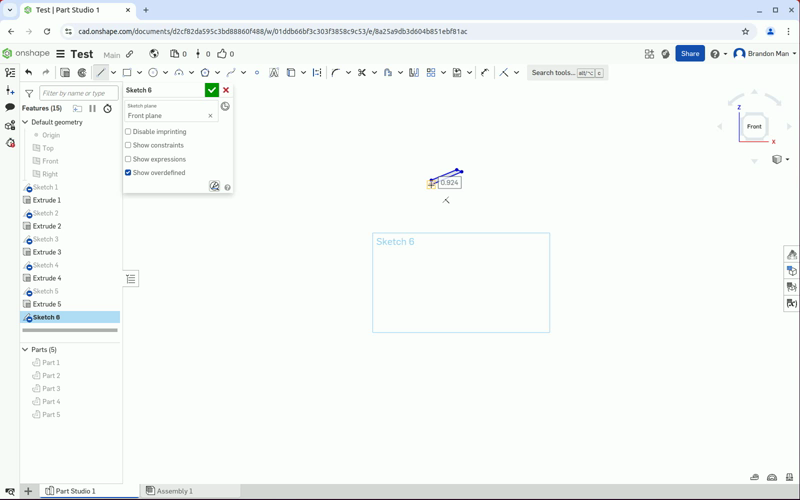
key(esc)
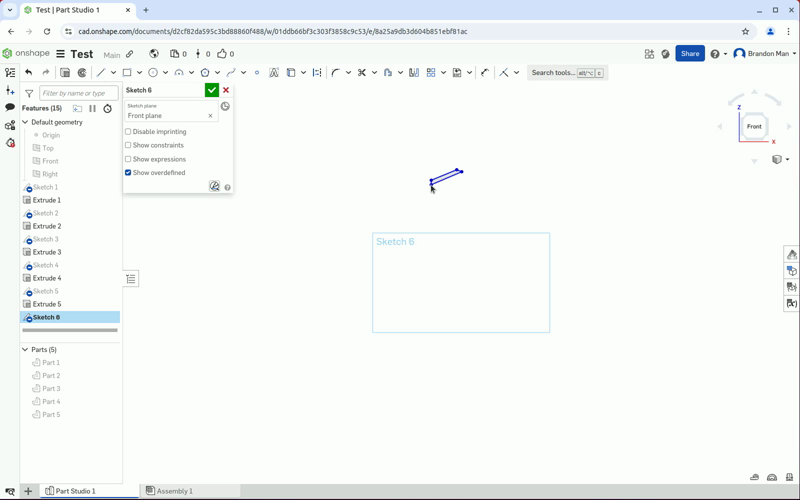
mouse_move(453, 171)
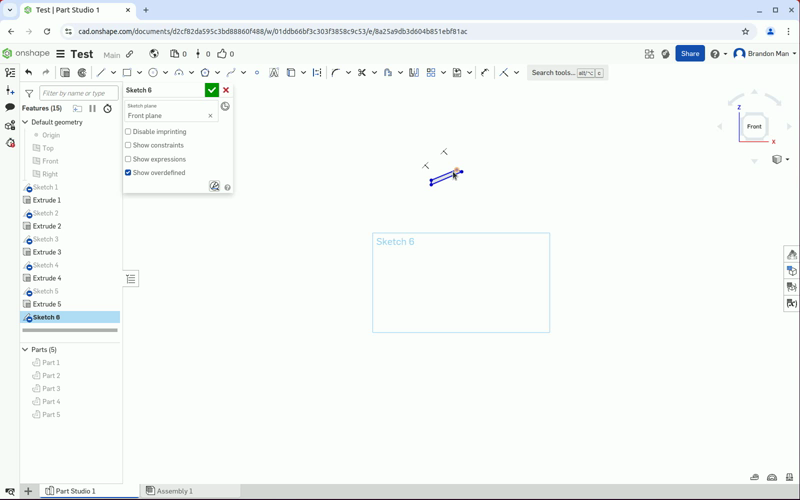
scroll(6)
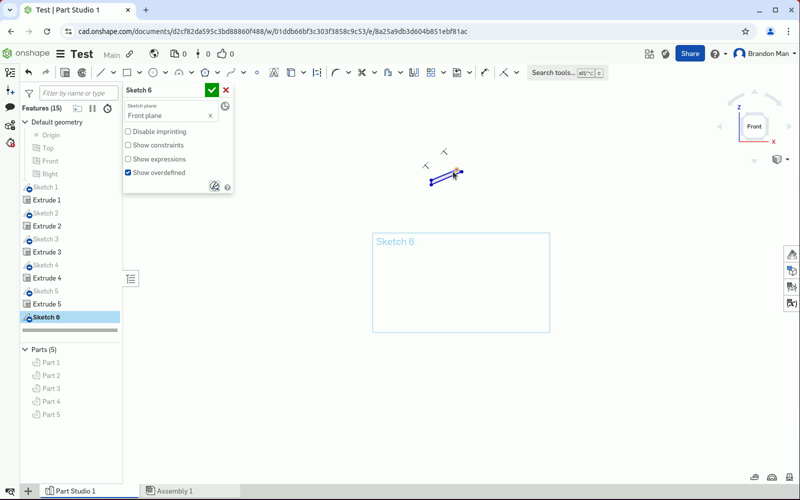
scroll(6)
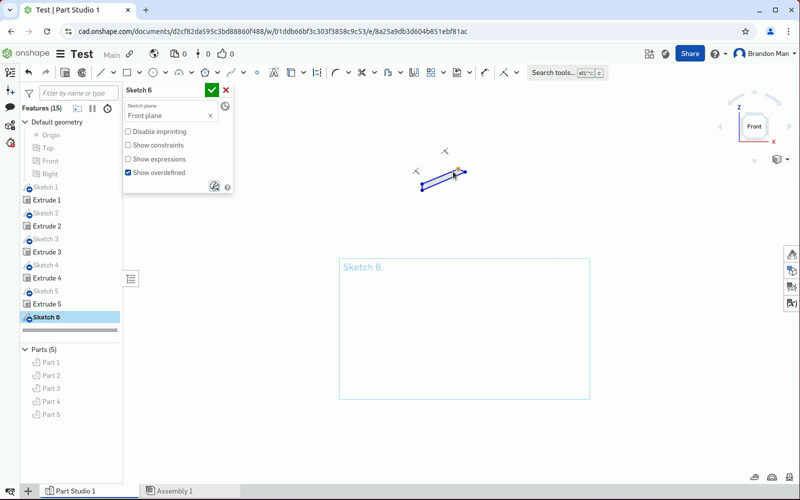
scroll(6)
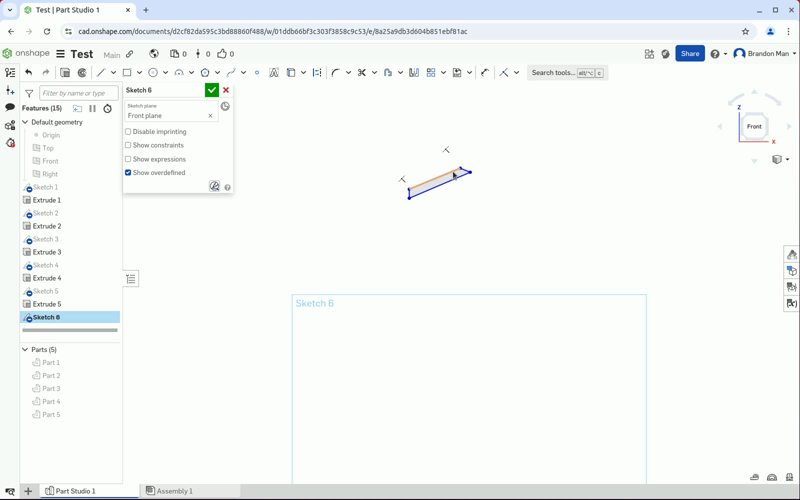
scroll(6)
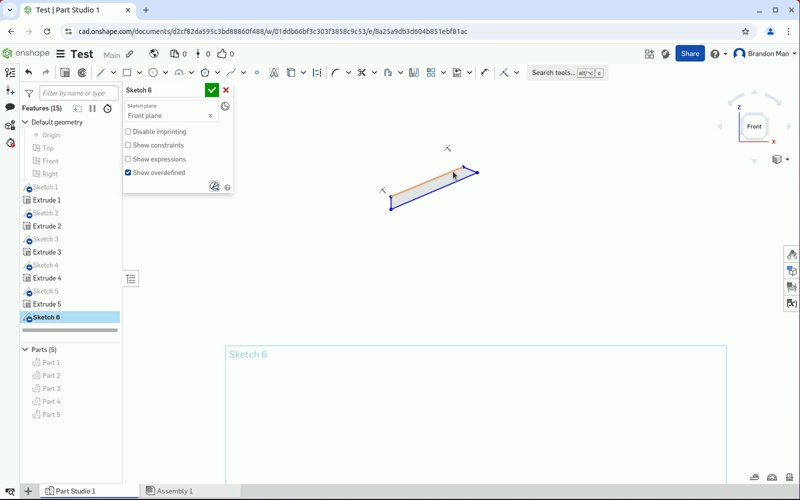
scroll(6)
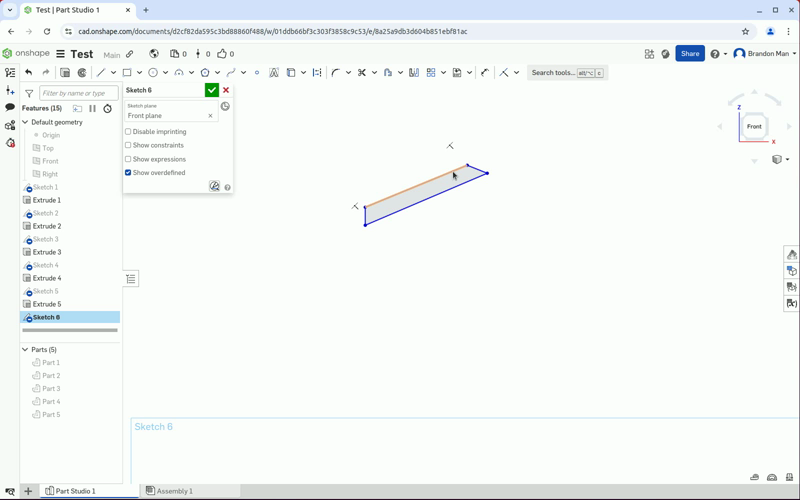
scroll(6)
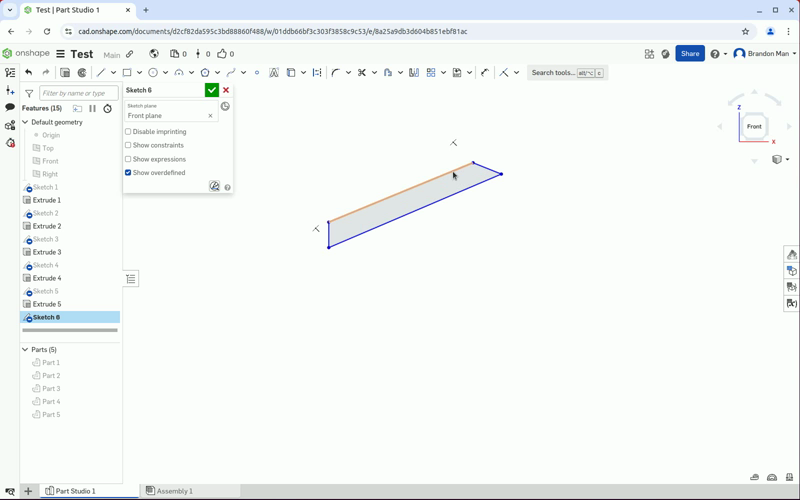
scroll(6)
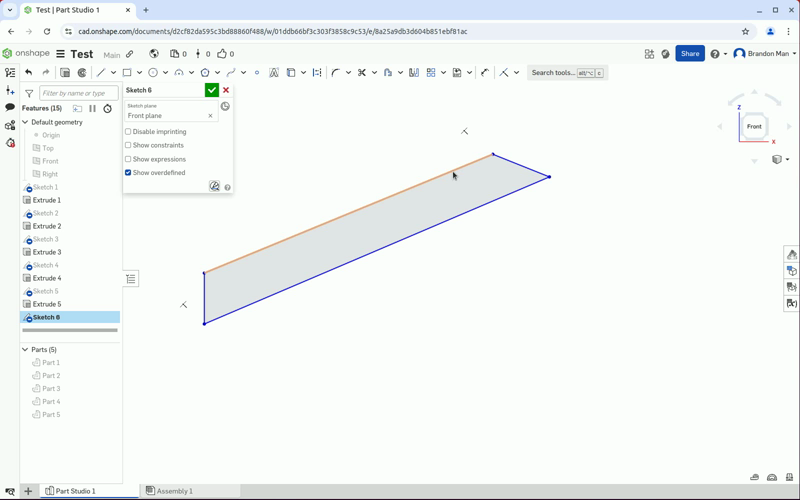
click(453, 171)
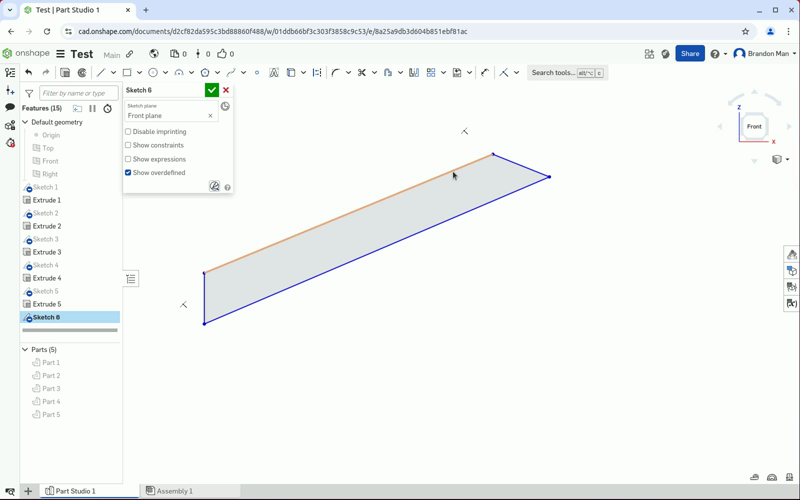
scroll(-6)
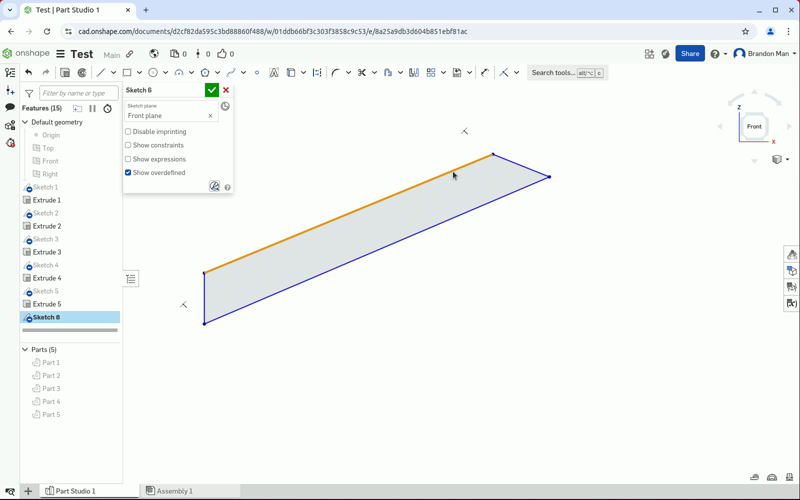
scroll(-6)
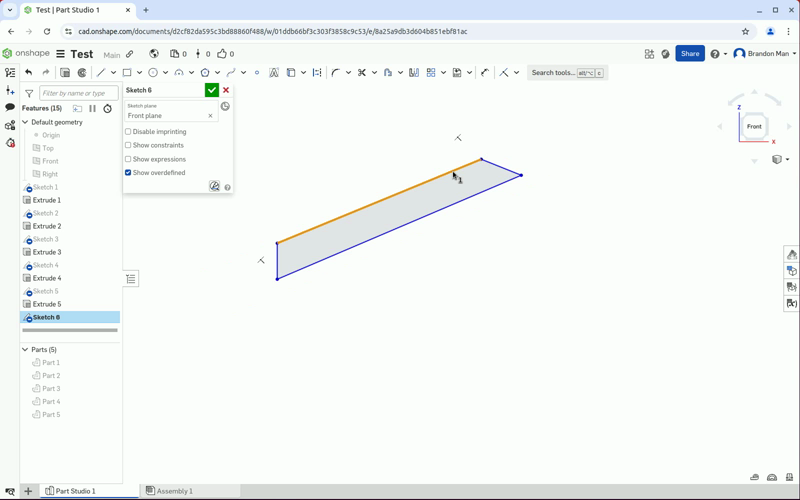
scroll(-6)
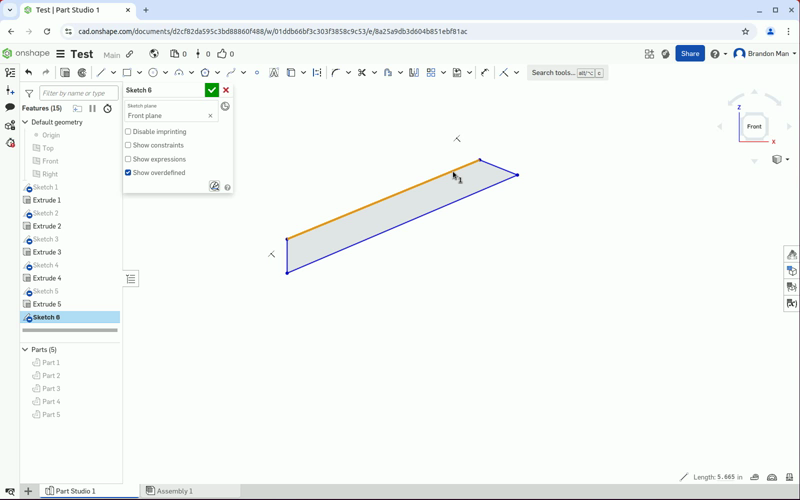
scroll(-6)
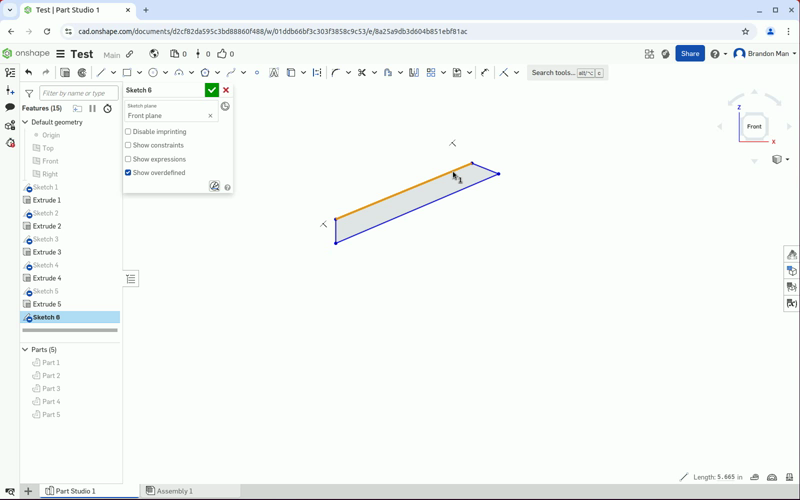
scroll(-6)
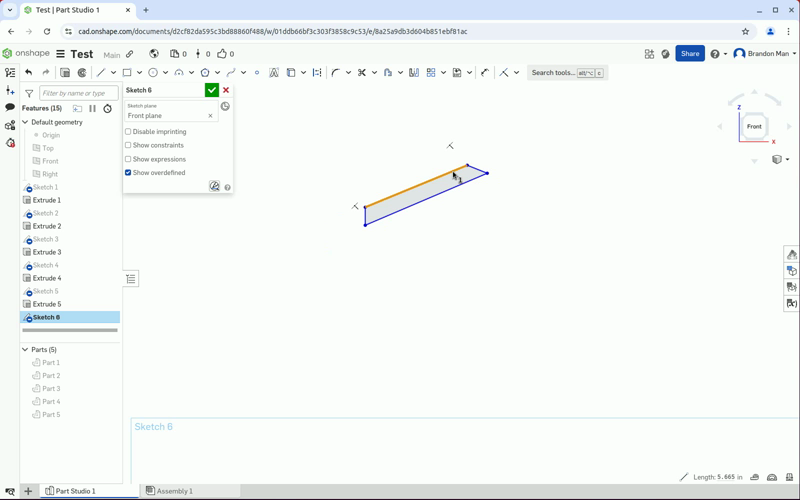
scroll(-6)
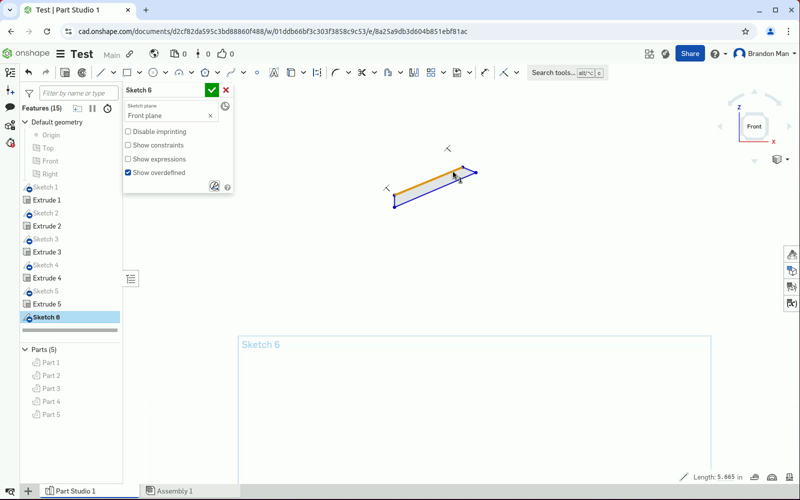
scroll(-6)
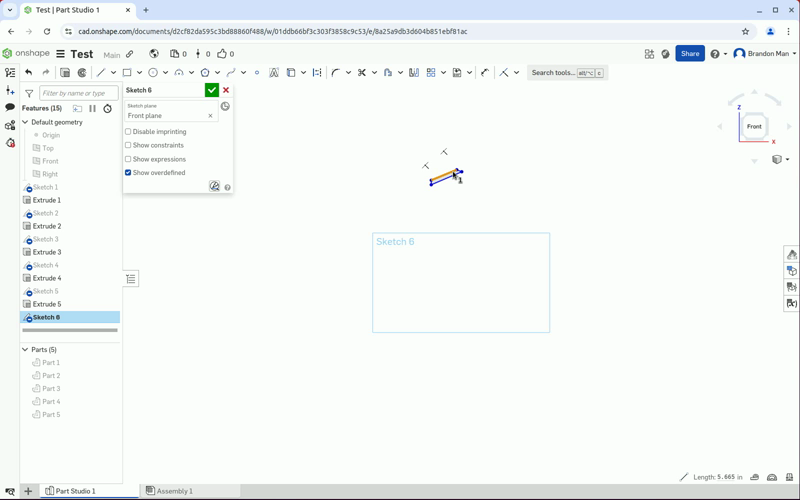
mouse_move(73, 352)
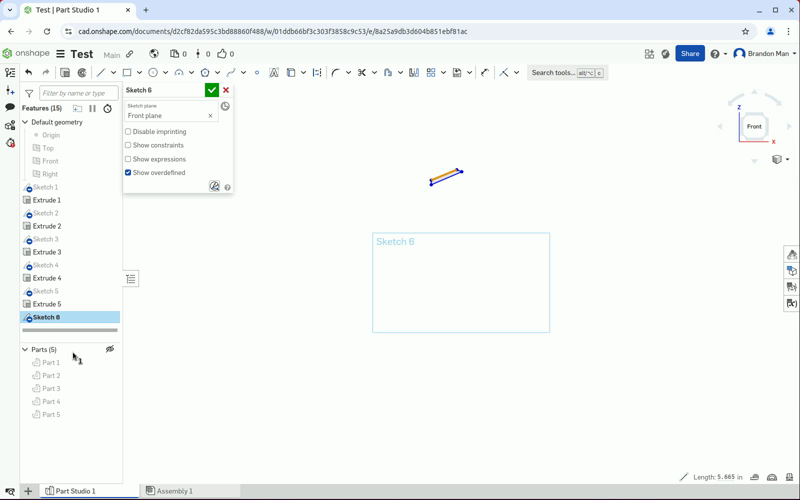
key(shift+y)
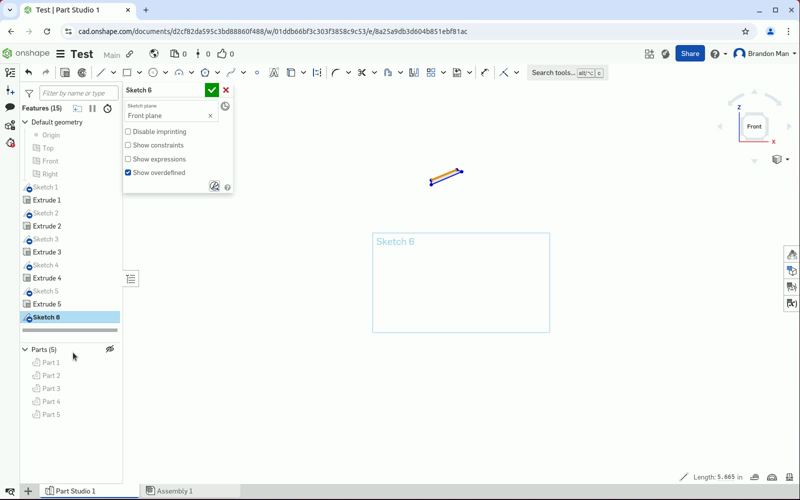
key(shift+e)
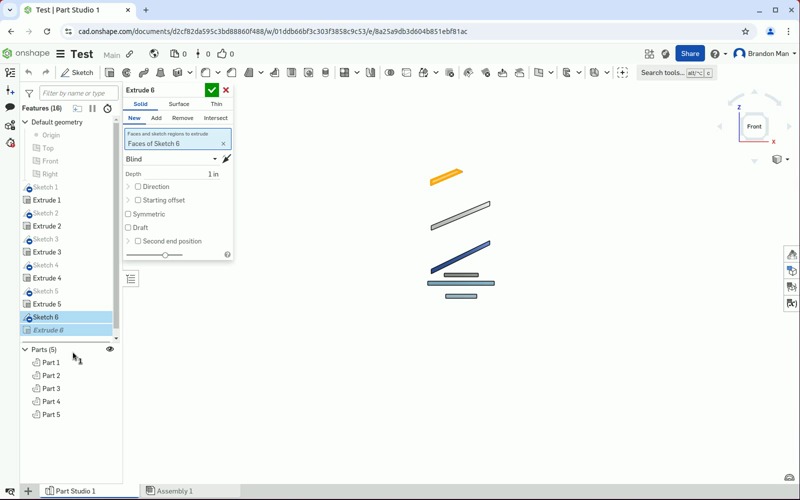
mouse_move(143, 106)
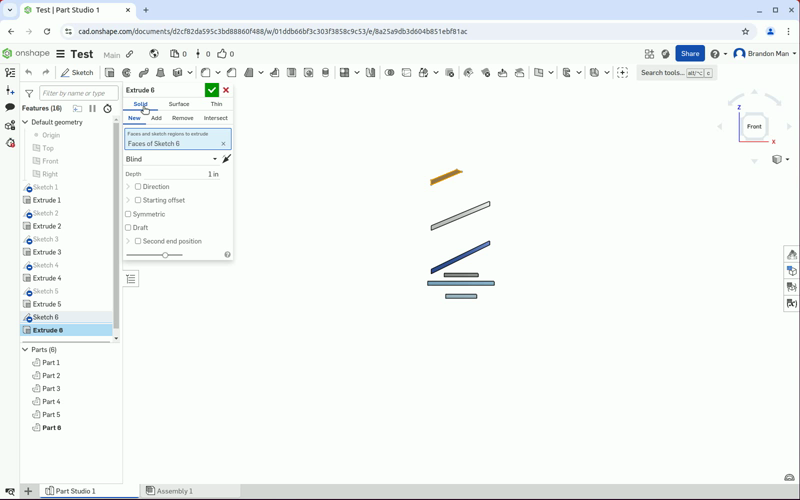
click(143, 106)
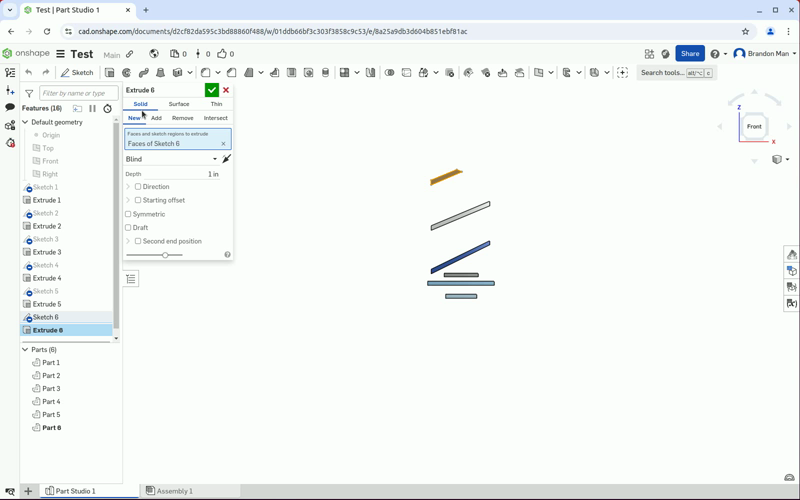
mouse_move(137, 120)
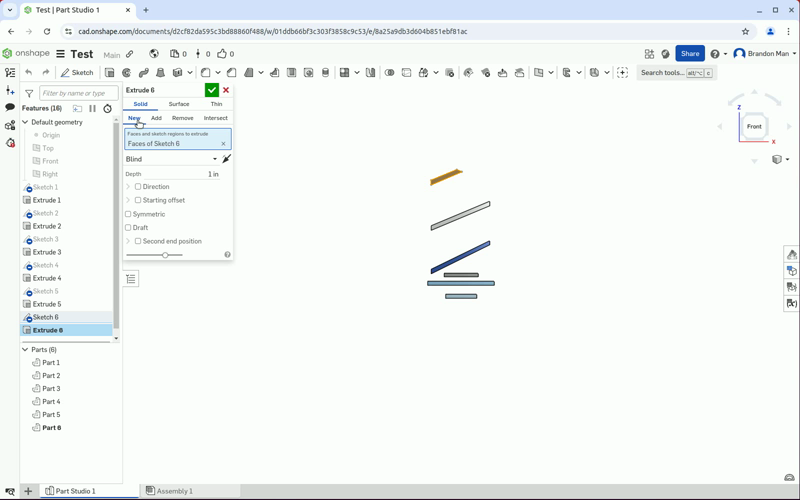
click(137, 120)
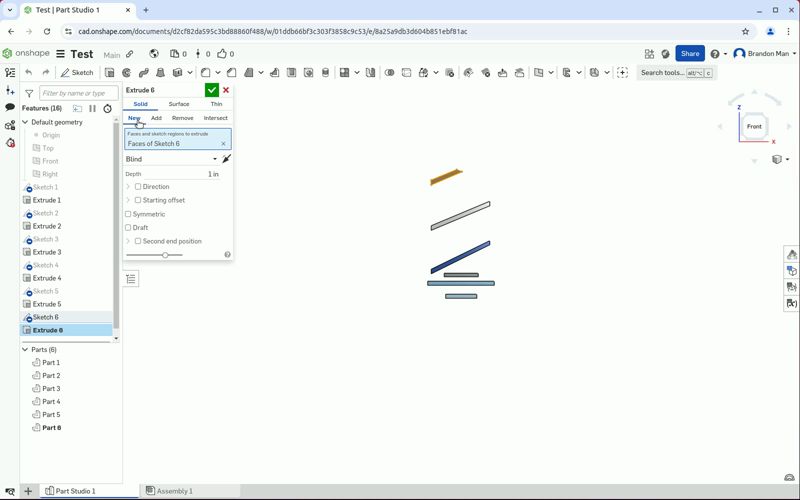
key(tab, 4)
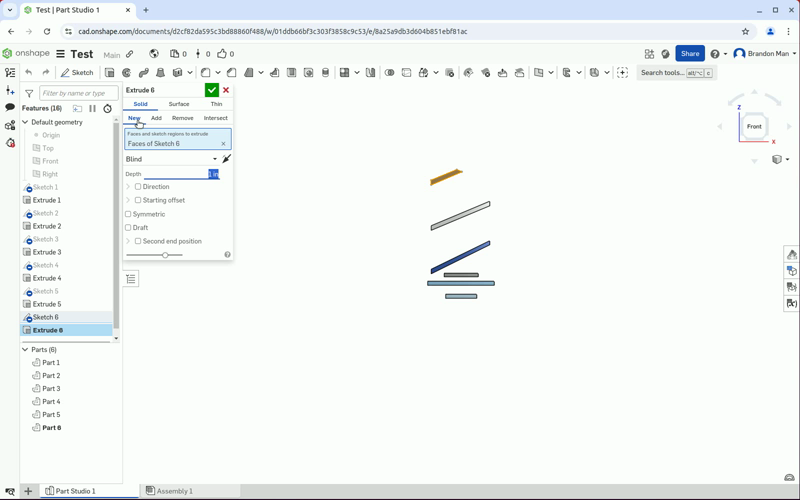
text(-0.241)
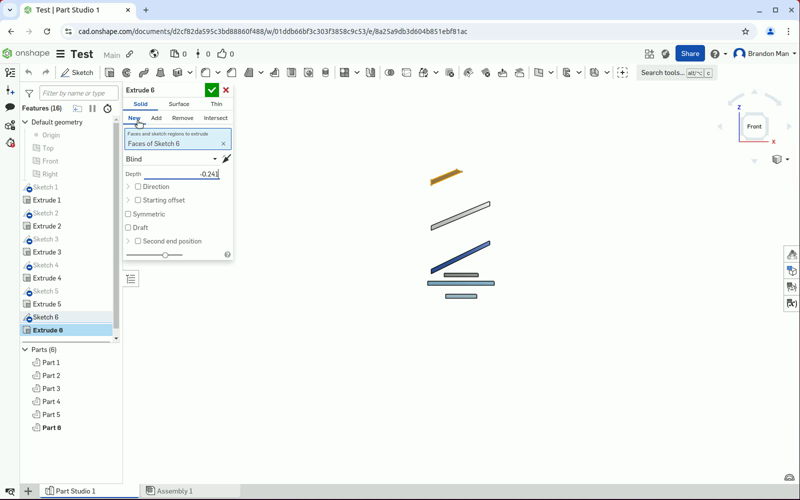
key(enter)
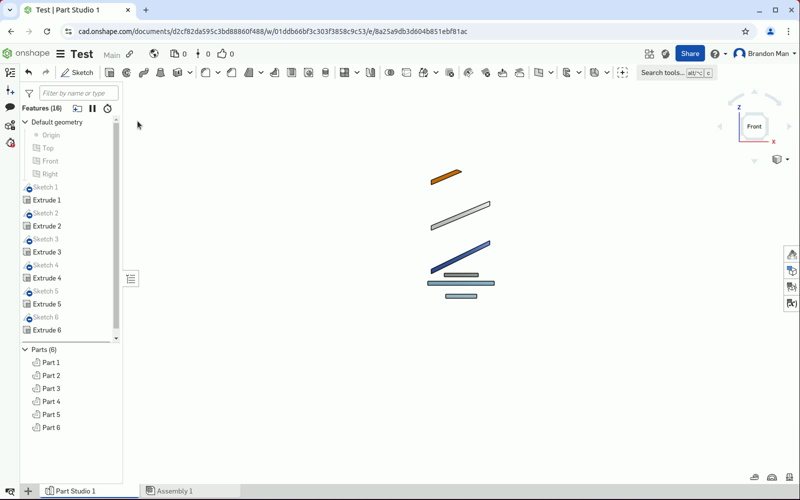
key(shift+h)
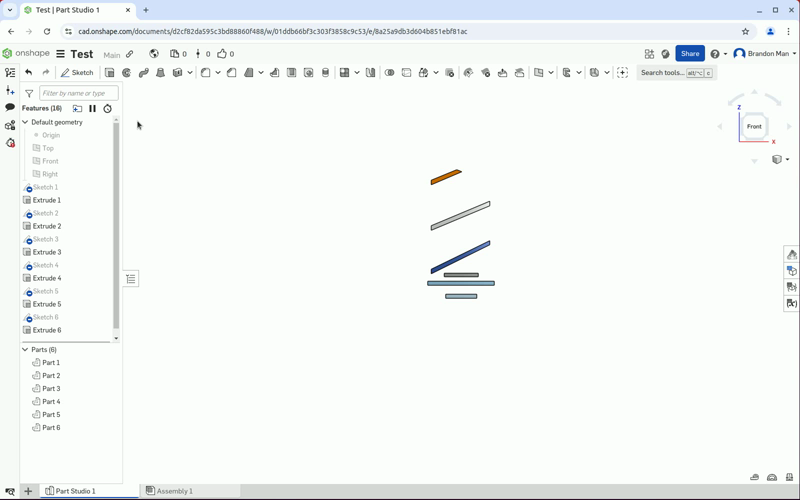
key(shift+h)
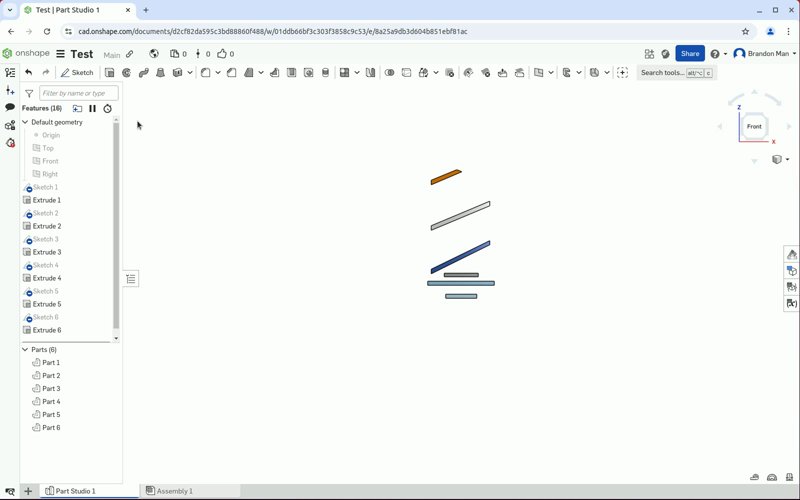
mouse_move(69, 189)
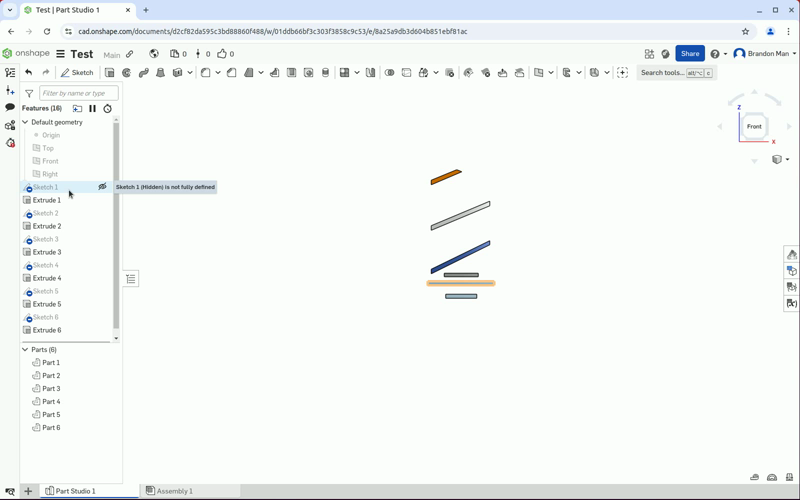
click(69, 189)
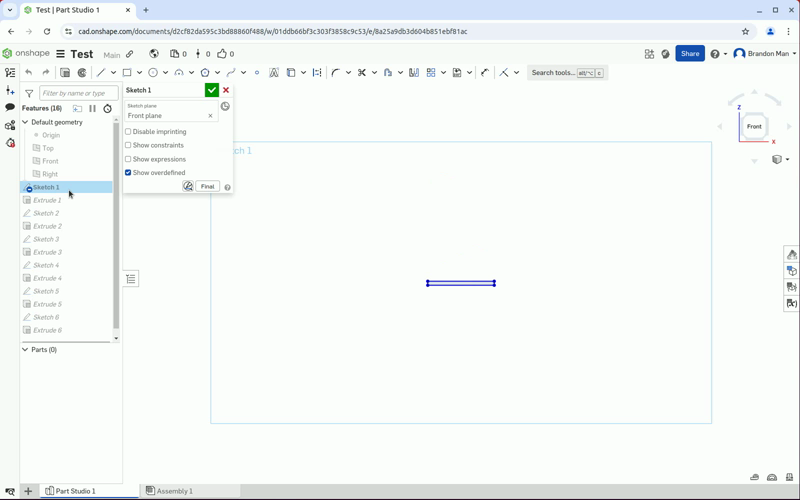
mouse_move(229, 92)
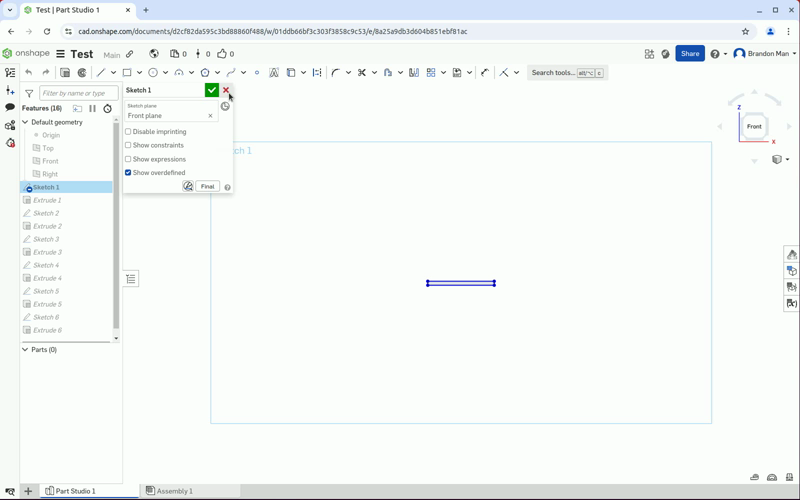
click(229, 92)
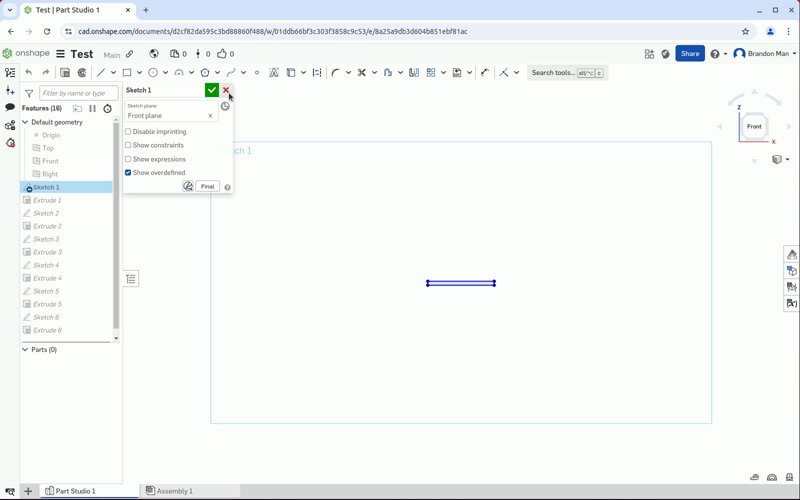
key(shift+s)
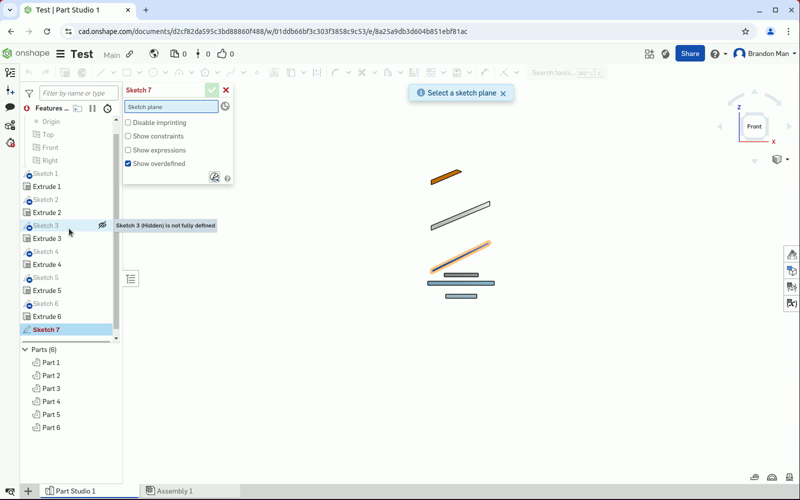
scroll(3)
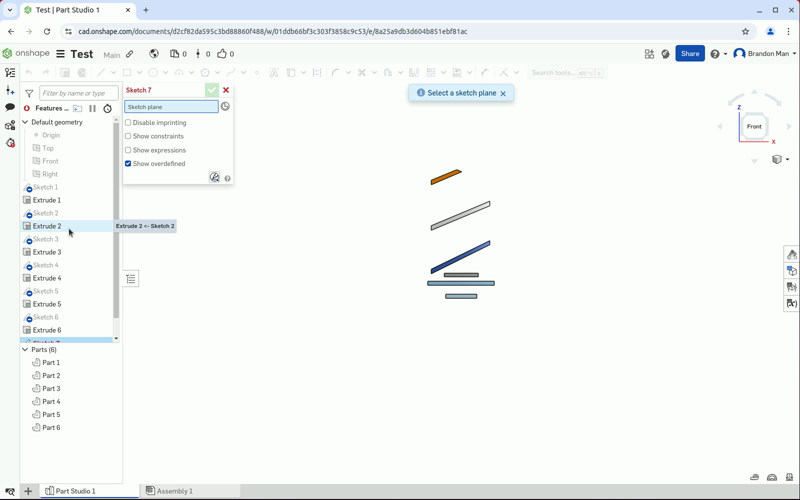
mouse_move(69, 163)
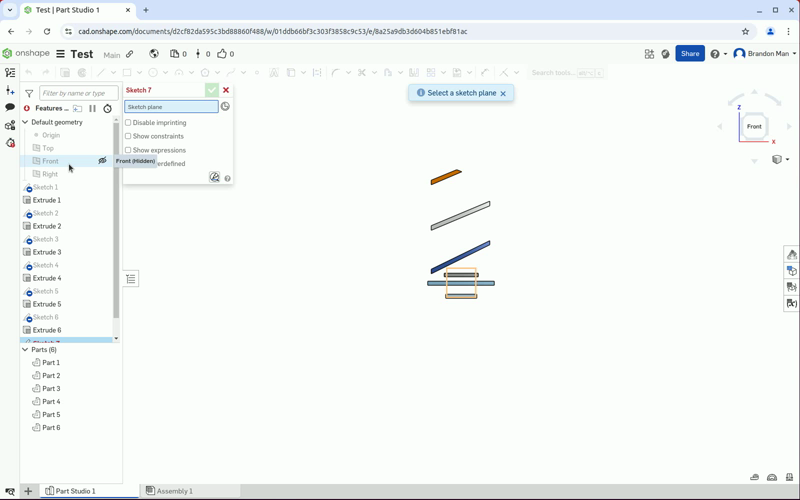
click(69, 163)
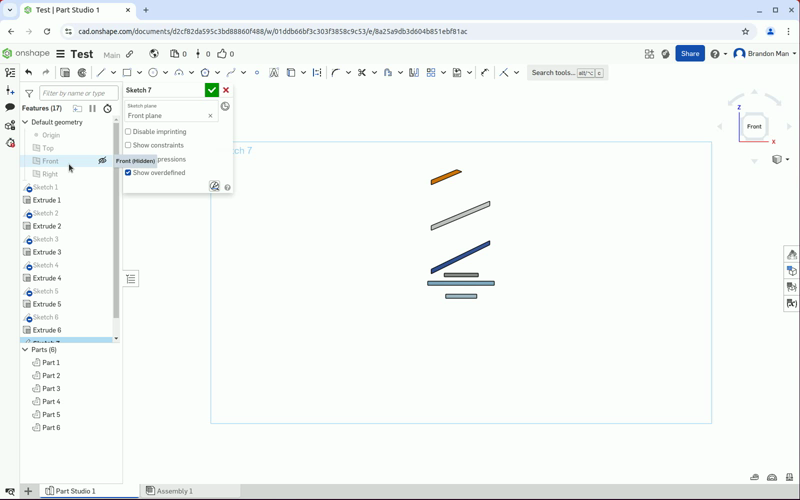
mouse_move(73, 352)
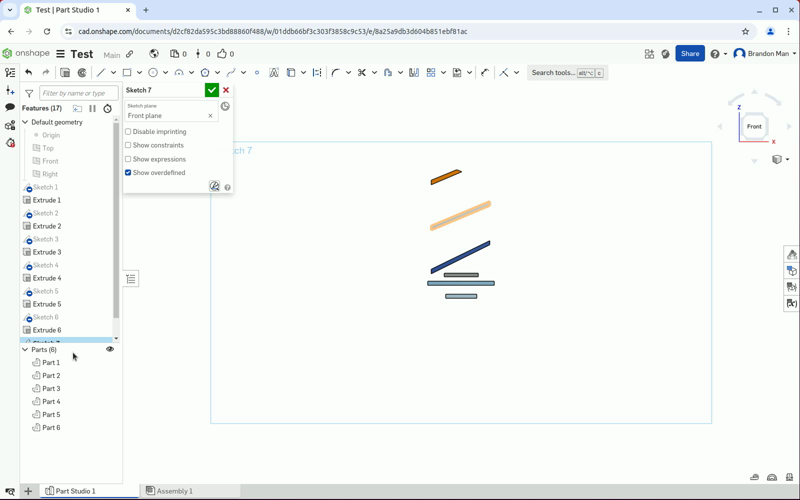
key(y)
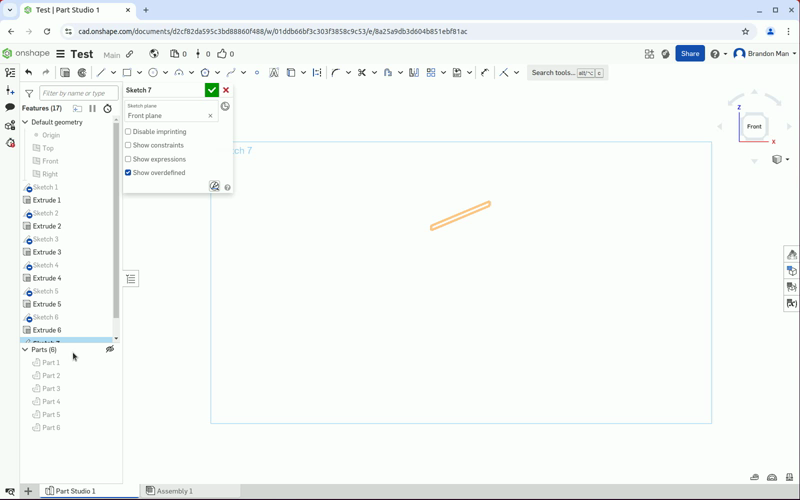
key(l)
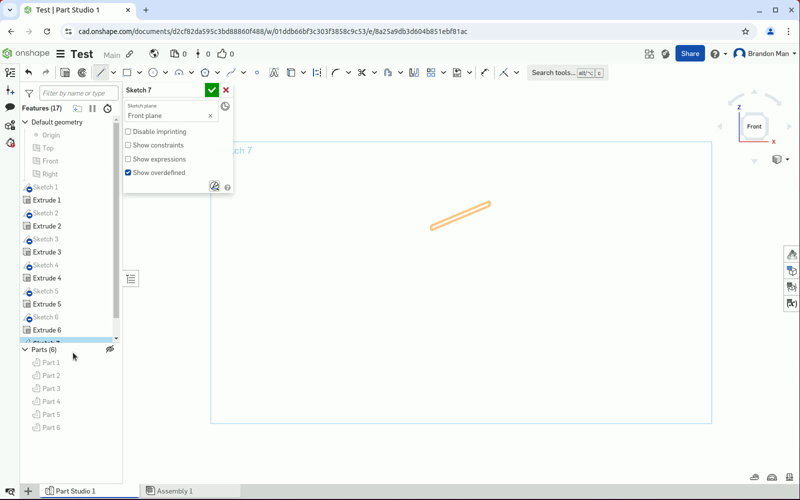
key_down(shift)
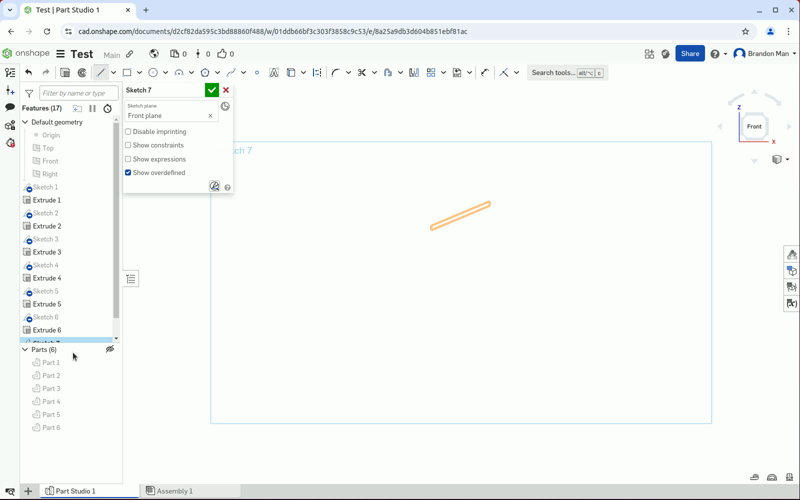
mouse_move(452, 337)
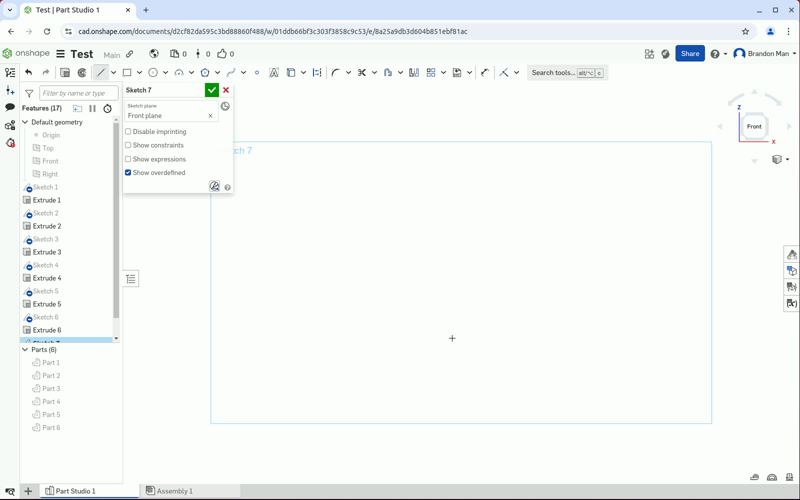
click(452, 337)
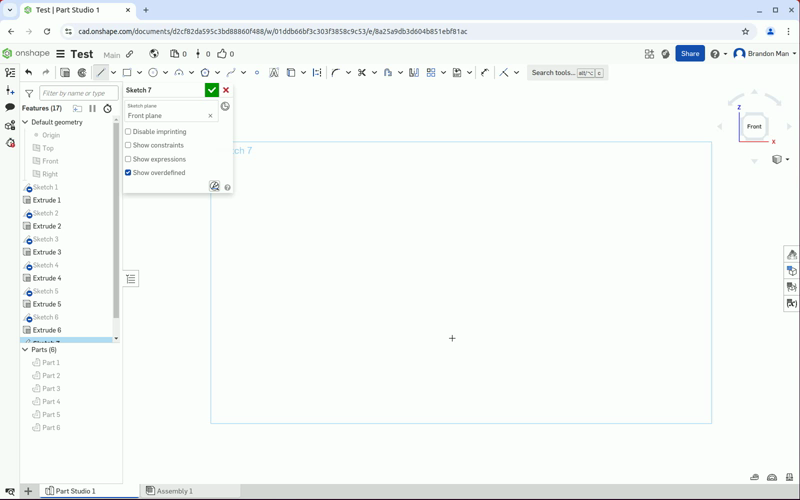
key_up(shift)
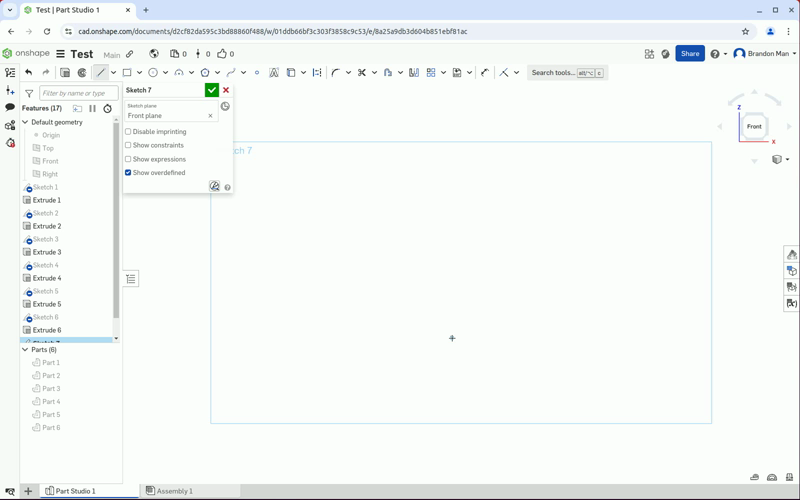
key_down(shift)
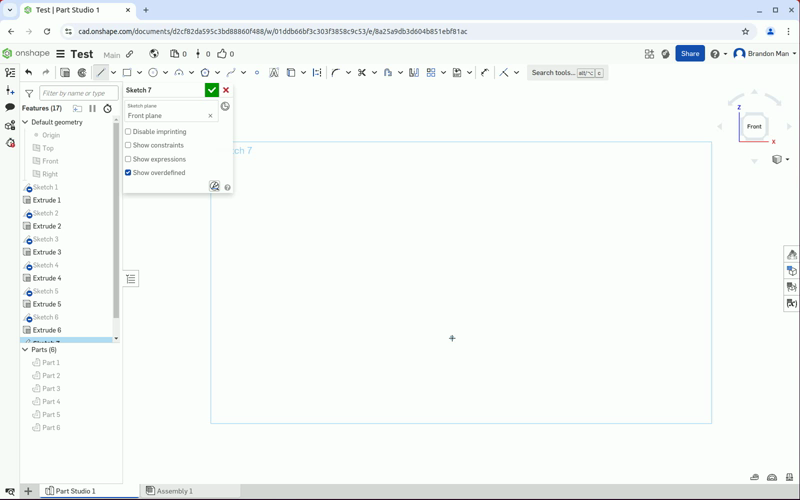
mouse_move(482, 337)
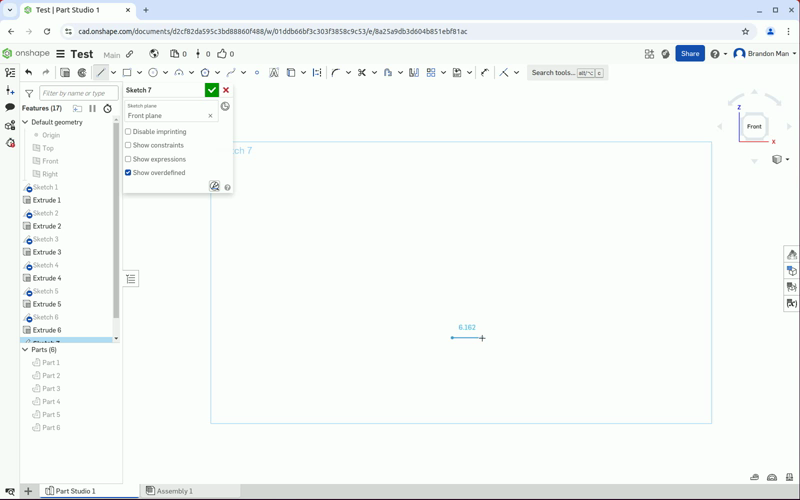
mouse_move(478, 314)
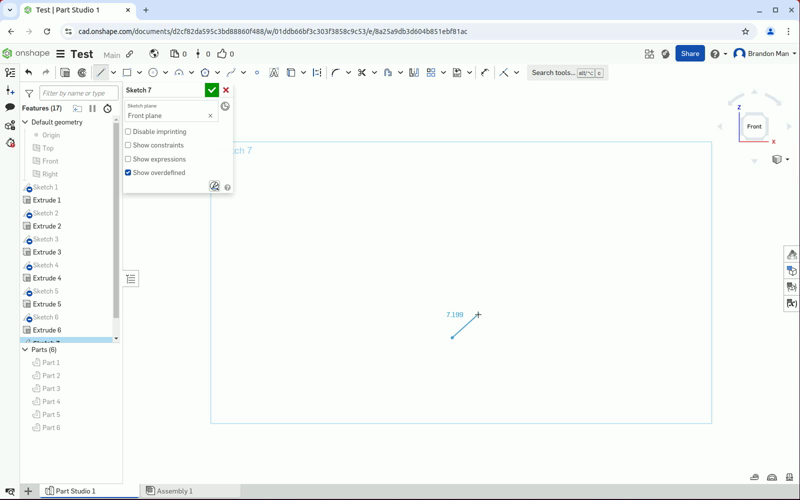
click(478, 314)
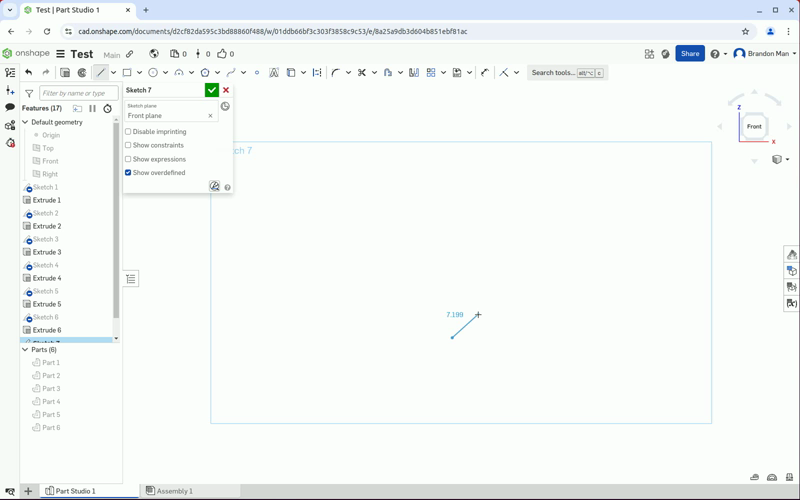
key_up(shift)
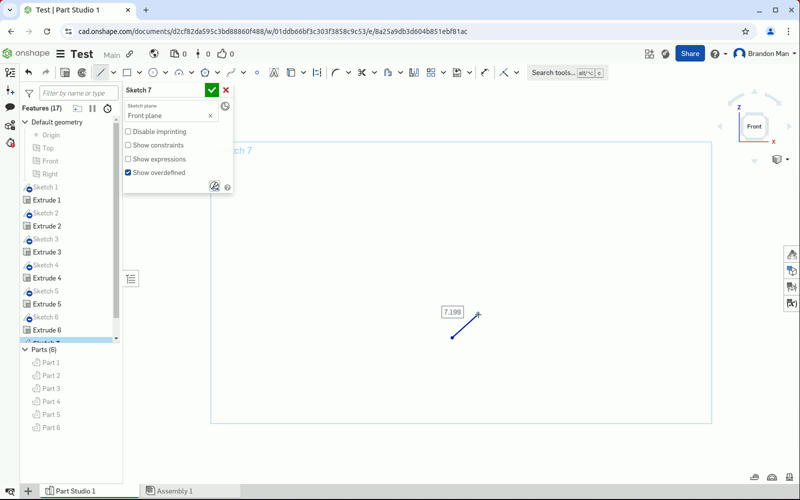
key_down(shift)
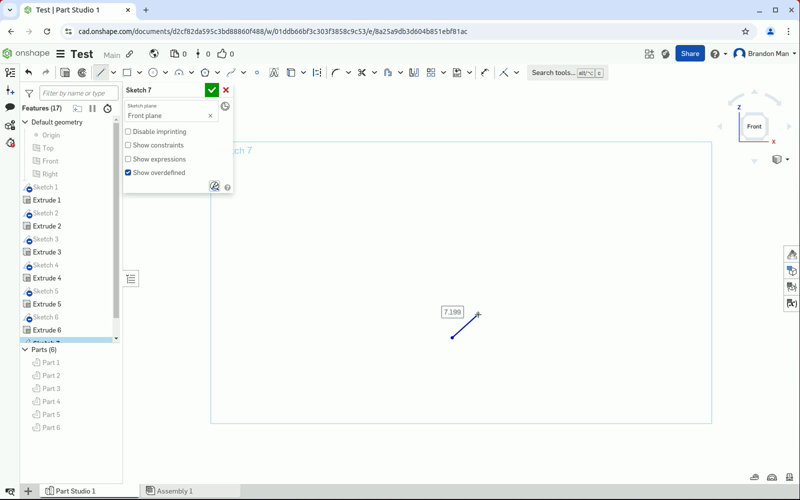
mouse_move(508, 314)
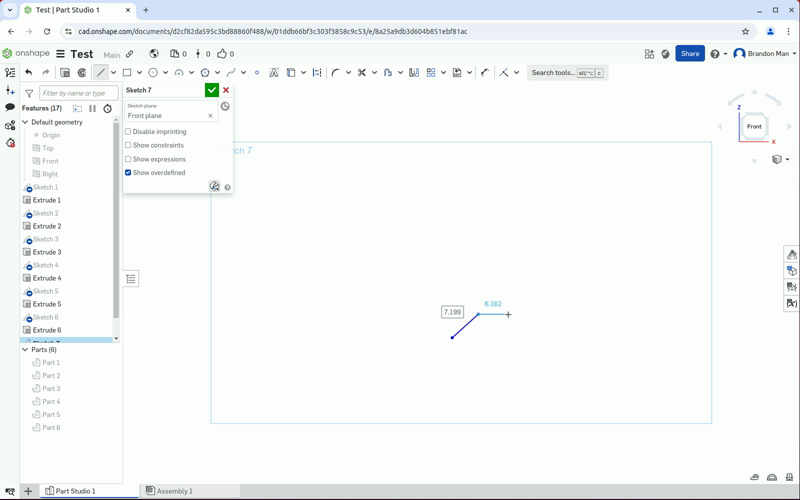
mouse_move(478, 309)
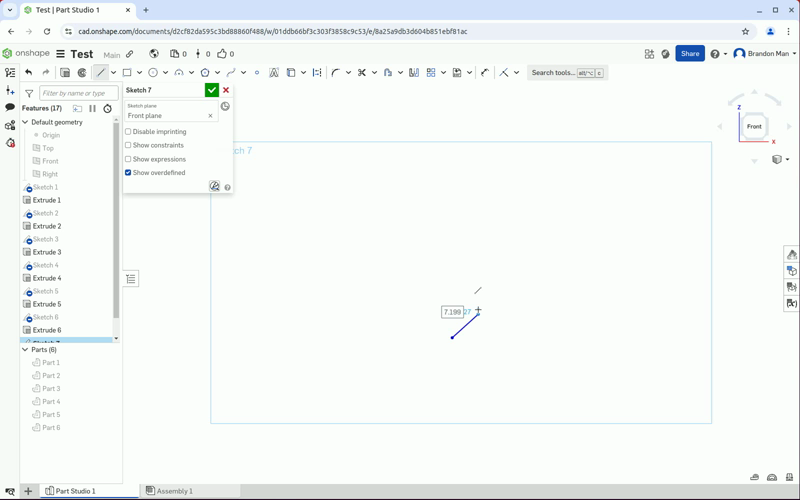
scroll(6)
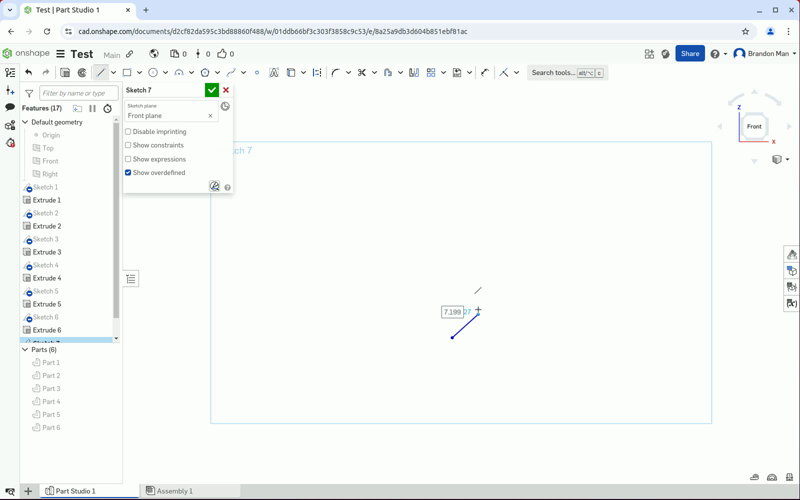
scroll(6)
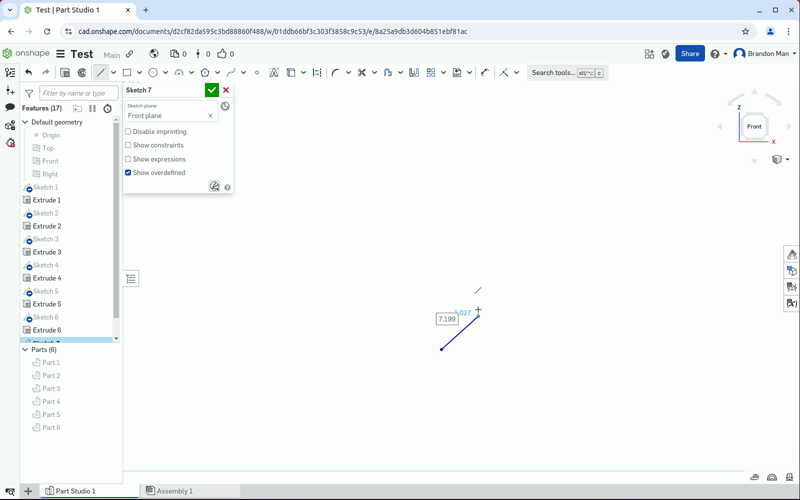
scroll(6)
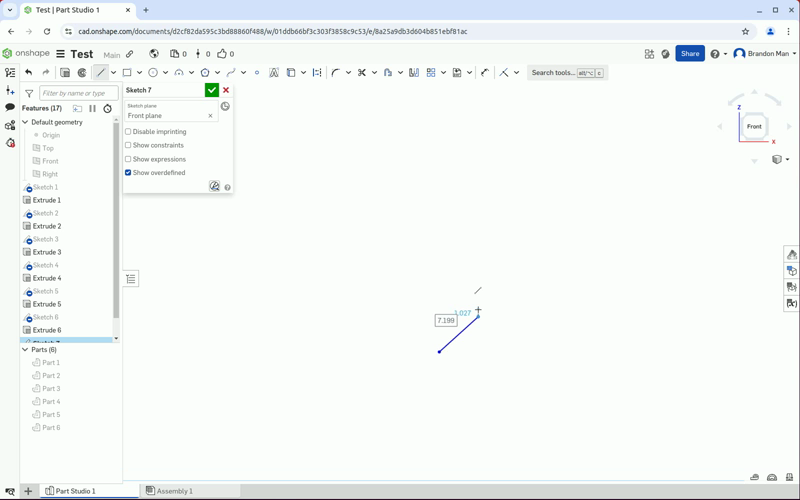
scroll(6)
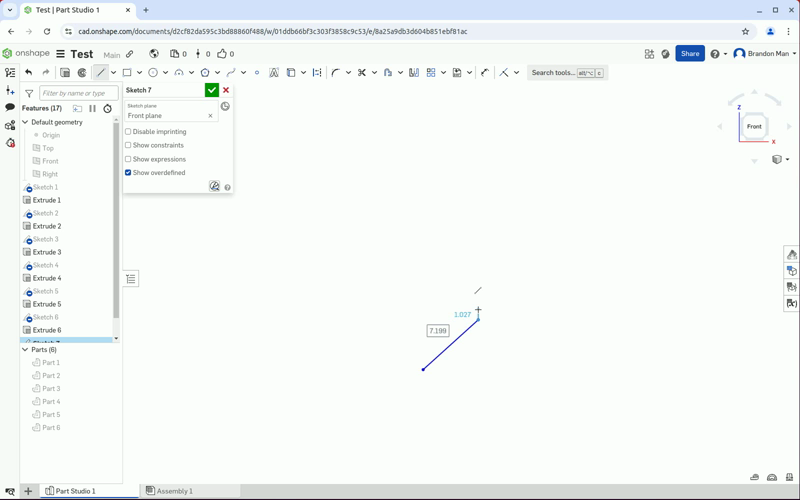
scroll(6)
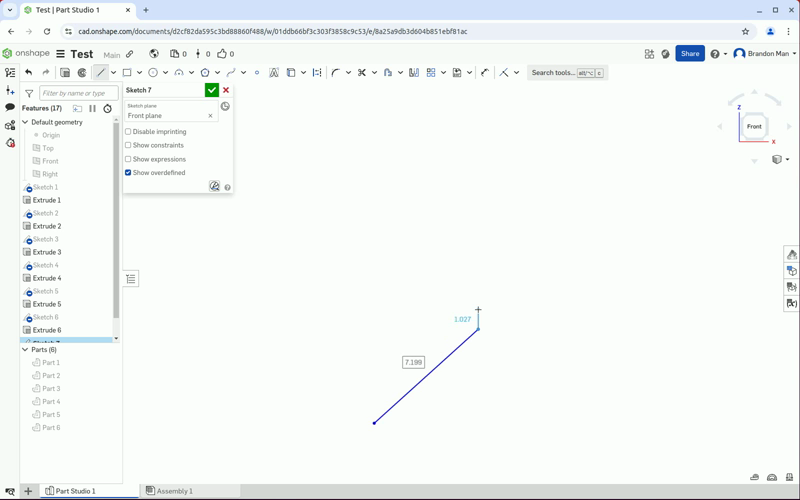
scroll(6)
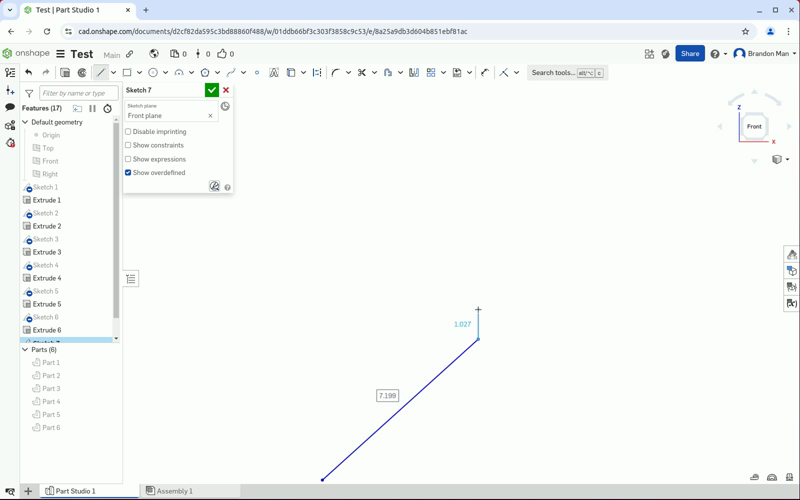
scroll(6)
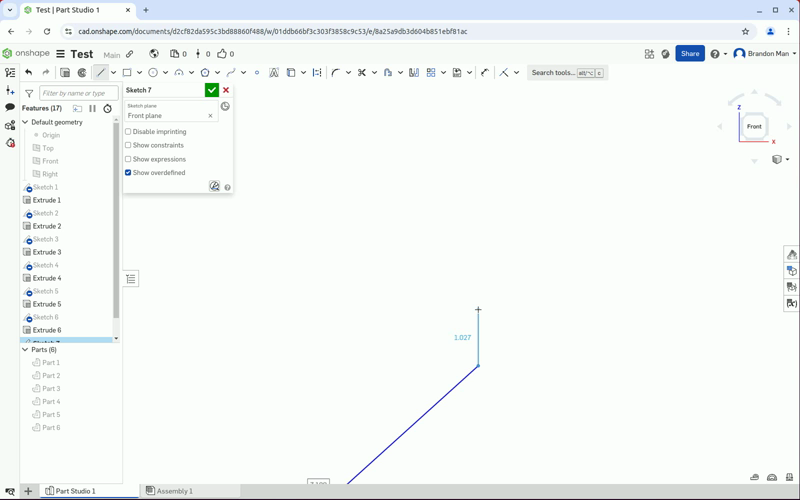
click(478, 309)
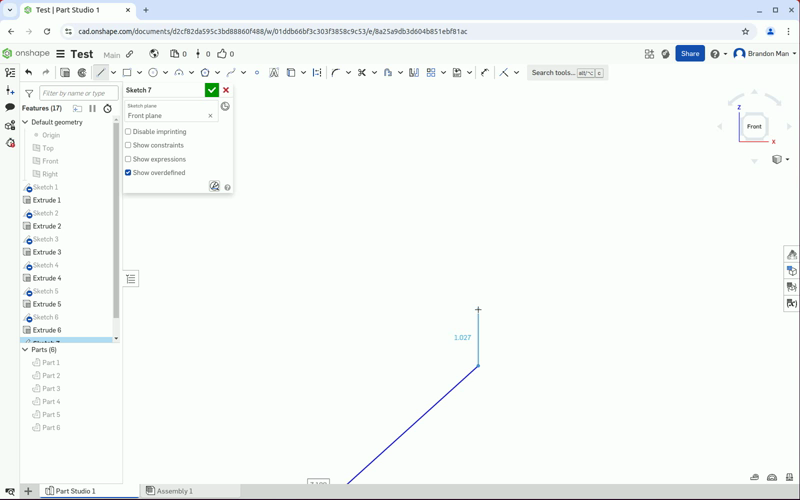
scroll(-6)
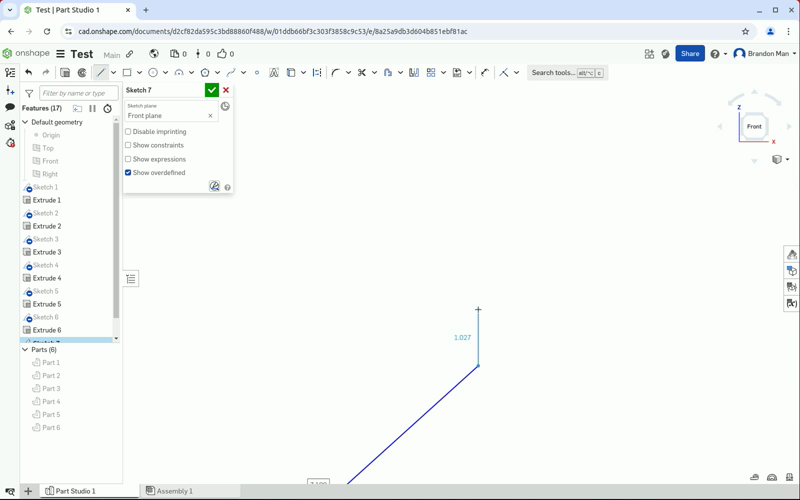
scroll(-6)
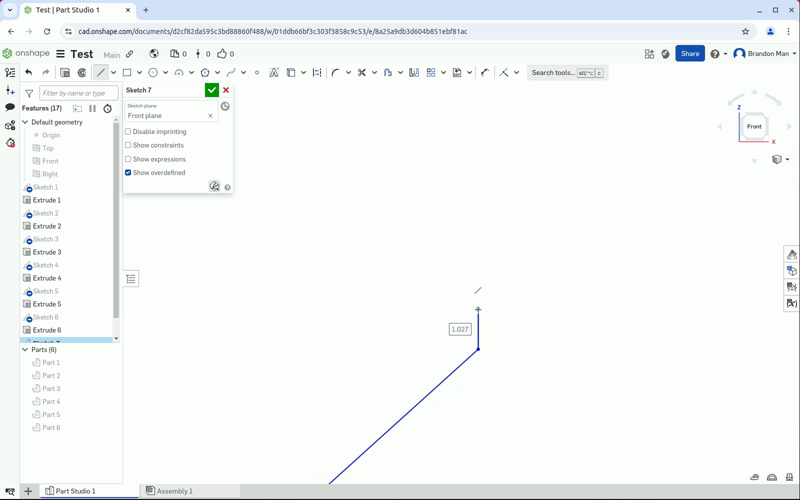
scroll(-6)
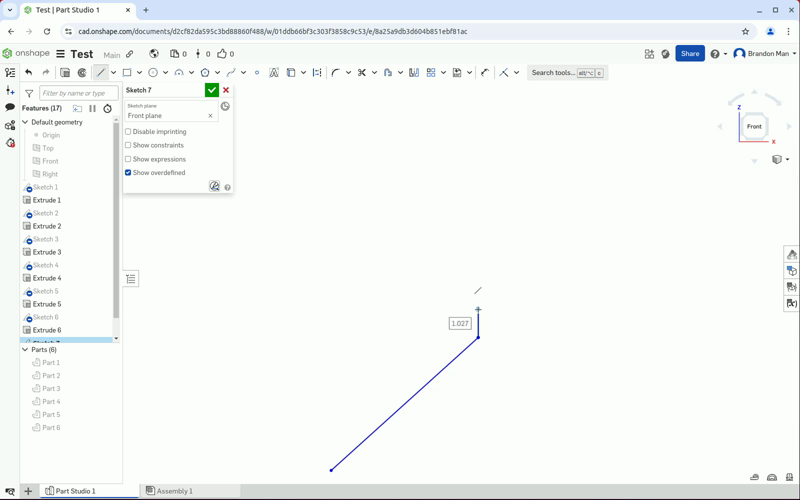
scroll(-6)
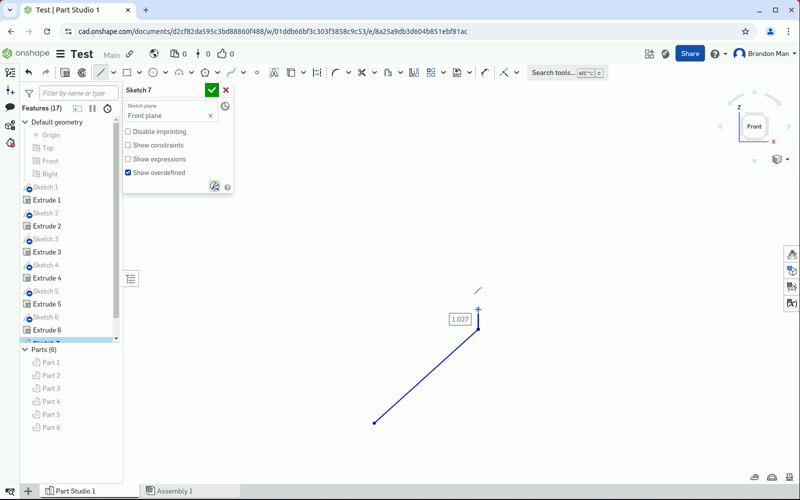
scroll(-6)
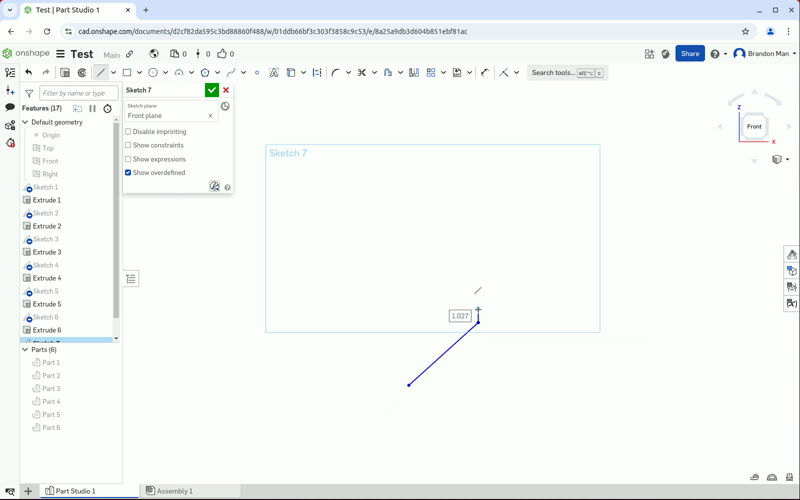
scroll(-6)
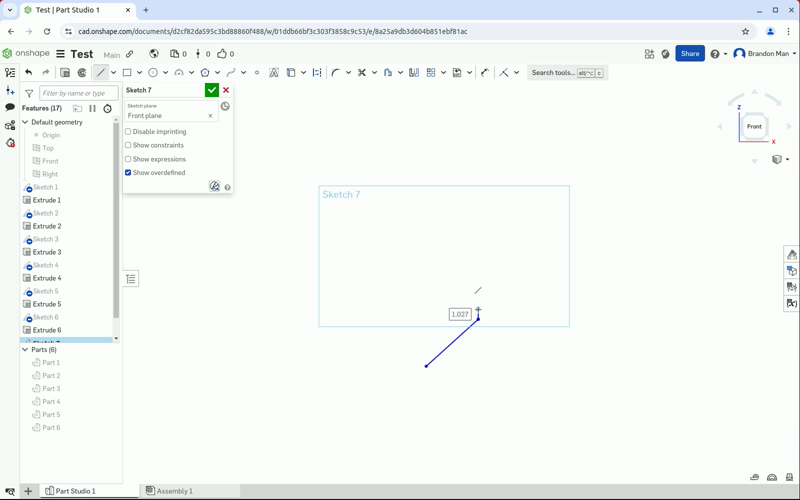
scroll(-6)
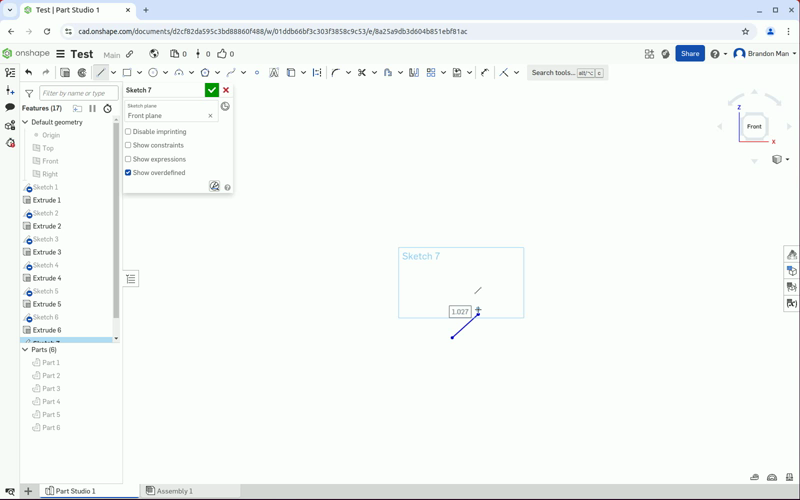
key_up(shift)
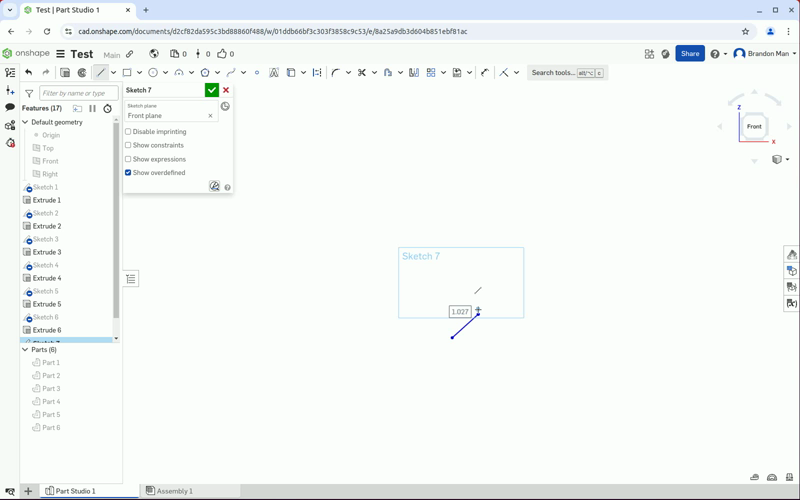
key_down(shift)
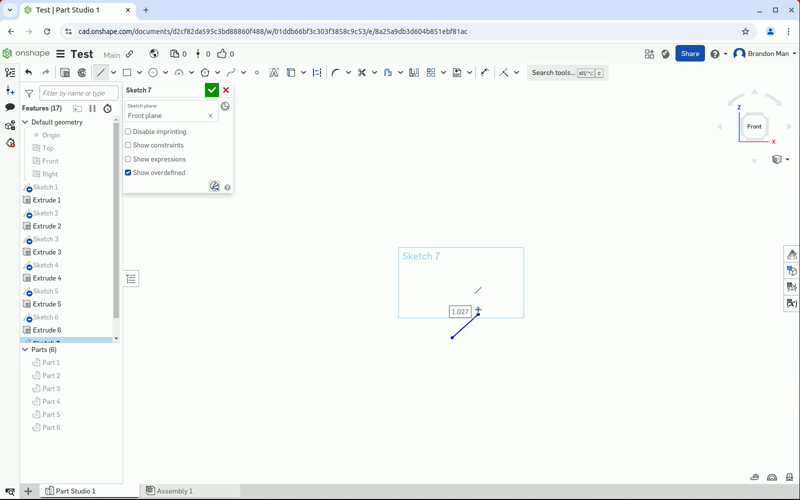
mouse_move(508, 309)
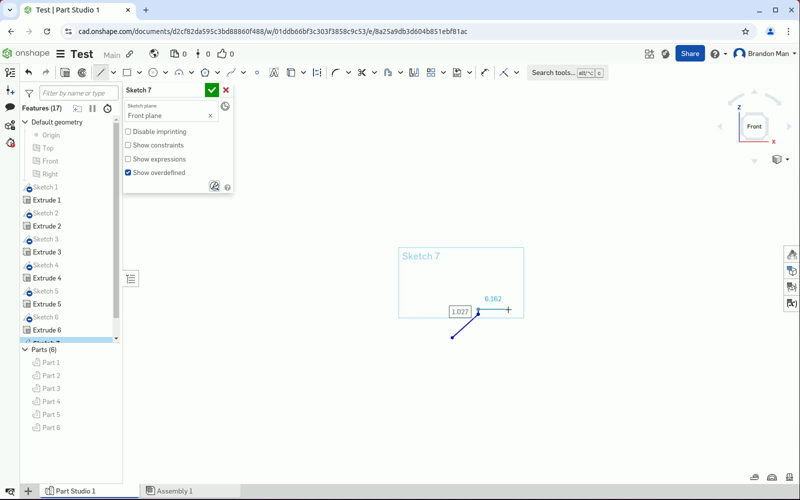
mouse_move(452, 332)
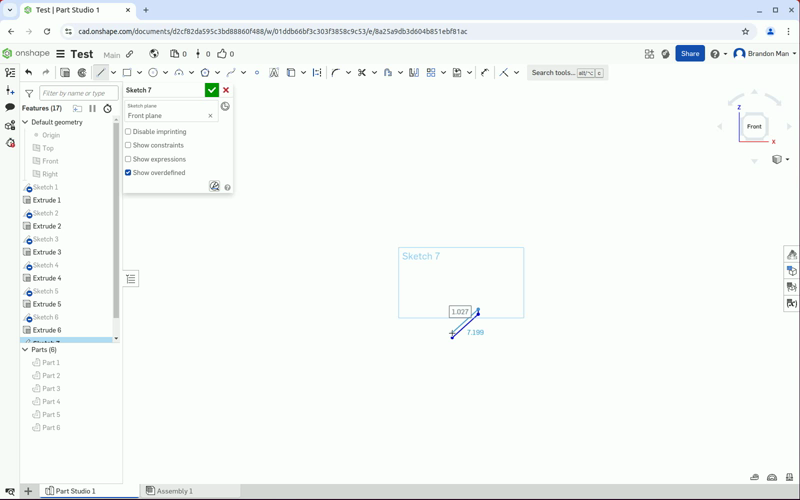
click(452, 332)
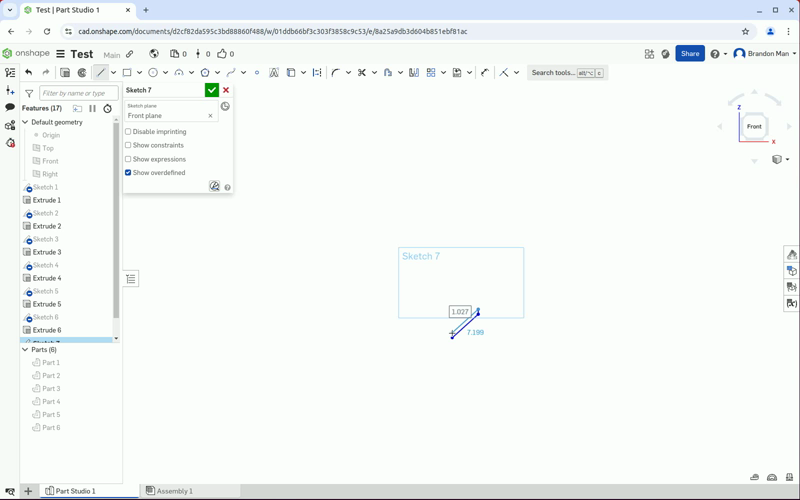
key_up(shift)
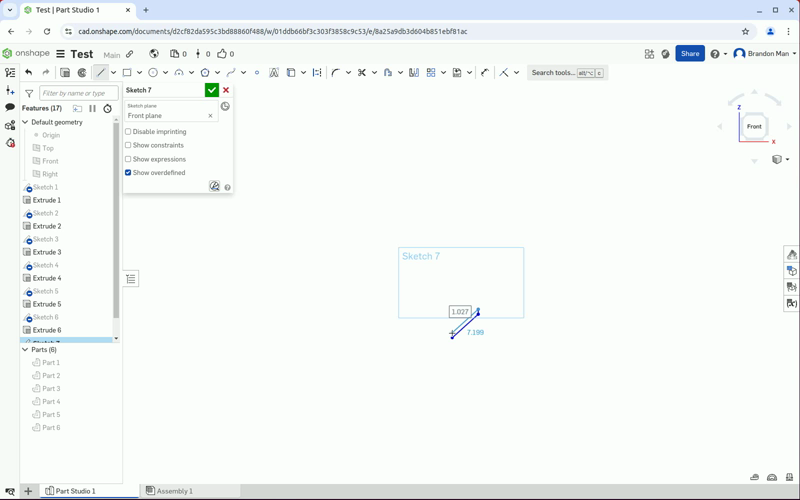
mouse_move(482, 332)
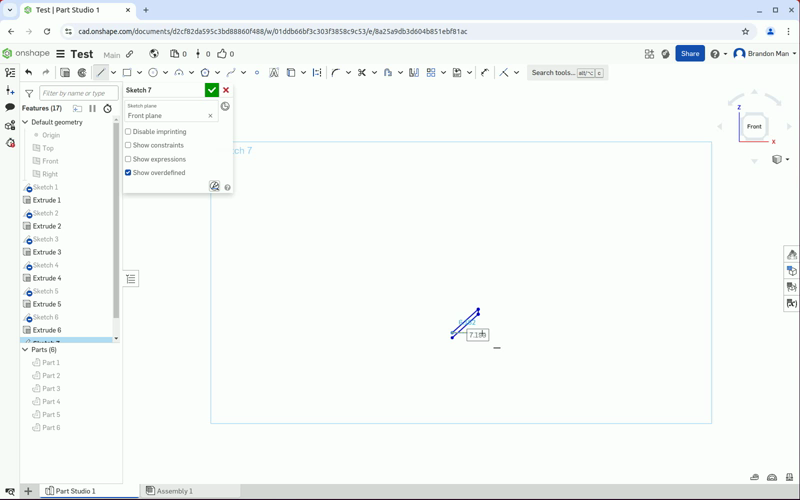
key_down(shift)
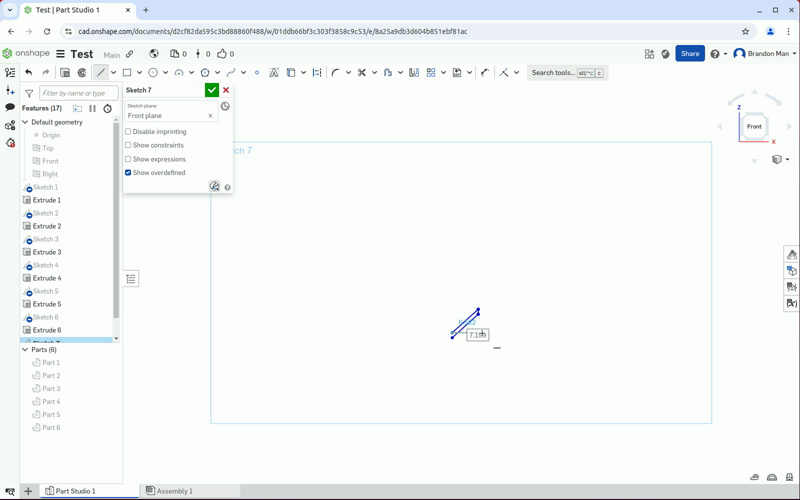
mouse_move(452, 337)
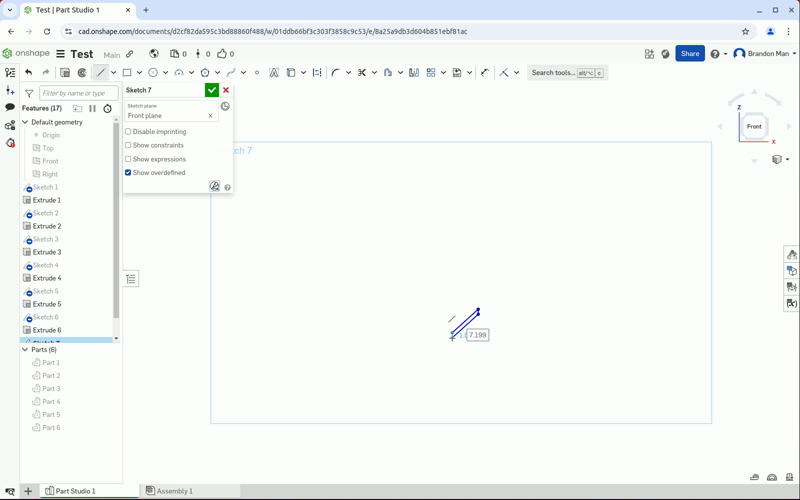
scroll(6)
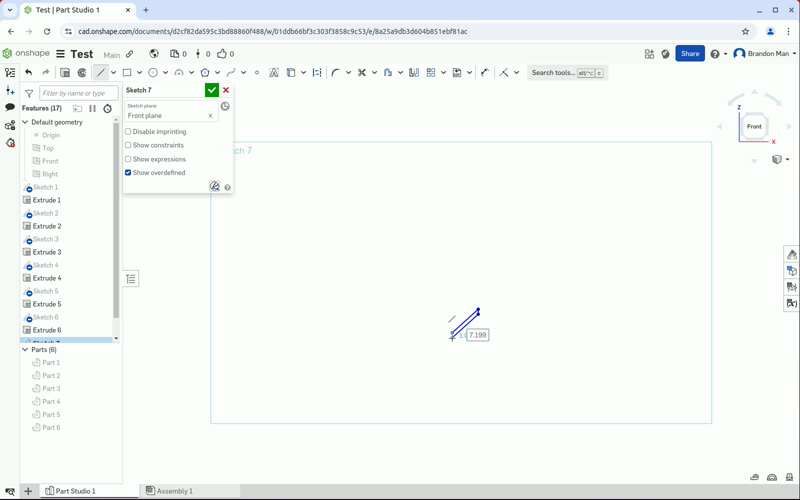
scroll(6)
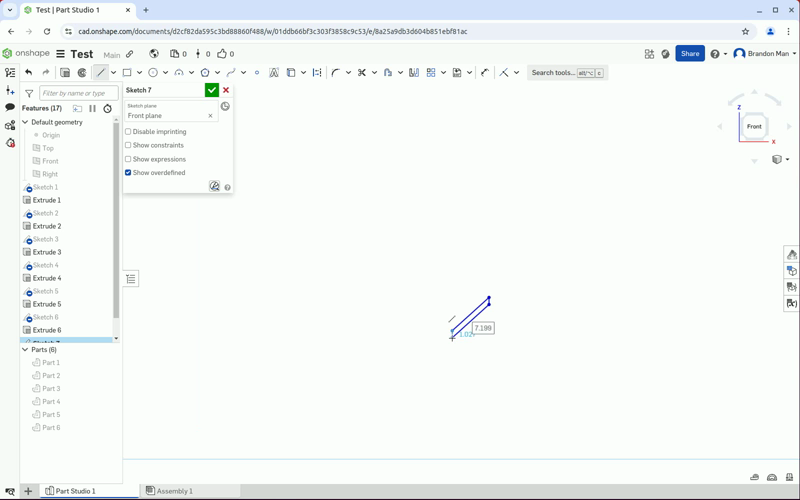
scroll(6)
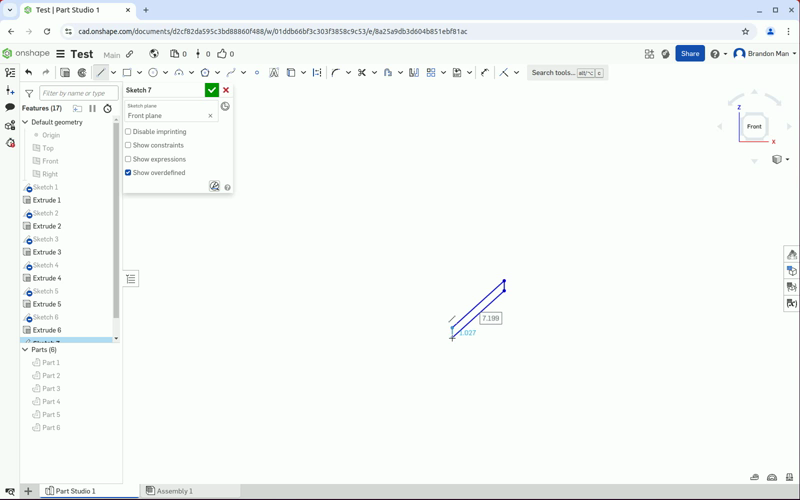
scroll(6)
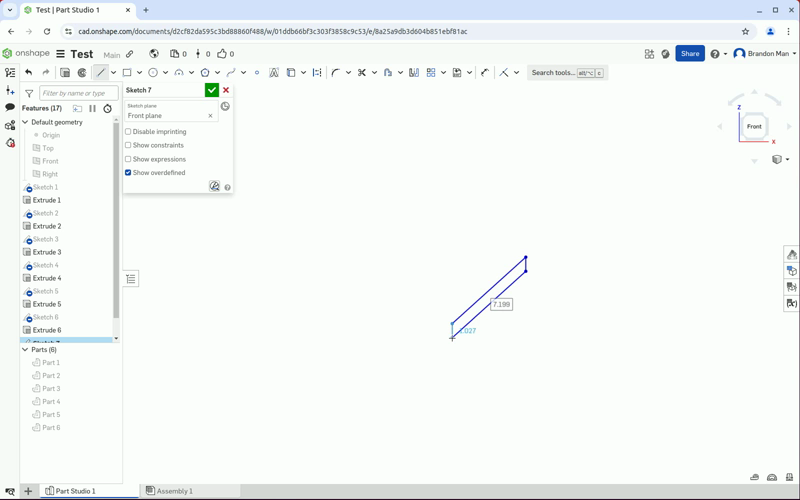
scroll(6)
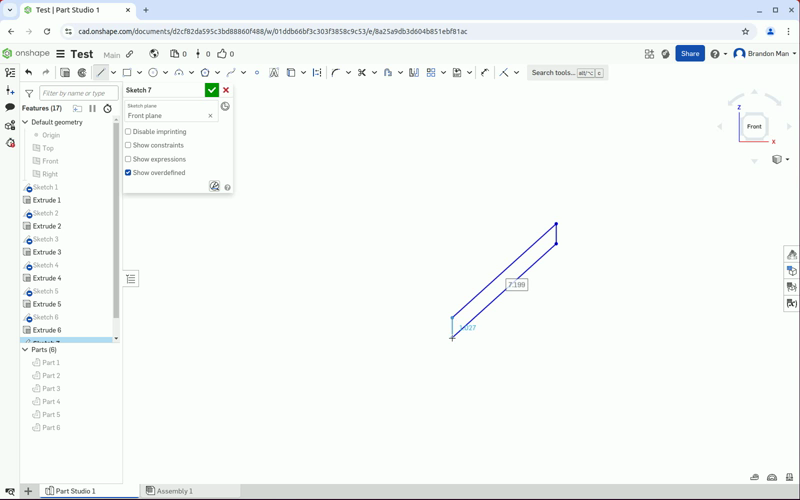
scroll(6)
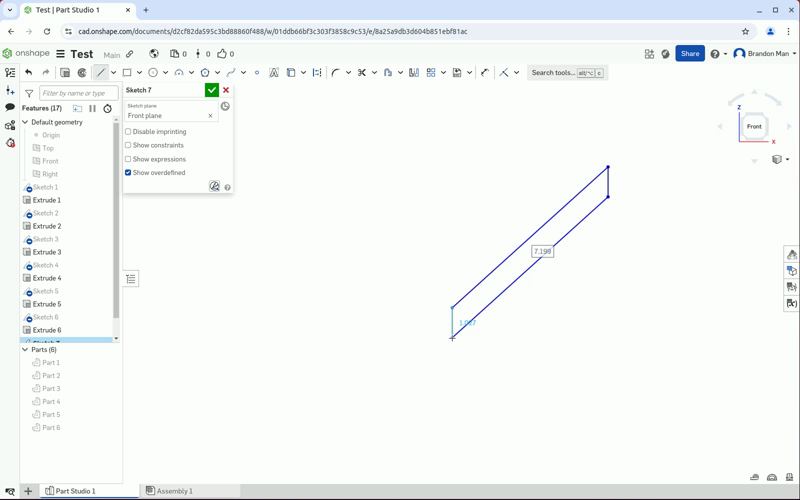
scroll(6)
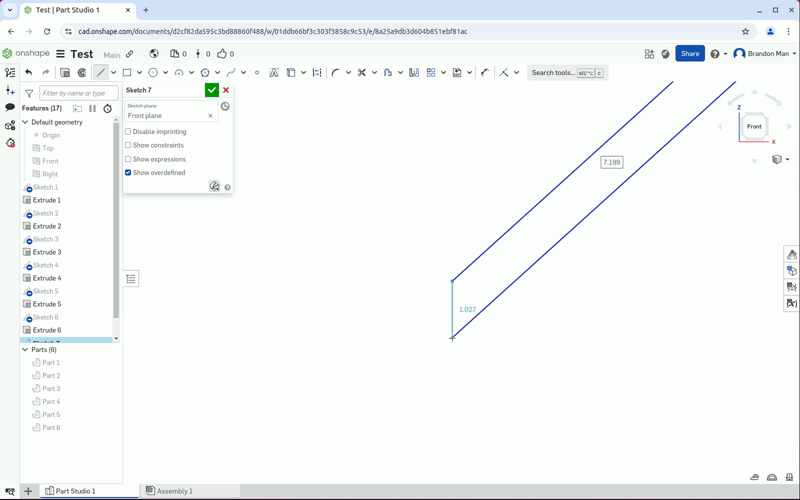
key_up(shift)
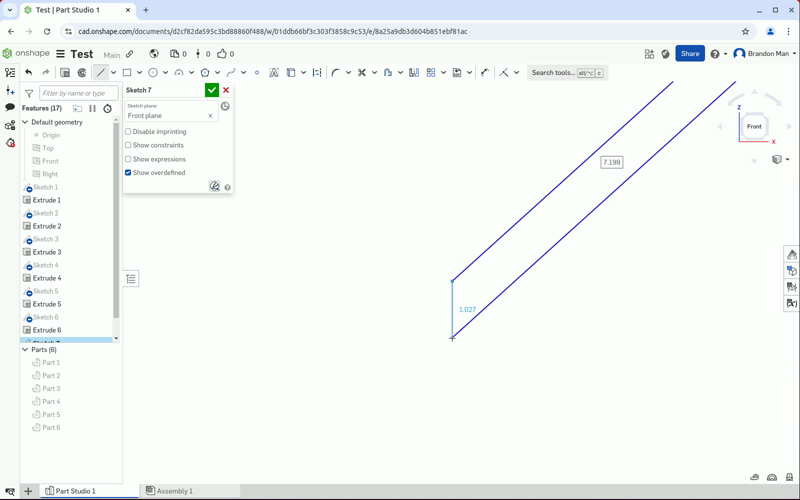
click(452, 337)
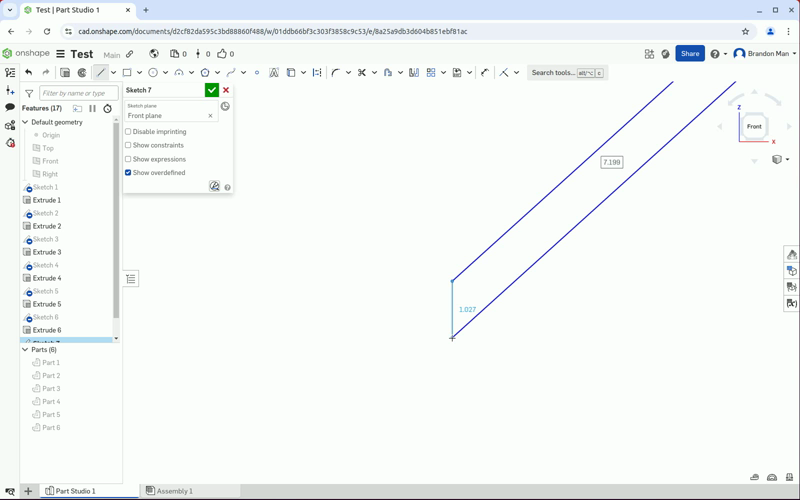
scroll(-6)
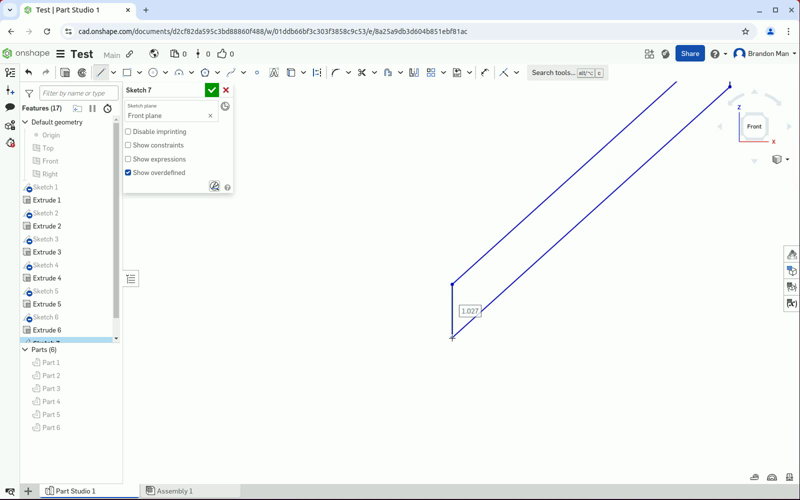
scroll(-6)
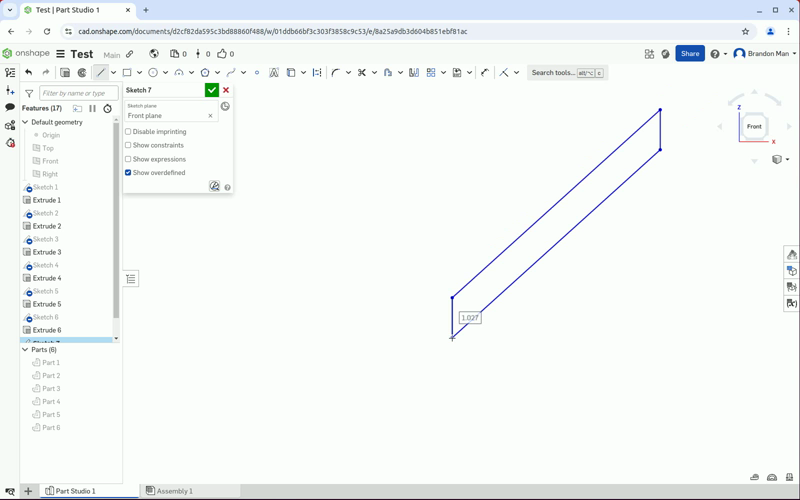
scroll(-6)
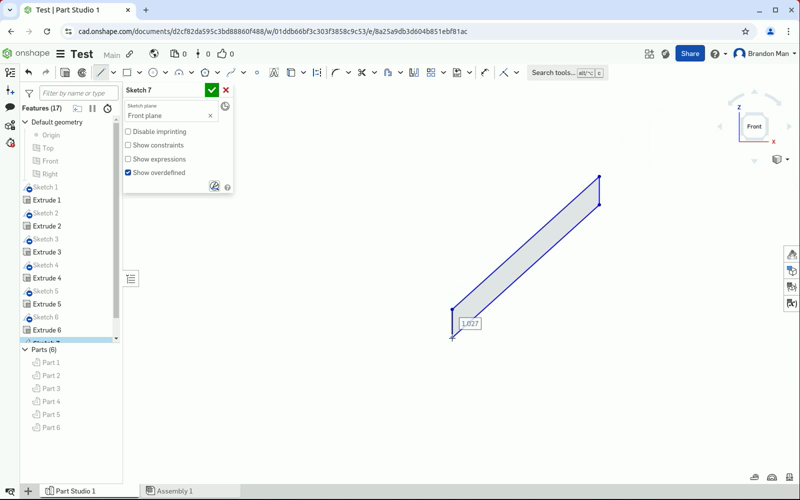
scroll(-6)
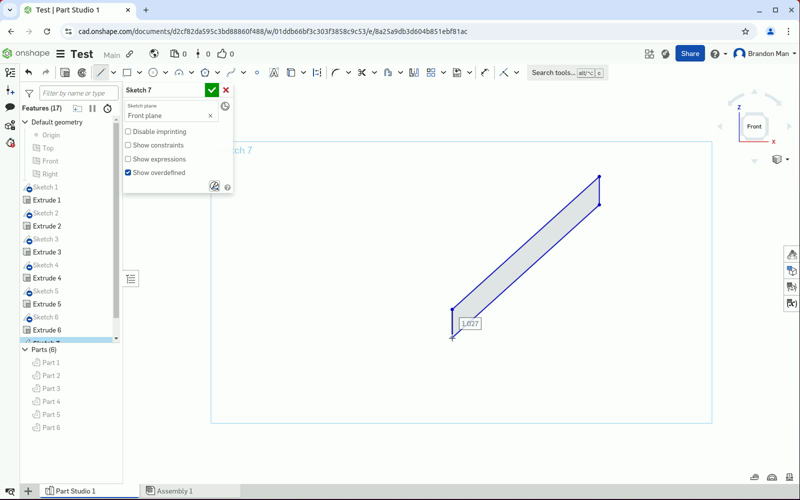
scroll(-6)
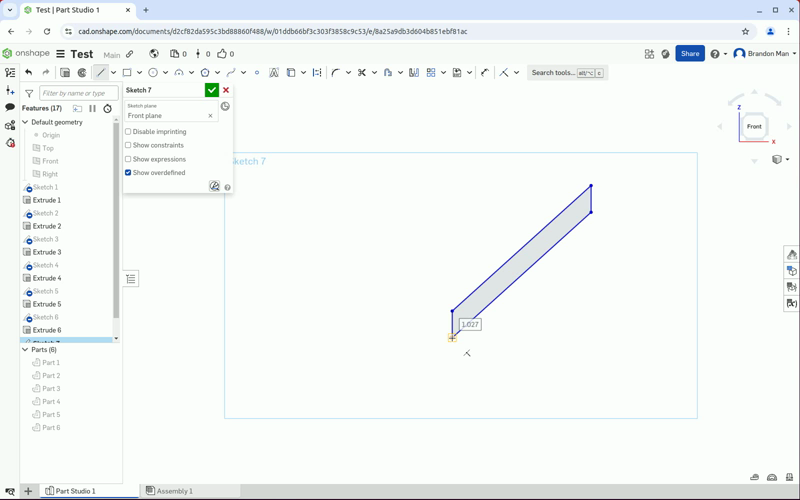
scroll(-6)
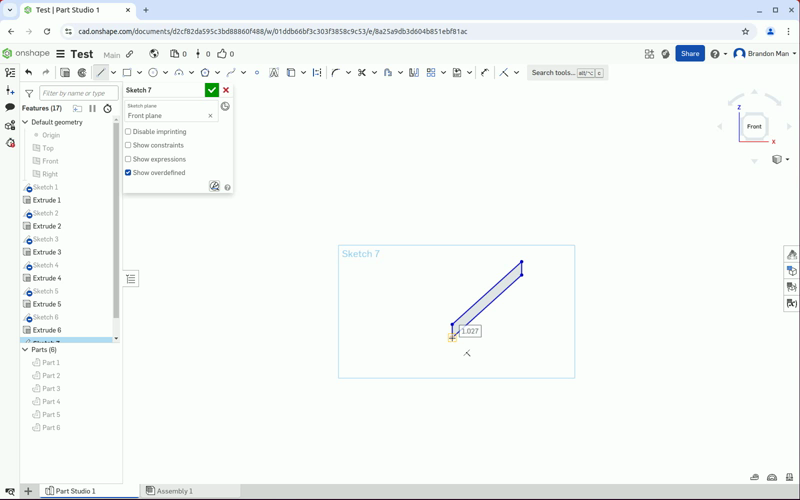
scroll(-6)
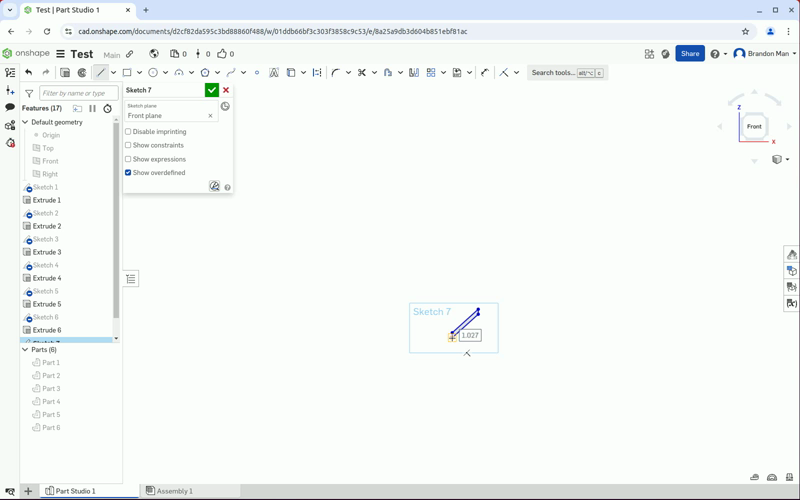
key(esc)
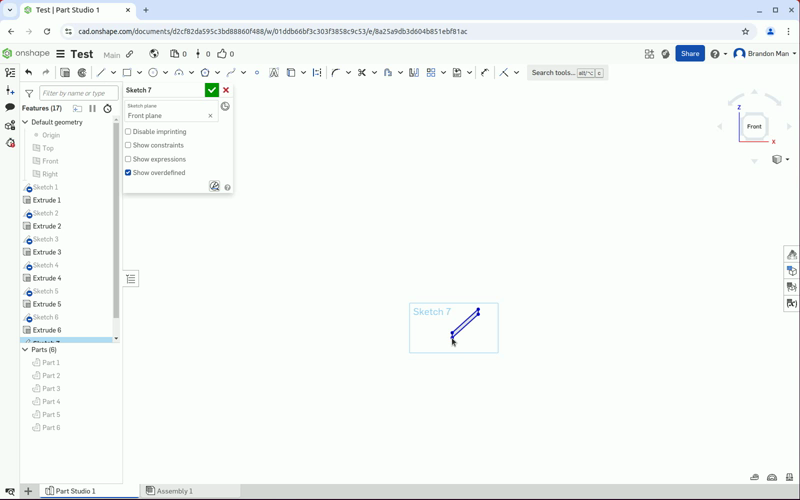
mouse_move(466, 322)
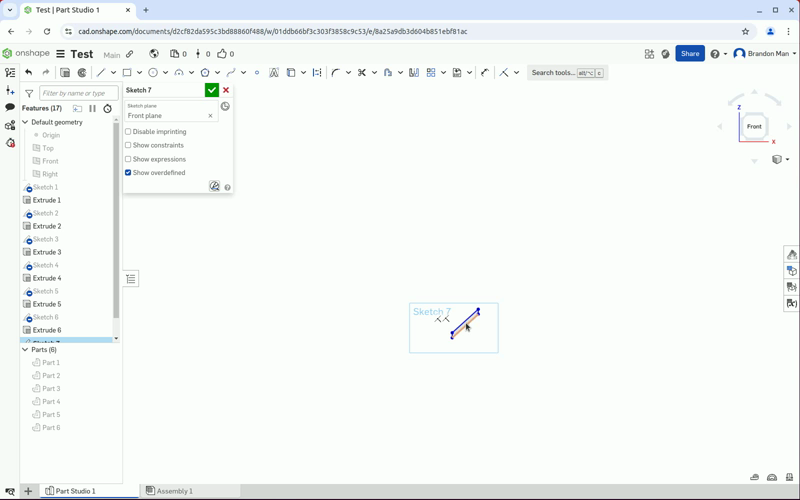
scroll(6)
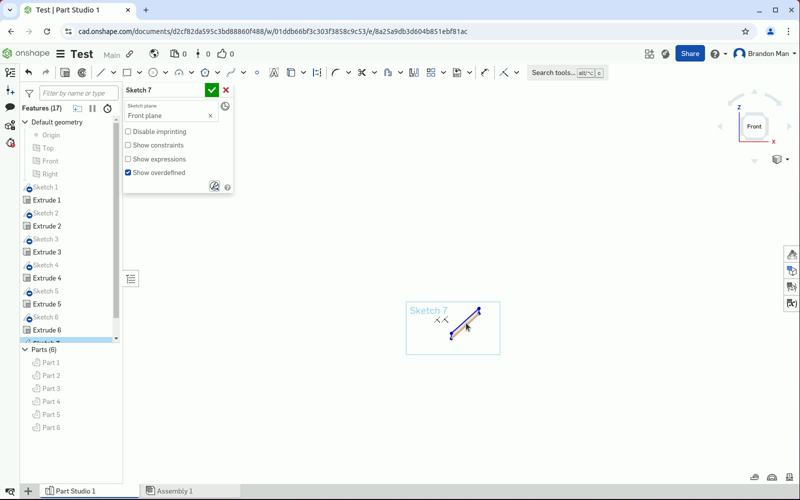
scroll(6)
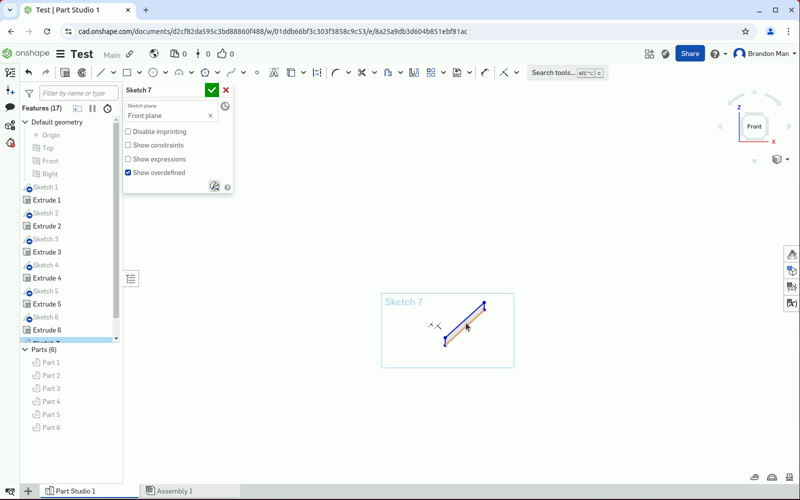
scroll(6)
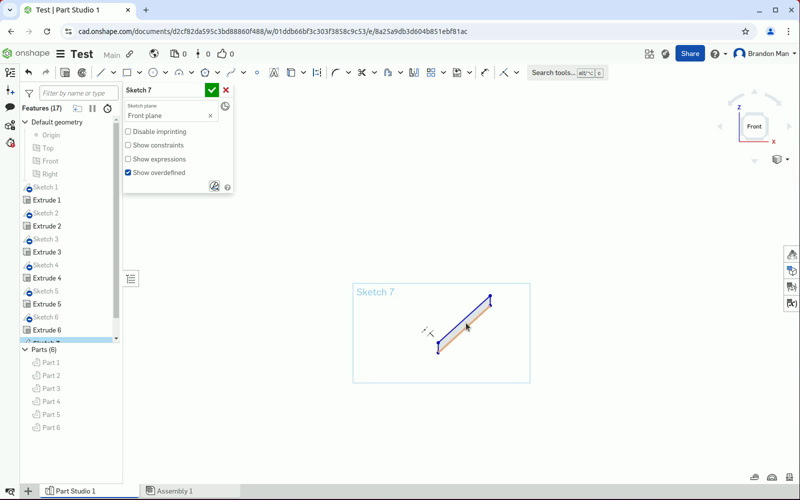
scroll(6)
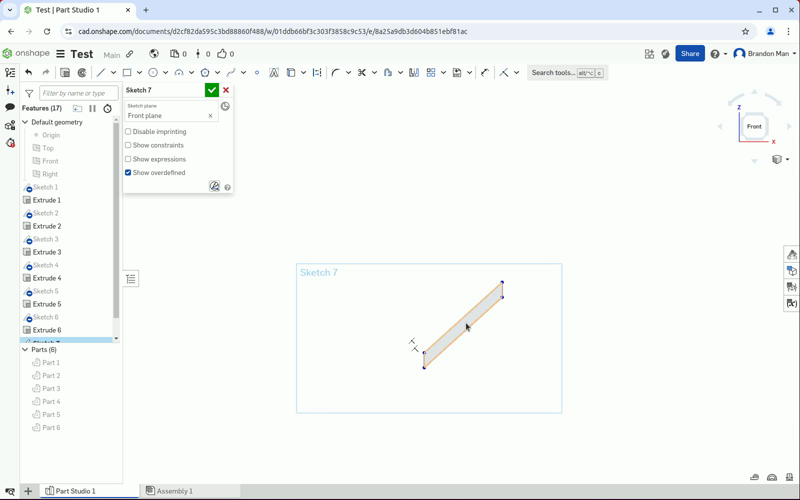
scroll(6)
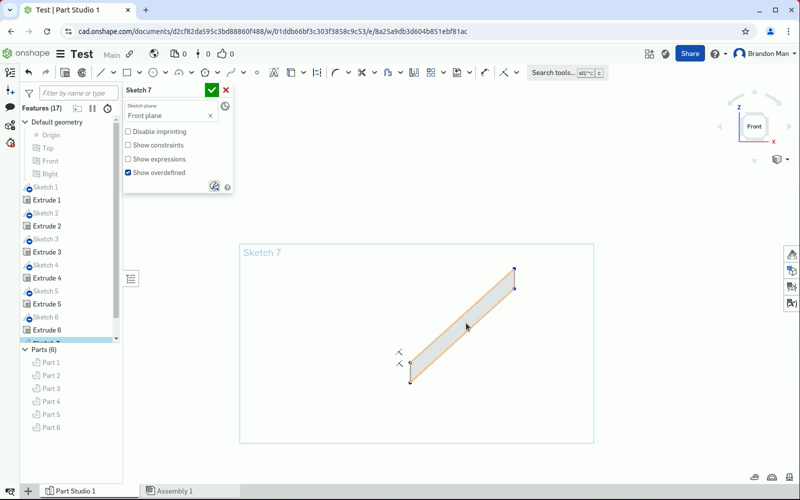
scroll(6)
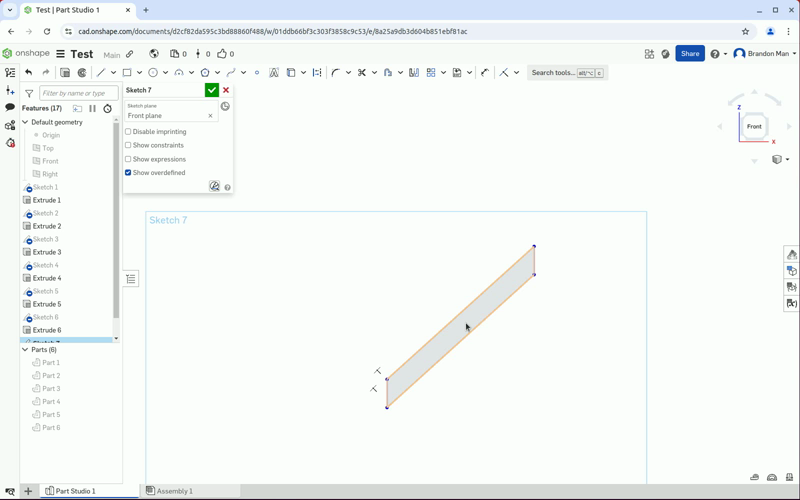
scroll(6)
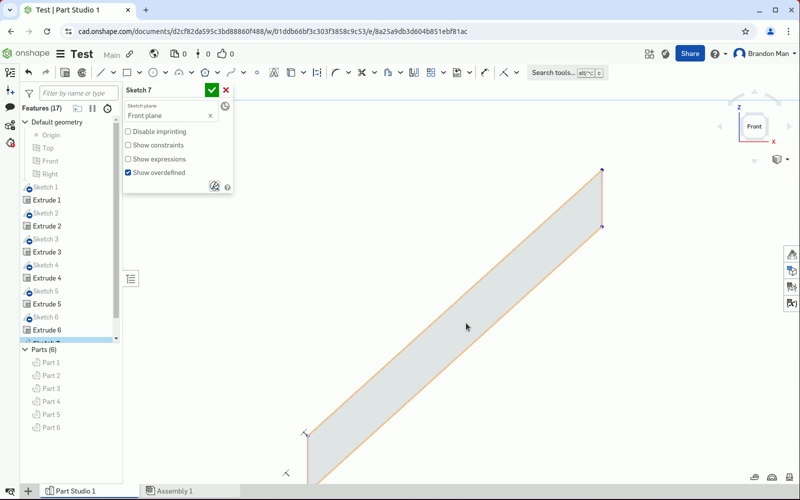
click(466, 322)
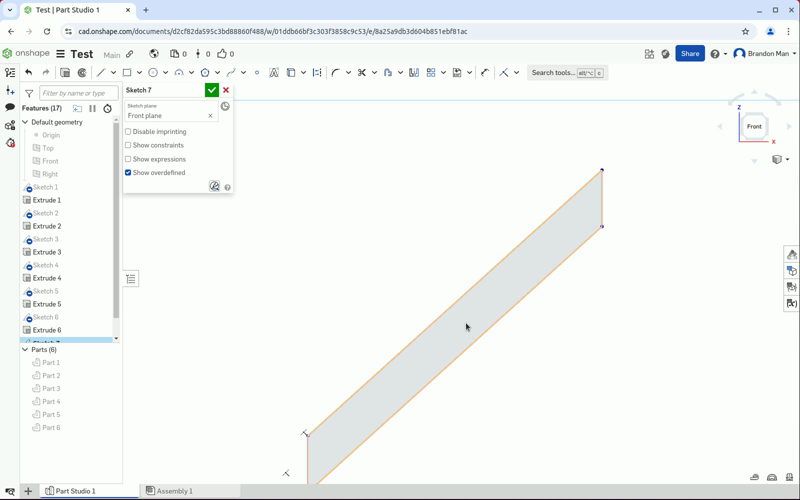
scroll(-6)
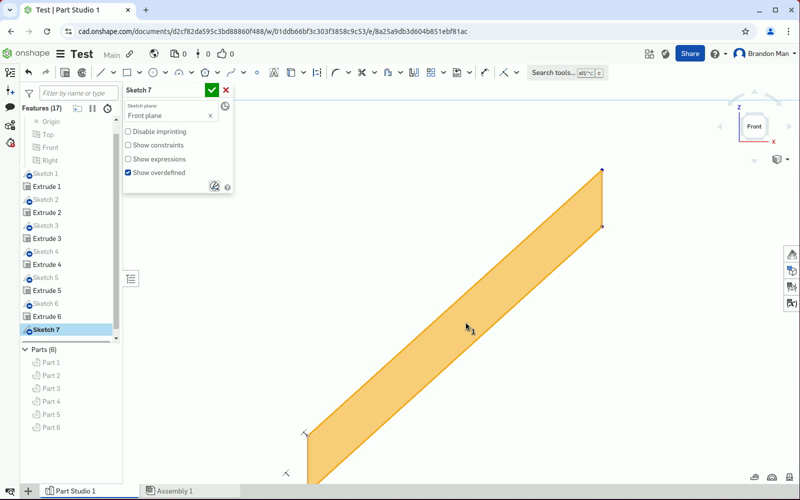
scroll(-6)
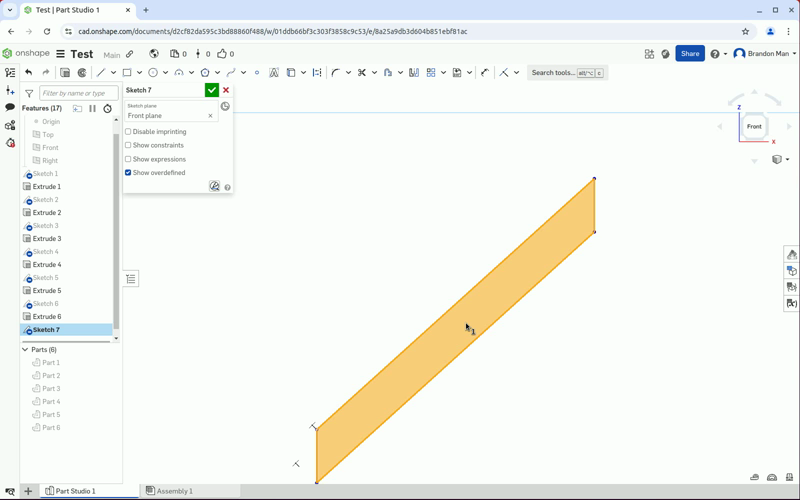
scroll(-6)
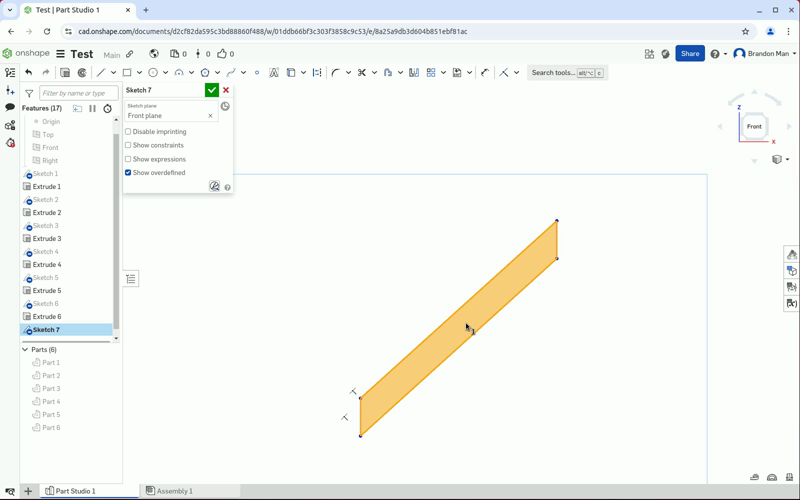
scroll(-6)
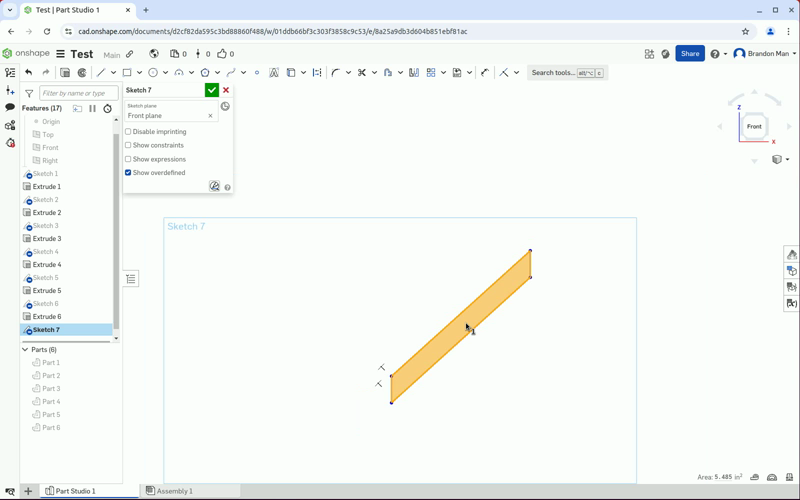
scroll(-6)
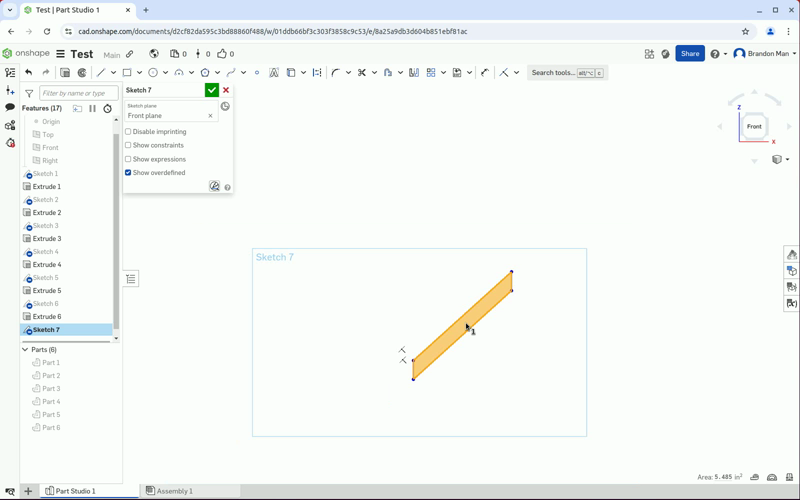
scroll(-6)
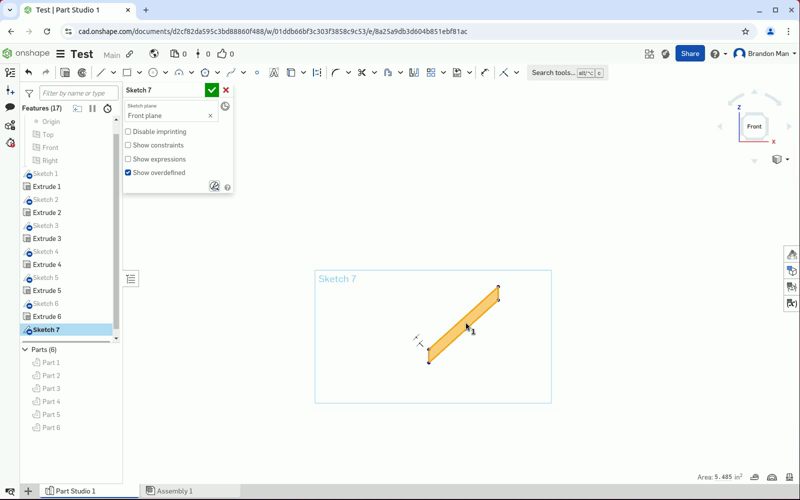
scroll(-6)
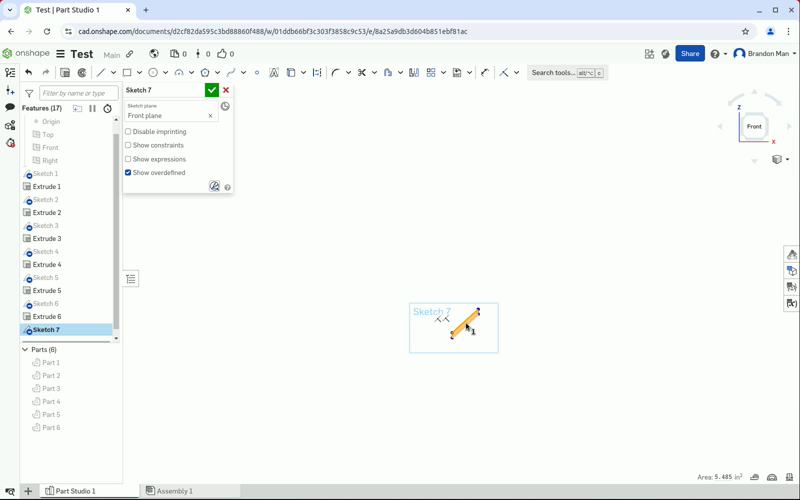
mouse_move(73, 352)
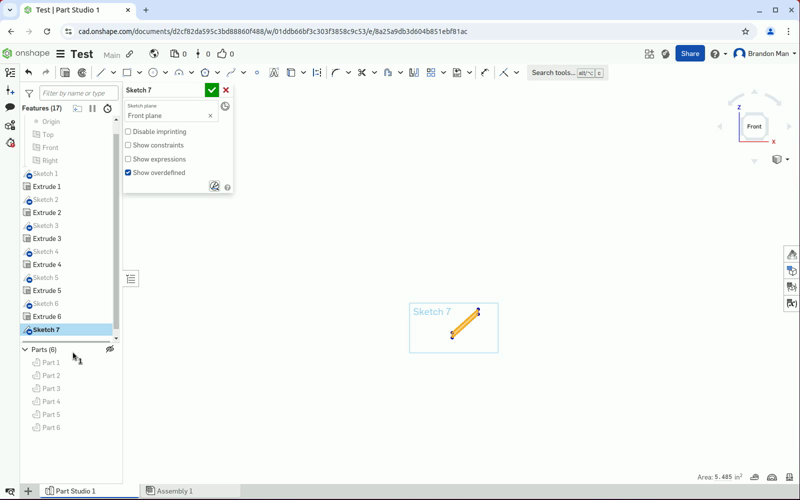
key(shift+y)
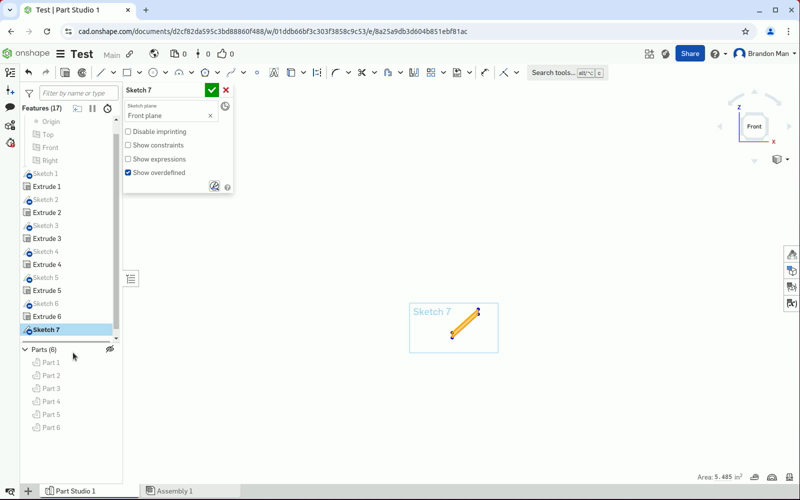
key(shift+e)
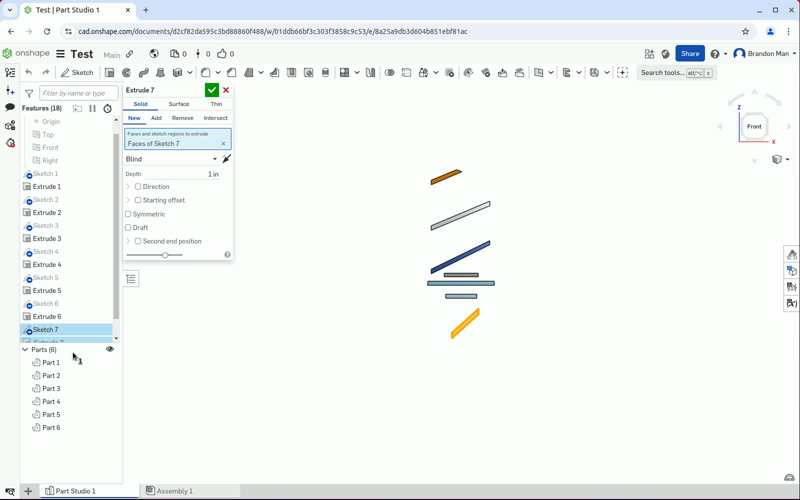
mouse_move(143, 106)
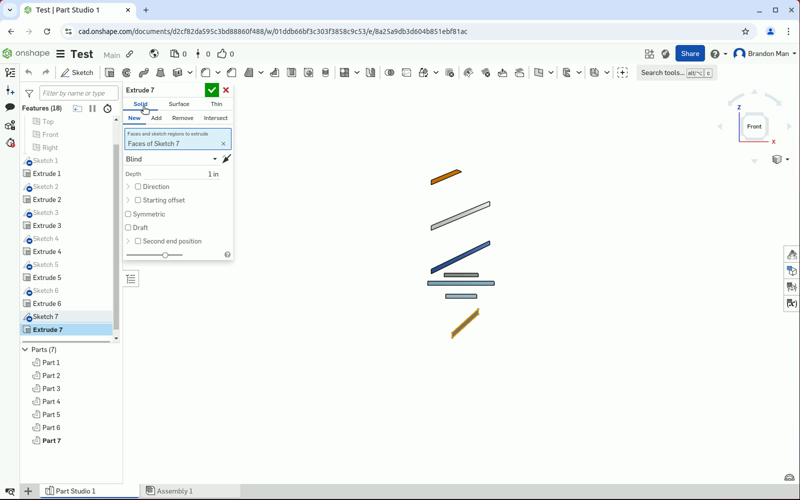
click(143, 106)
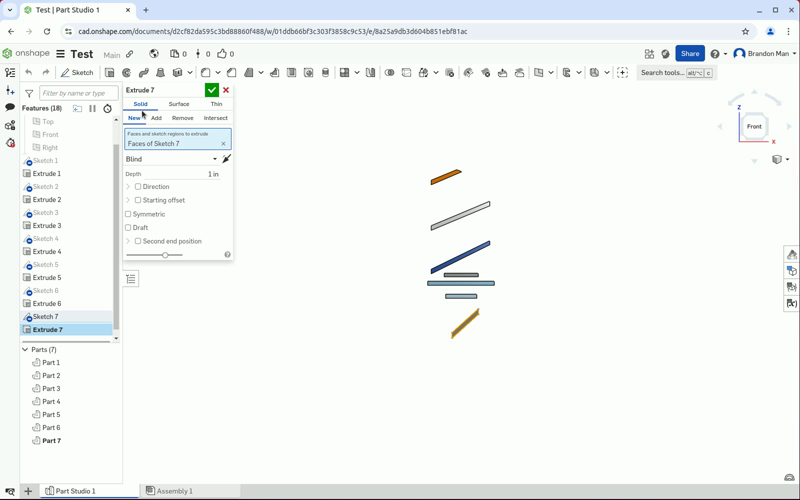
mouse_move(137, 120)
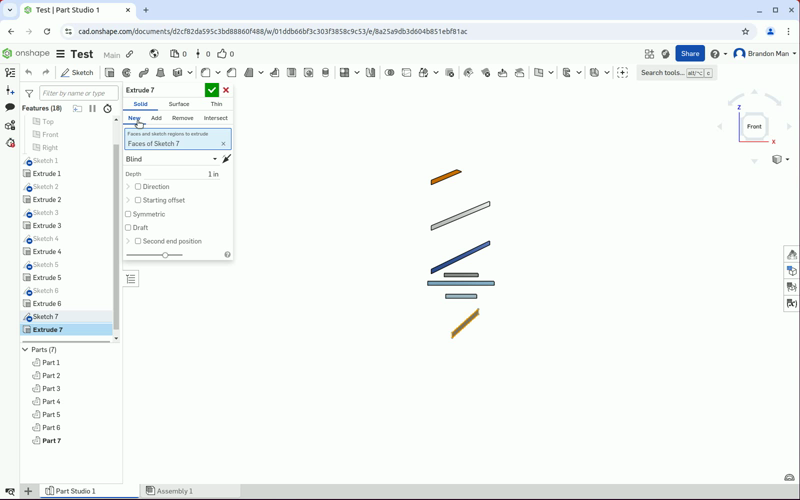
click(137, 120)
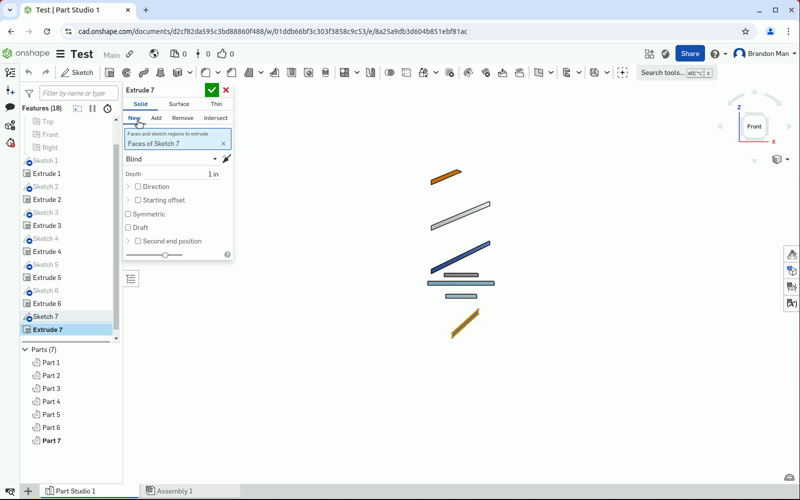
key(tab, 4)
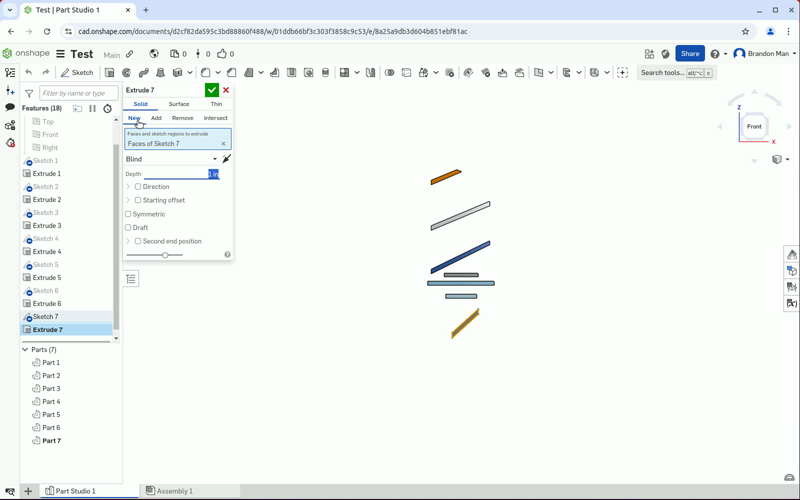
text(-0.241)
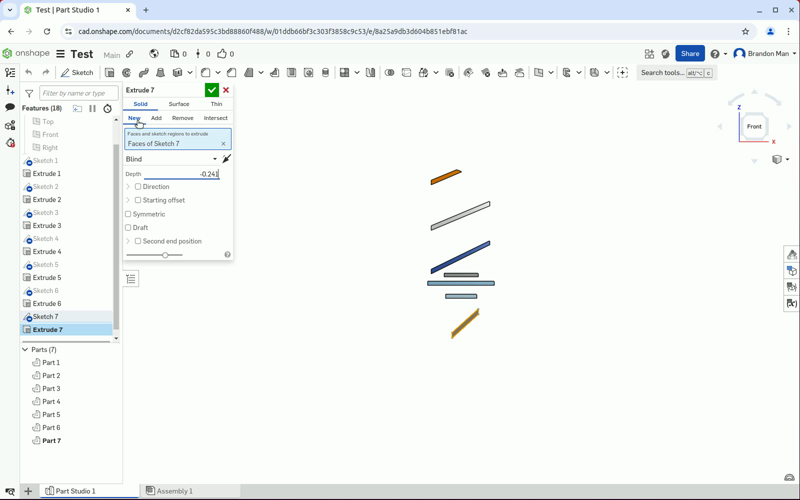
key(enter)
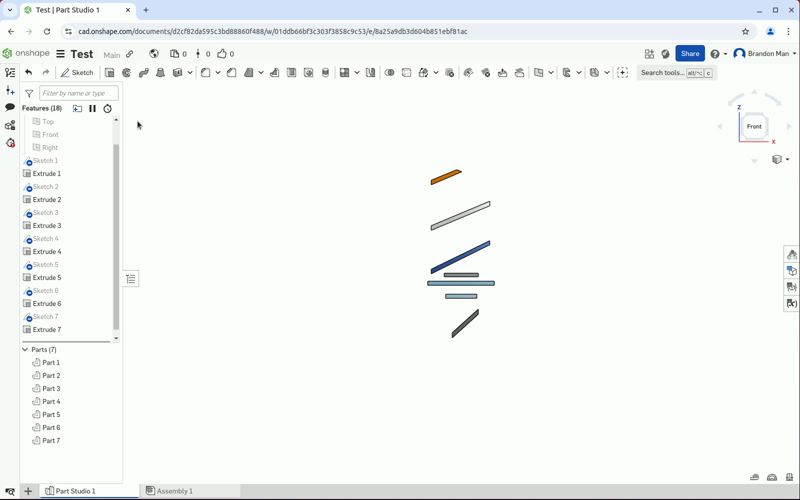
key(shift+h)
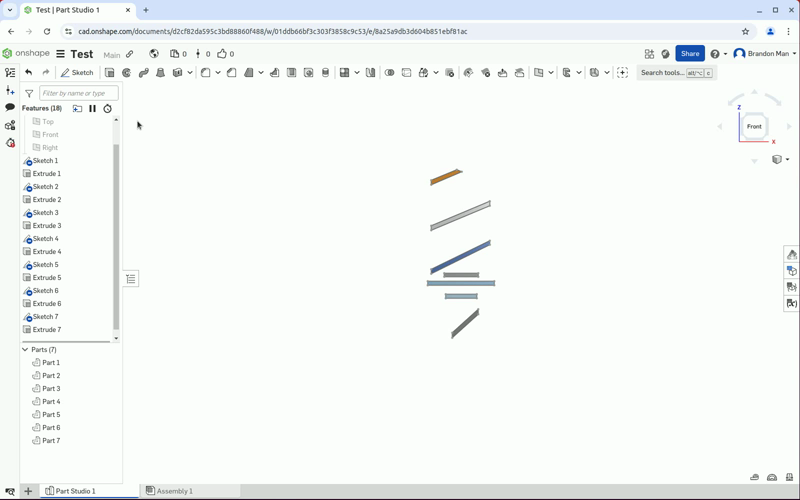
key(shift+h)
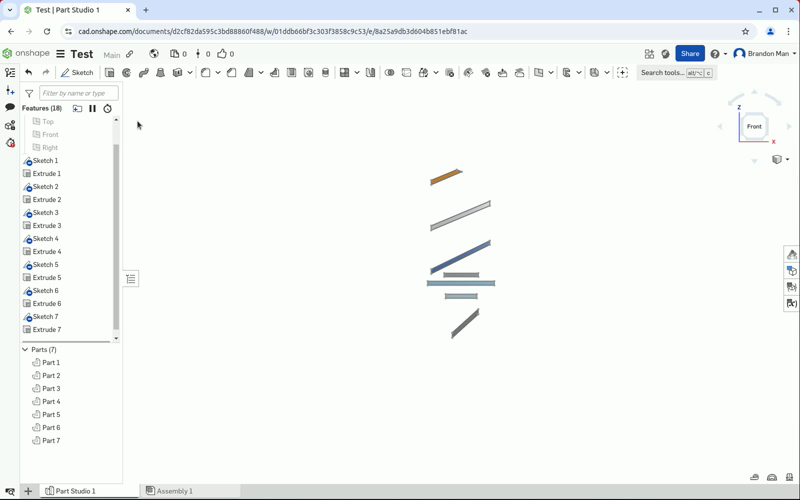
key(shift+7)
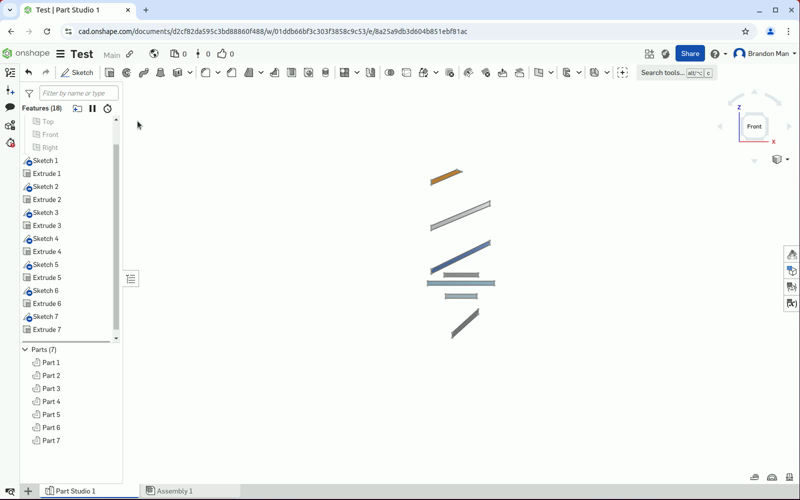
key(left, 2)
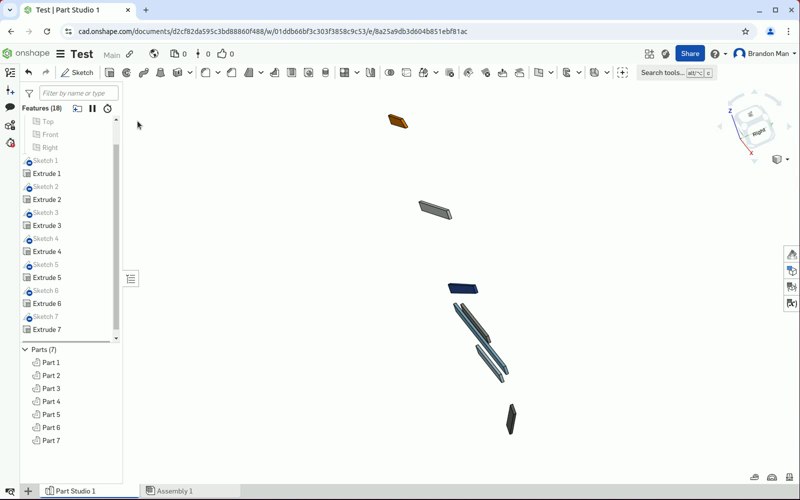
key(down, 2)
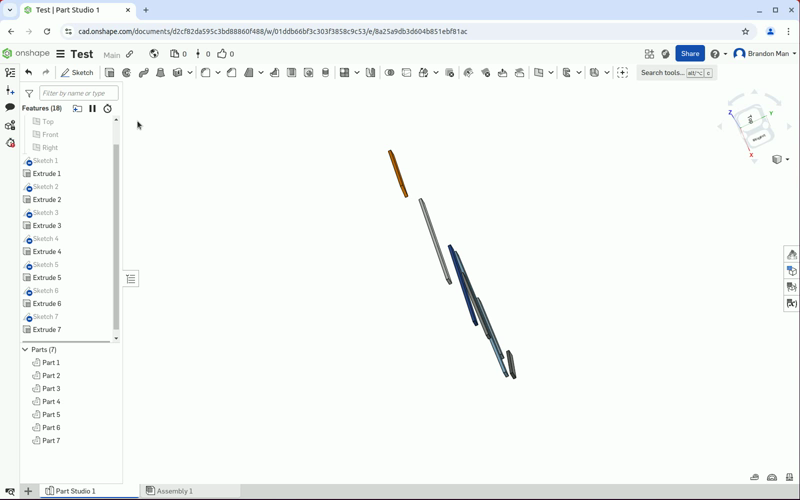
key(up, 2)
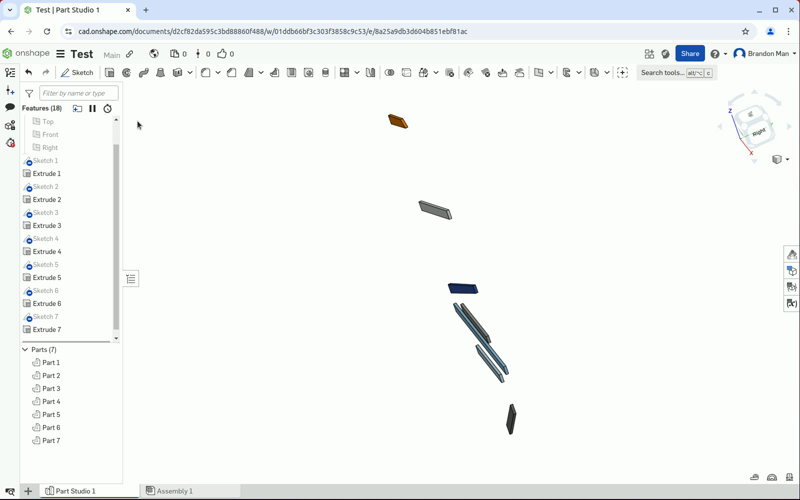
key(right, 2)
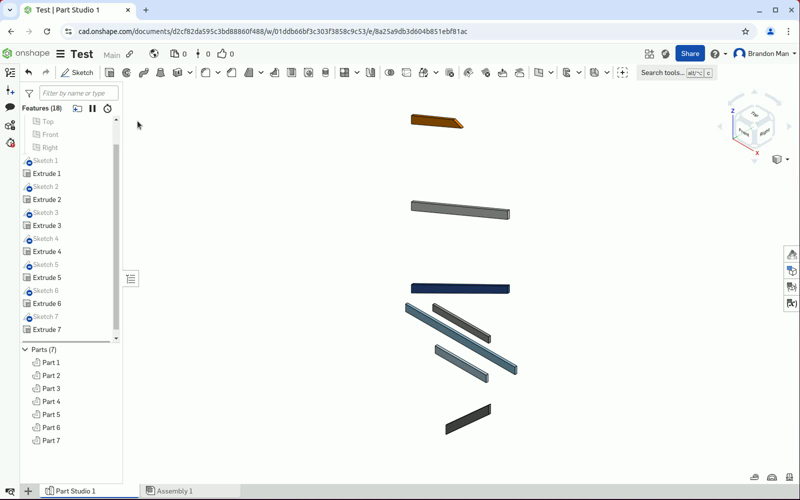
mouse_move(69, 163)
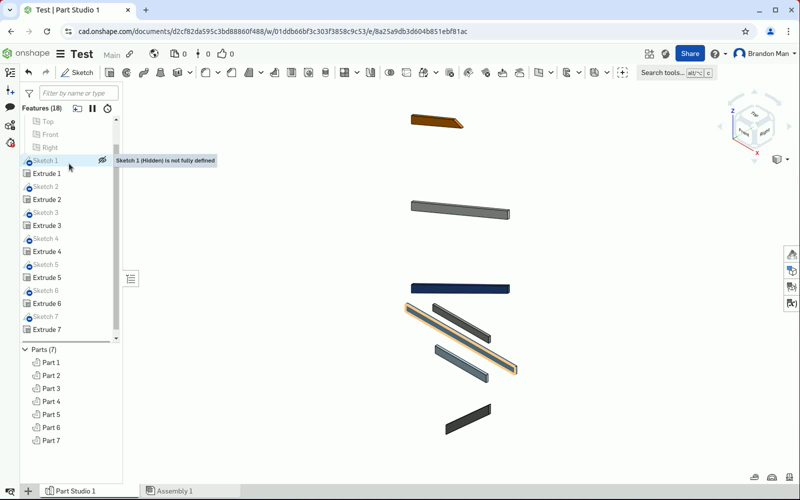
click(69, 163)